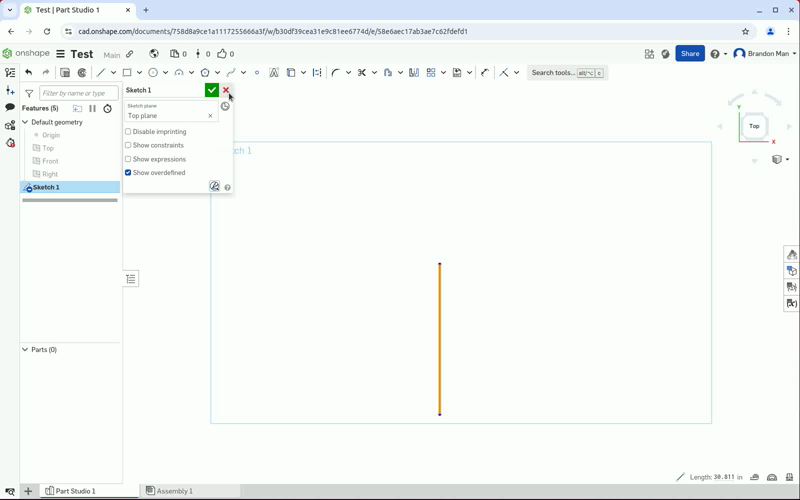
key(shift+h)
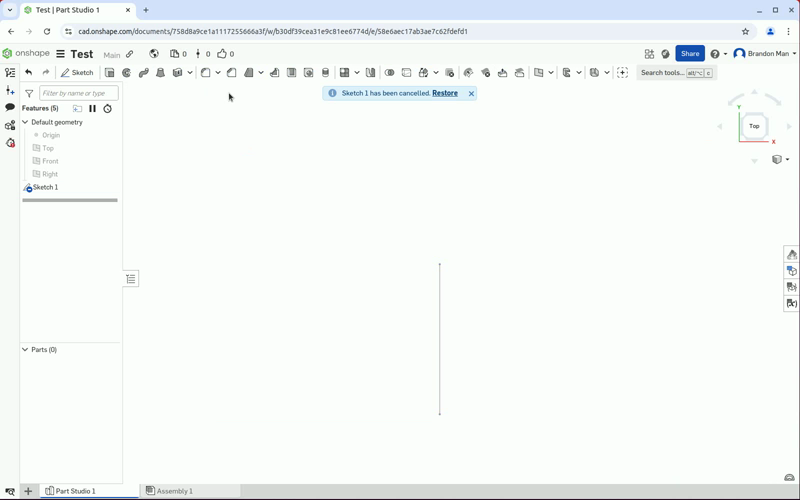
key(shift+s)
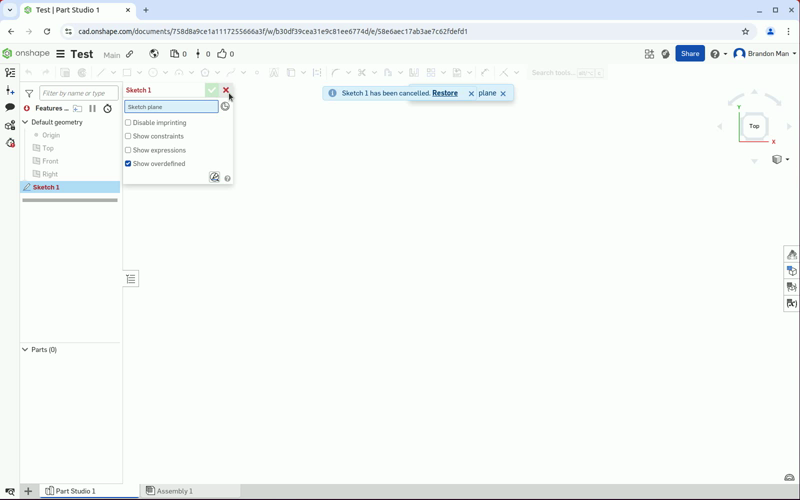
mouse_move(73, 150)
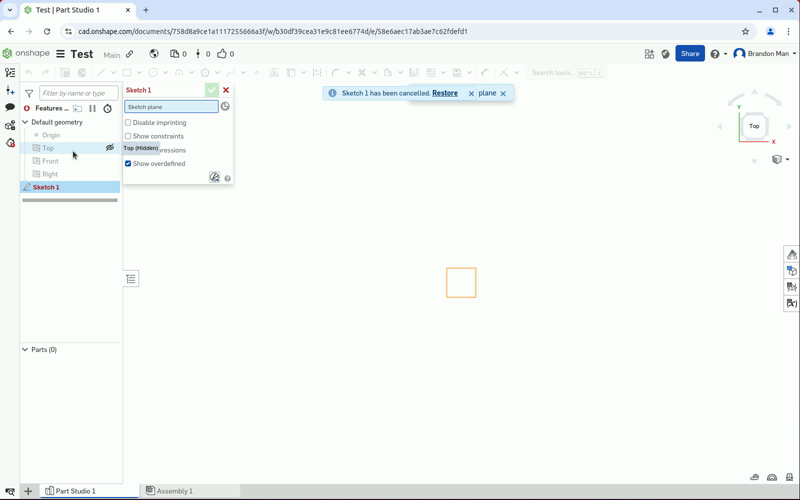
click(73, 150)
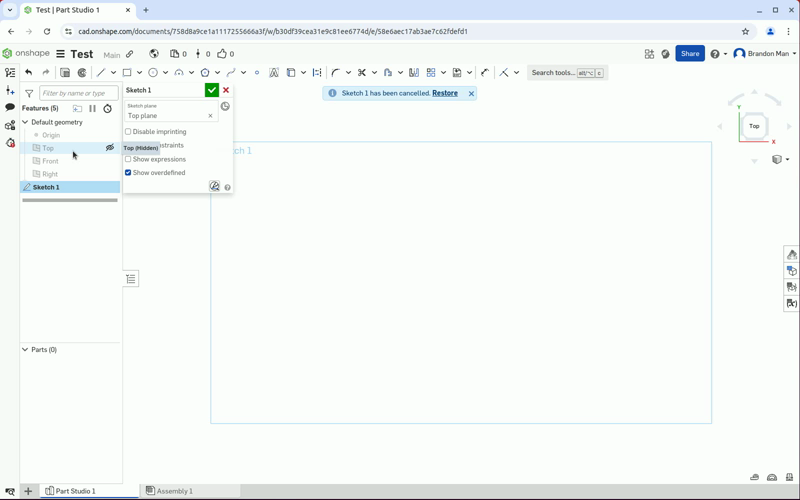
mouse_move(73, 352)
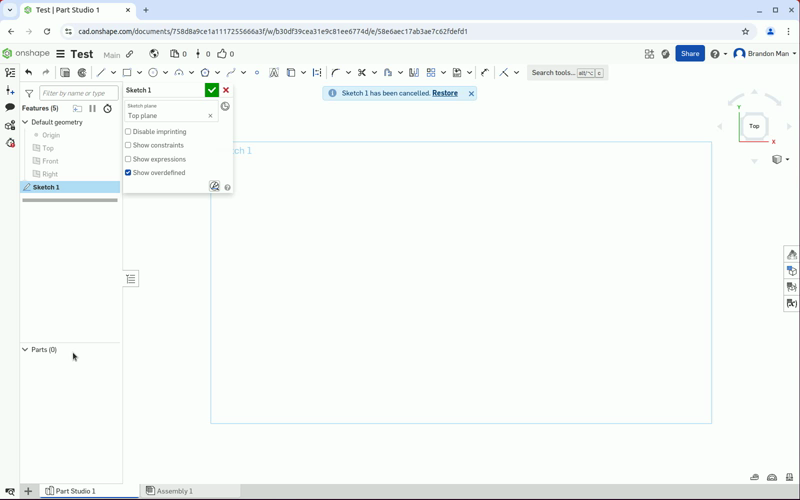
key(y)
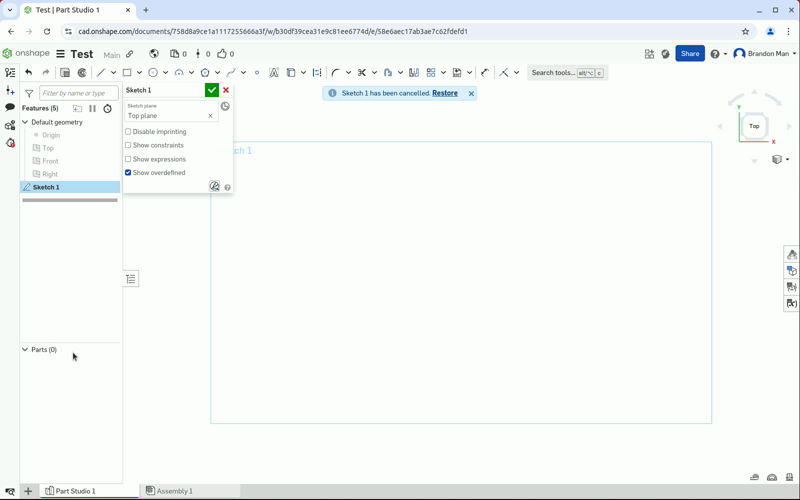
key(l)
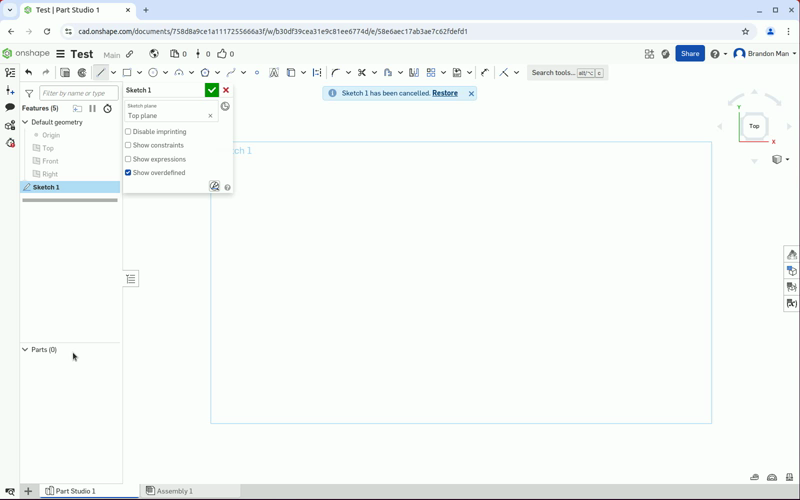
key_down(shift)
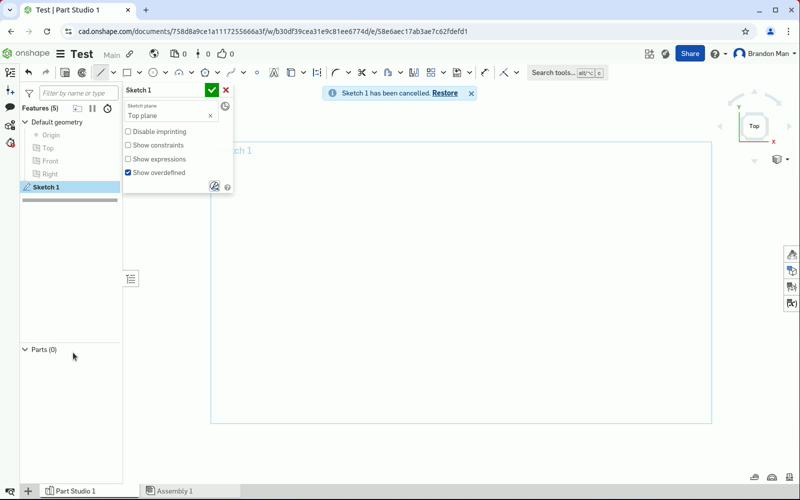
mouse_move(391, 318)
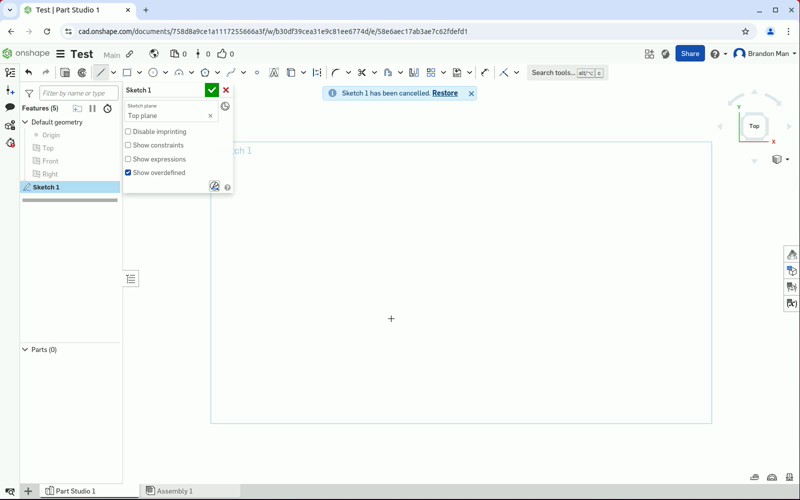
click(391, 318)
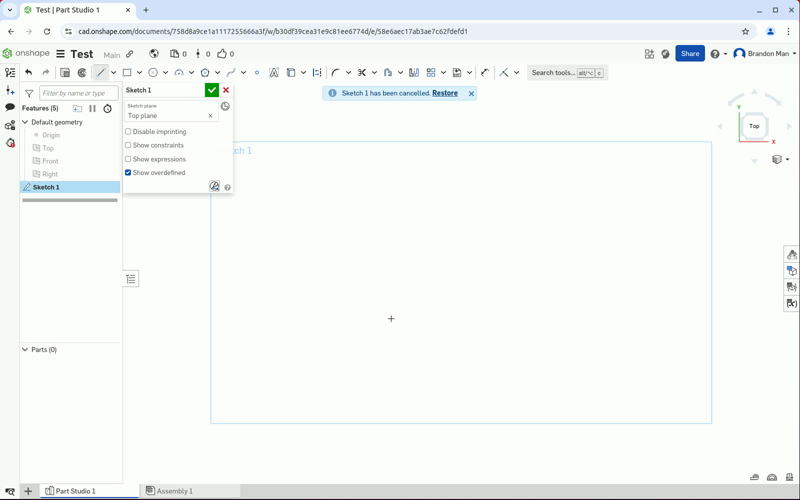
key_up(shift)
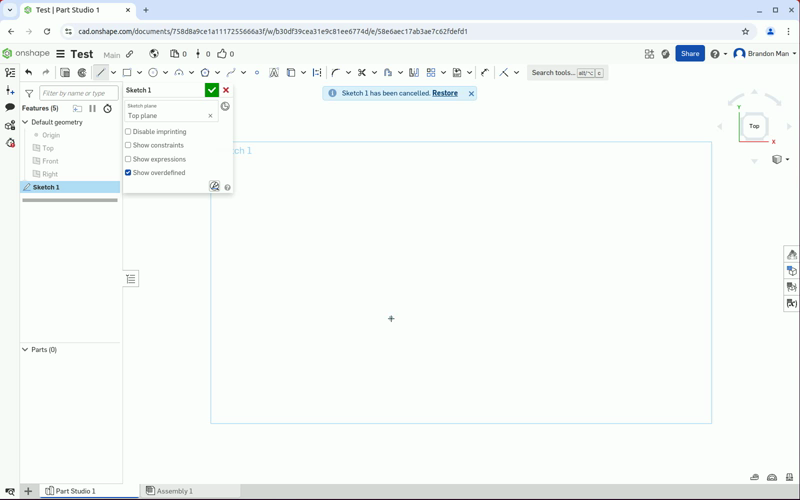
key_down(shift)
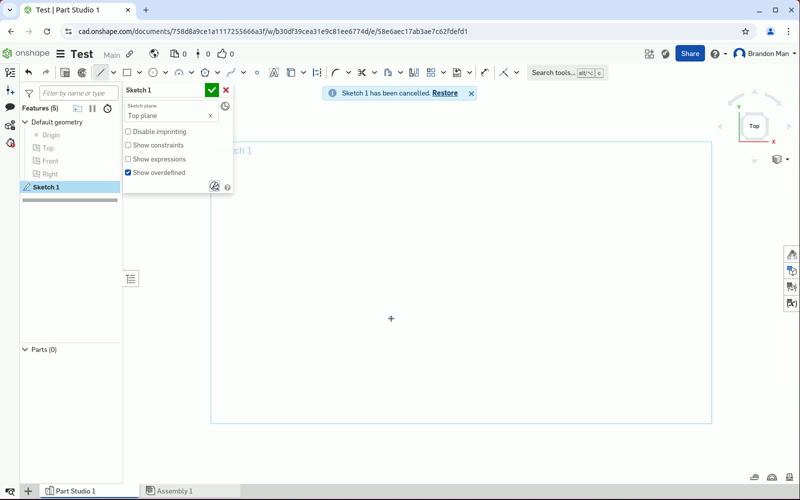
mouse_move(504, 318)
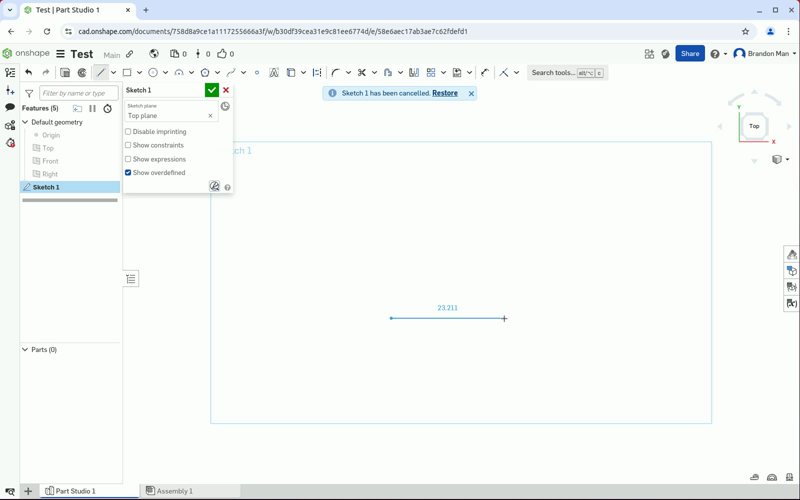
click(504, 318)
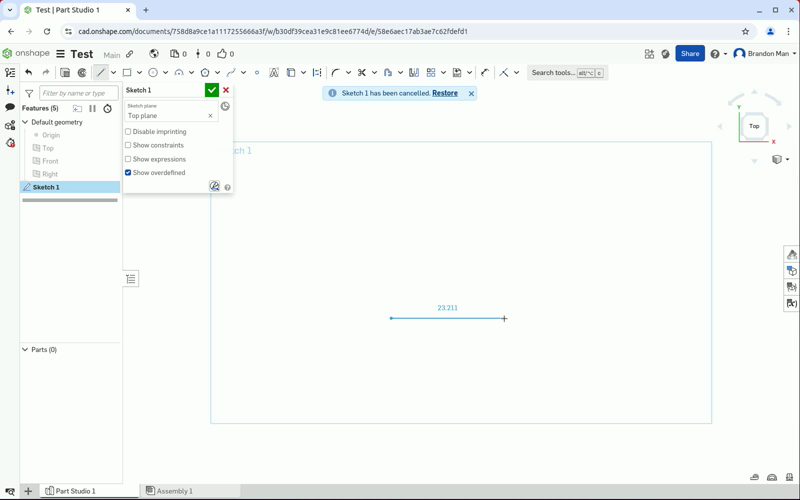
key_up(shift)
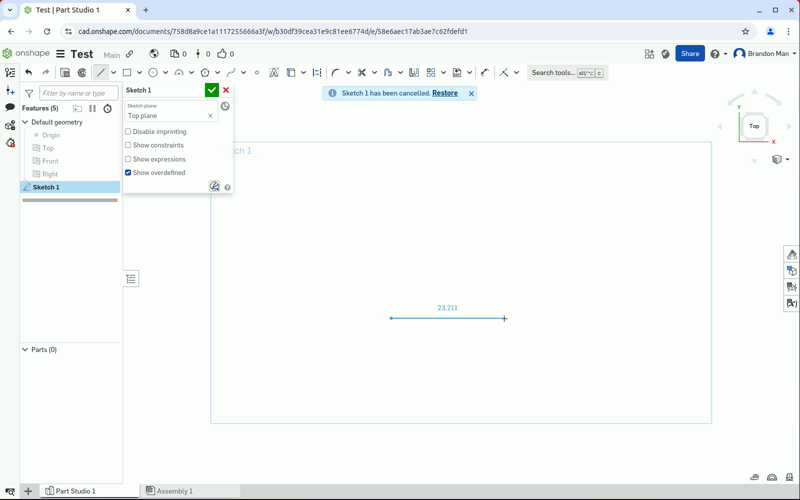
key_down(shift)
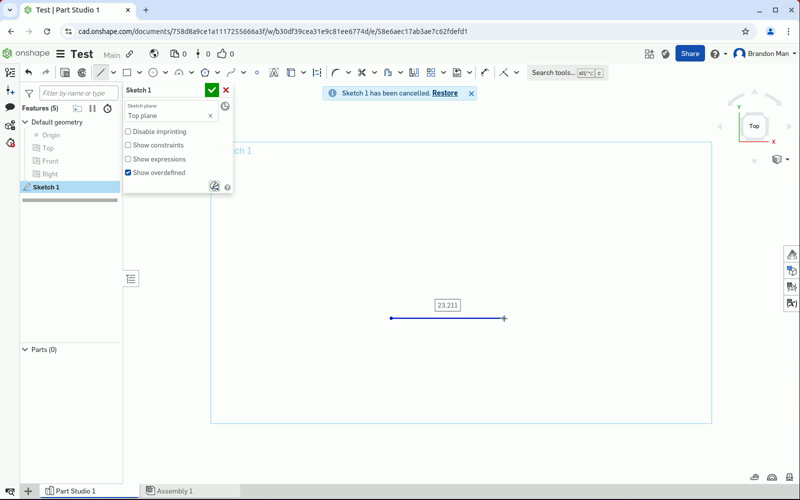
mouse_move(504, 205)
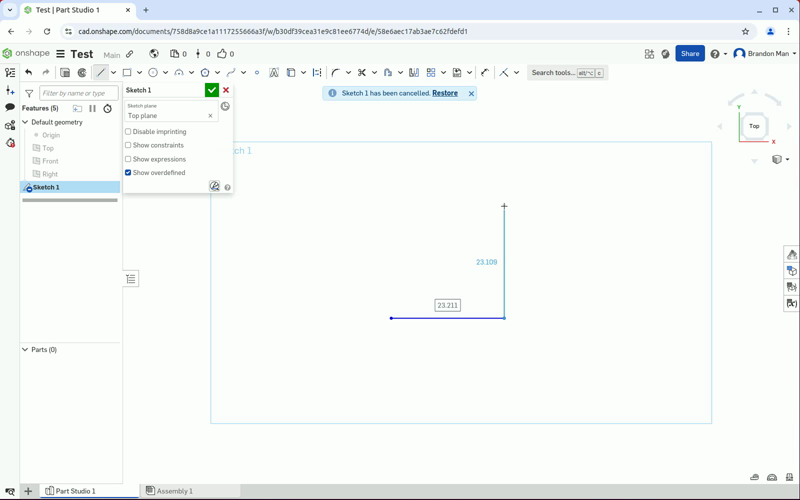
click(504, 205)
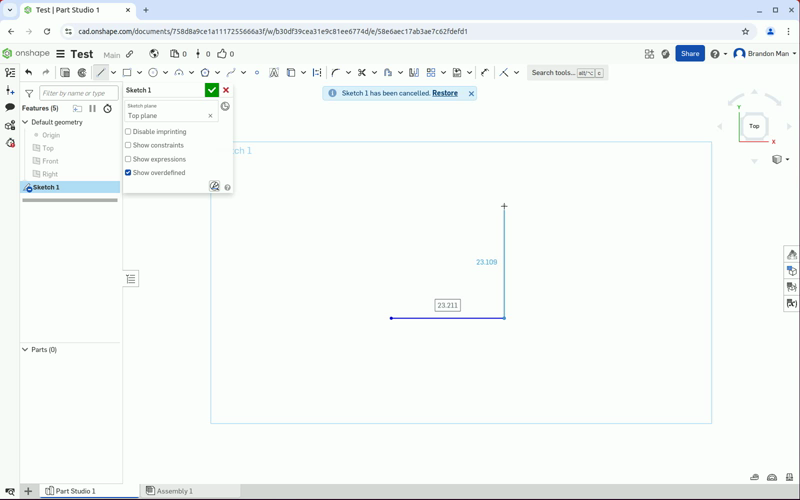
key_up(shift)
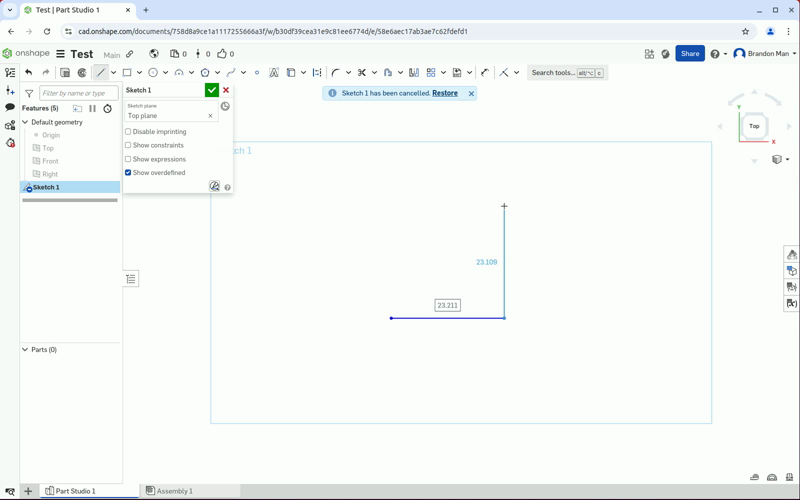
key_down(shift)
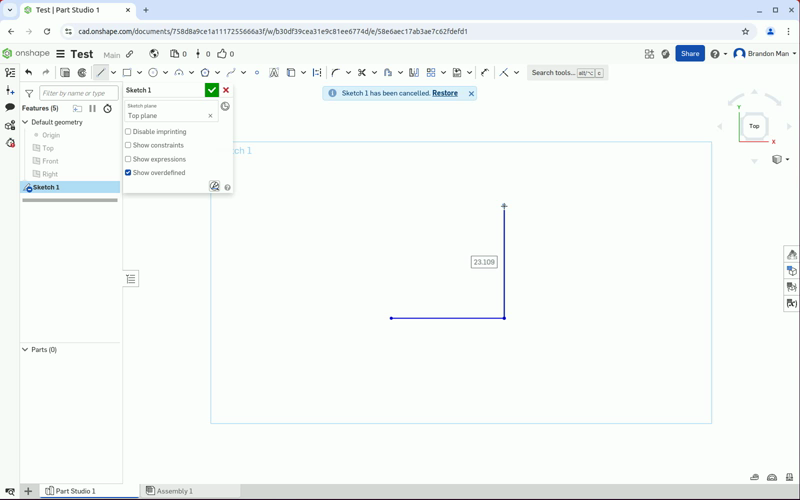
mouse_move(391, 205)
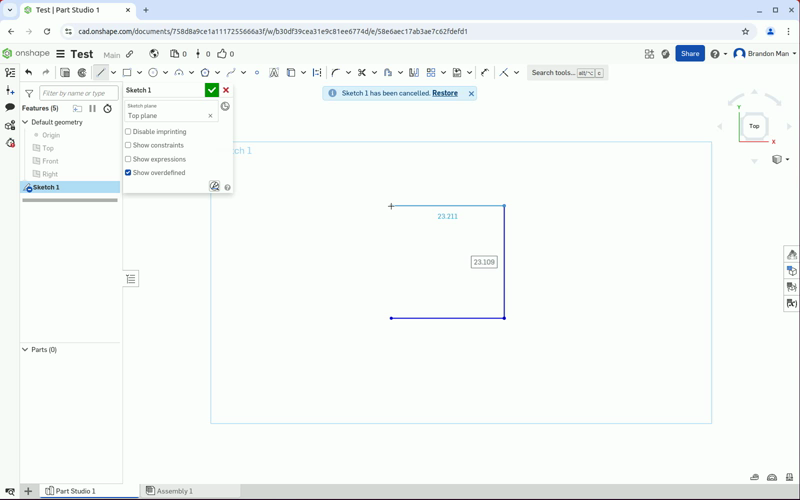
click(391, 205)
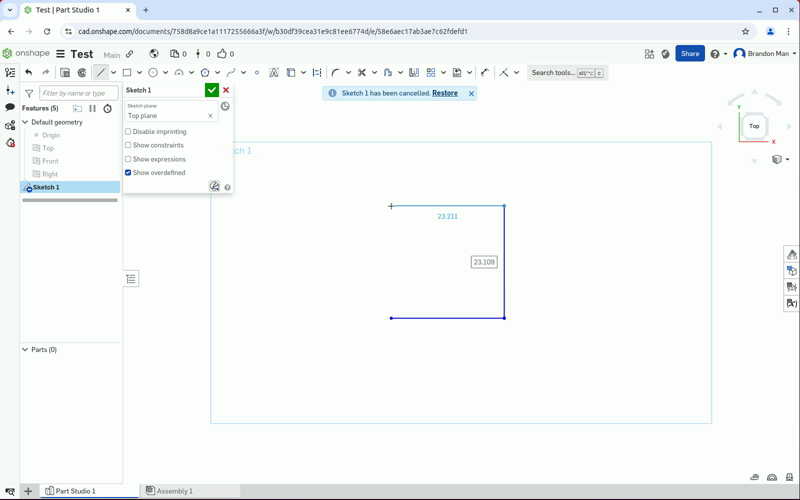
key_up(shift)
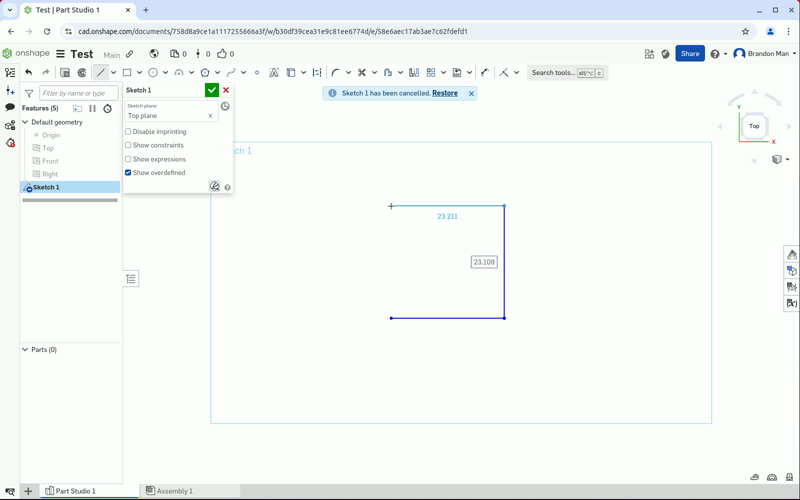
key_down(shift)
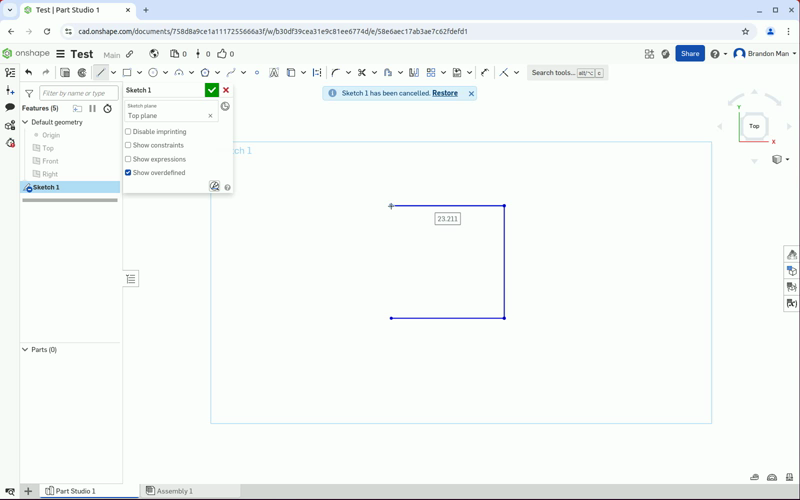
mouse_move(391, 318)
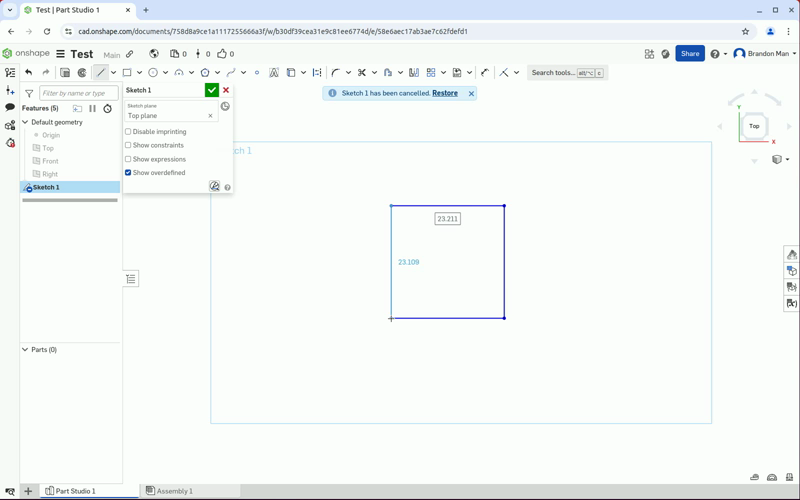
key_up(shift)
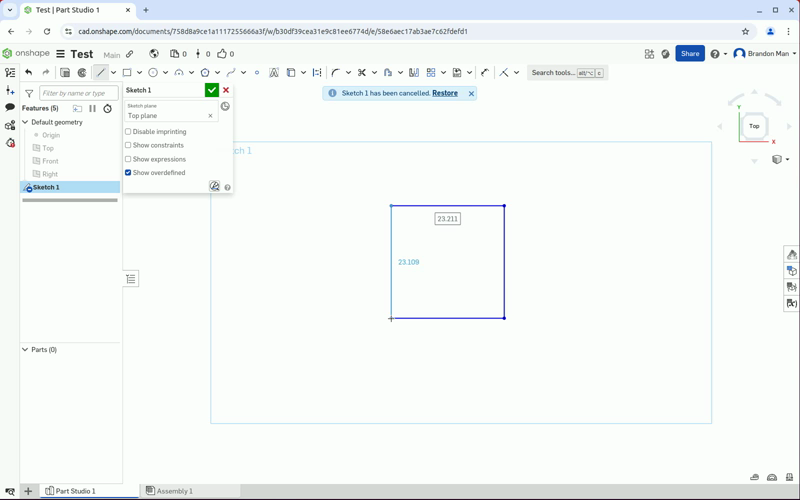
click(391, 318)
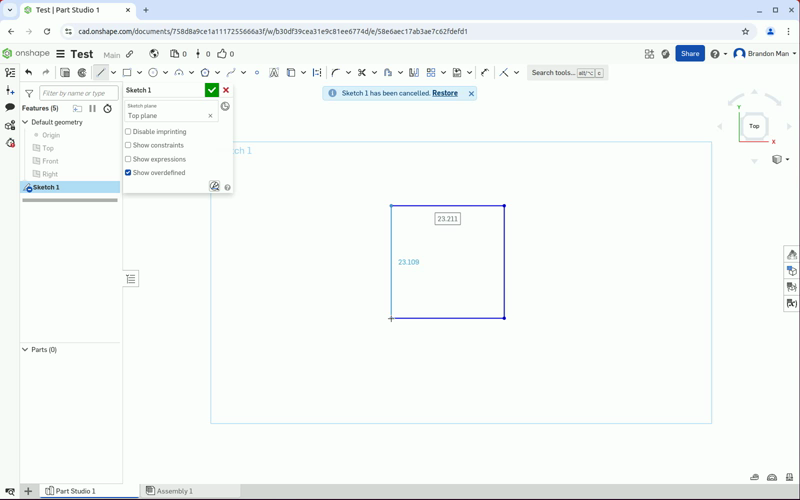
key(esc)
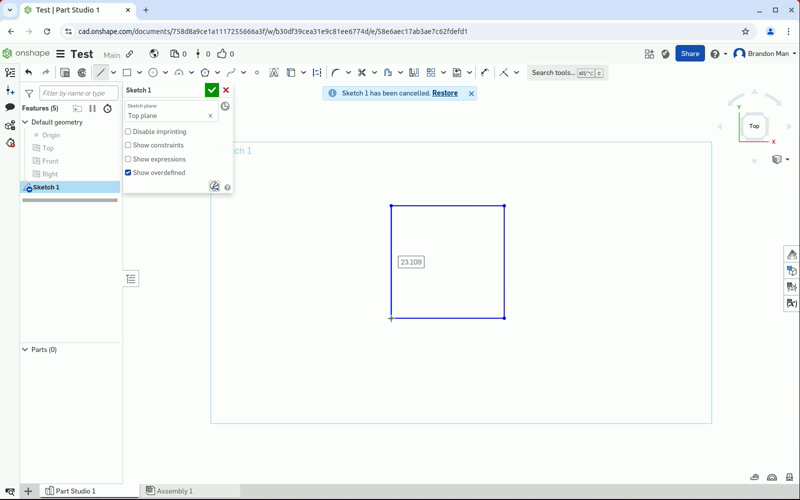
mouse_move(485, 226)
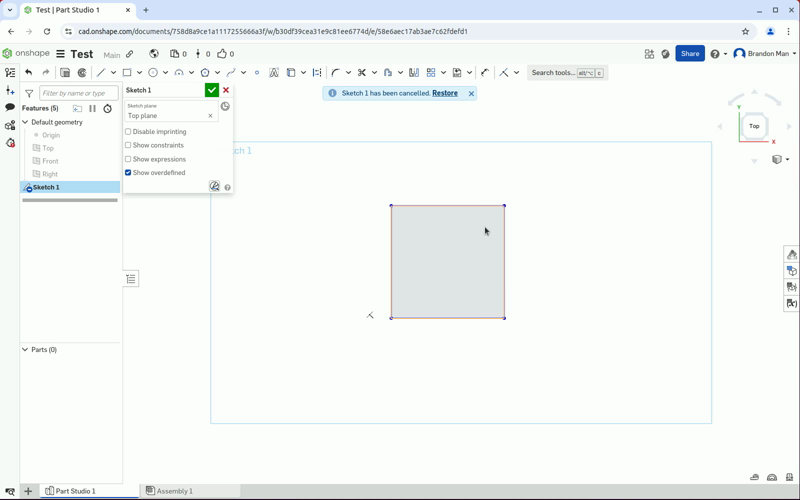
click(485, 226)
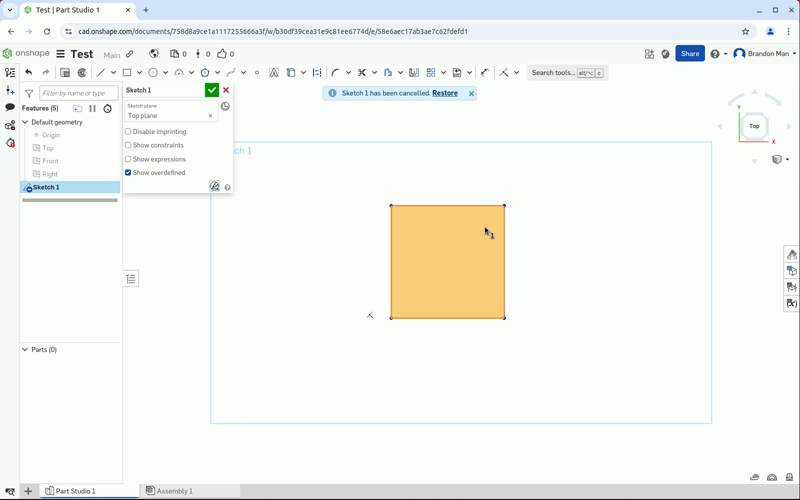
mouse_move(73, 352)
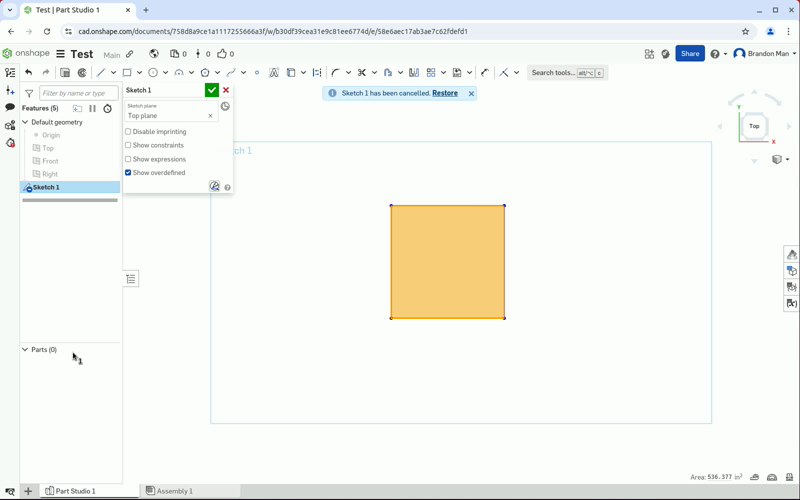
key(shift+y)
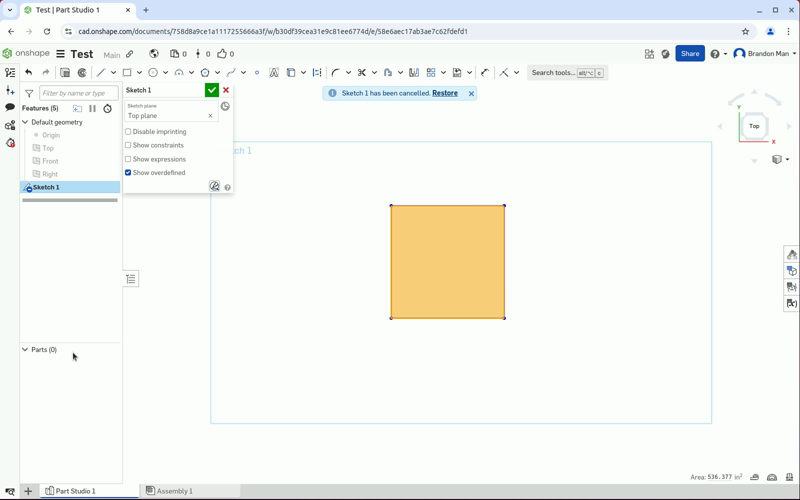
key(shift+e)
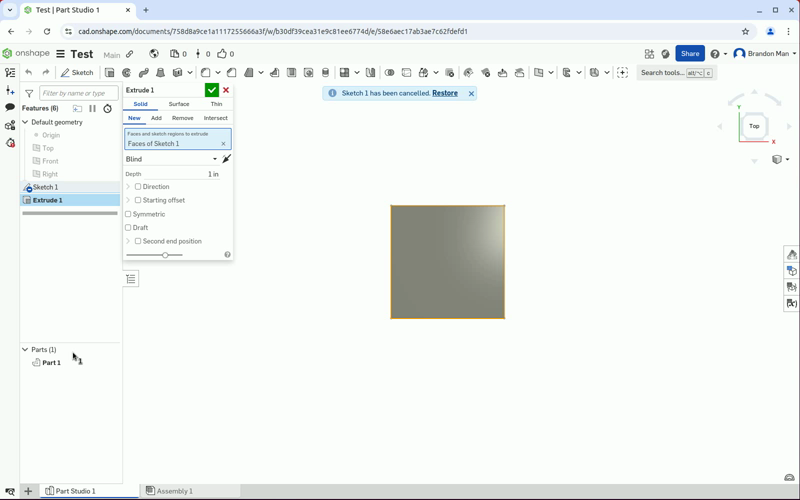
mouse_move(143, 106)
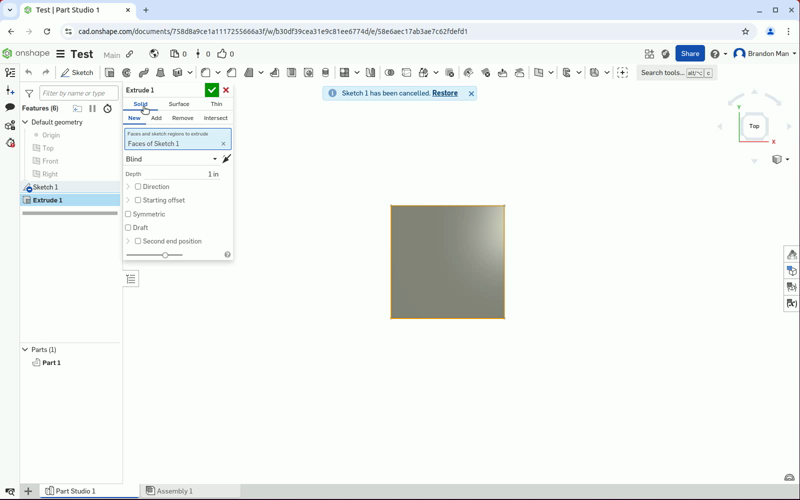
click(143, 106)
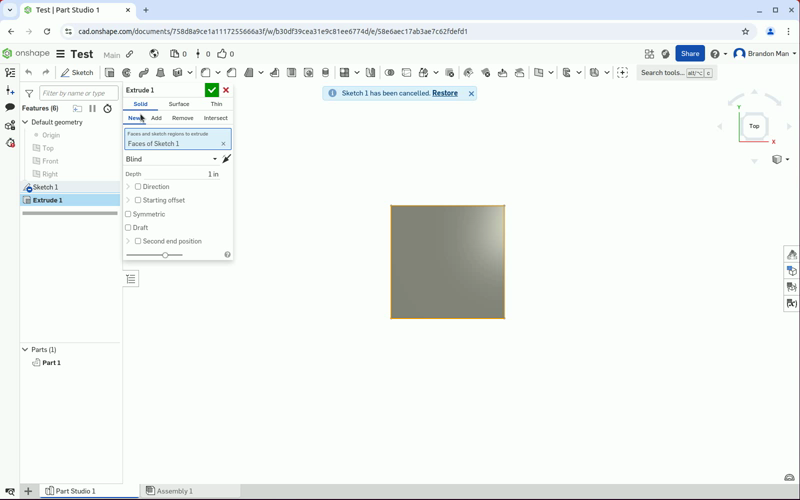
mouse_move(137, 120)
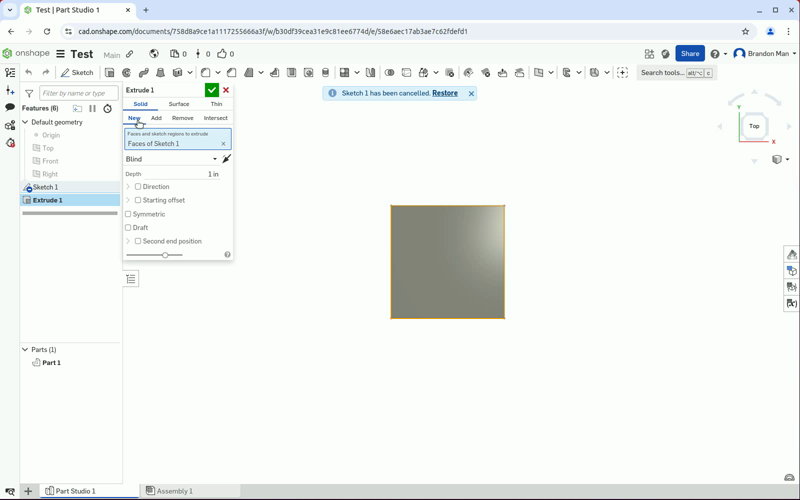
click(137, 120)
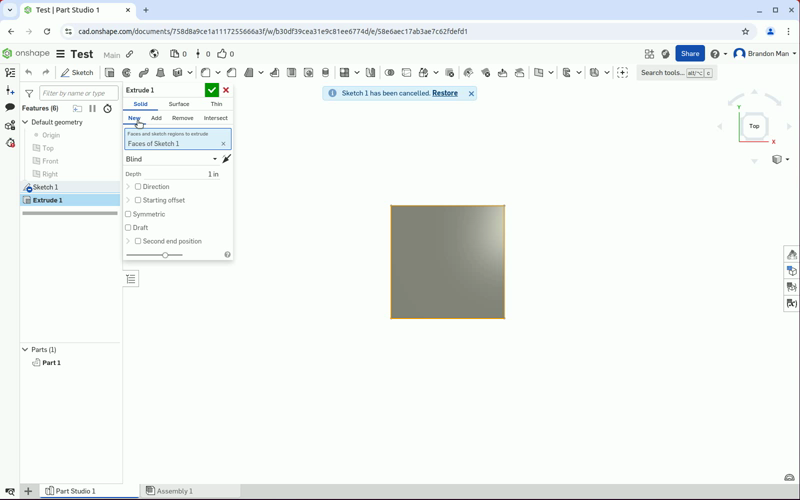
key(tab, 4)
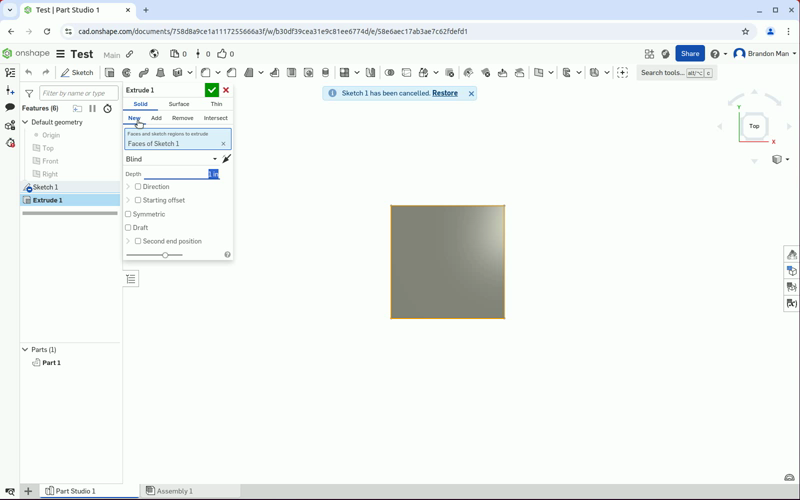
text(23.108)
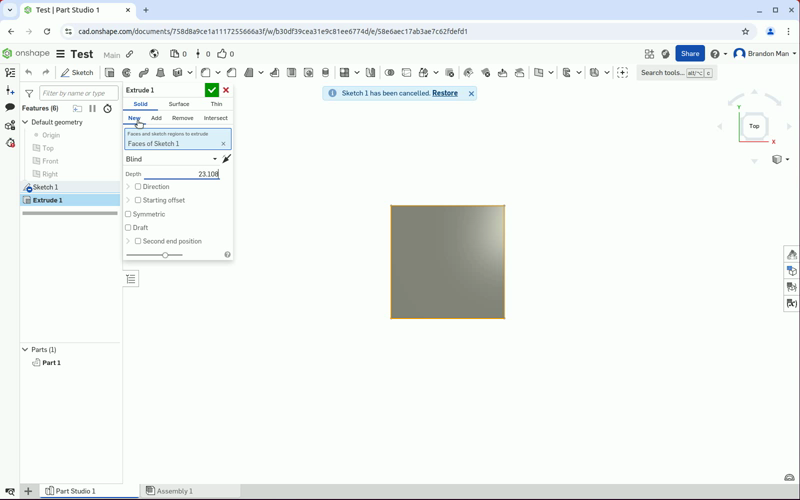
key(enter)
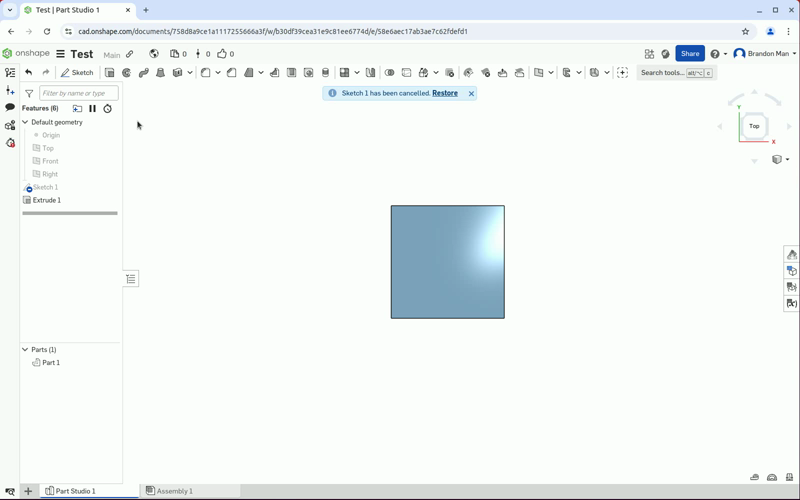
key(shift+h)
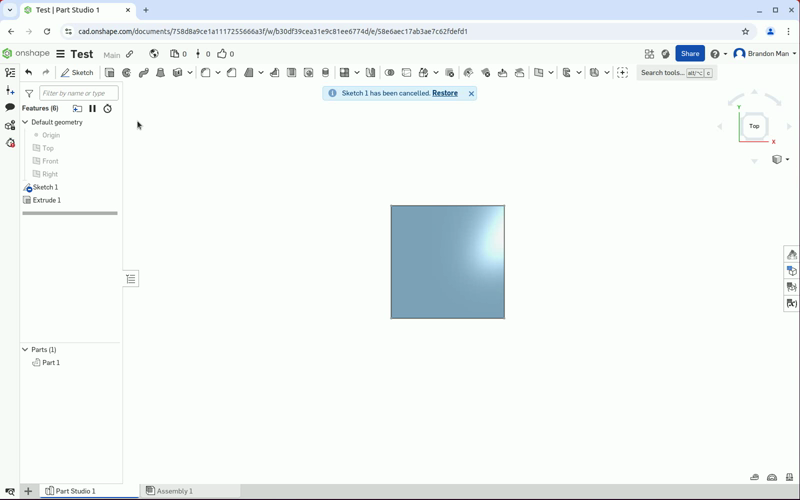
key(shift+h)
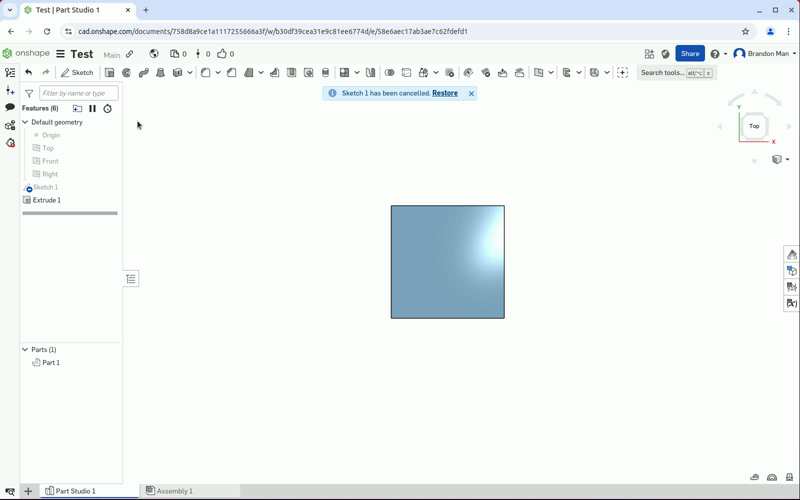
mouse_move(73, 189)
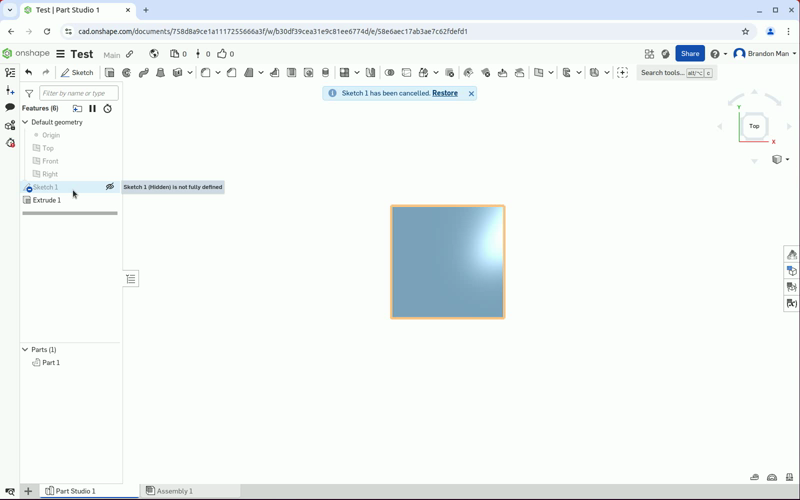
click(73, 189)
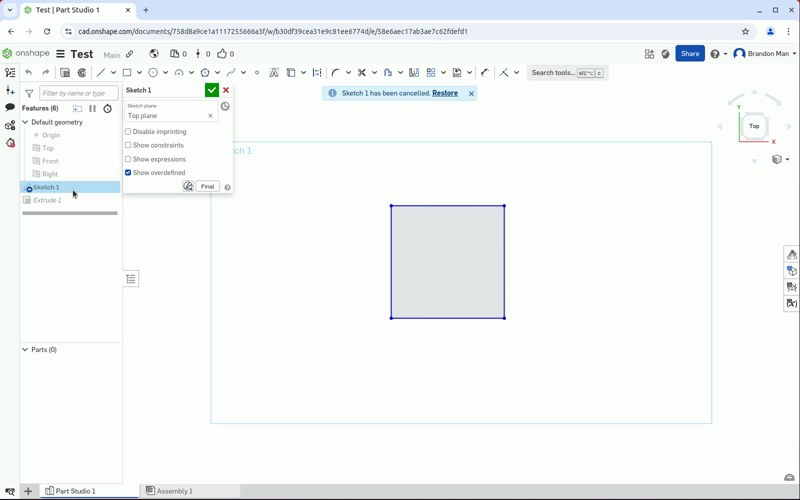
mouse_move(229, 92)
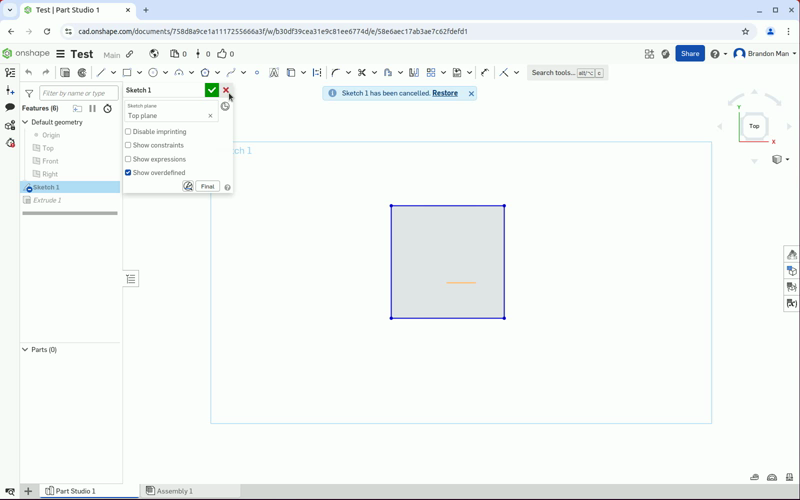
click(229, 92)
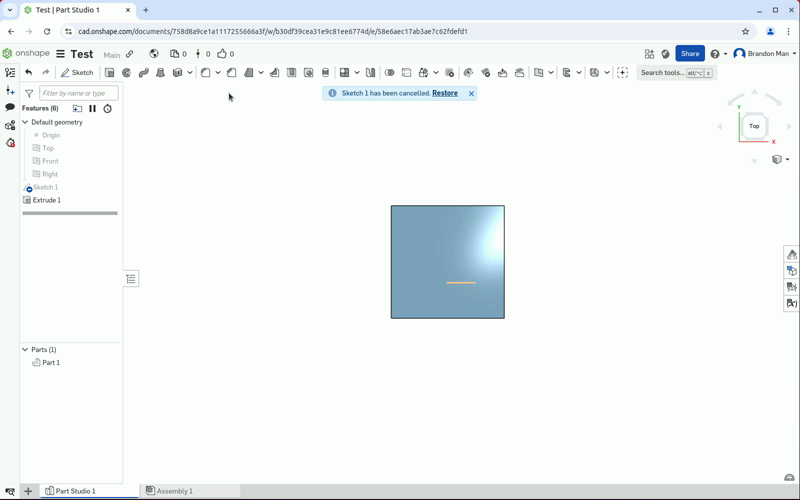
mouse_move(541, 75)
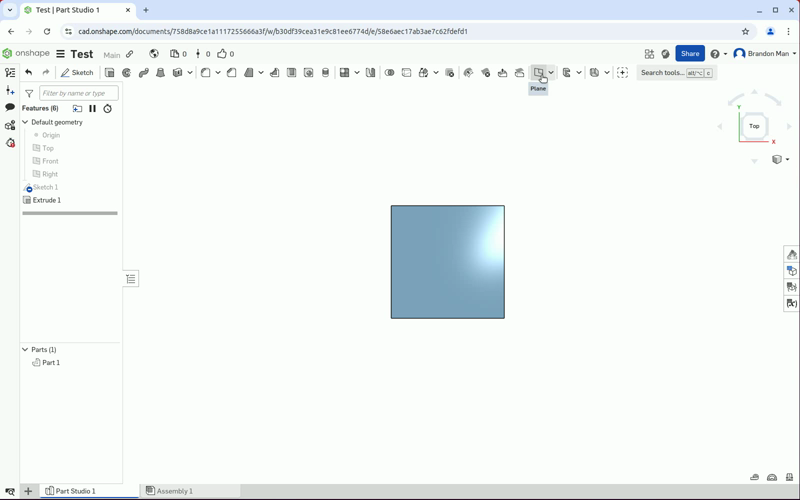
click(541, 75)
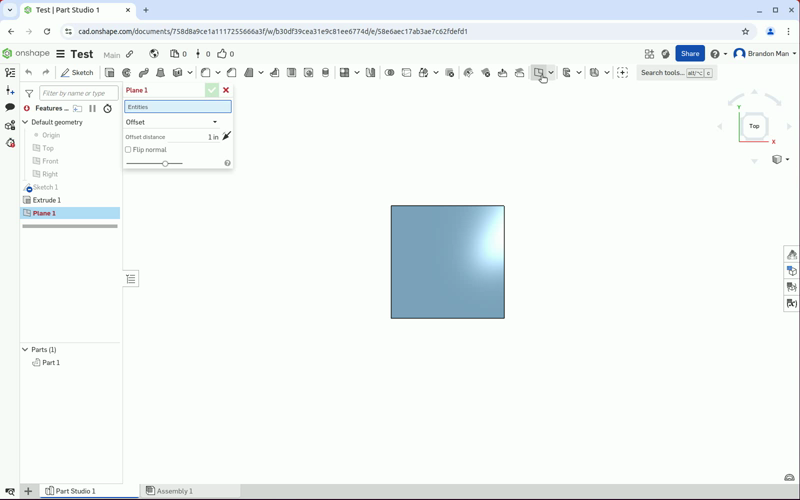
mouse_move(73, 150)
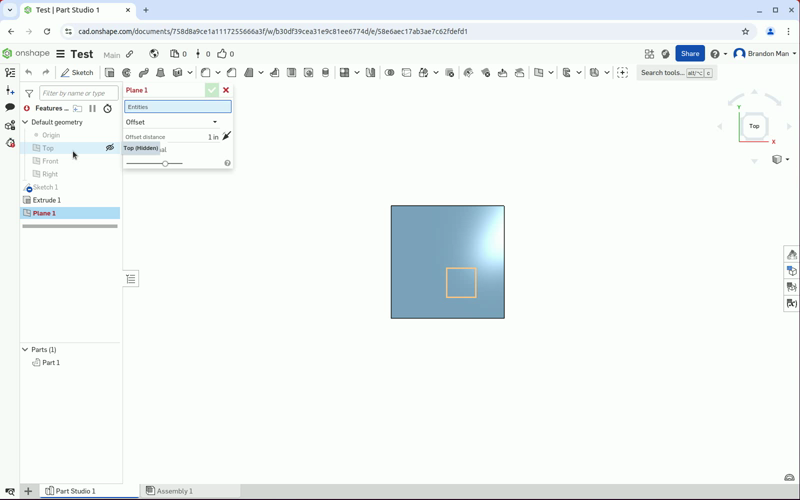
click(73, 150)
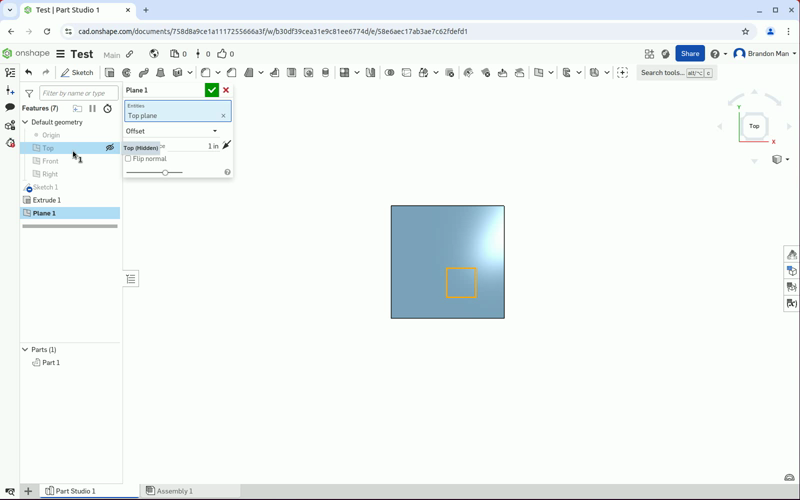
key(tab, 2)
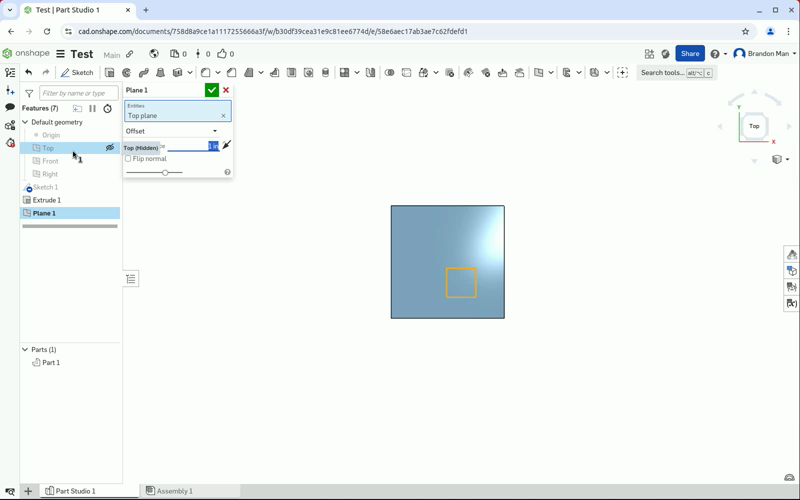
text(23.108)
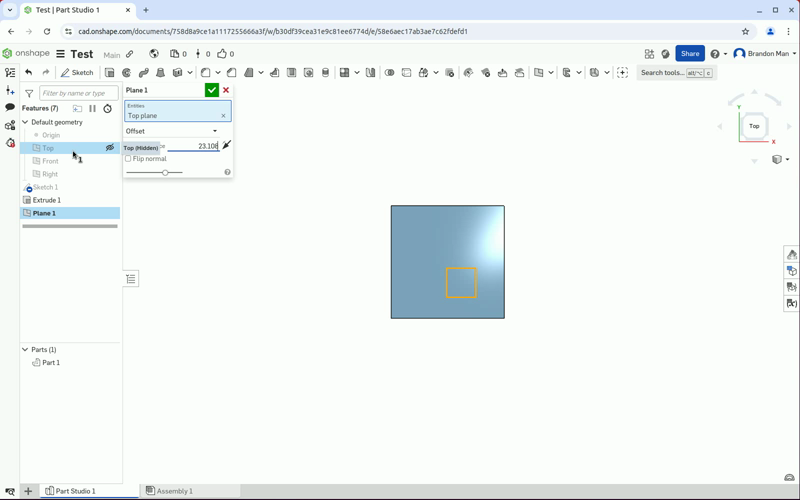
key(enter, 2)
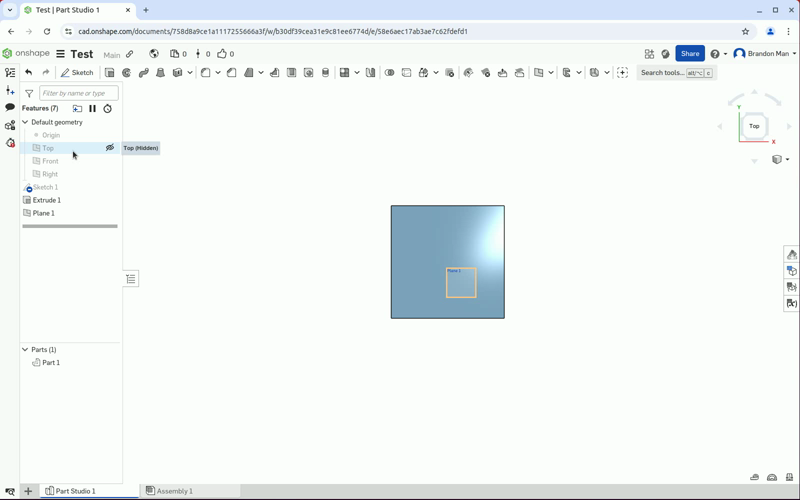
key(shift+s)
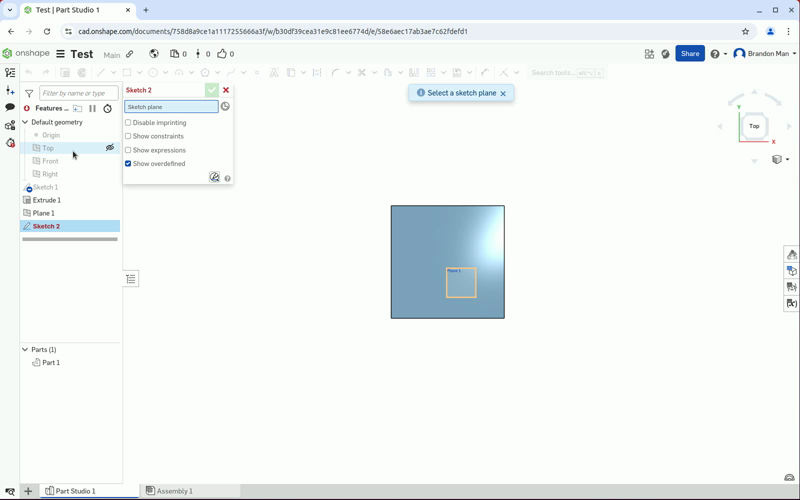
mouse_move(73, 215)
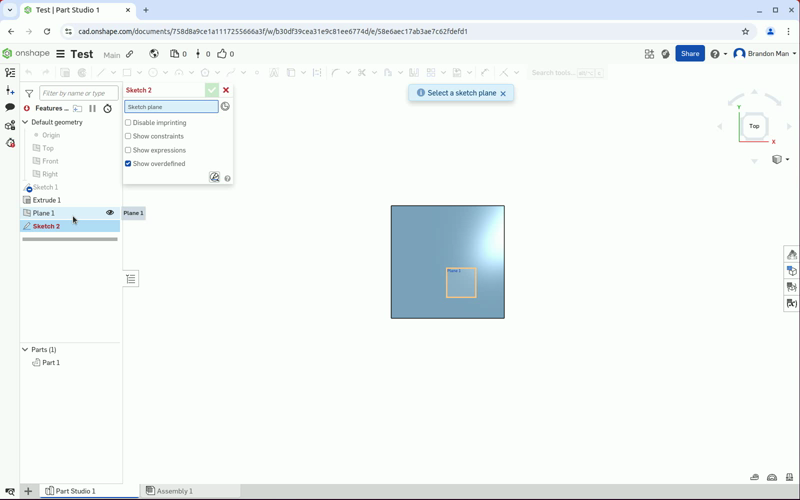
click(73, 215)
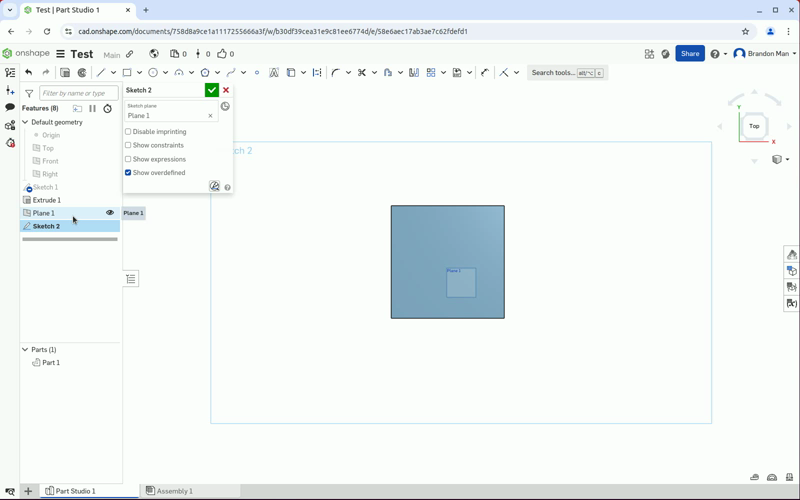
mouse_move(73, 352)
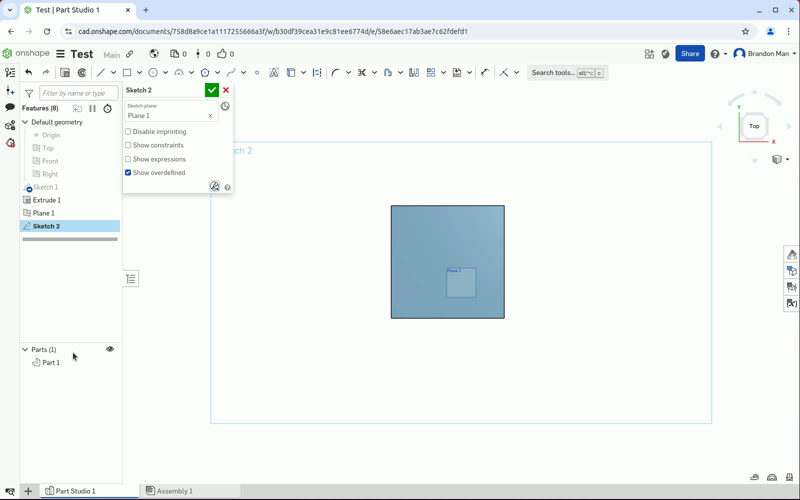
key(y)
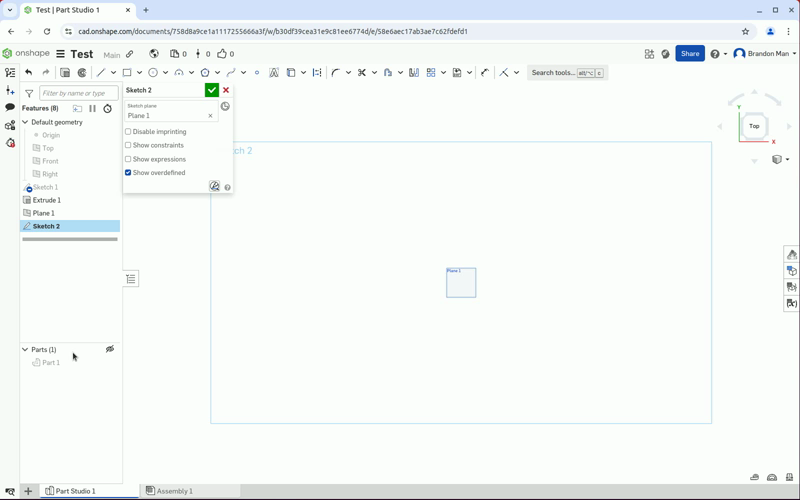
key(l)
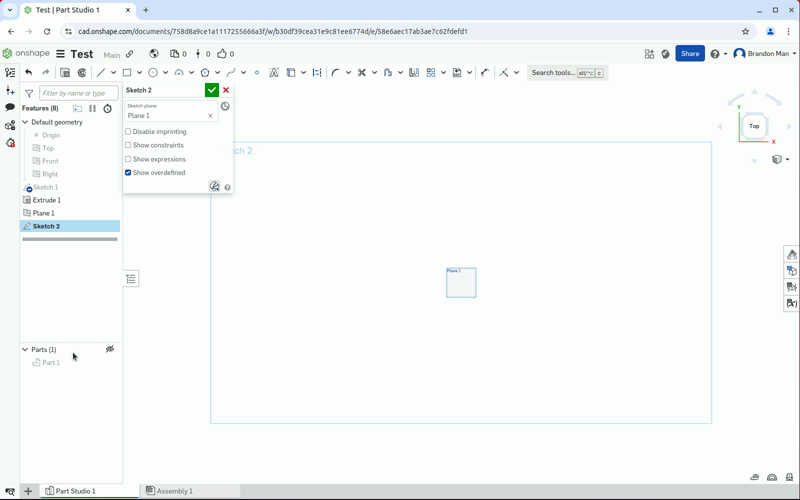
key_down(shift)
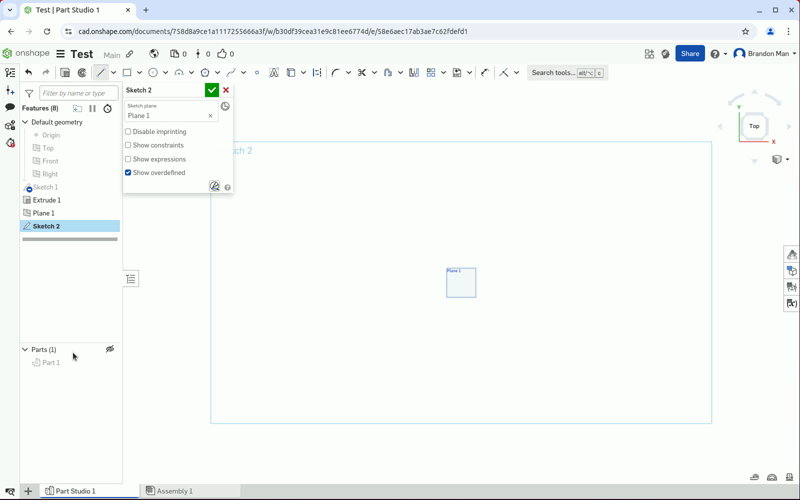
mouse_move(440, 314)
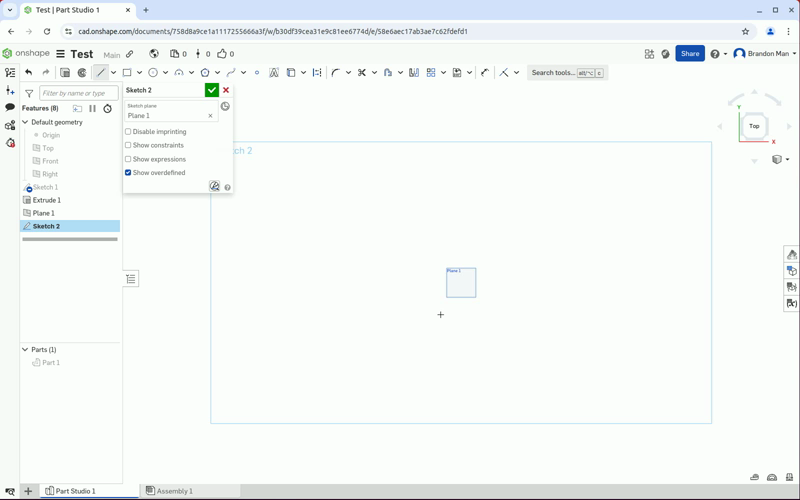
click(440, 314)
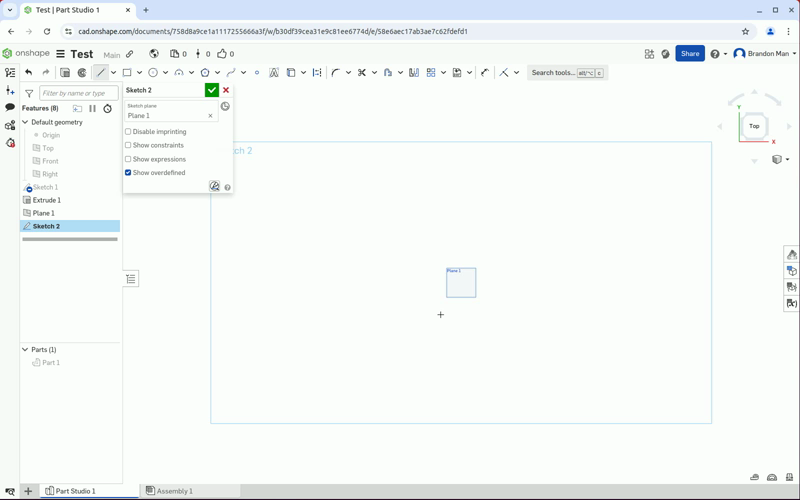
key_up(shift)
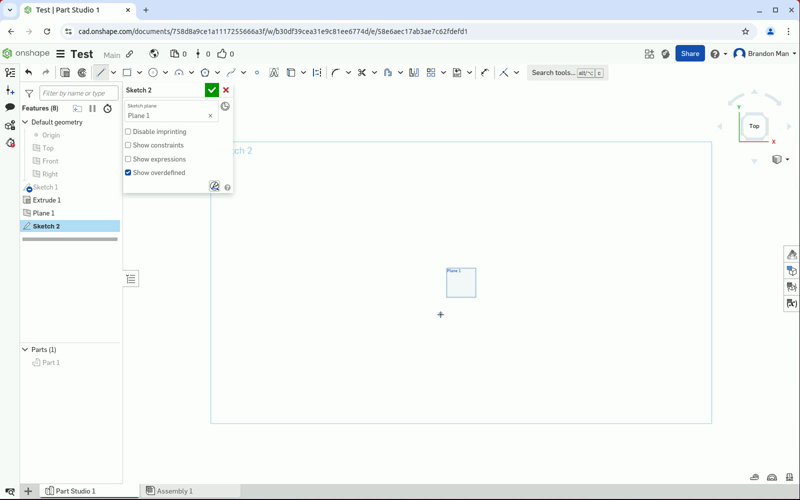
key_down(shift)
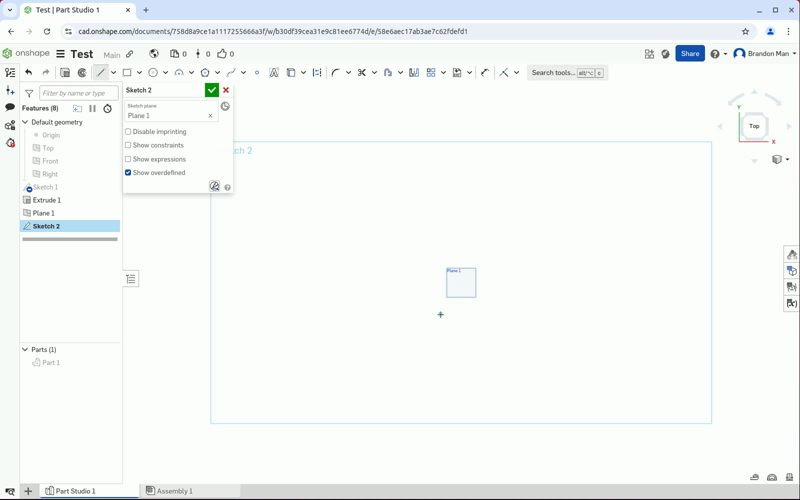
mouse_move(470, 314)
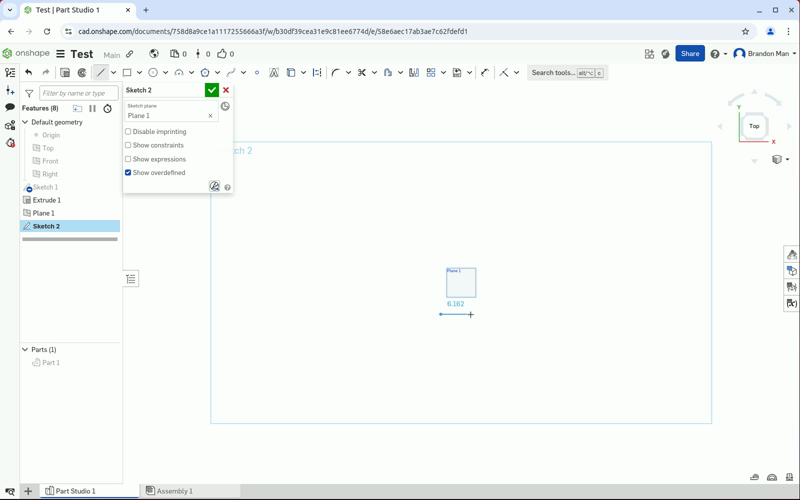
mouse_move(442, 314)
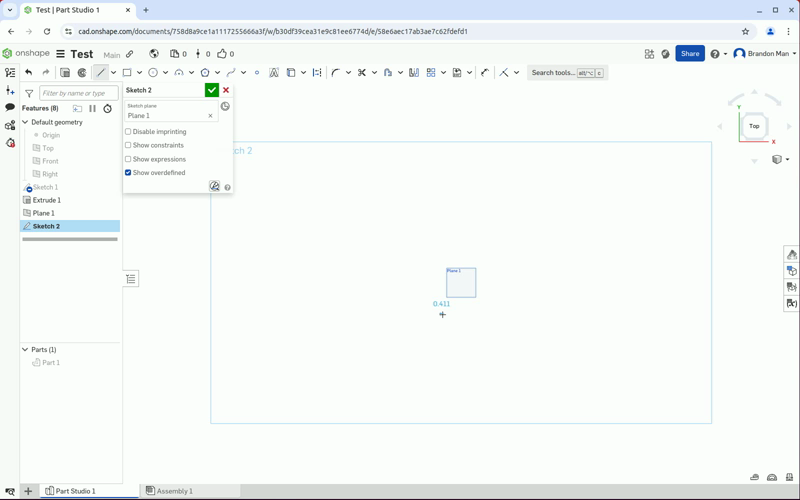
scroll(6)
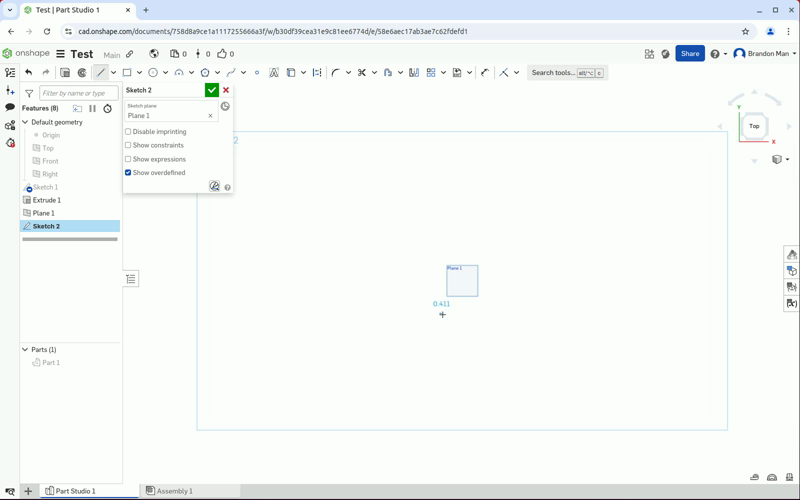
scroll(6)
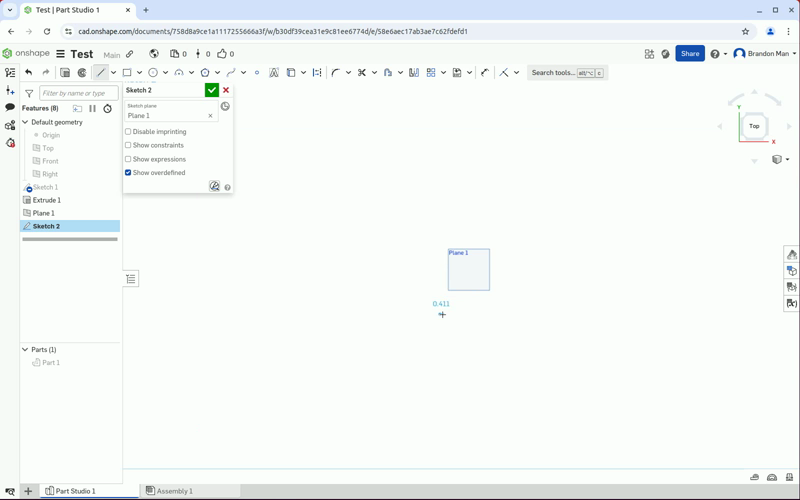
scroll(6)
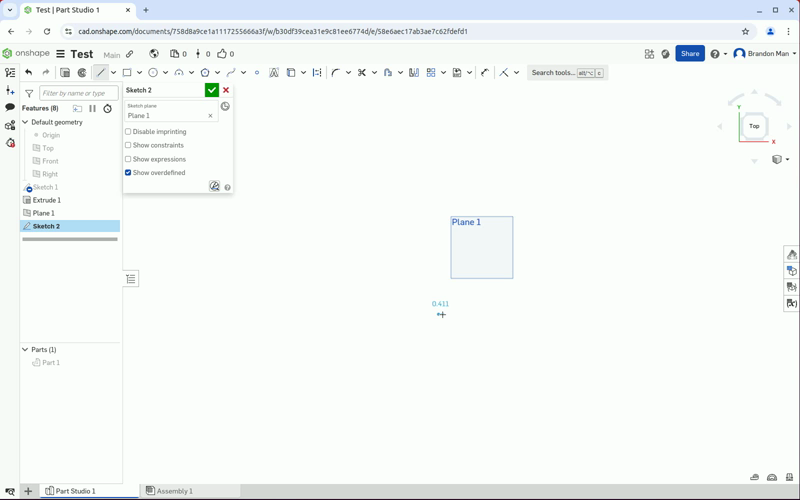
scroll(6)
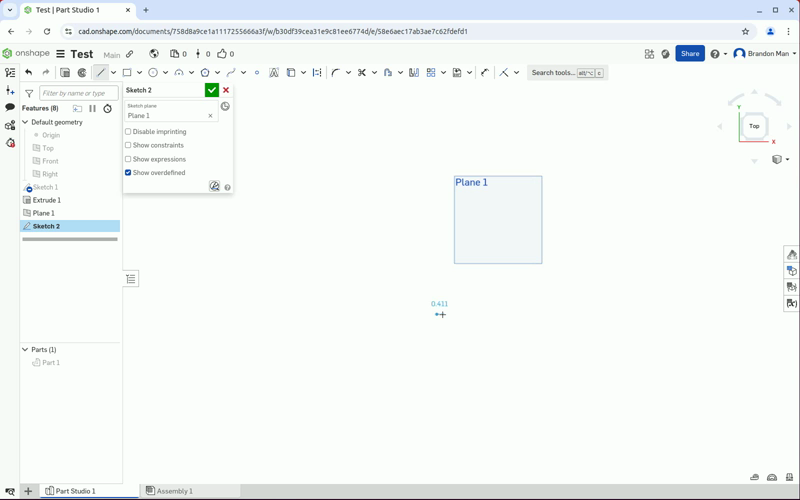
scroll(6)
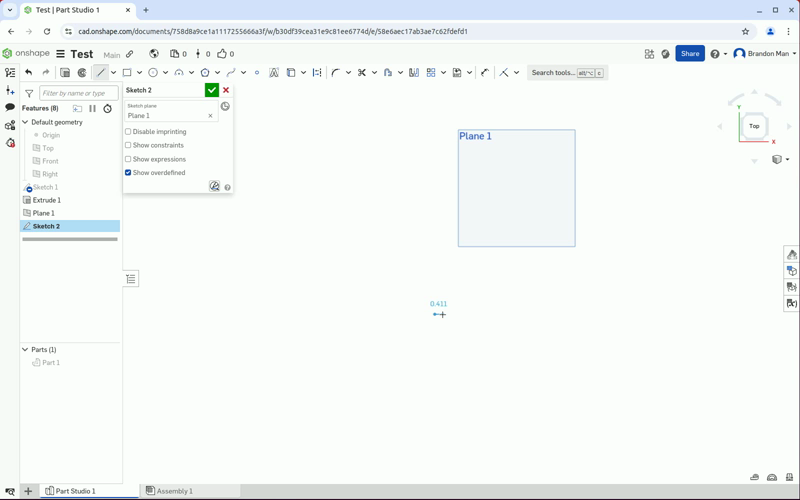
scroll(6)
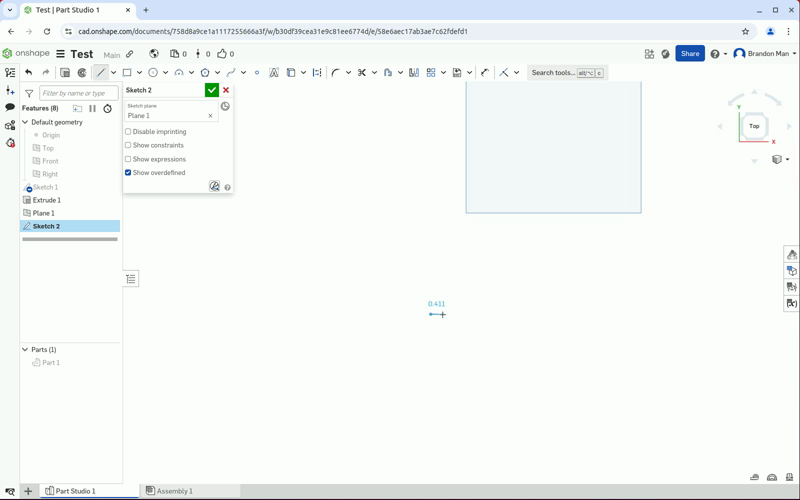
scroll(6)
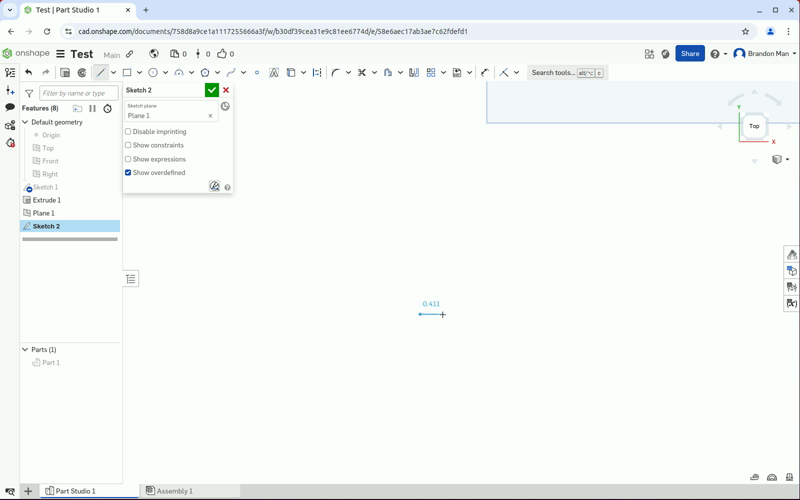
click(442, 314)
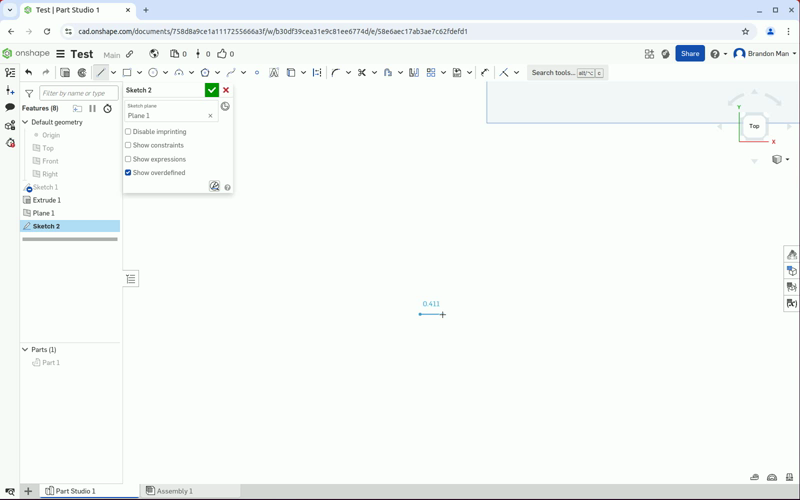
scroll(-6)
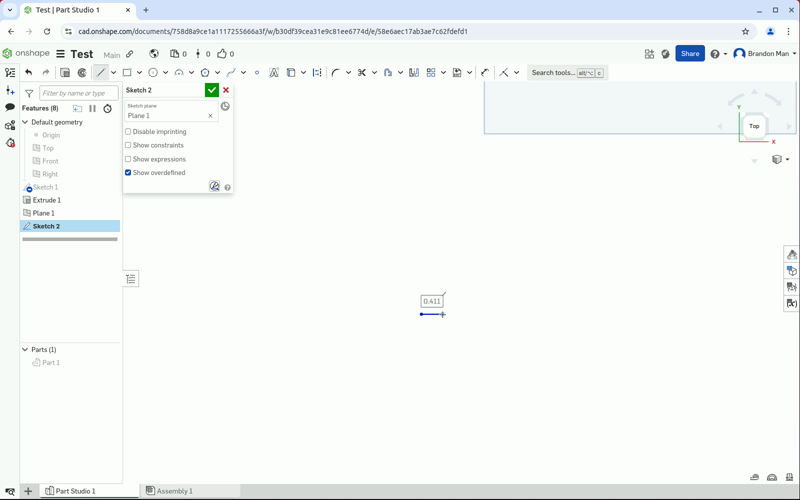
scroll(-6)
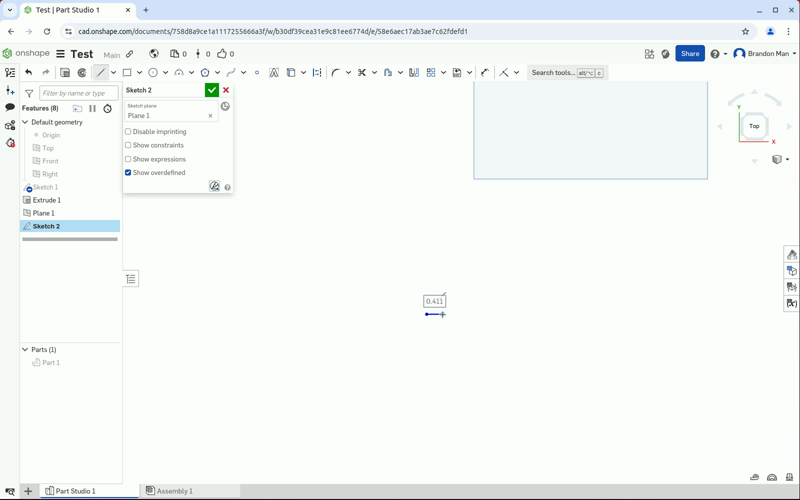
scroll(-6)
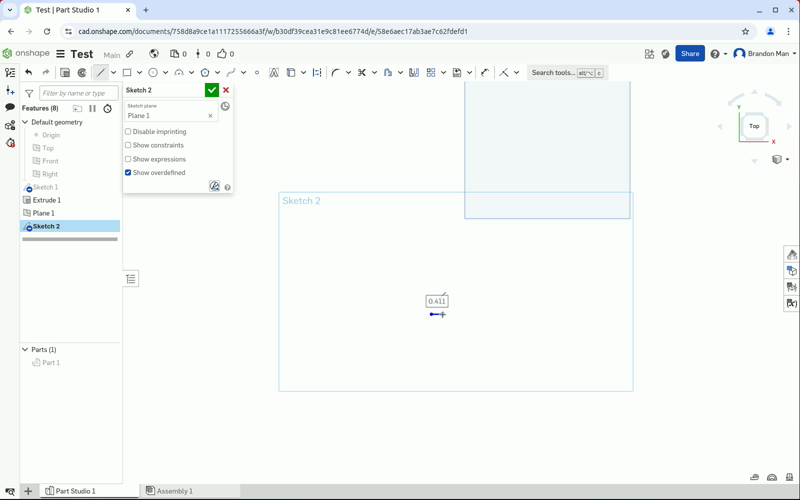
scroll(-6)
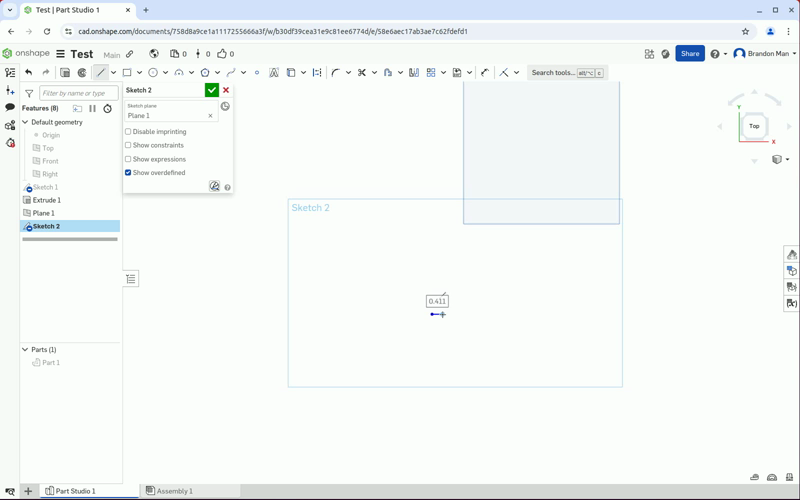
scroll(-6)
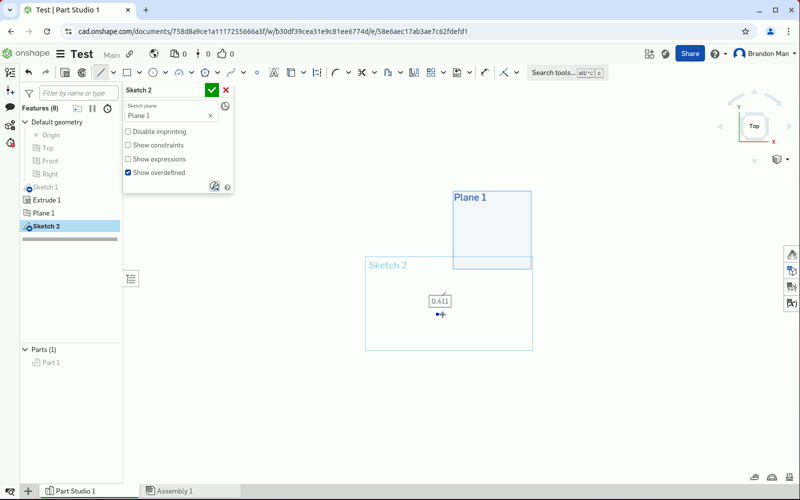
scroll(-6)
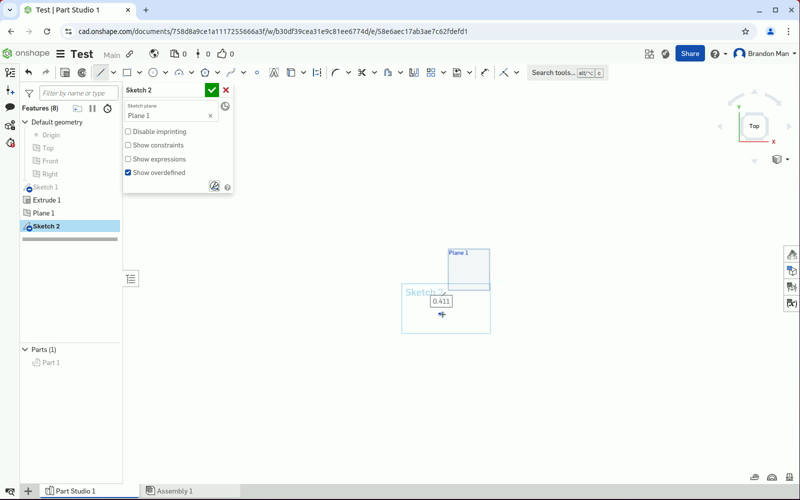
scroll(-6)
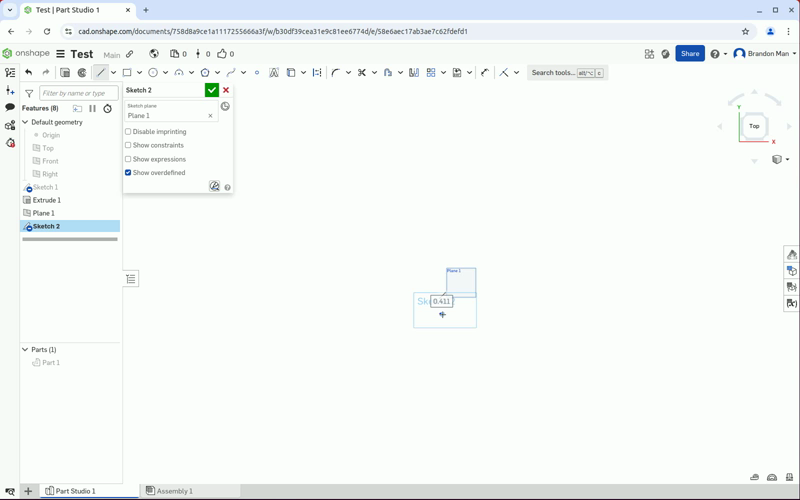
key_up(shift)
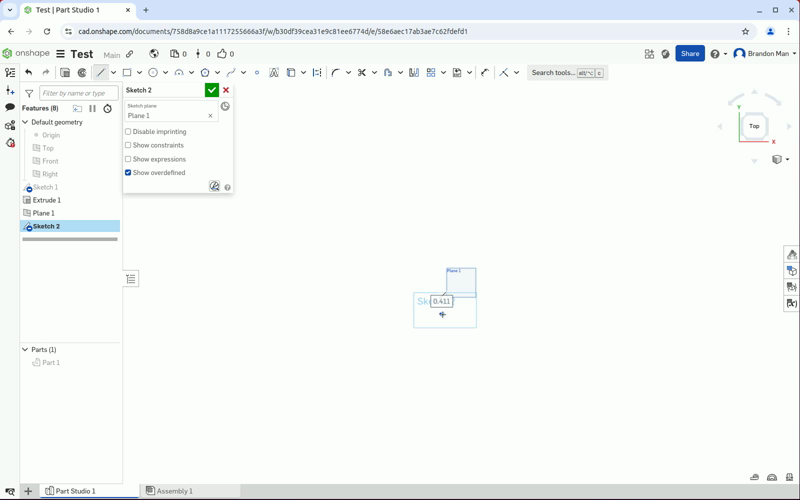
key_down(shift)
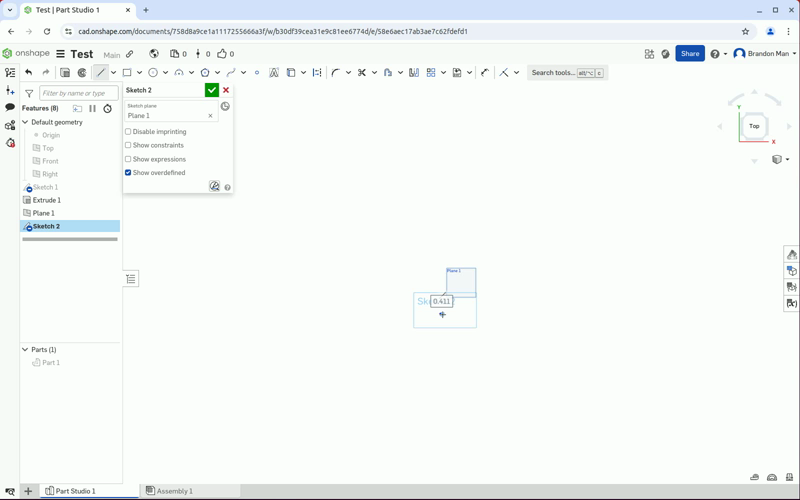
mouse_move(472, 314)
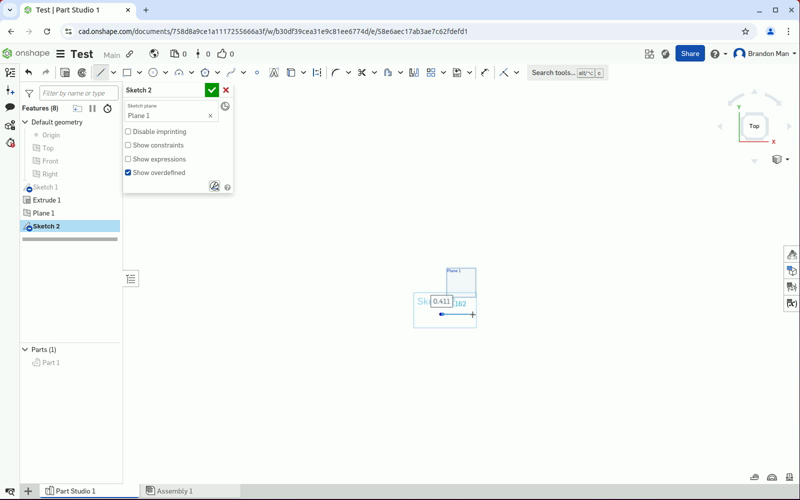
mouse_move(447, 307)
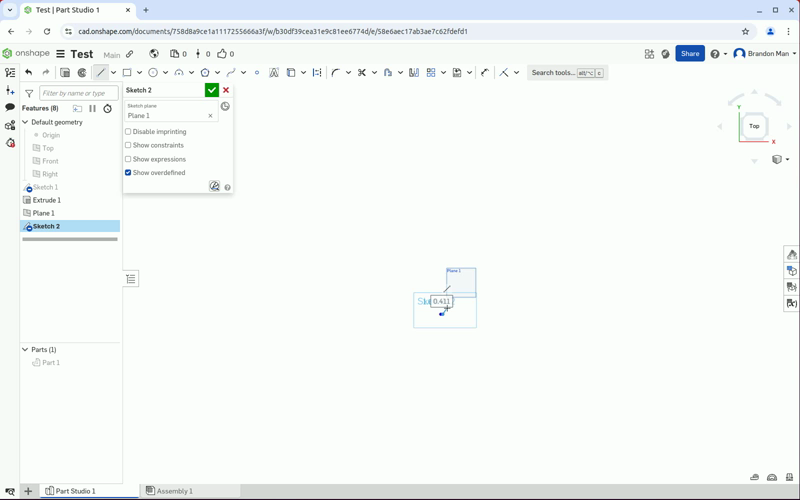
click(447, 307)
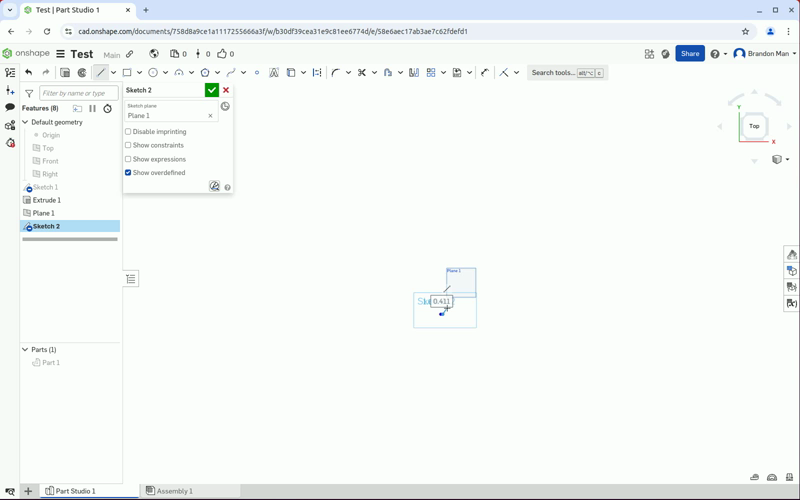
key_up(shift)
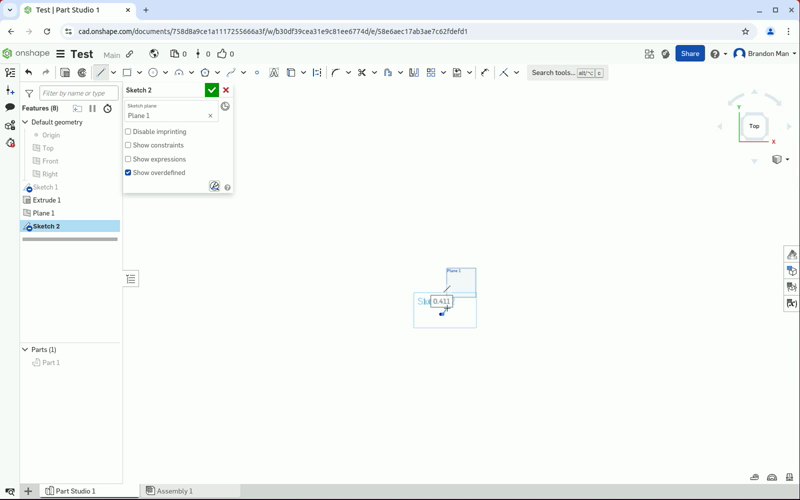
key_down(shift)
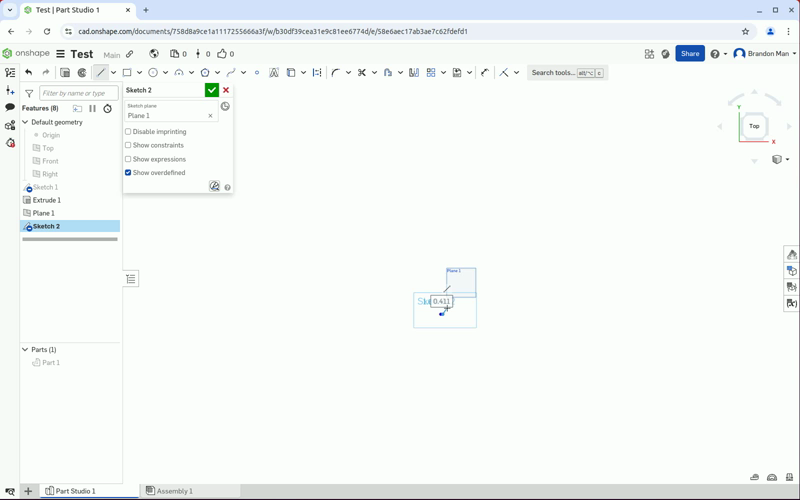
mouse_move(477, 307)
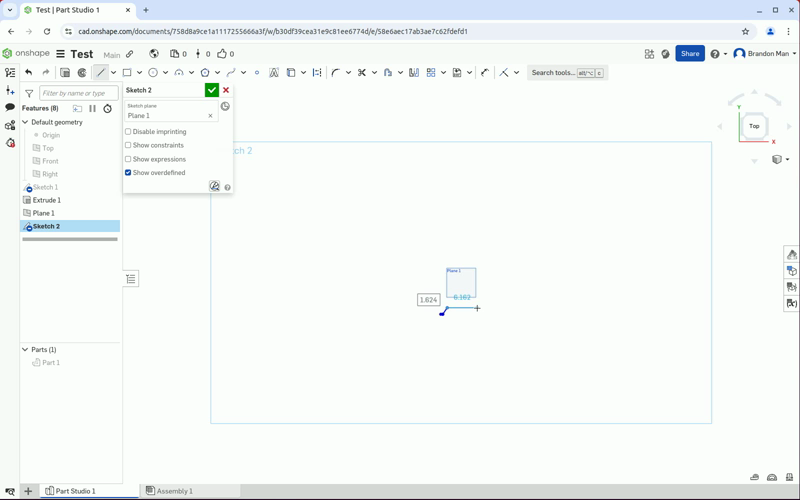
mouse_move(450, 314)
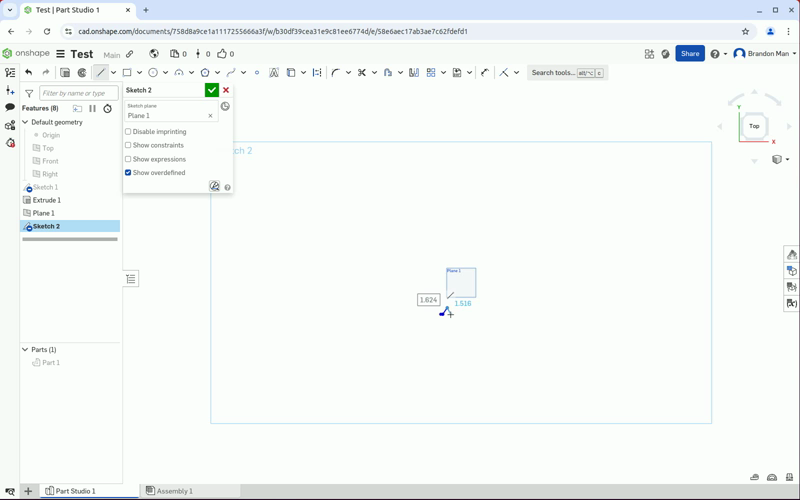
click(450, 314)
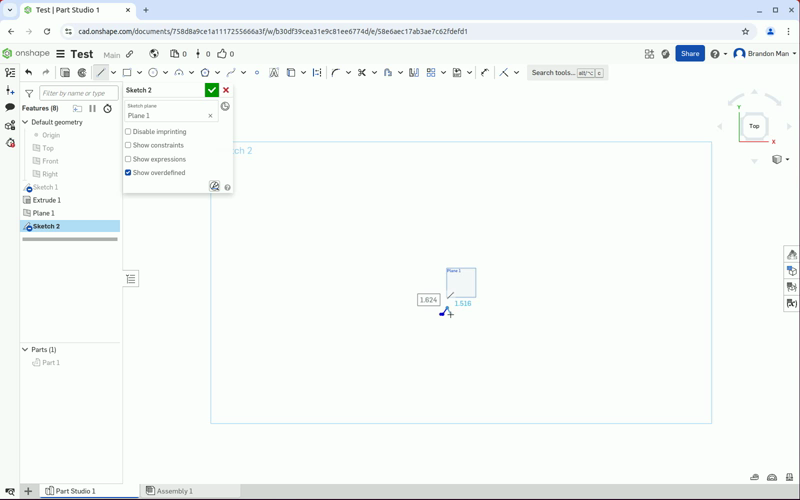
key_up(shift)
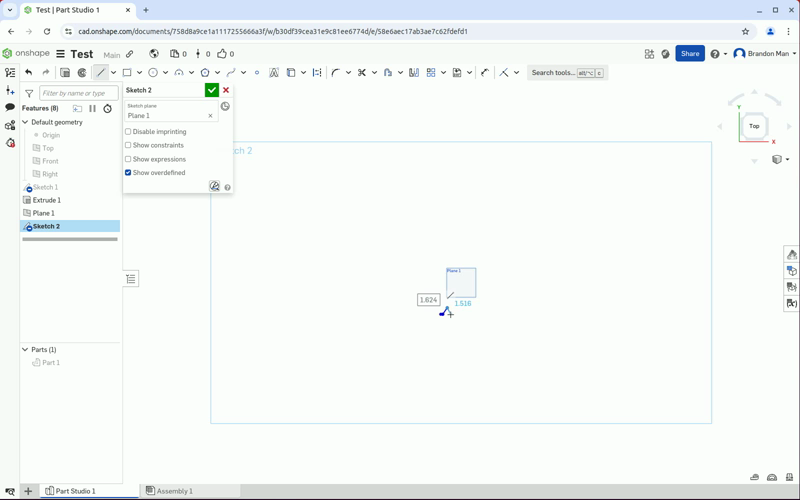
key_down(shift)
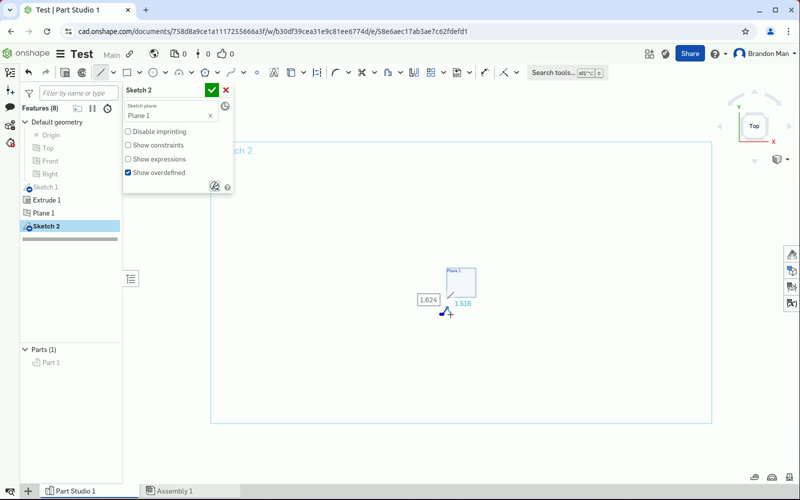
mouse_move(480, 314)
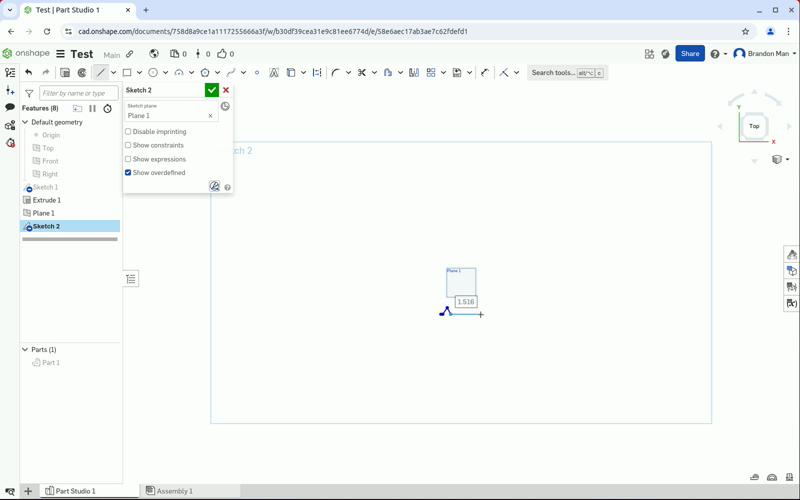
mouse_move(453, 314)
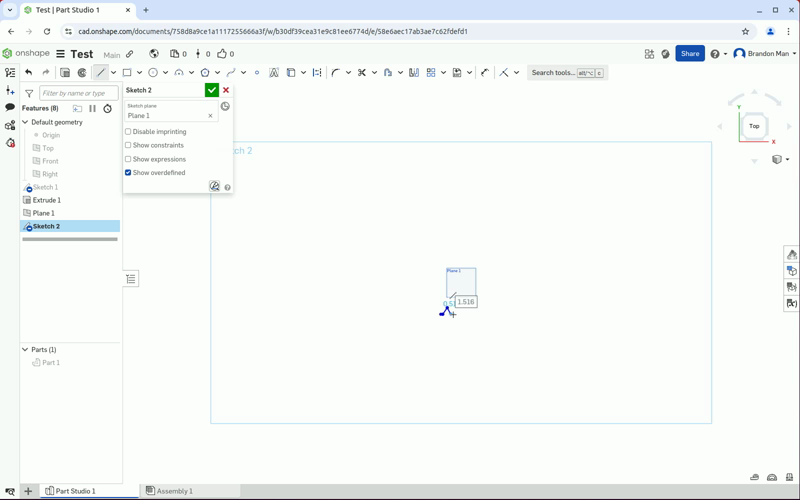
scroll(6)
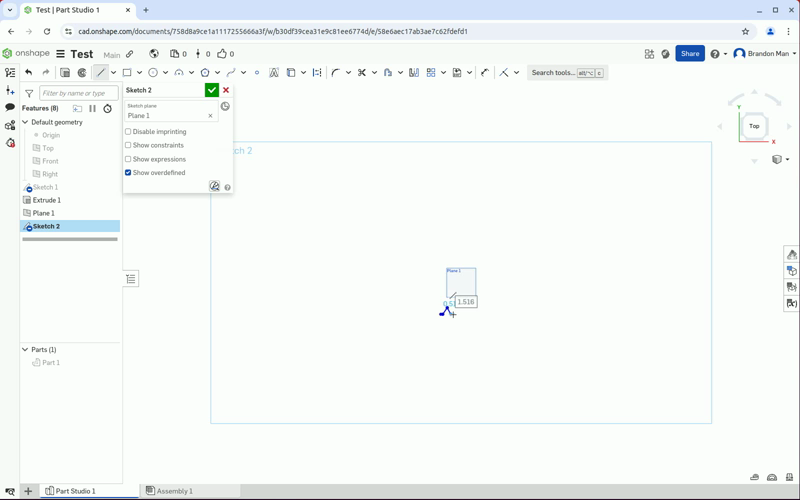
scroll(6)
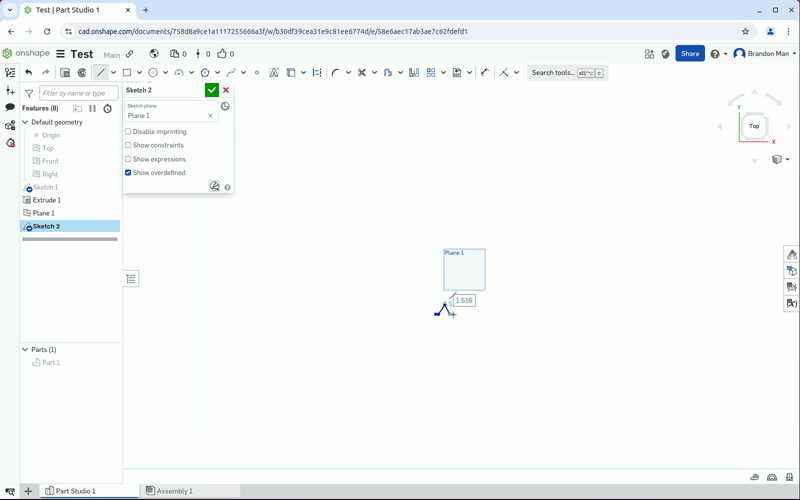
scroll(6)
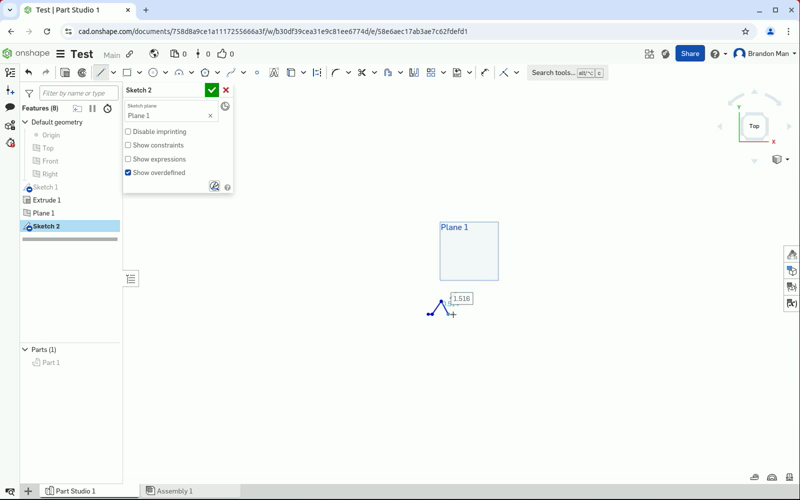
scroll(6)
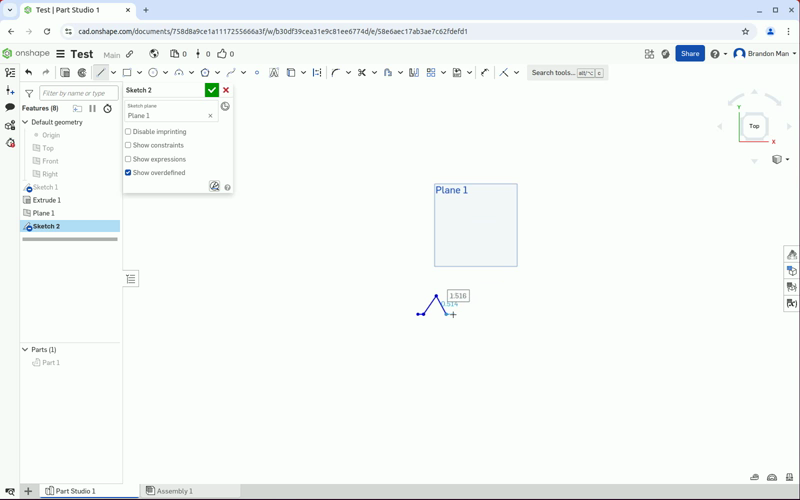
scroll(6)
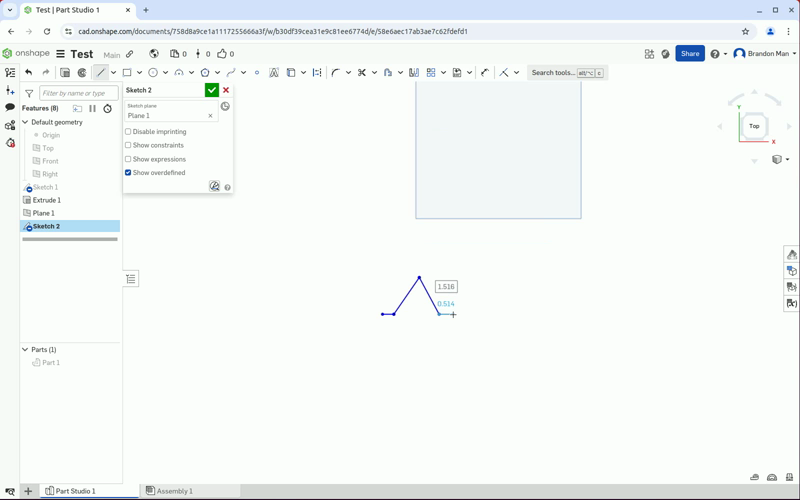
scroll(6)
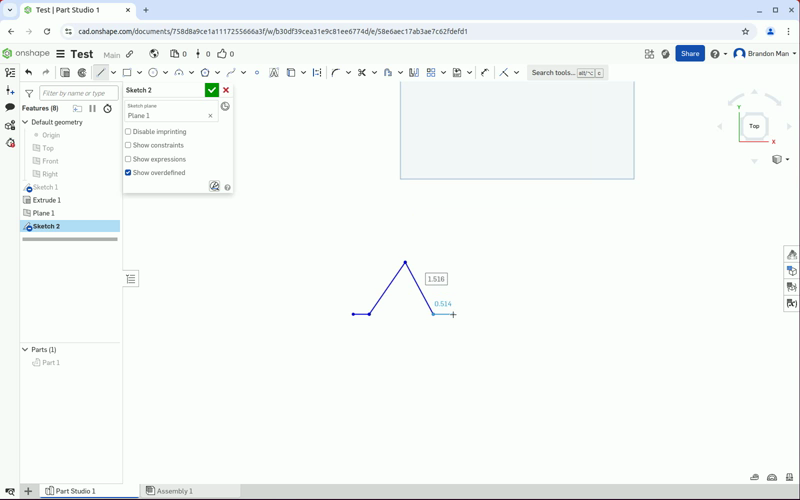
scroll(6)
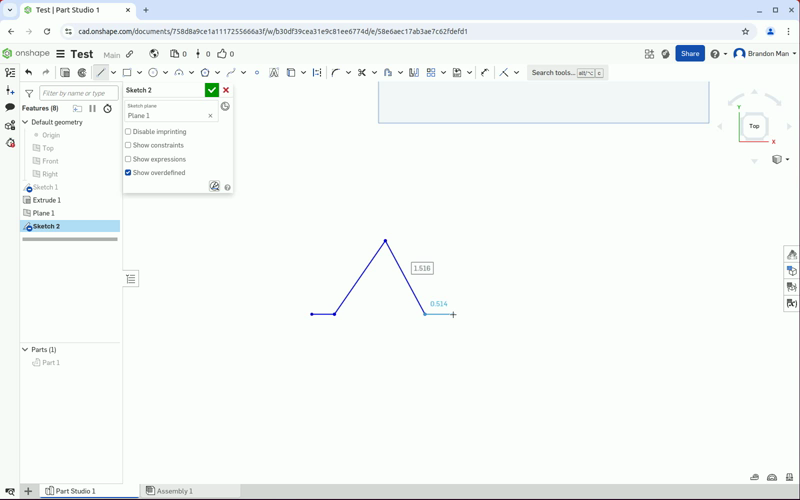
click(453, 314)
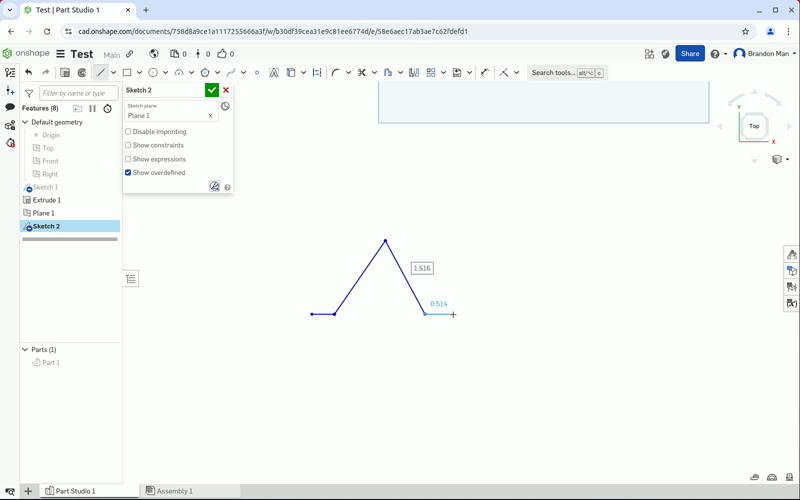
scroll(-6)
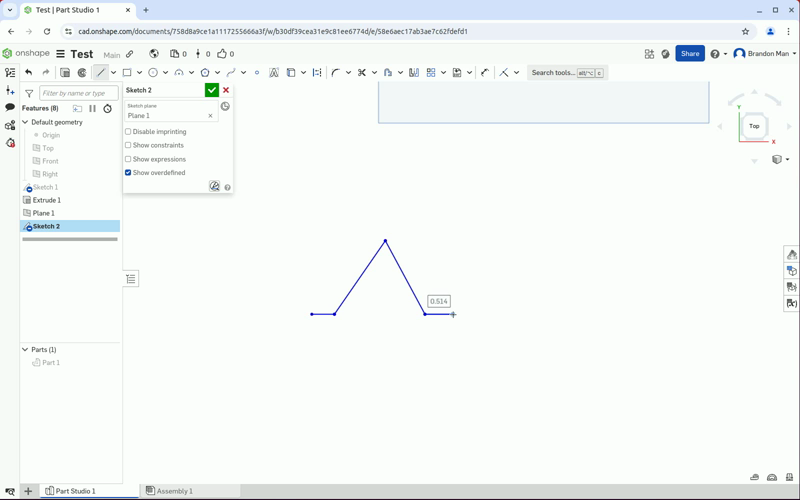
scroll(-6)
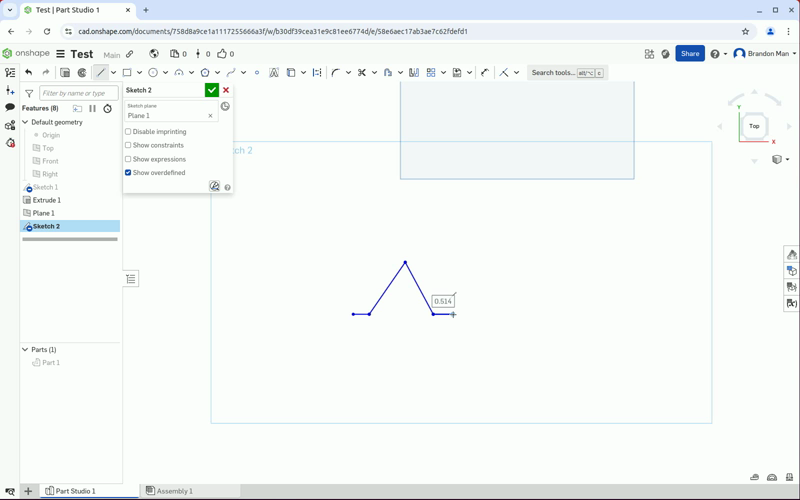
scroll(-6)
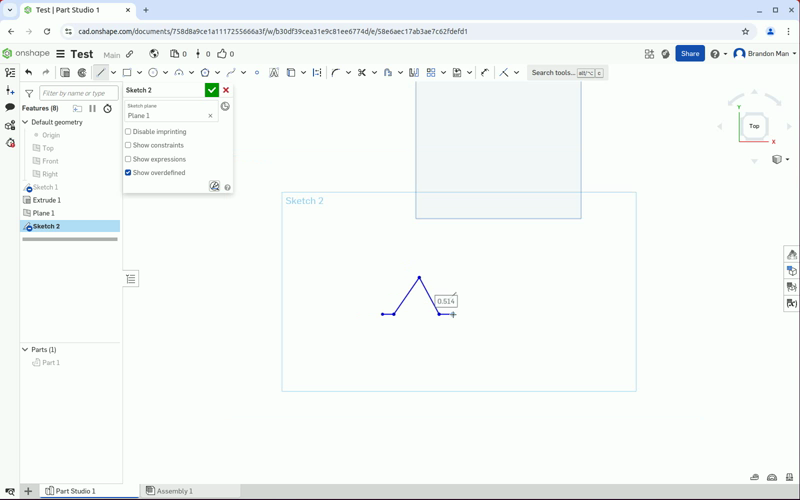
scroll(-6)
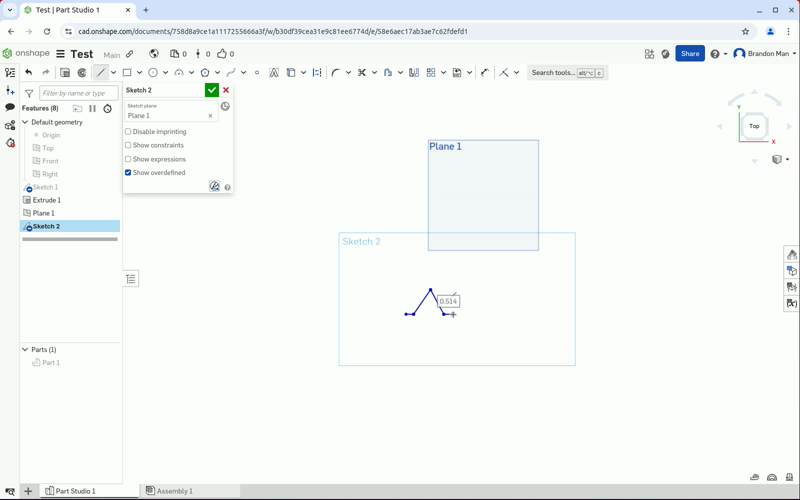
scroll(-6)
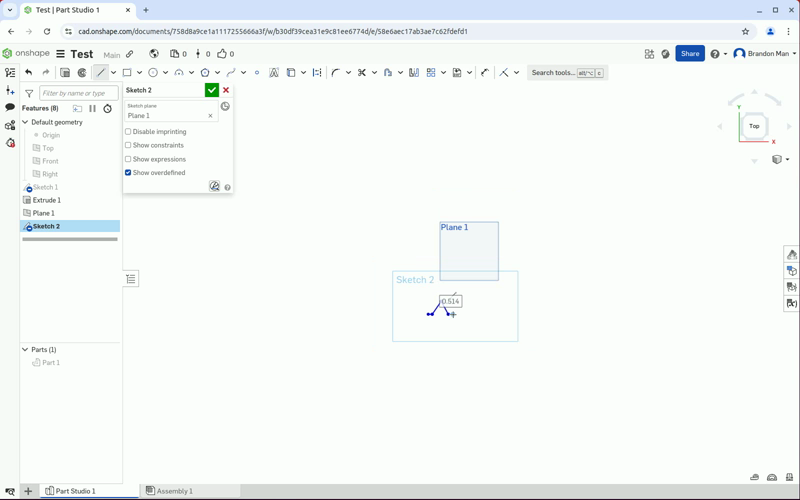
scroll(-6)
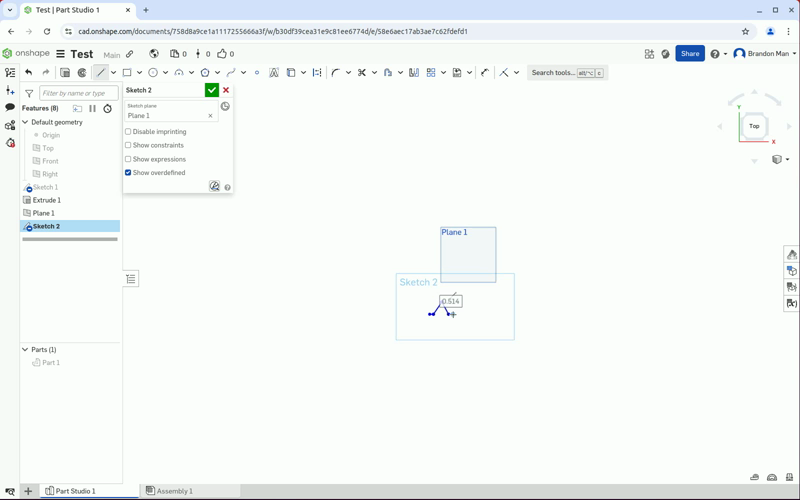
scroll(-6)
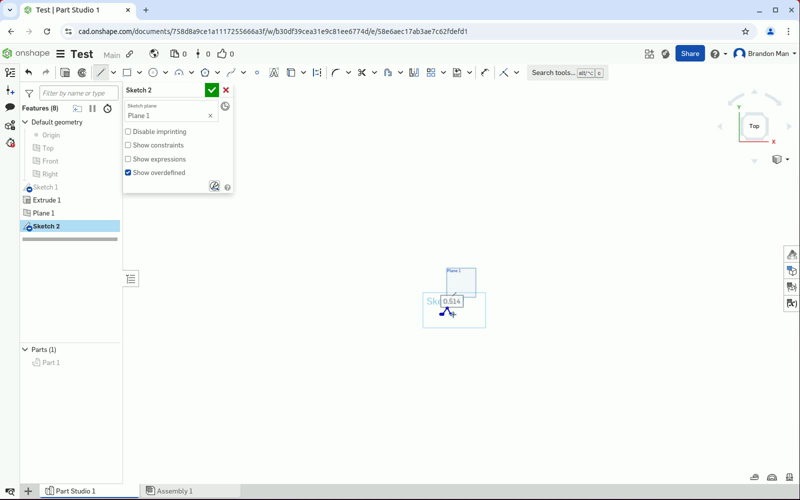
key_up(shift)
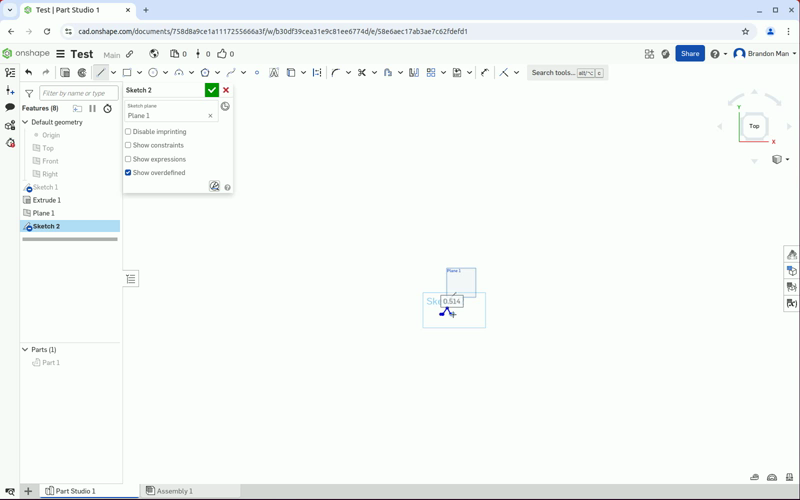
key_down(shift)
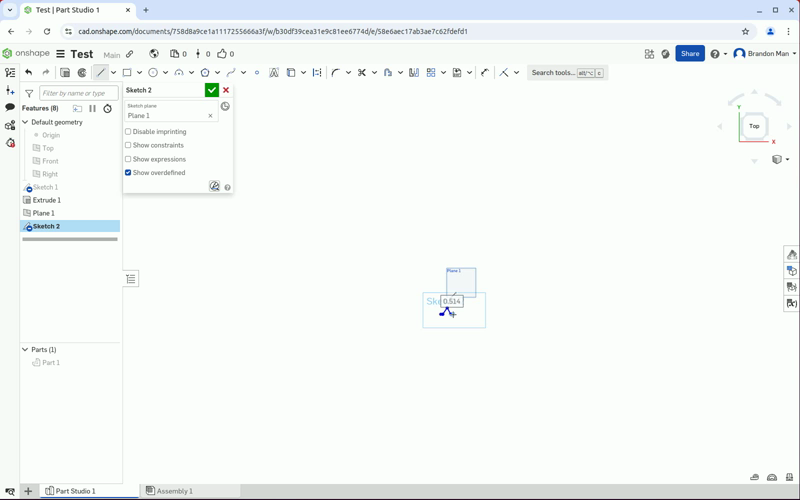
mouse_move(483, 314)
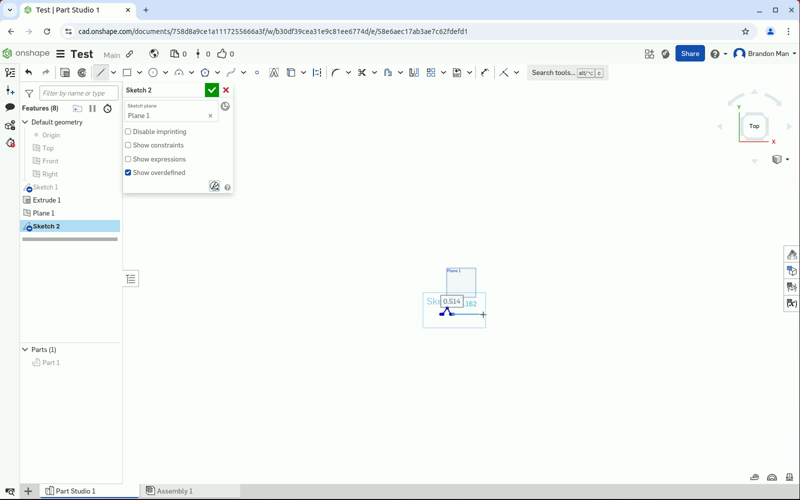
mouse_move(447, 306)
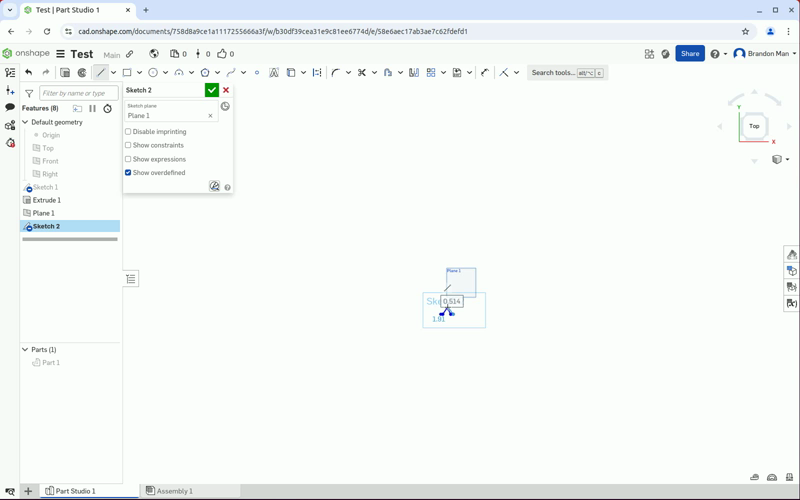
scroll(6)
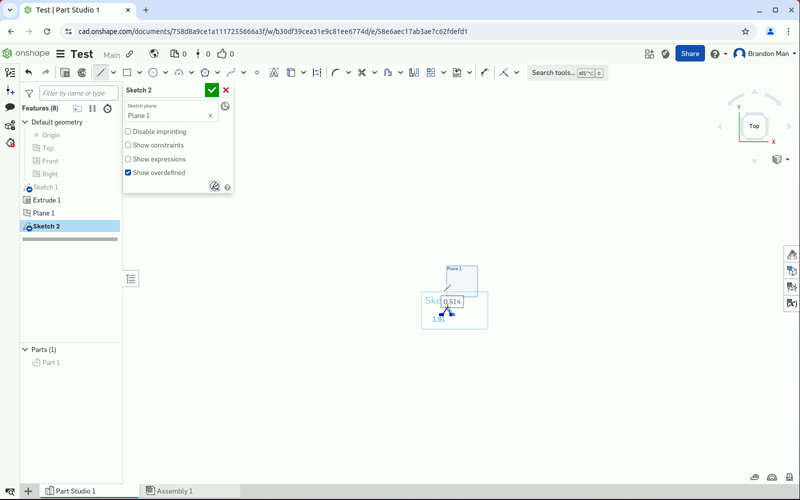
scroll(6)
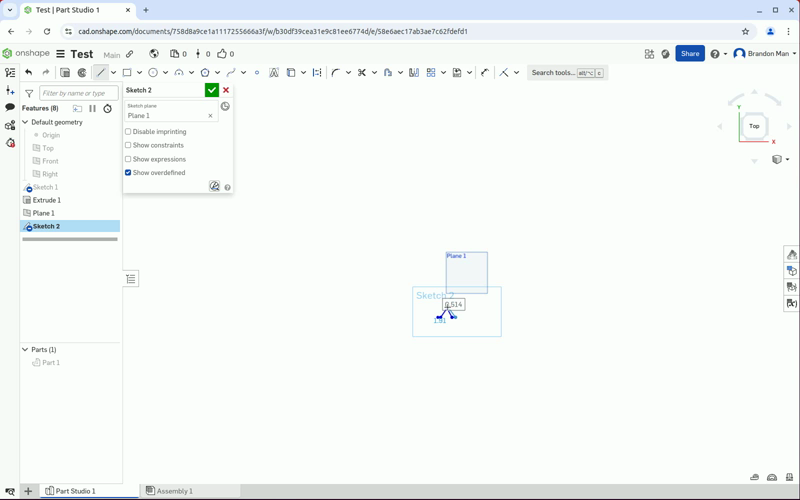
scroll(6)
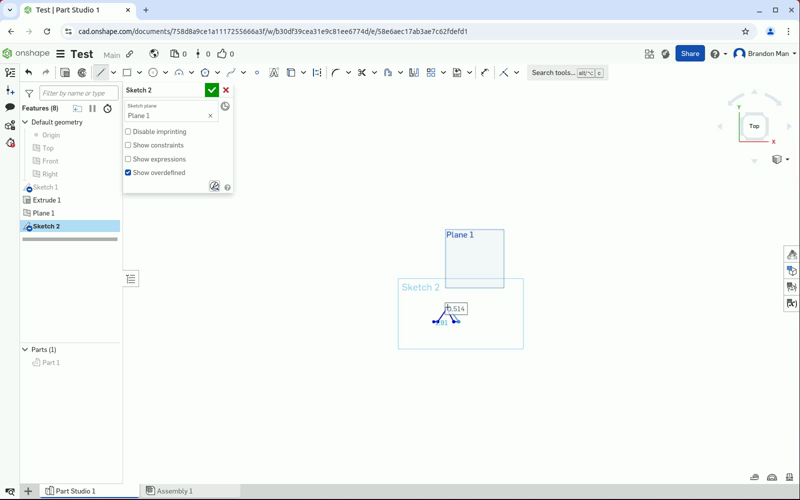
scroll(6)
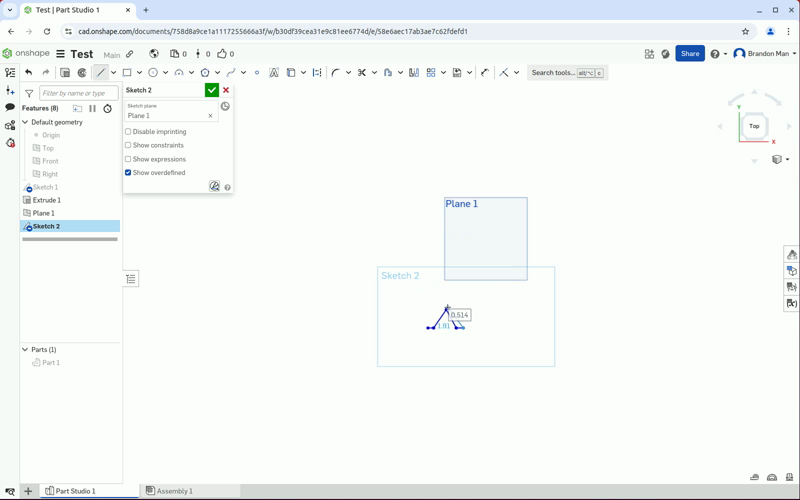
scroll(6)
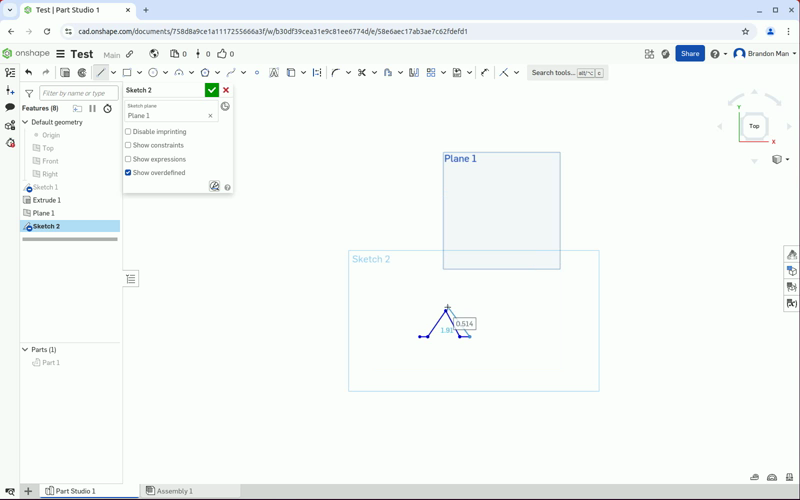
scroll(6)
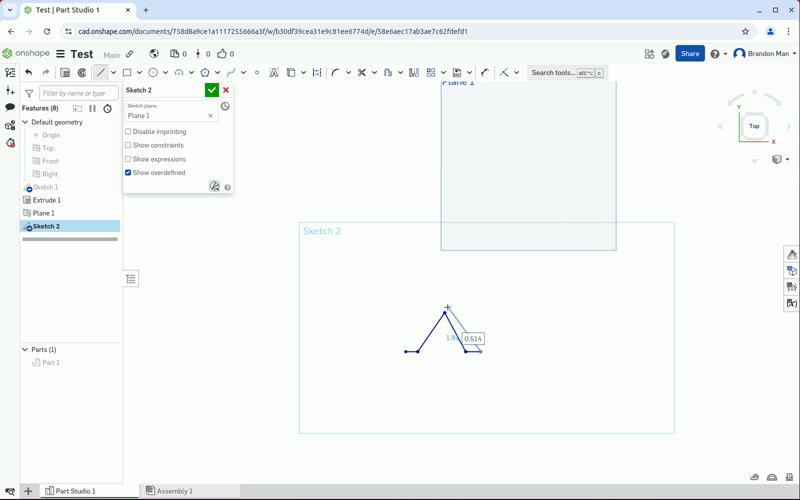
scroll(6)
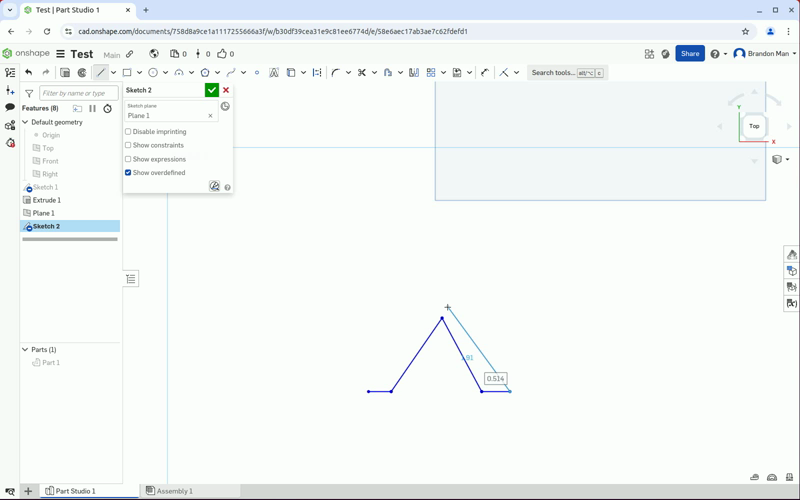
click(447, 306)
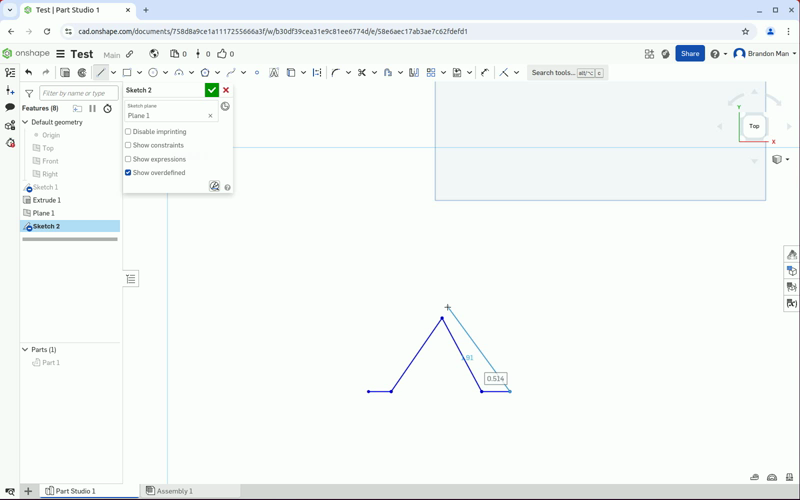
scroll(-6)
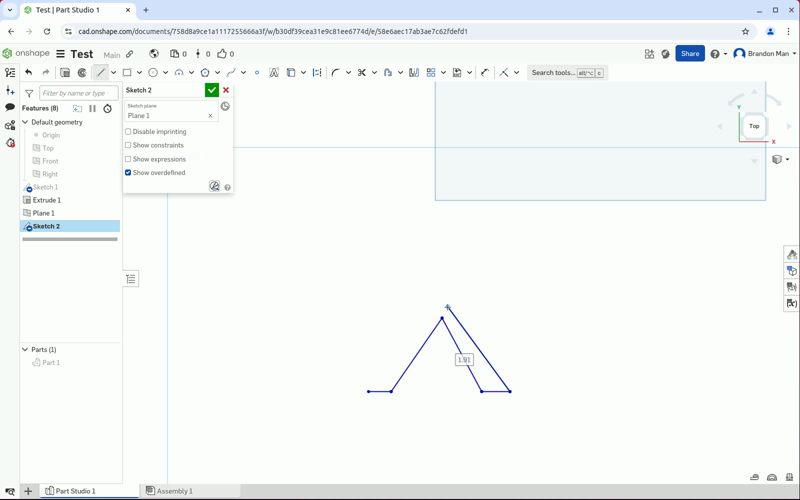
scroll(-6)
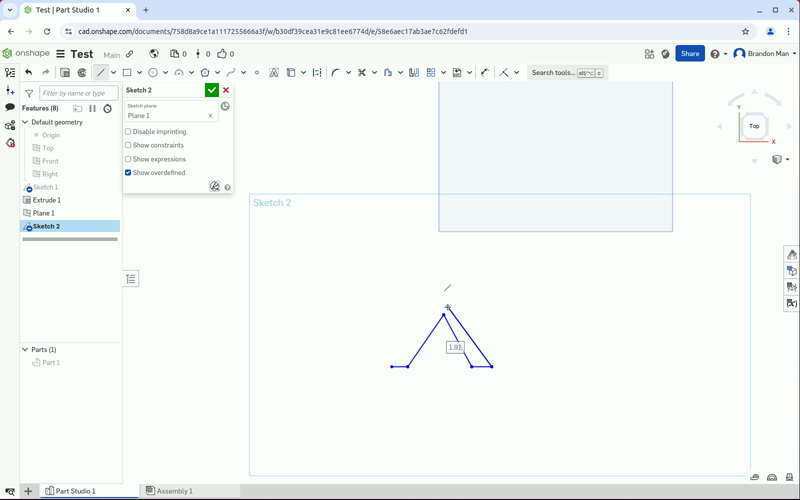
scroll(-6)
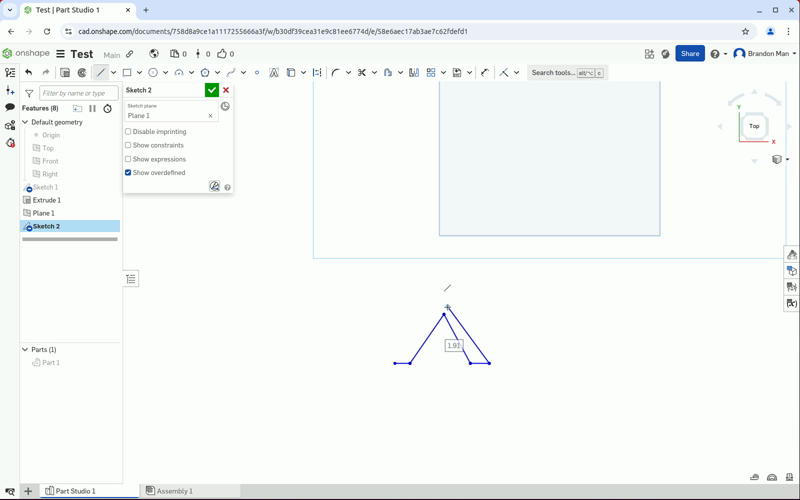
scroll(-6)
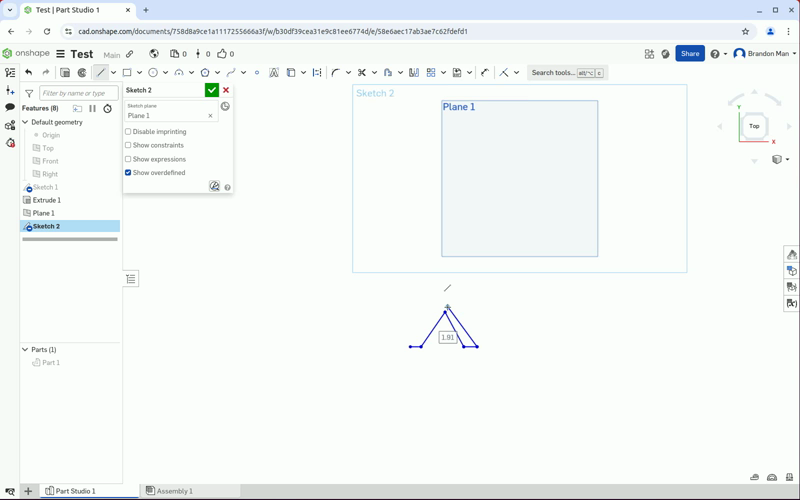
scroll(-6)
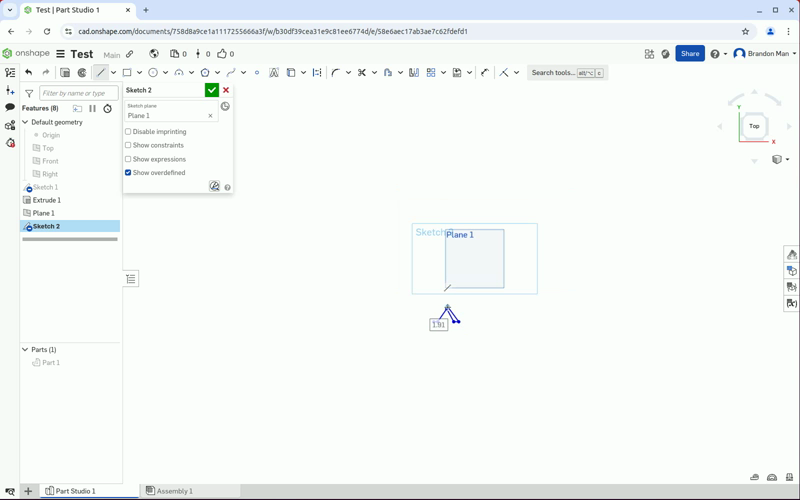
scroll(-6)
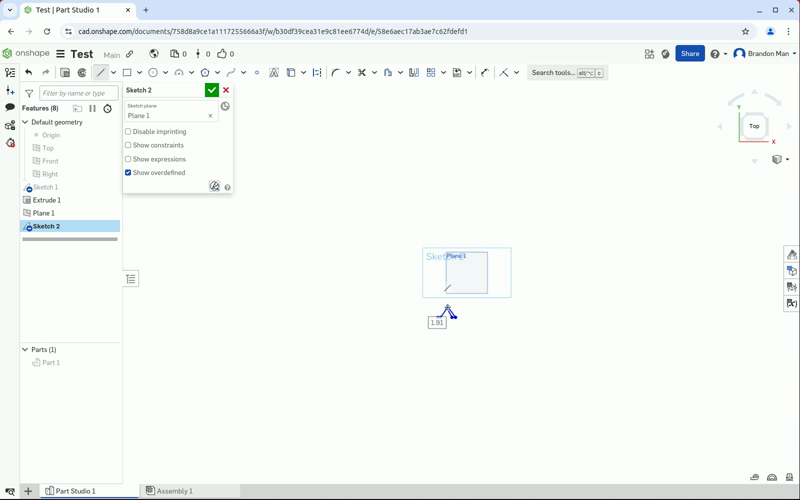
scroll(-6)
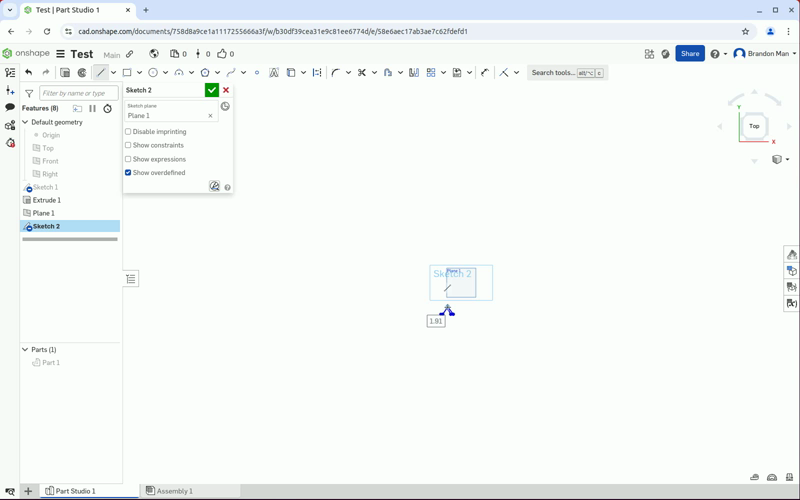
key_up(shift)
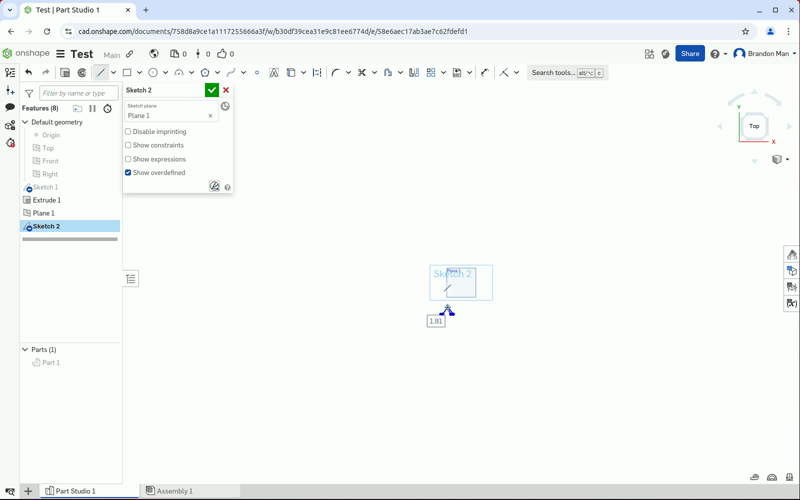
key_down(shift)
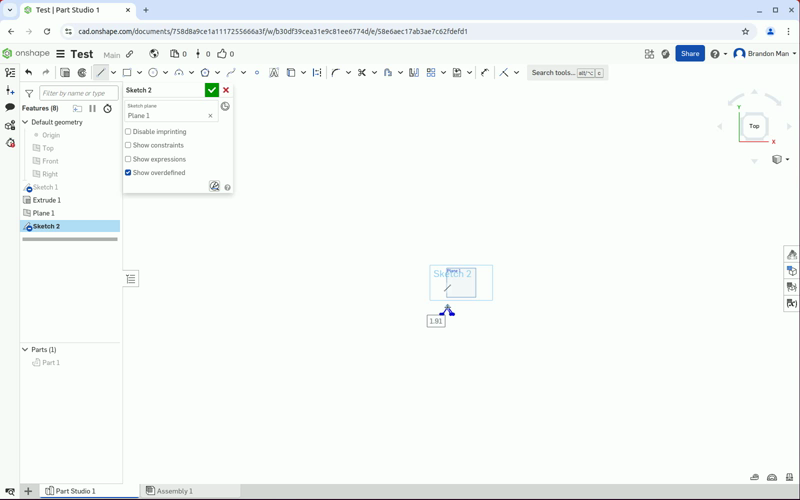
mouse_move(477, 306)
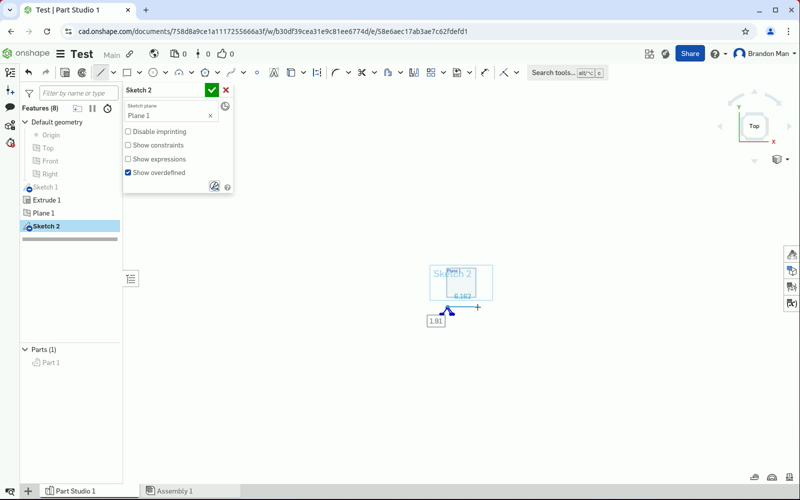
mouse_move(452, 299)
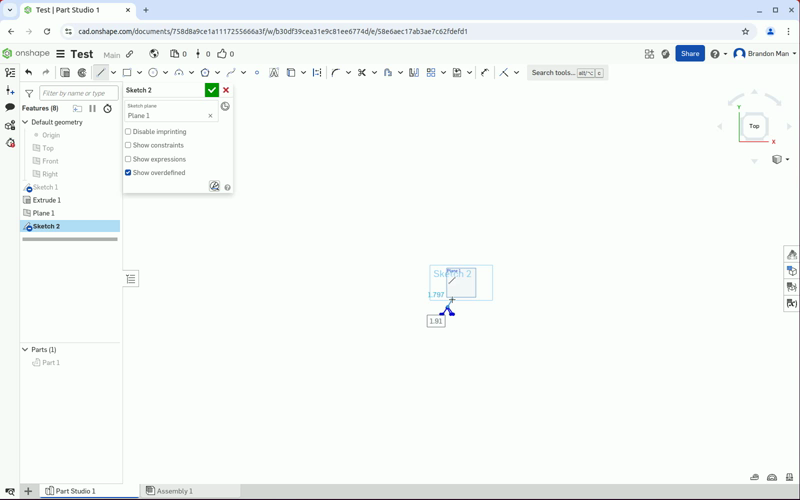
click(452, 299)
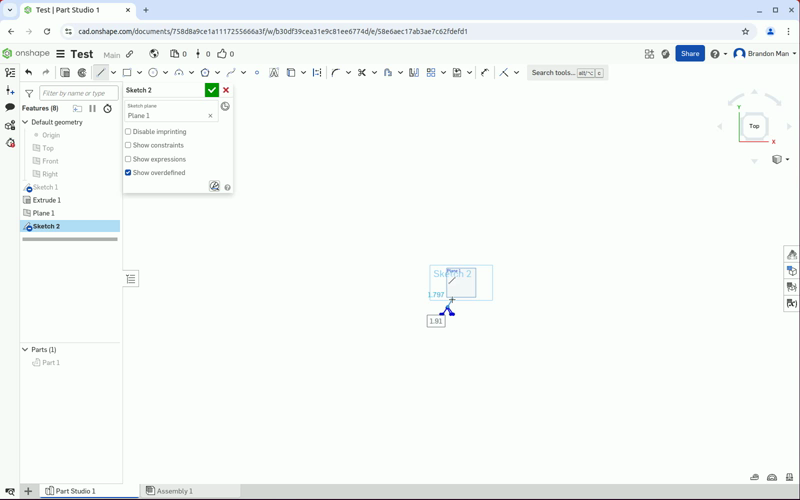
key_up(shift)
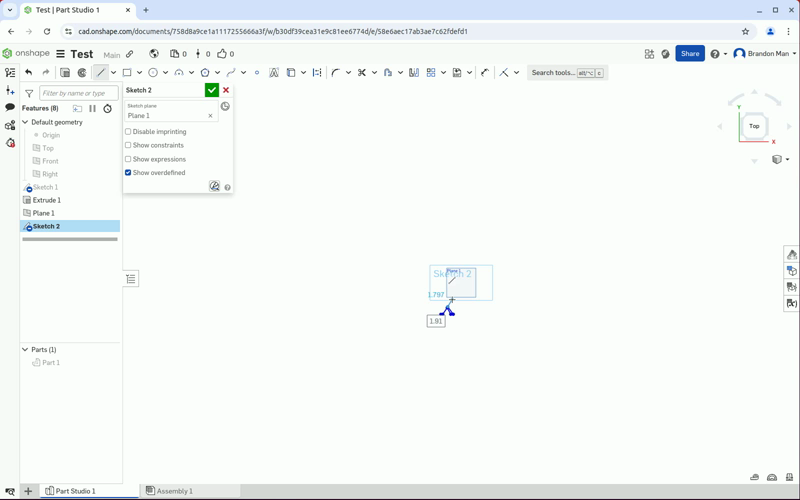
key_down(shift)
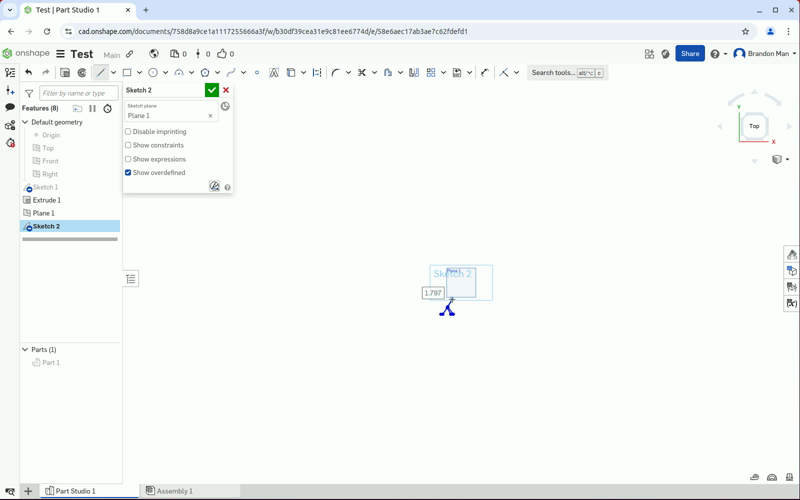
mouse_move(482, 299)
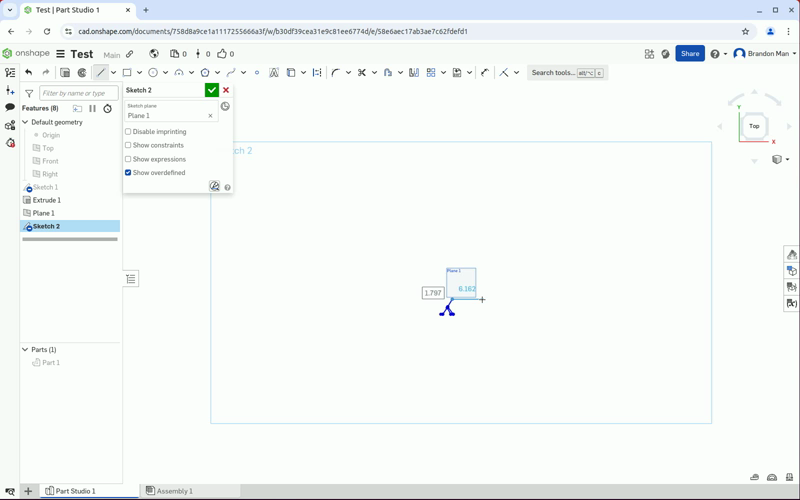
mouse_move(450, 299)
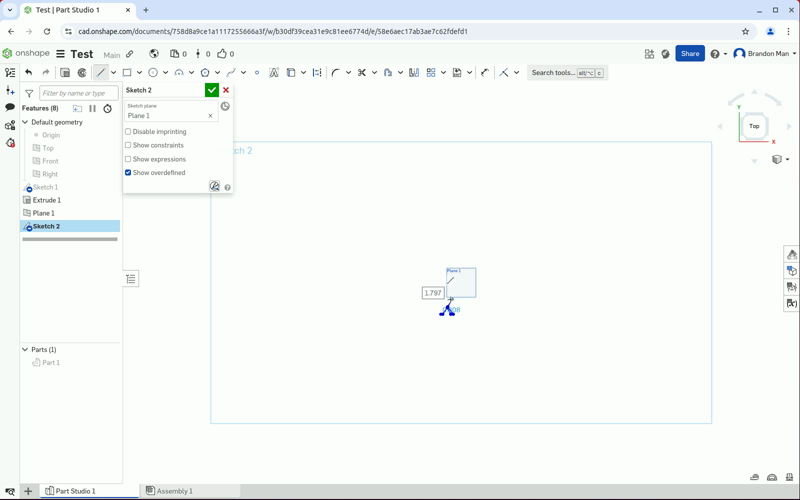
scroll(6)
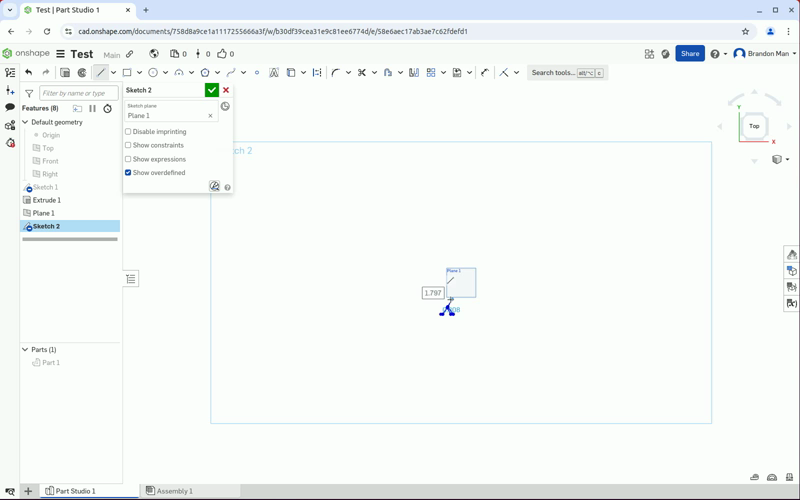
scroll(6)
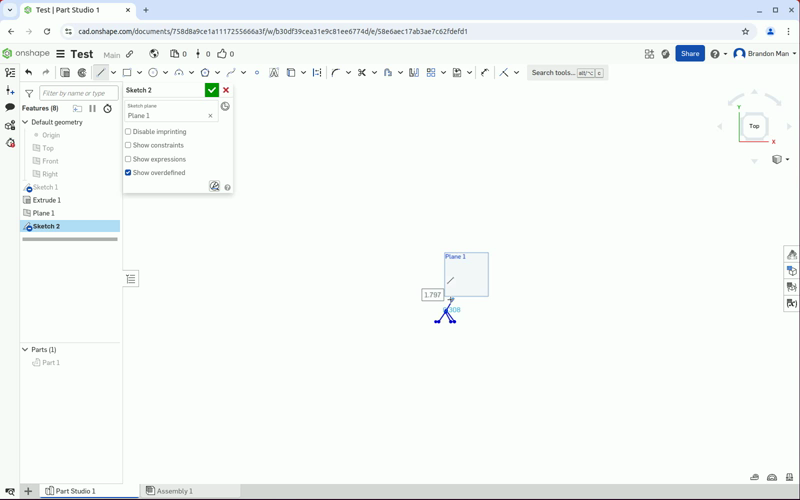
scroll(6)
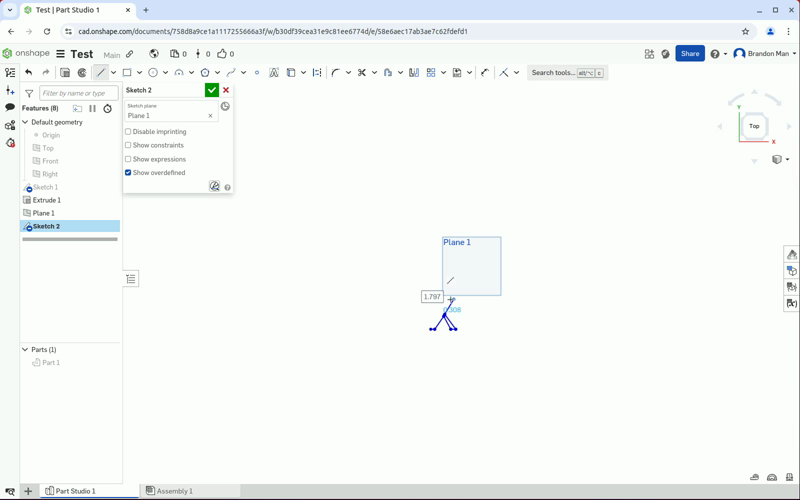
scroll(6)
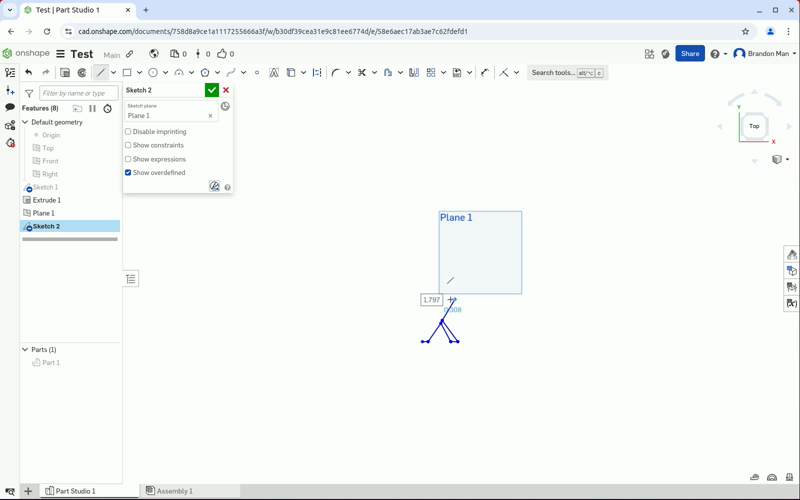
scroll(6)
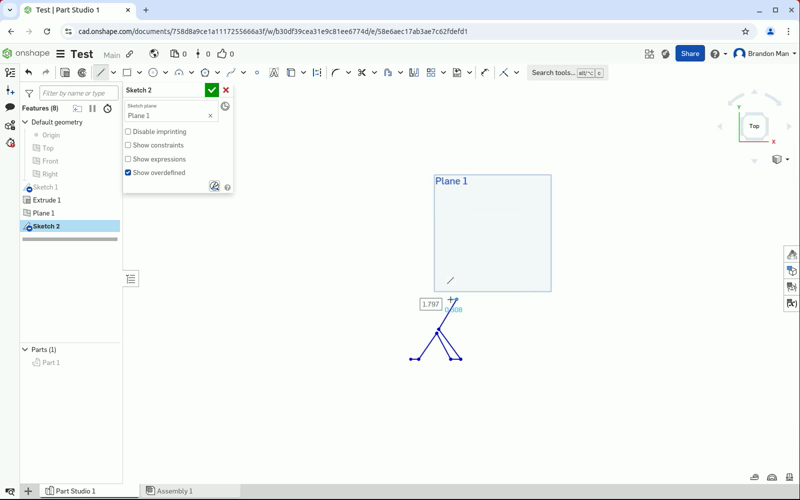
scroll(6)
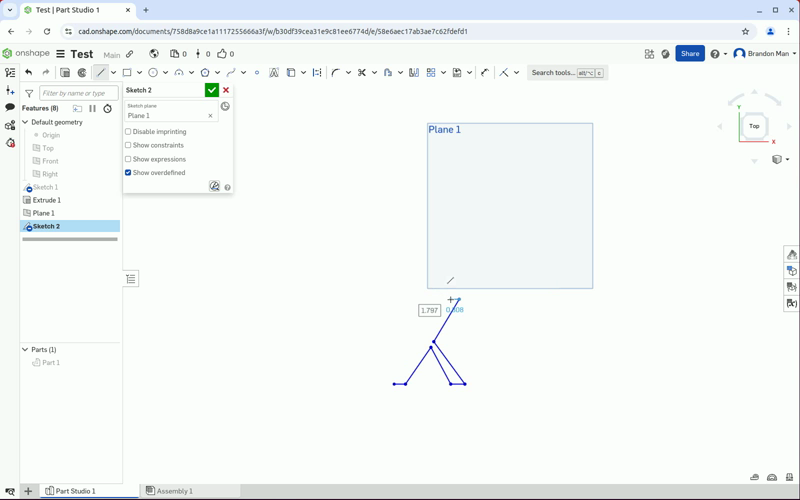
scroll(6)
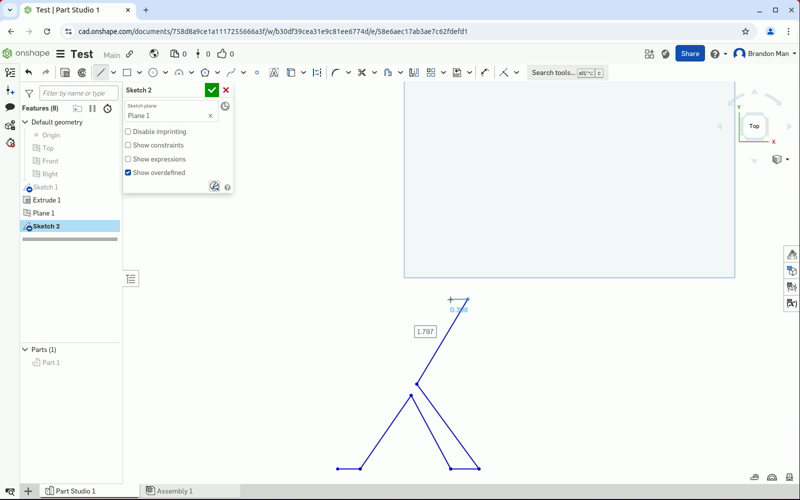
click(450, 299)
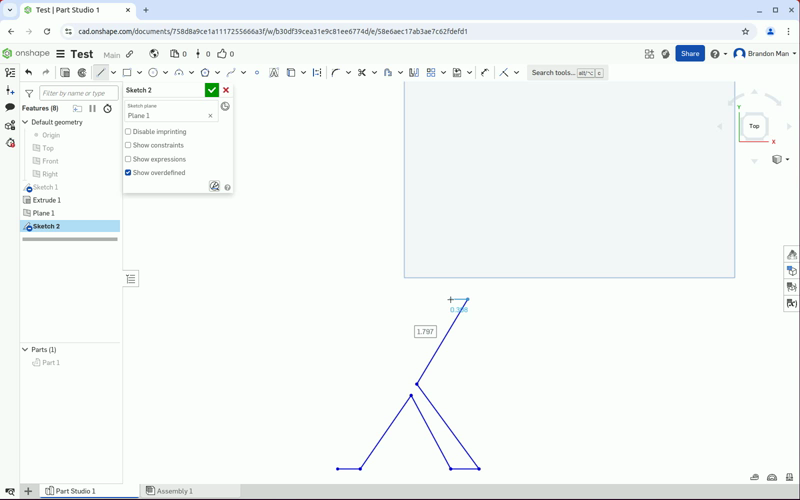
scroll(-6)
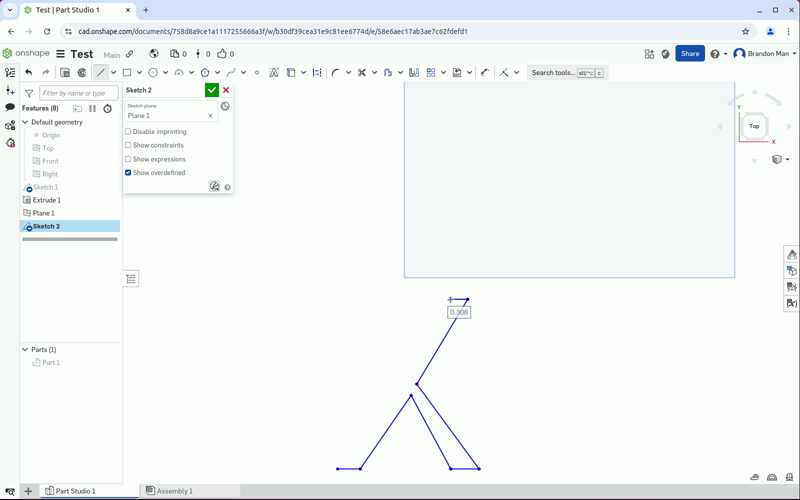
scroll(-6)
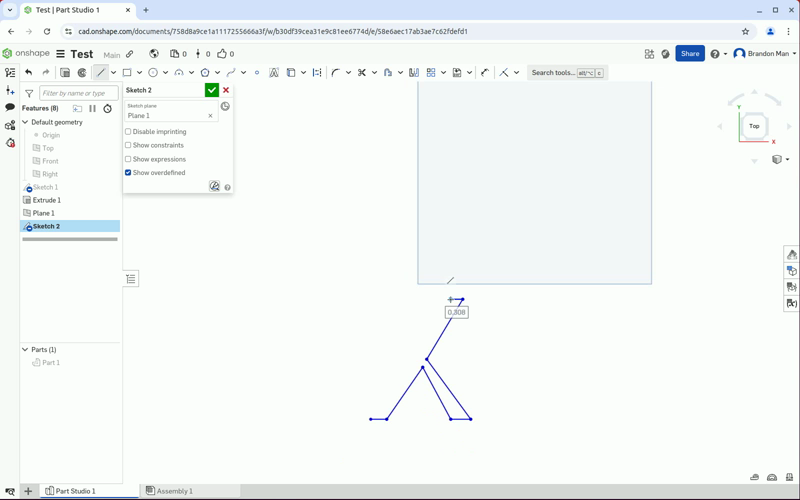
scroll(-6)
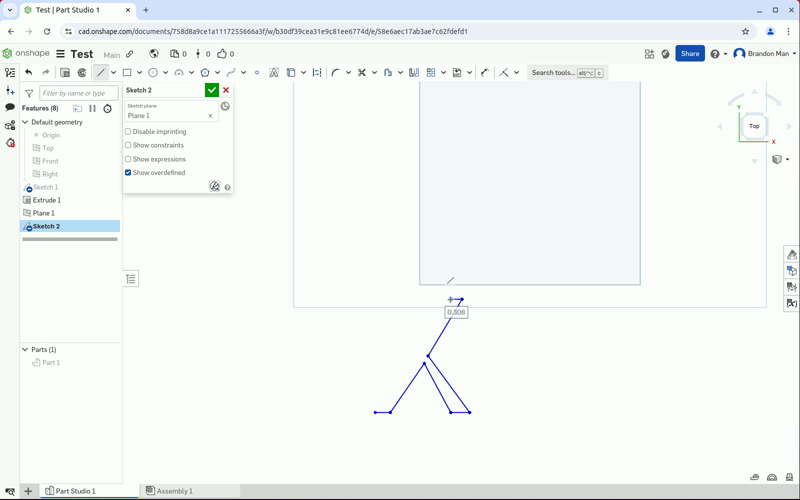
scroll(-6)
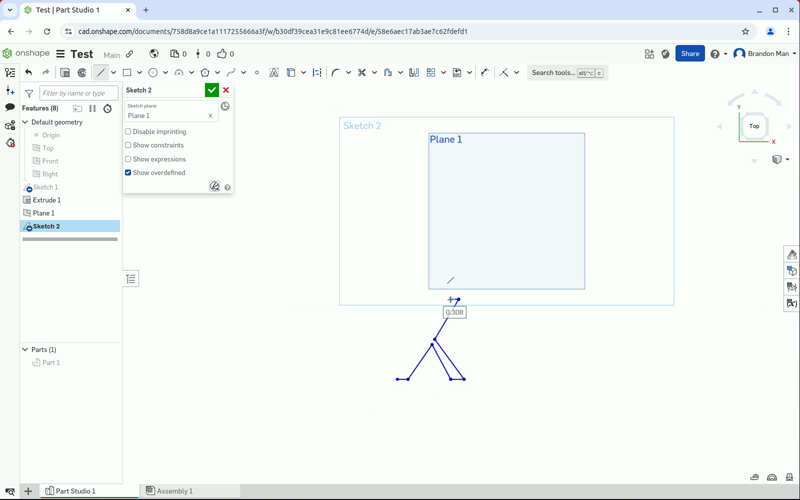
scroll(-6)
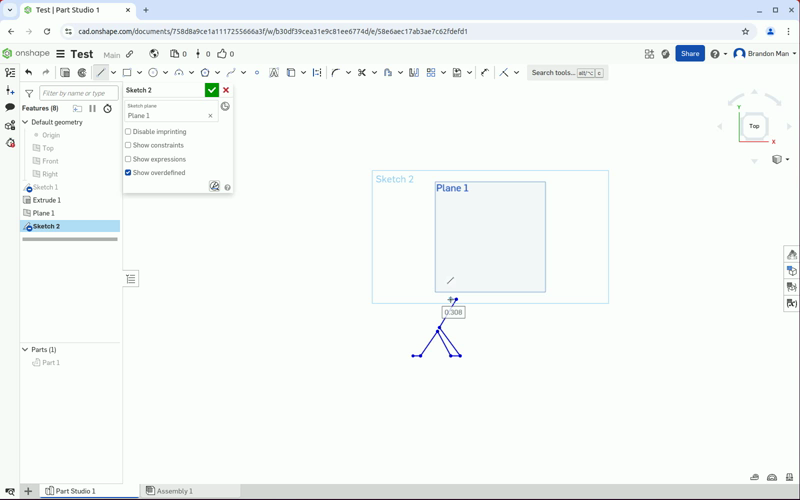
scroll(-6)
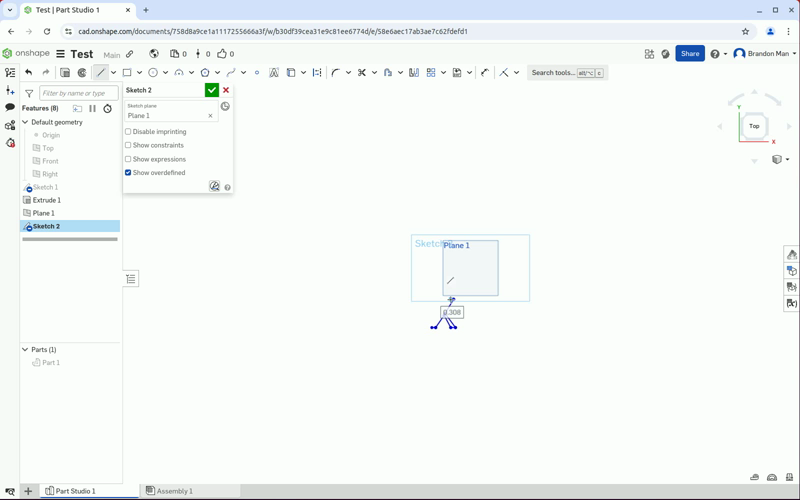
scroll(-6)
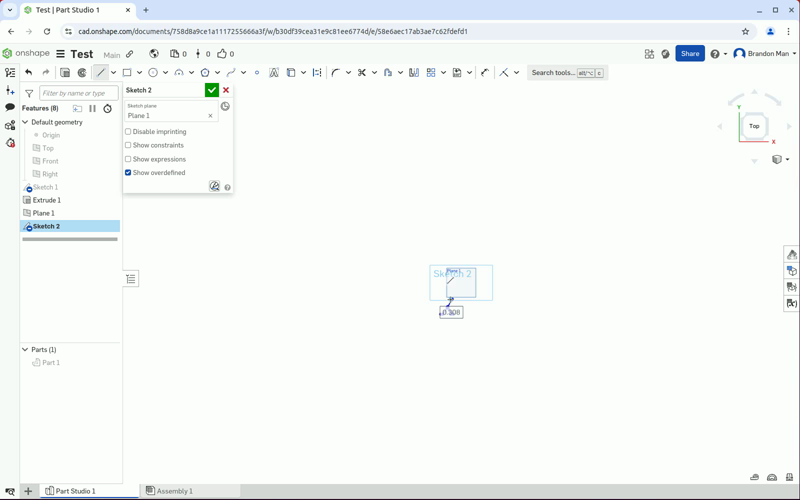
key_up(shift)
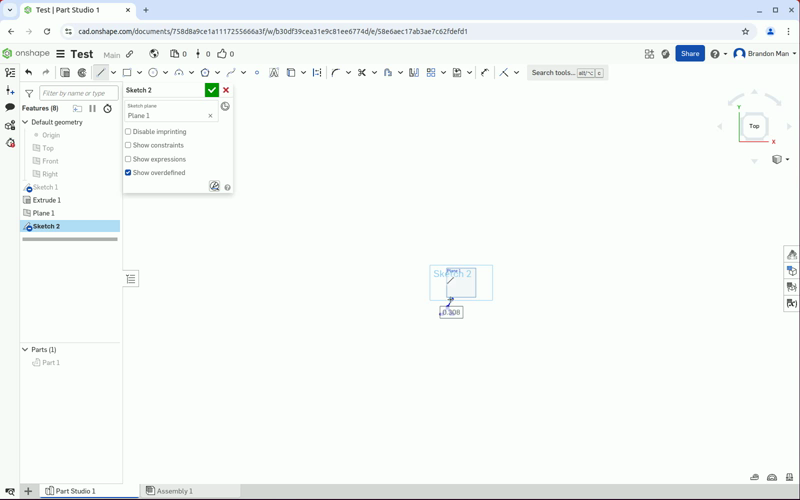
key_down(shift)
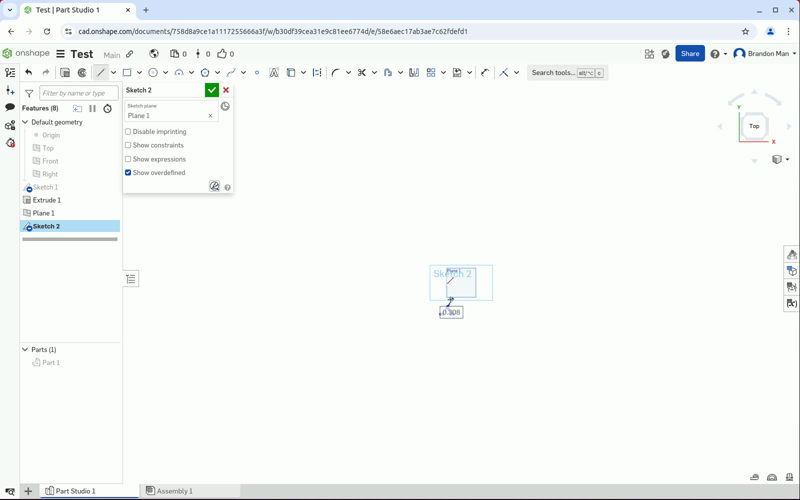
mouse_move(480, 299)
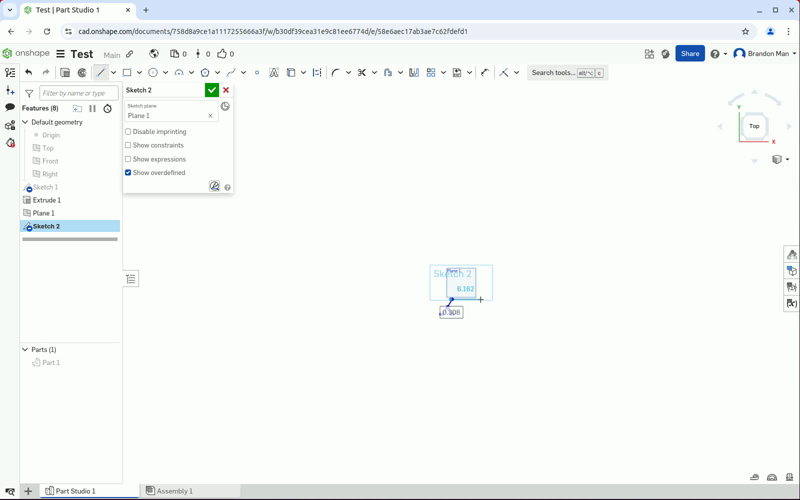
mouse_move(447, 305)
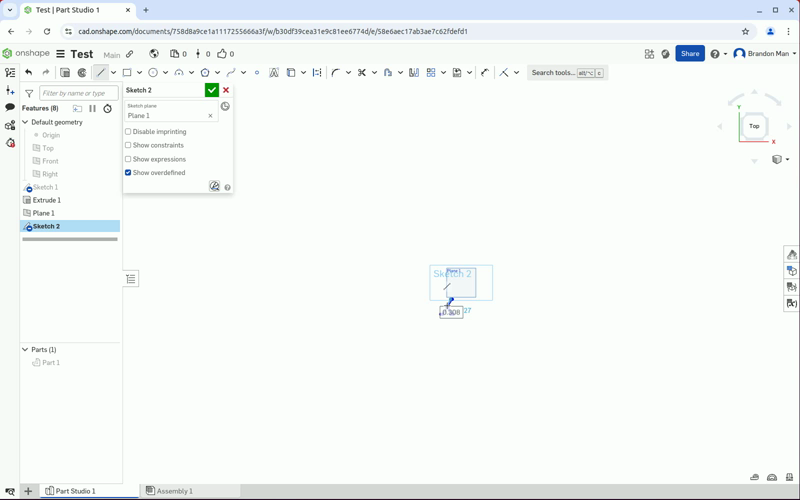
scroll(6)
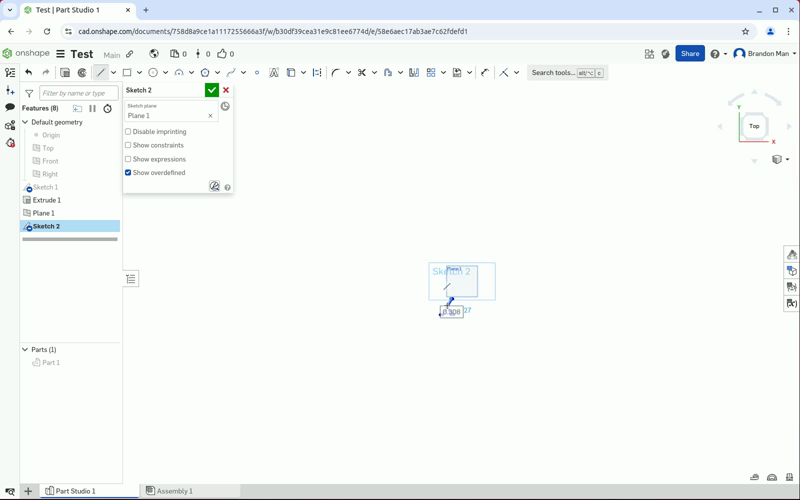
scroll(6)
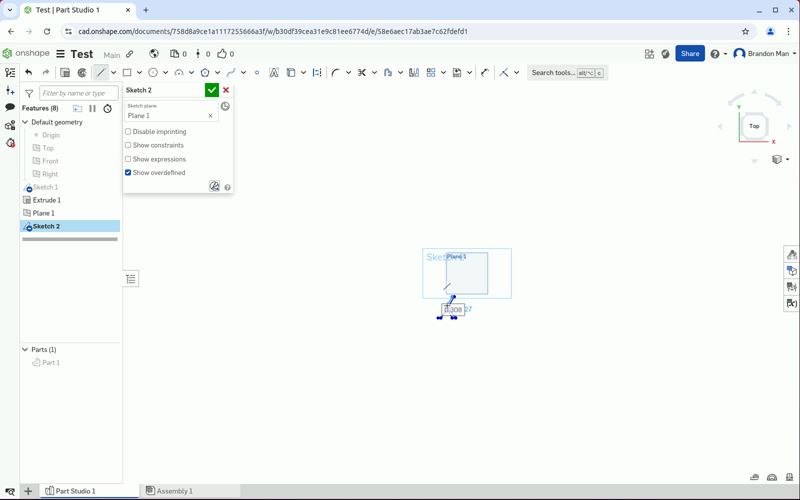
scroll(6)
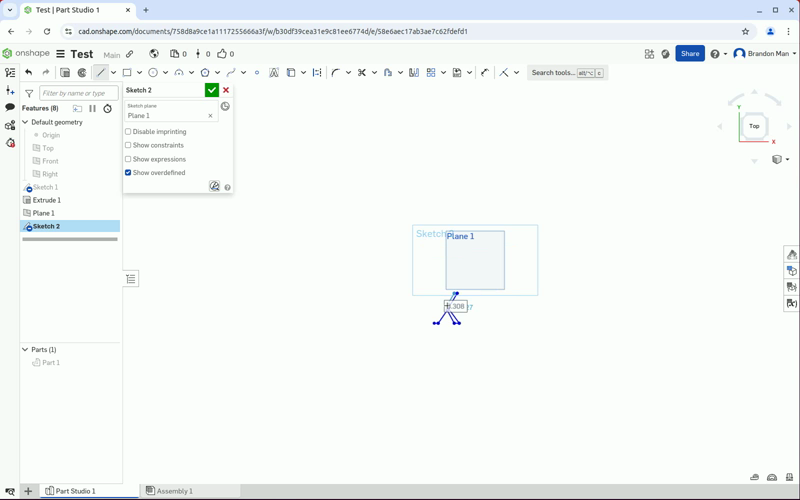
scroll(6)
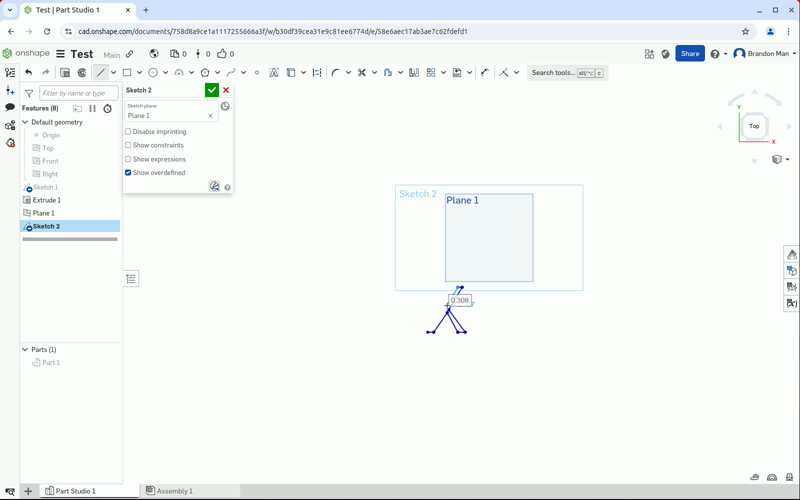
scroll(6)
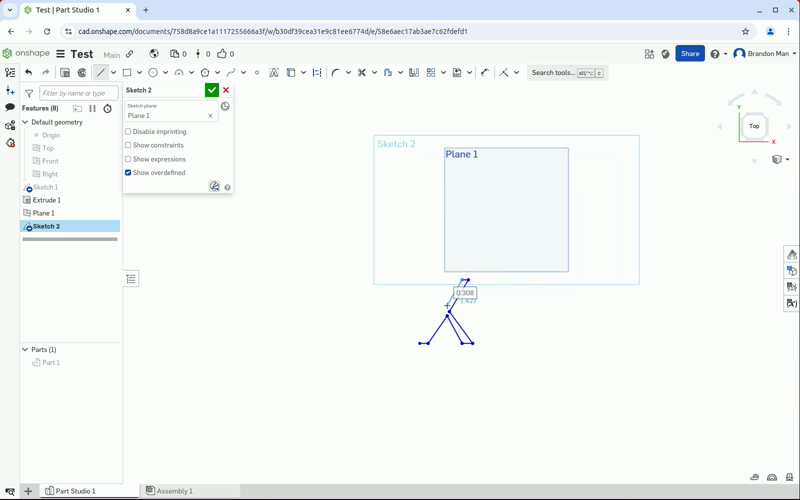
scroll(6)
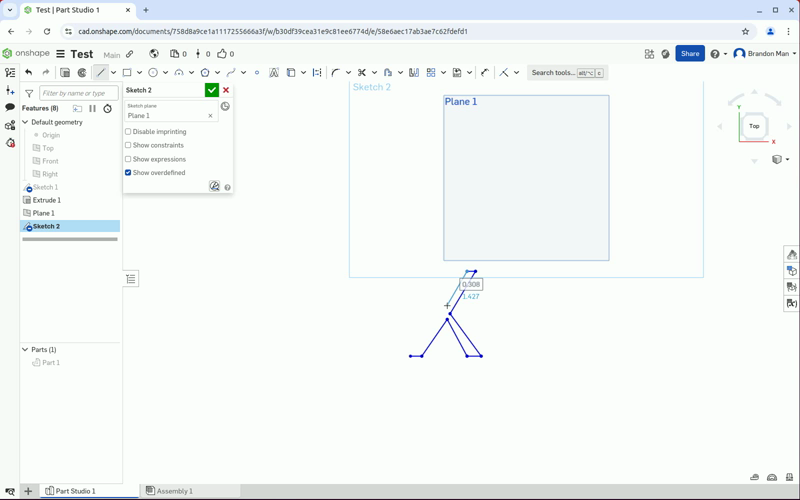
scroll(6)
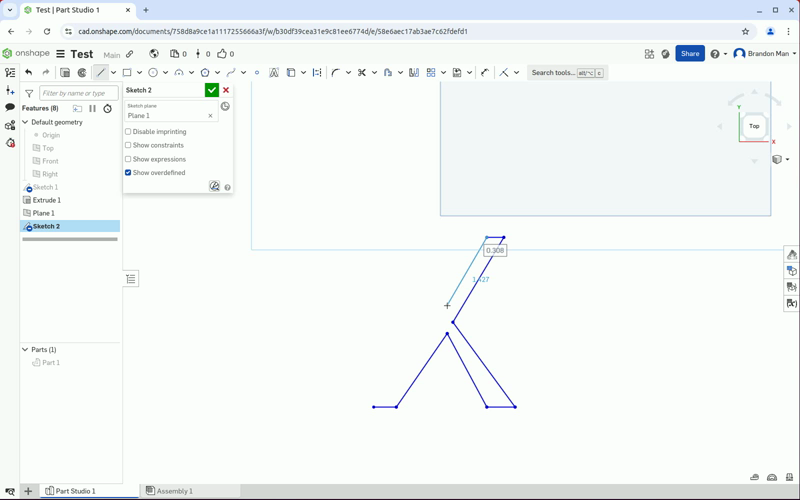
click(447, 305)
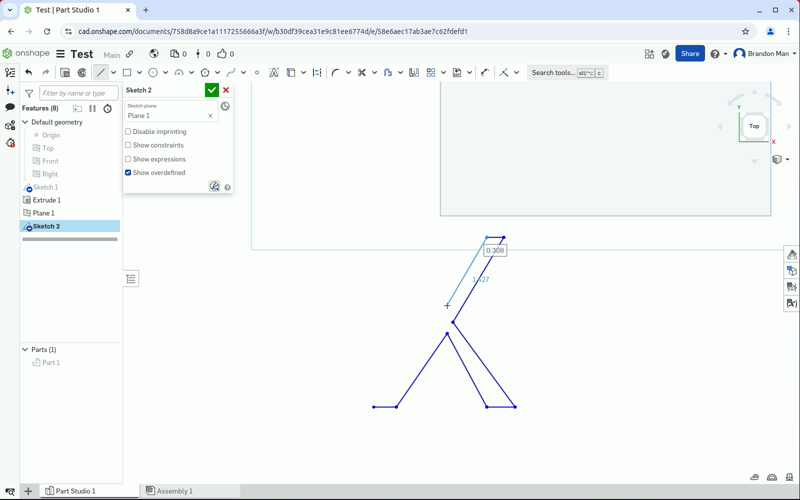
scroll(-6)
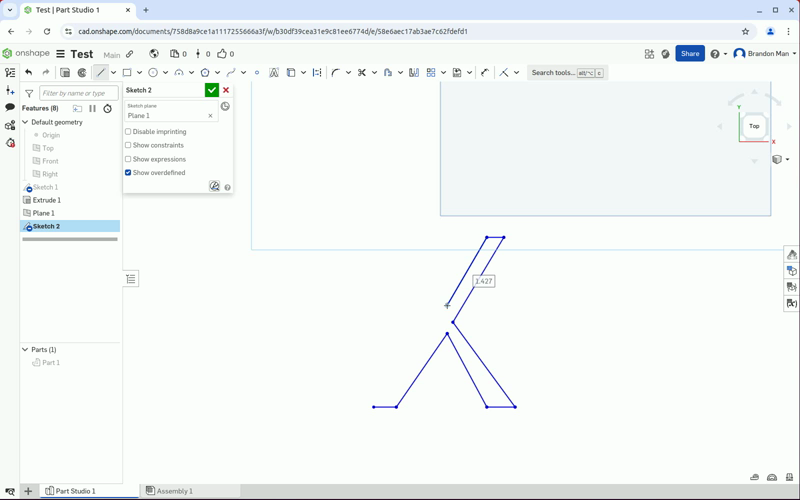
scroll(-6)
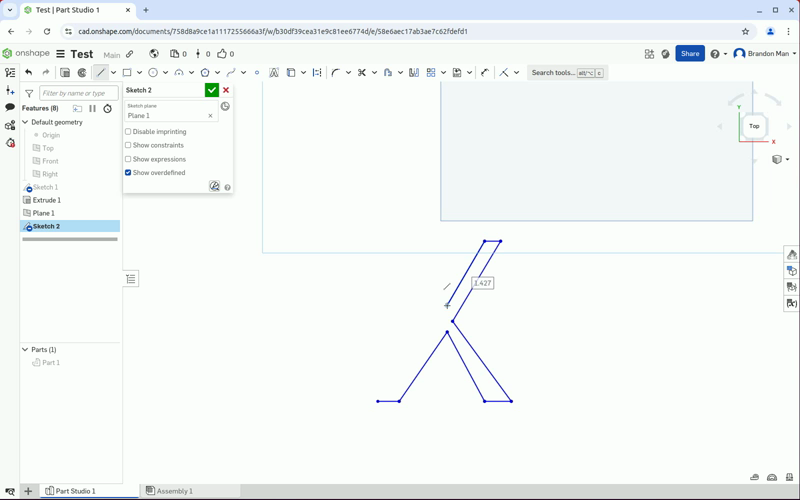
scroll(-6)
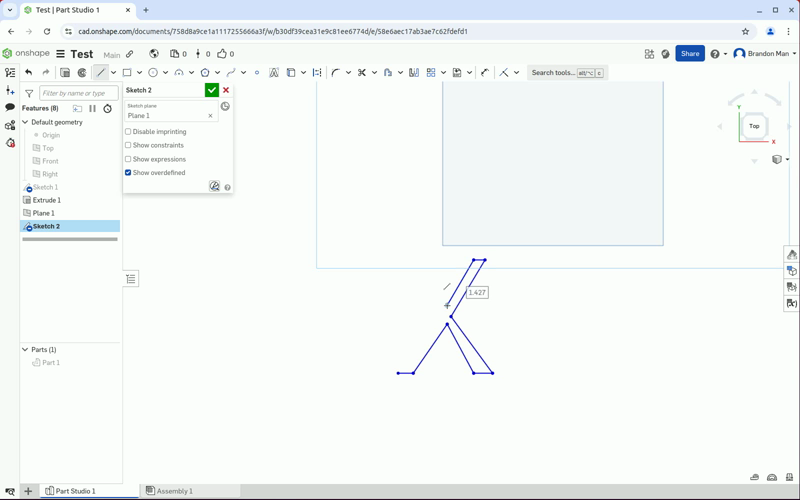
scroll(-6)
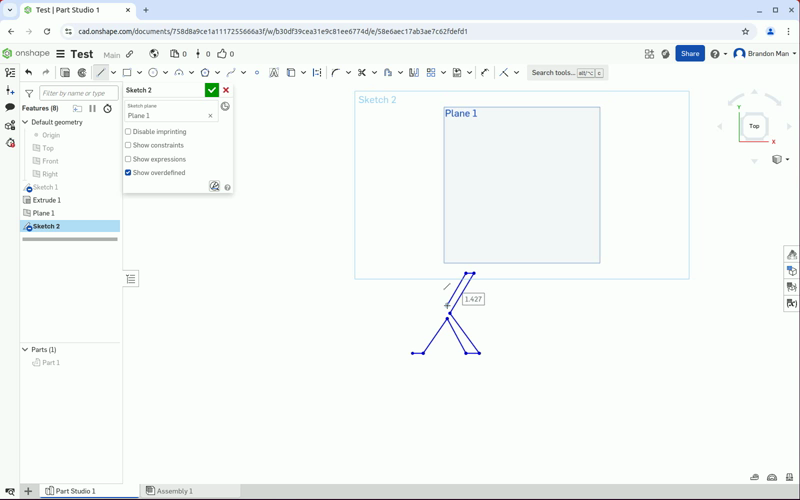
scroll(-6)
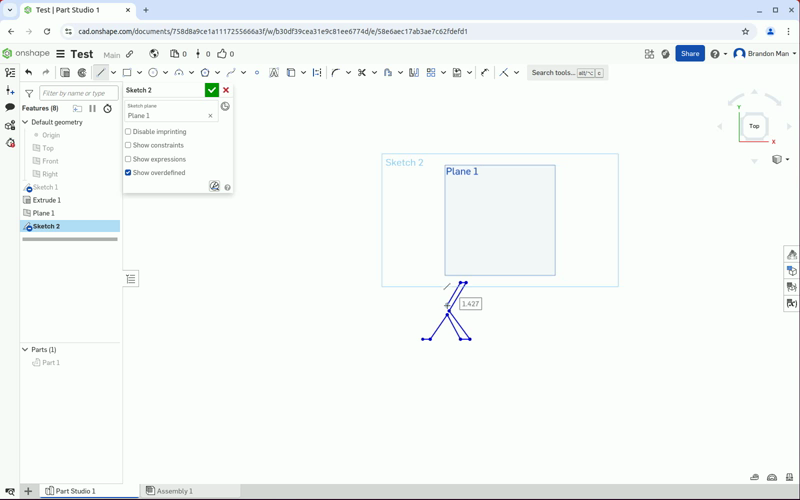
scroll(-6)
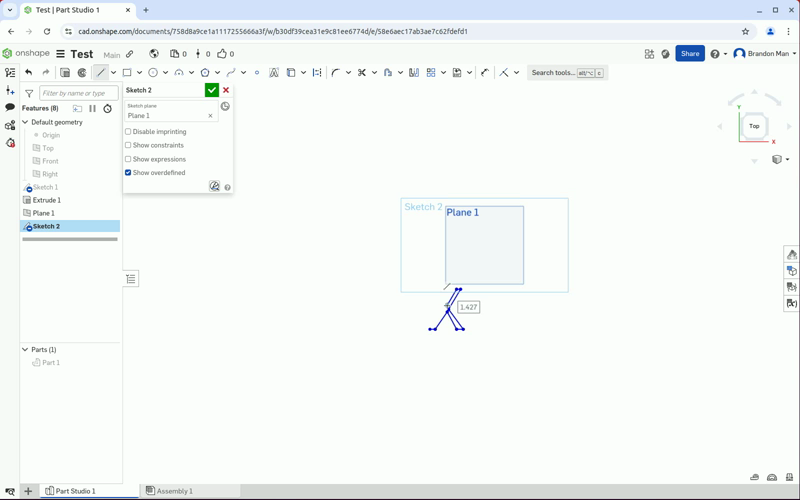
scroll(-6)
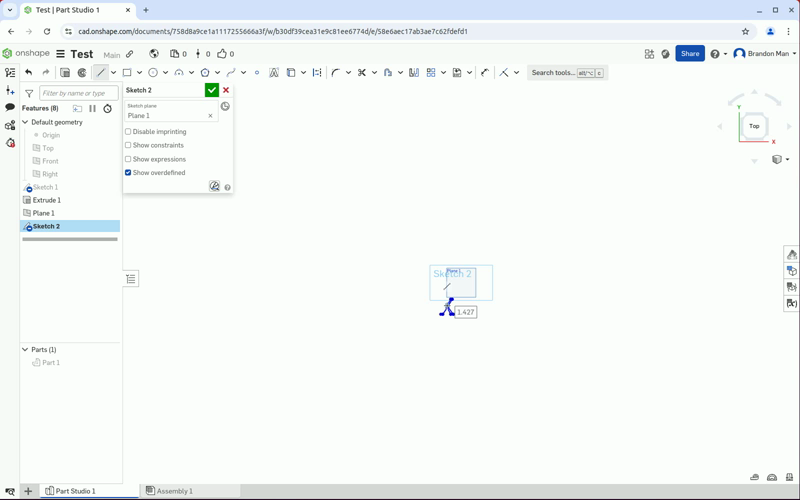
key_up(shift)
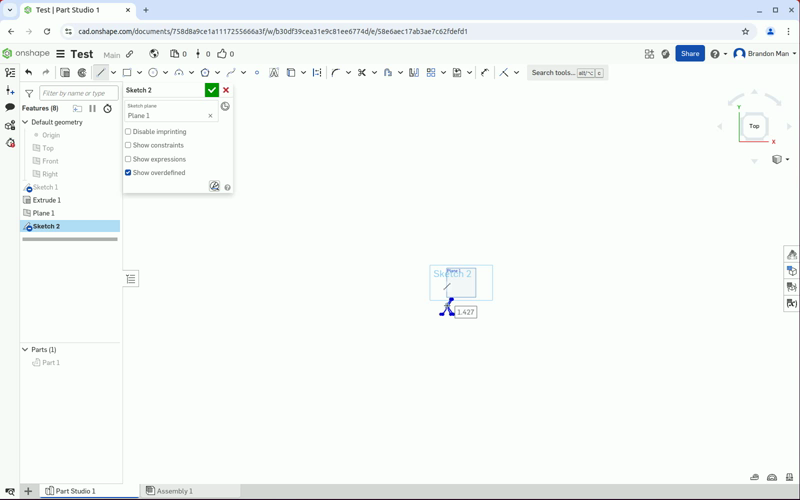
key_down(shift)
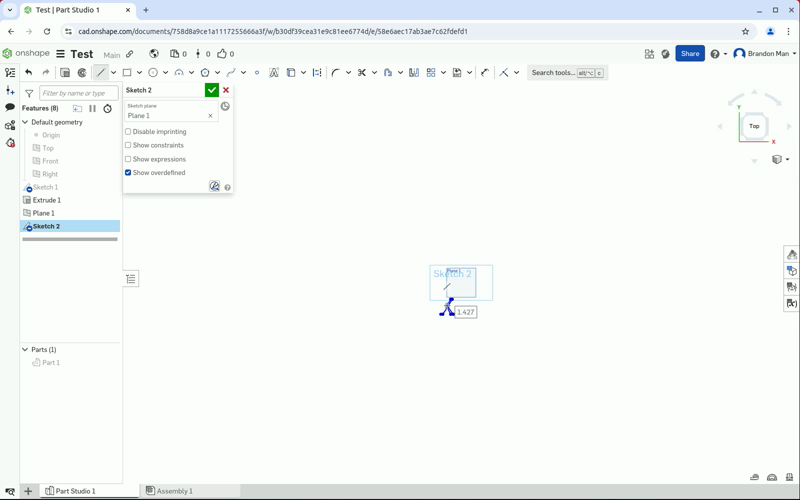
mouse_move(477, 305)
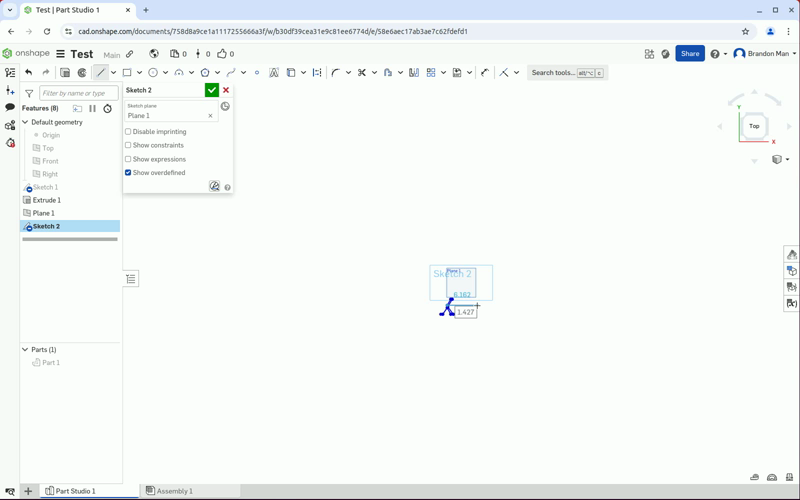
mouse_move(443, 299)
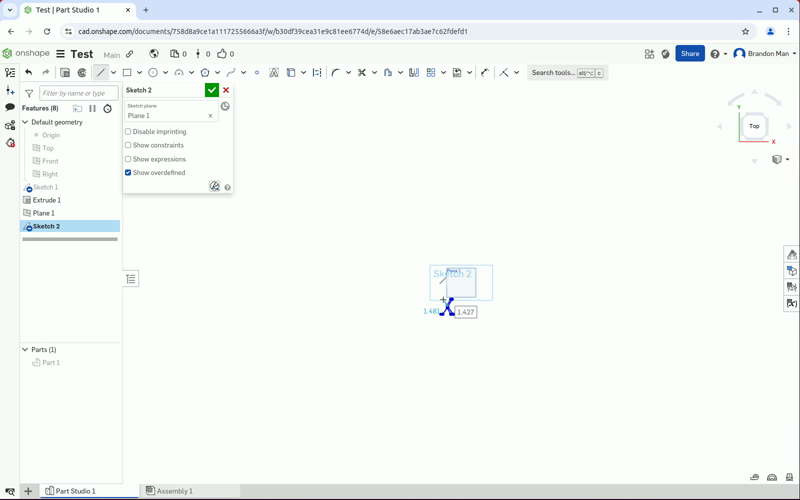
scroll(6)
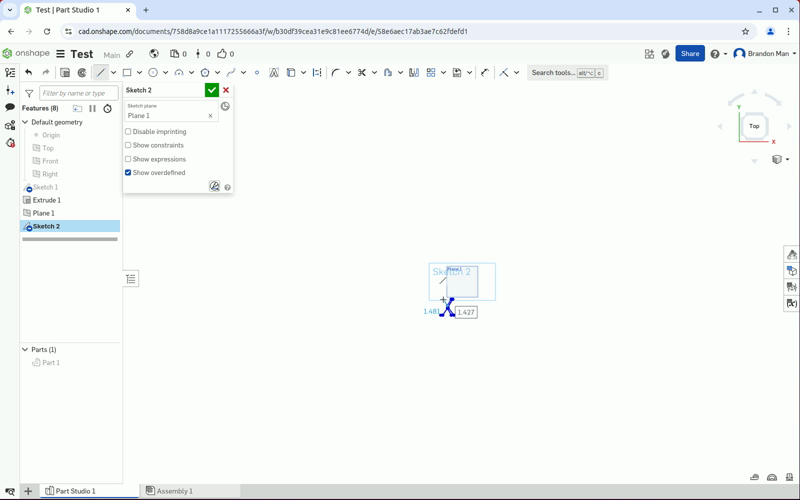
scroll(6)
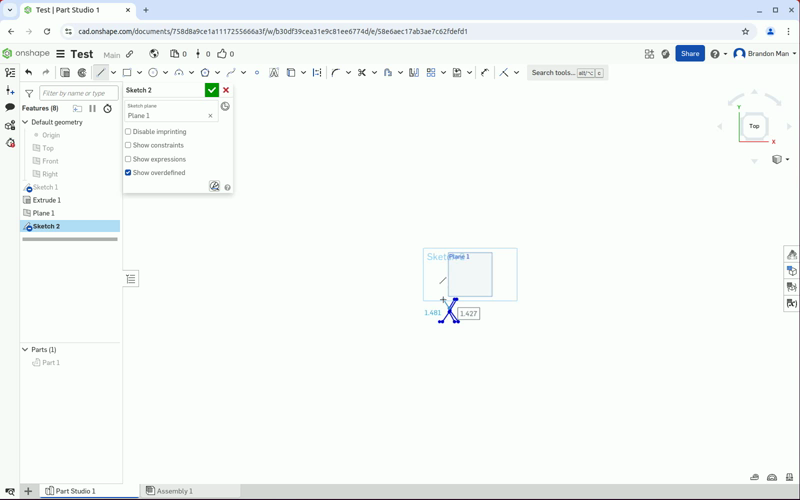
scroll(6)
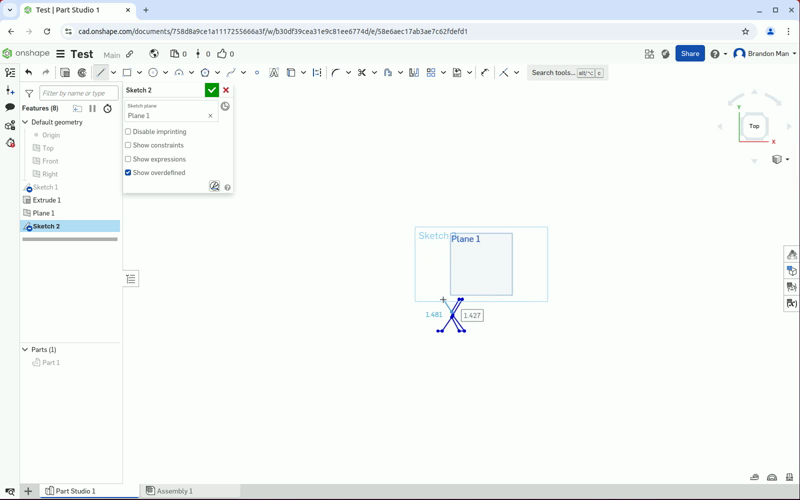
scroll(6)
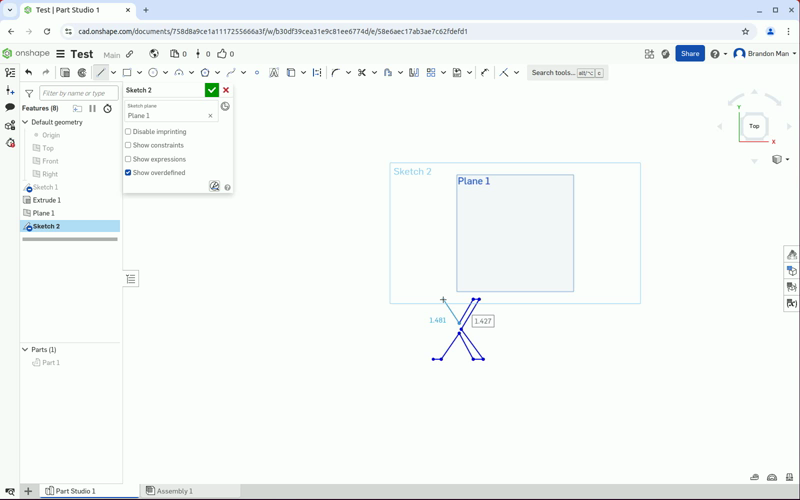
scroll(6)
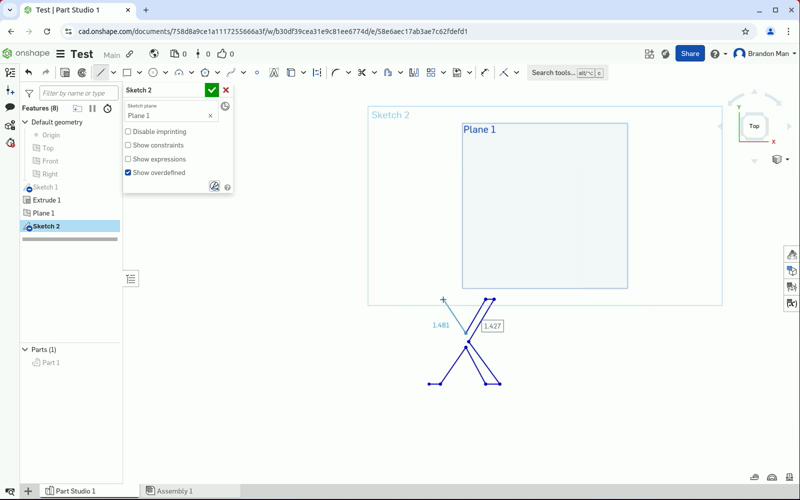
scroll(6)
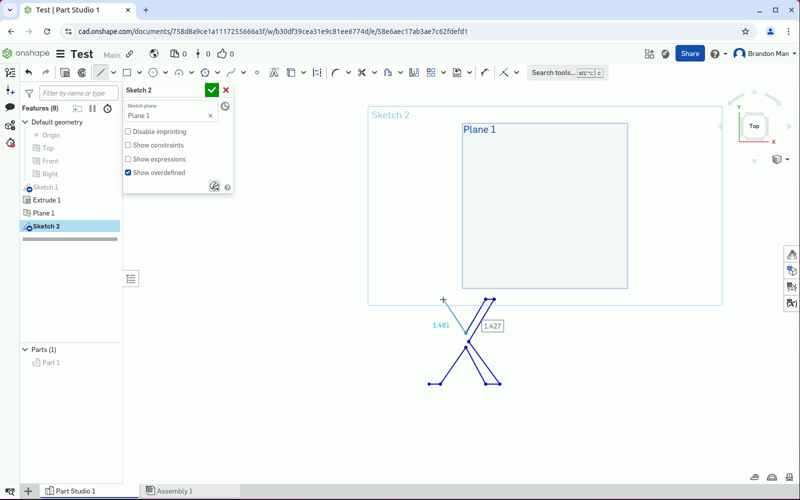
scroll(6)
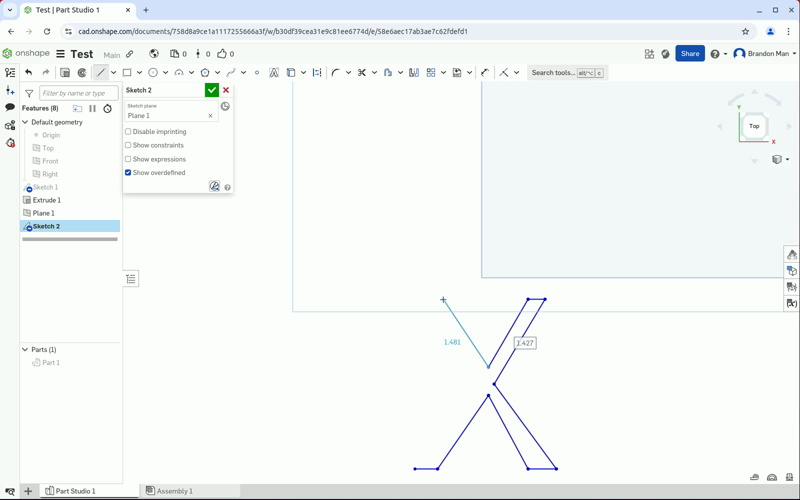
click(443, 299)
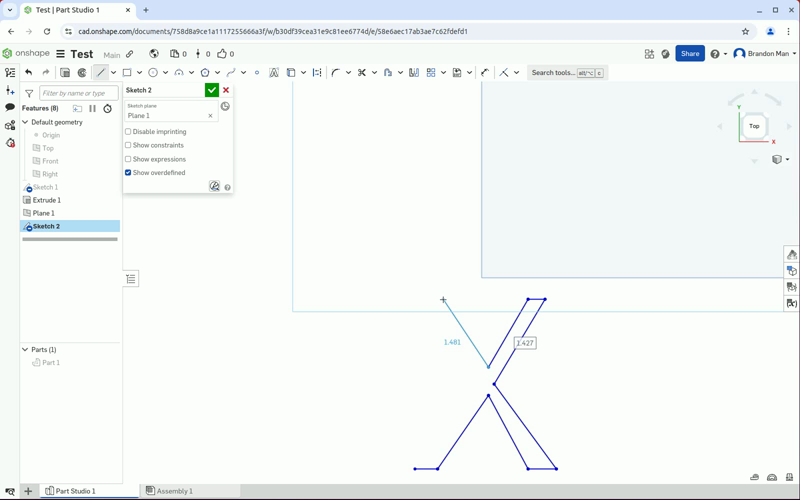
scroll(-6)
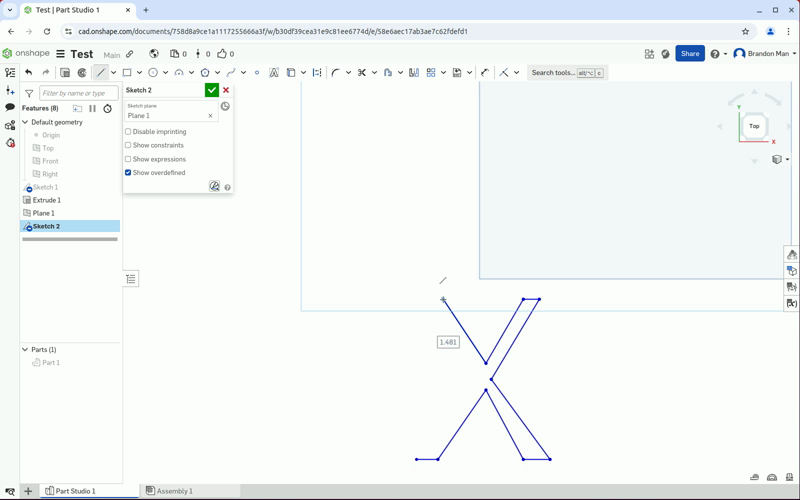
scroll(-6)
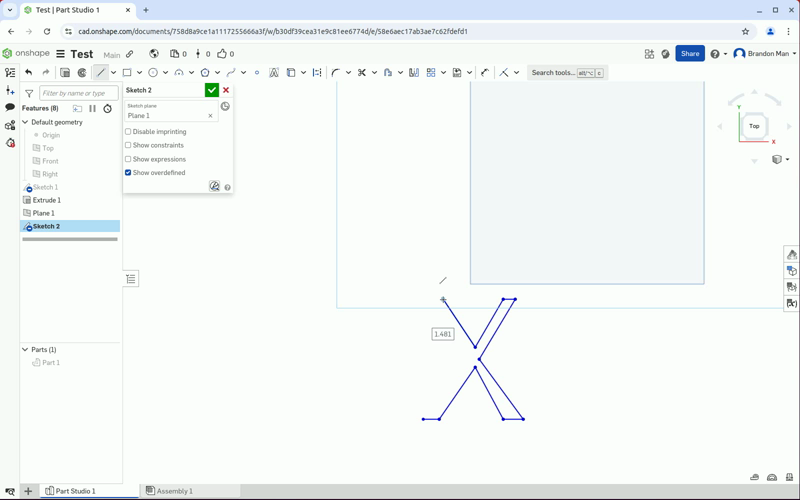
scroll(-6)
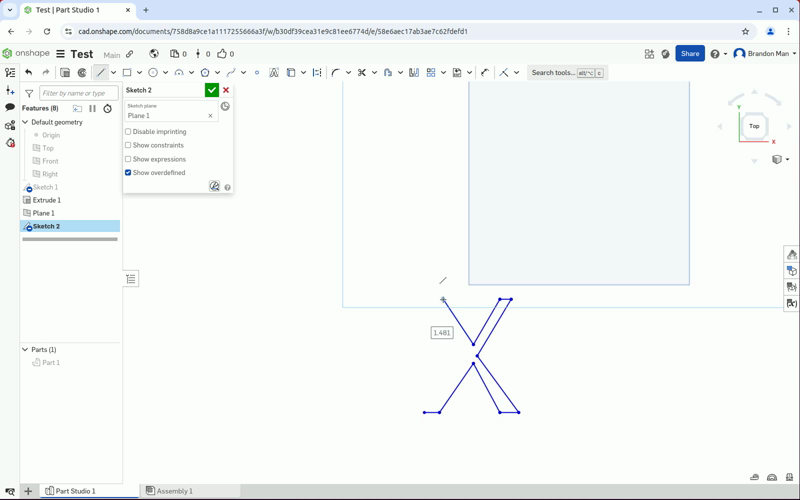
scroll(-6)
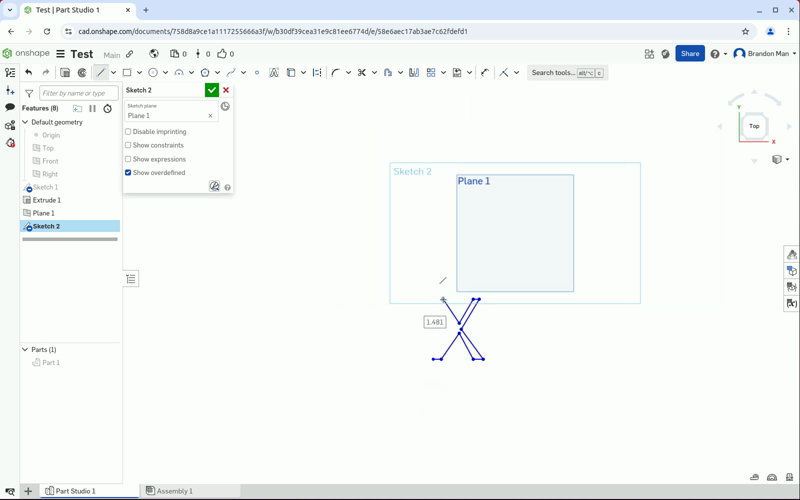
scroll(-6)
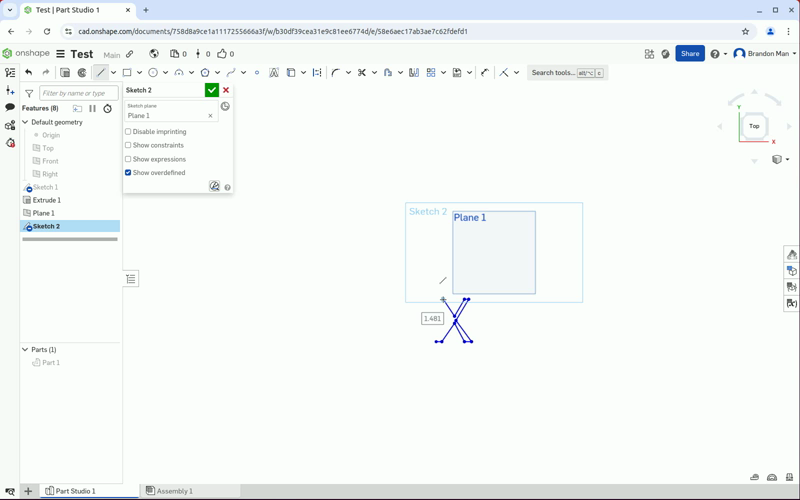
scroll(-6)
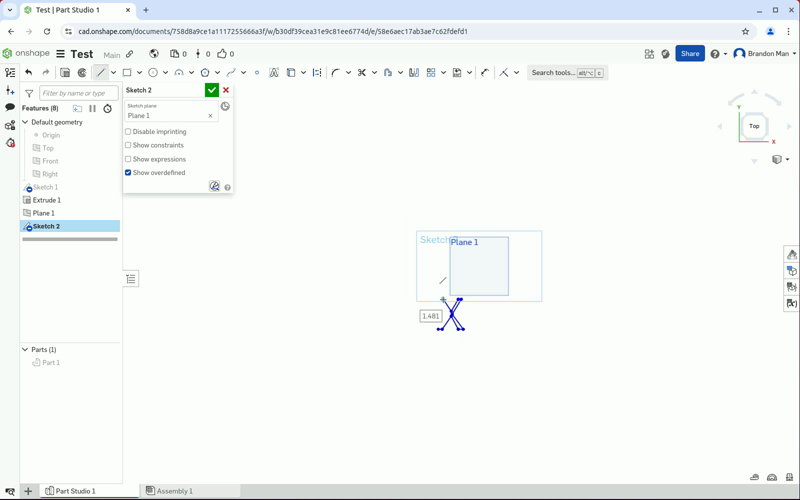
scroll(-6)
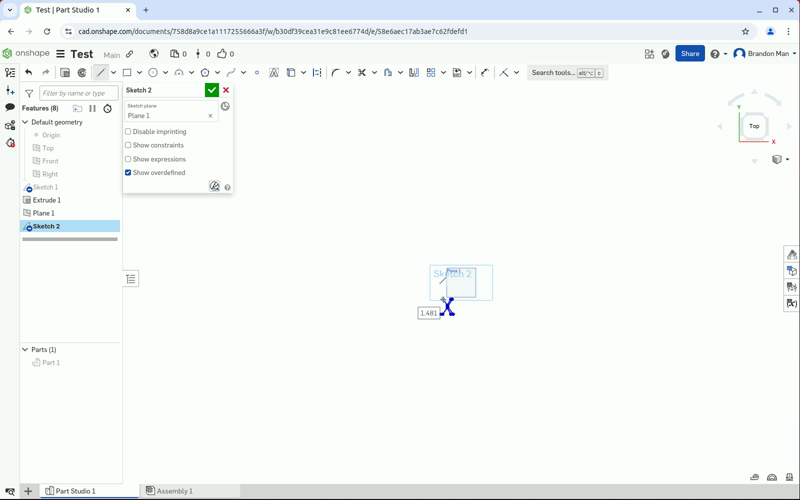
key_up(shift)
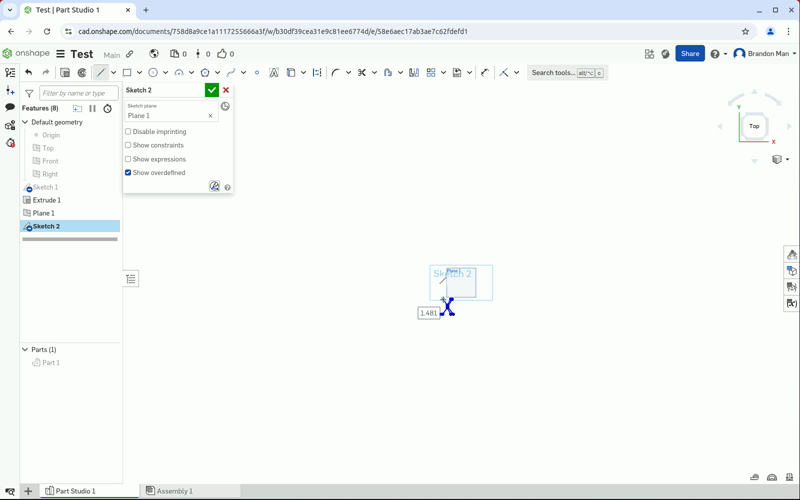
key_down(shift)
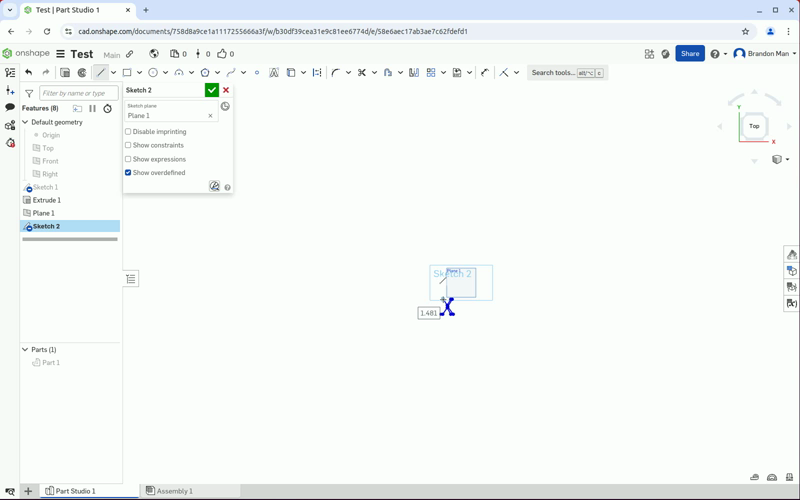
mouse_move(473, 299)
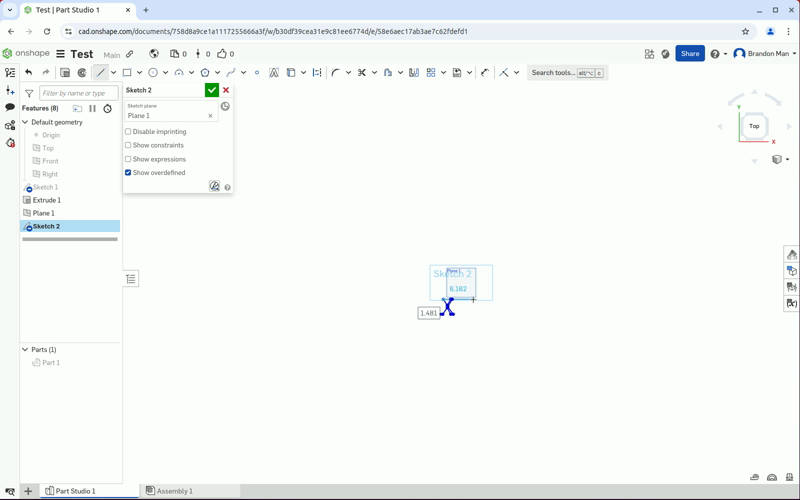
mouse_move(441, 299)
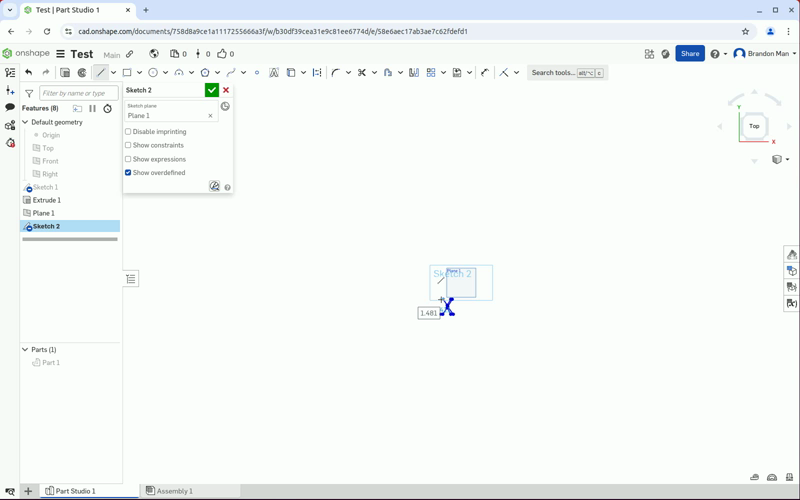
scroll(6)
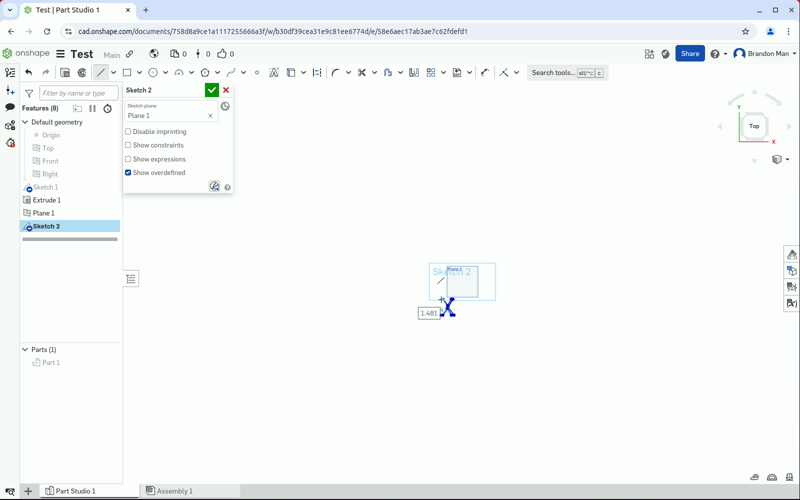
scroll(6)
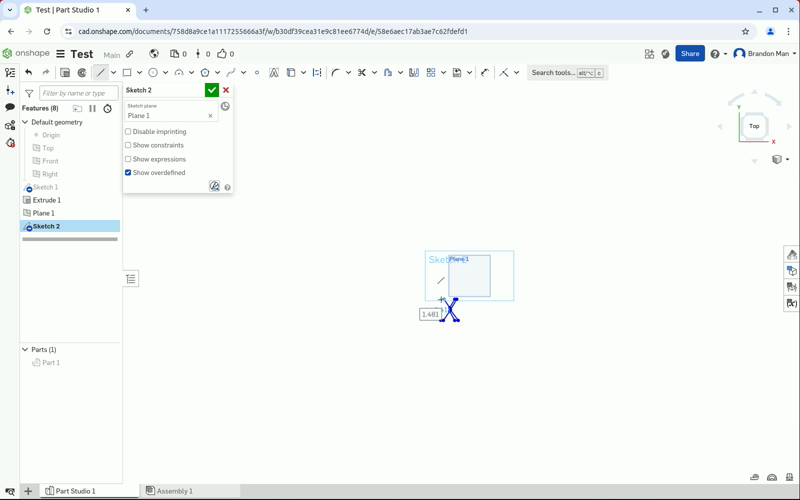
scroll(6)
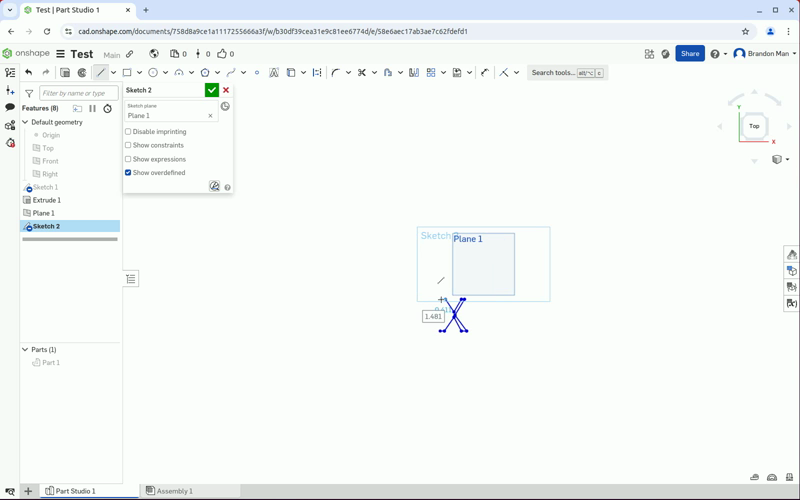
scroll(6)
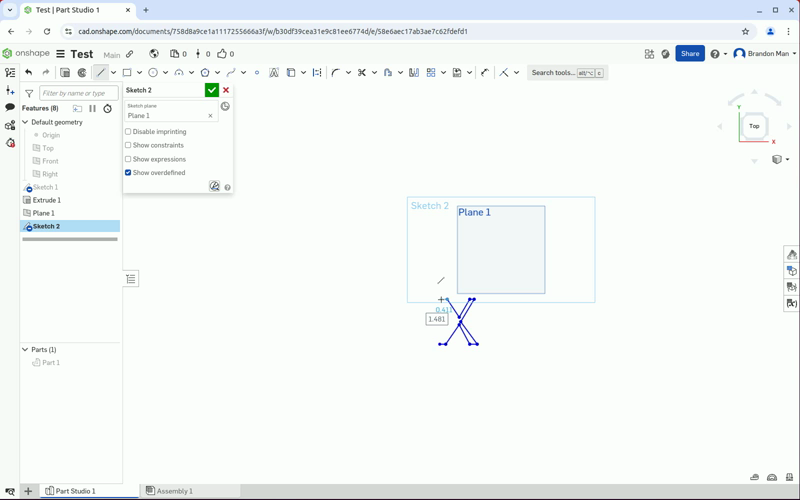
scroll(6)
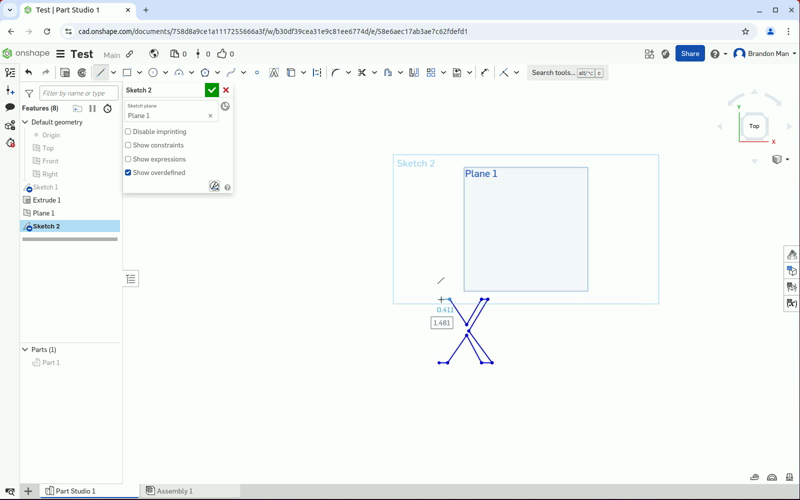
scroll(6)
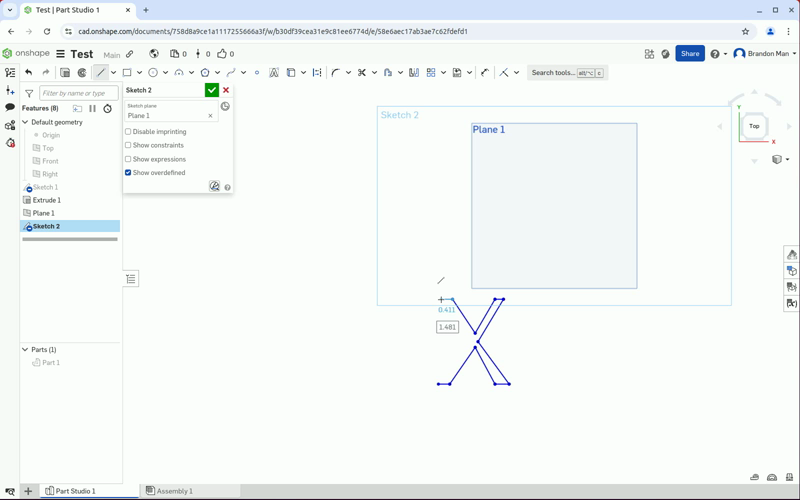
scroll(6)
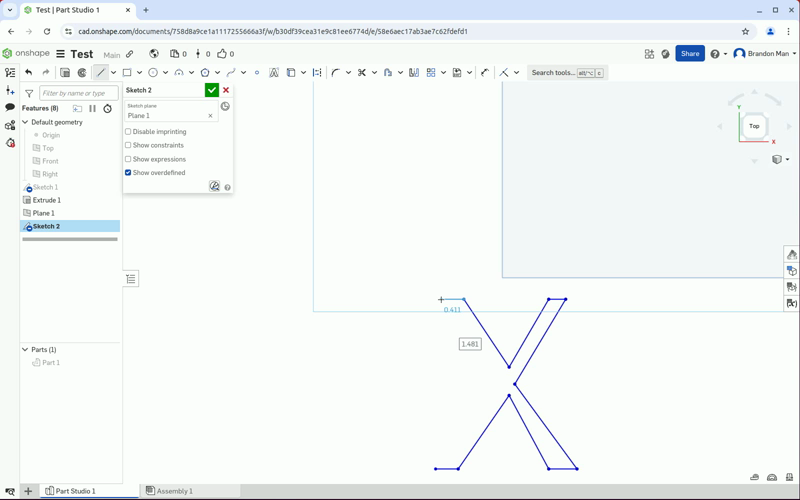
click(441, 299)
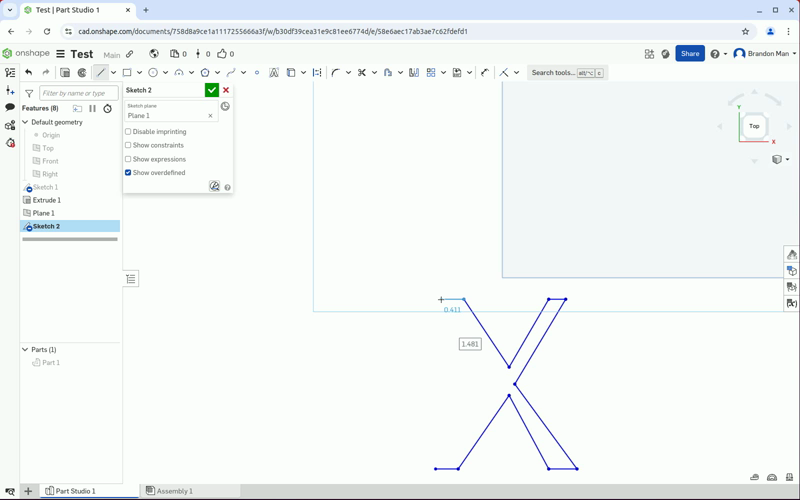
scroll(-6)
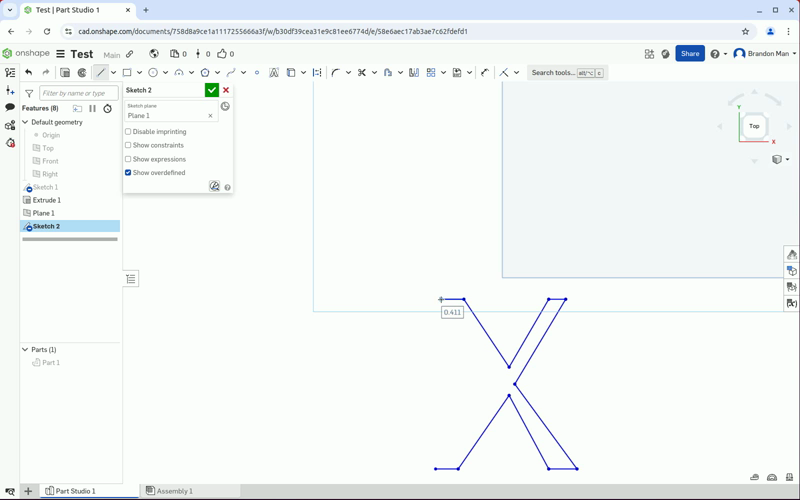
scroll(-6)
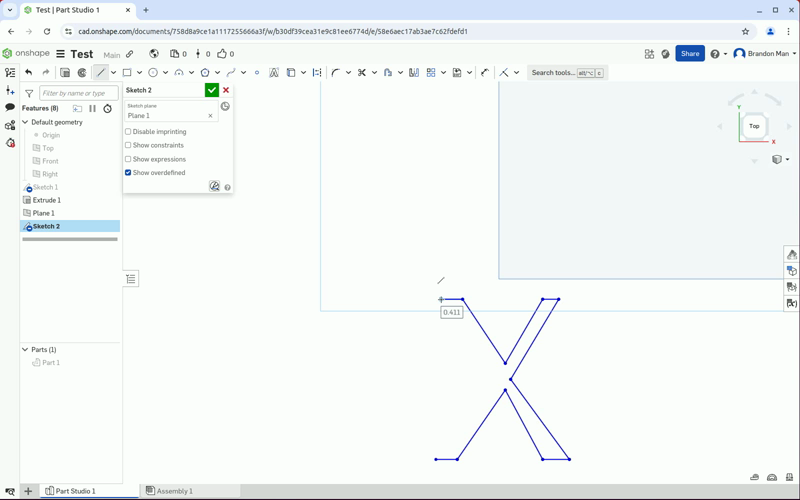
scroll(-6)
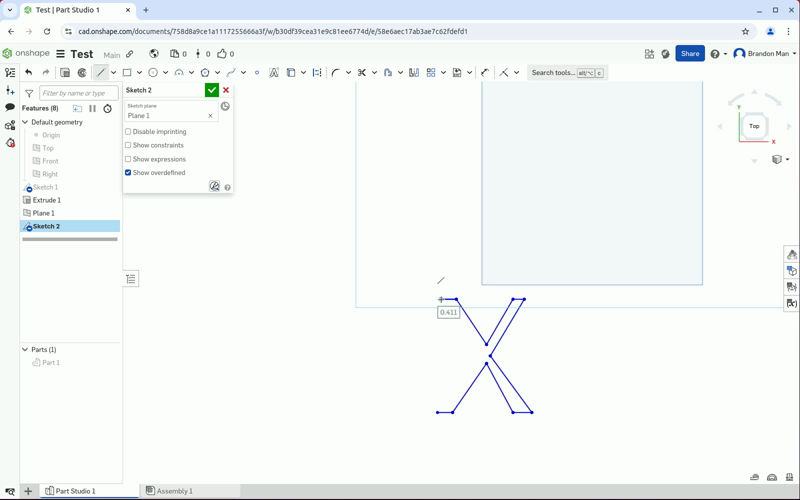
scroll(-6)
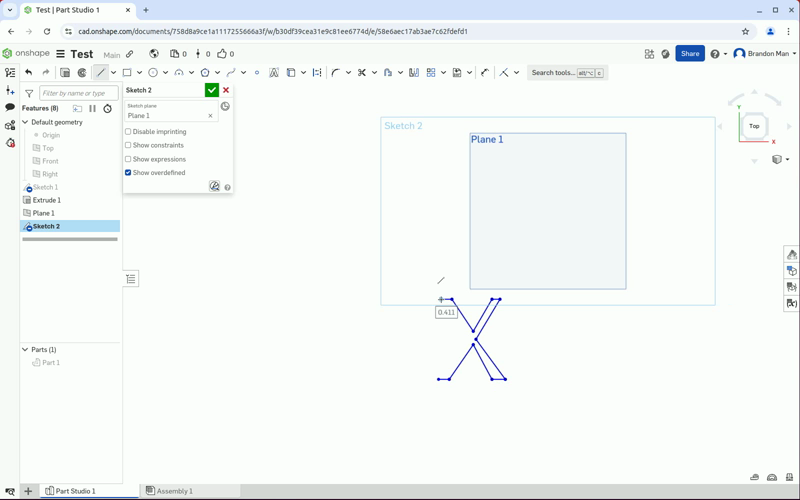
scroll(-6)
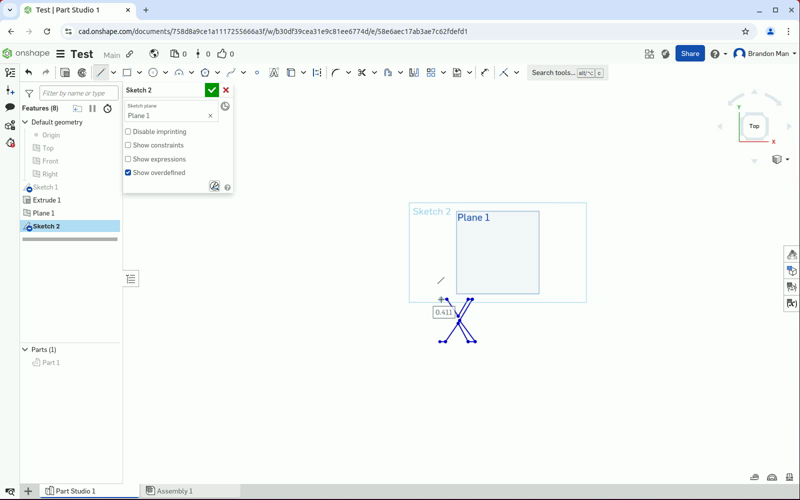
scroll(-6)
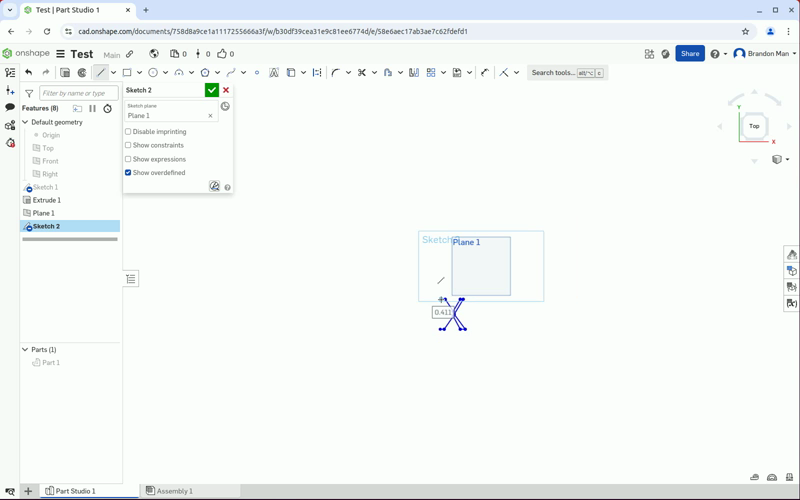
scroll(-6)
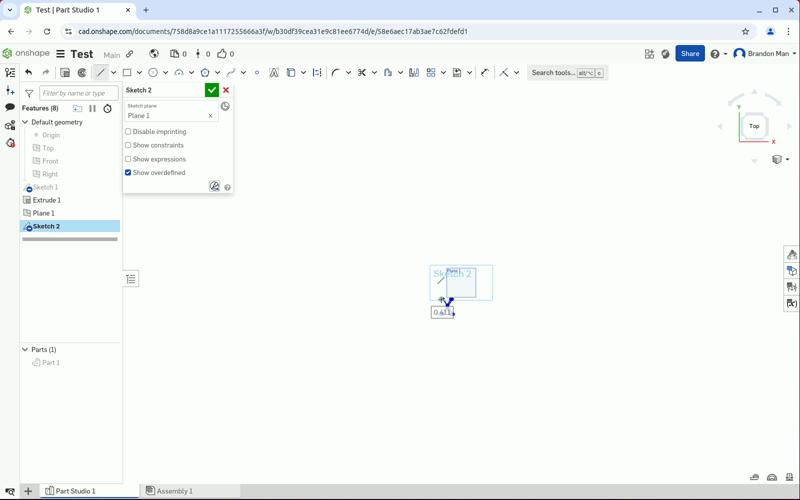
key_up(shift)
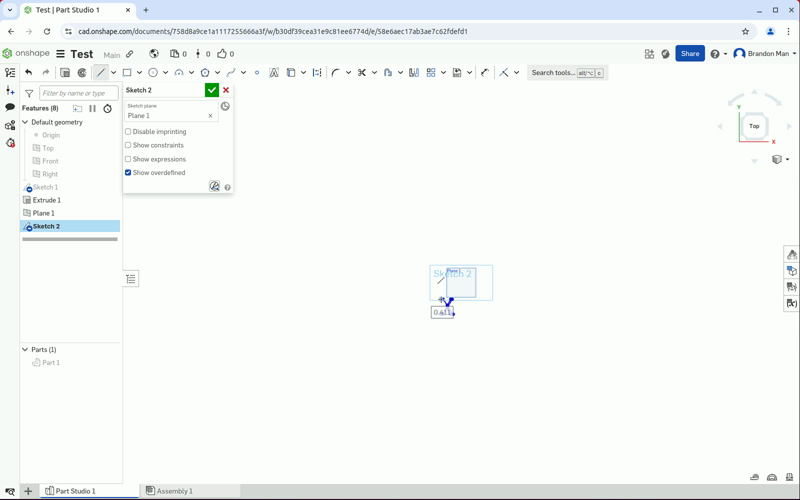
key_down(shift)
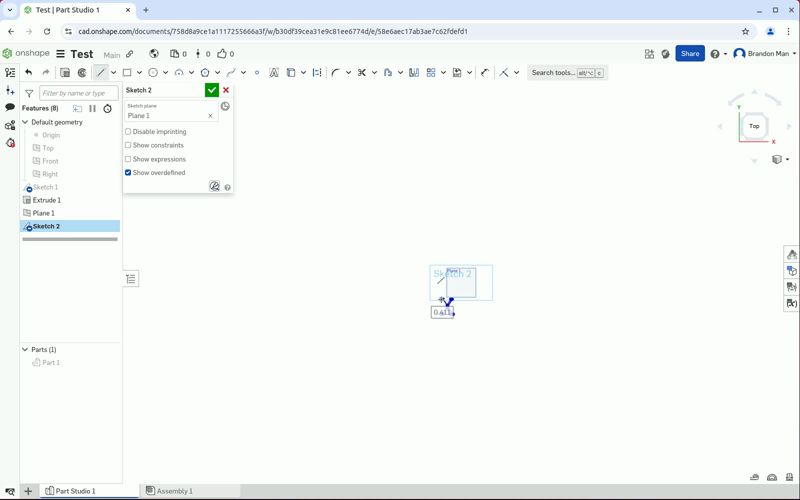
mouse_move(471, 299)
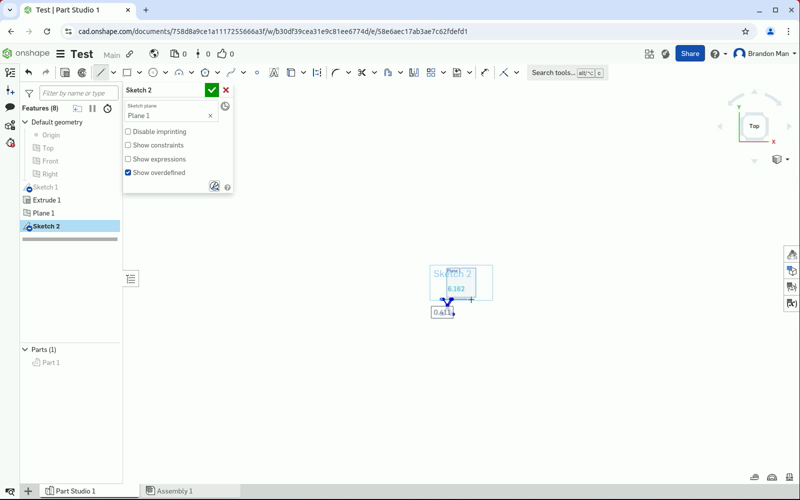
mouse_move(445, 306)
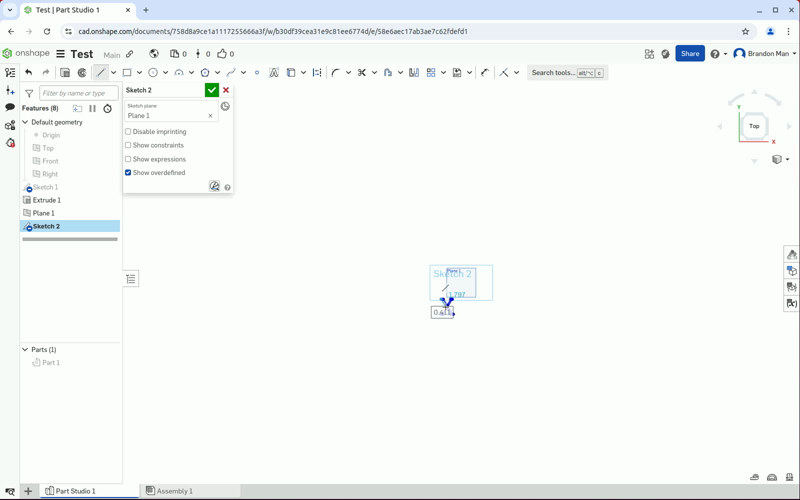
scroll(6)
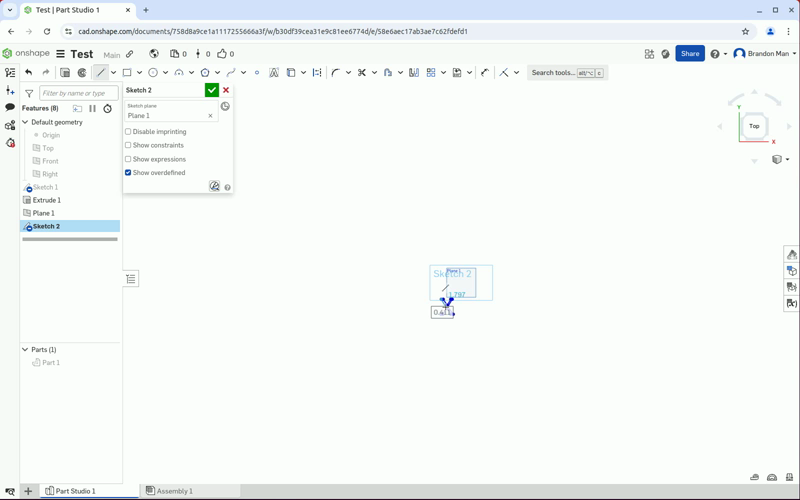
scroll(6)
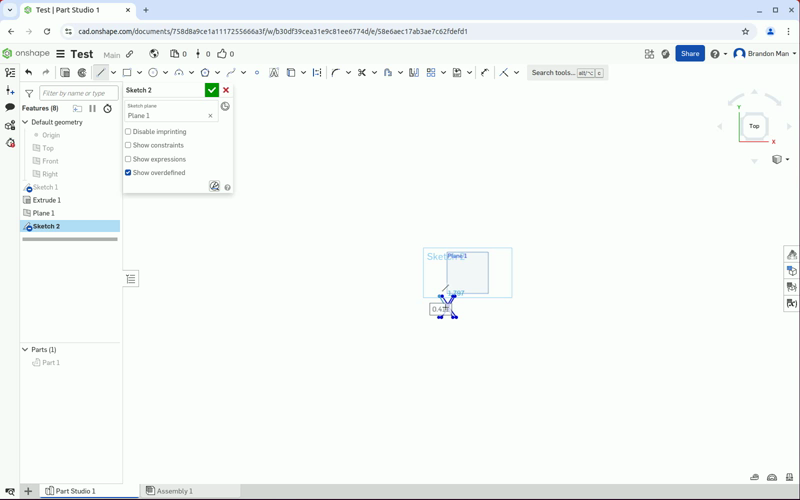
scroll(6)
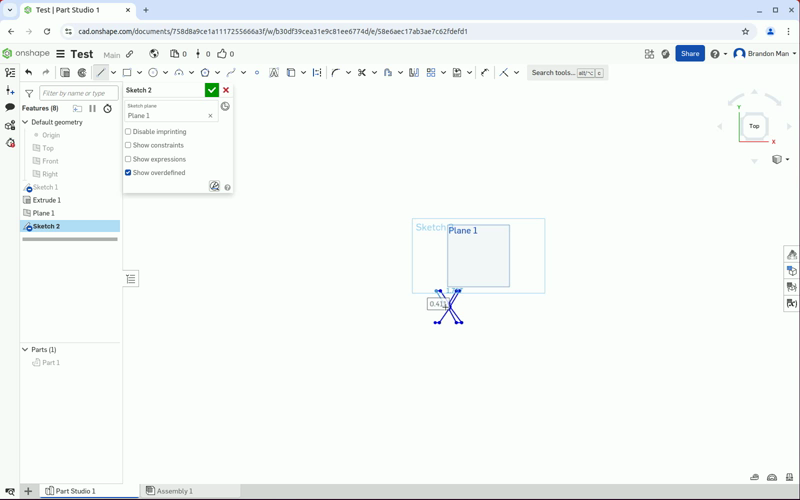
scroll(6)
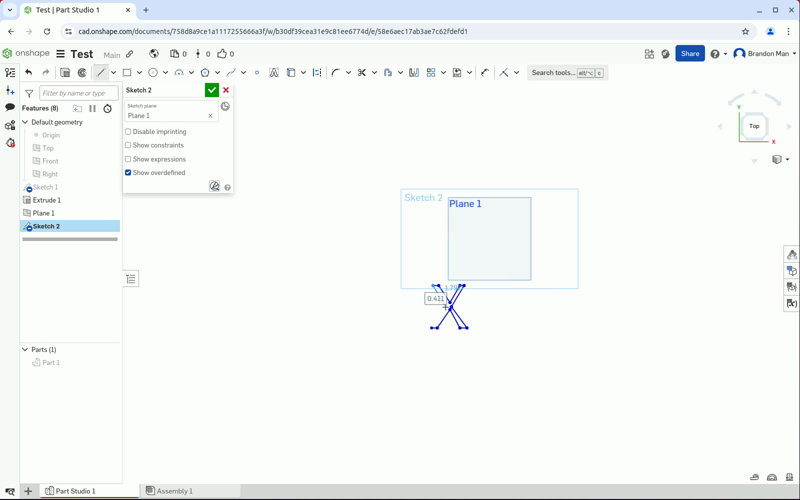
scroll(6)
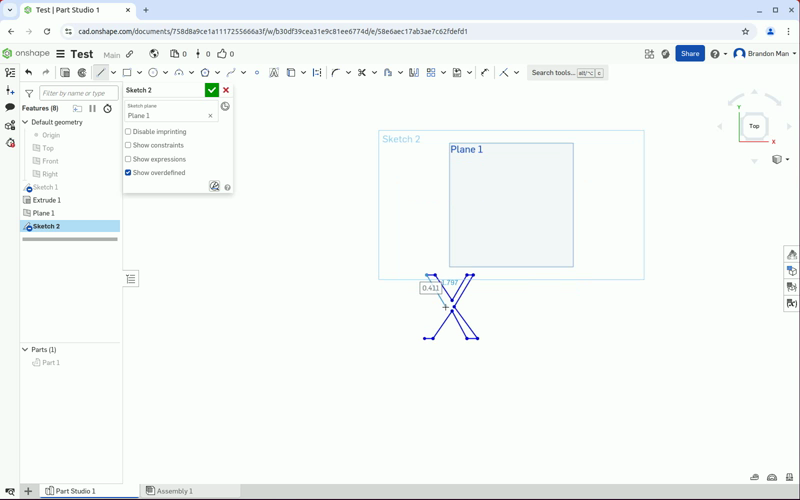
scroll(6)
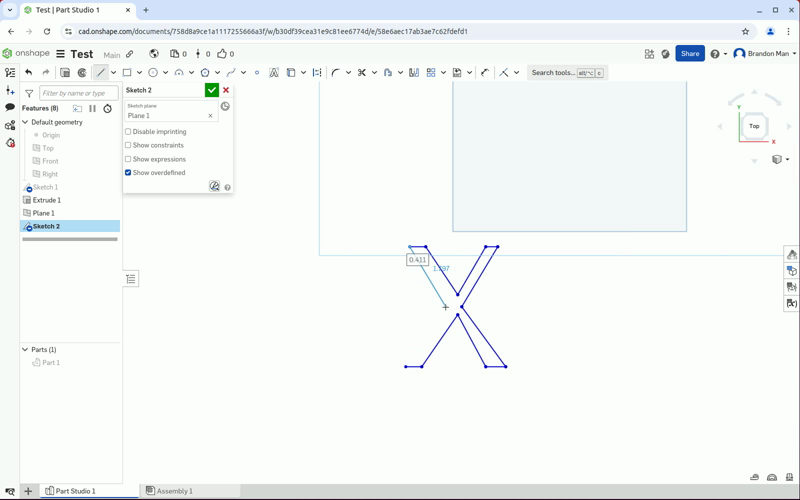
scroll(6)
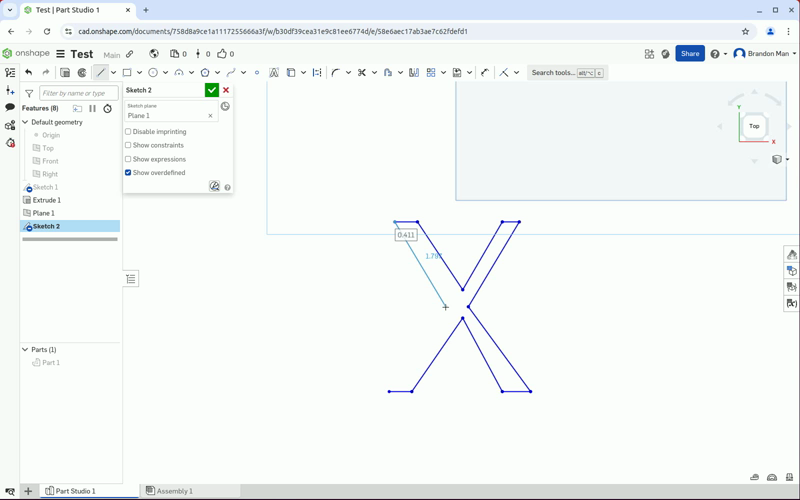
click(445, 306)
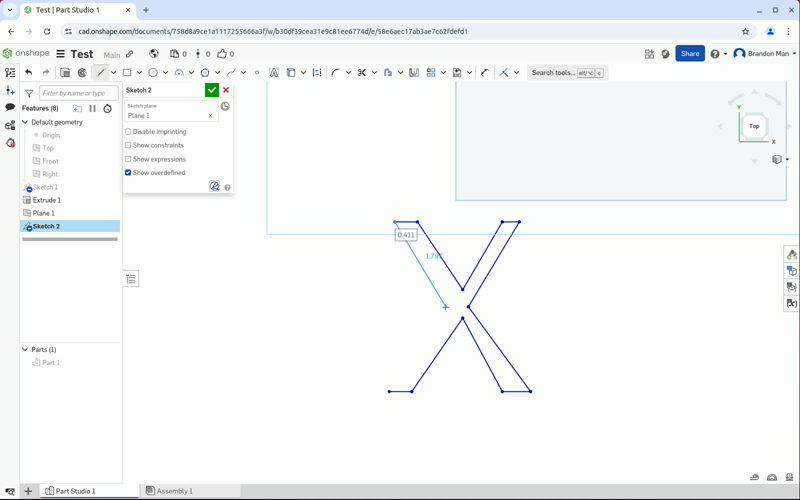
scroll(-6)
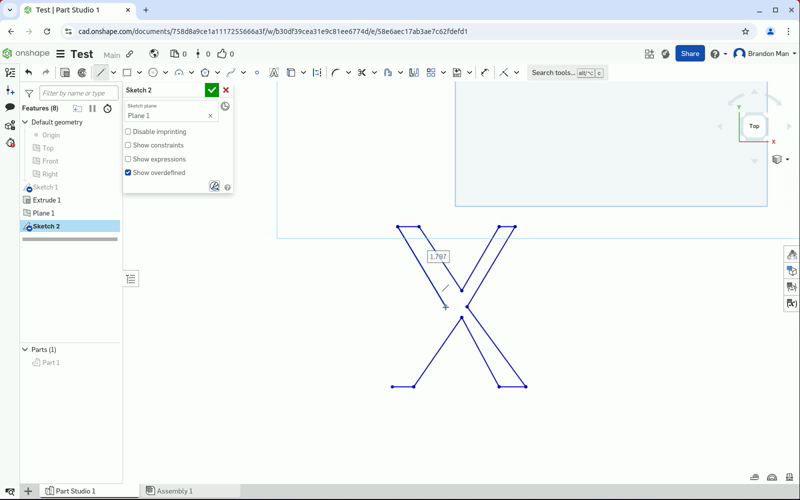
scroll(-6)
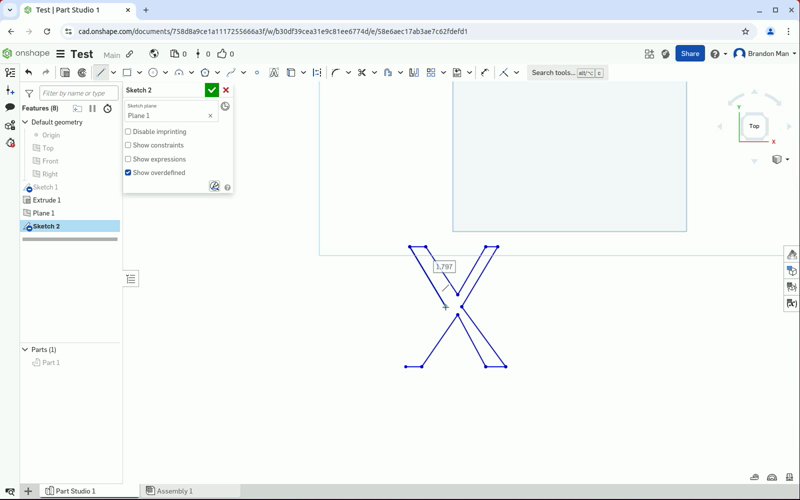
scroll(-6)
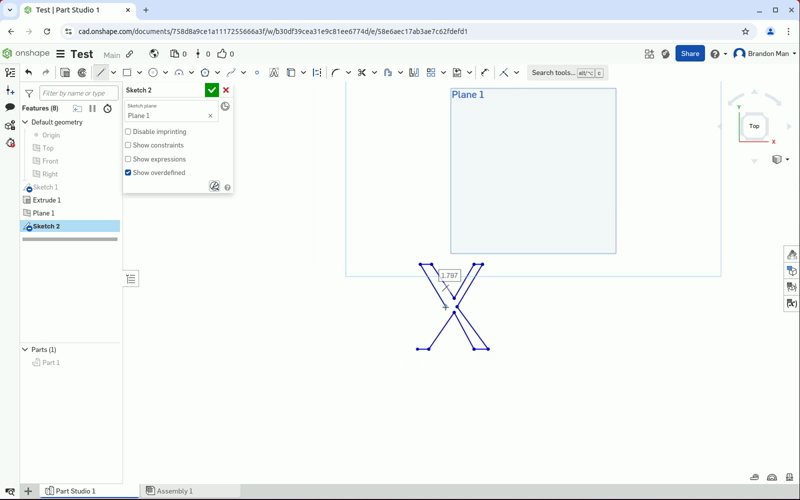
scroll(-6)
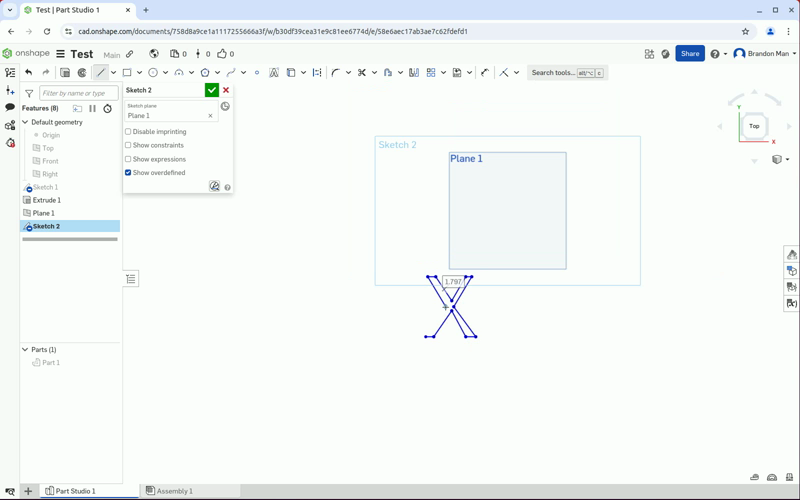
scroll(-6)
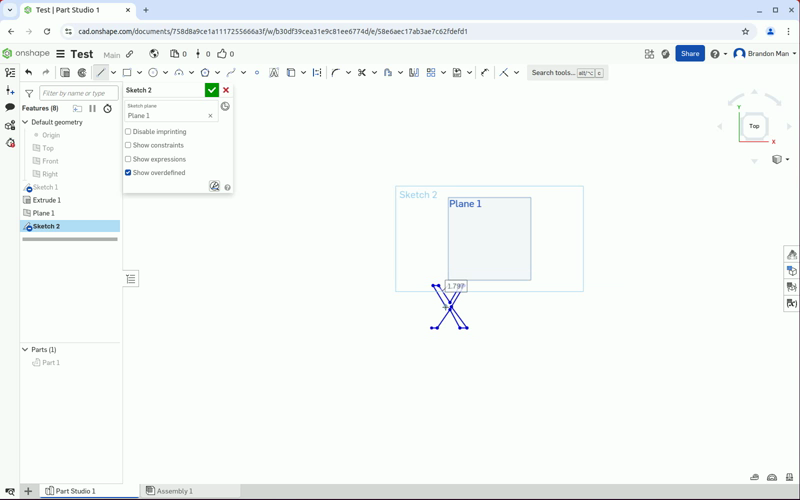
scroll(-6)
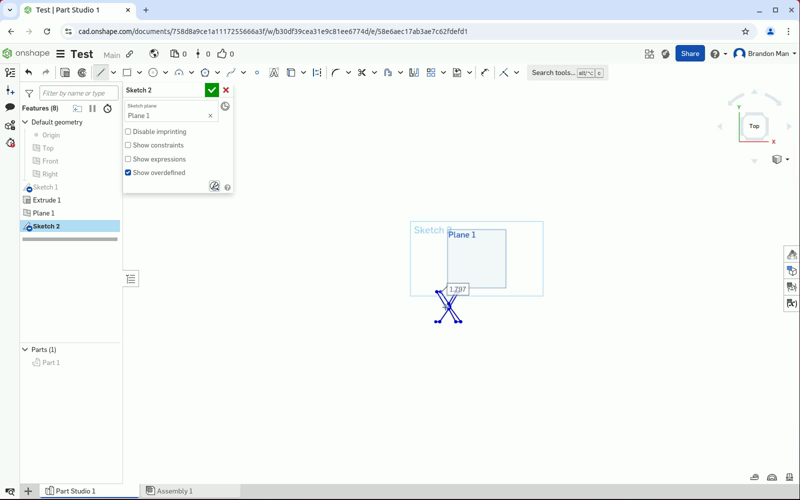
scroll(-6)
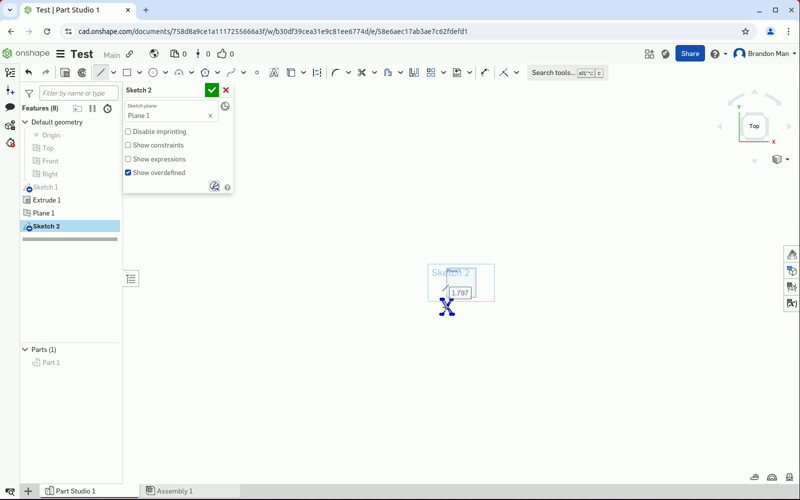
key_up(shift)
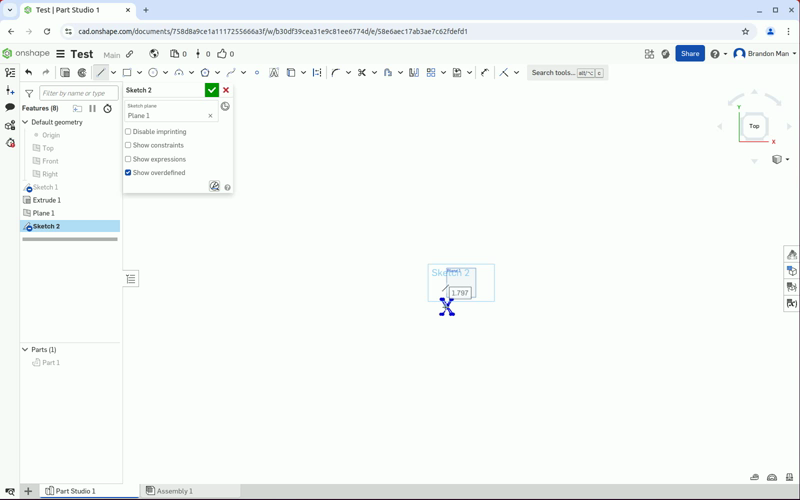
mouse_move(475, 306)
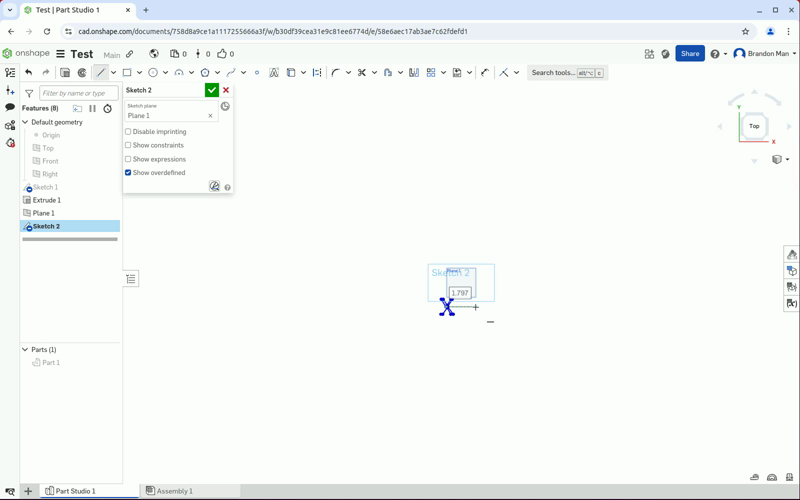
key_down(shift)
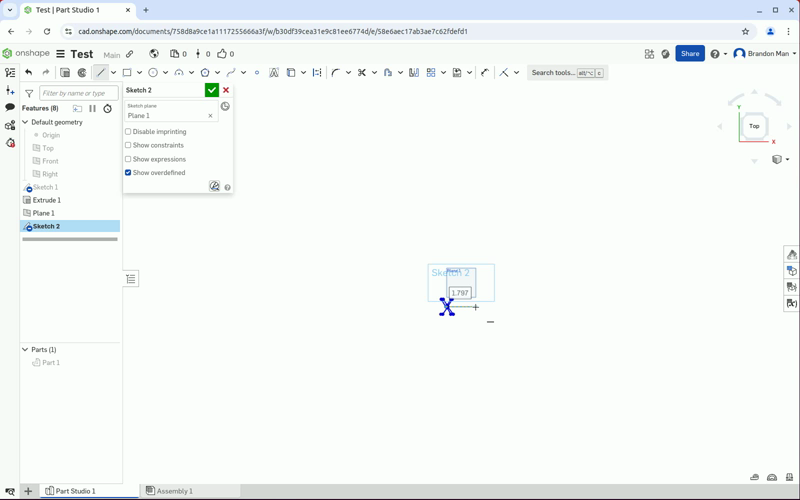
mouse_move(440, 314)
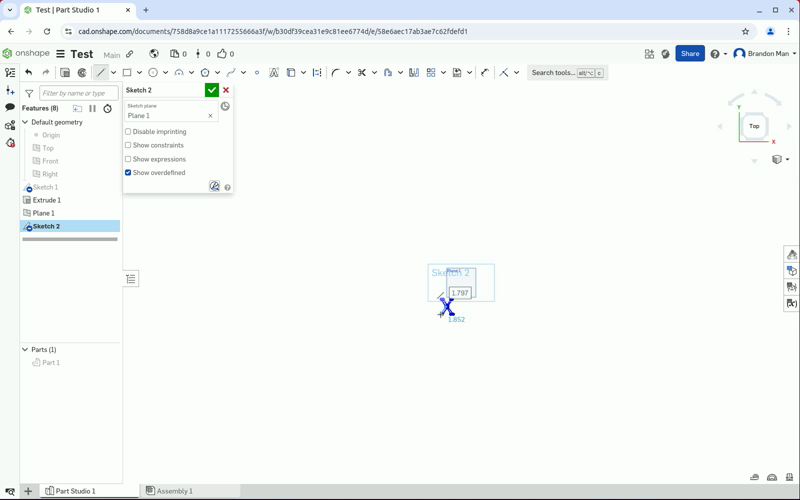
scroll(6)
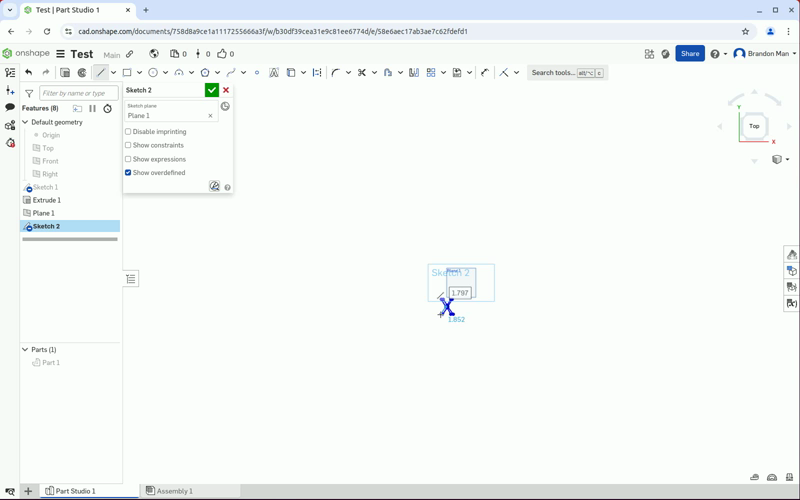
scroll(6)
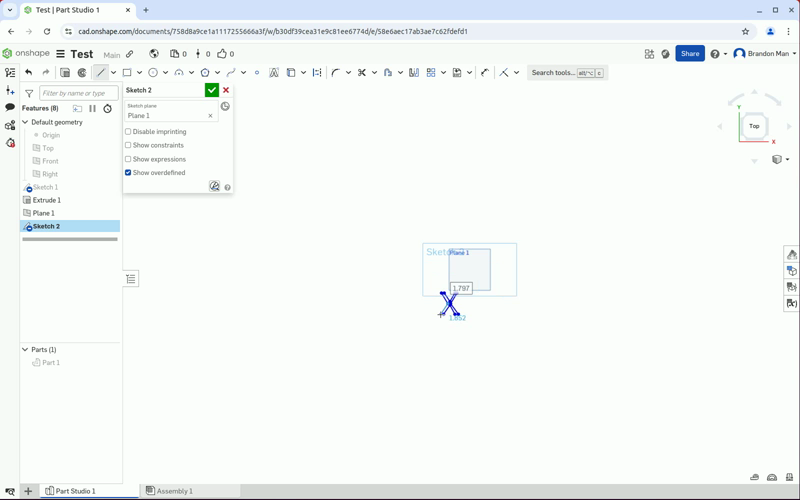
scroll(6)
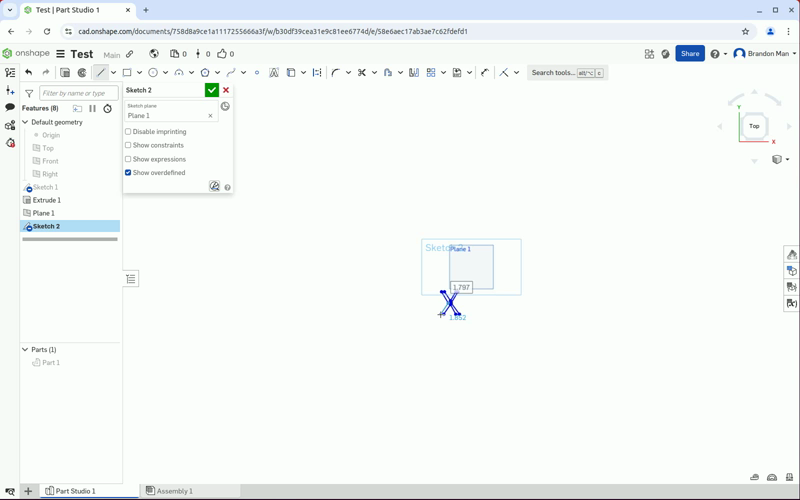
scroll(6)
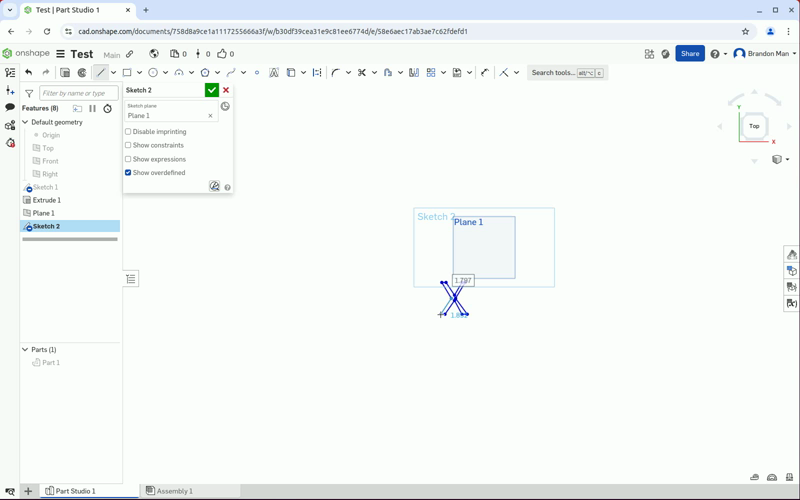
scroll(6)
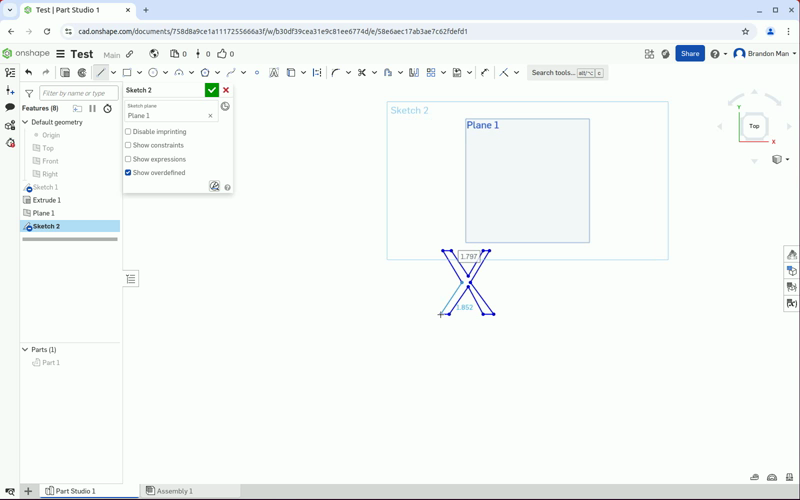
scroll(6)
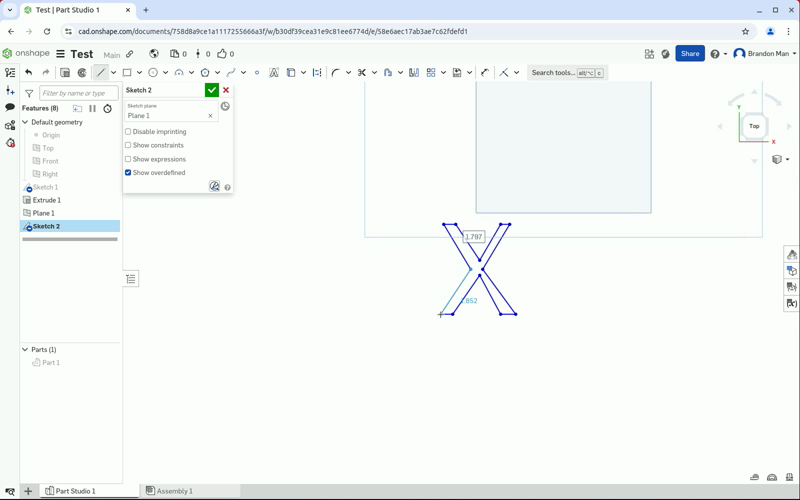
scroll(6)
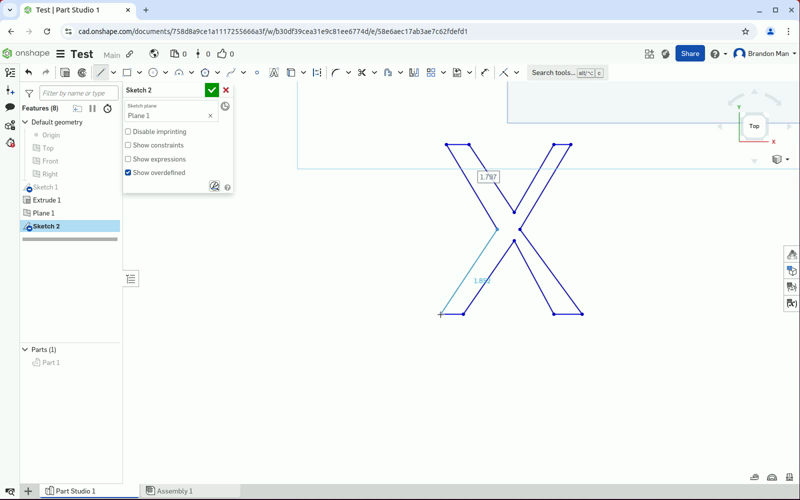
key_up(shift)
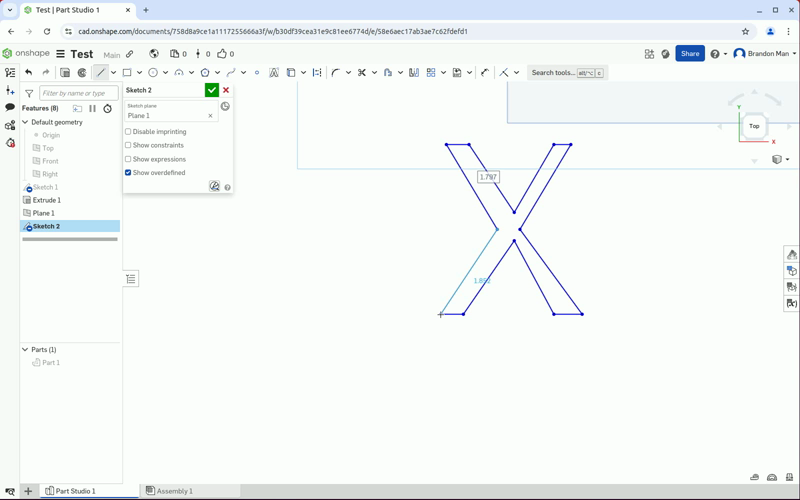
click(440, 314)
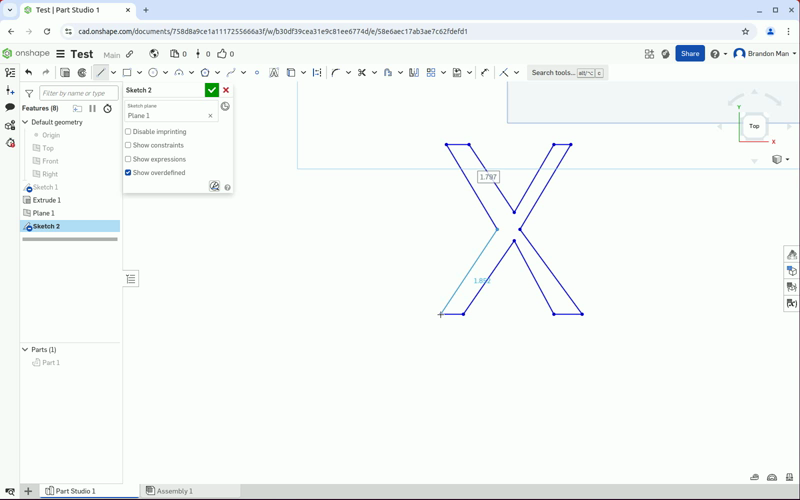
scroll(-6)
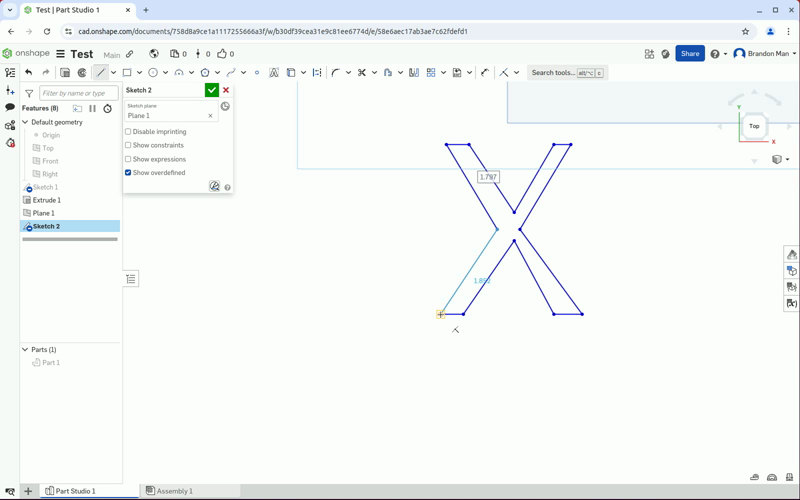
scroll(-6)
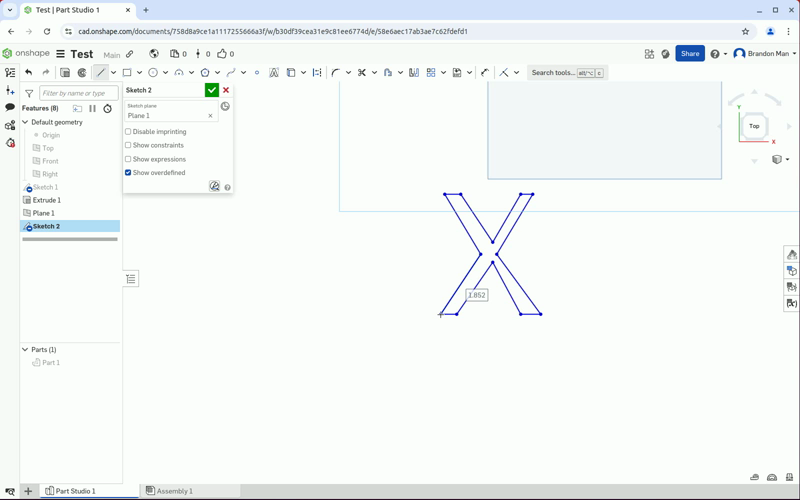
scroll(-6)
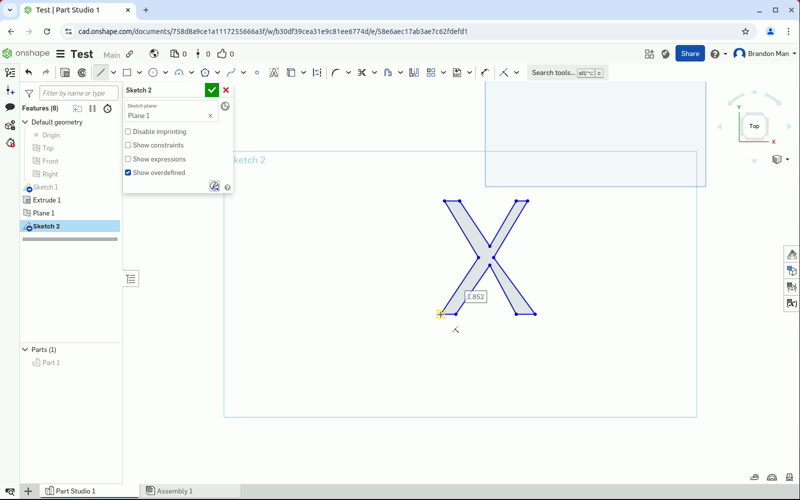
scroll(-6)
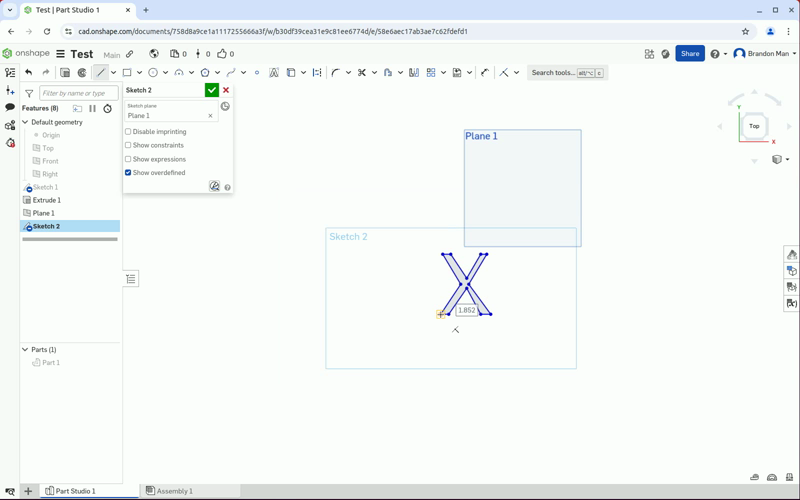
scroll(-6)
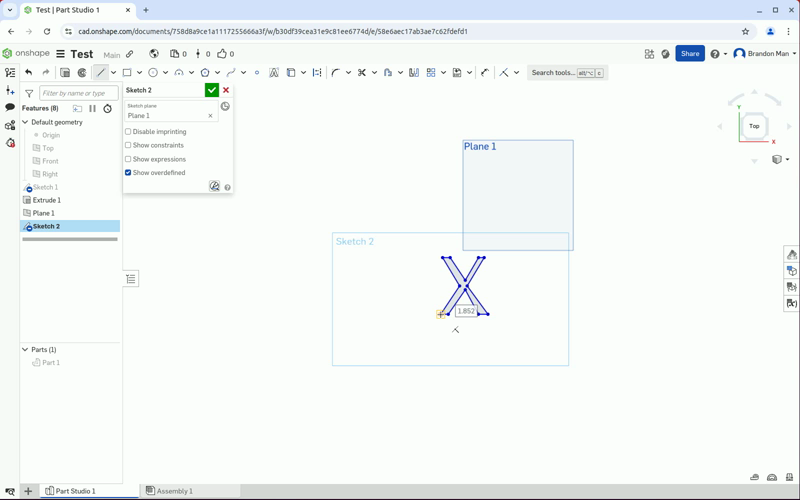
scroll(-6)
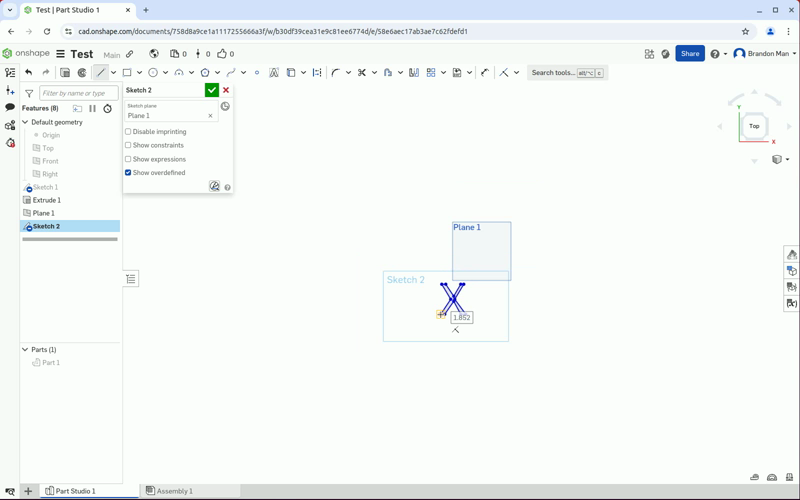
scroll(-6)
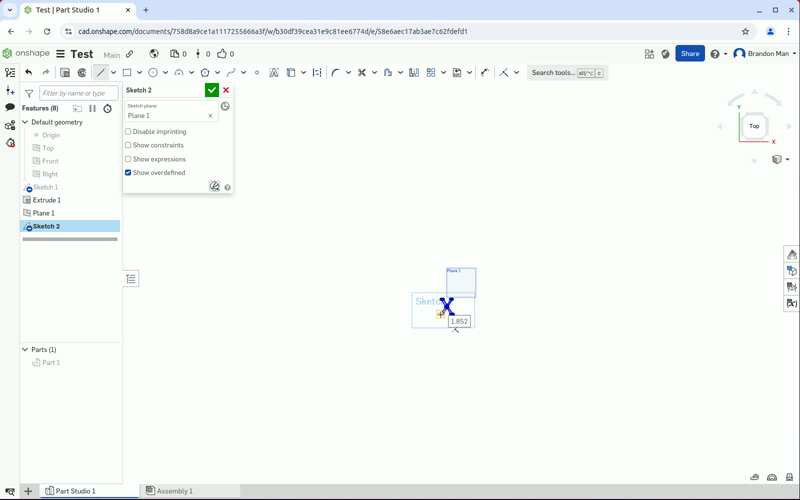
key(esc)
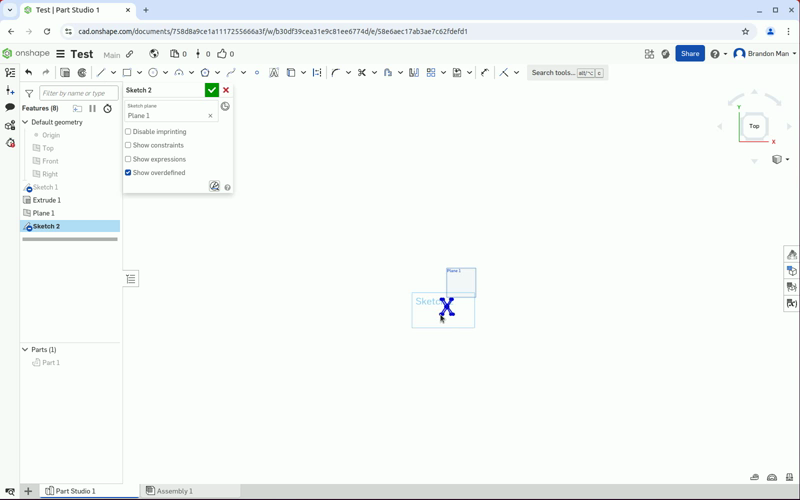
mouse_move(446, 304)
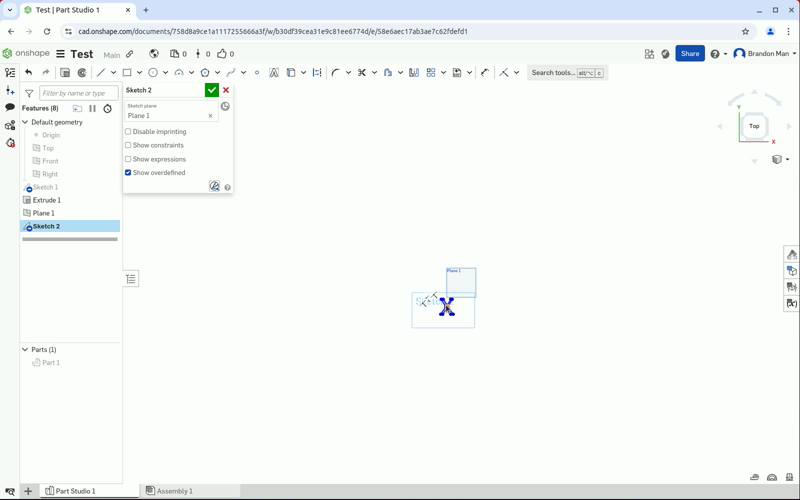
scroll(6)
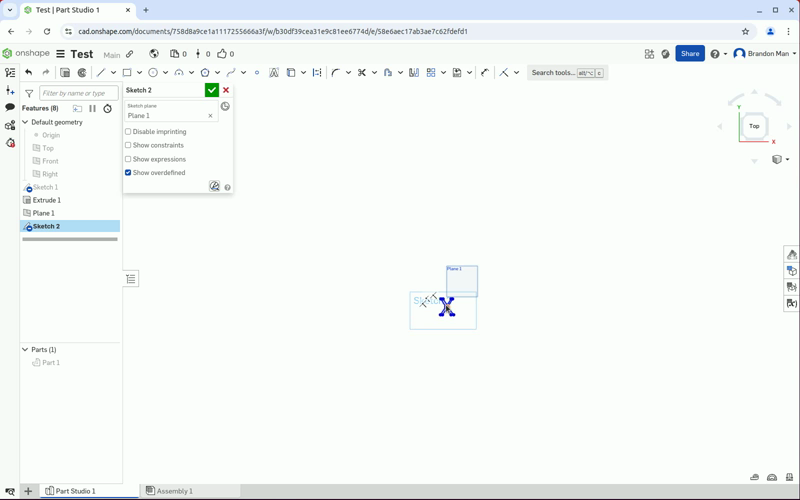
scroll(6)
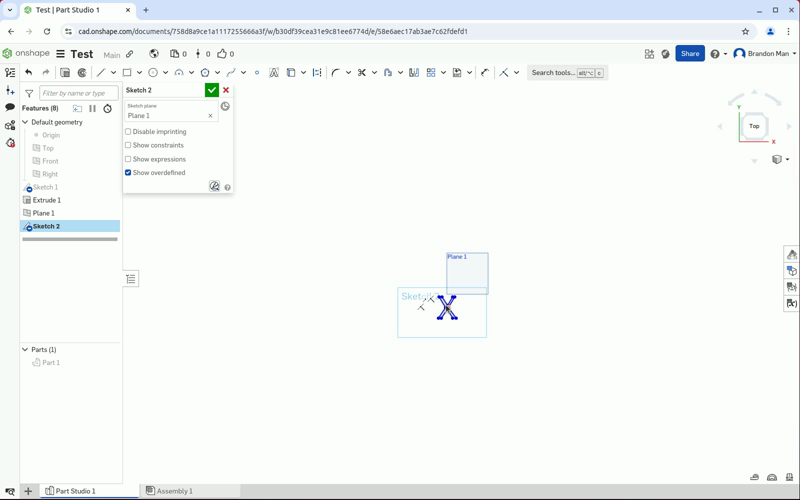
scroll(6)
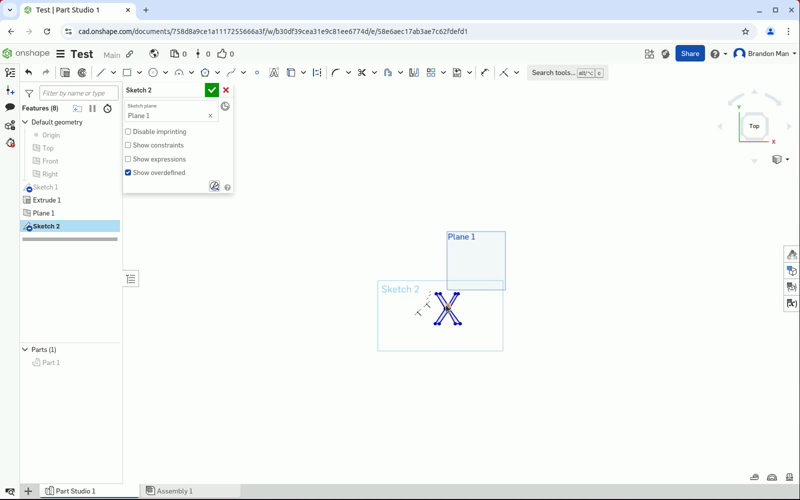
scroll(6)
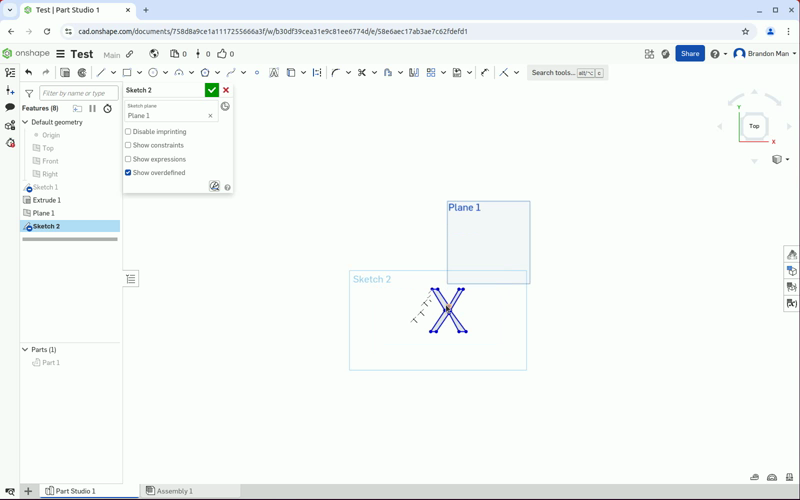
scroll(6)
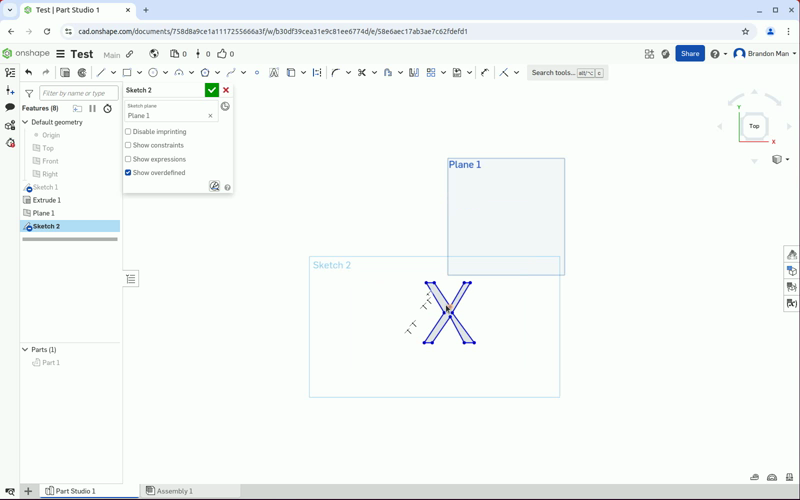
scroll(6)
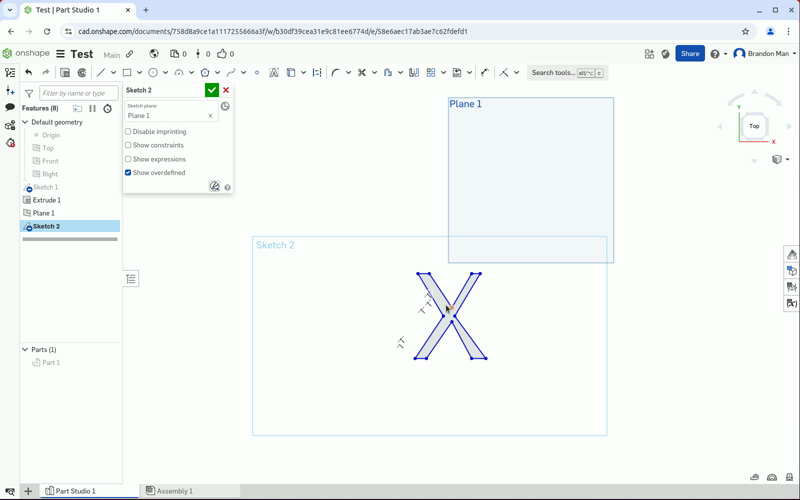
scroll(6)
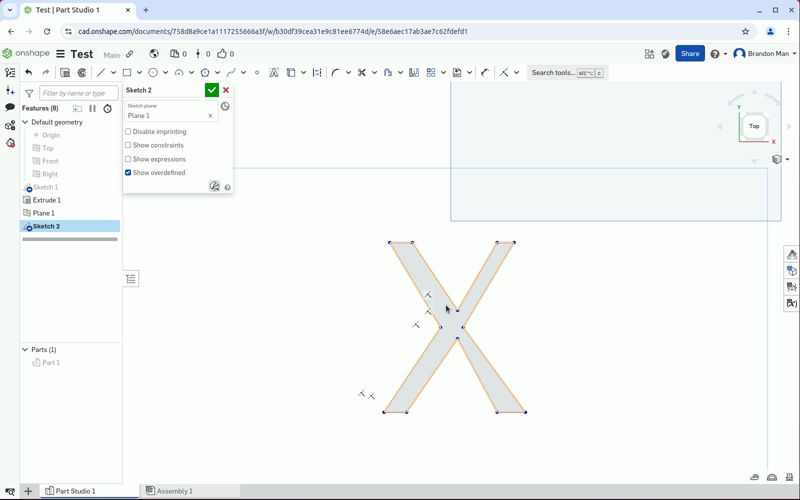
click(446, 304)
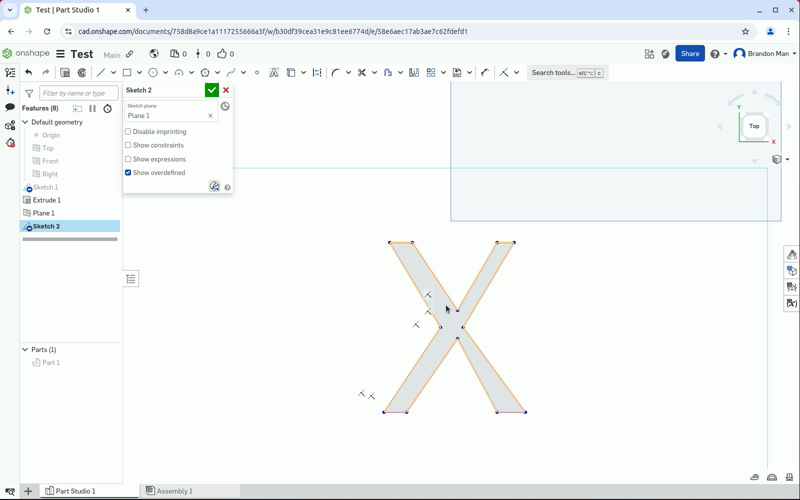
scroll(-6)
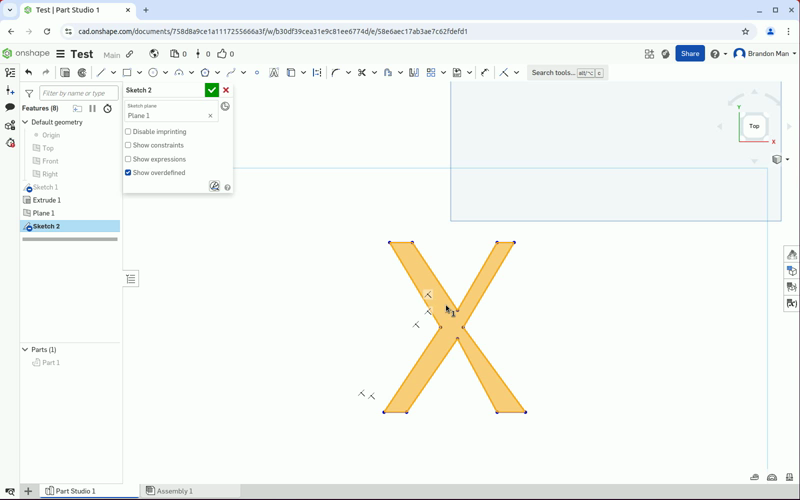
scroll(-6)
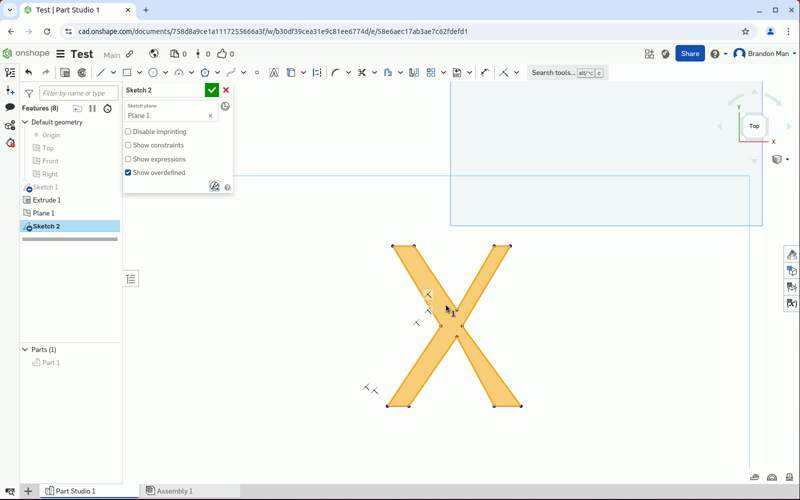
scroll(-6)
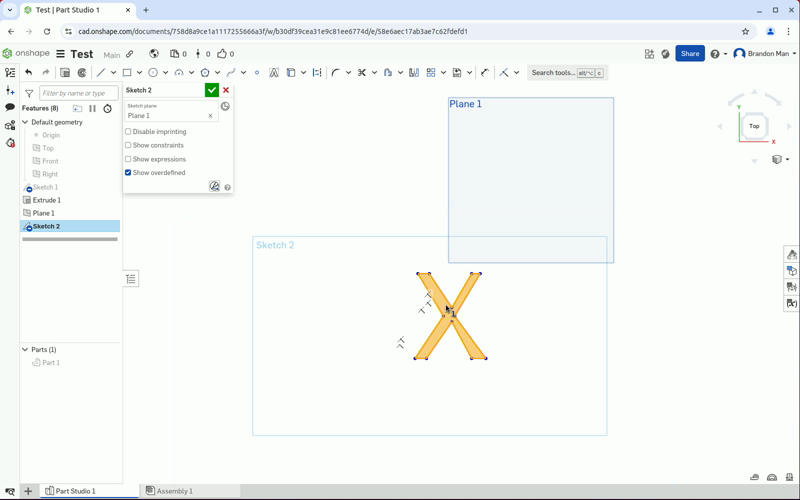
scroll(-6)
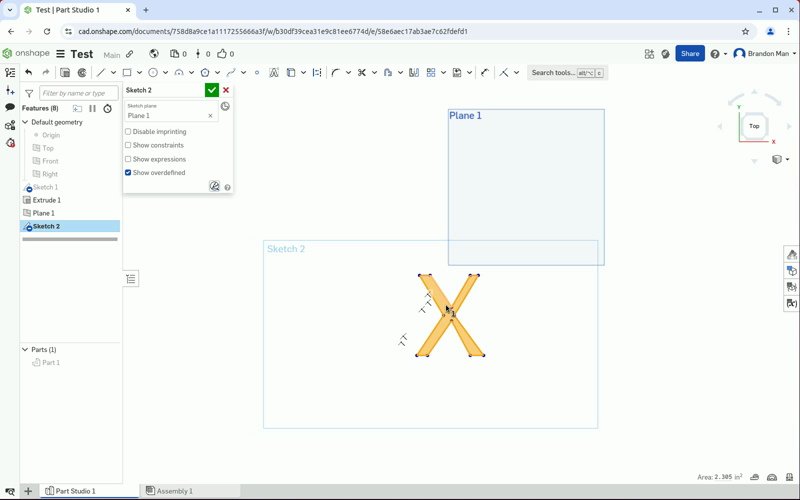
scroll(-6)
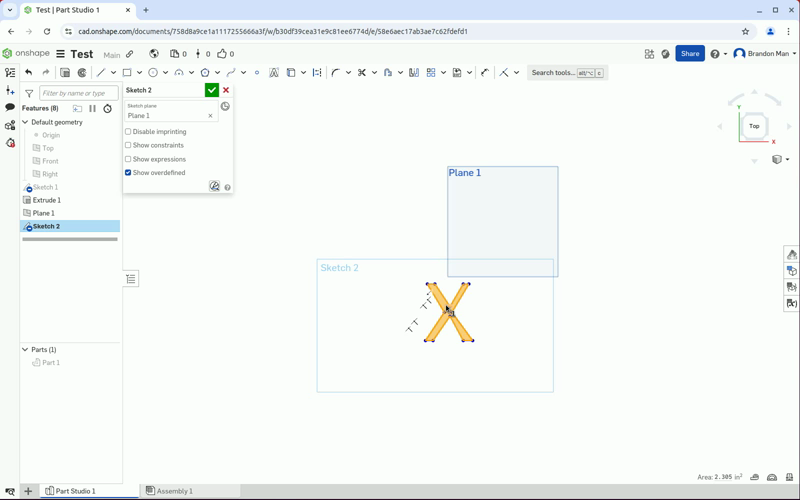
scroll(-6)
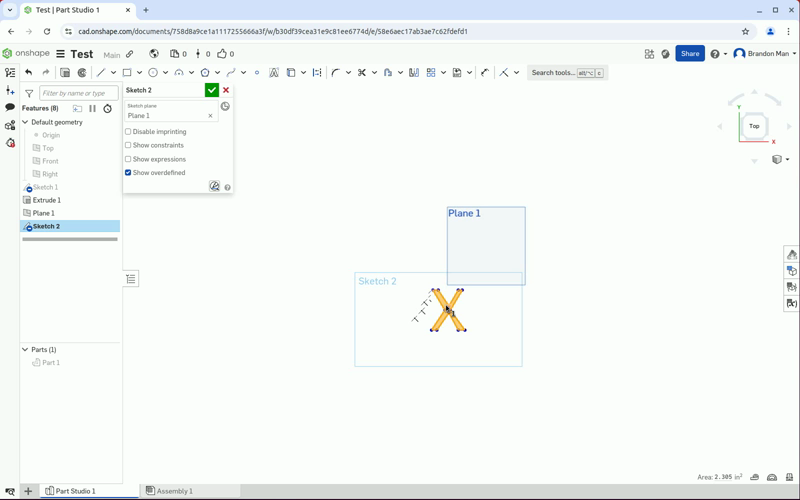
scroll(-6)
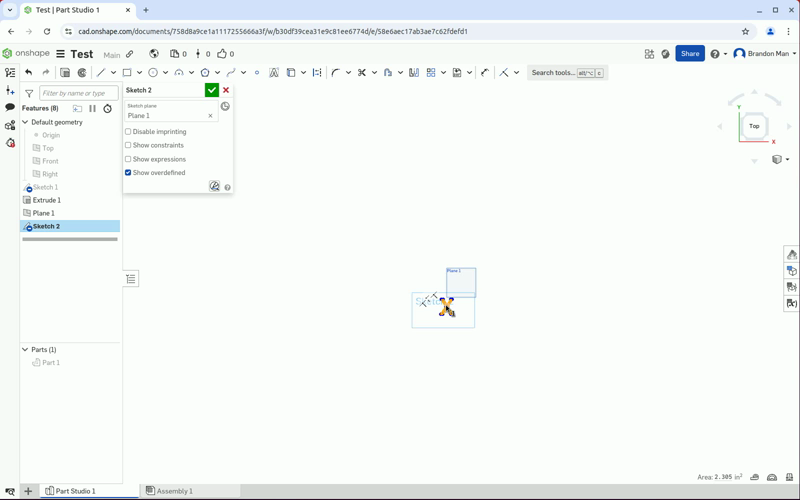
mouse_move(73, 352)
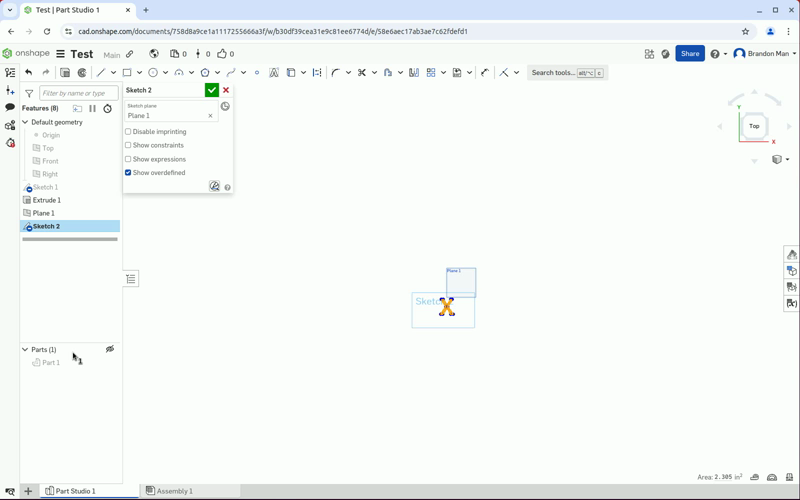
key(shift+y)
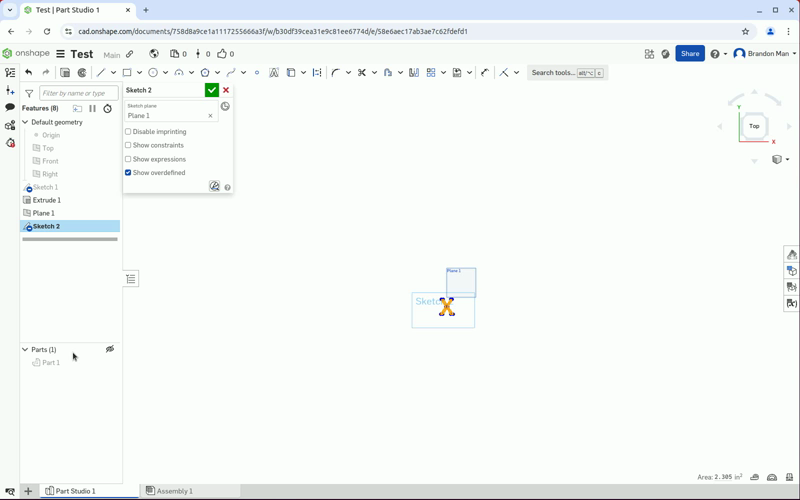
key(shift+e)
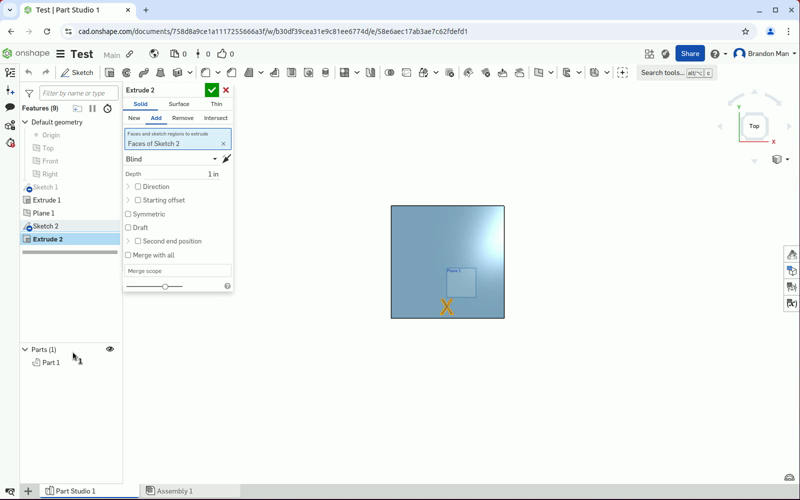
mouse_move(143, 106)
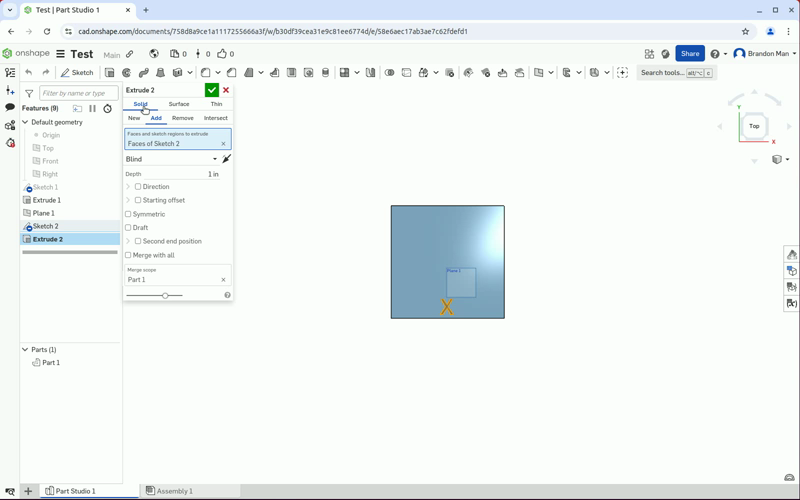
click(143, 106)
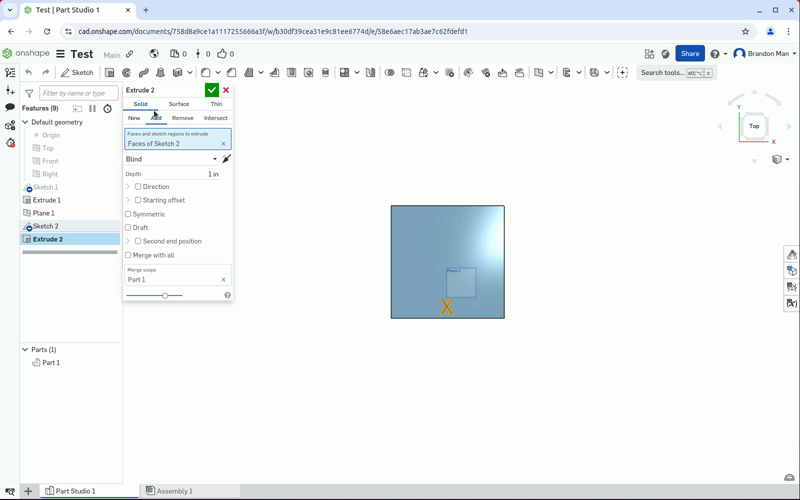
mouse_move(186, 120)
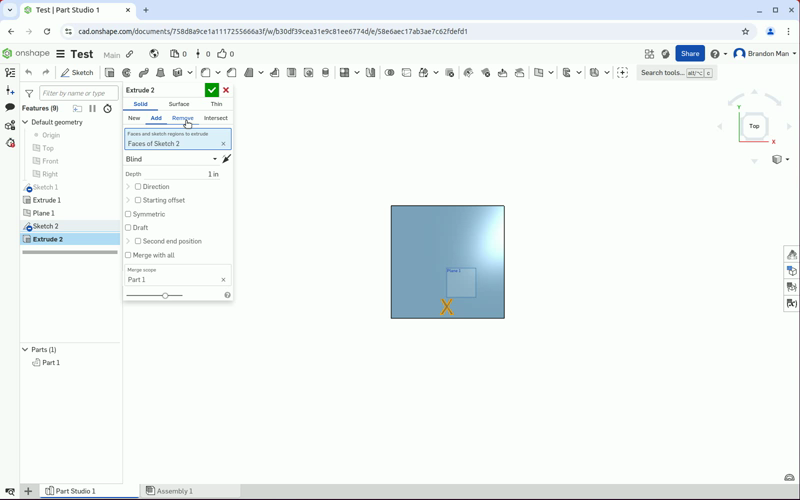
click(186, 120)
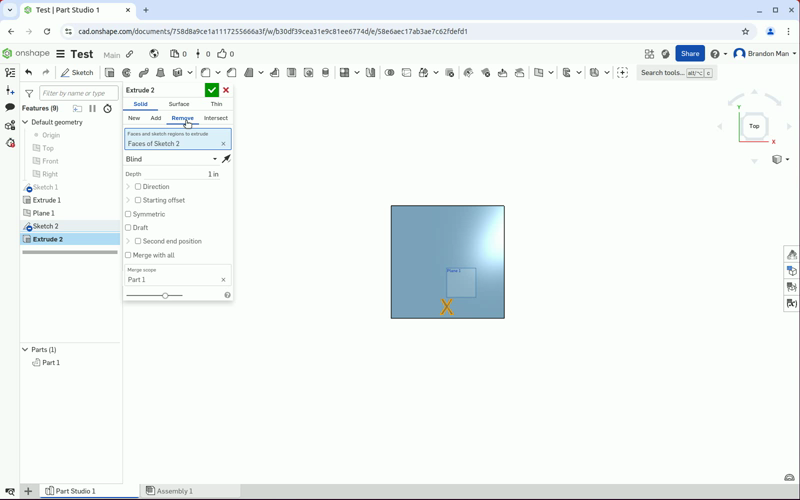
key(tab, 4)
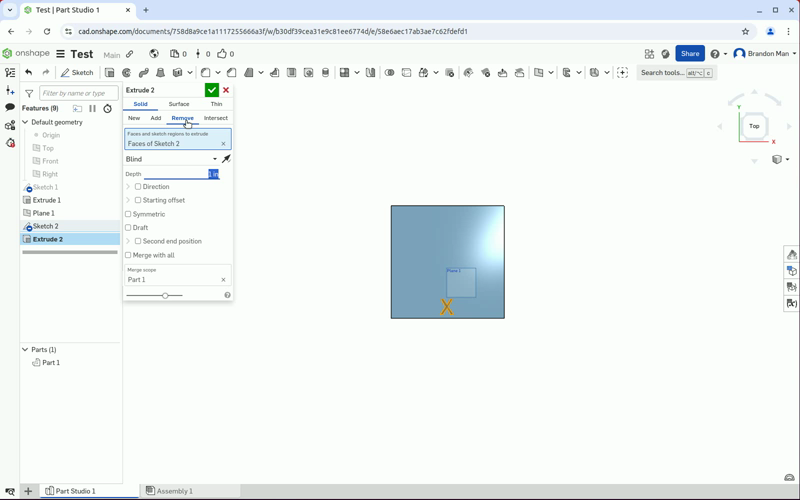
text(0.481)
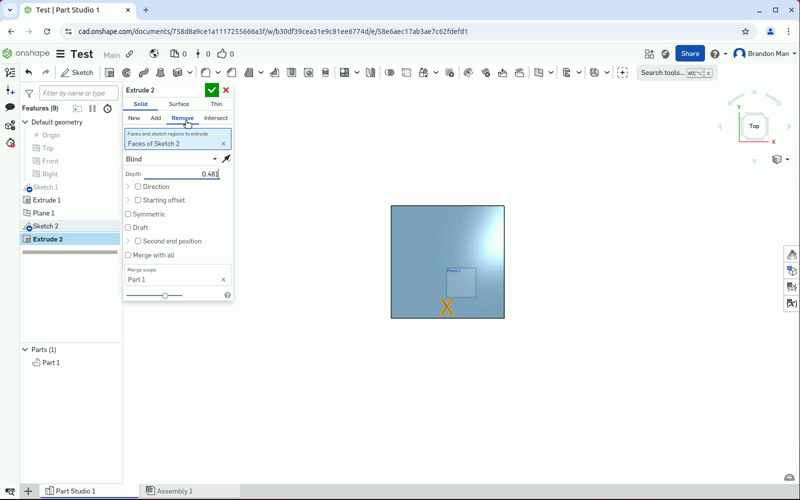
key(tab, 6)
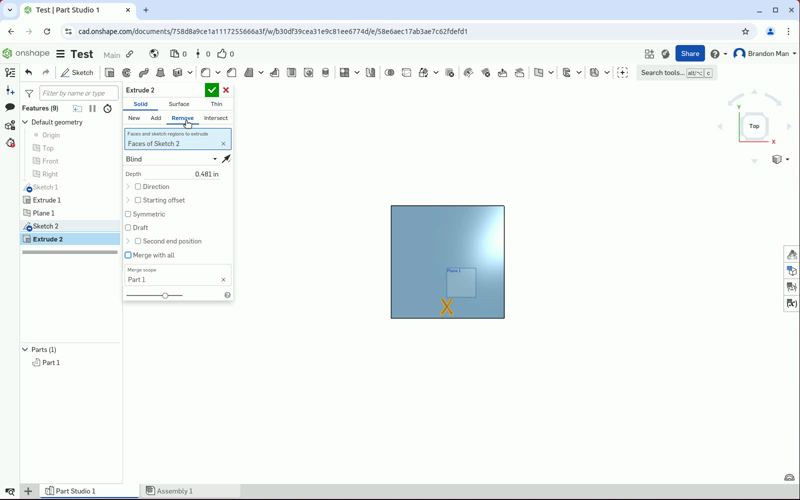
key(space)
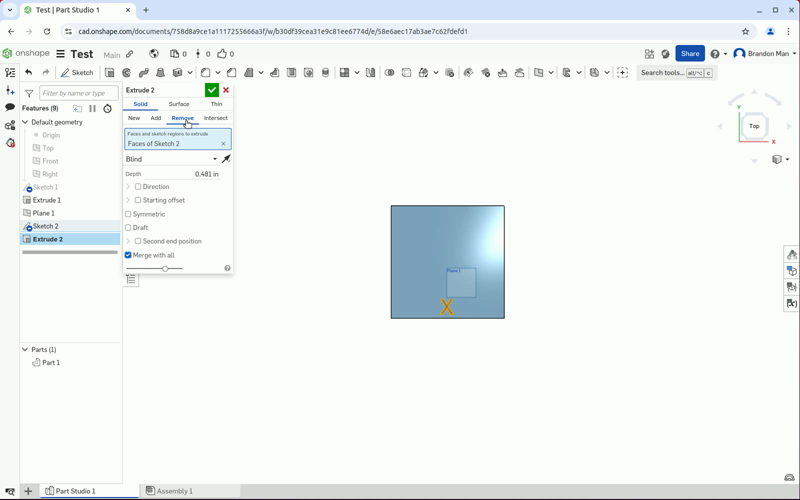
key(enter)
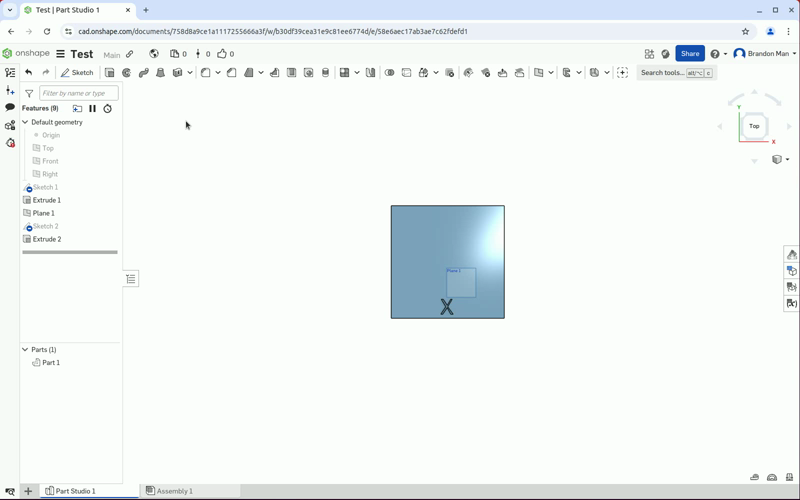
key(shift+h)
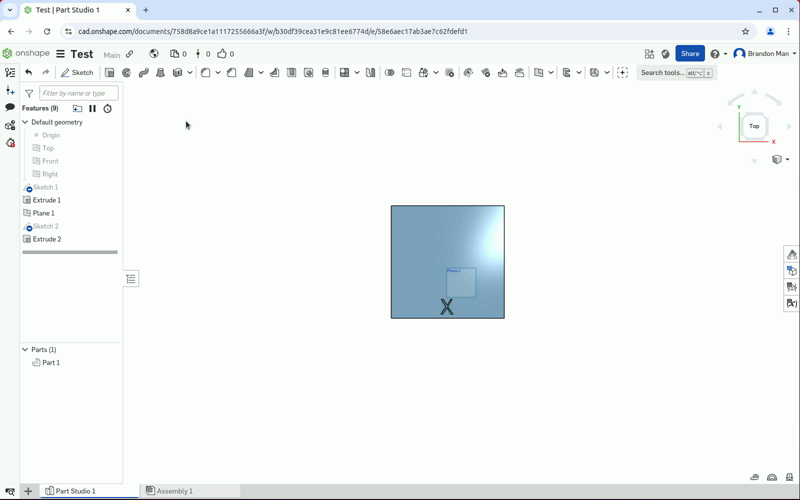
key(shift+h)
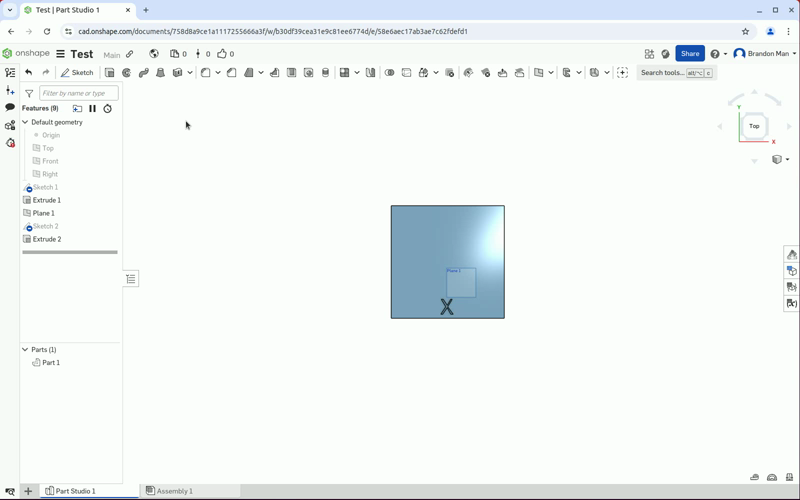
mouse_move(73, 189)
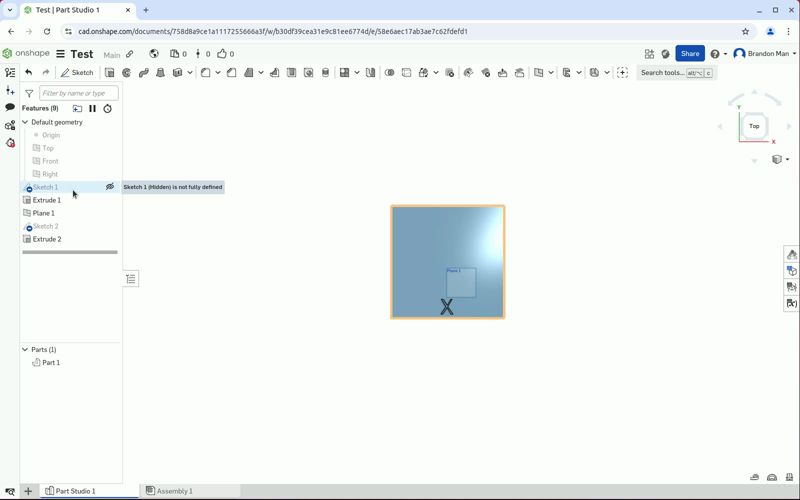
click(73, 189)
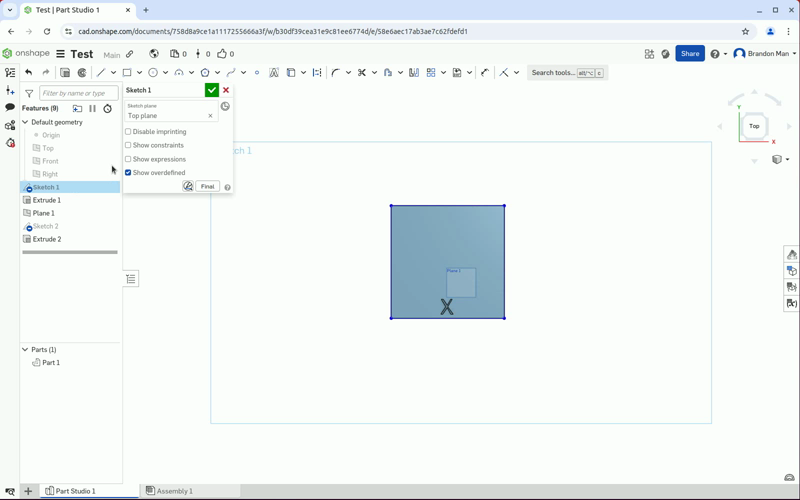
mouse_move(229, 92)
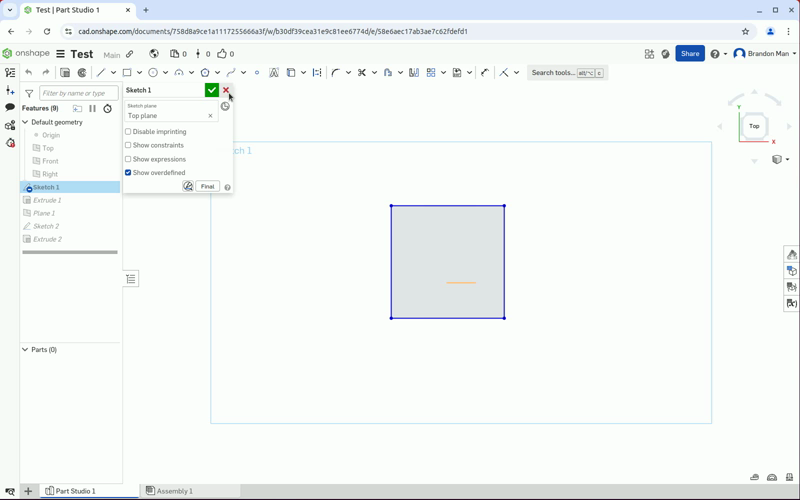
click(229, 92)
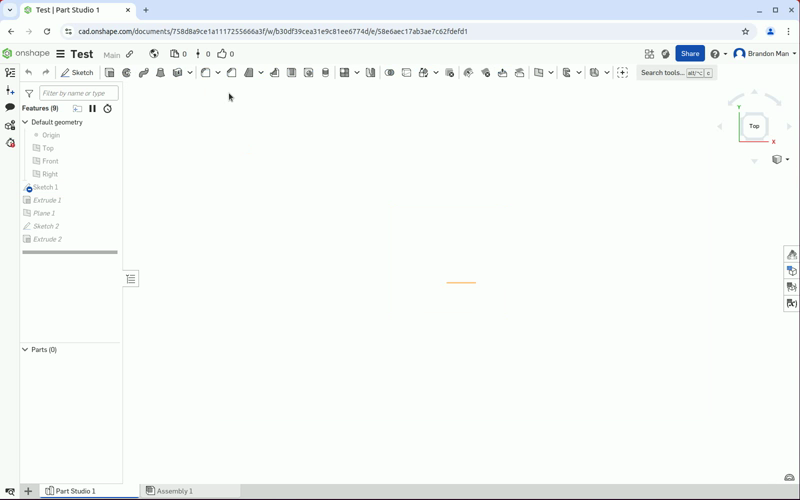
key(shift+s)
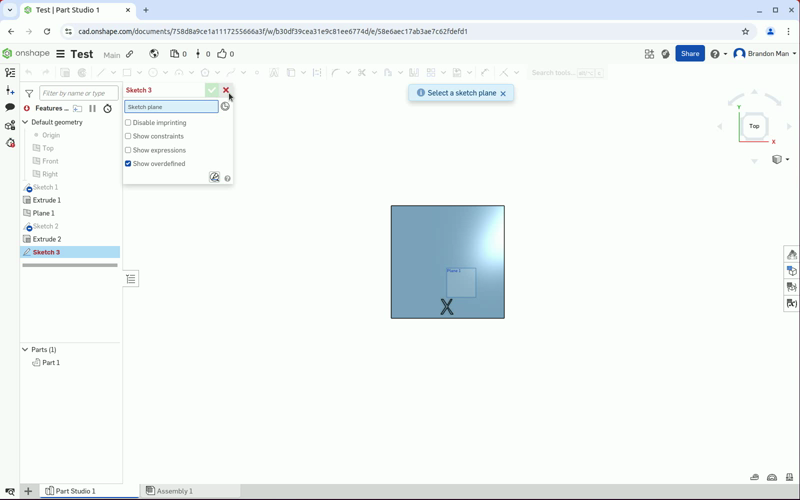
mouse_move(73, 215)
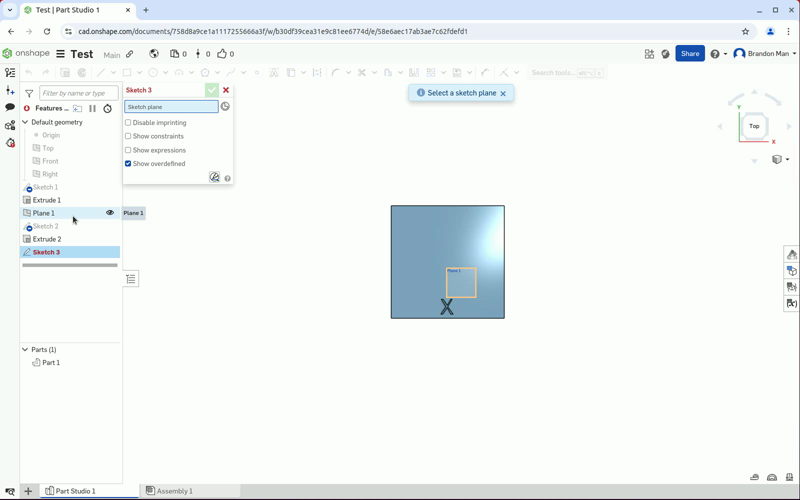
click(73, 215)
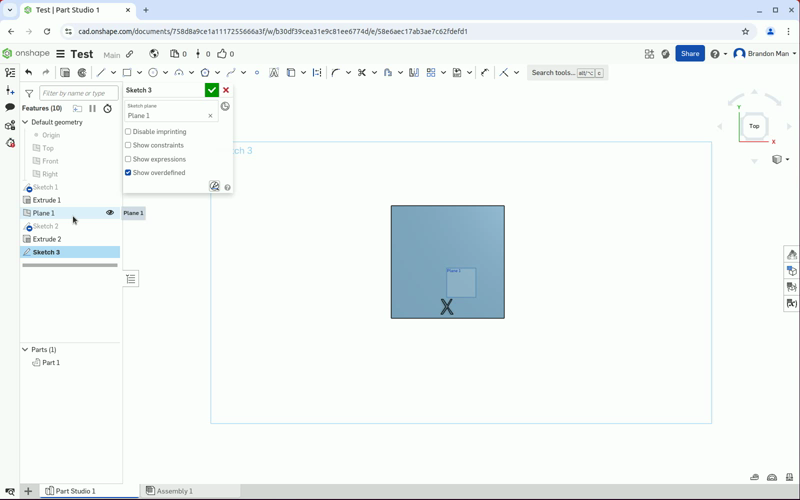
mouse_move(73, 352)
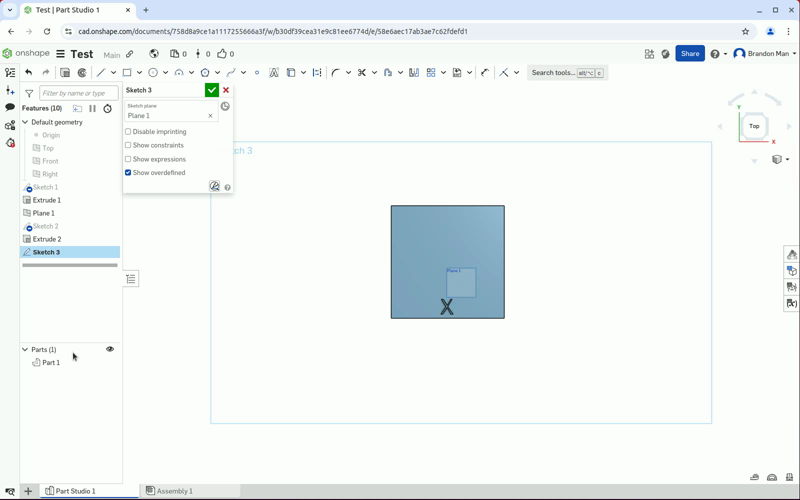
key(y)
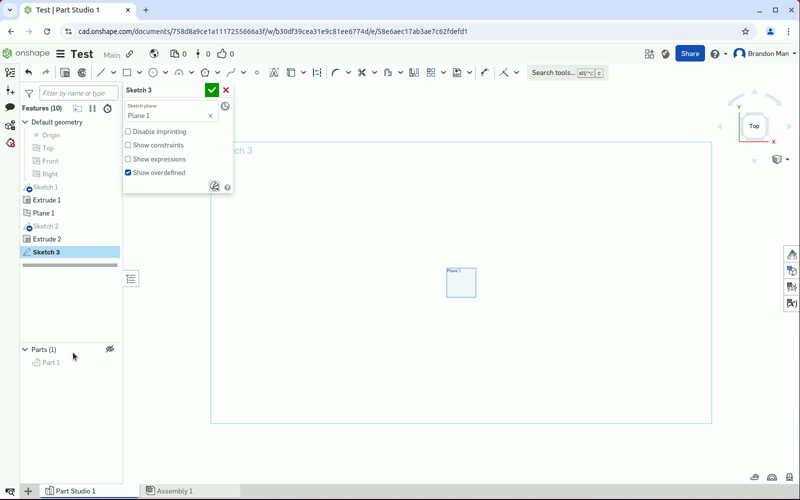
key(l)
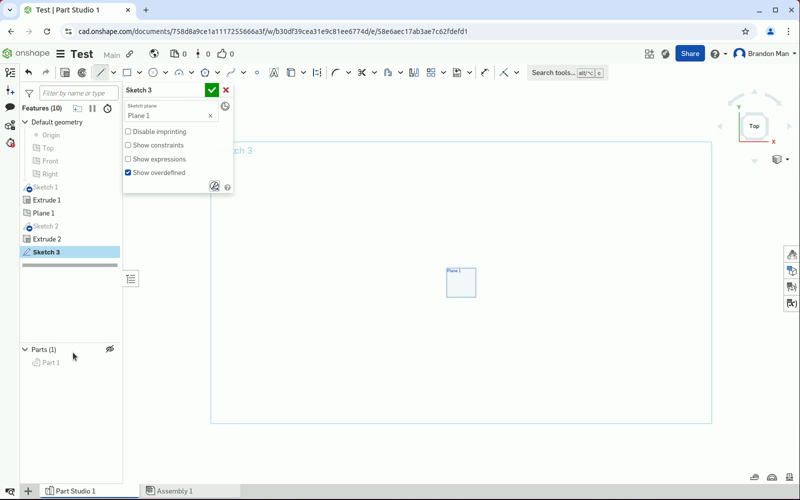
key_down(shift)
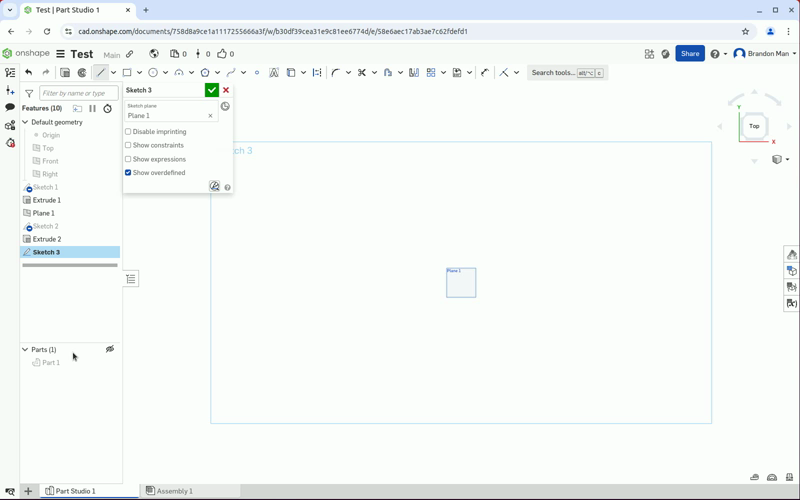
mouse_move(395, 254)
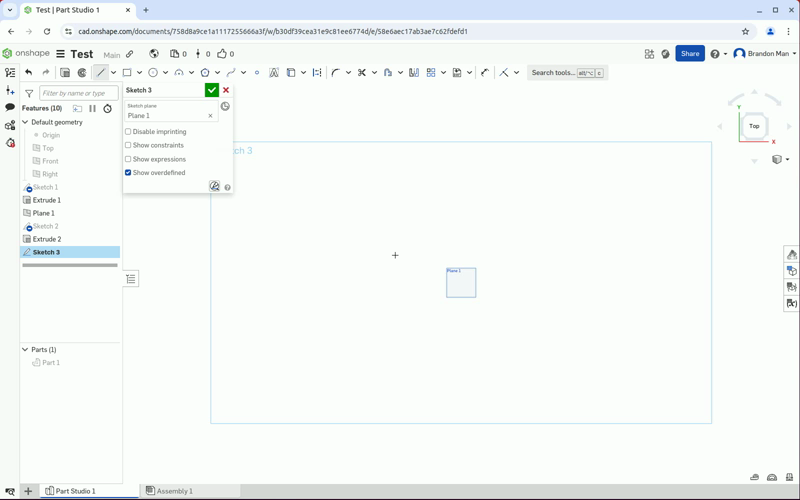
click(395, 254)
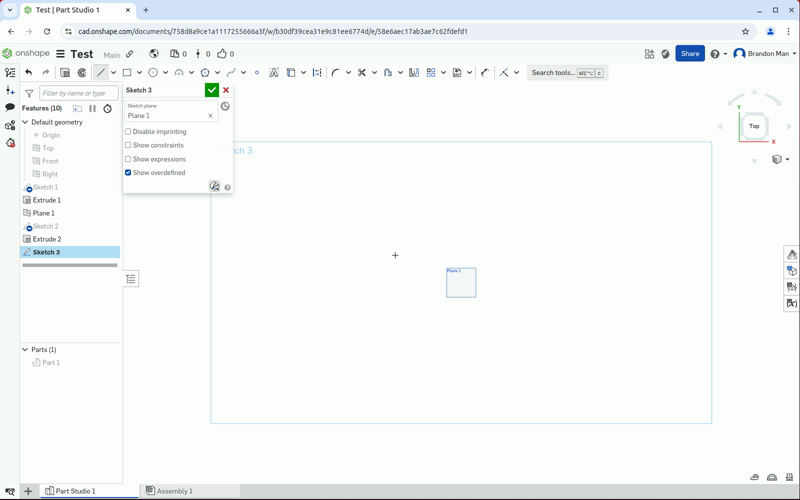
key_up(shift)
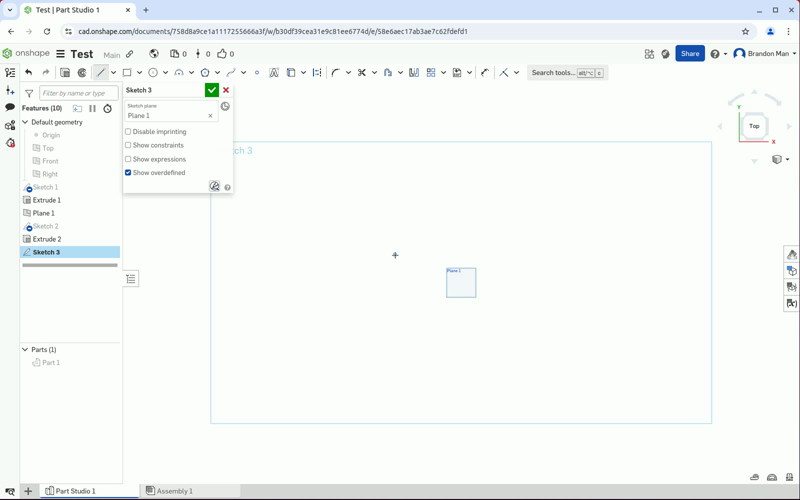
key_down(shift)
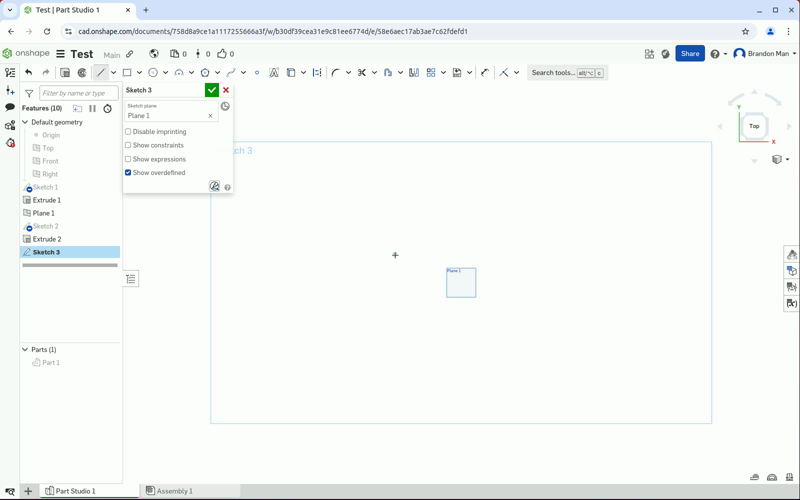
mouse_move(425, 254)
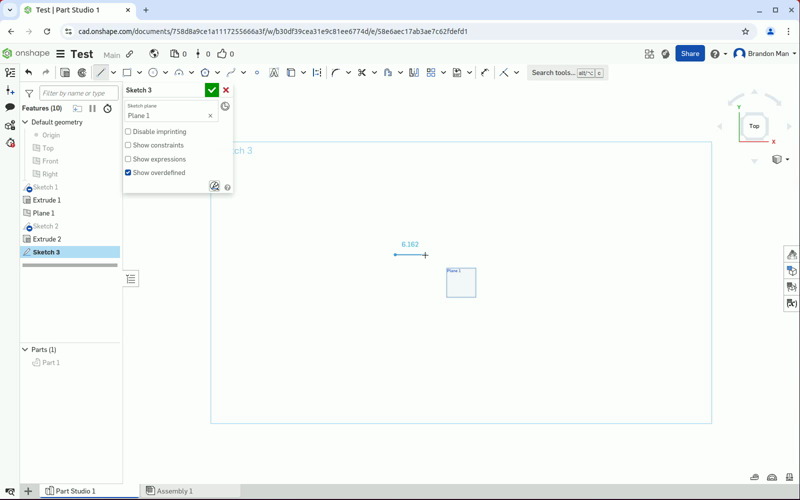
mouse_move(400, 264)
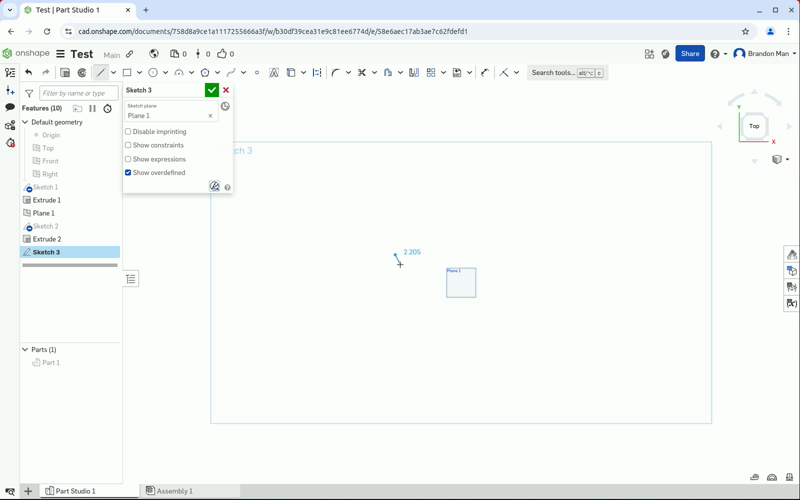
click(400, 264)
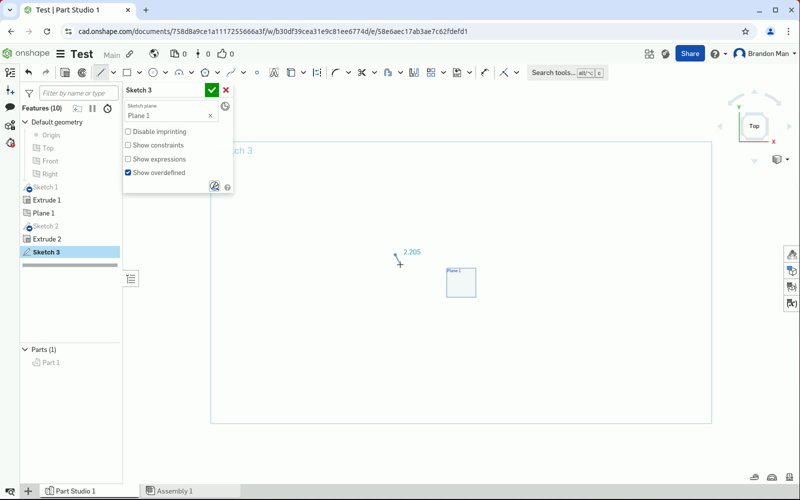
key_up(shift)
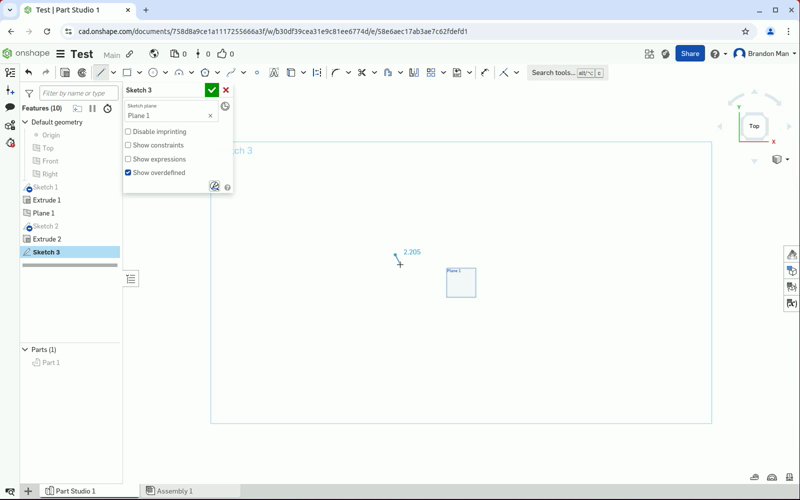
key_down(shift)
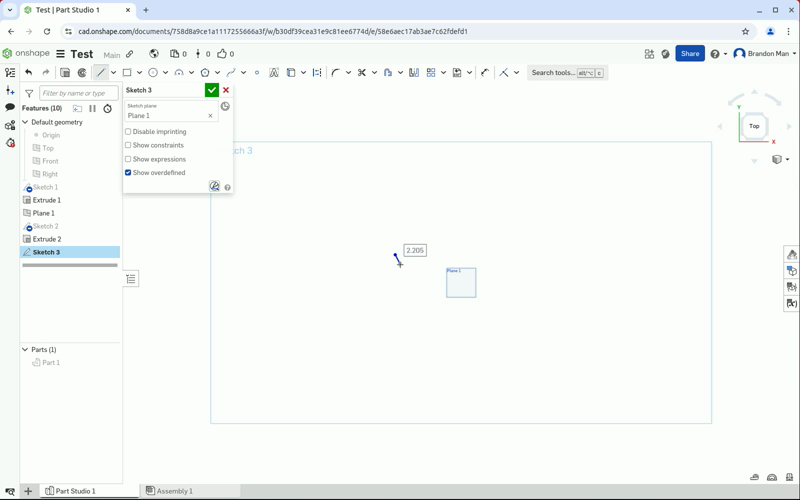
mouse_move(430, 264)
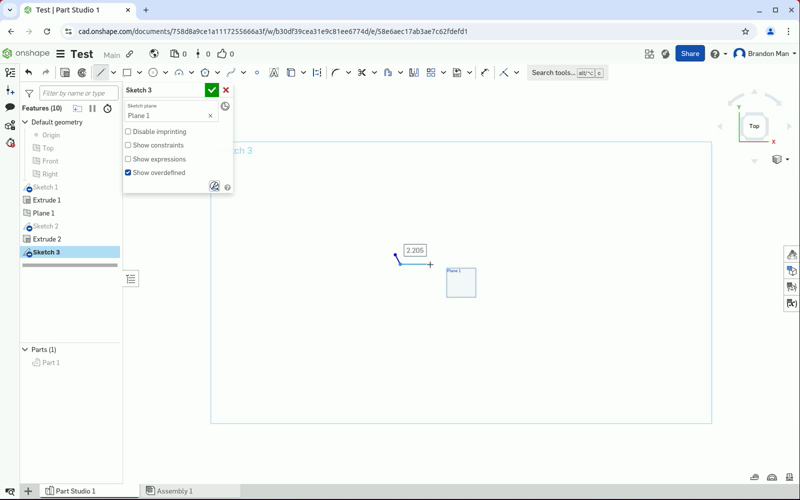
mouse_move(400, 269)
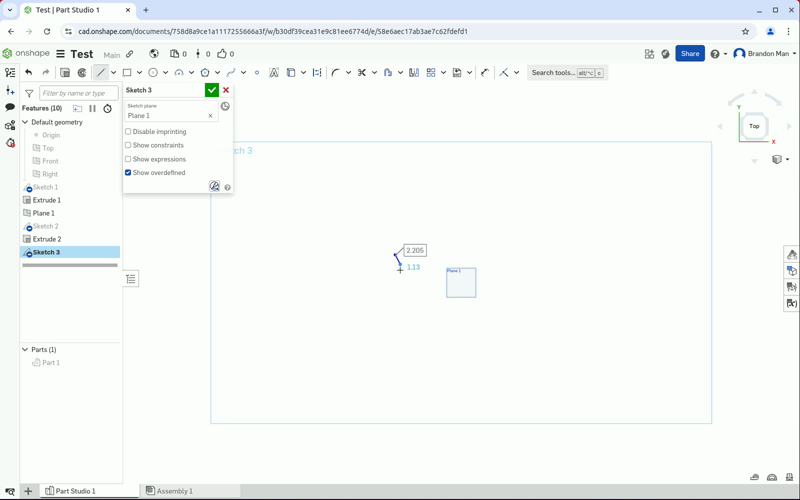
scroll(6)
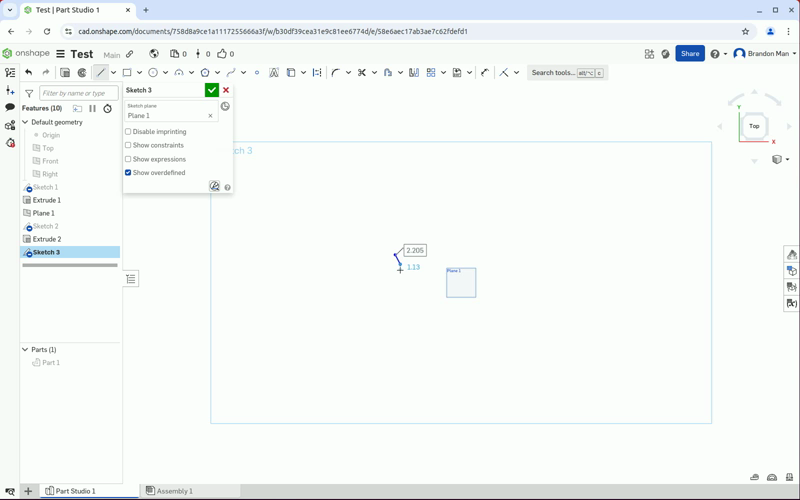
scroll(6)
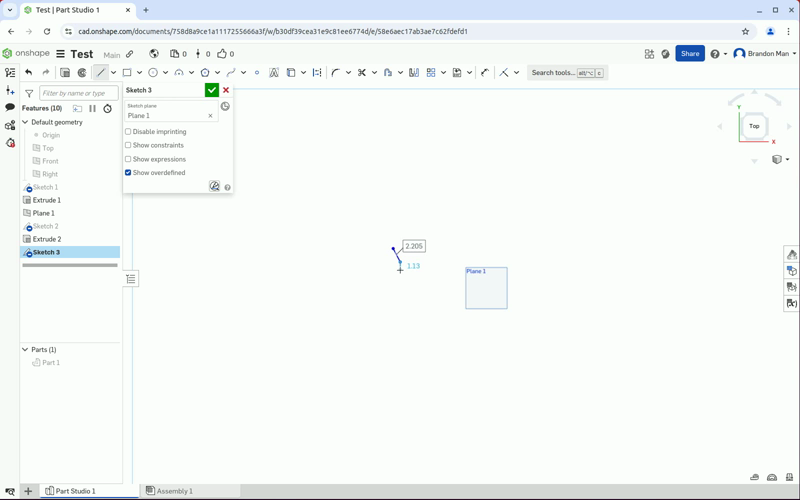
scroll(6)
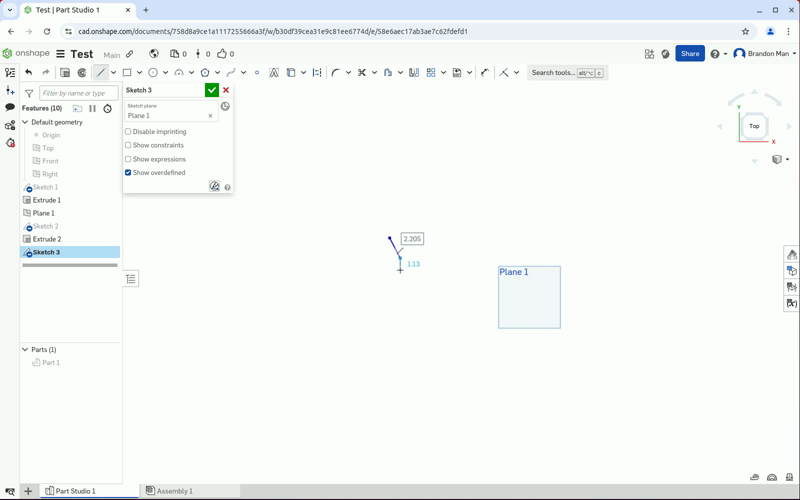
scroll(6)
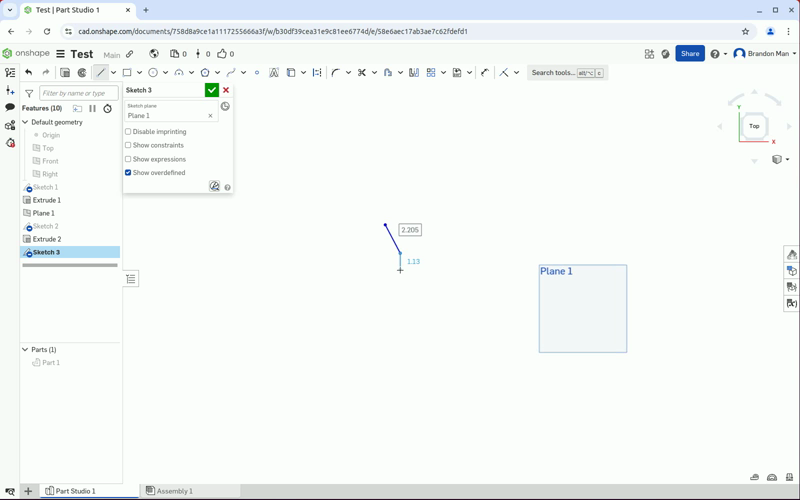
scroll(6)
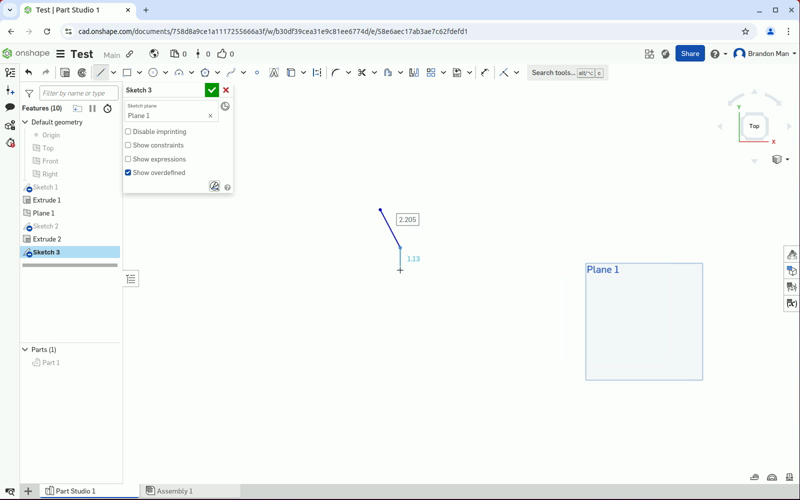
scroll(6)
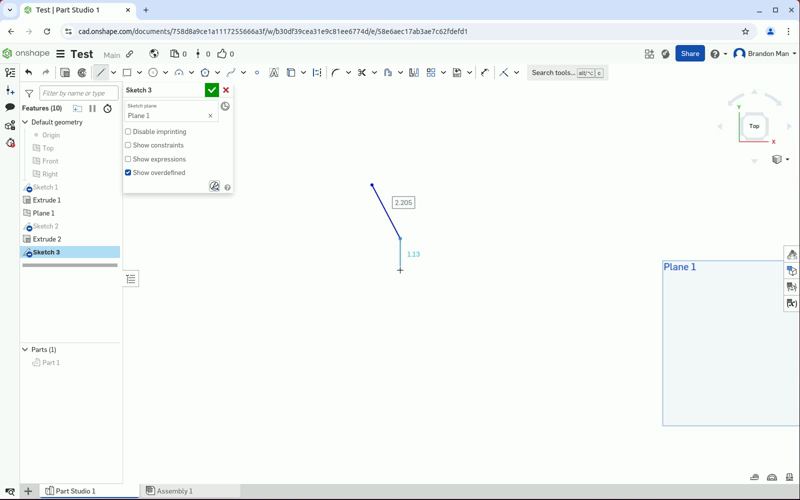
scroll(6)
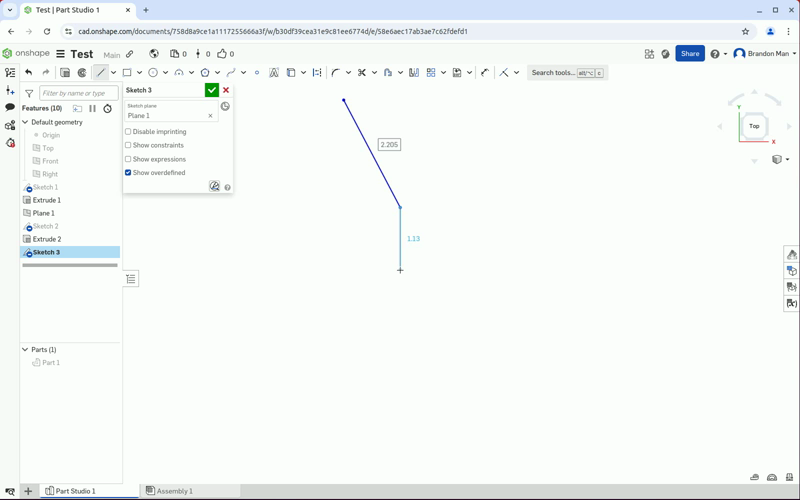
click(400, 269)
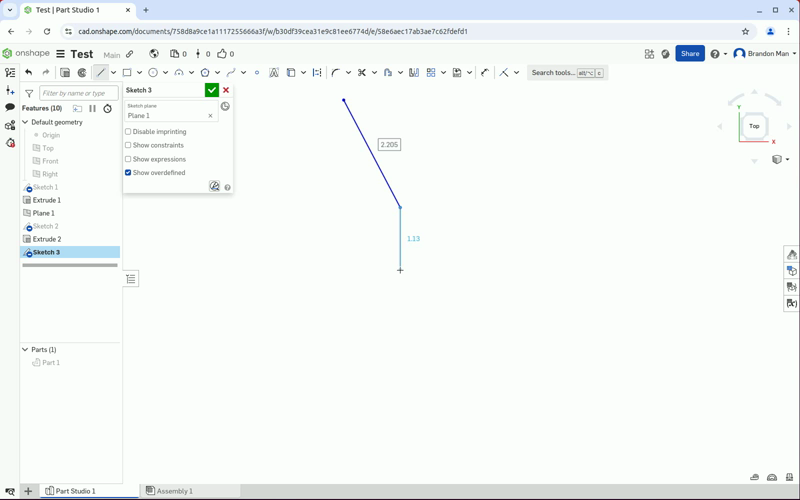
scroll(-6)
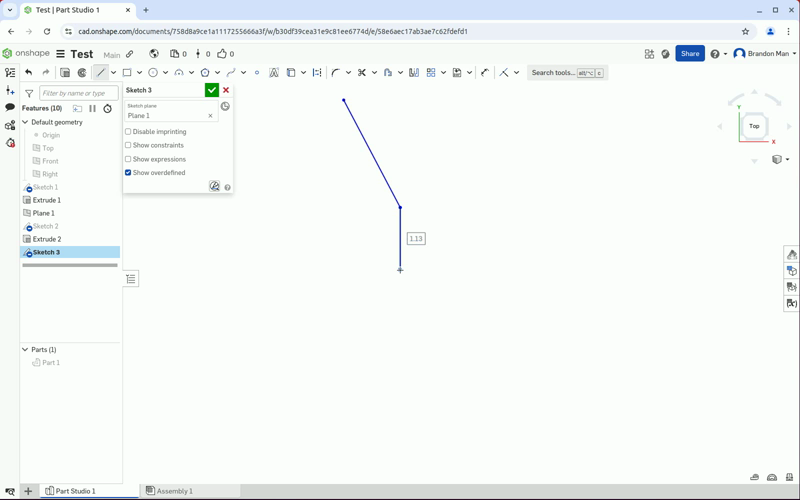
scroll(-6)
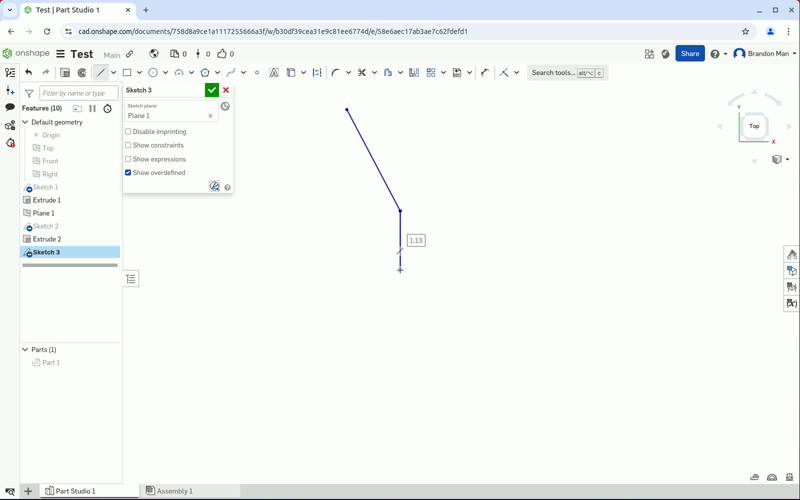
scroll(-6)
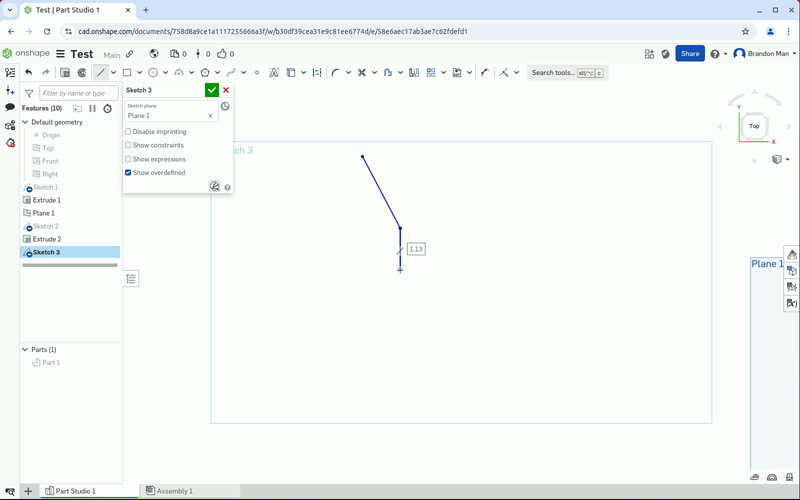
scroll(-6)
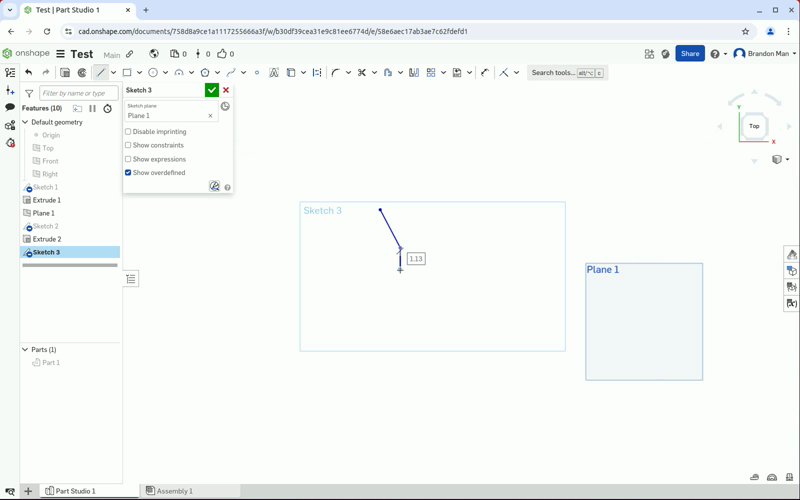
scroll(-6)
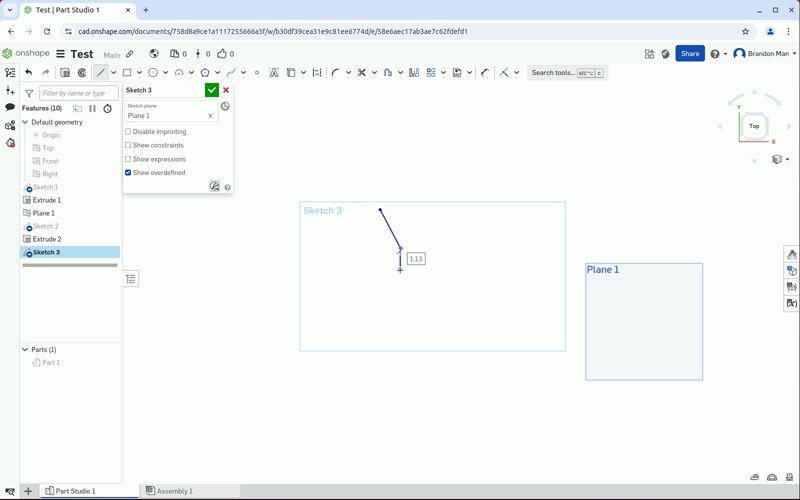
scroll(-6)
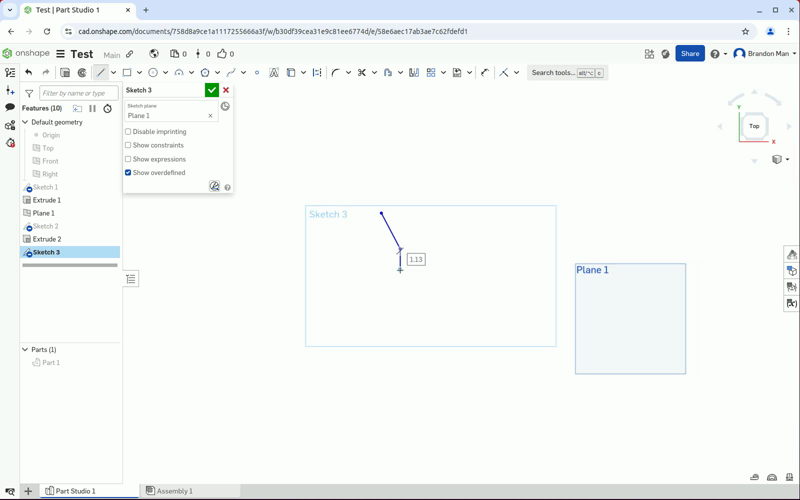
scroll(-6)
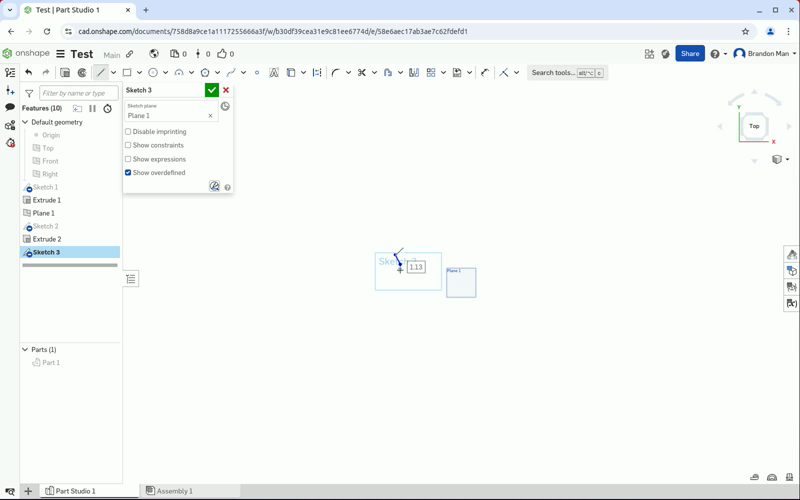
key_up(shift)
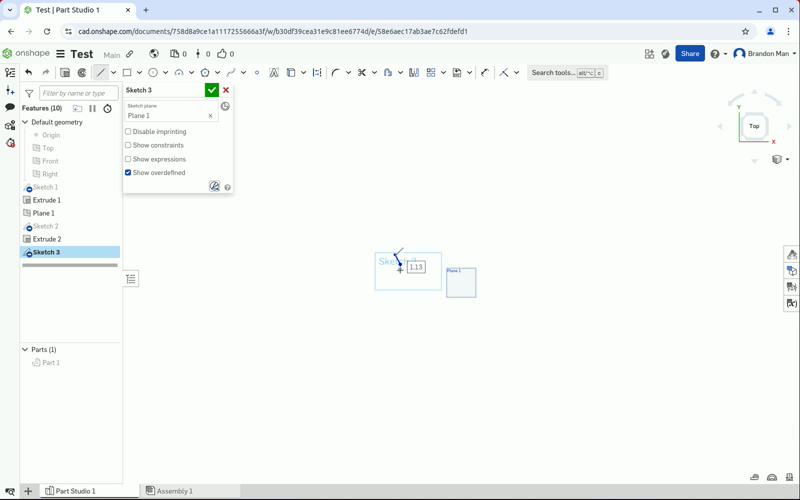
key_down(shift)
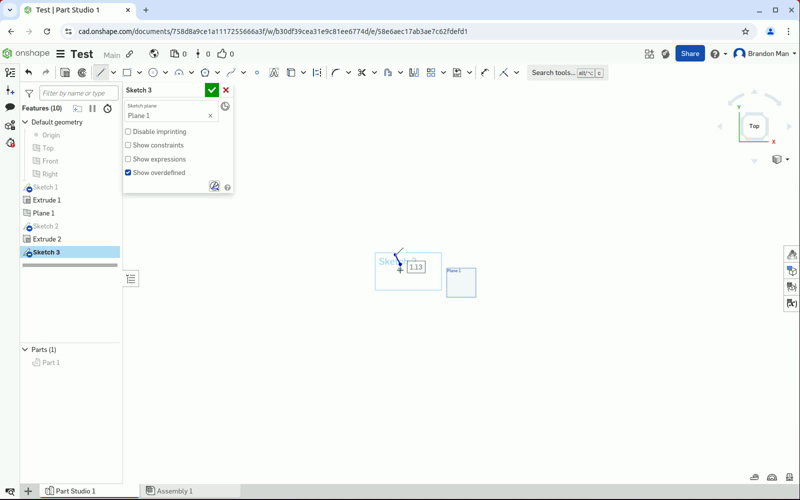
mouse_move(430, 269)
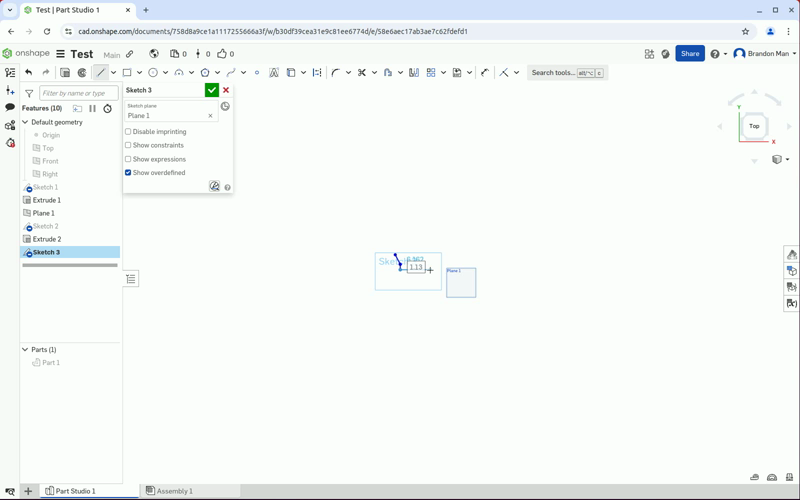
mouse_move(401, 269)
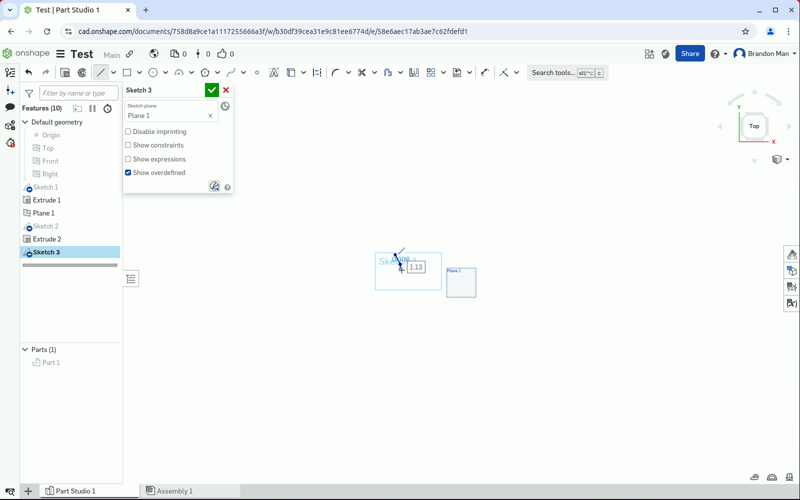
scroll(6)
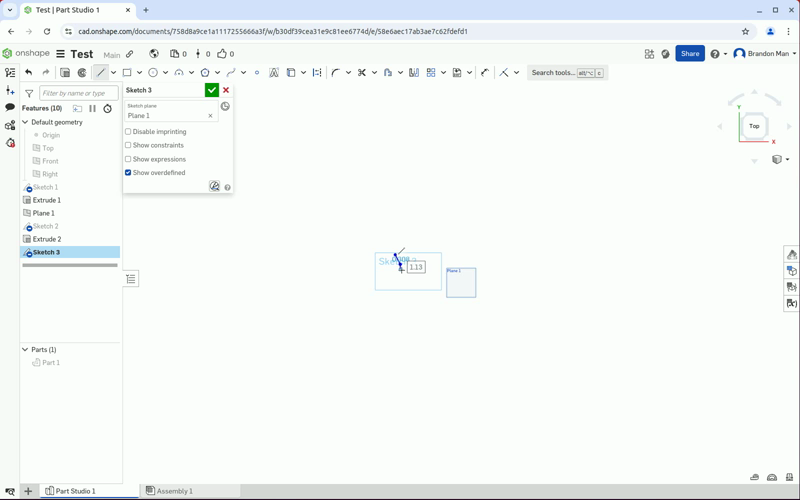
scroll(6)
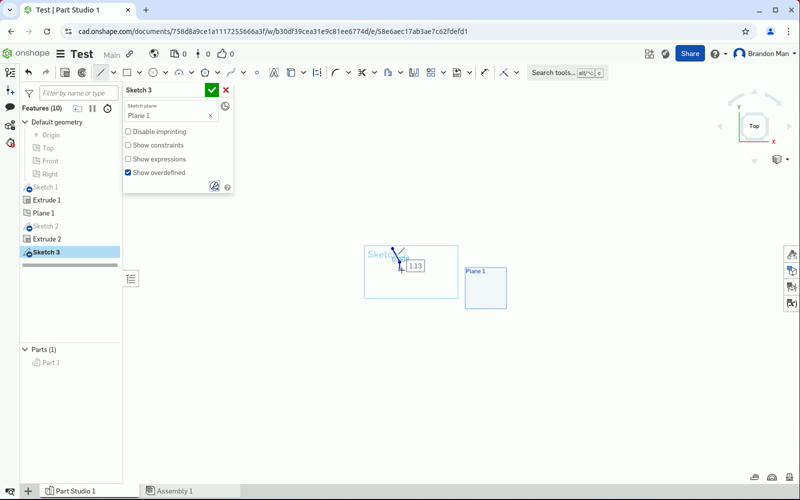
scroll(6)
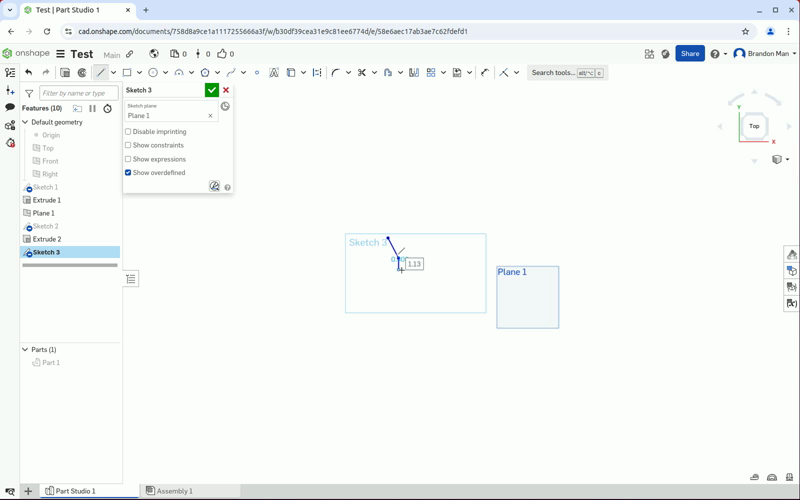
scroll(6)
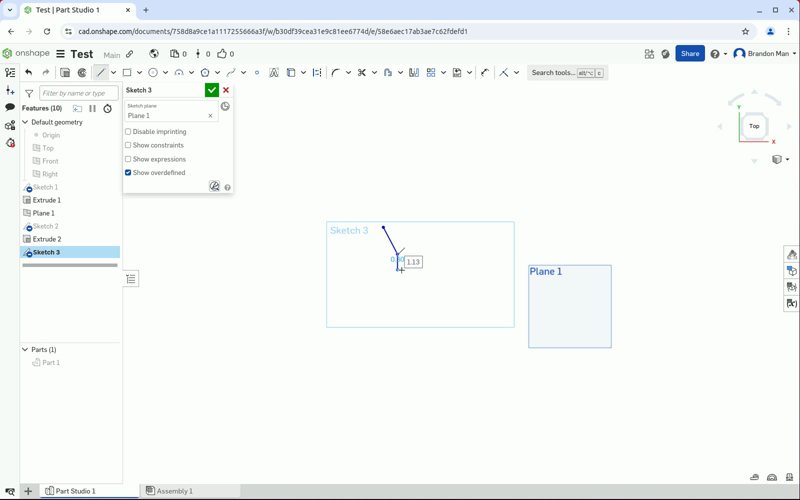
scroll(6)
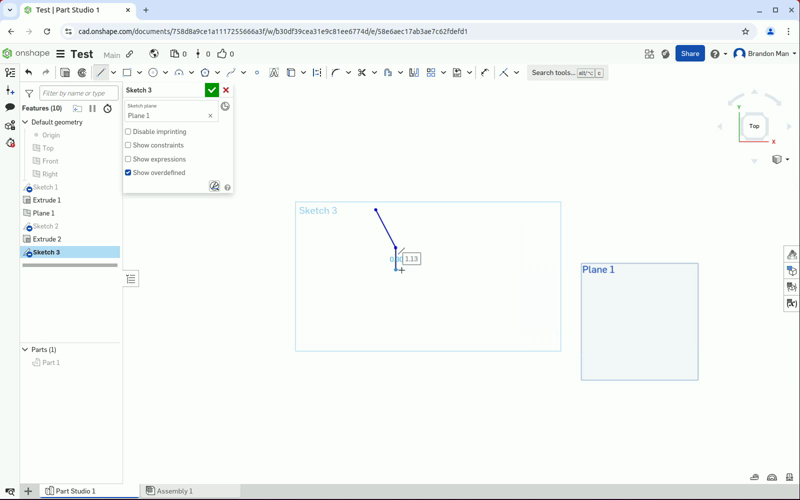
scroll(6)
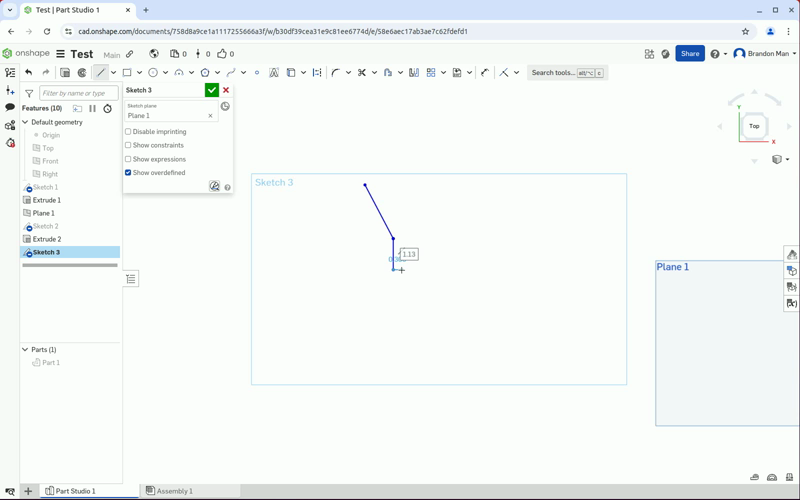
scroll(6)
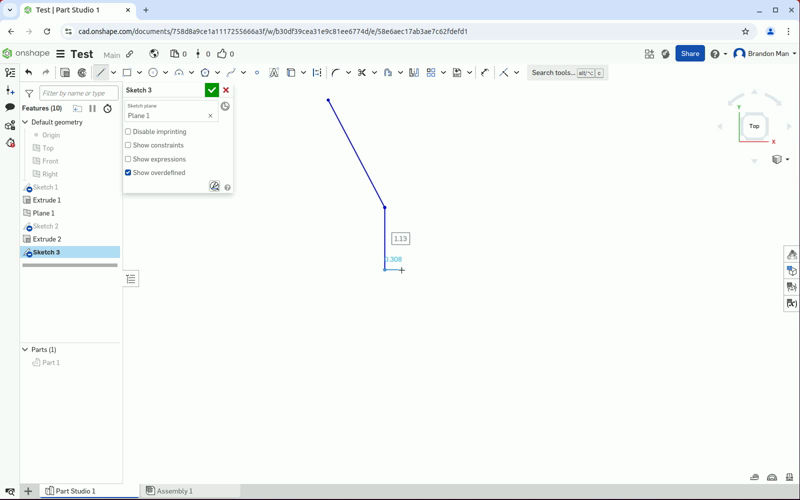
click(401, 269)
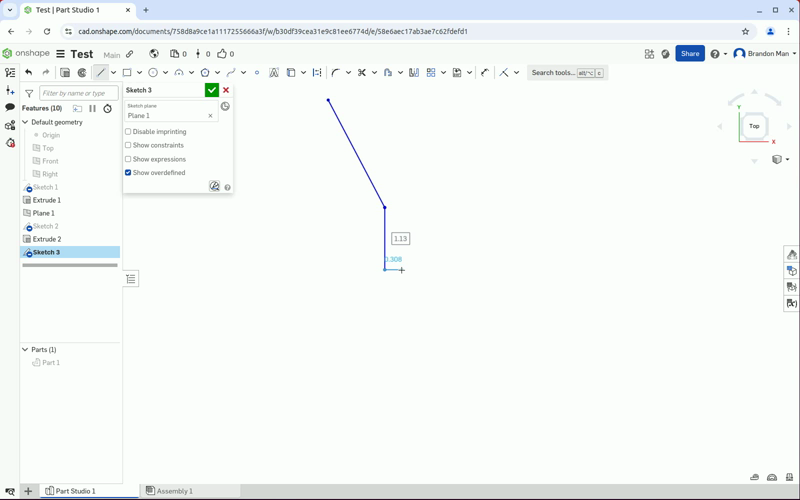
scroll(-6)
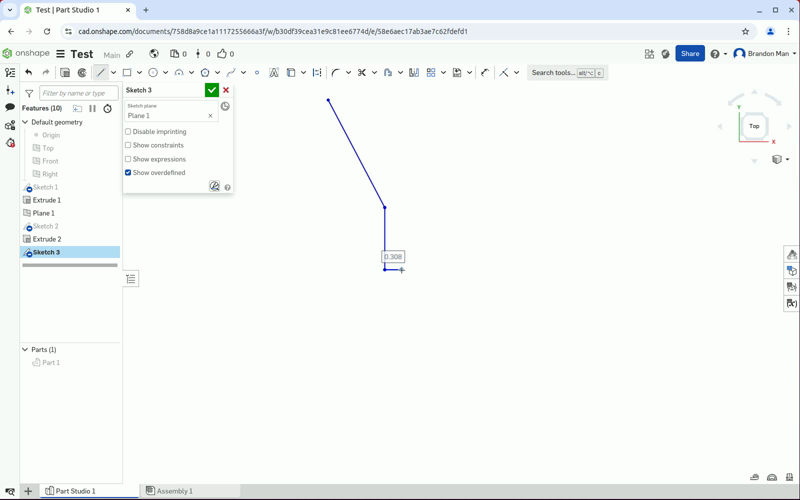
scroll(-6)
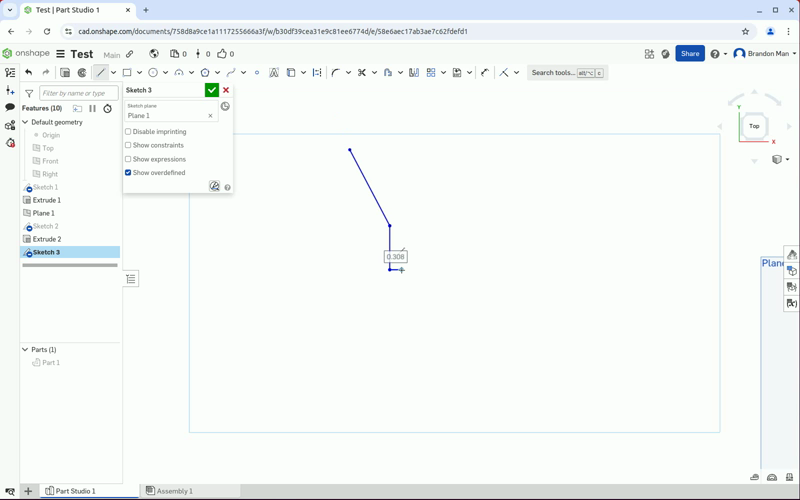
scroll(-6)
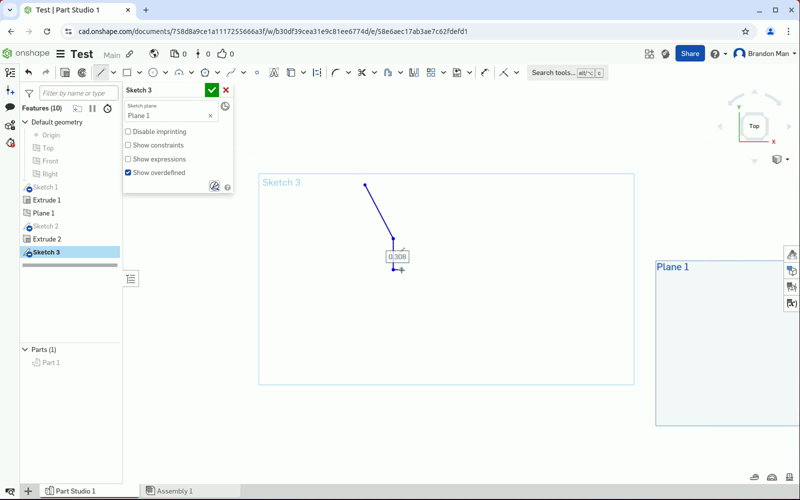
scroll(-6)
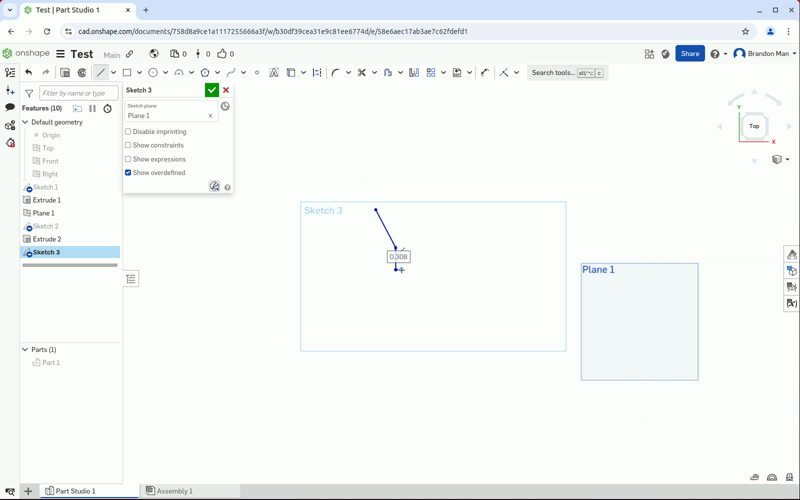
scroll(-6)
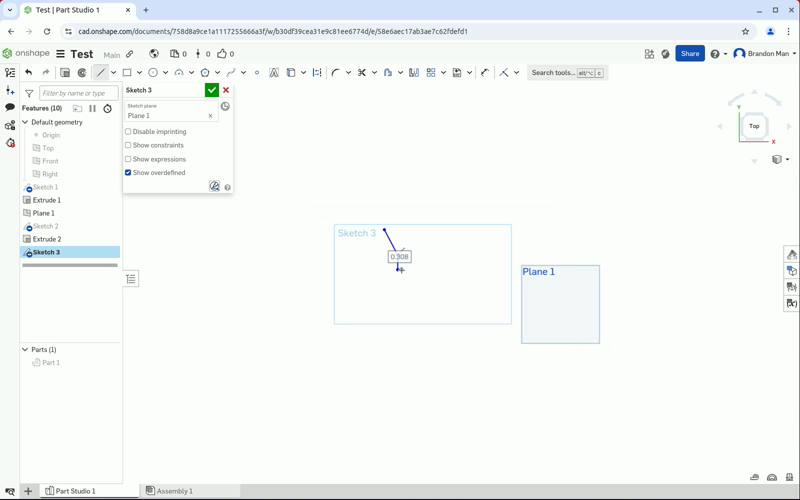
scroll(-6)
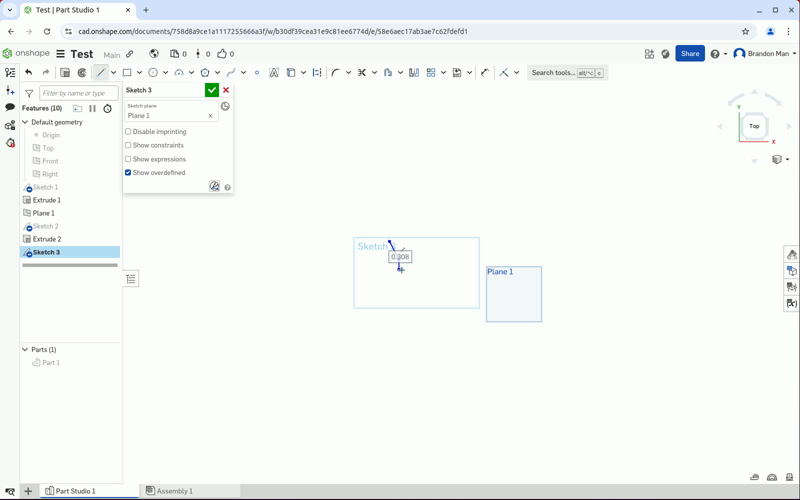
scroll(-6)
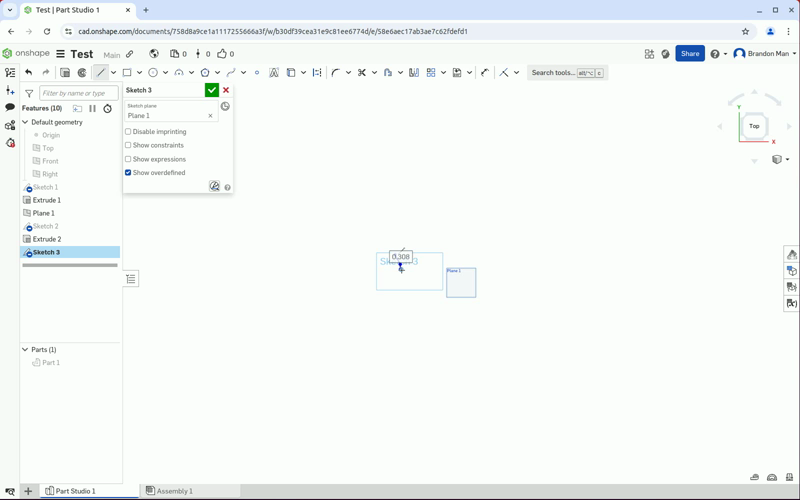
key_up(shift)
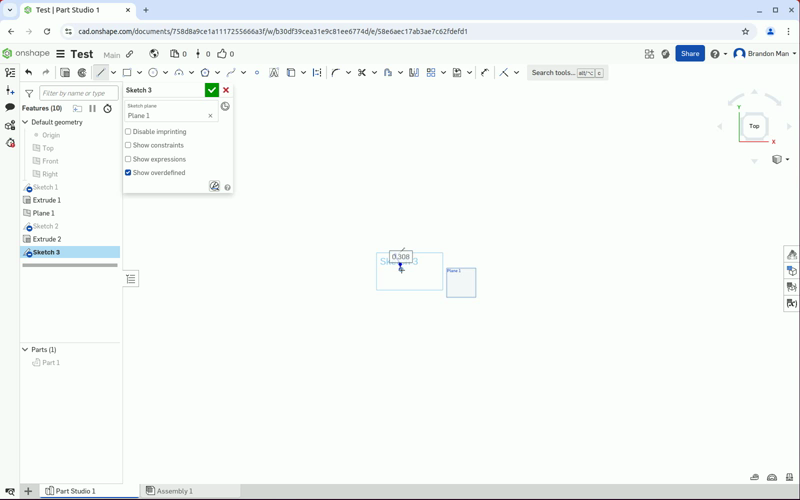
key_down(shift)
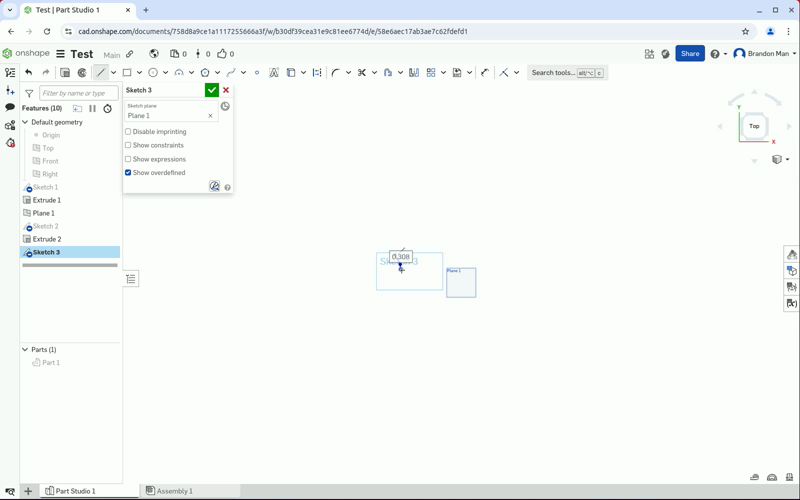
mouse_move(431, 269)
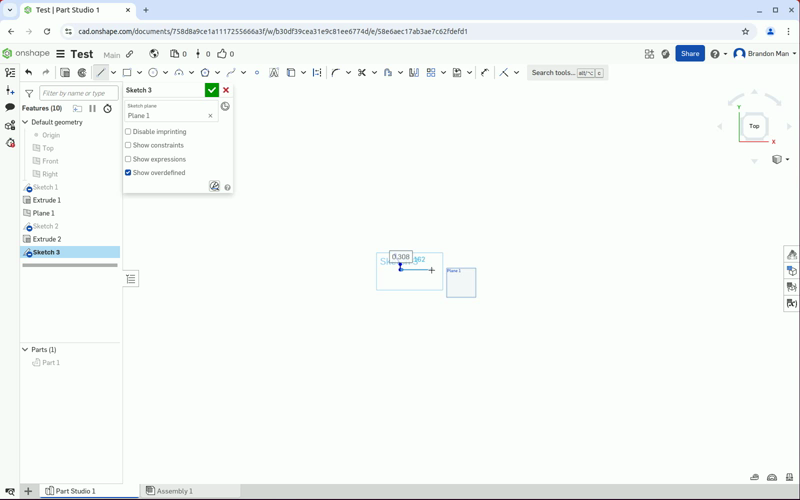
mouse_move(401, 264)
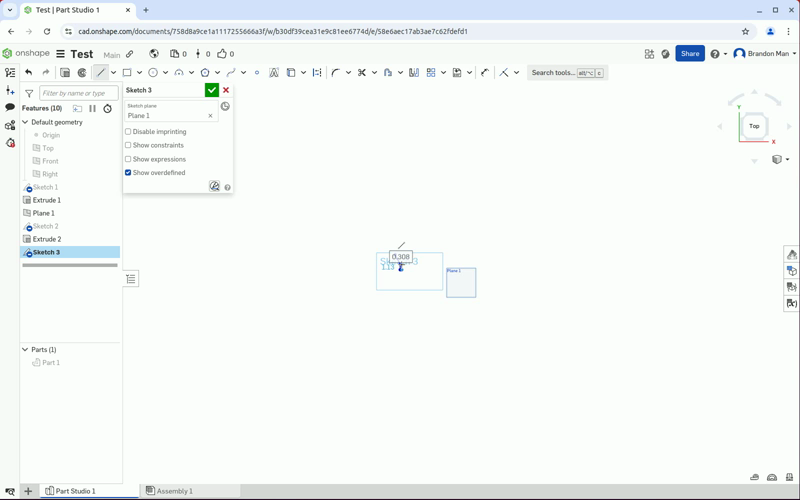
scroll(6)
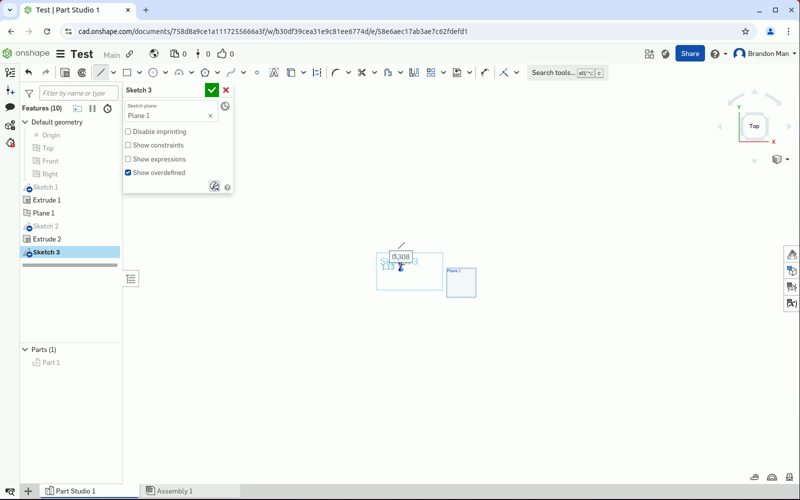
scroll(6)
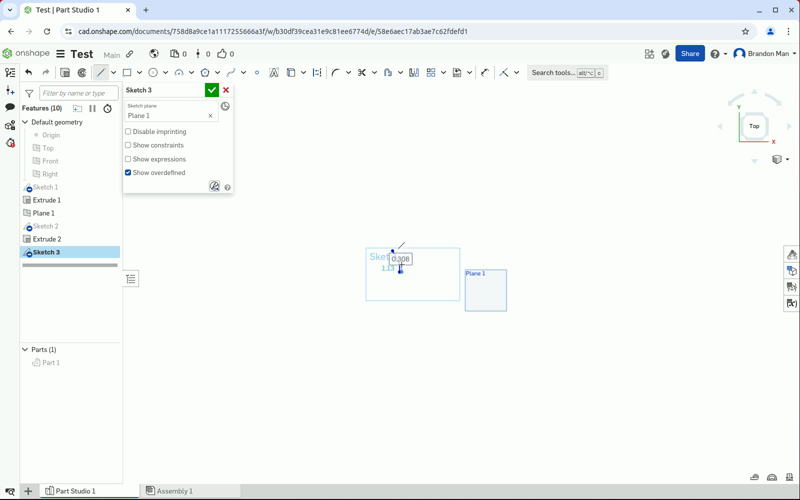
scroll(6)
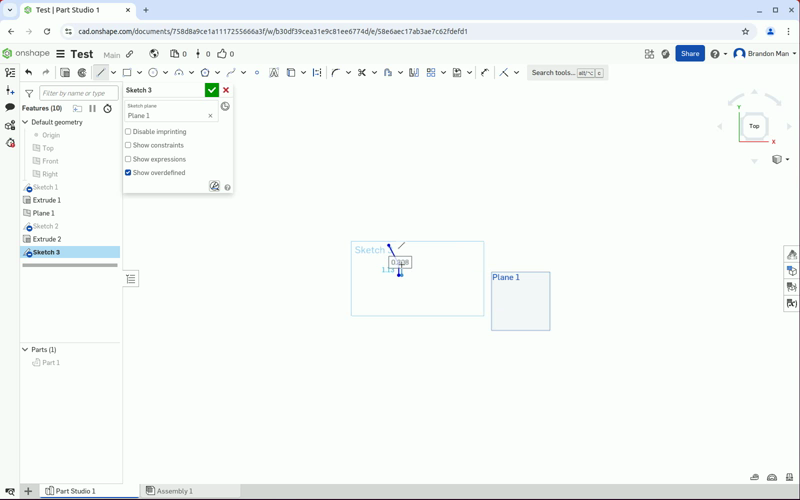
scroll(6)
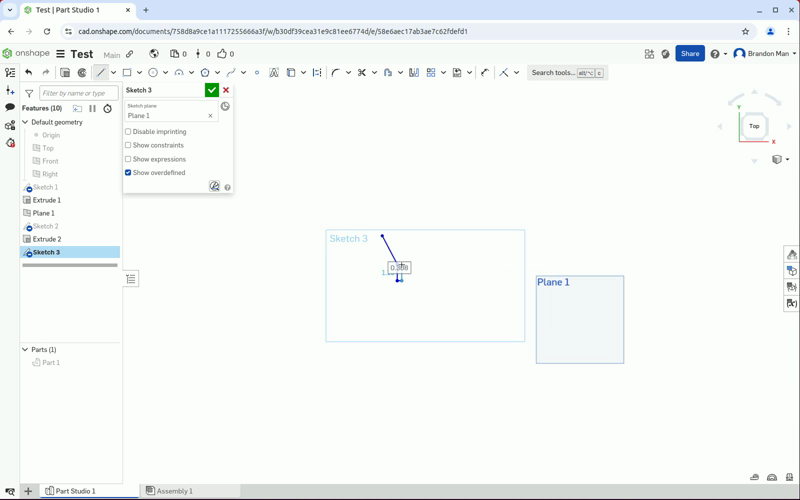
scroll(6)
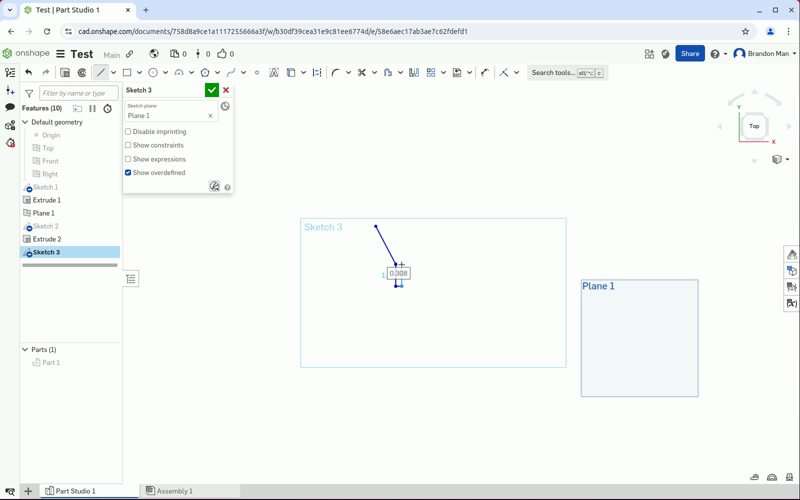
scroll(6)
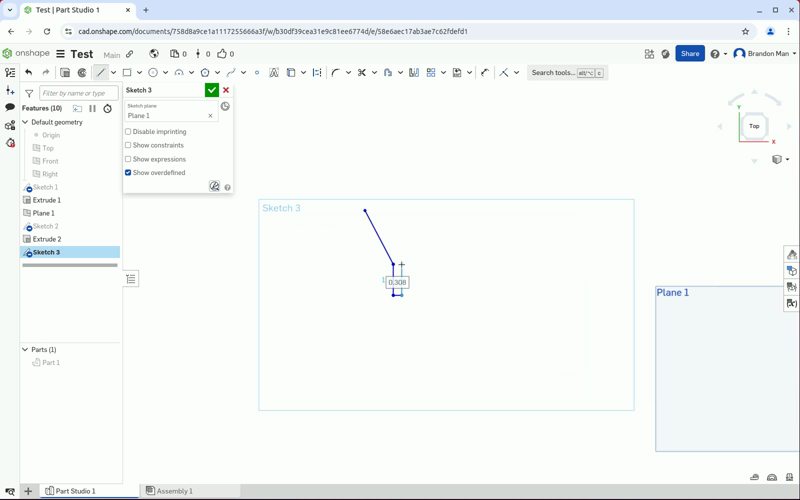
scroll(6)
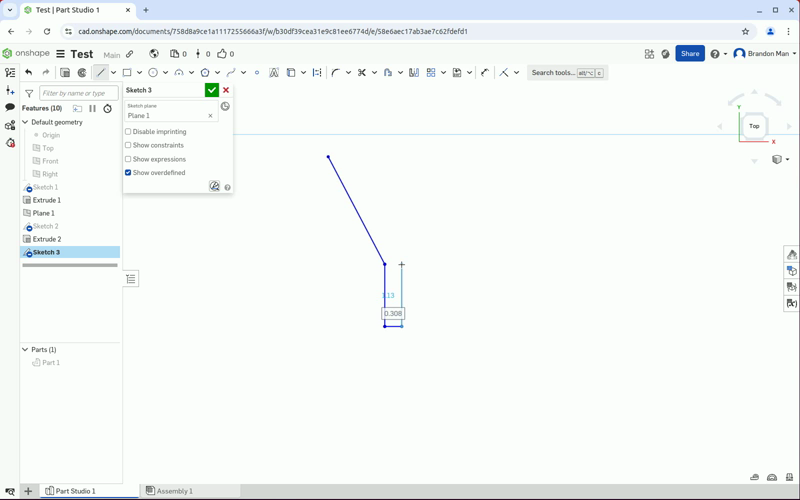
click(401, 264)
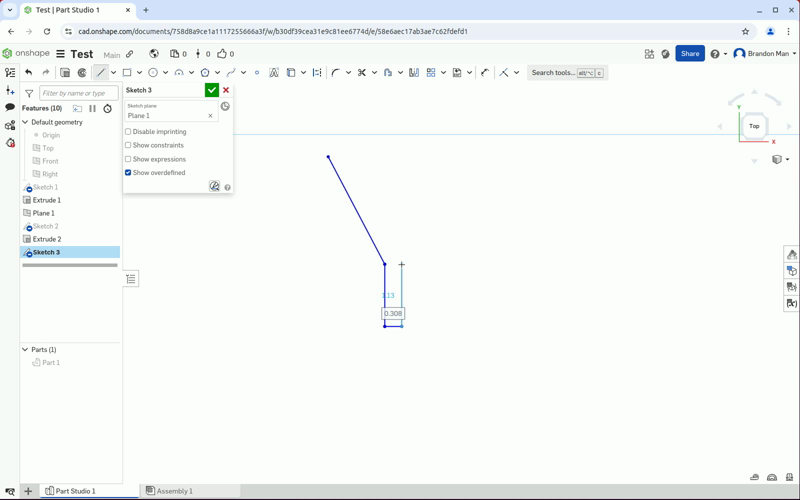
scroll(-6)
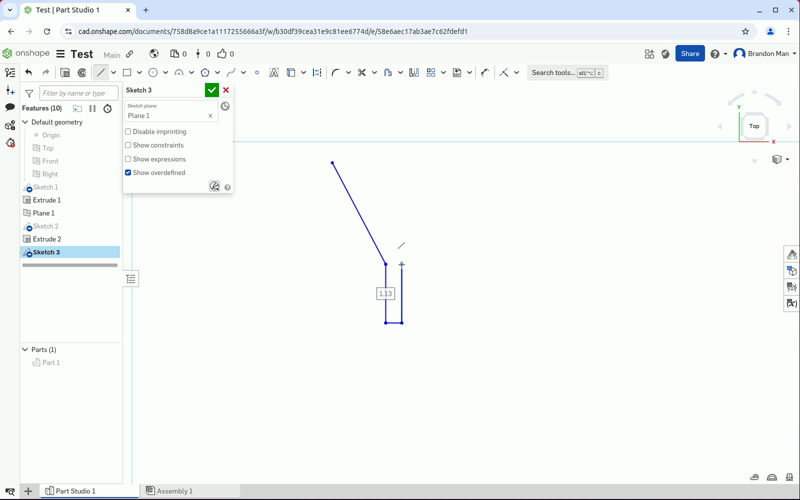
scroll(-6)
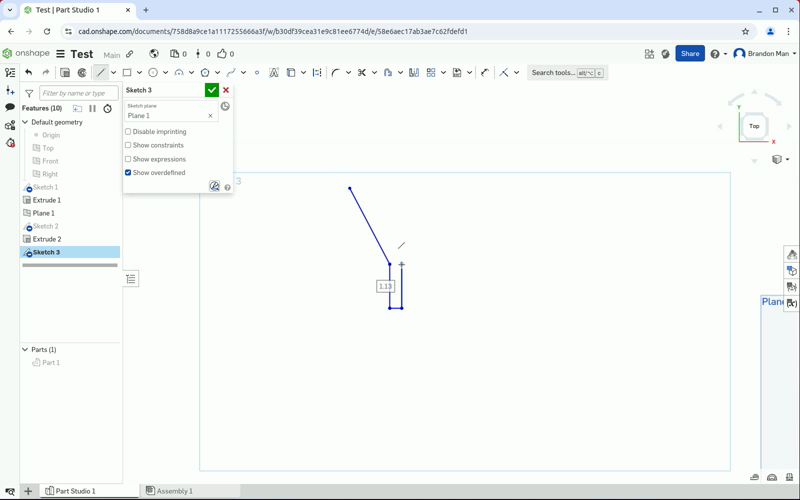
scroll(-6)
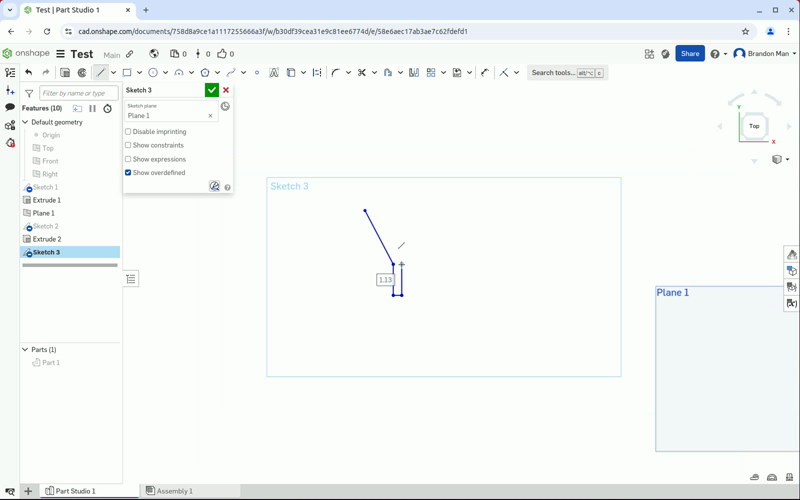
scroll(-6)
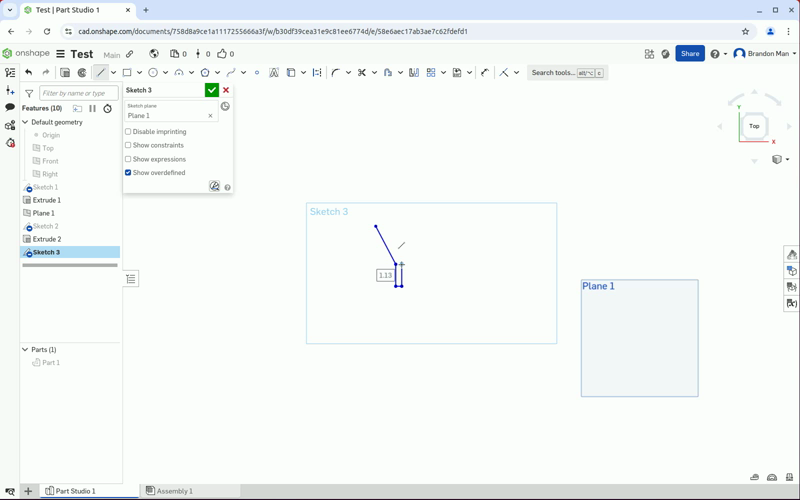
scroll(-6)
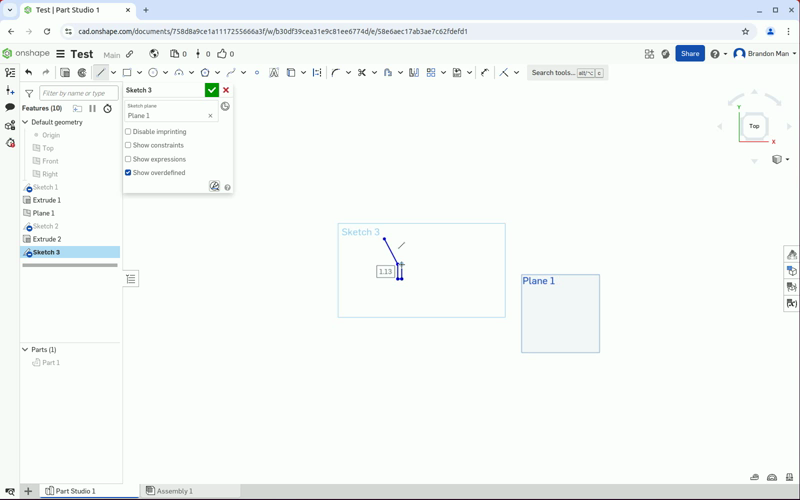
scroll(-6)
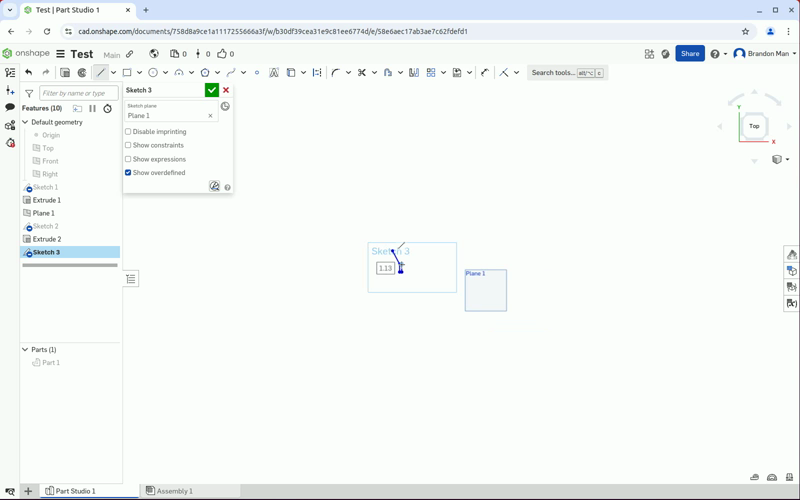
scroll(-6)
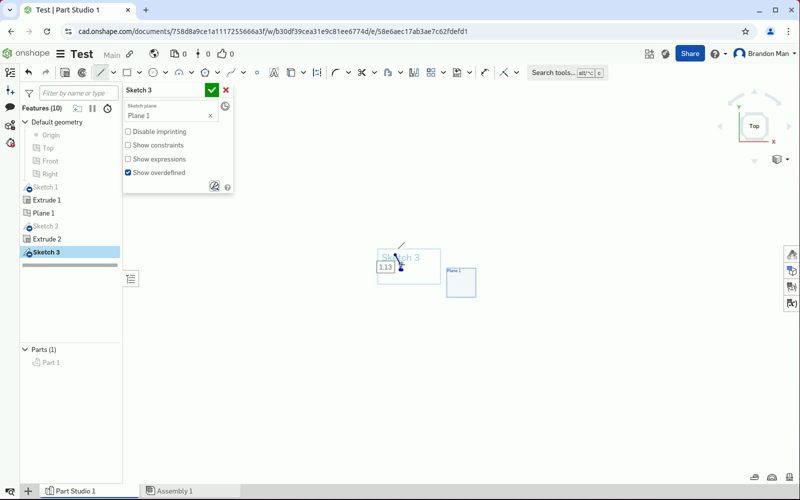
key_up(shift)
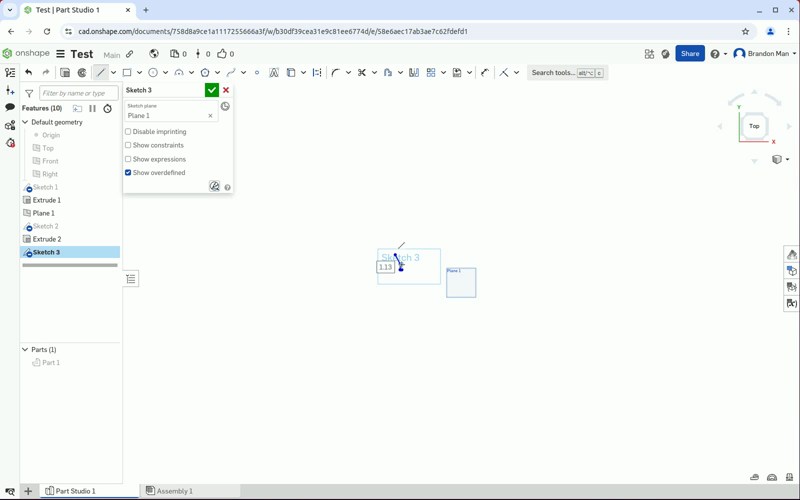
key_down(shift)
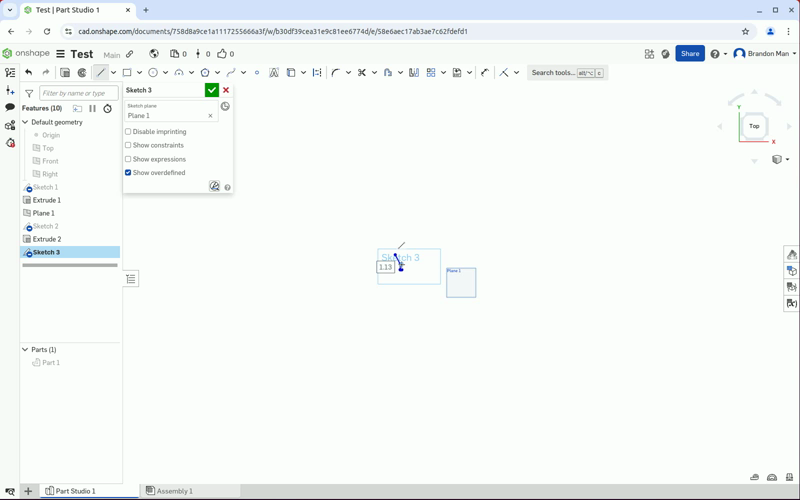
mouse_move(431, 264)
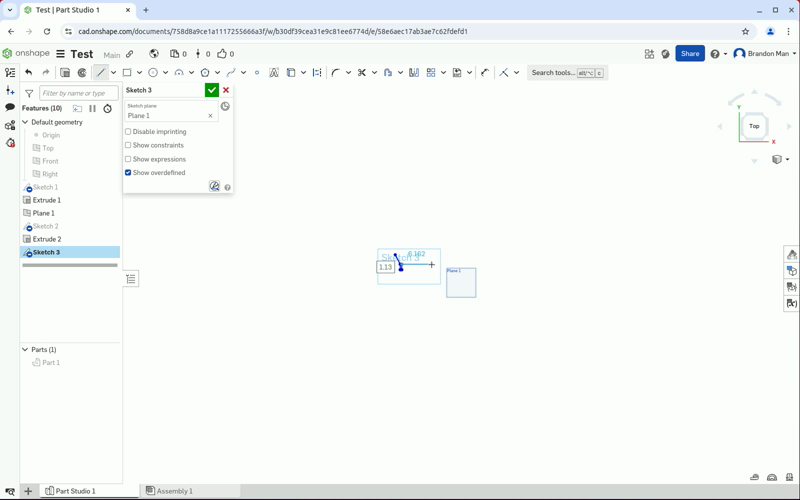
mouse_move(407, 254)
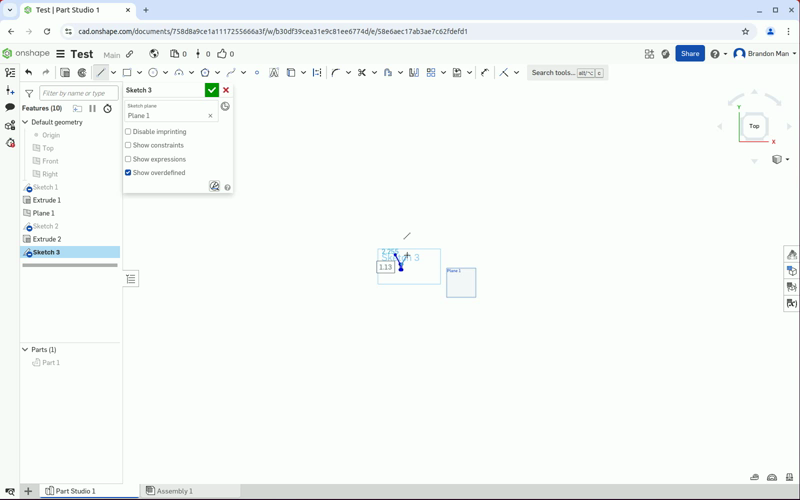
click(407, 254)
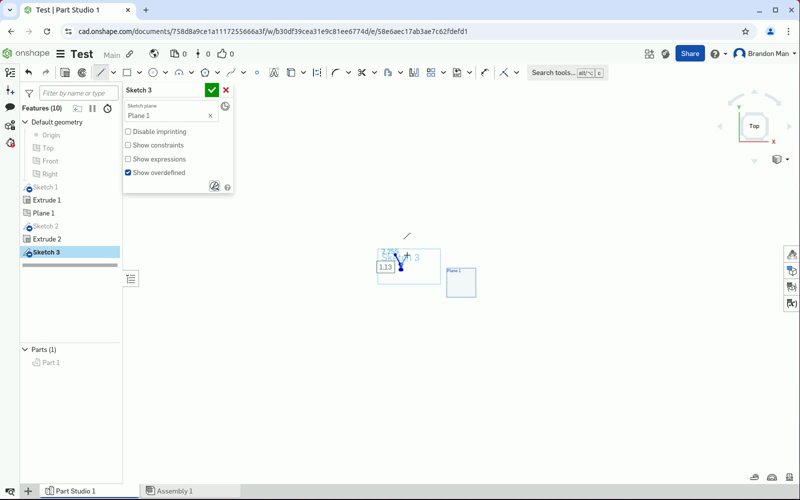
key_up(shift)
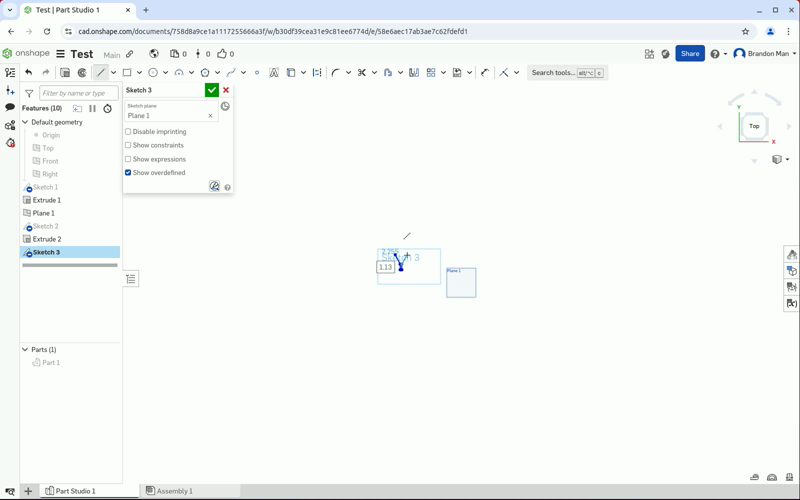
key_down(shift)
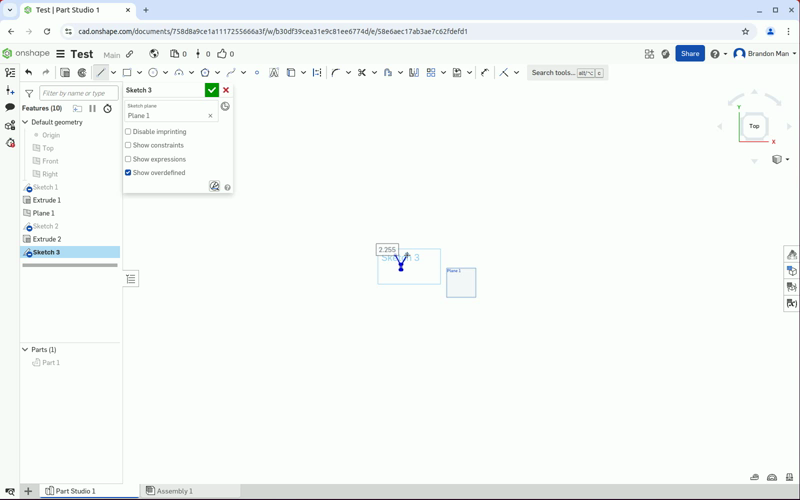
mouse_move(437, 254)
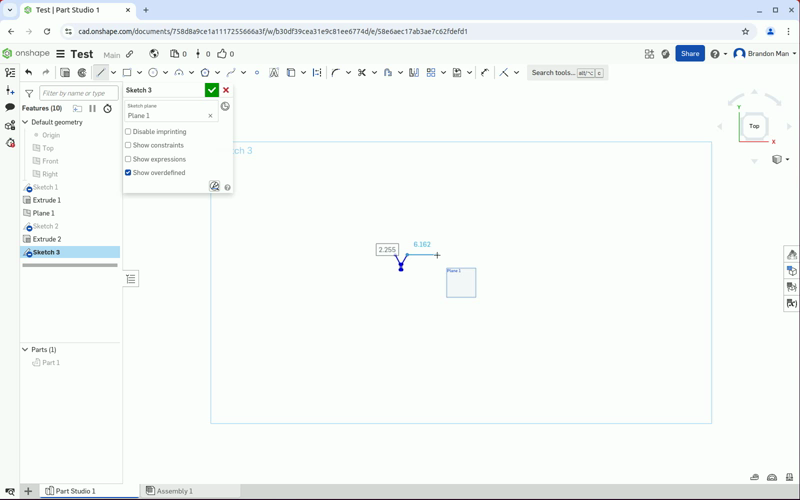
mouse_move(404, 254)
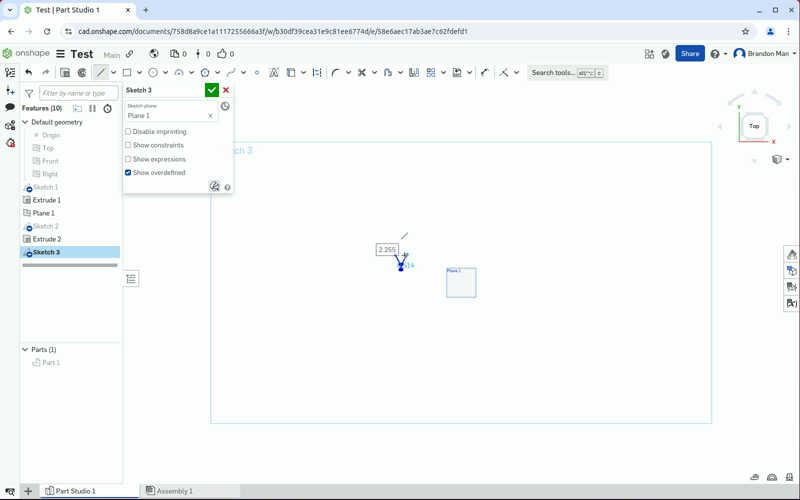
scroll(6)
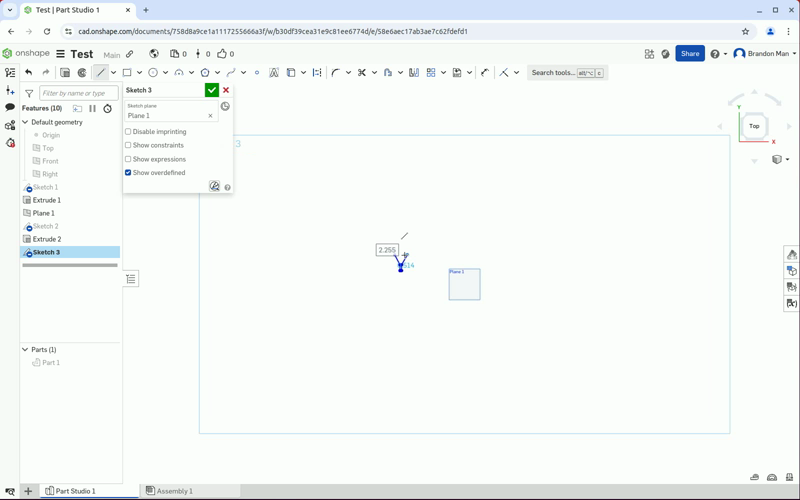
scroll(6)
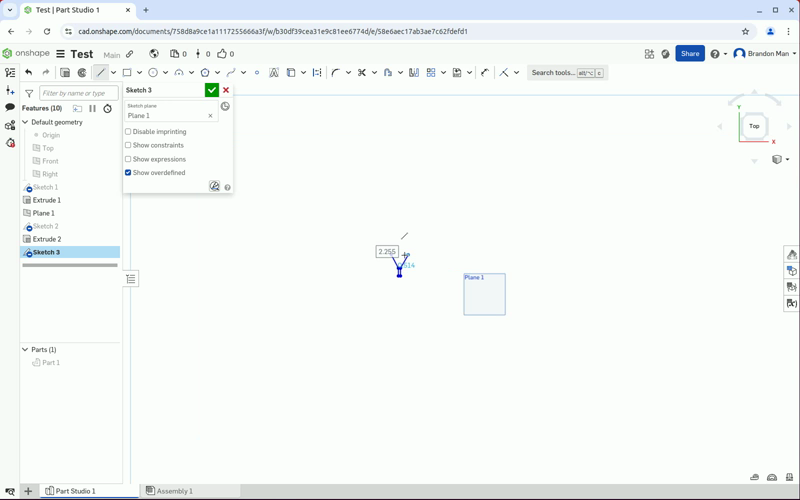
scroll(6)
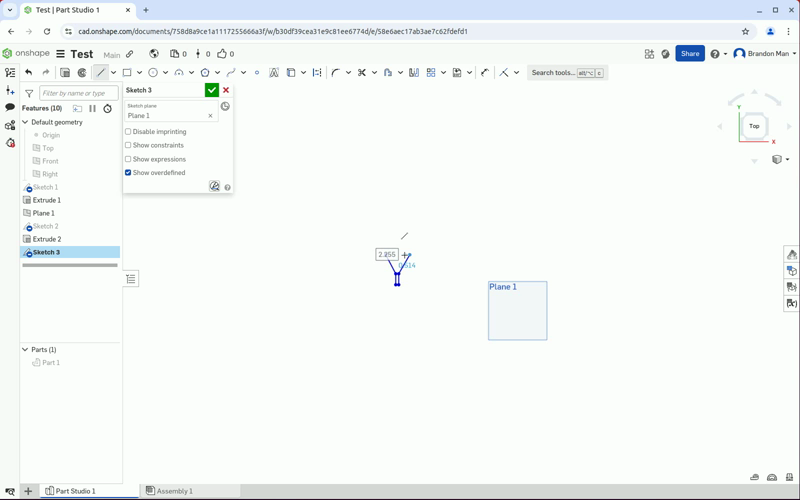
scroll(6)
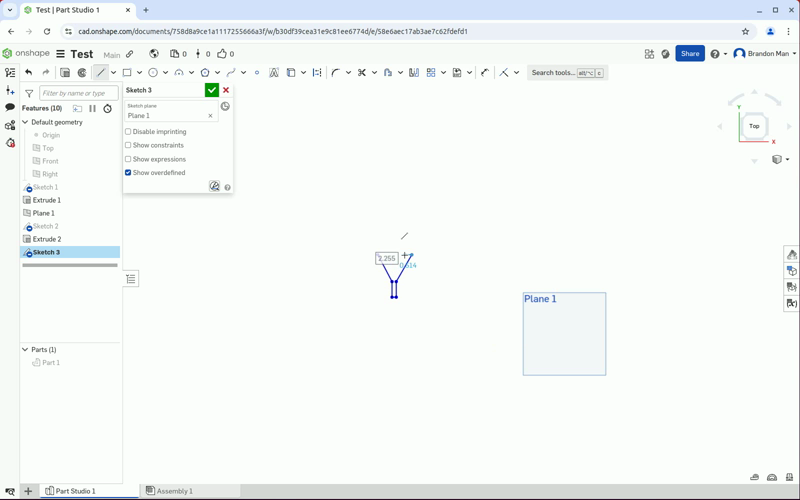
scroll(6)
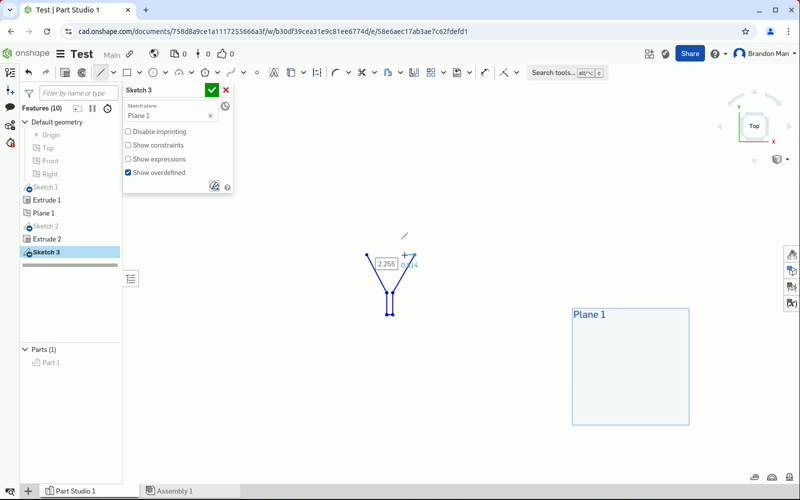
scroll(6)
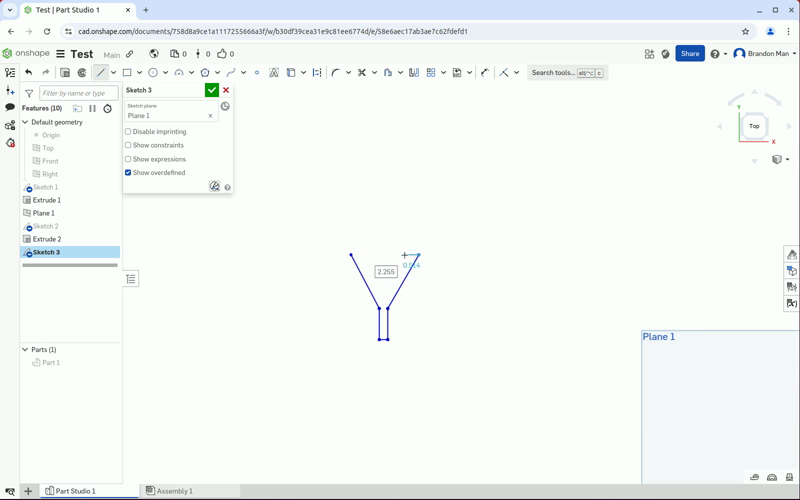
scroll(6)
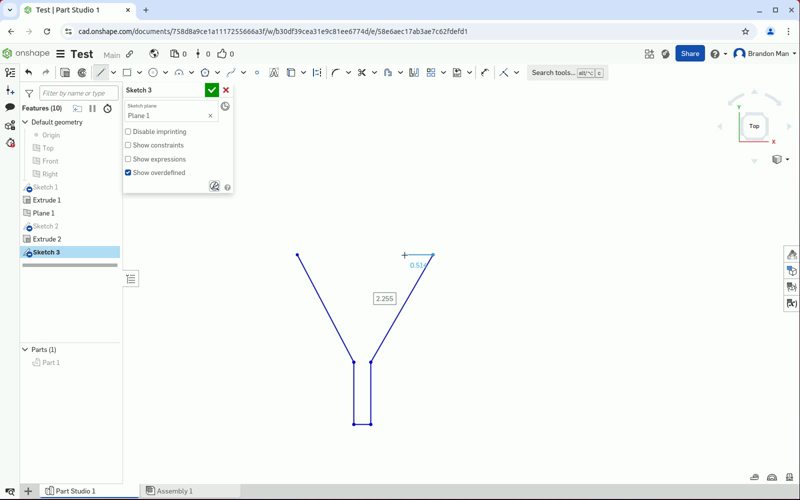
click(404, 254)
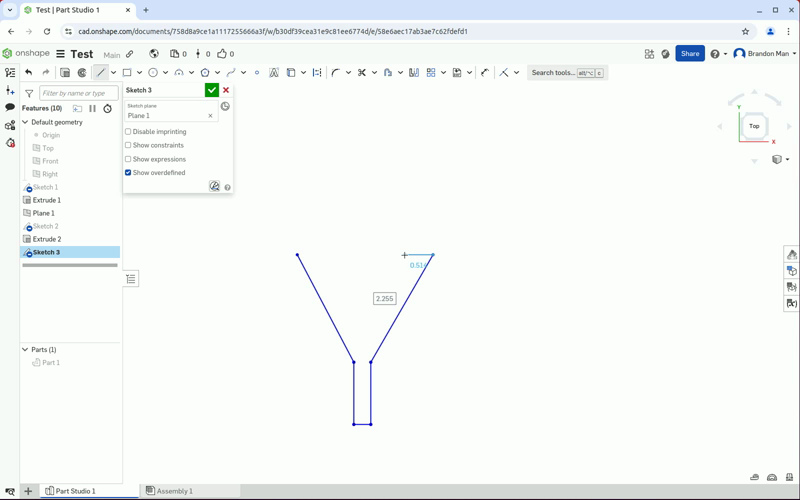
scroll(-6)
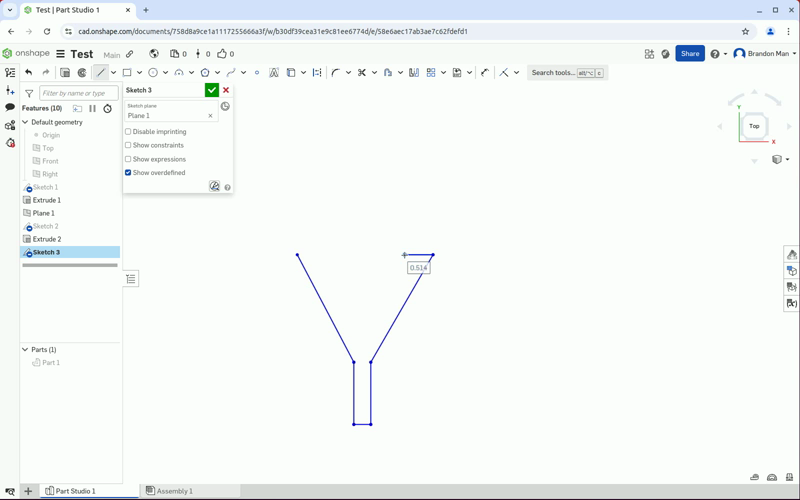
scroll(-6)
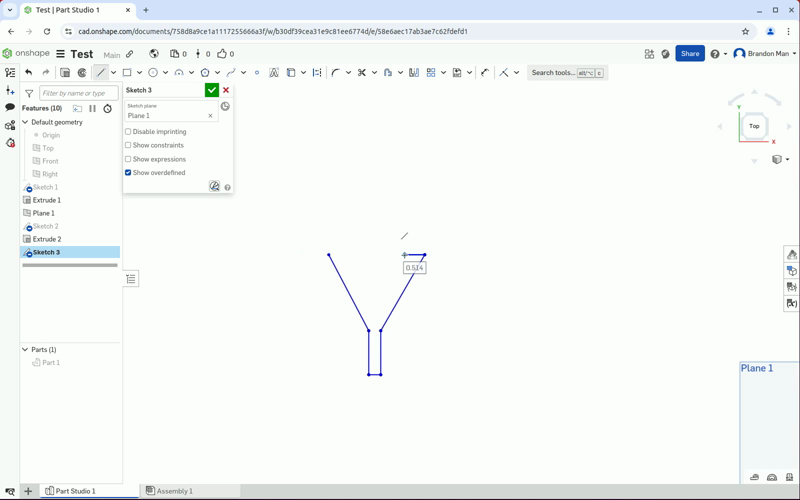
scroll(-6)
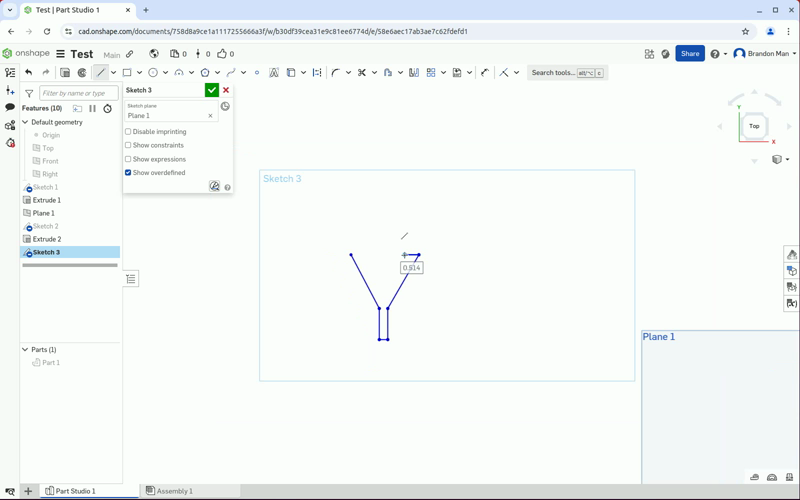
scroll(-6)
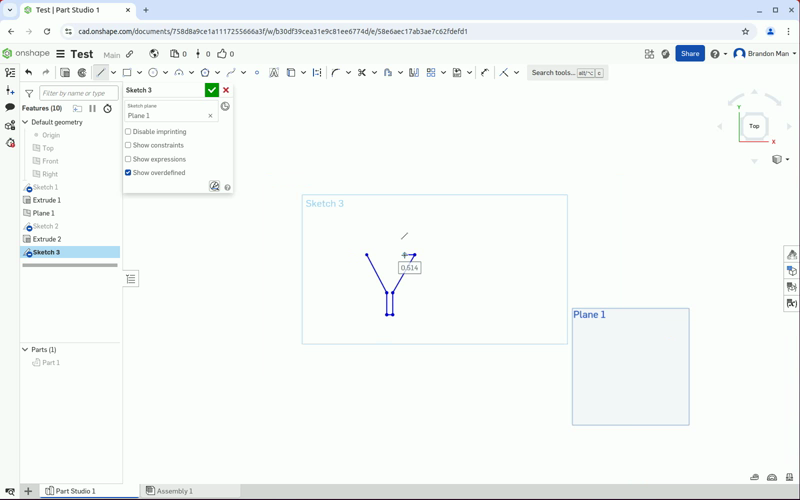
scroll(-6)
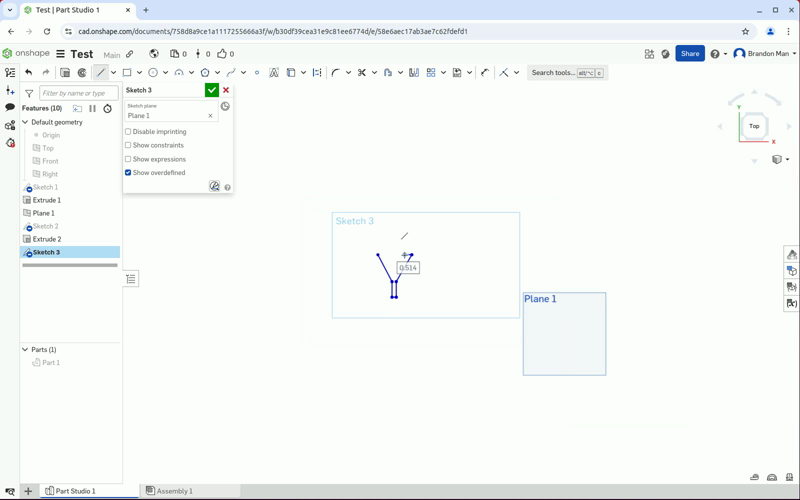
scroll(-6)
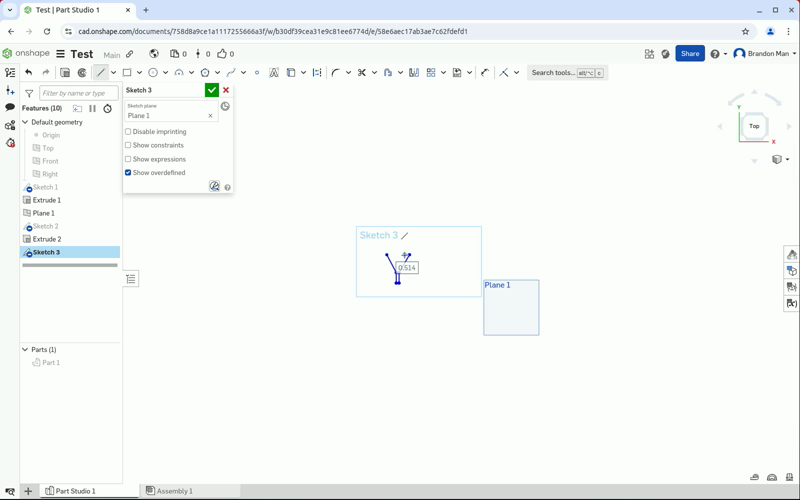
scroll(-6)
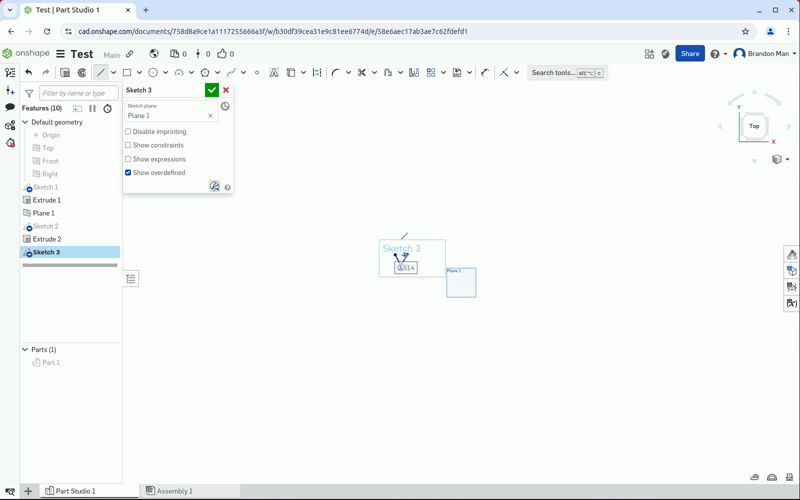
key_up(shift)
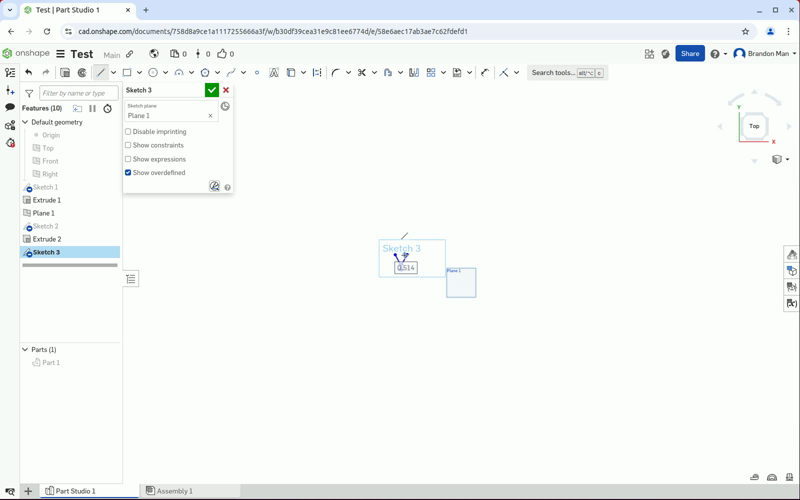
key_down(shift)
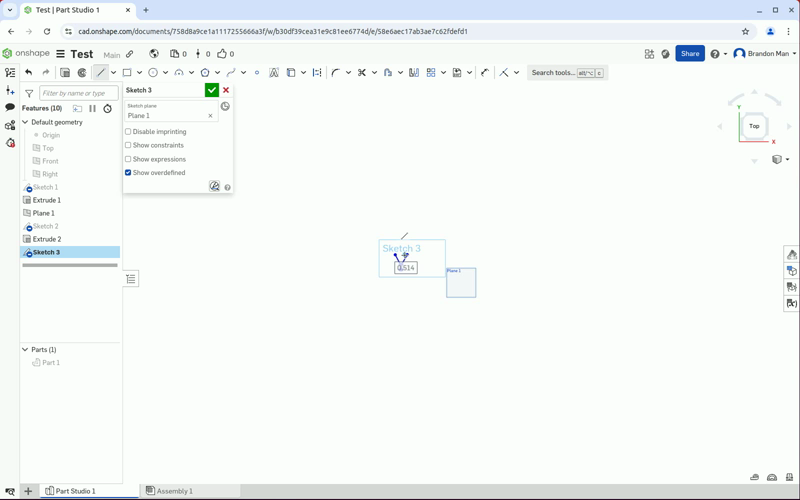
mouse_move(434, 254)
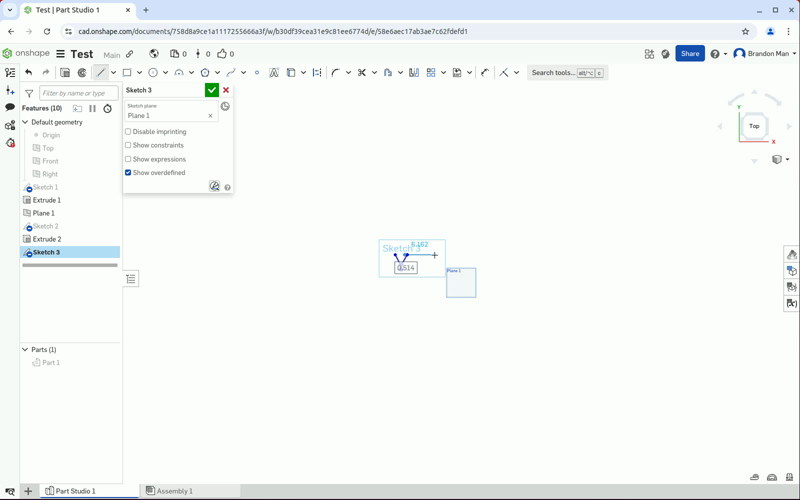
mouse_move(401, 262)
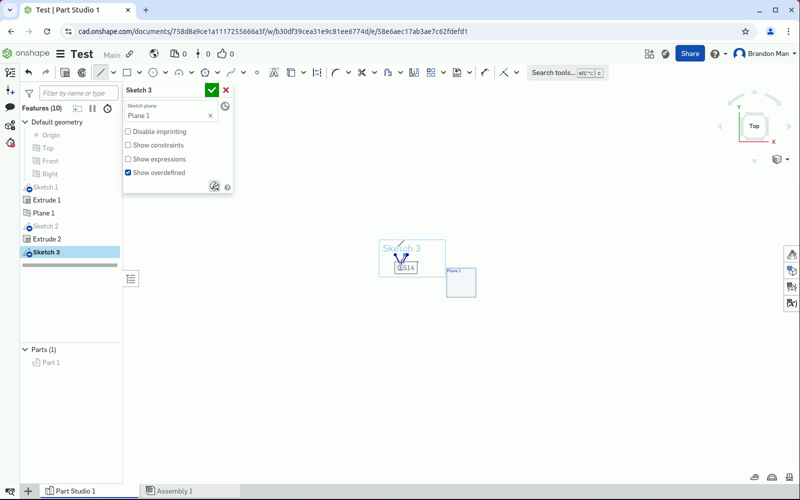
scroll(6)
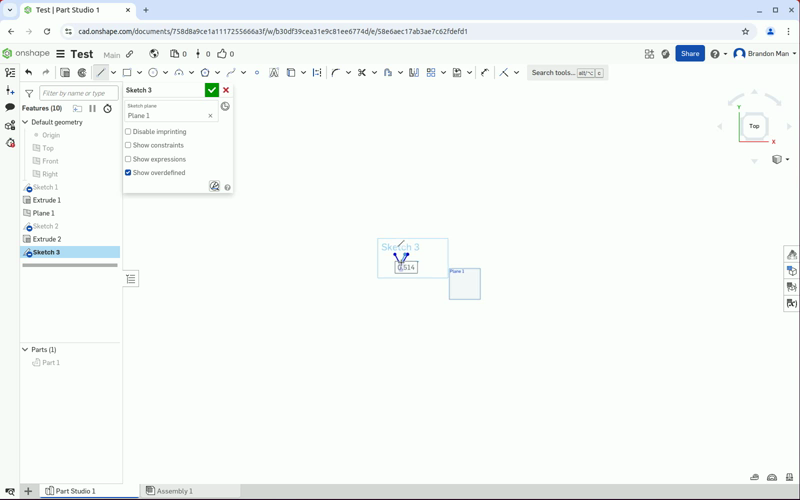
scroll(6)
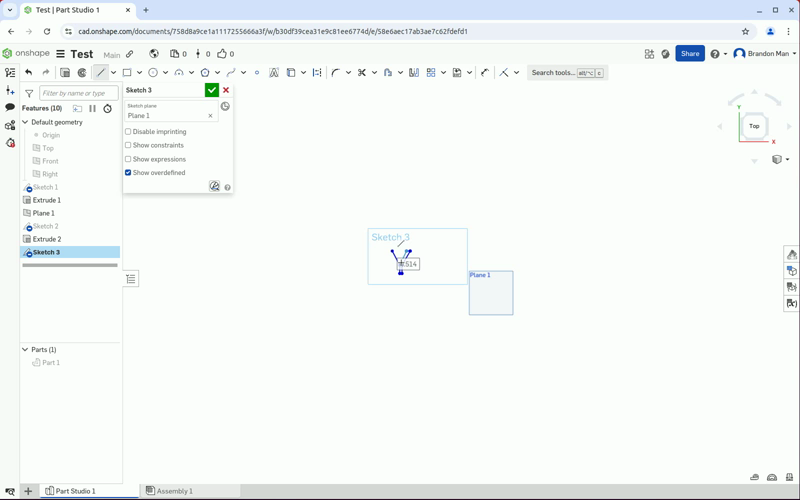
scroll(6)
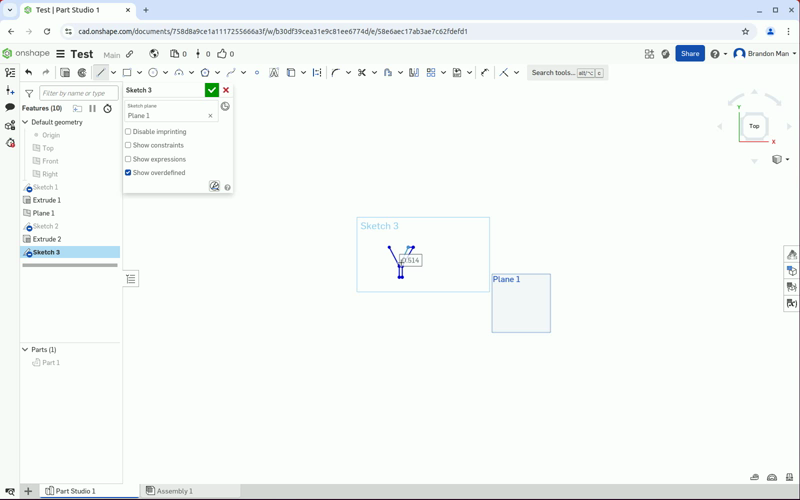
scroll(6)
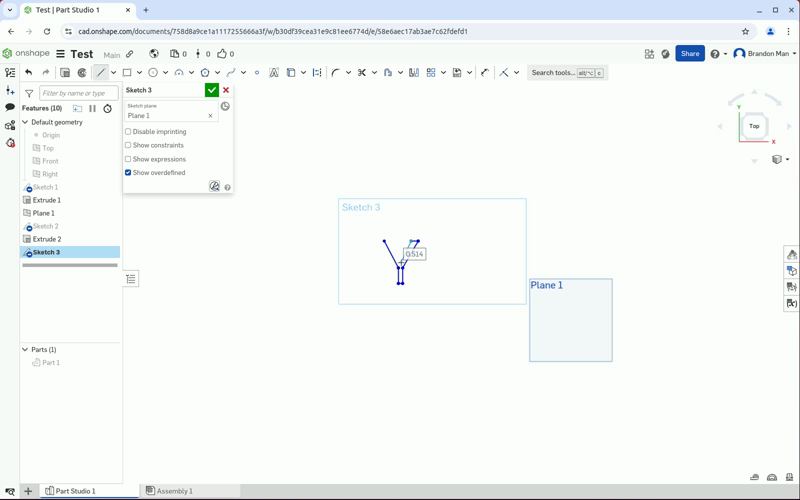
scroll(6)
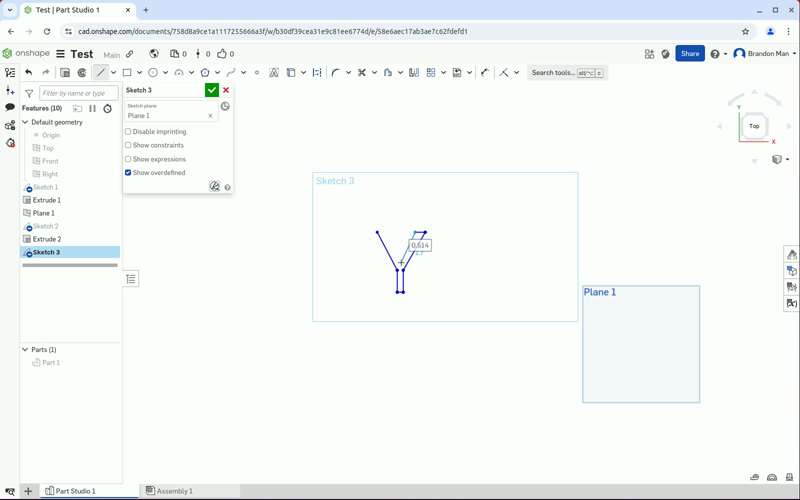
scroll(6)
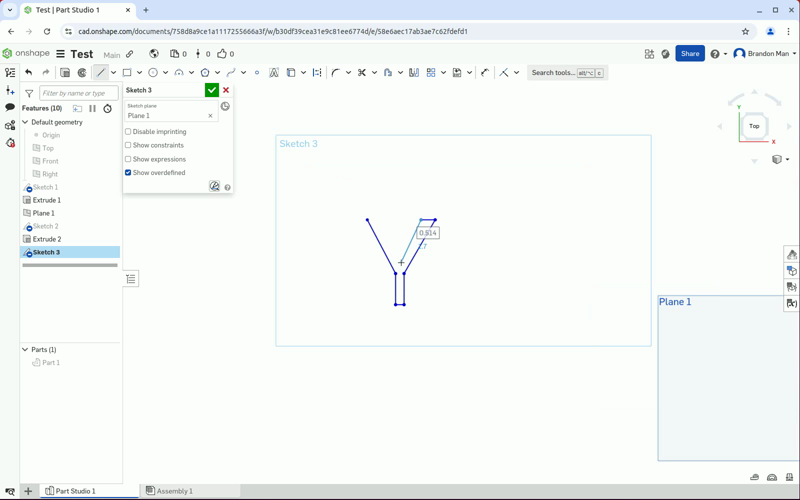
scroll(6)
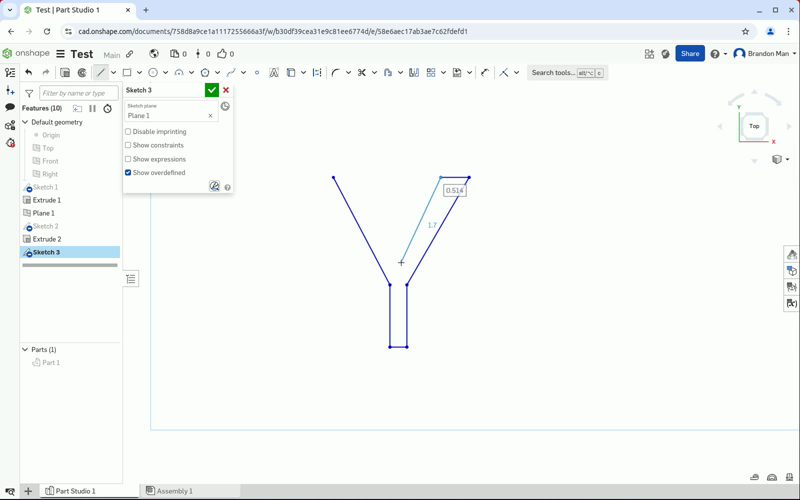
click(401, 262)
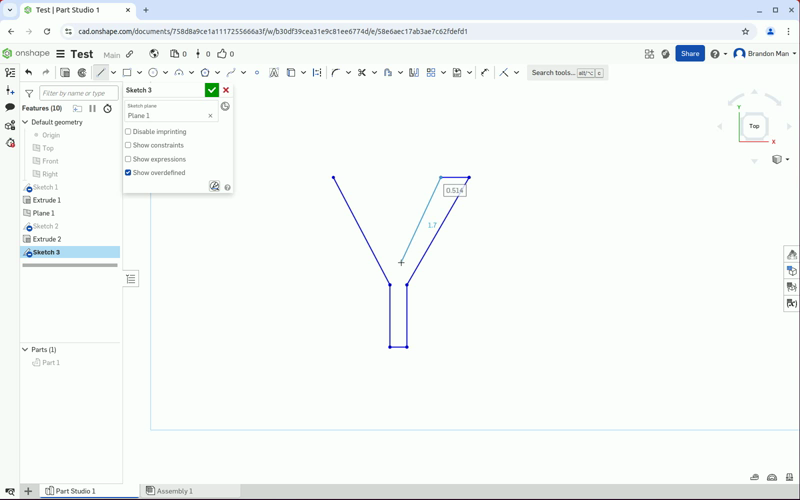
scroll(-6)
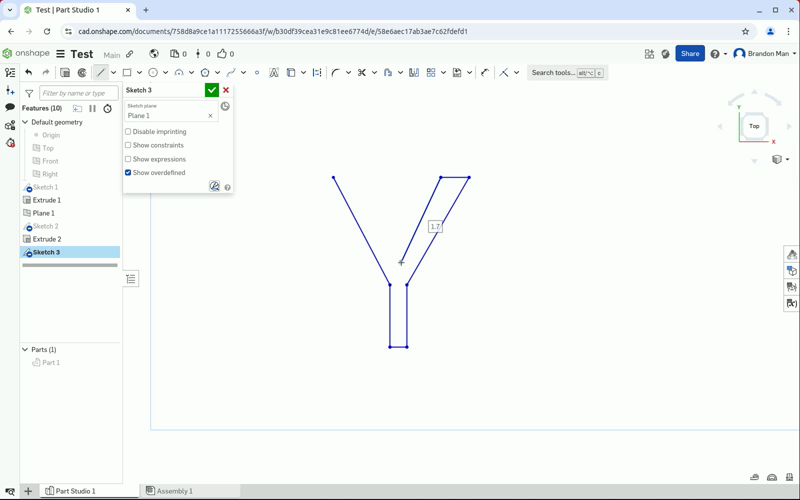
scroll(-6)
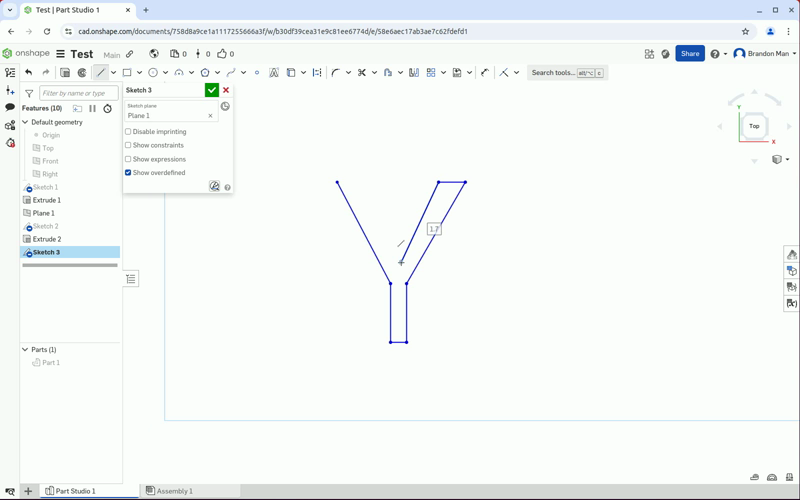
scroll(-6)
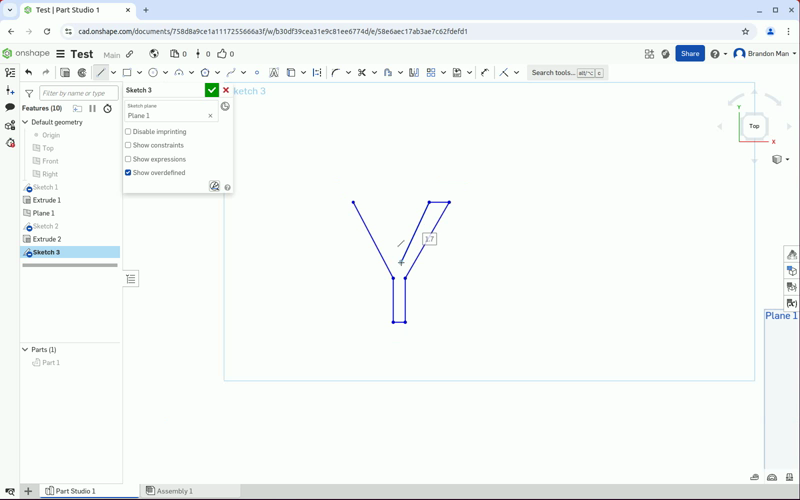
scroll(-6)
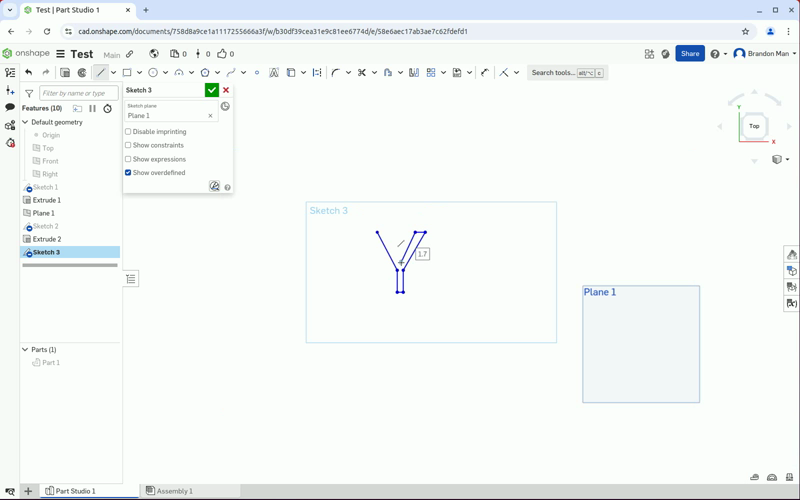
scroll(-6)
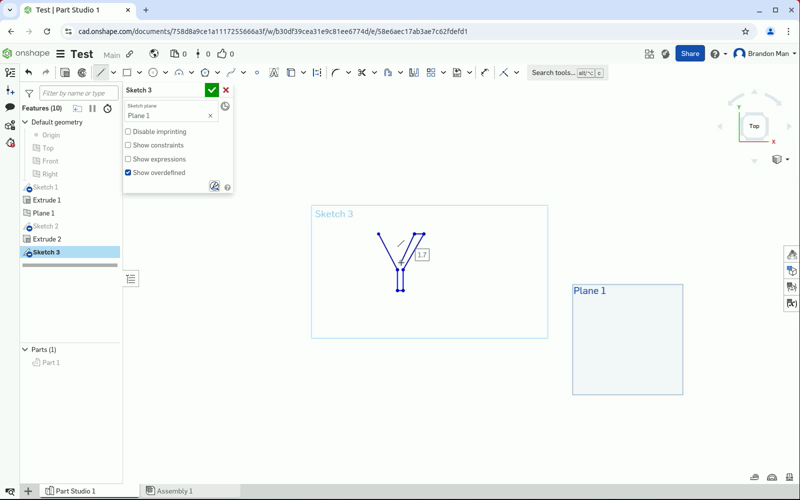
scroll(-6)
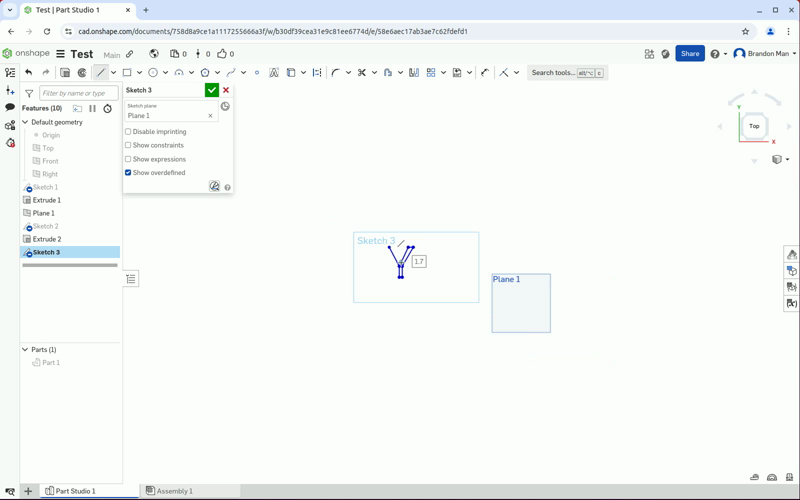
scroll(-6)
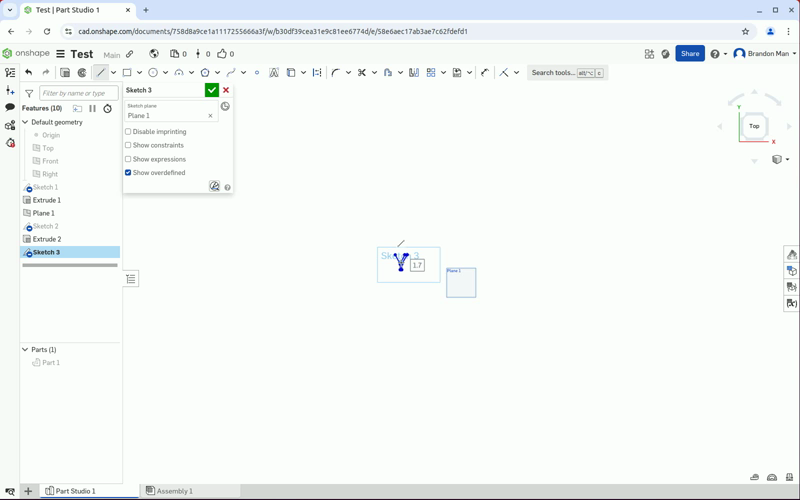
key_up(shift)
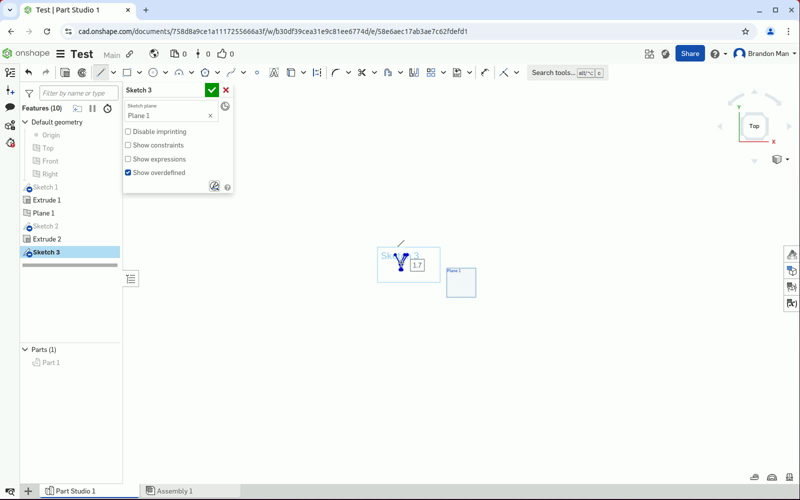
key_down(shift)
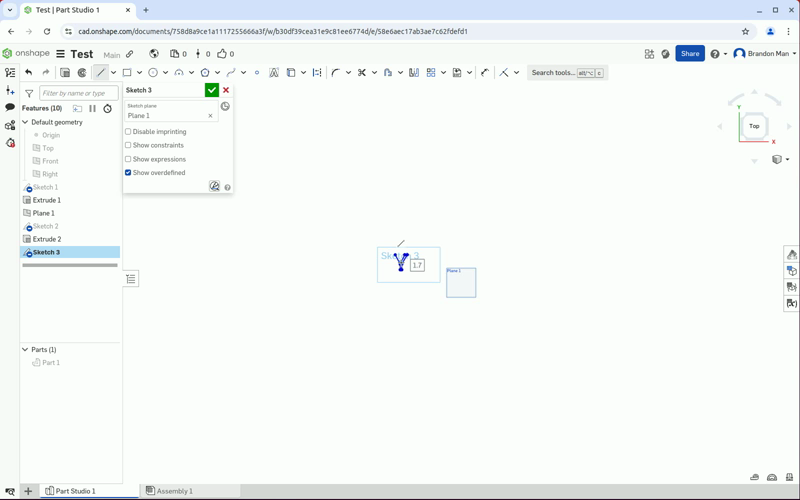
mouse_move(431, 262)
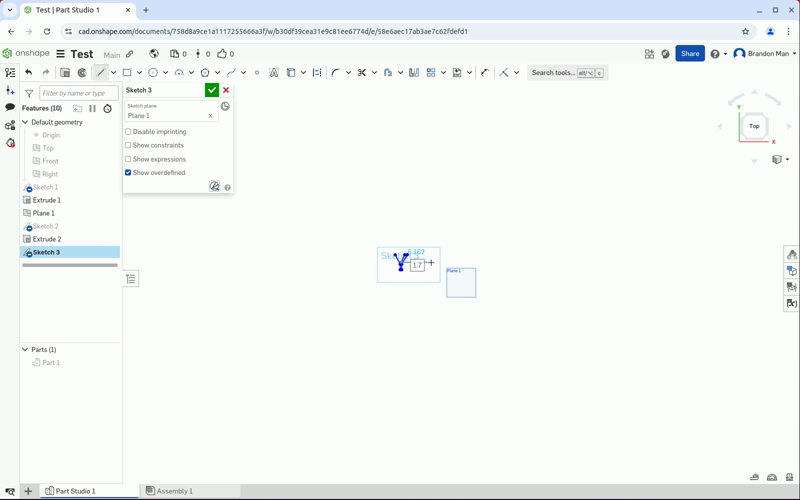
mouse_move(396, 254)
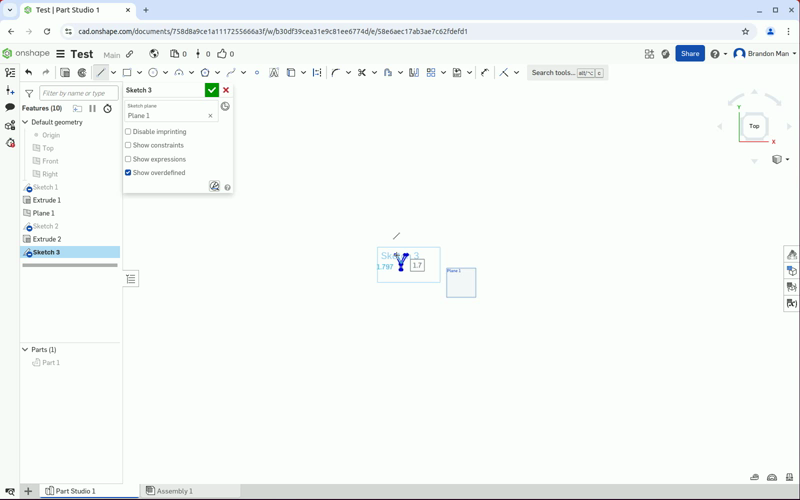
scroll(6)
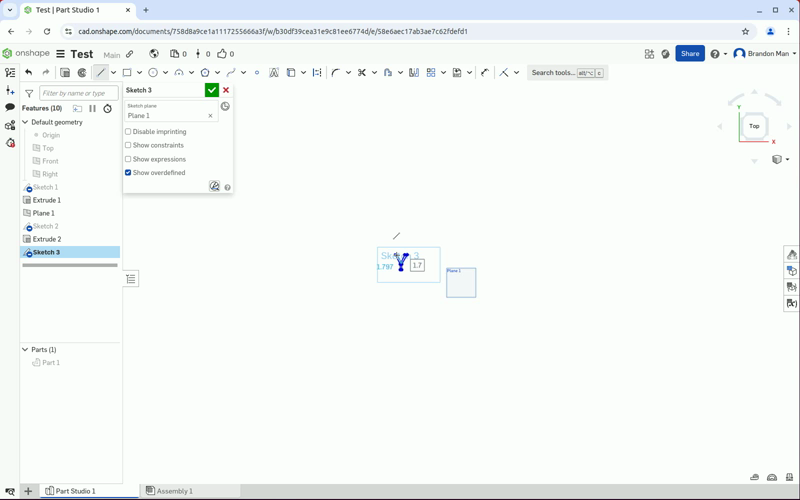
scroll(6)
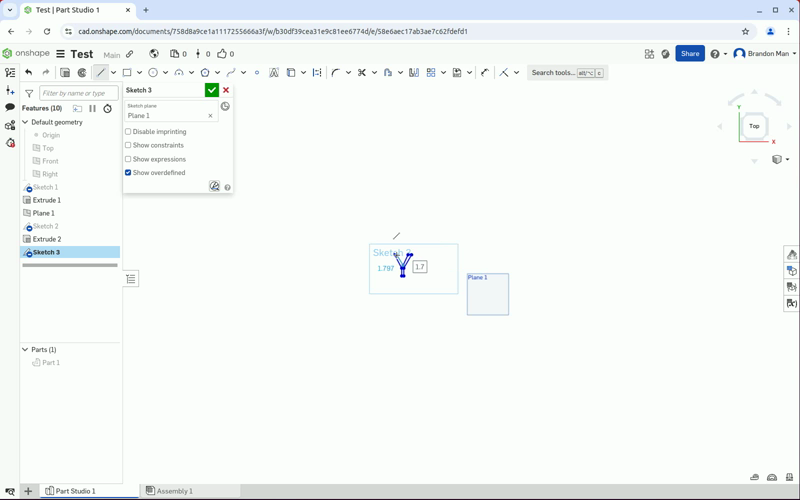
scroll(6)
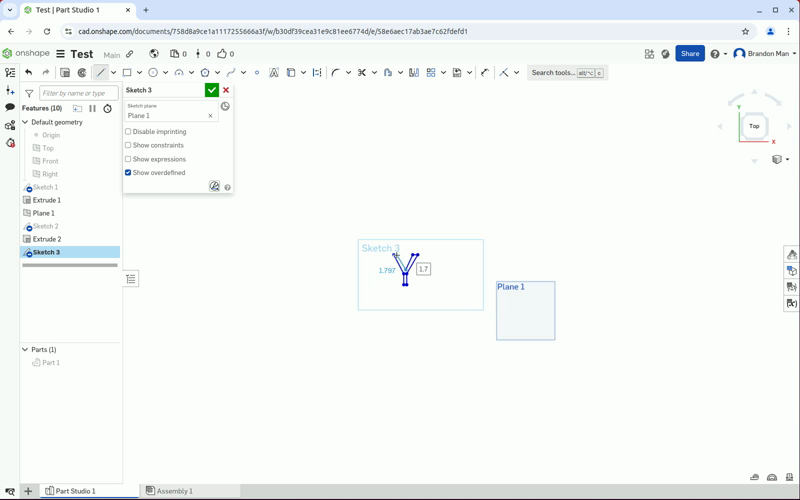
scroll(6)
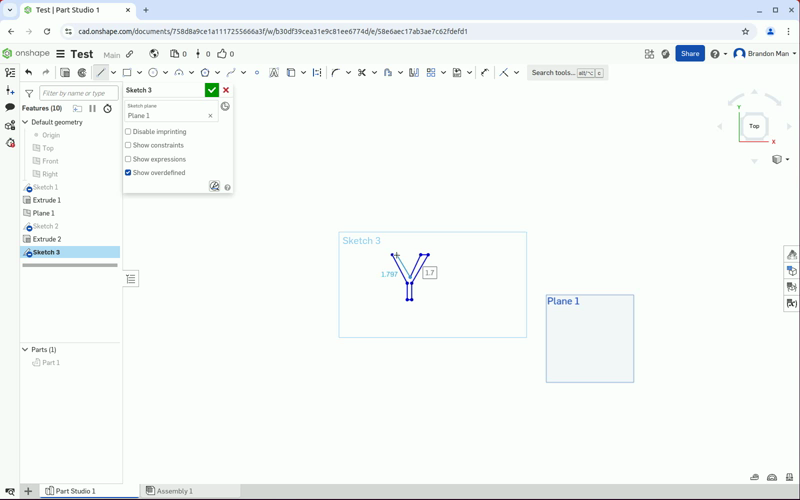
scroll(6)
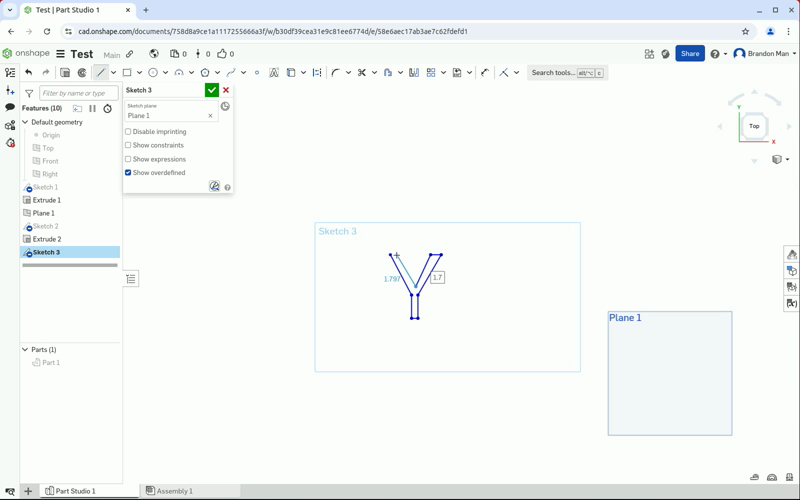
scroll(6)
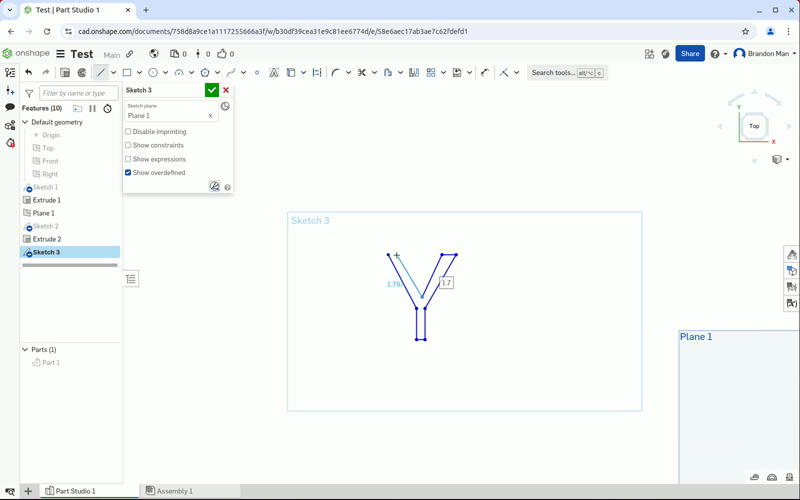
scroll(6)
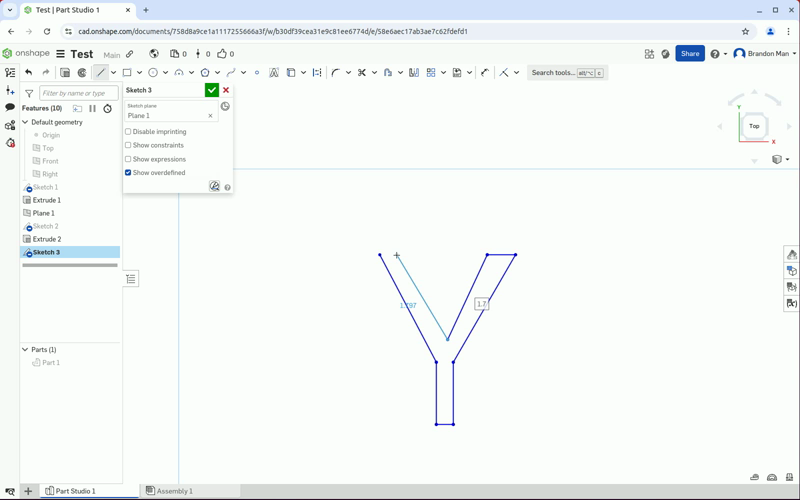
click(396, 254)
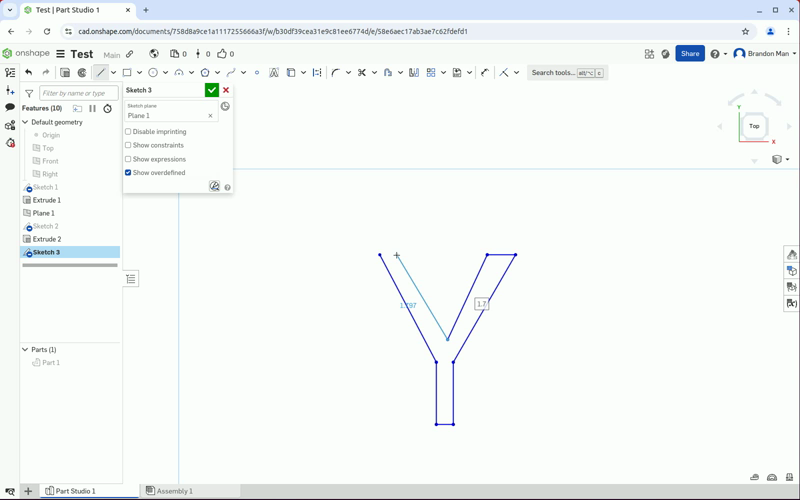
scroll(-6)
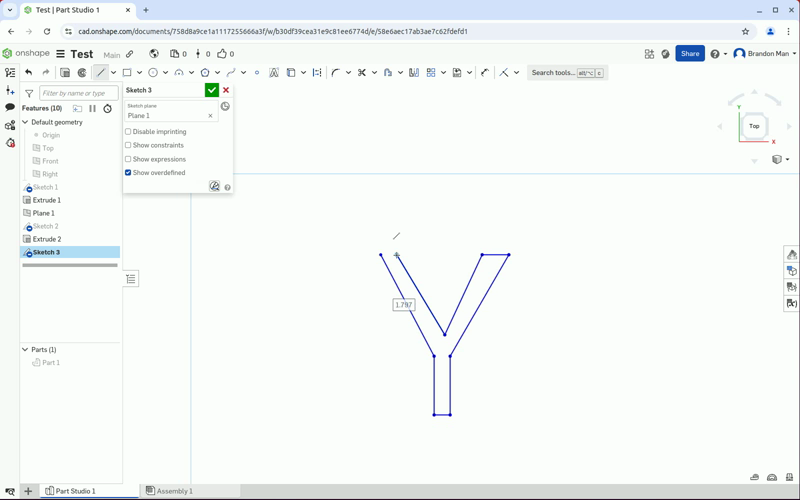
scroll(-6)
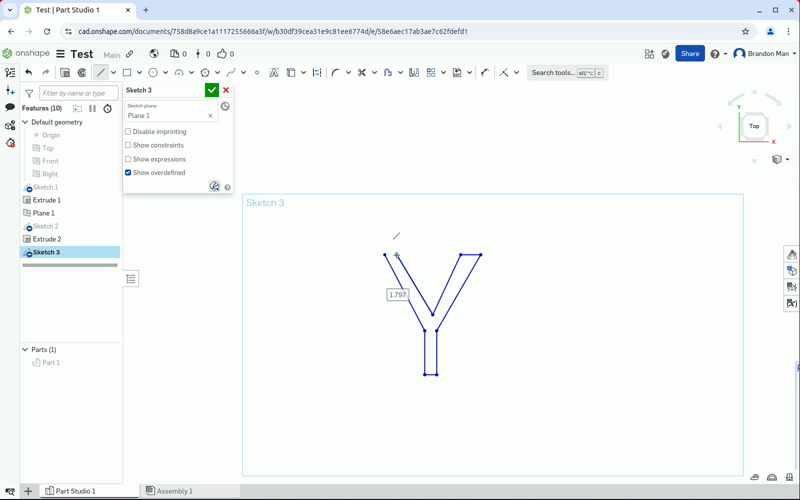
scroll(-6)
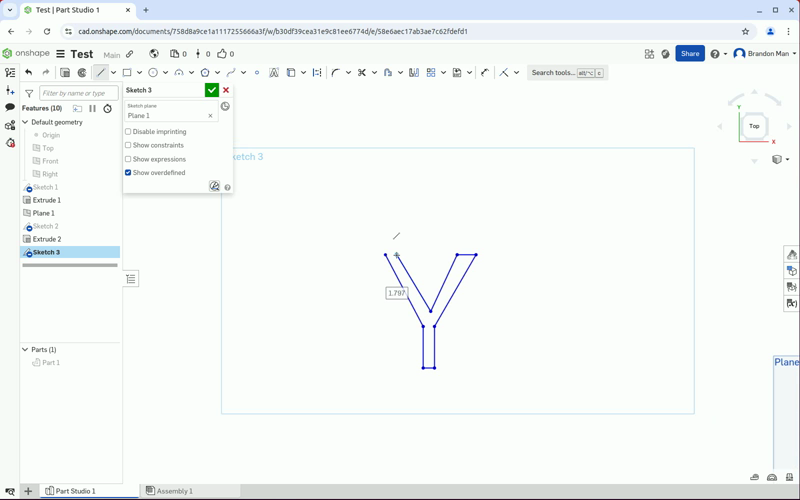
scroll(-6)
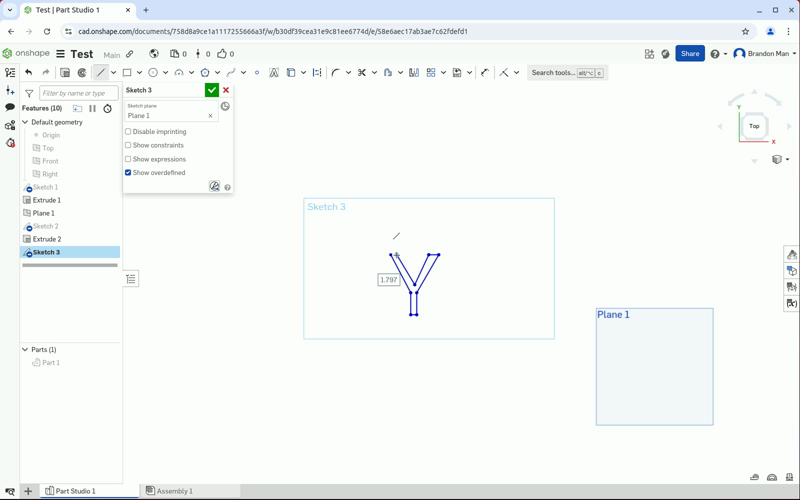
scroll(-6)
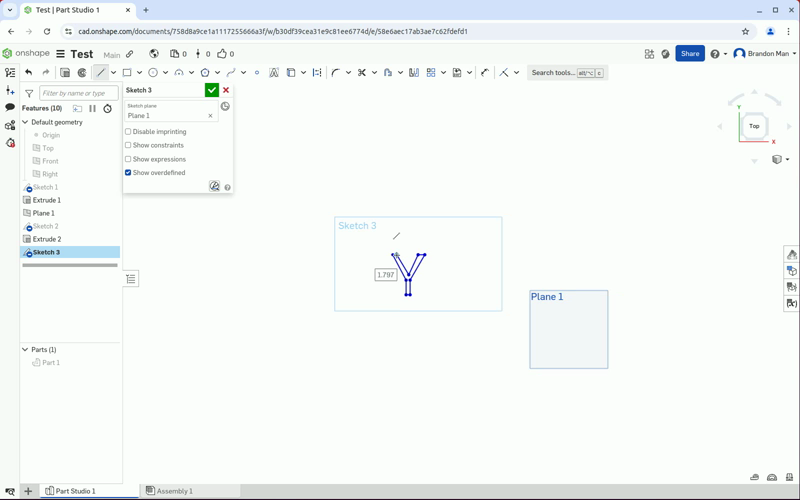
scroll(-6)
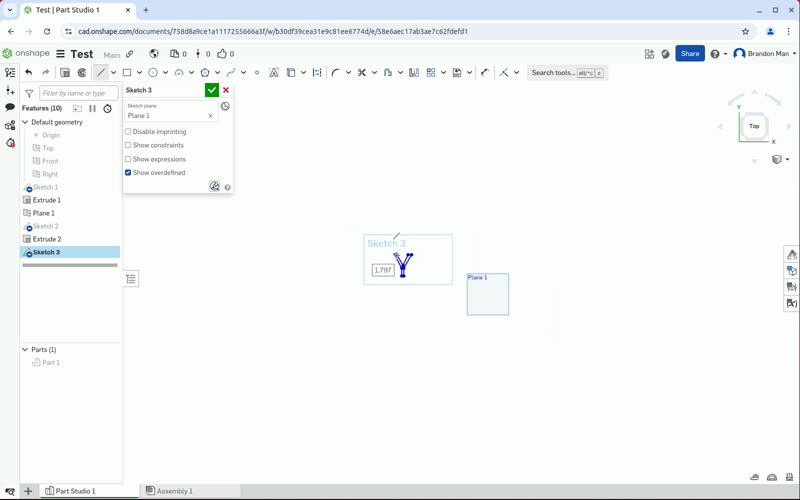
scroll(-6)
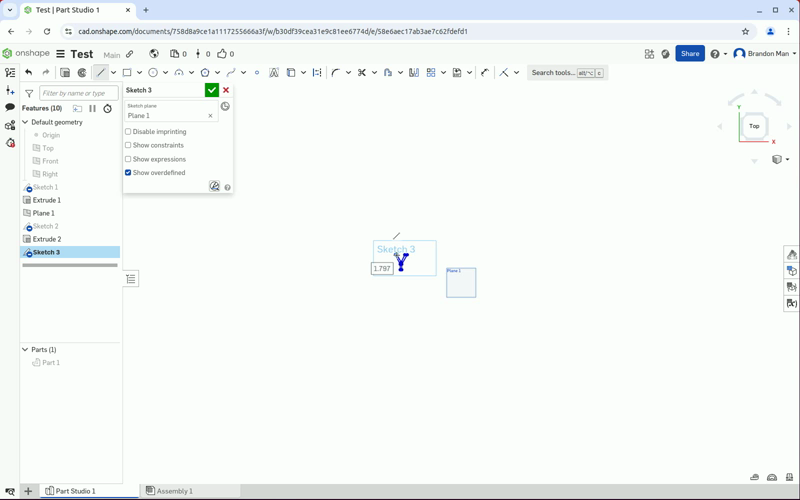
key_up(shift)
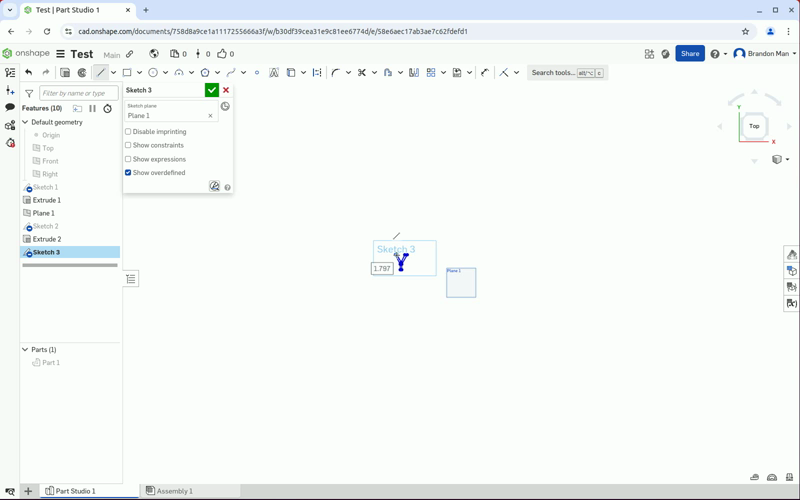
mouse_move(426, 254)
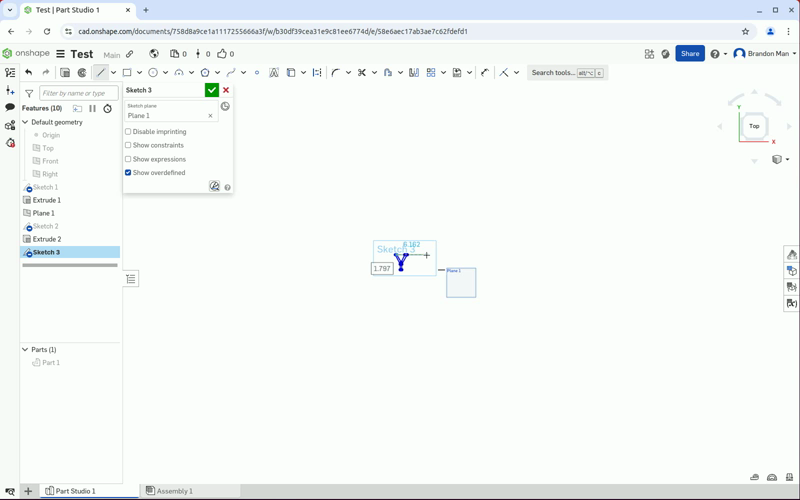
key_down(shift)
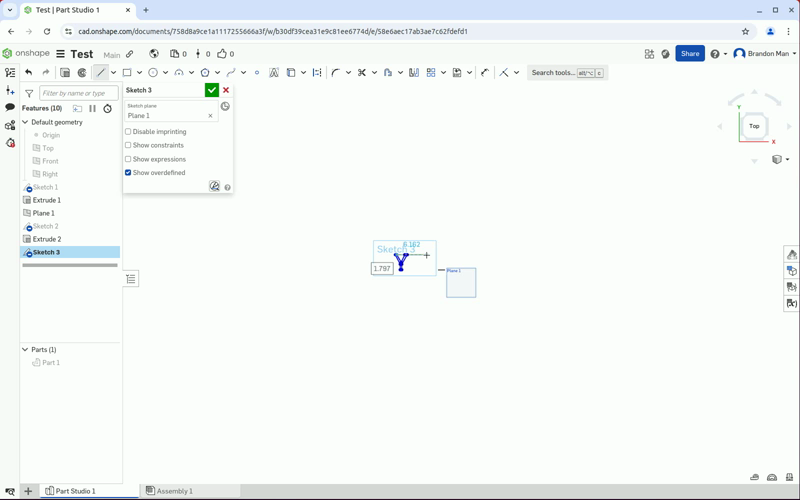
mouse_move(395, 254)
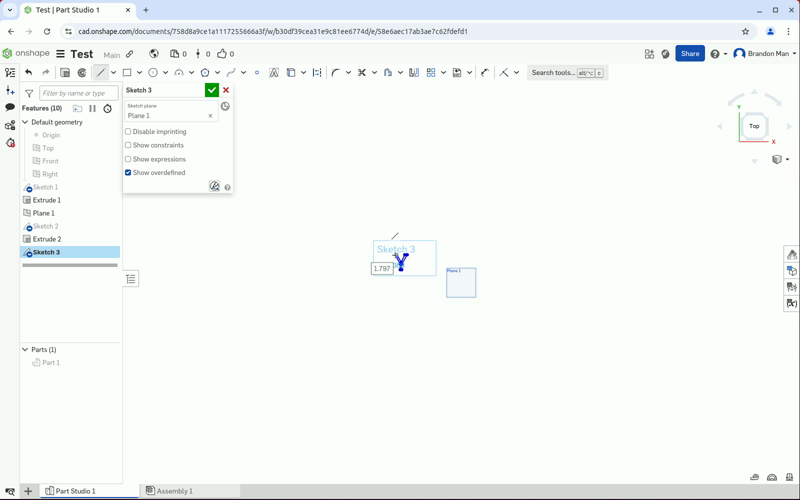
scroll(6)
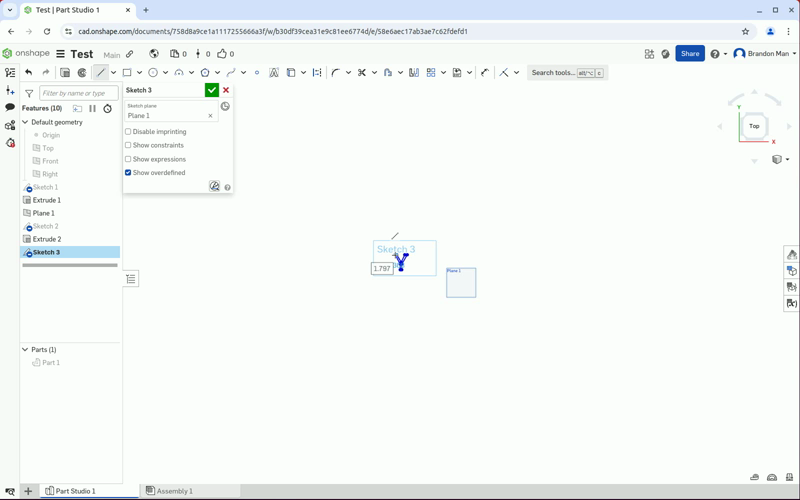
scroll(6)
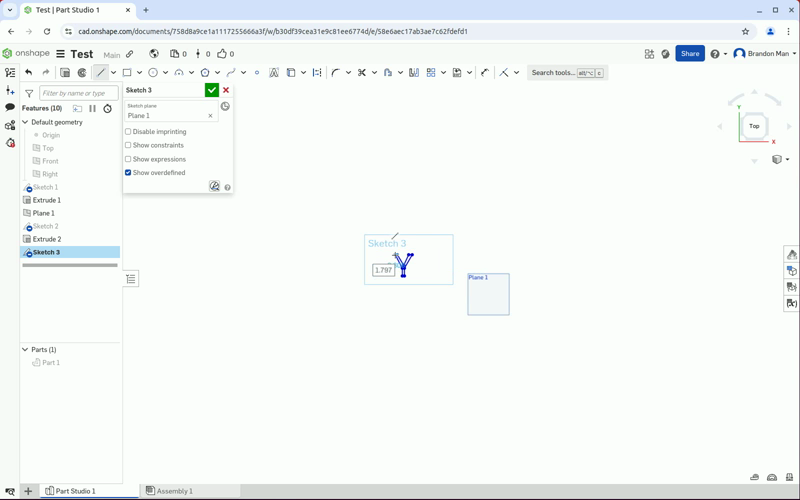
scroll(6)
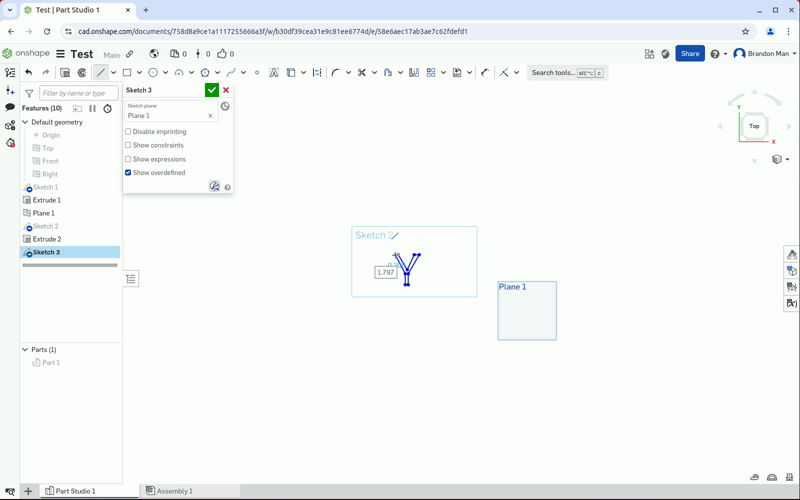
scroll(6)
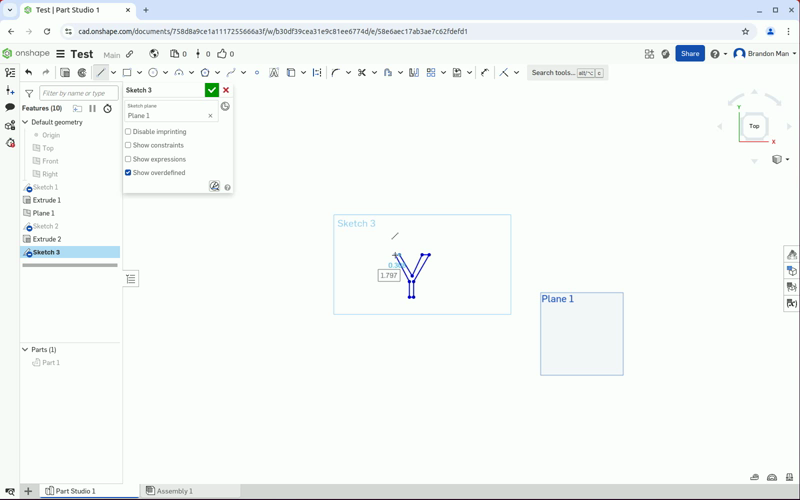
scroll(6)
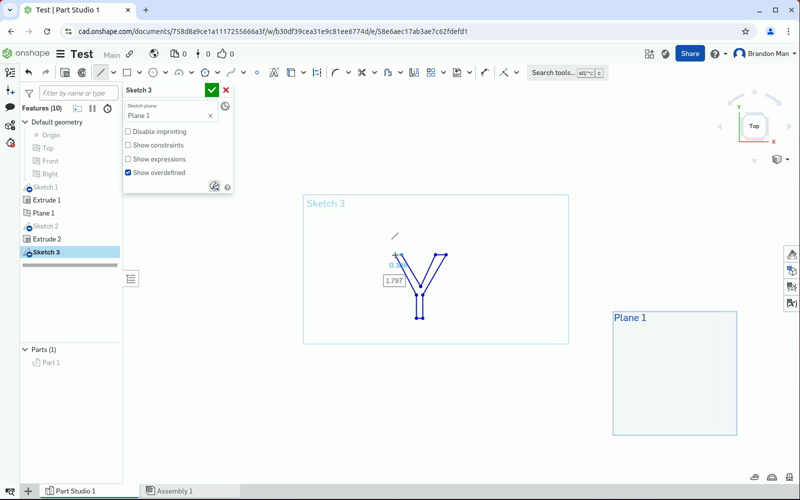
scroll(6)
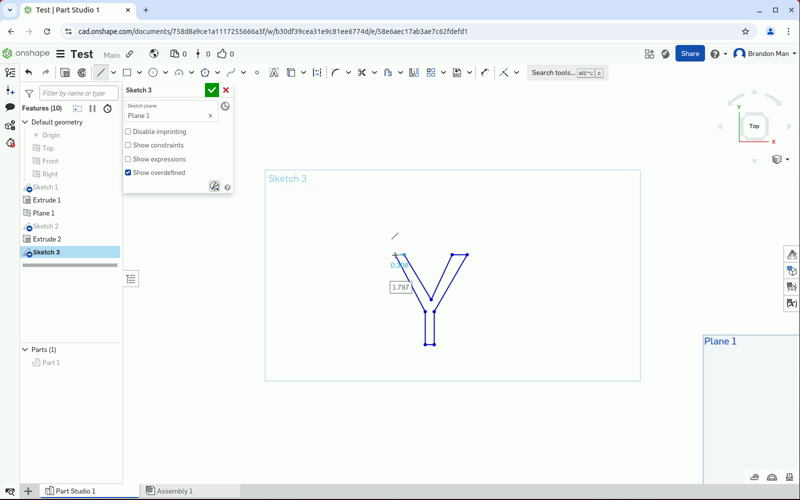
scroll(6)
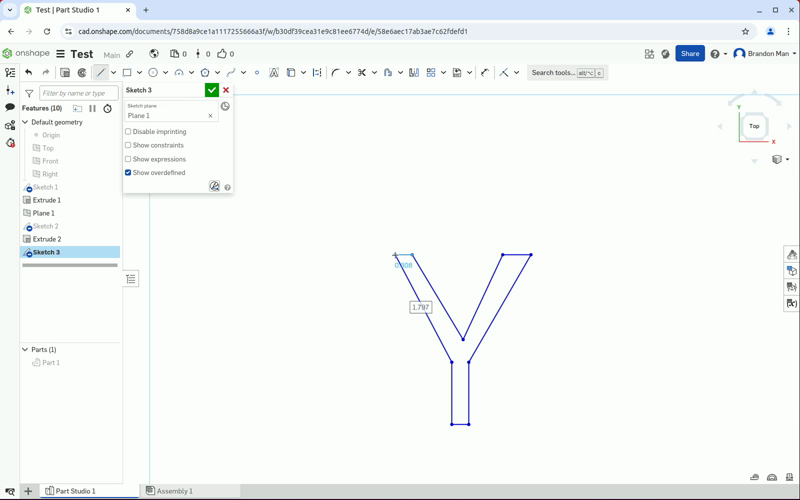
key_up(shift)
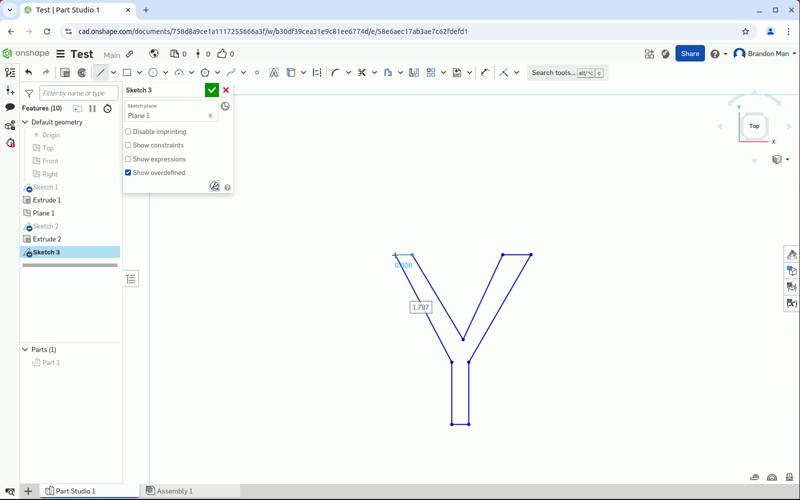
click(395, 254)
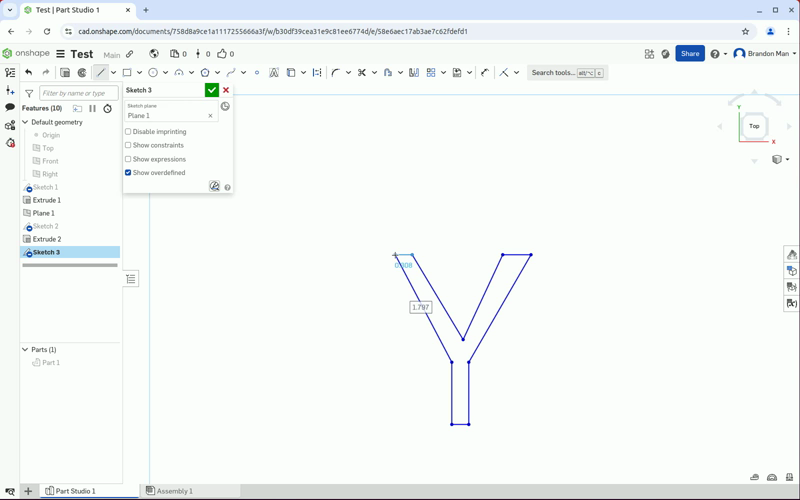
scroll(-6)
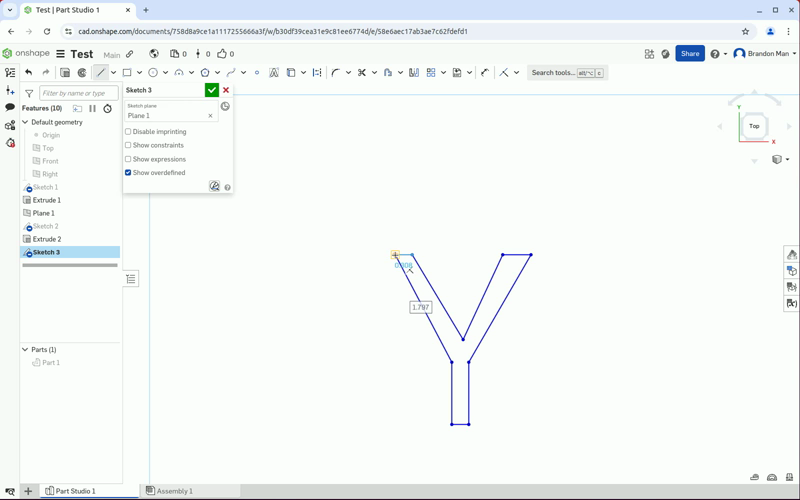
scroll(-6)
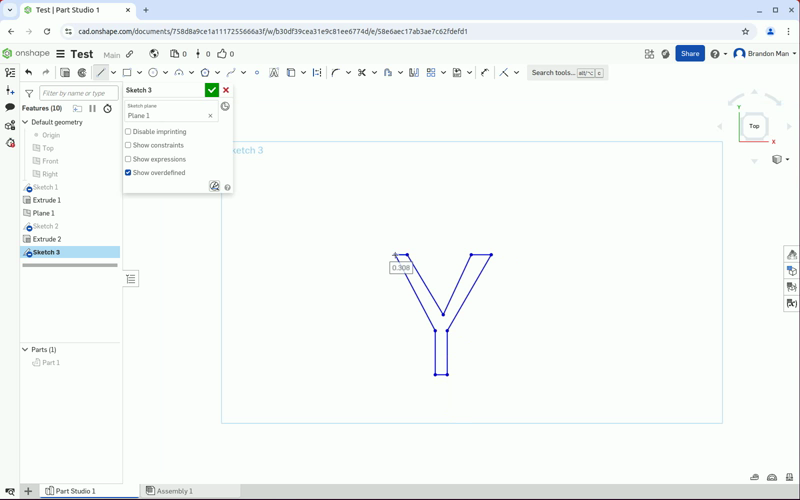
scroll(-6)
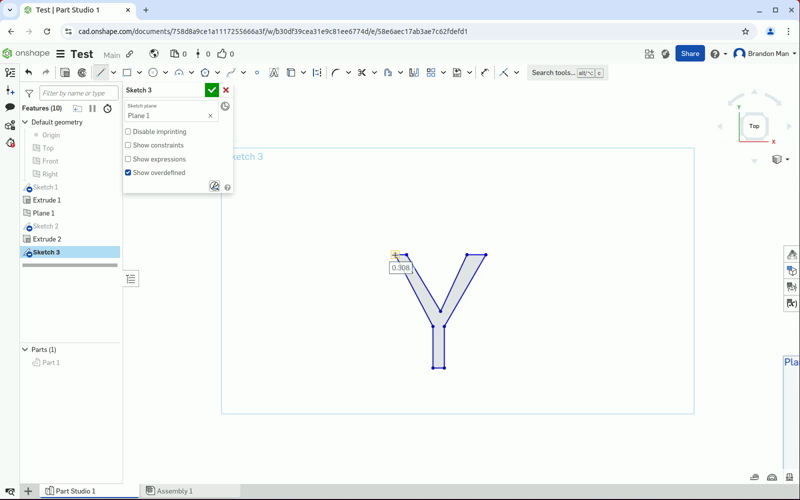
scroll(-6)
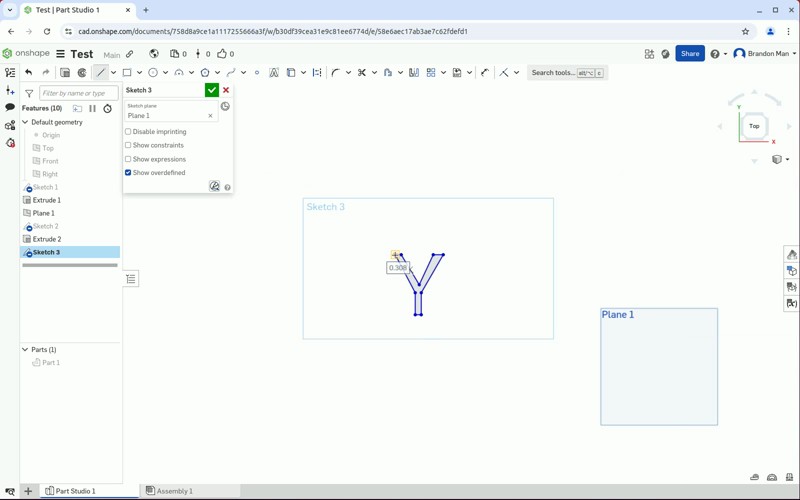
scroll(-6)
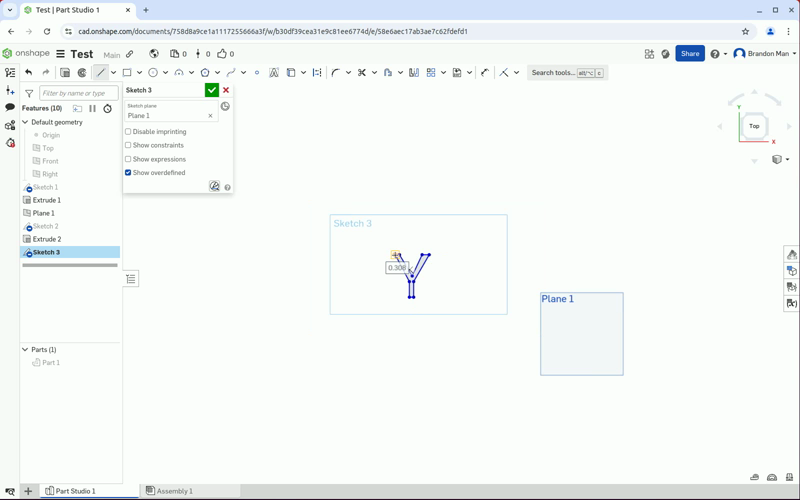
scroll(-6)
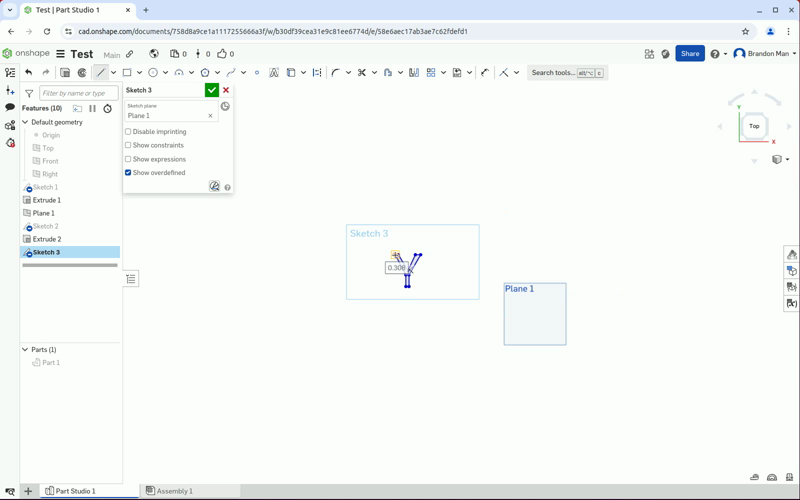
scroll(-6)
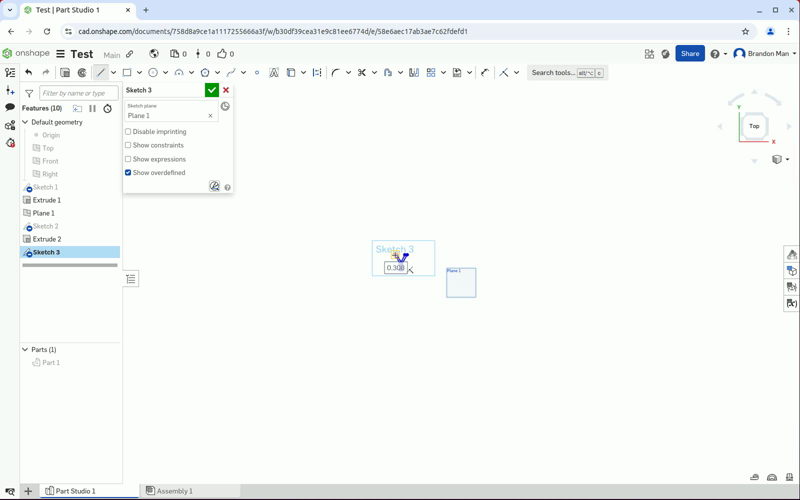
key(esc)
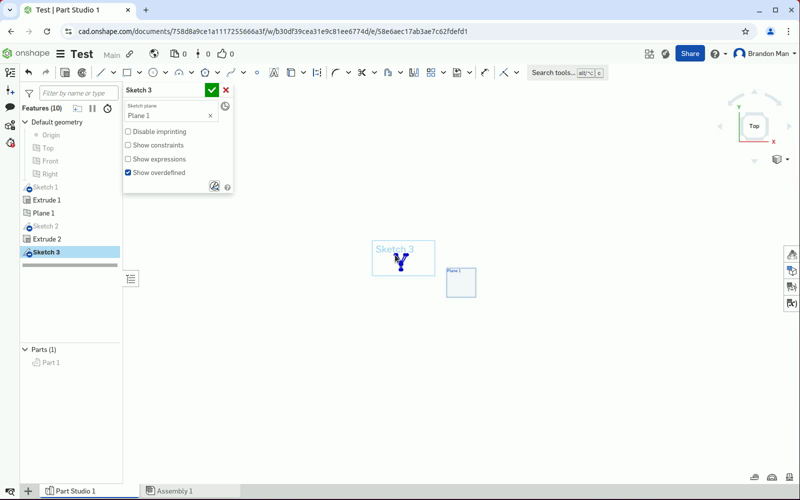
mouse_move(400, 260)
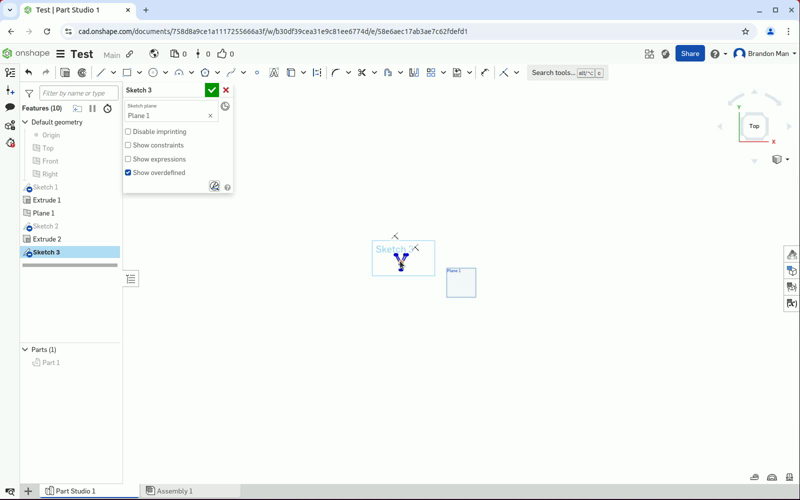
scroll(6)
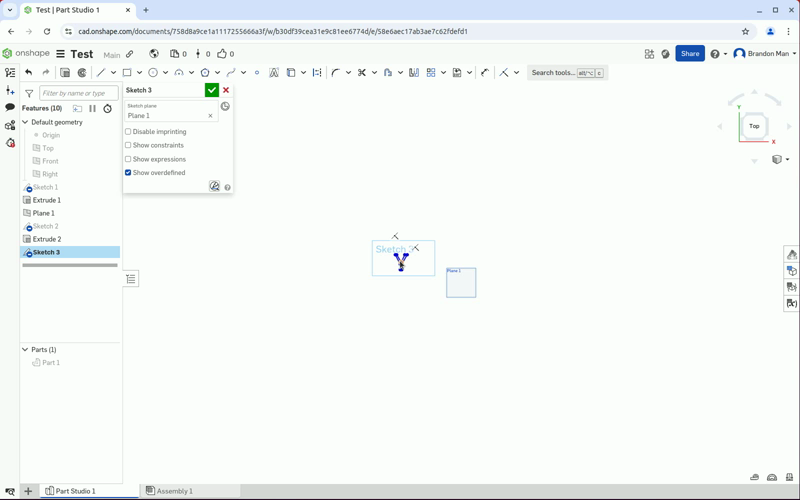
scroll(6)
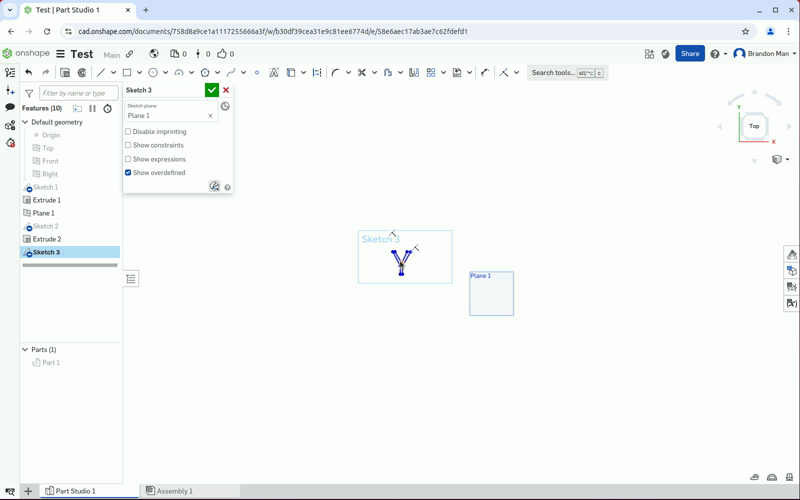
scroll(6)
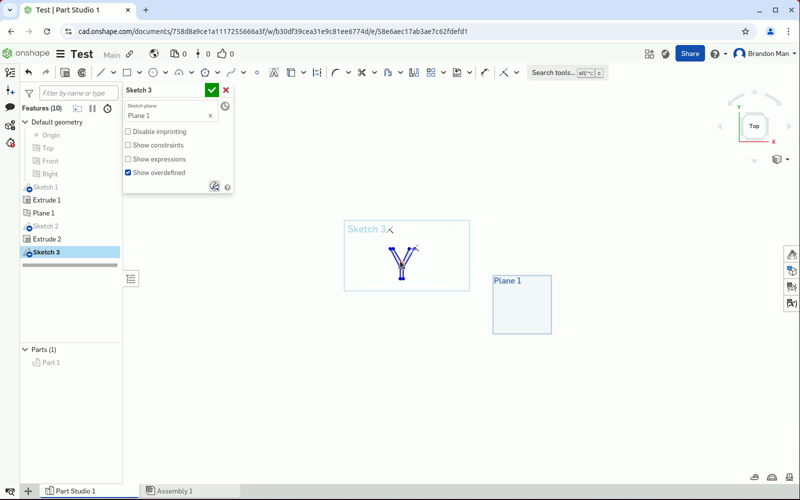
scroll(6)
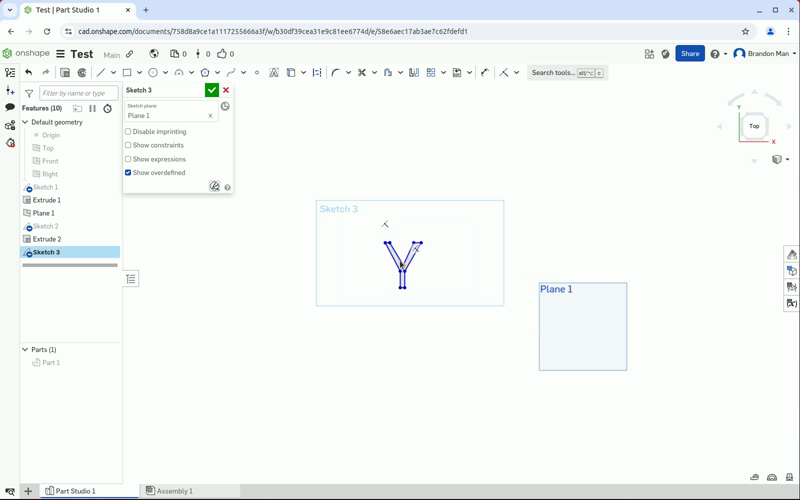
scroll(6)
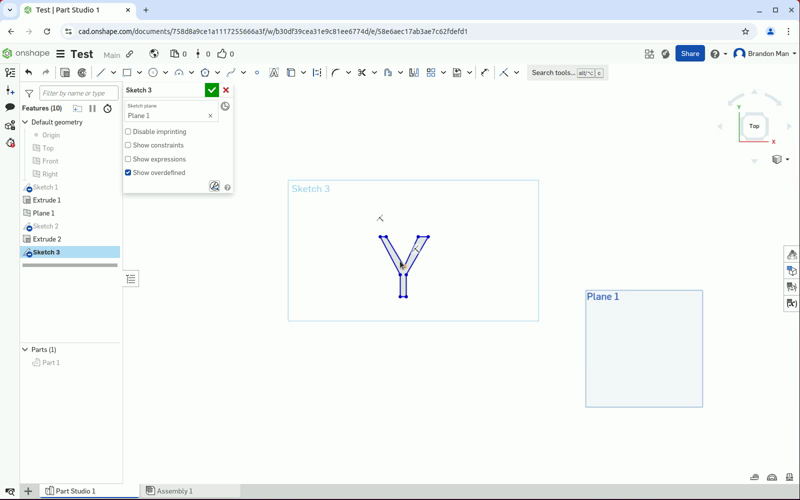
scroll(6)
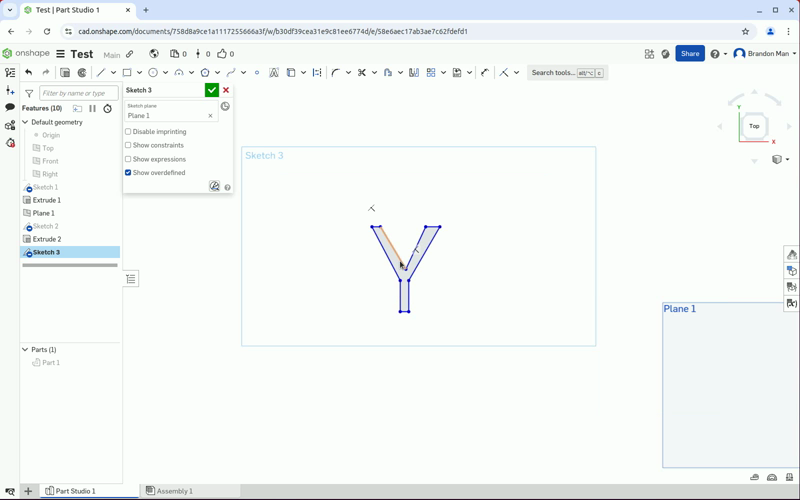
scroll(6)
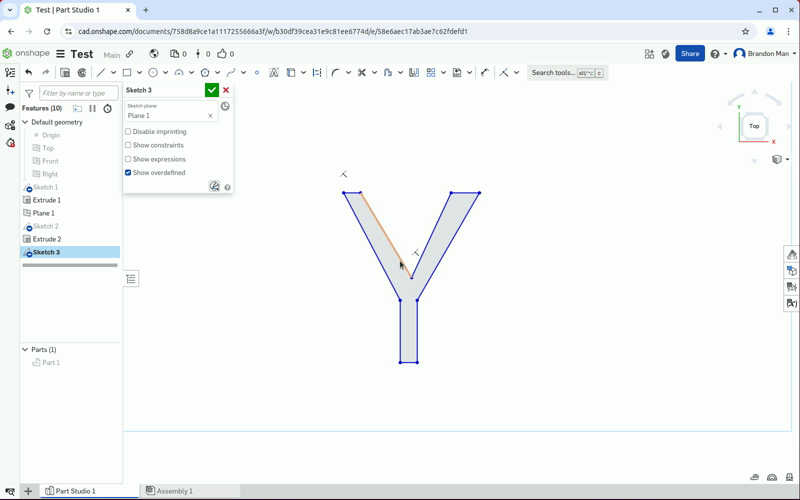
click(400, 260)
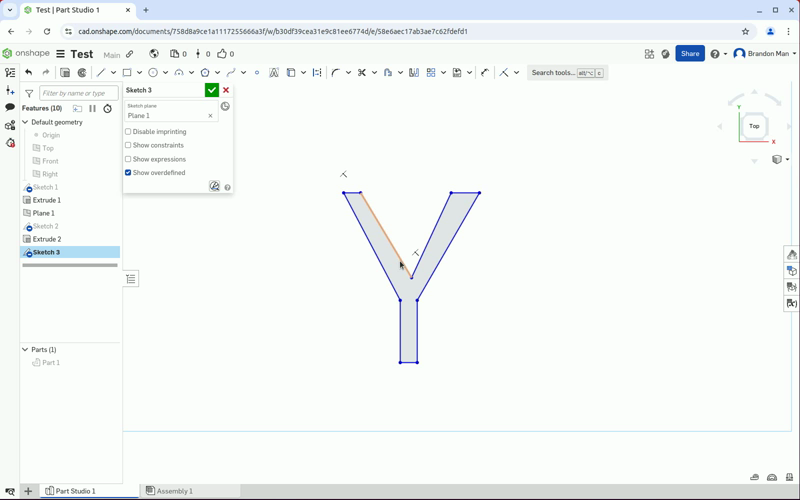
scroll(-6)
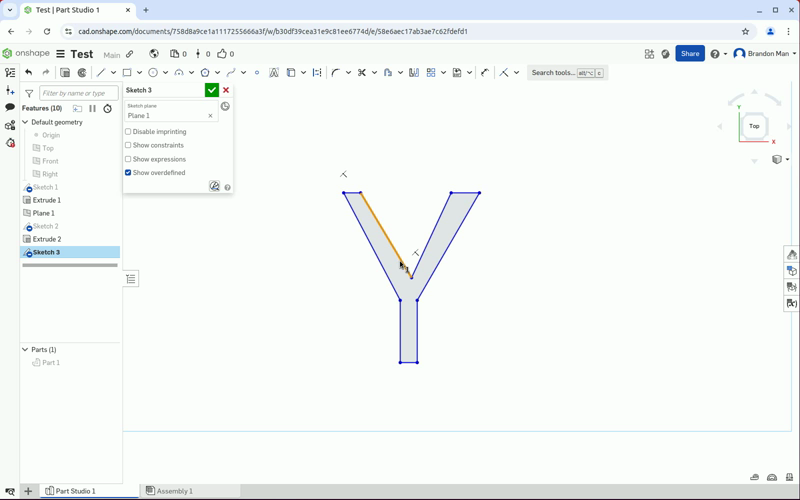
scroll(-6)
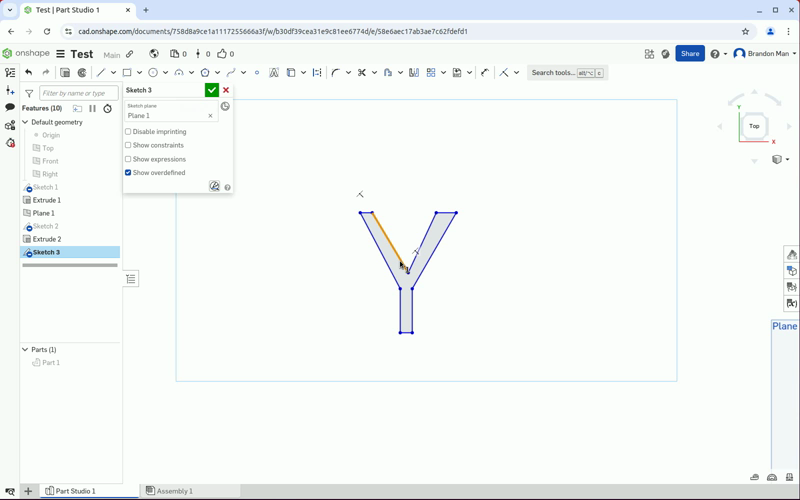
scroll(-6)
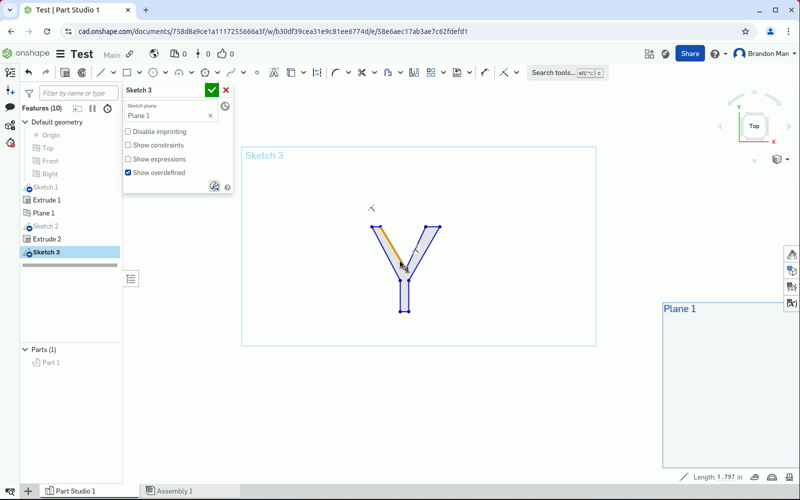
scroll(-6)
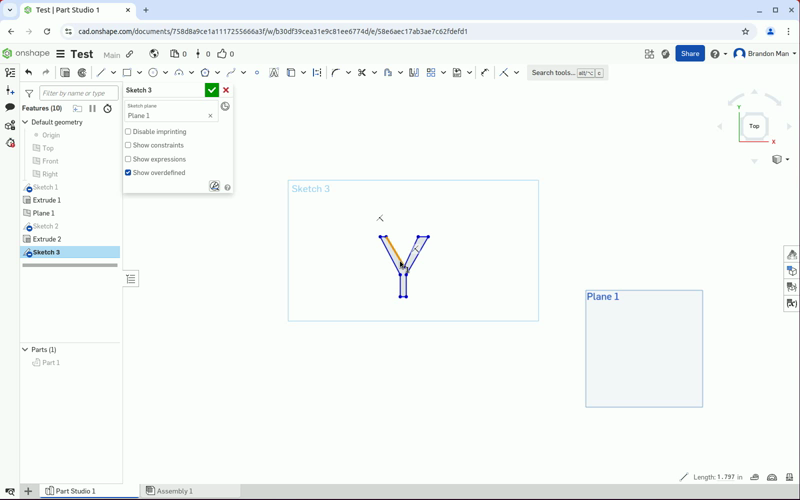
scroll(-6)
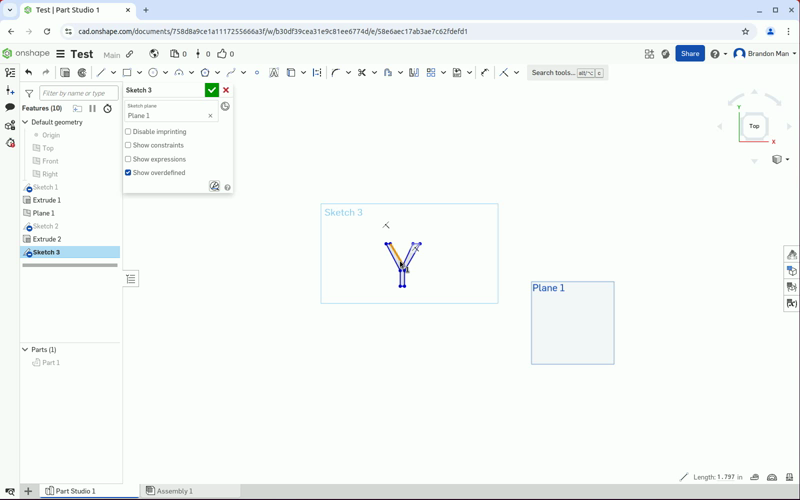
scroll(-6)
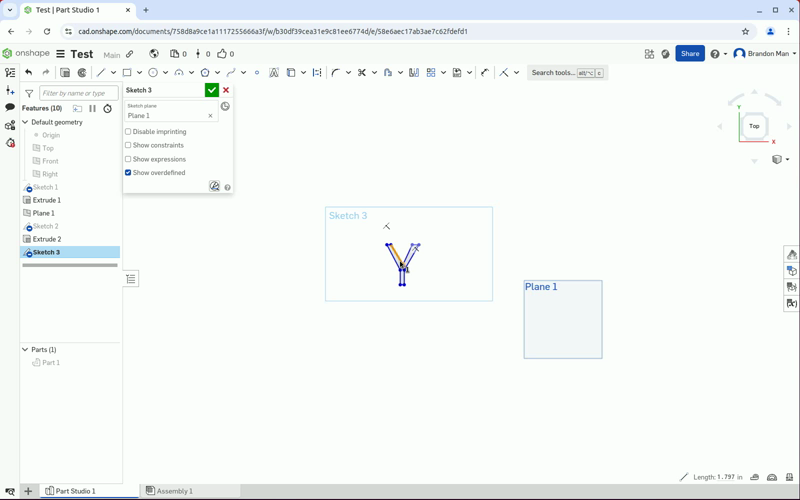
scroll(-6)
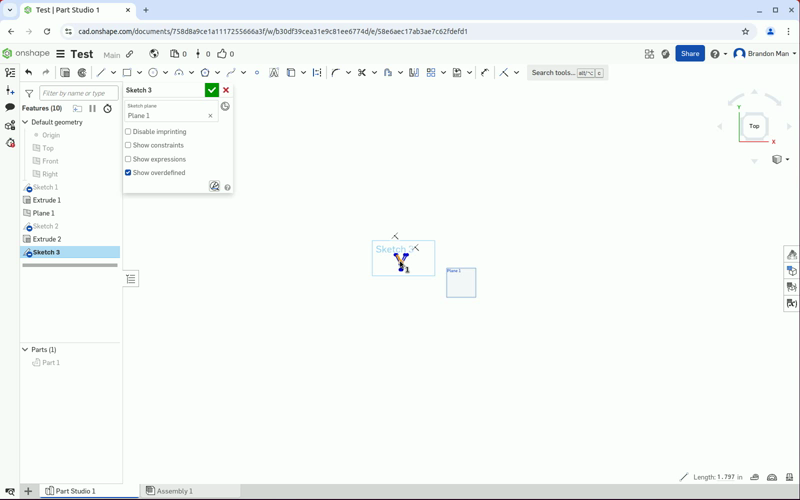
mouse_move(73, 352)
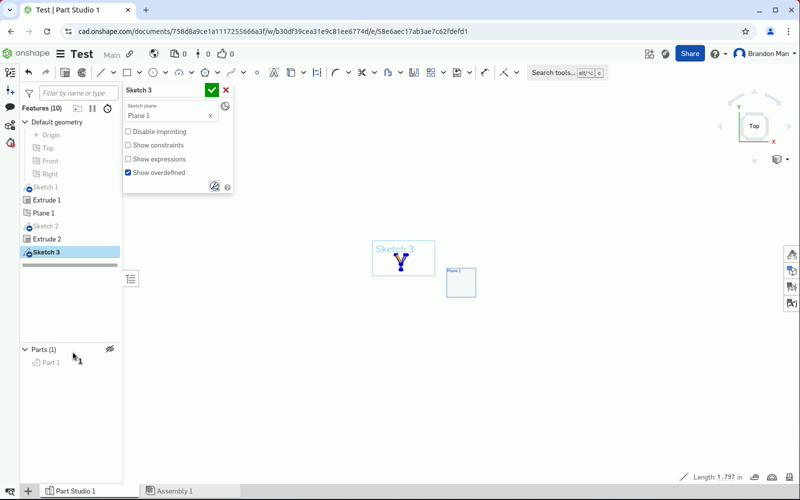
key(shift+y)
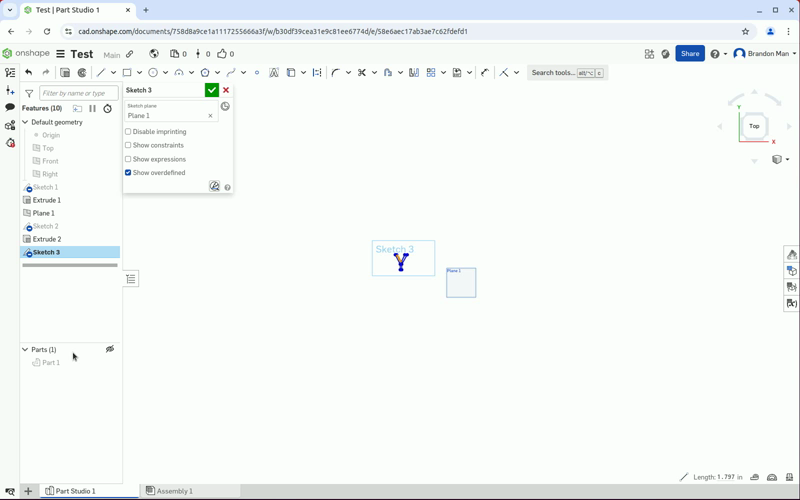
key(shift+e)
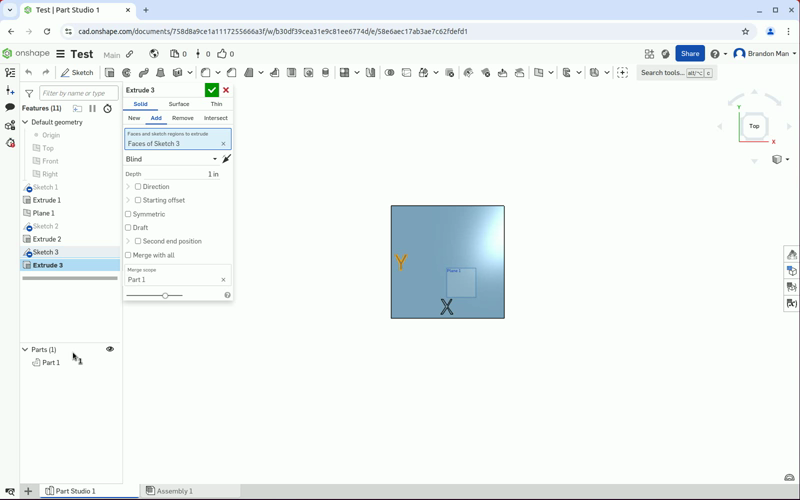
mouse_move(143, 106)
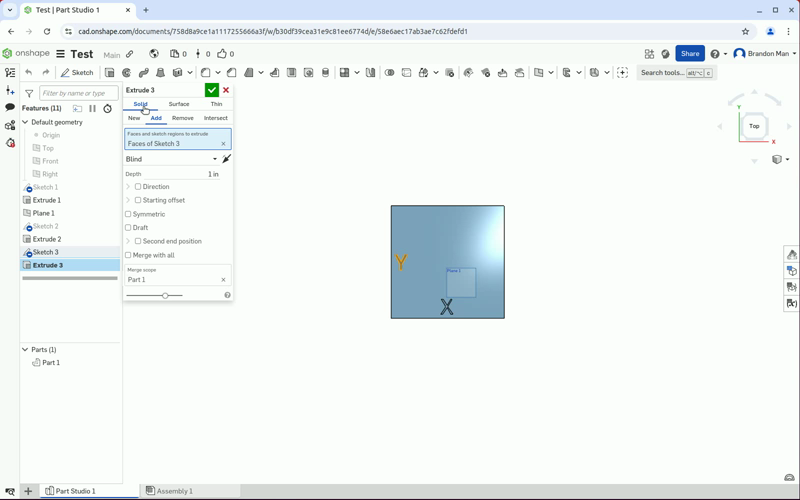
click(143, 106)
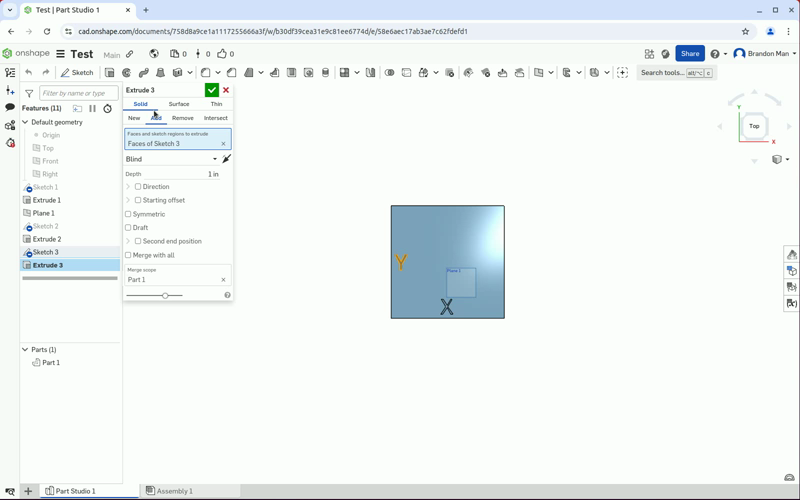
mouse_move(186, 120)
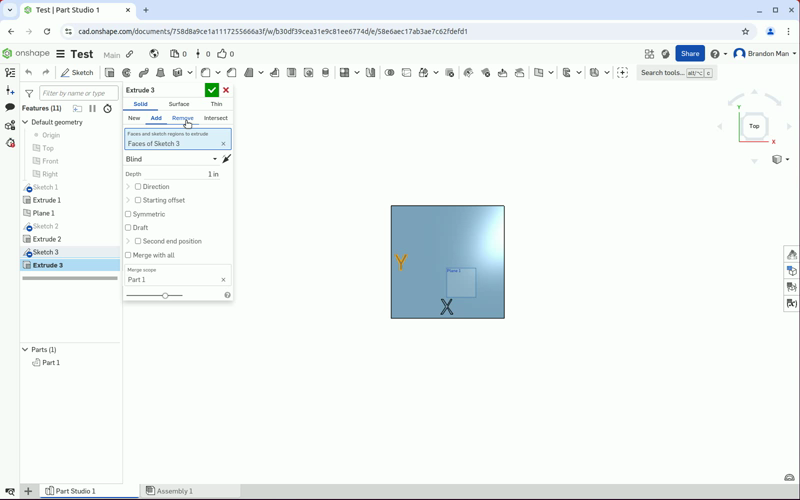
click(186, 120)
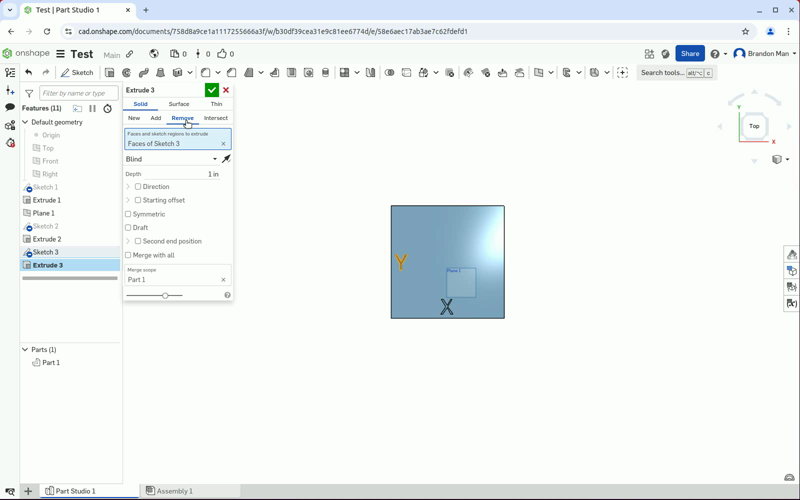
key(tab, 4)
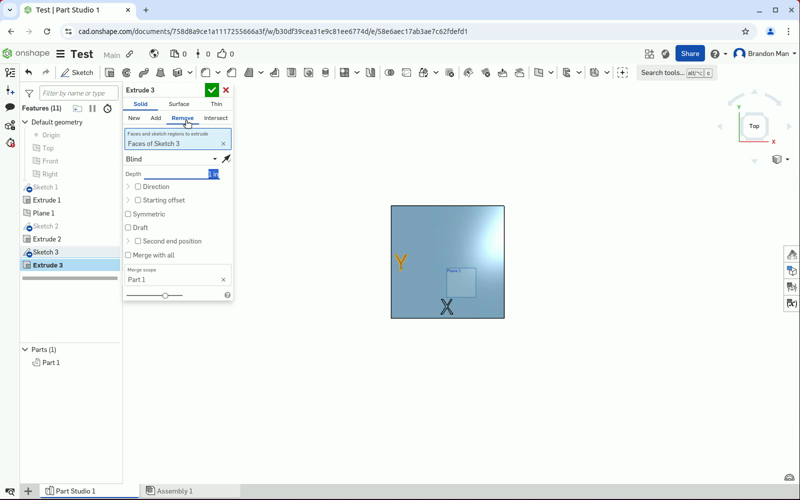
text(0.481)
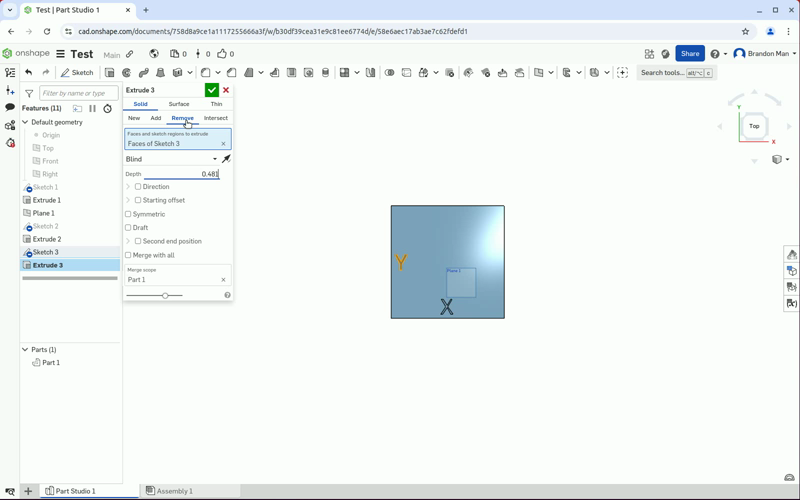
key(tab, 6)
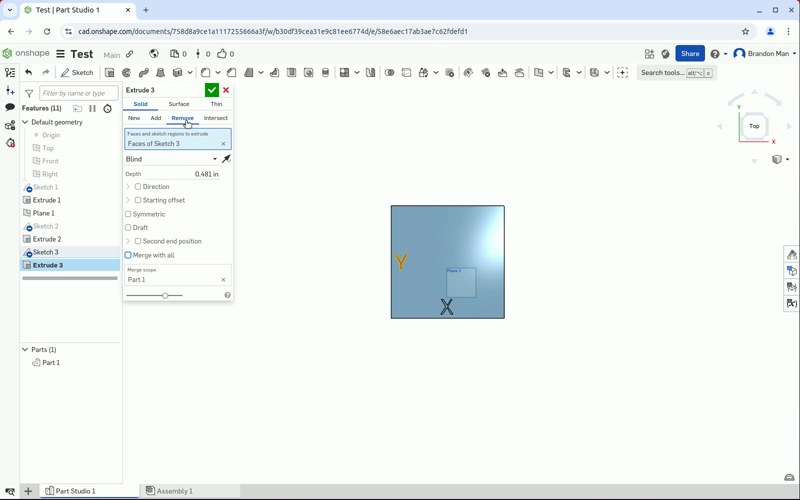
key(space)
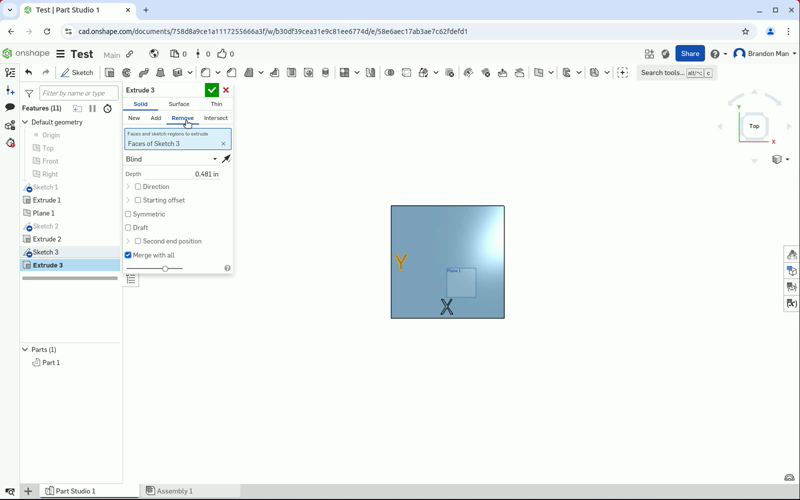
key(enter)
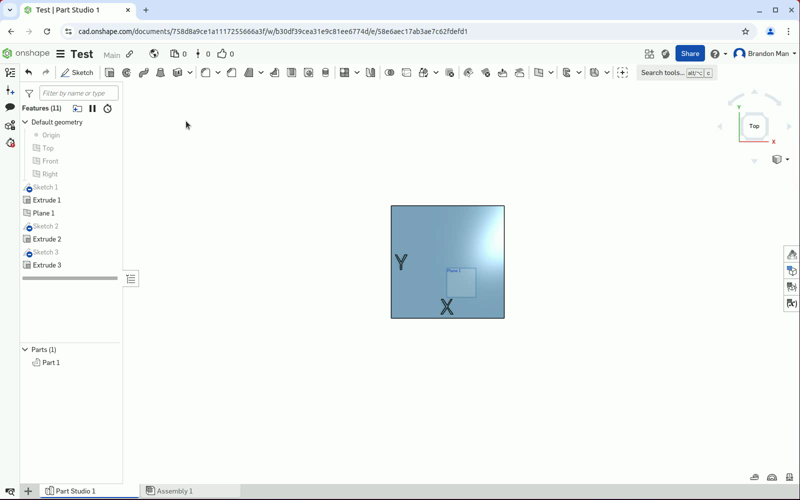
key(shift+h)
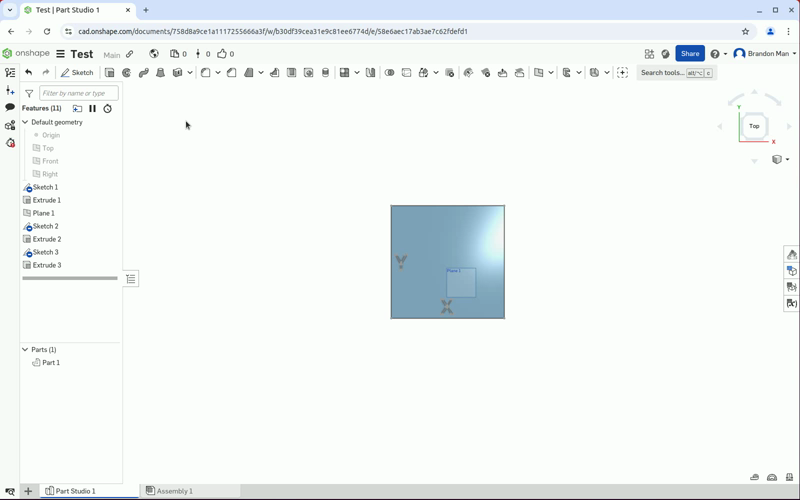
key(shift+h)
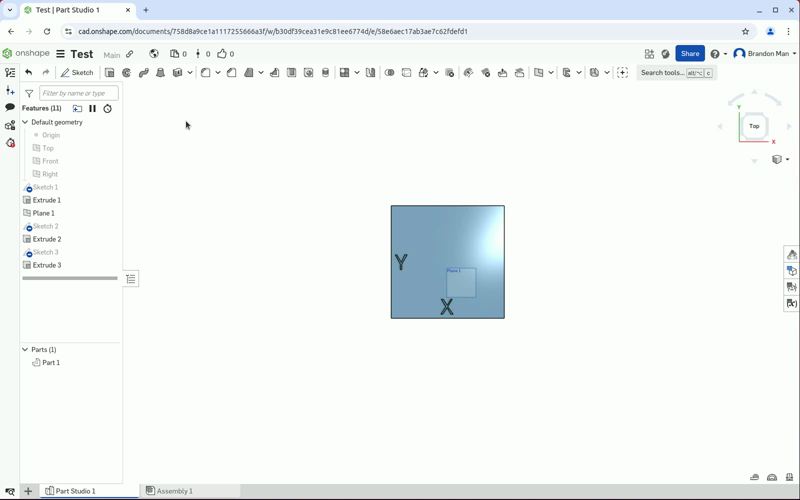
mouse_move(73, 189)
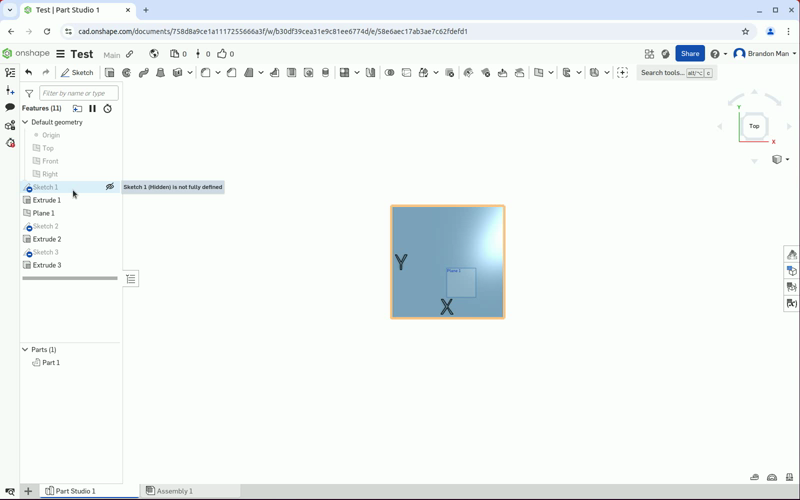
click(73, 189)
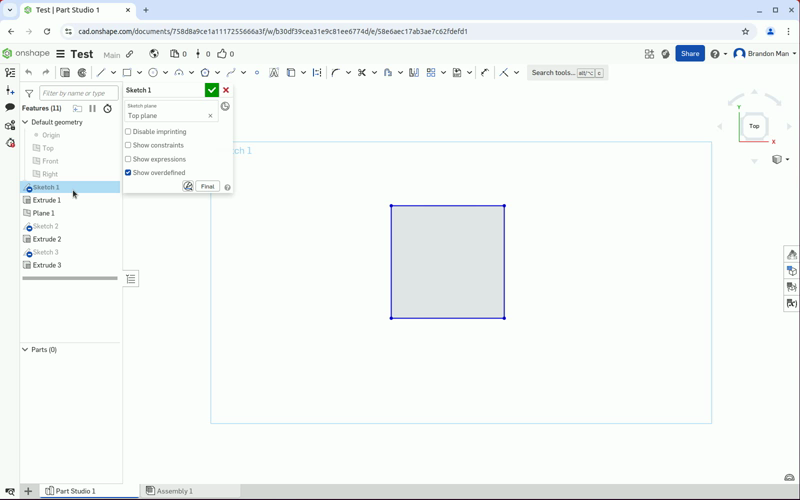
mouse_move(229, 92)
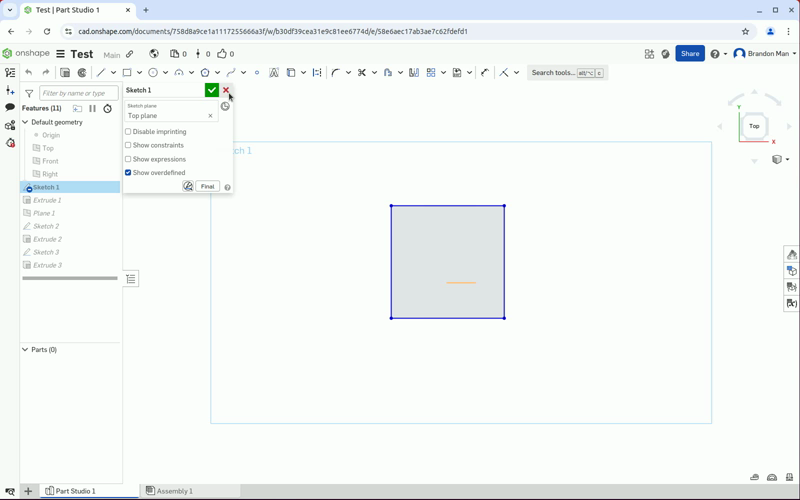
click(229, 92)
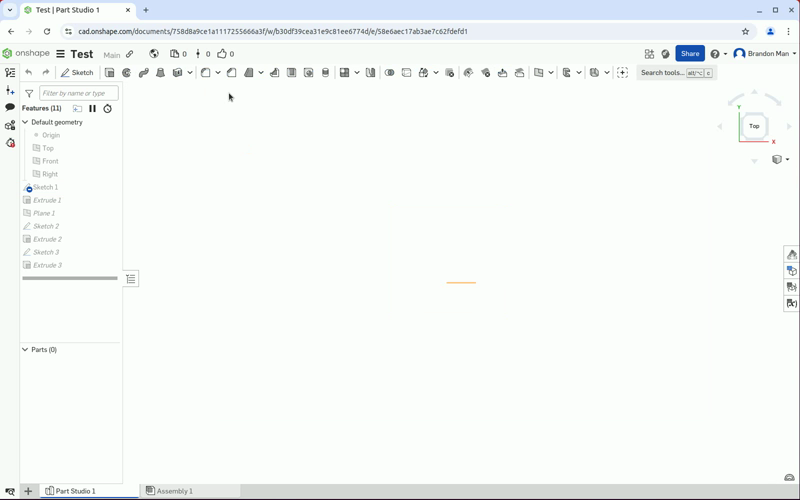
key(shift+s)
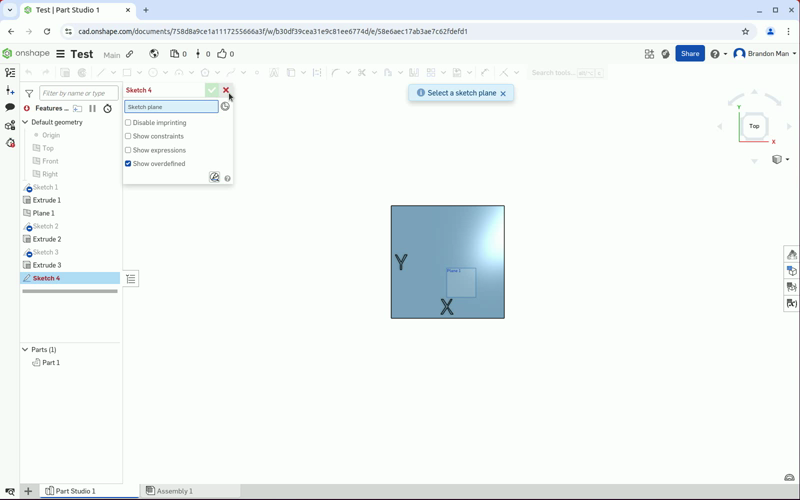
mouse_move(73, 215)
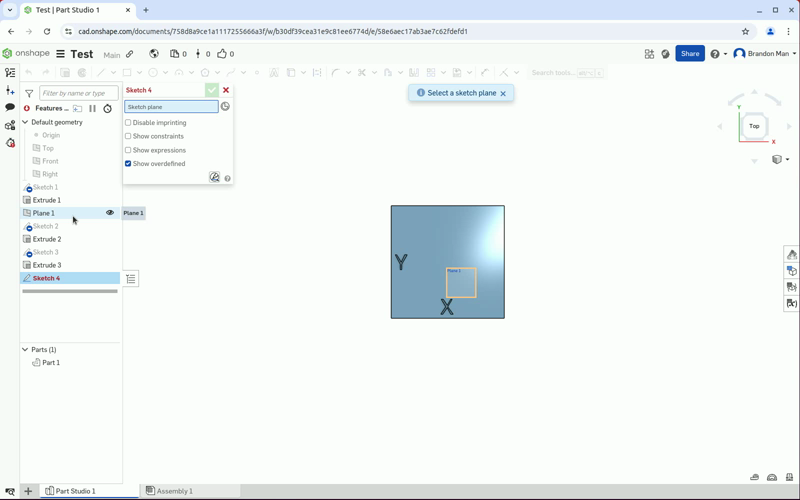
click(73, 215)
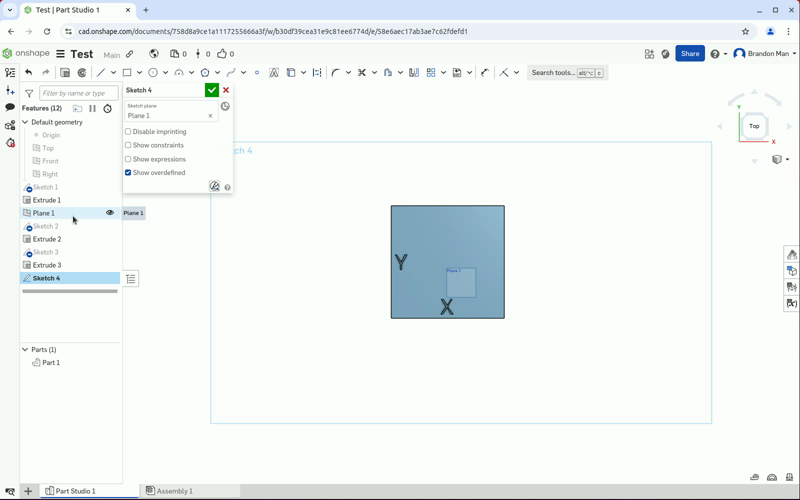
mouse_move(73, 352)
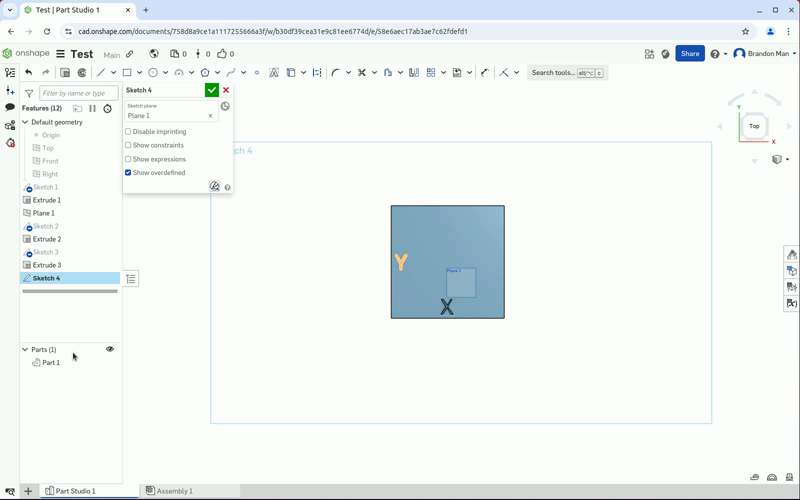
key(y)
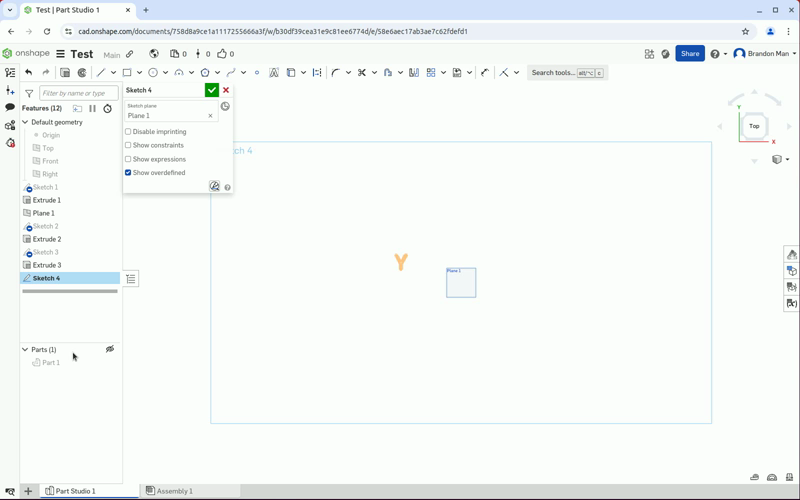
key(l)
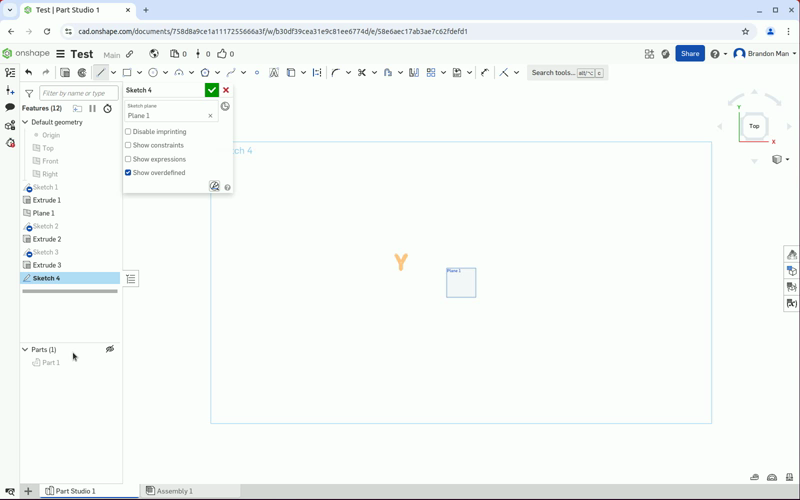
key_down(shift)
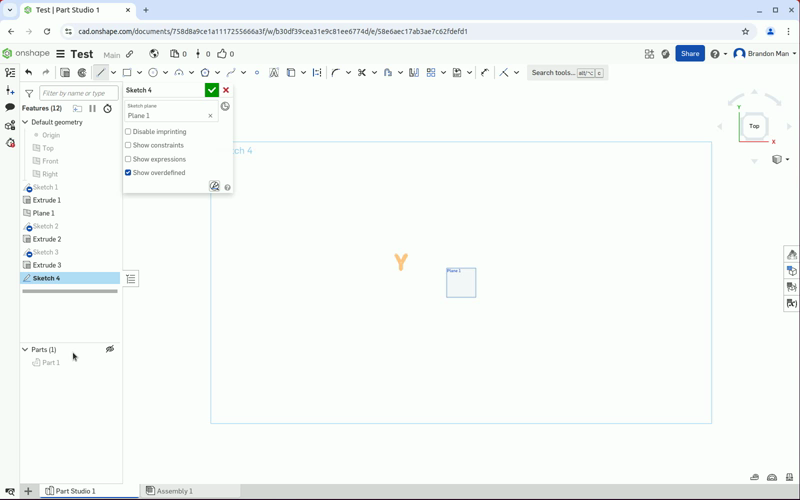
mouse_move(441, 268)
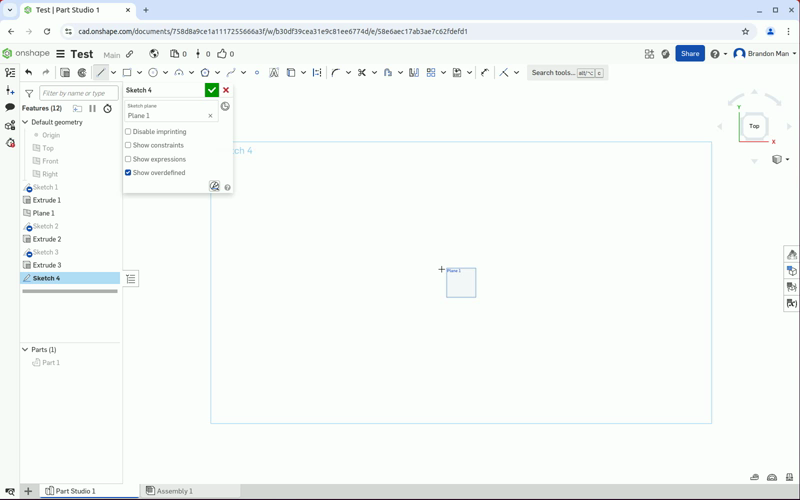
click(441, 268)
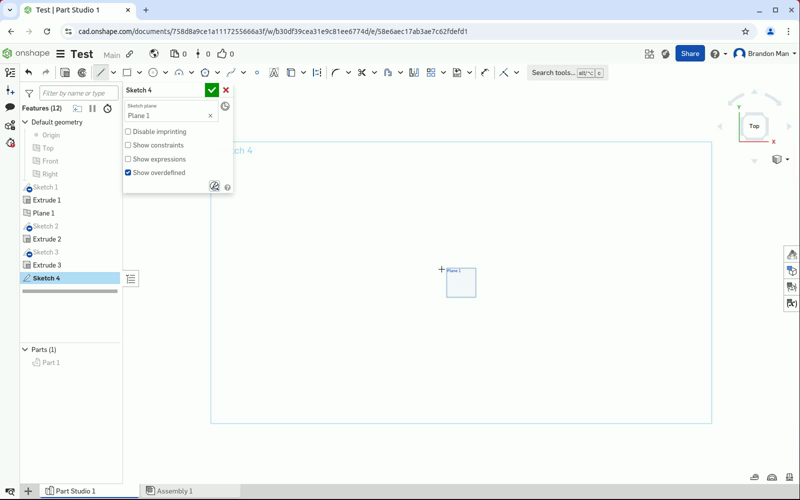
key_up(shift)
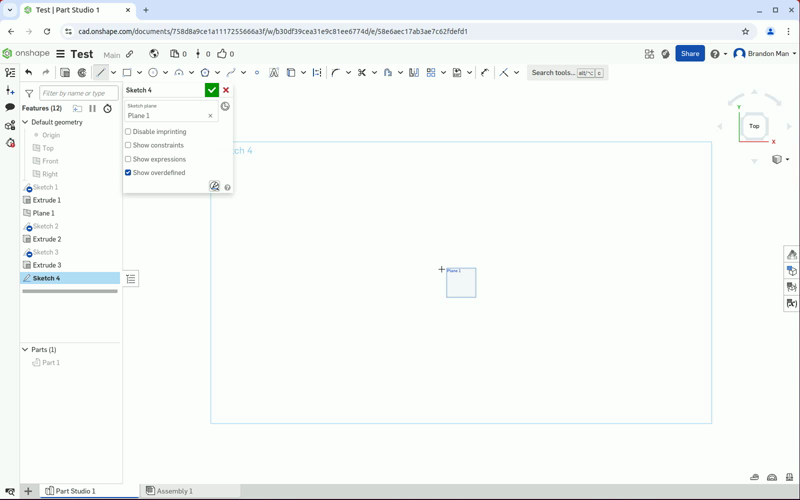
key_down(shift)
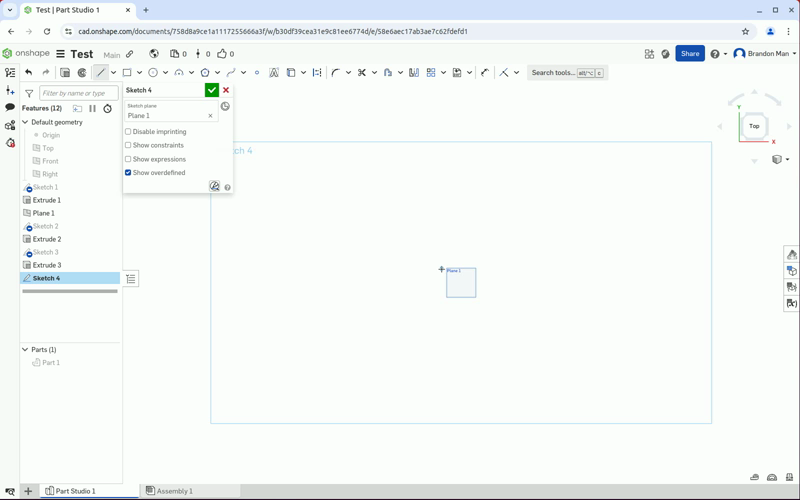
mouse_move(471, 268)
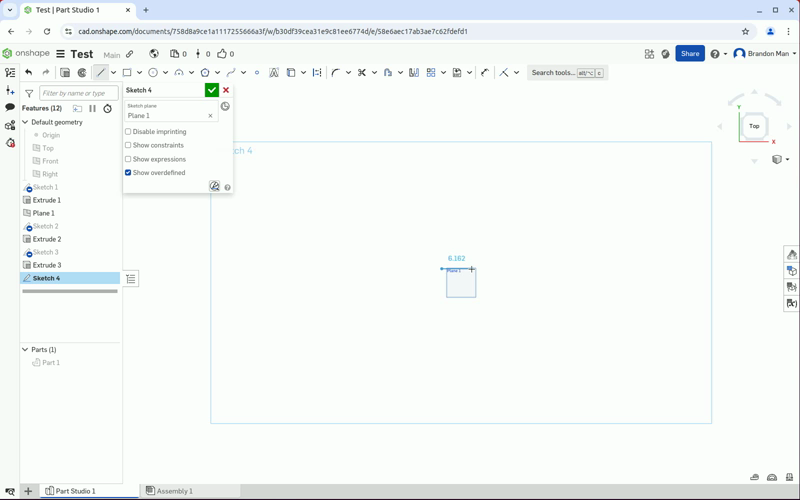
mouse_move(452, 268)
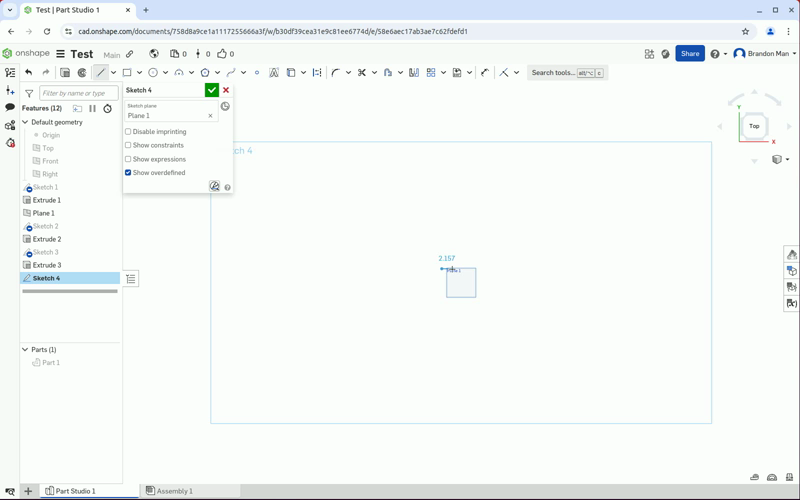
click(452, 268)
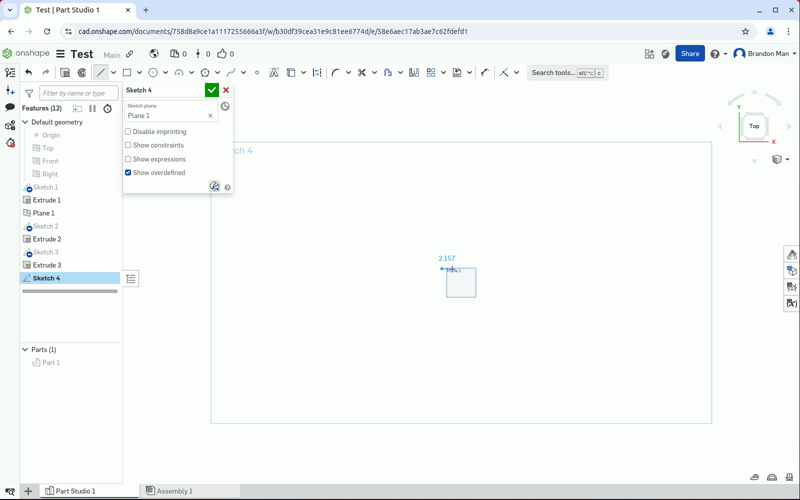
key_up(shift)
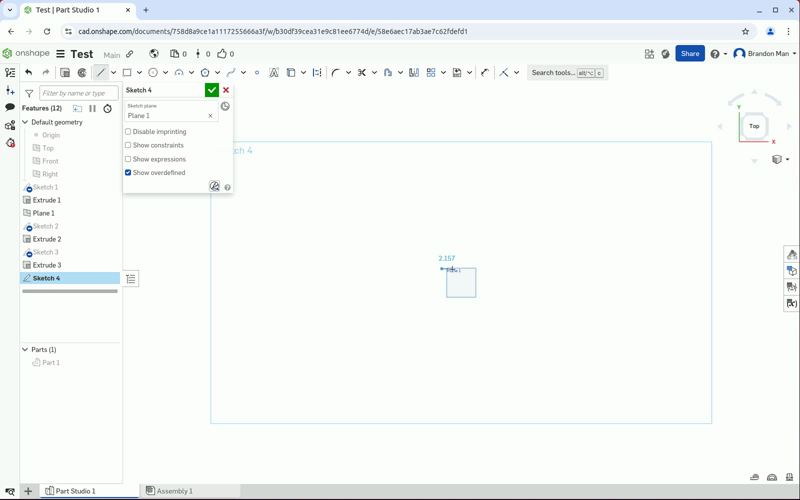
key_down(shift)
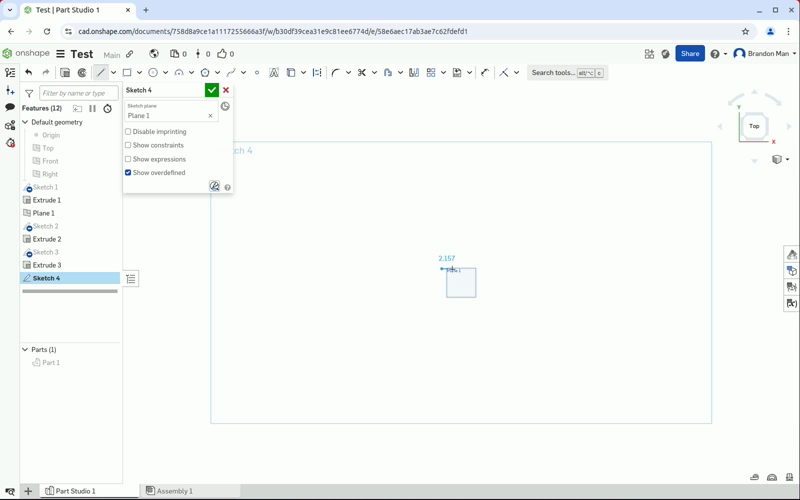
mouse_move(482, 268)
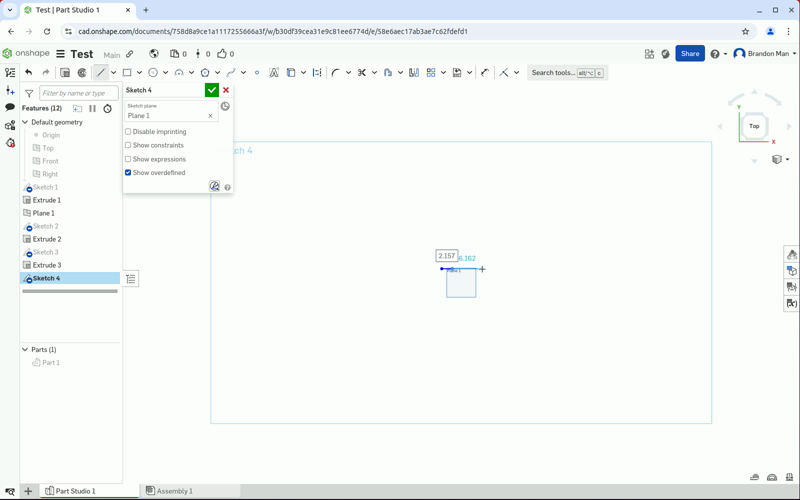
mouse_move(452, 267)
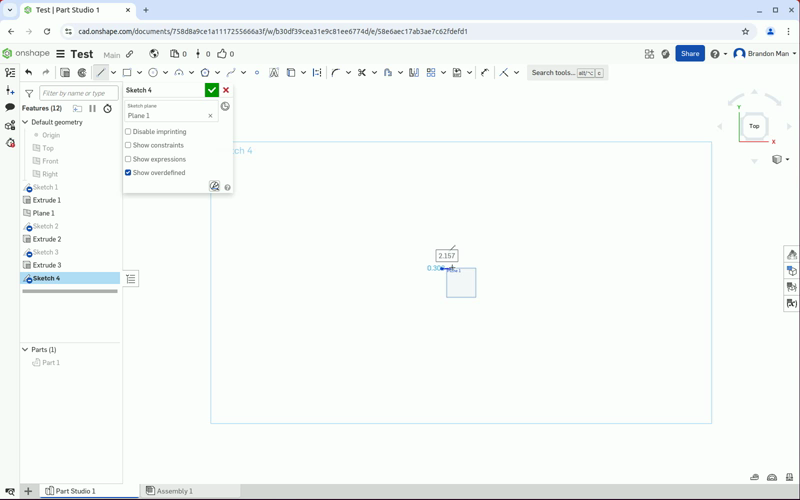
scroll(6)
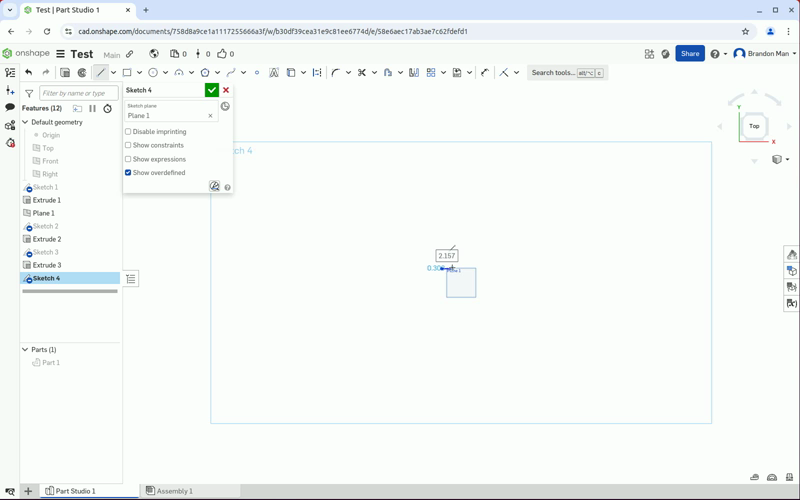
scroll(6)
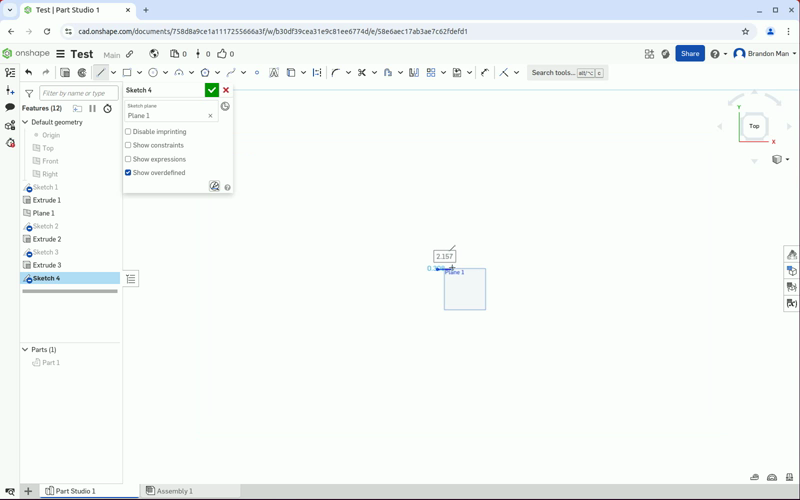
scroll(6)
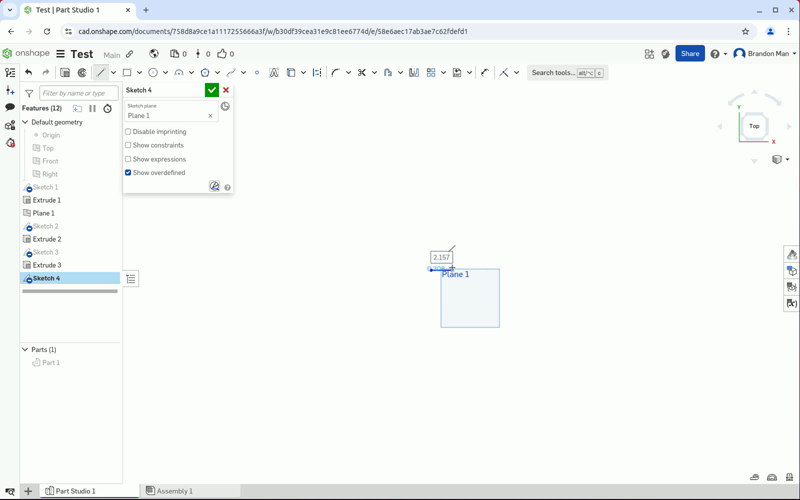
scroll(6)
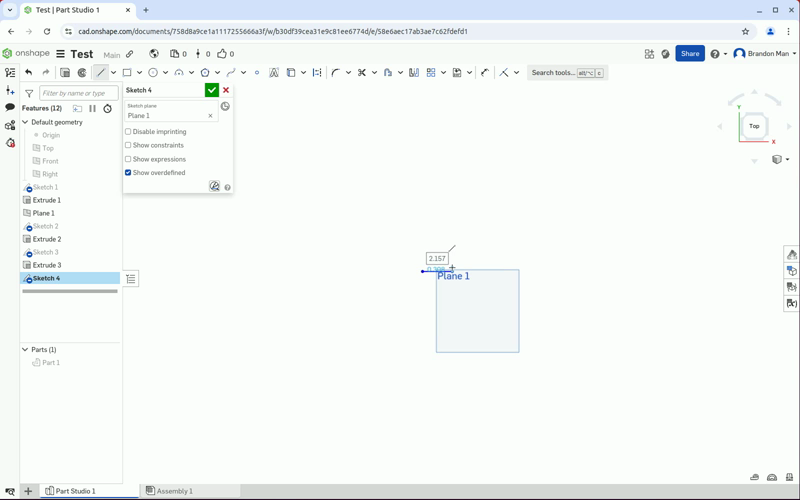
scroll(6)
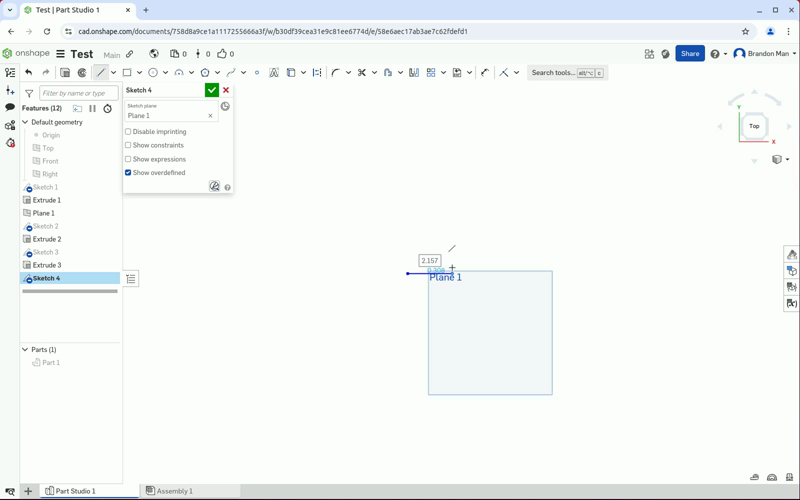
scroll(6)
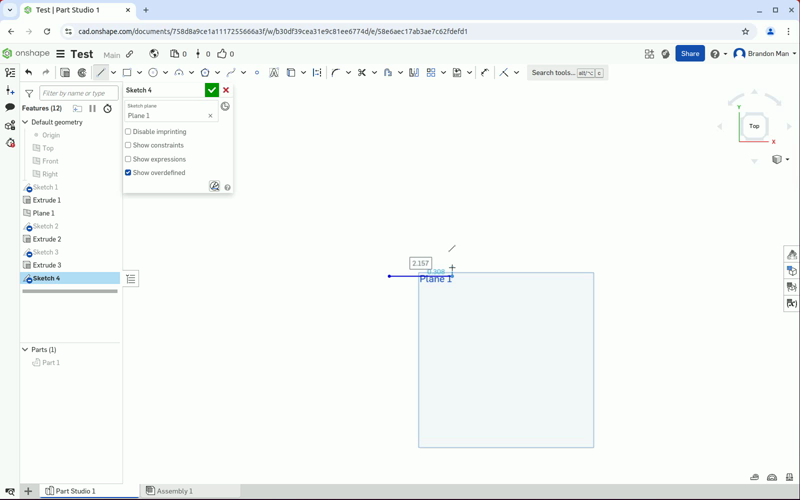
scroll(6)
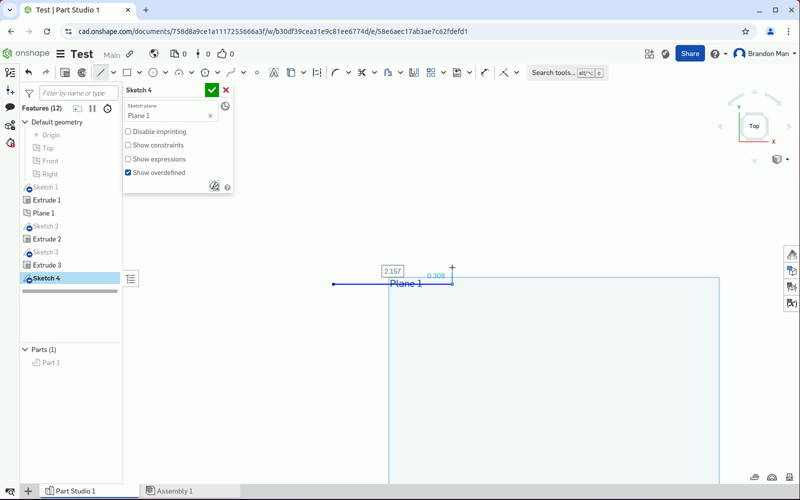
click(452, 267)
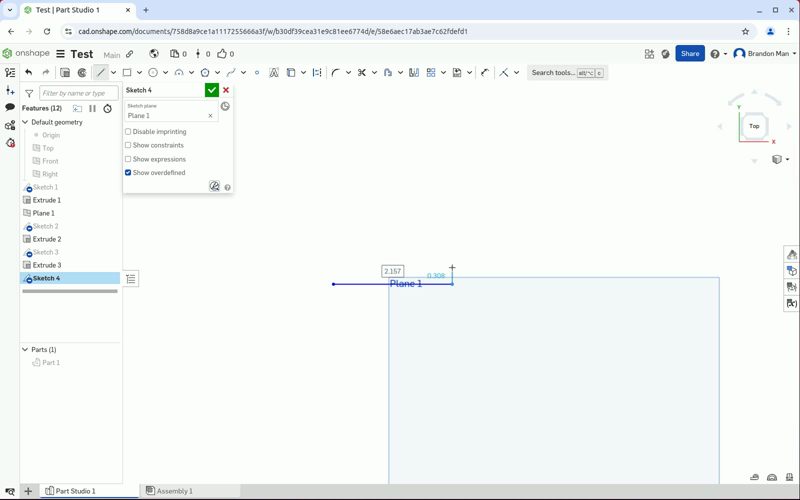
scroll(-6)
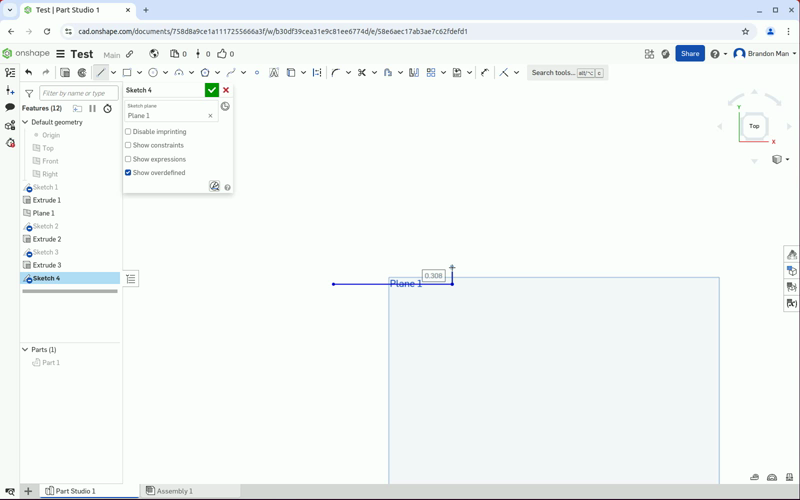
scroll(-6)
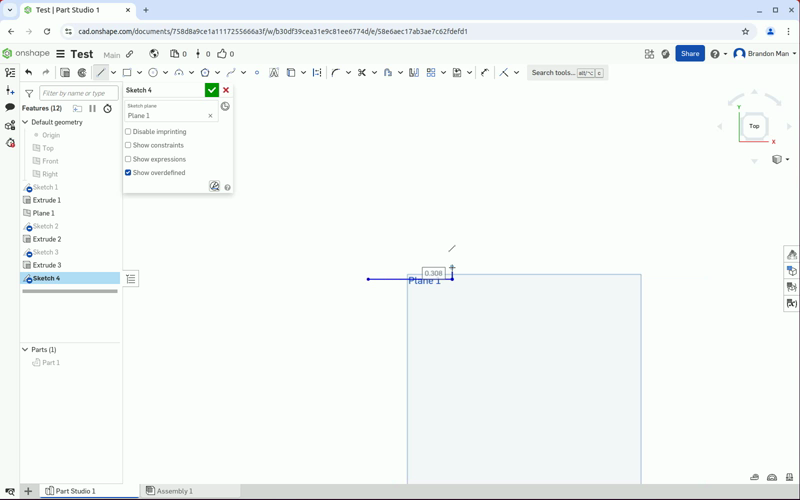
scroll(-6)
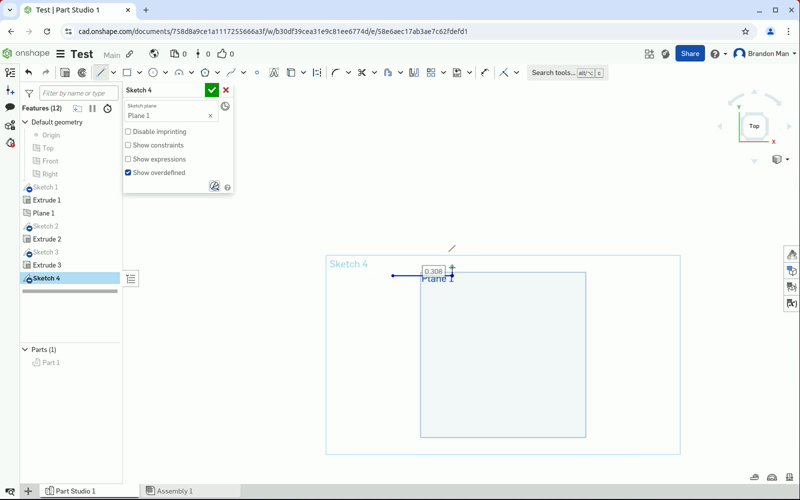
scroll(-6)
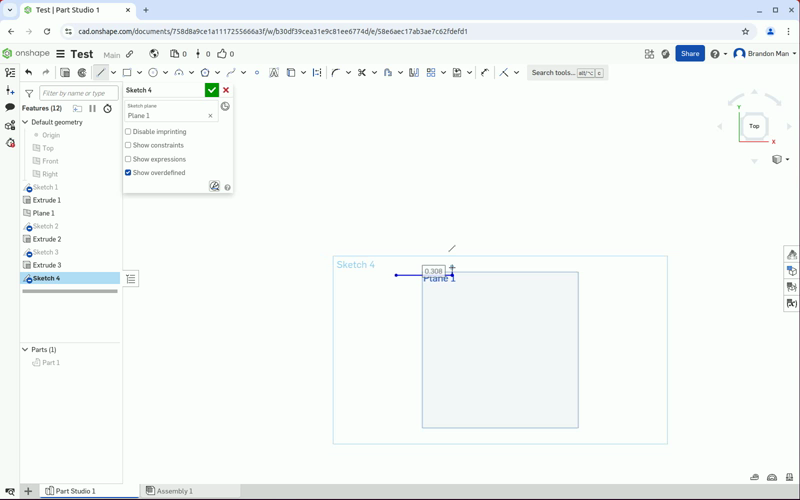
scroll(-6)
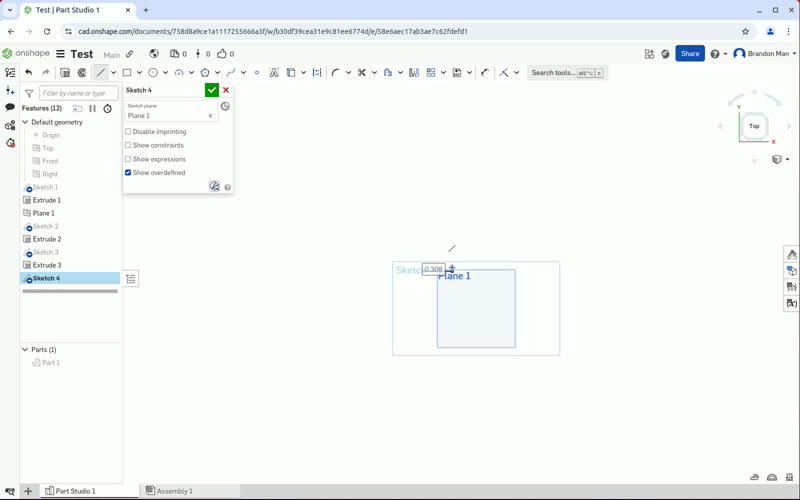
scroll(-6)
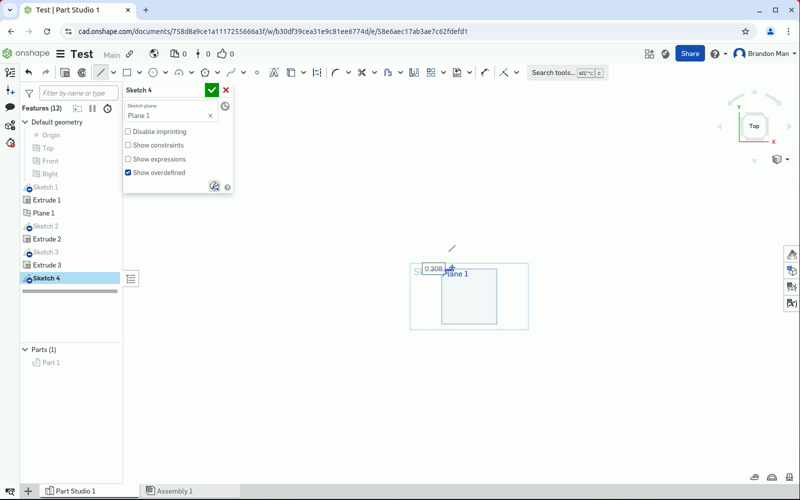
scroll(-6)
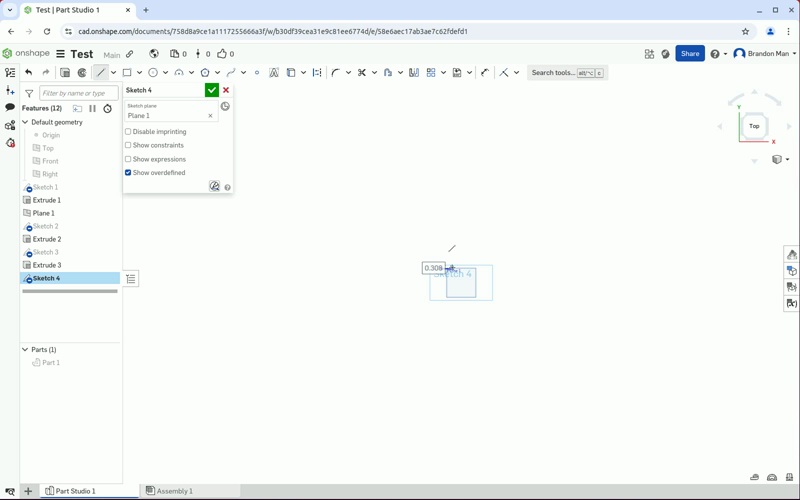
key_up(shift)
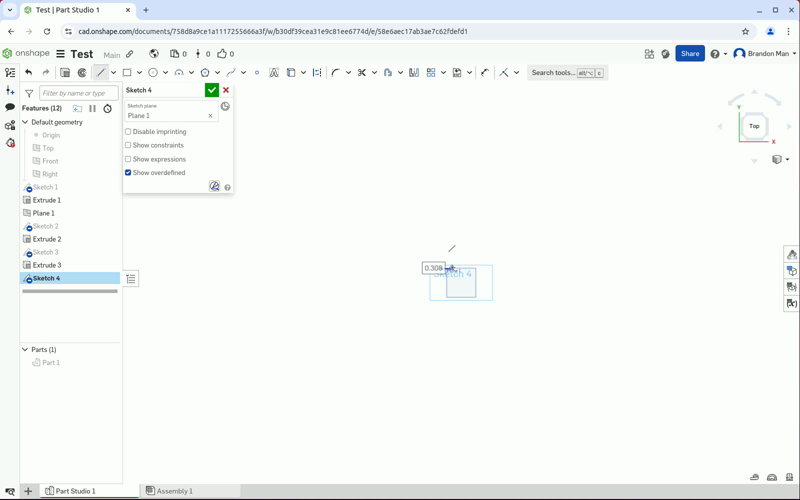
key_down(shift)
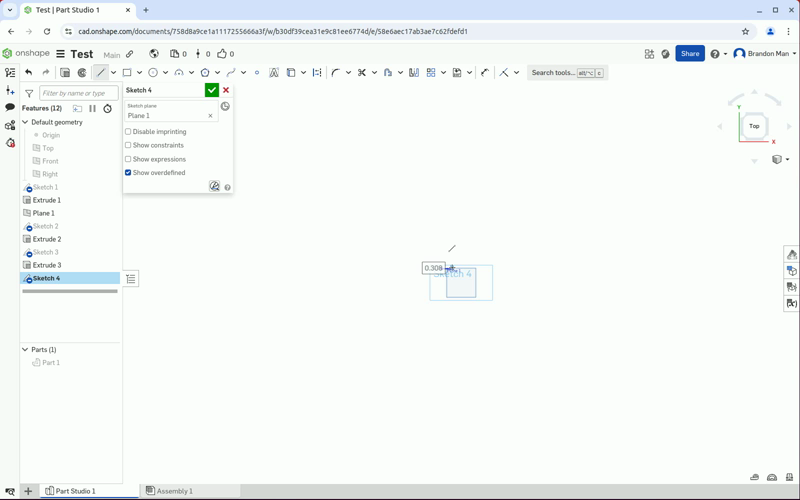
mouse_move(482, 267)
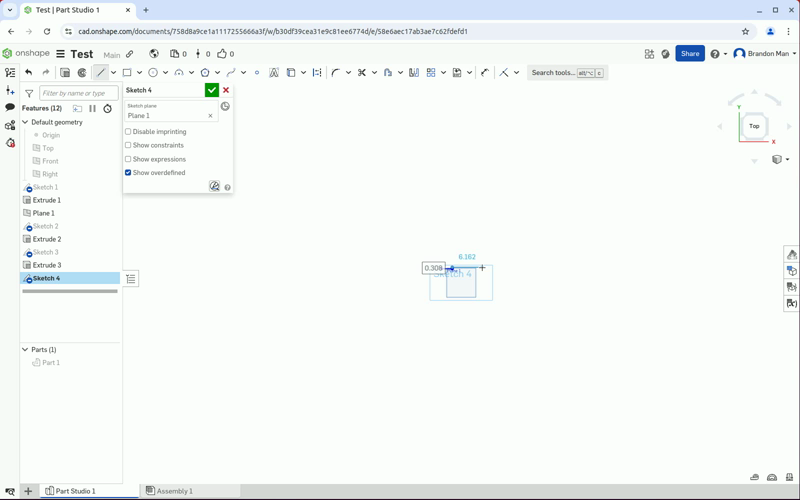
mouse_move(444, 267)
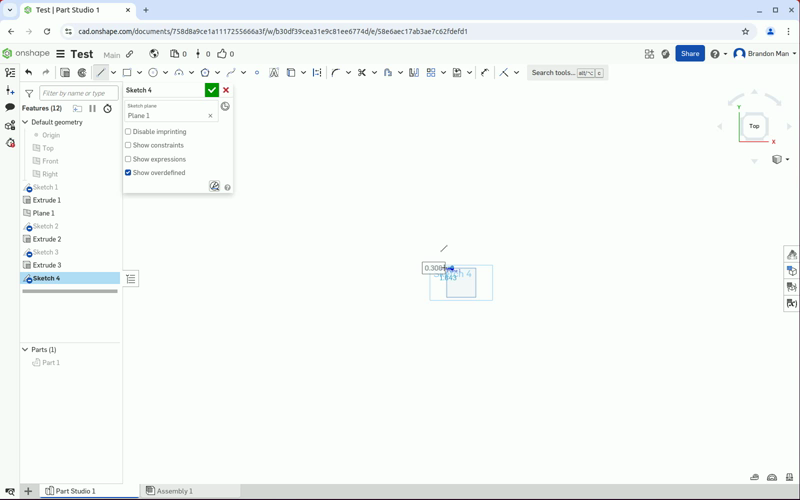
scroll(6)
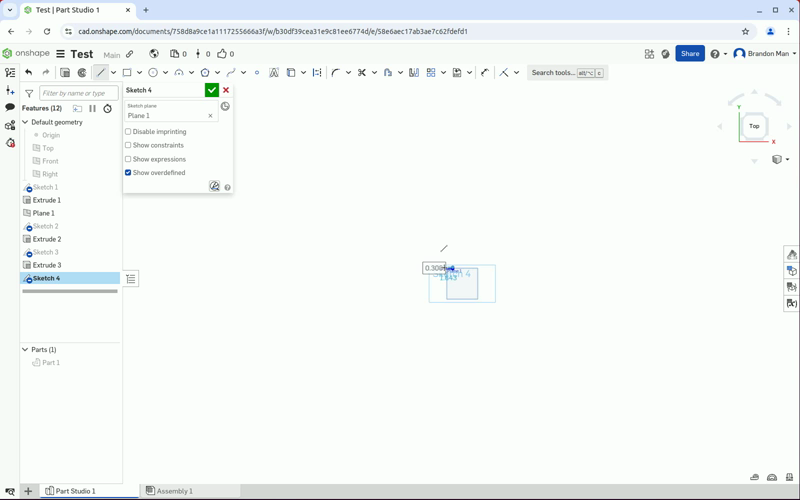
scroll(6)
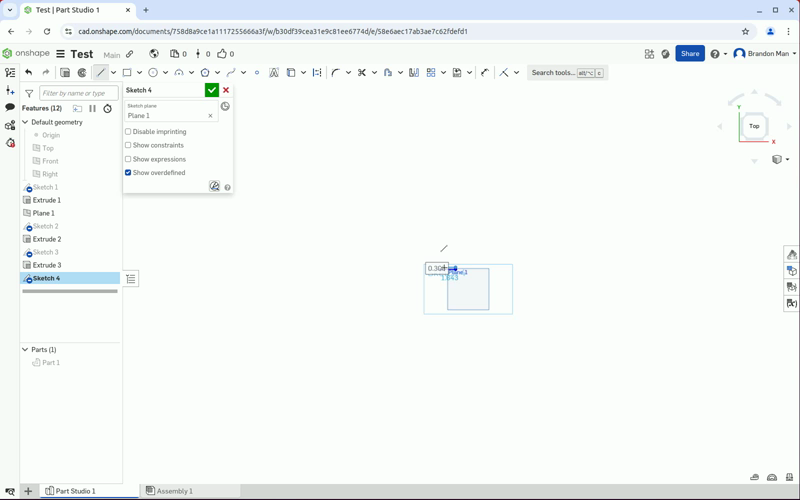
scroll(6)
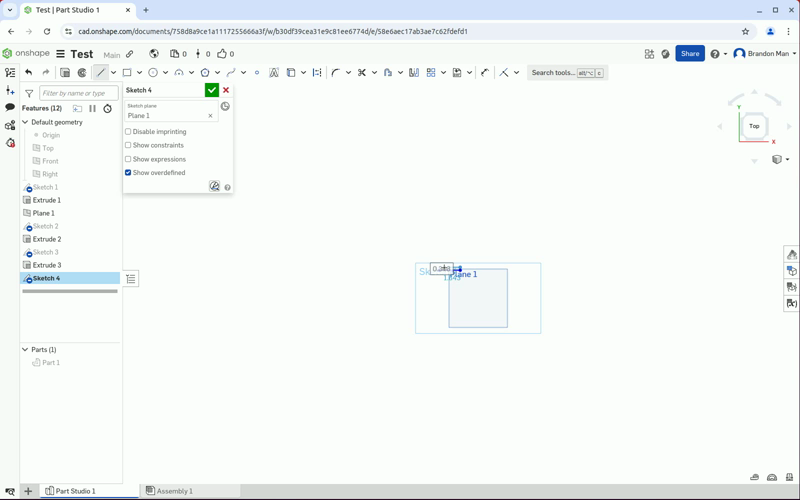
scroll(6)
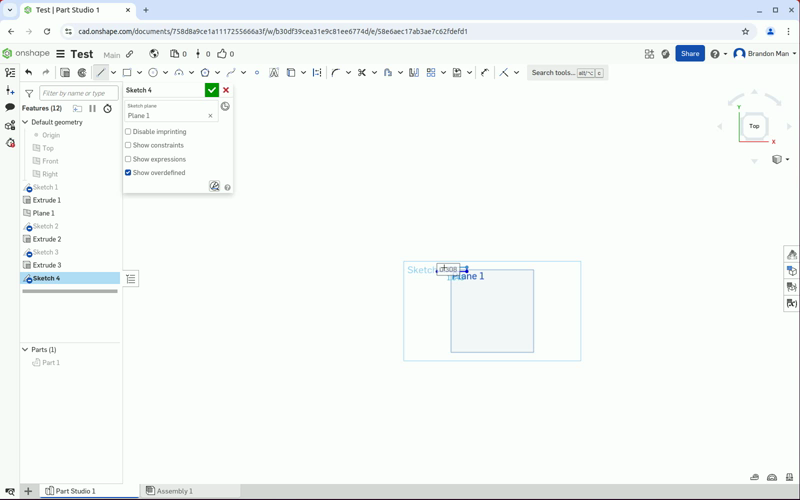
scroll(6)
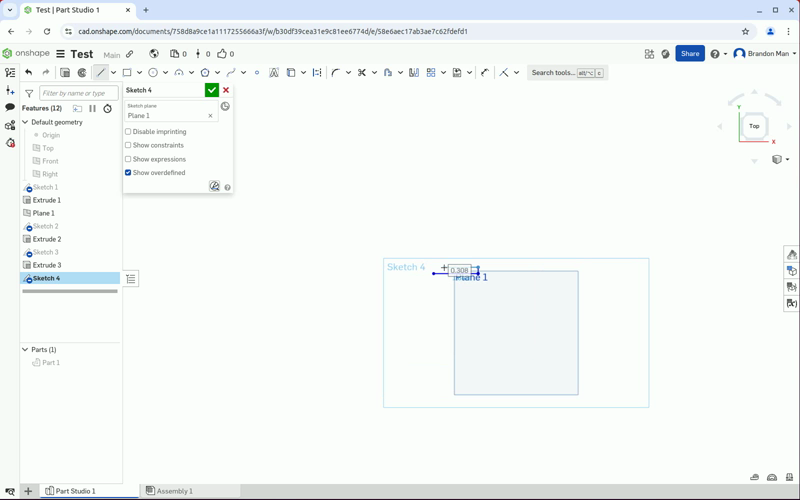
scroll(6)
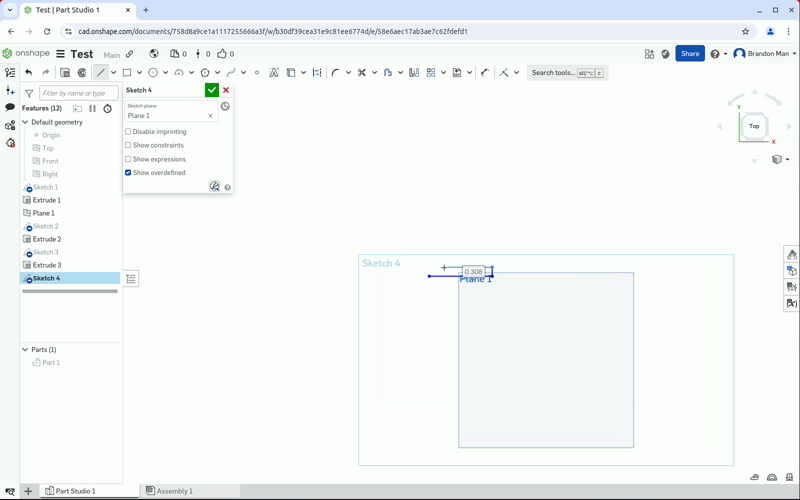
scroll(6)
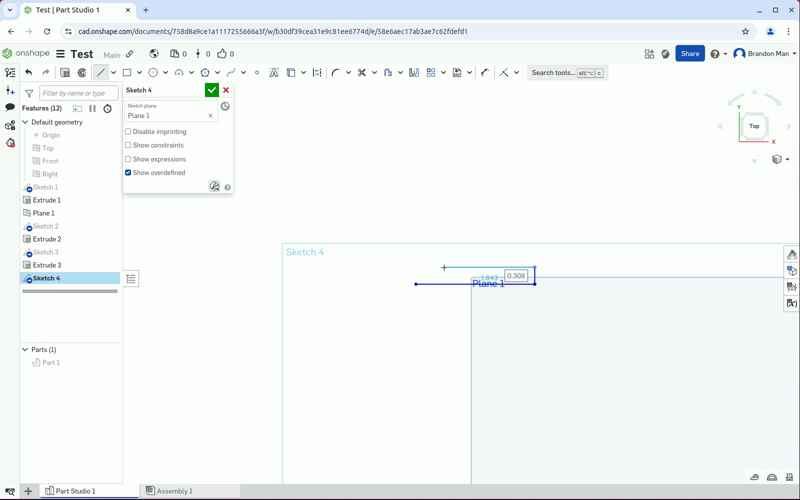
click(444, 267)
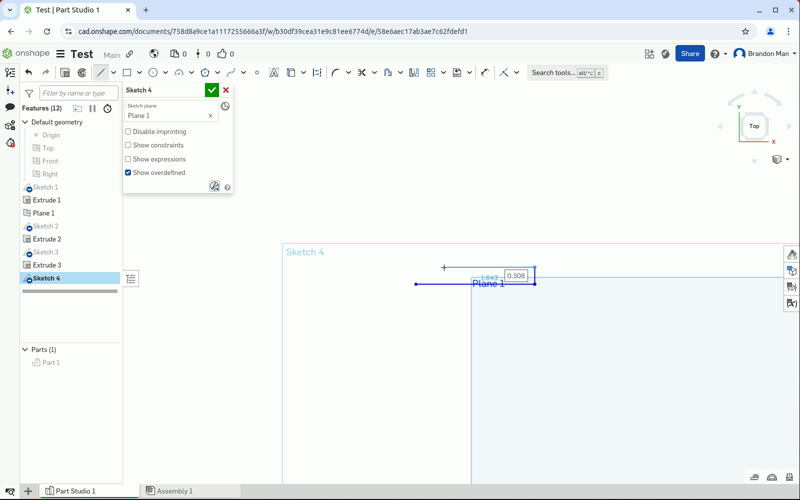
scroll(-6)
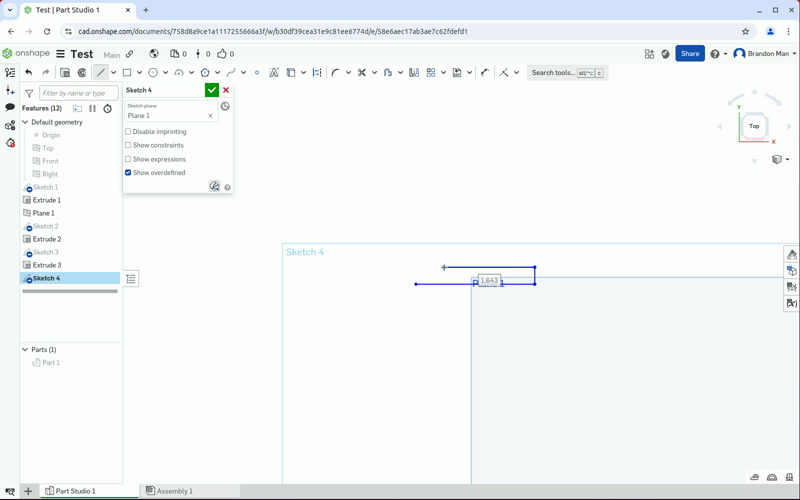
scroll(-6)
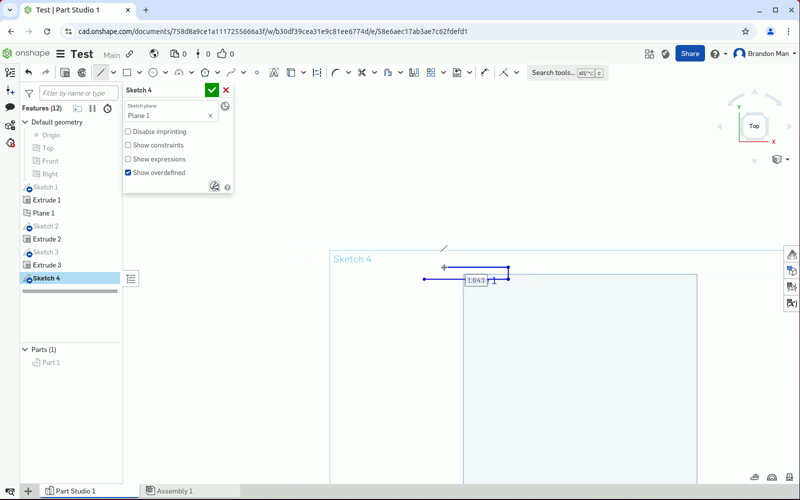
scroll(-6)
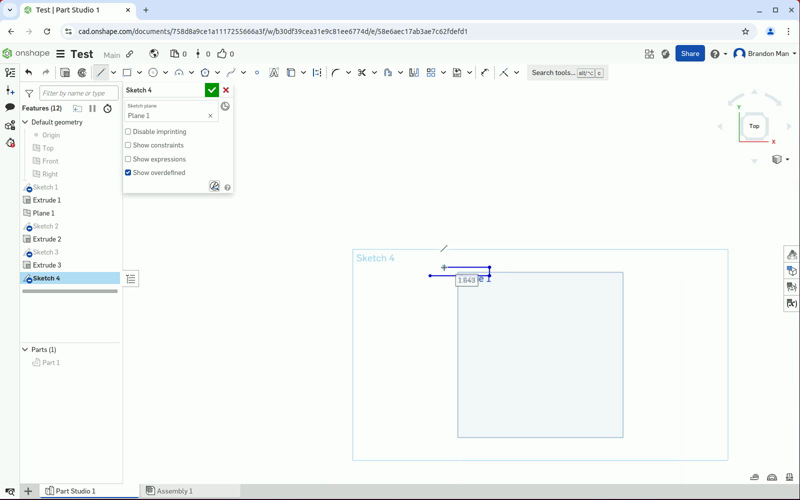
scroll(-6)
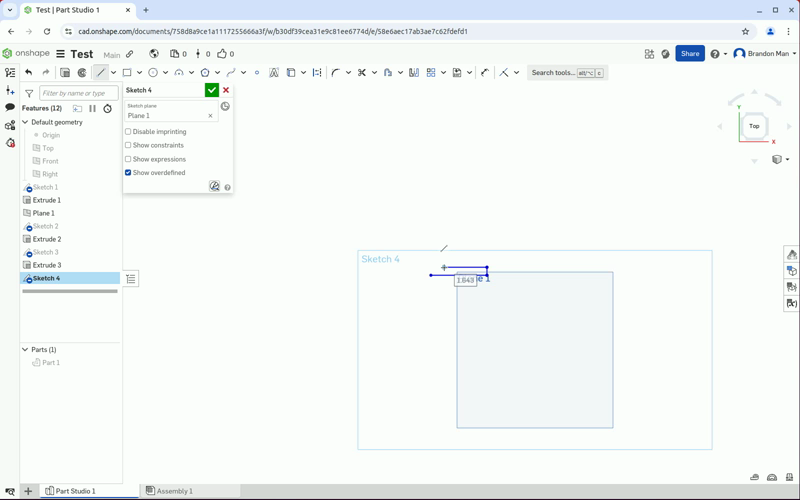
scroll(-6)
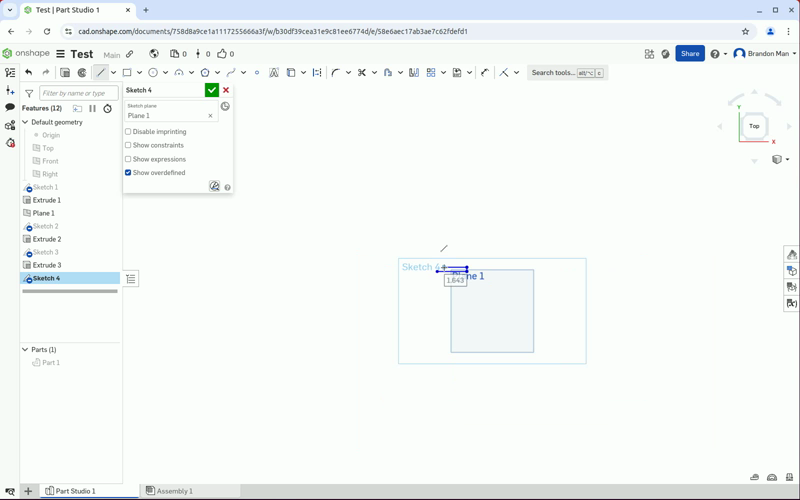
scroll(-6)
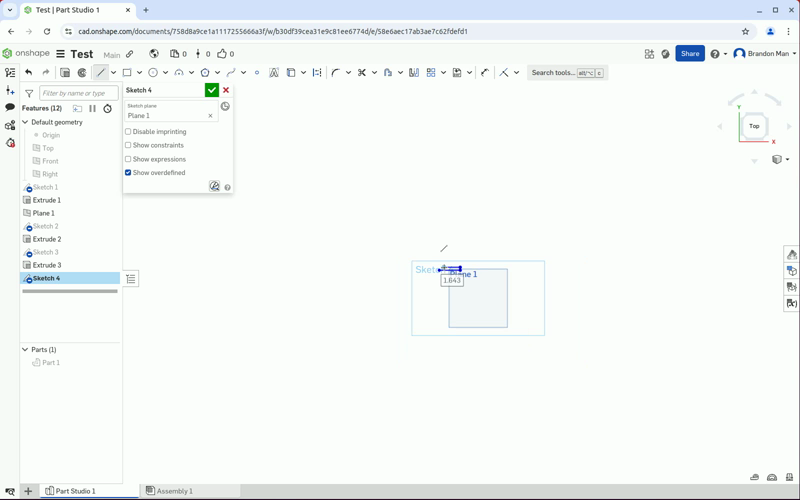
scroll(-6)
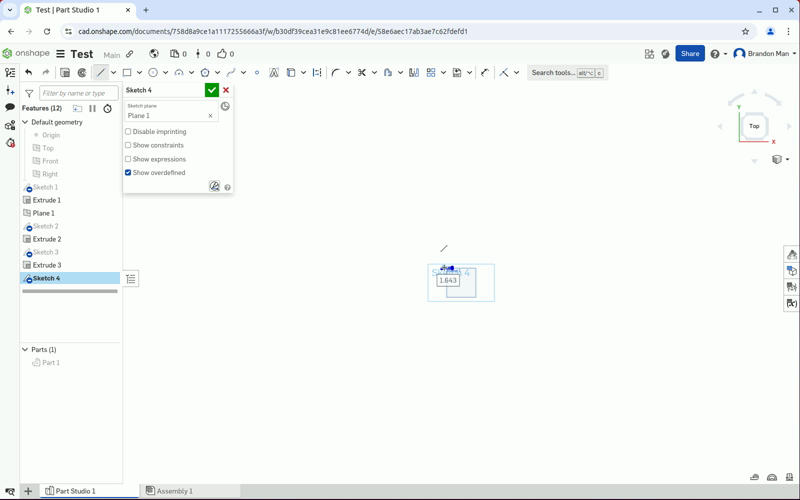
key_up(shift)
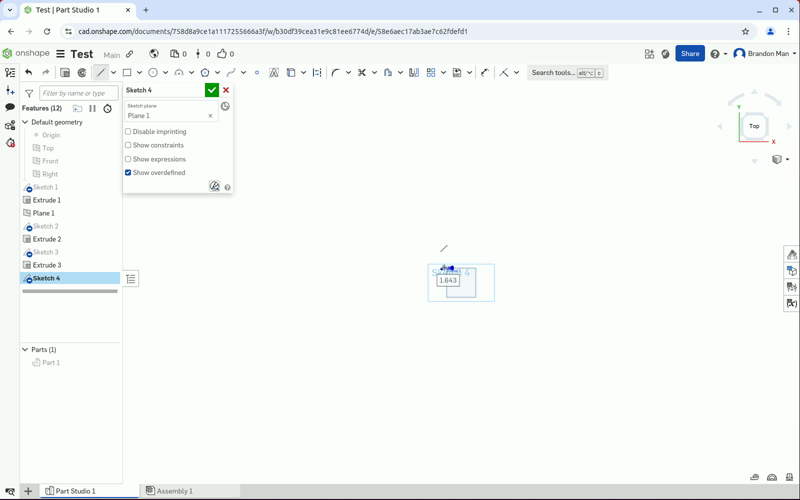
key_down(shift)
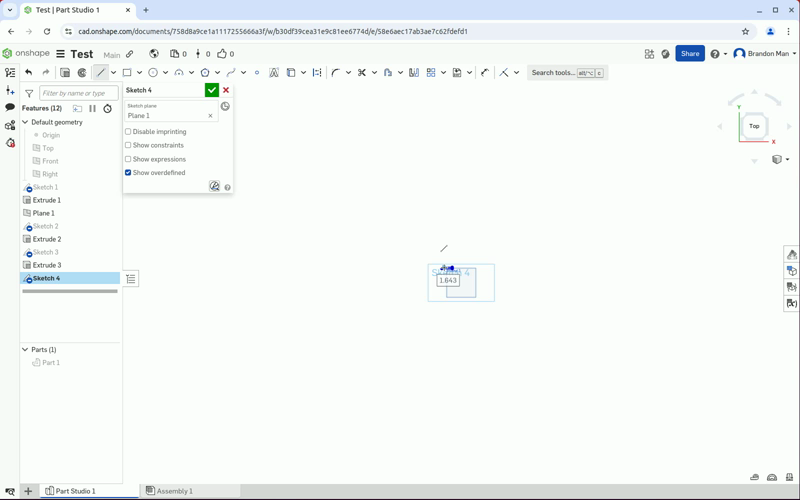
mouse_move(474, 267)
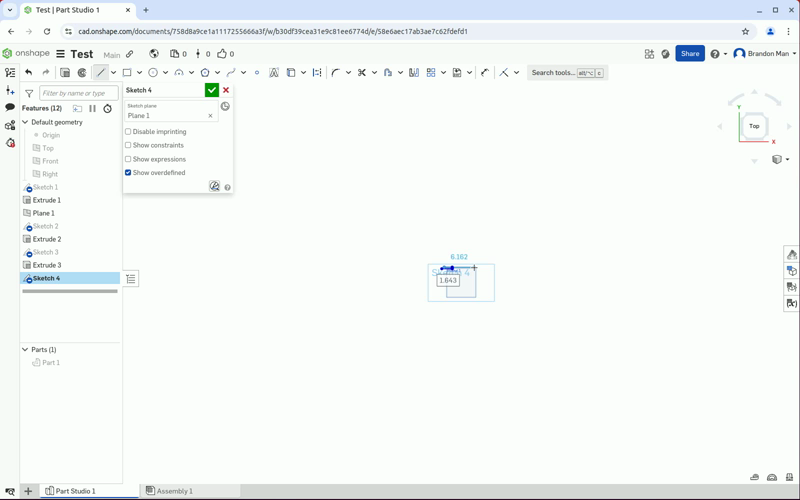
mouse_move(452, 255)
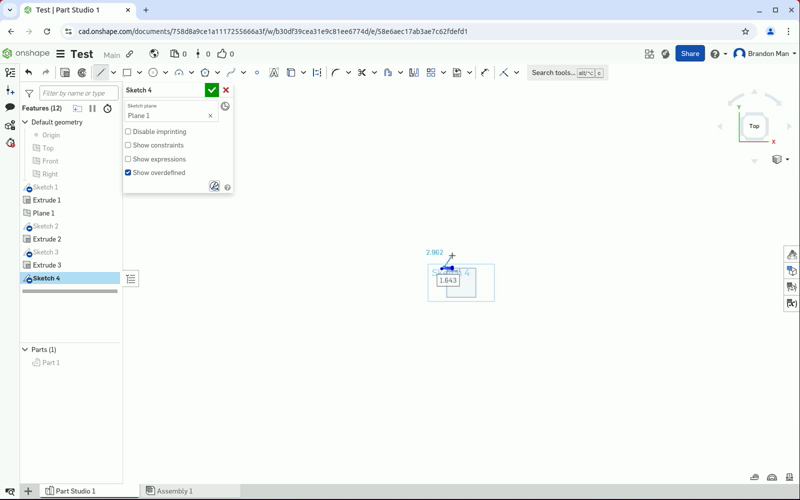
click(452, 255)
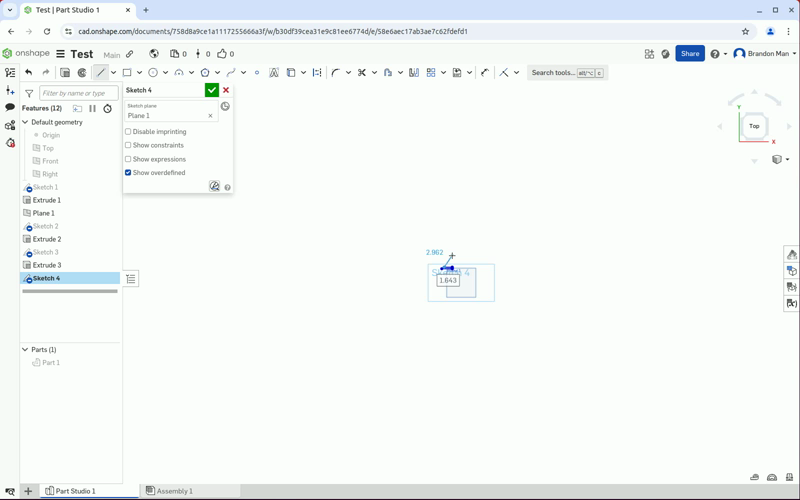
key_up(shift)
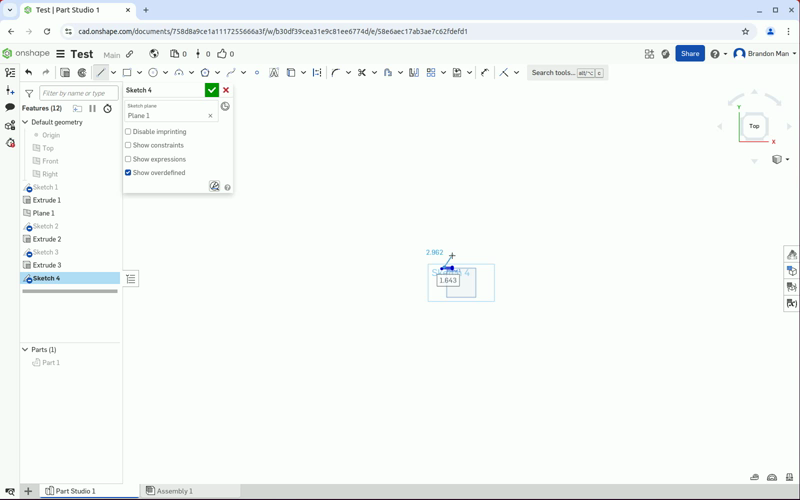
key_down(shift)
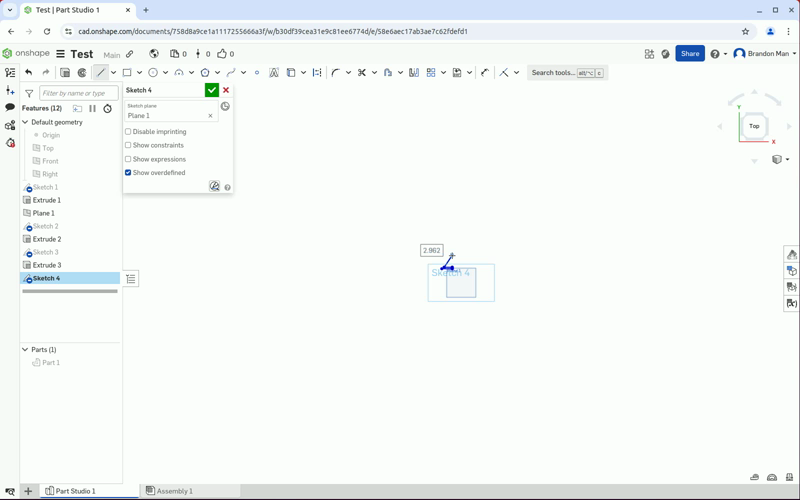
mouse_move(482, 255)
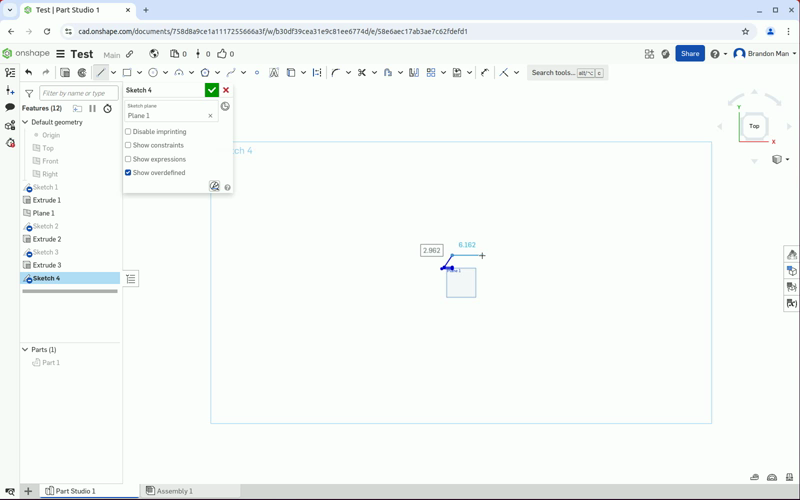
mouse_move(452, 253)
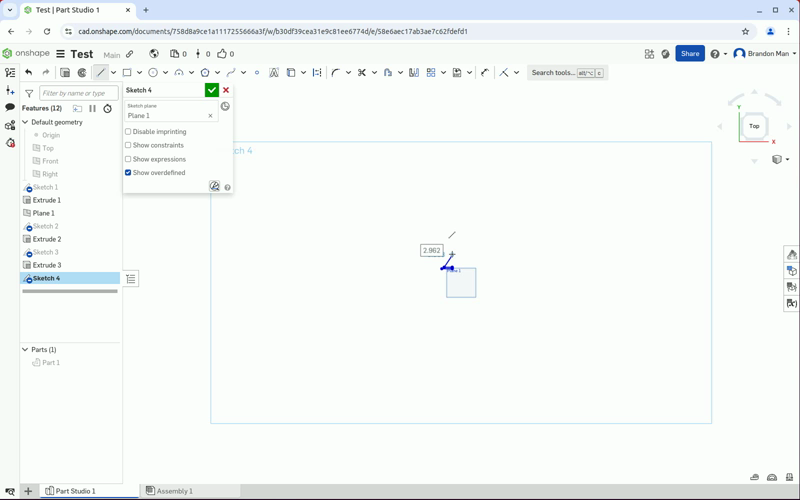
scroll(6)
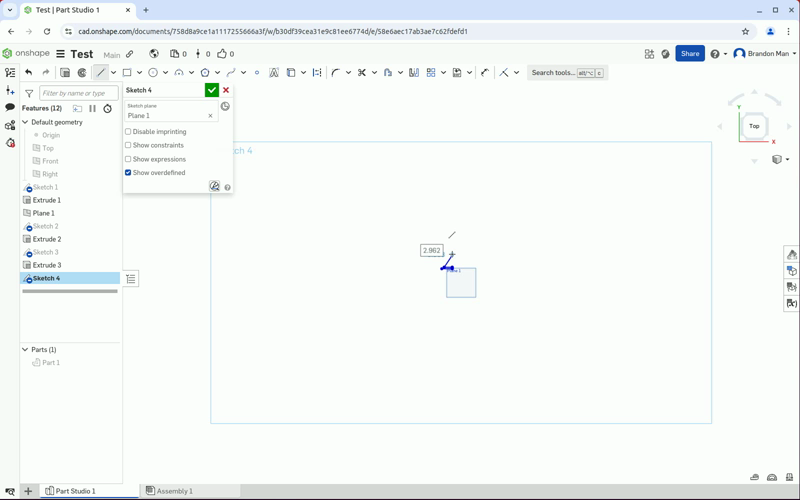
scroll(6)
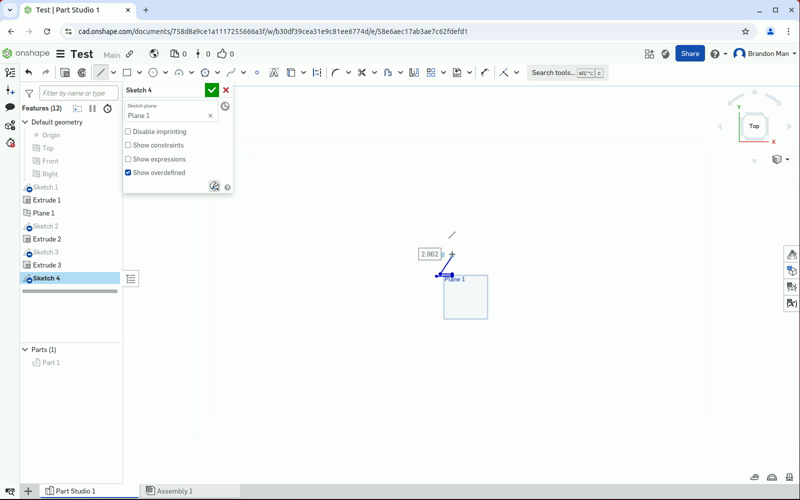
scroll(6)
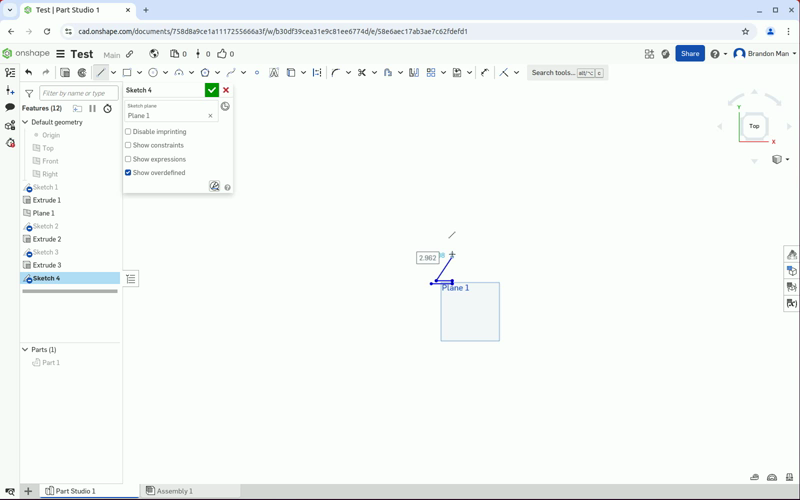
scroll(6)
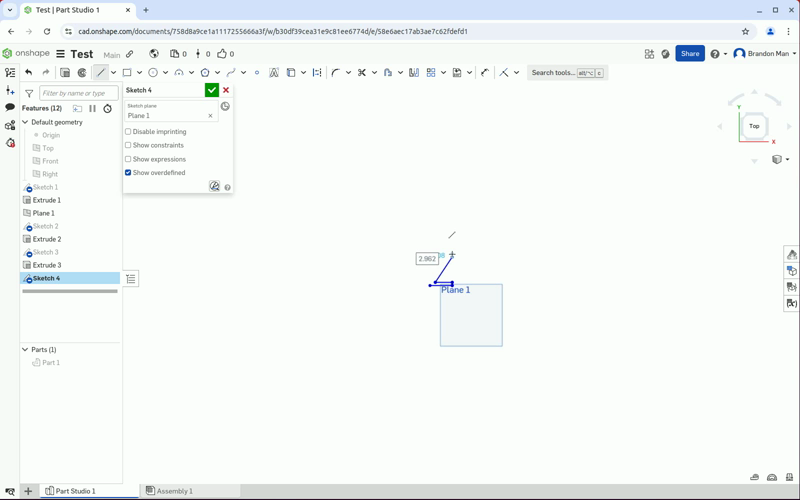
scroll(6)
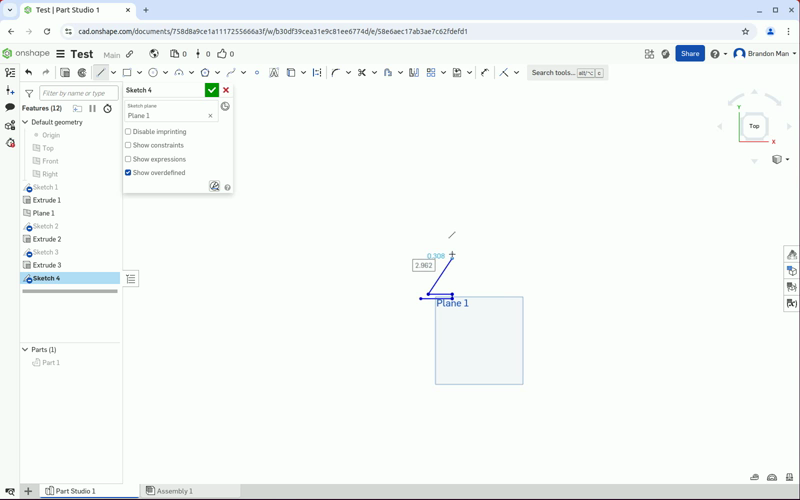
scroll(6)
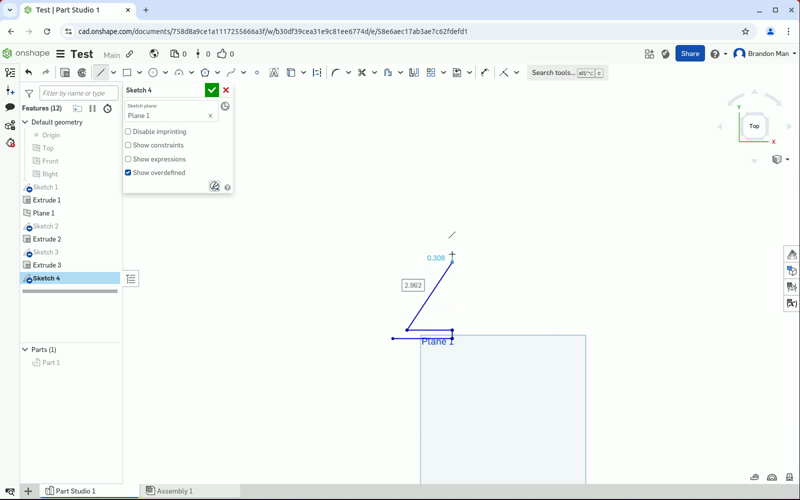
scroll(6)
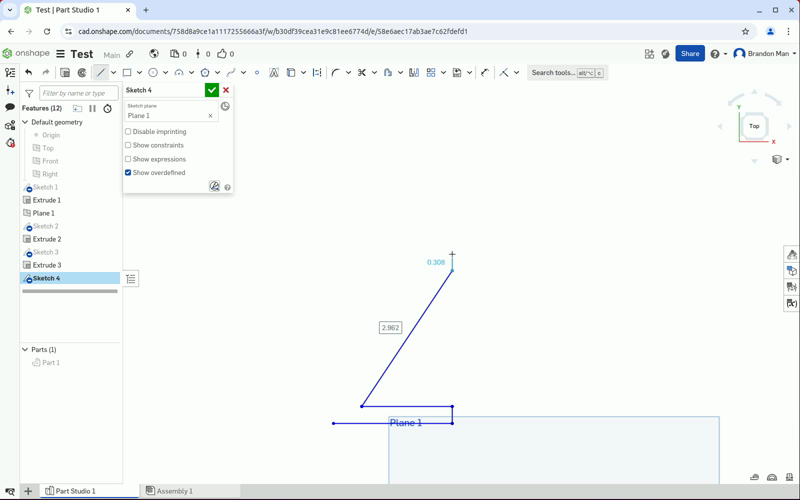
click(452, 253)
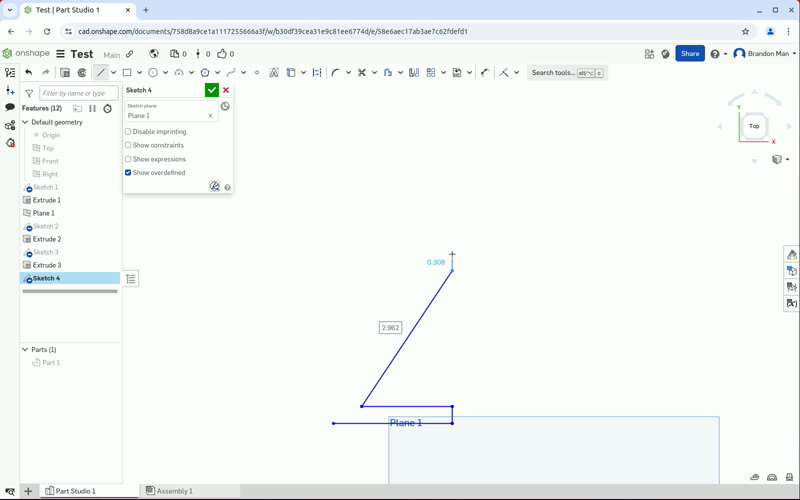
scroll(-6)
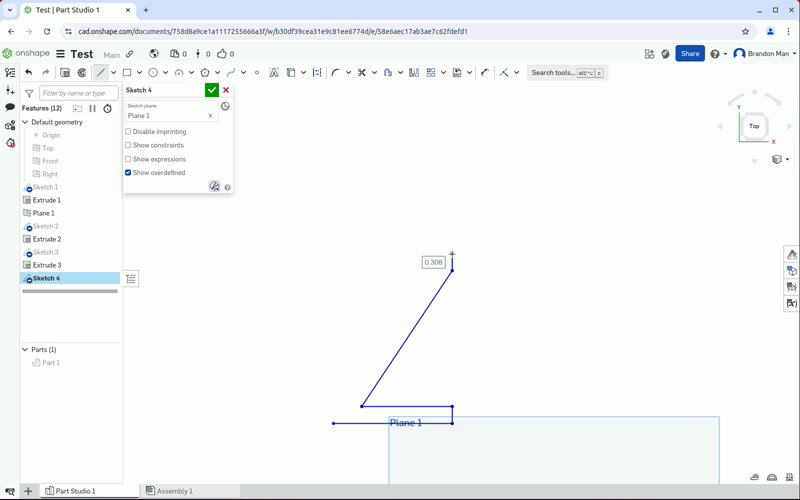
scroll(-6)
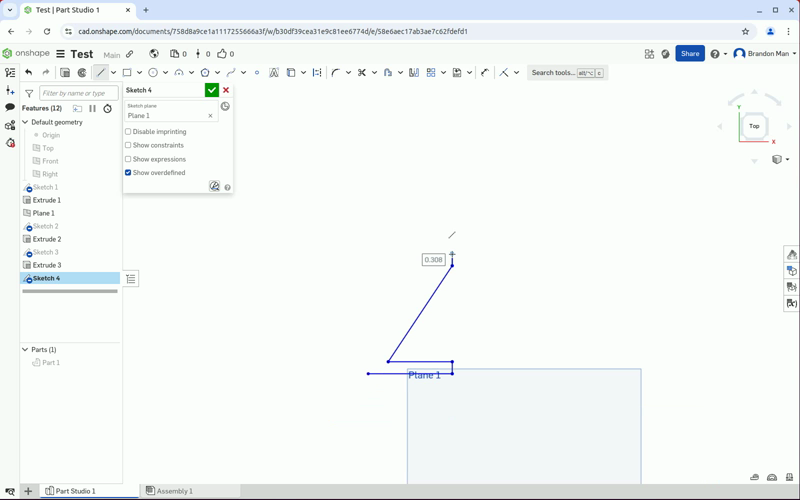
scroll(-6)
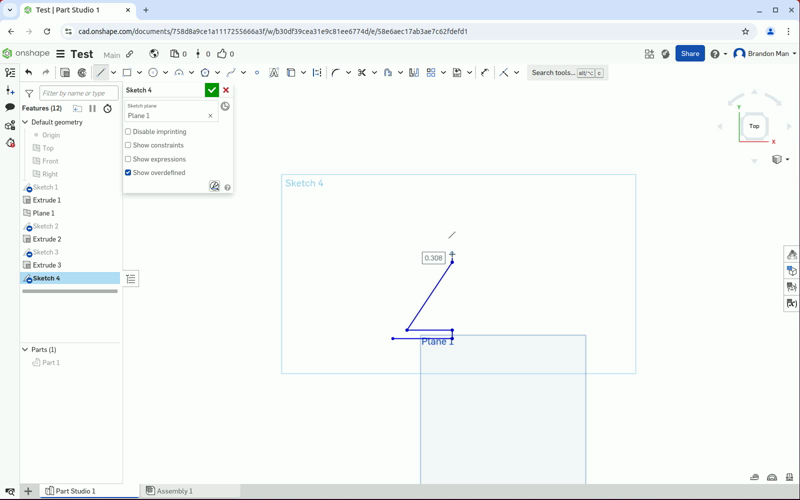
scroll(-6)
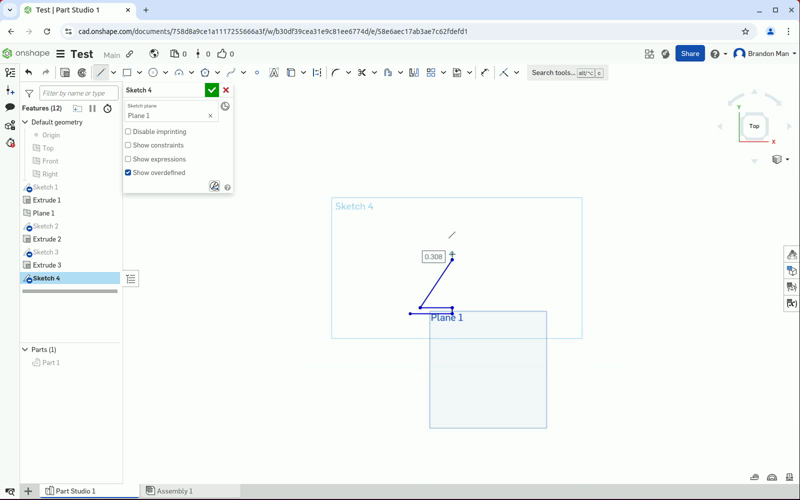
scroll(-6)
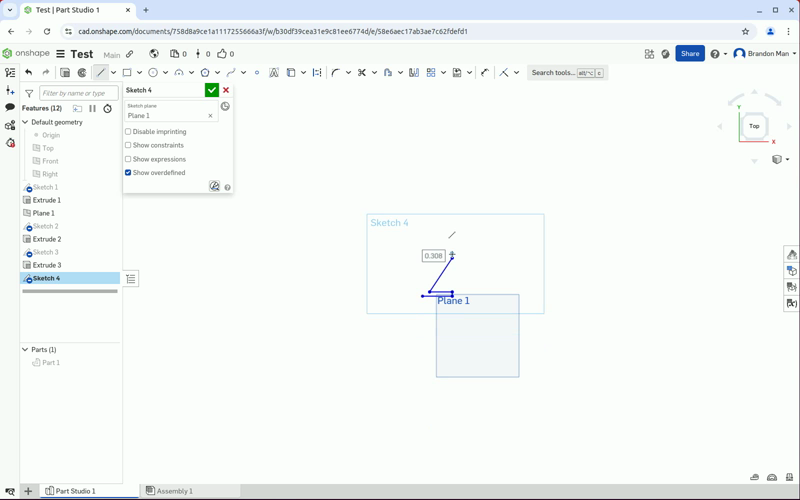
scroll(-6)
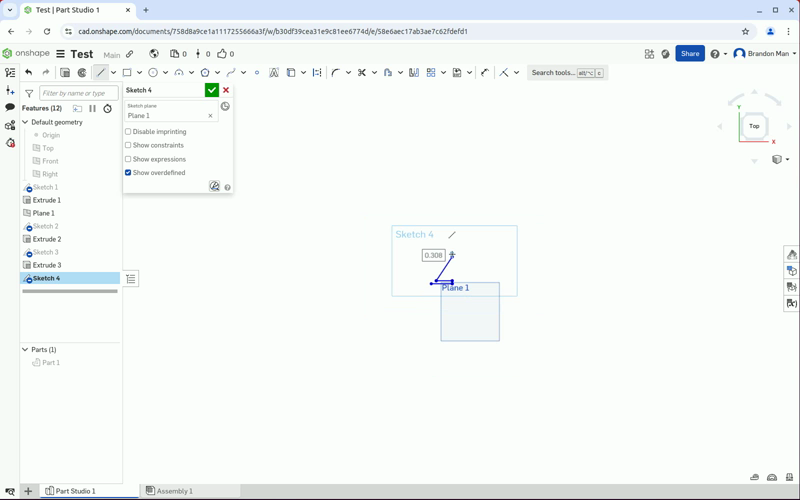
scroll(-6)
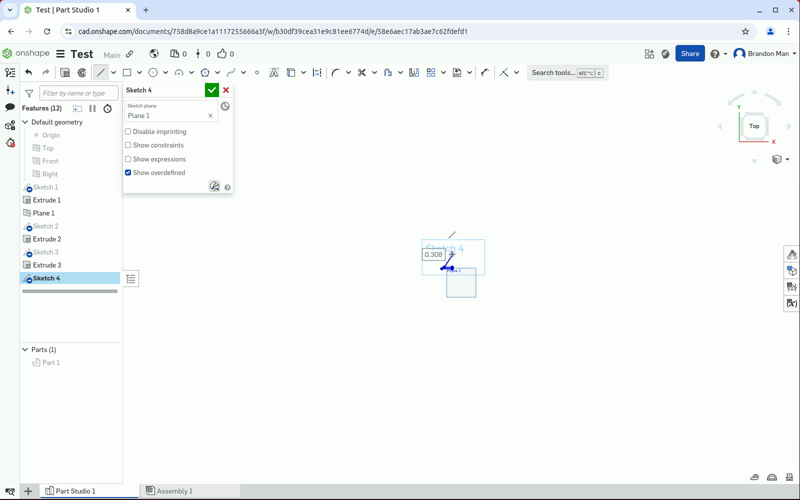
key_up(shift)
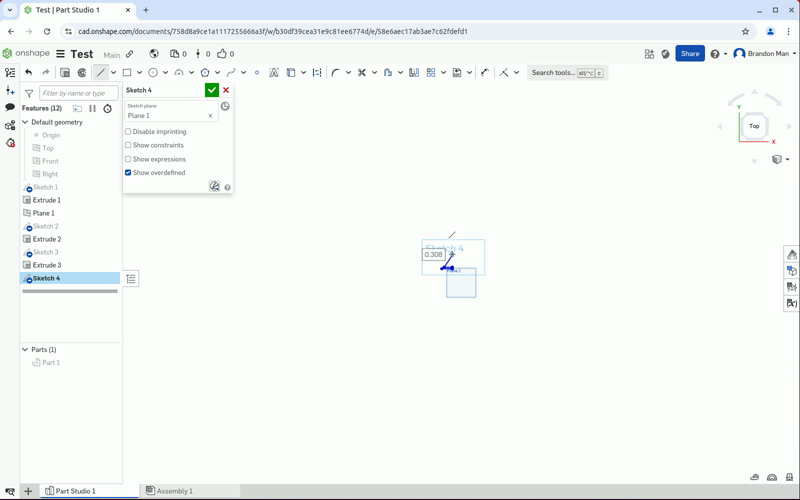
key_down(shift)
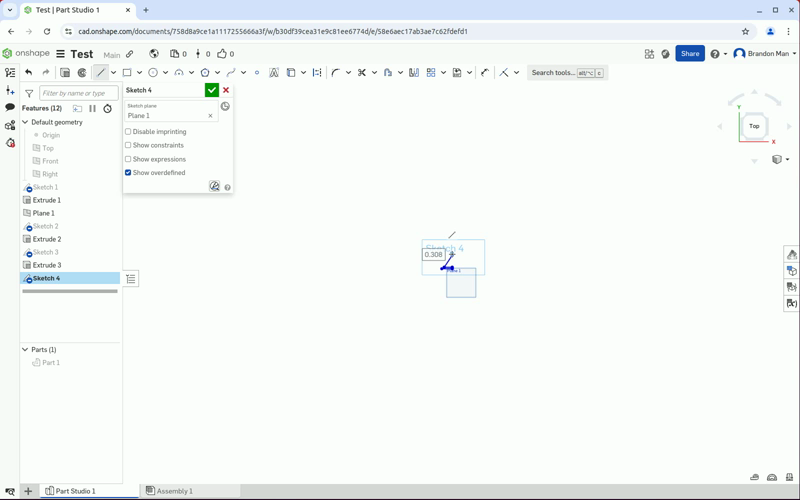
mouse_move(482, 253)
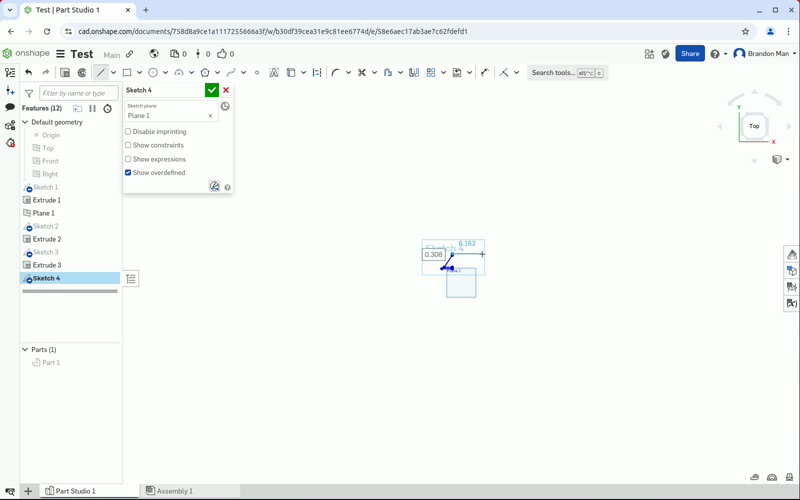
mouse_move(442, 253)
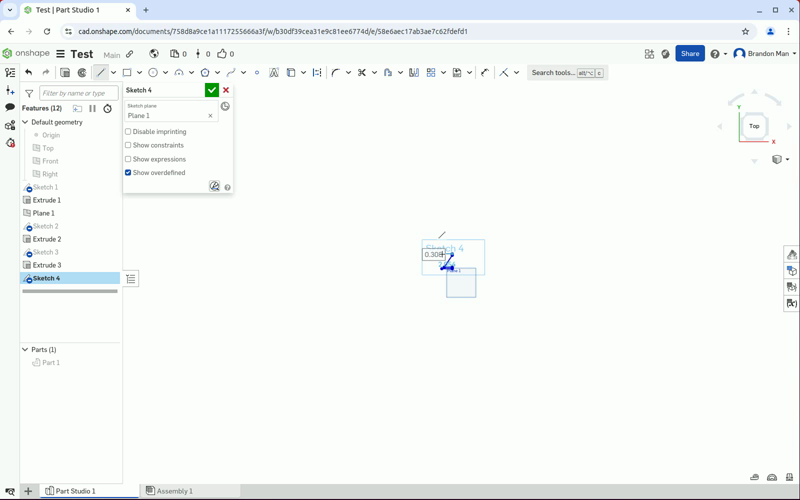
click(442, 253)
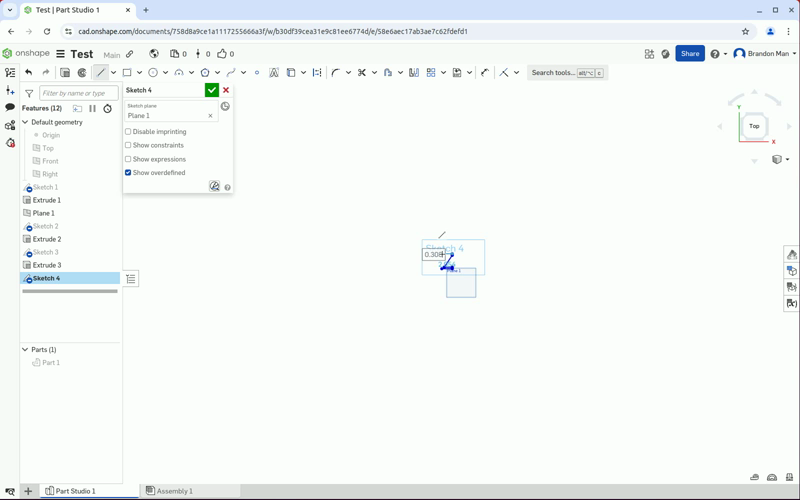
key_up(shift)
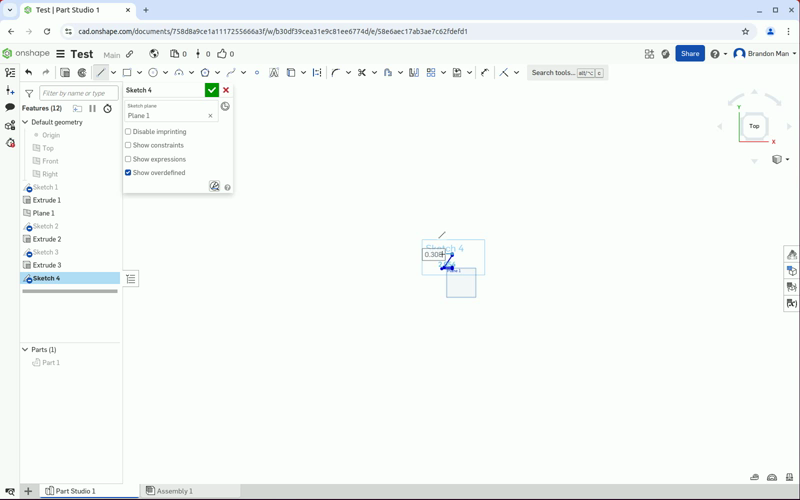
key_down(shift)
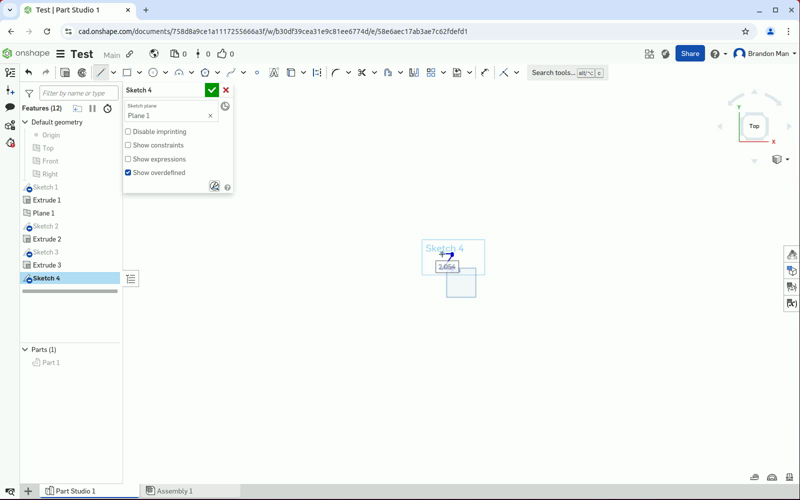
mouse_move(472, 253)
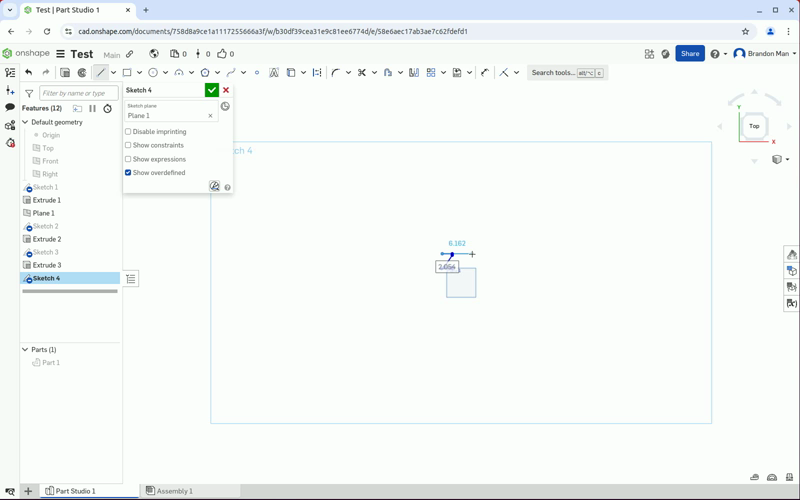
mouse_move(442, 255)
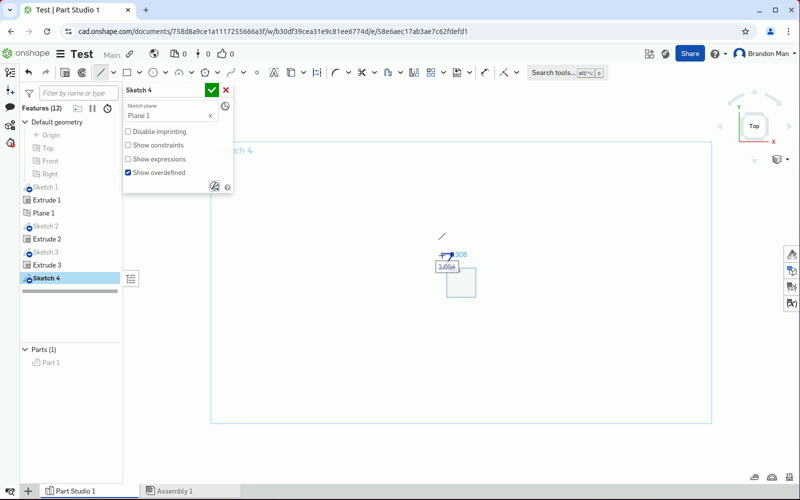
scroll(6)
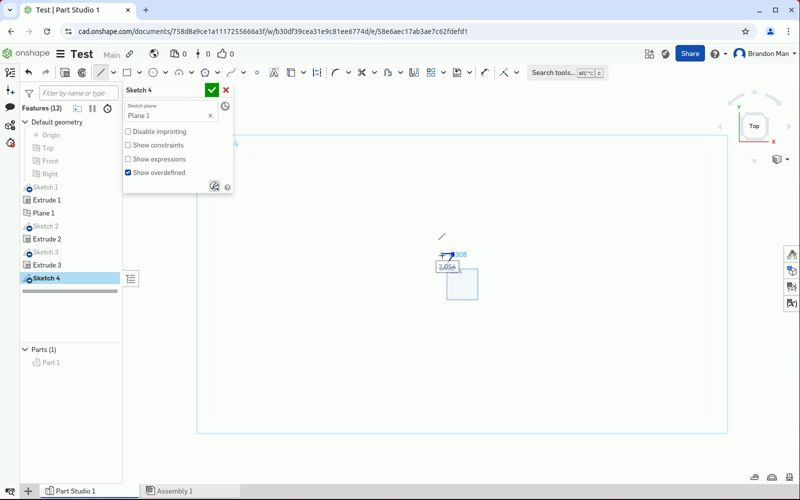
scroll(6)
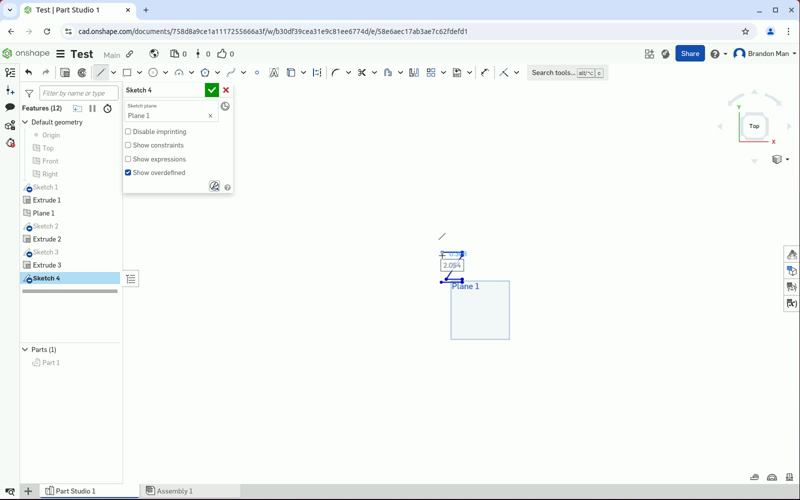
scroll(6)
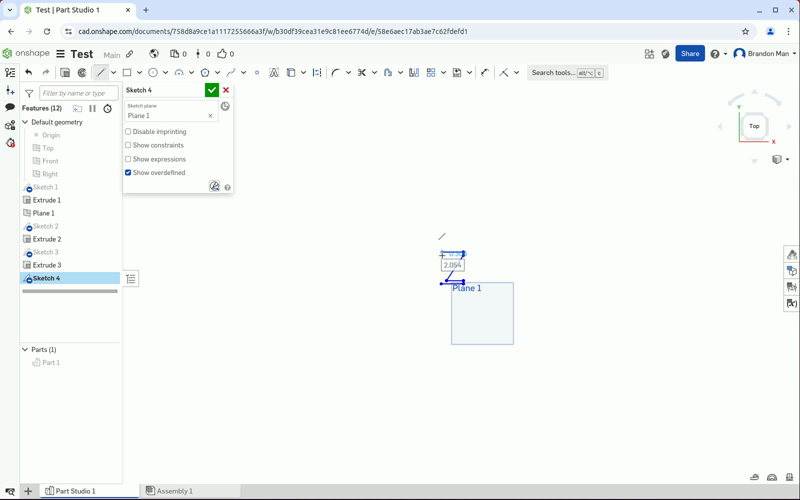
scroll(6)
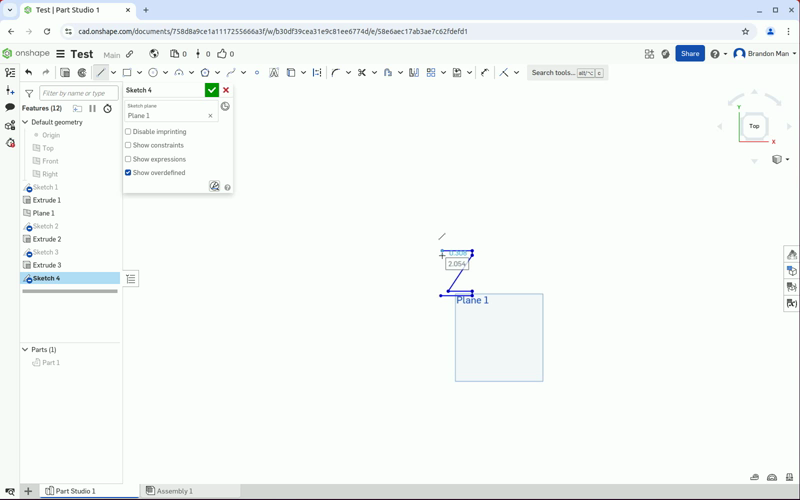
scroll(6)
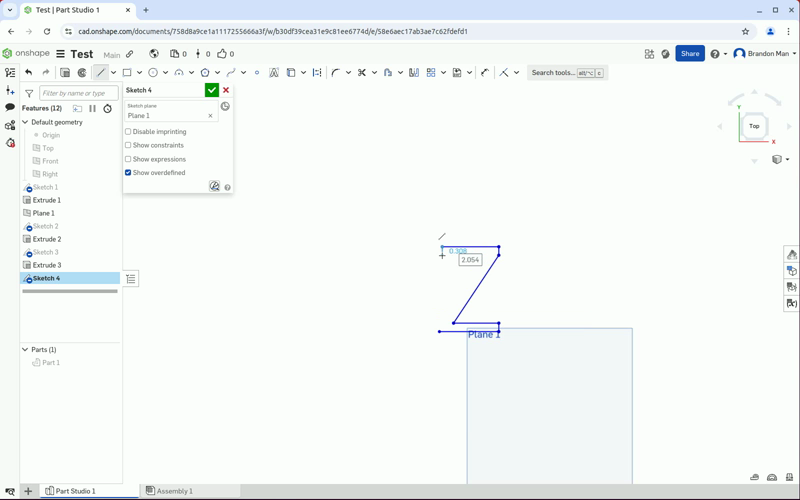
scroll(6)
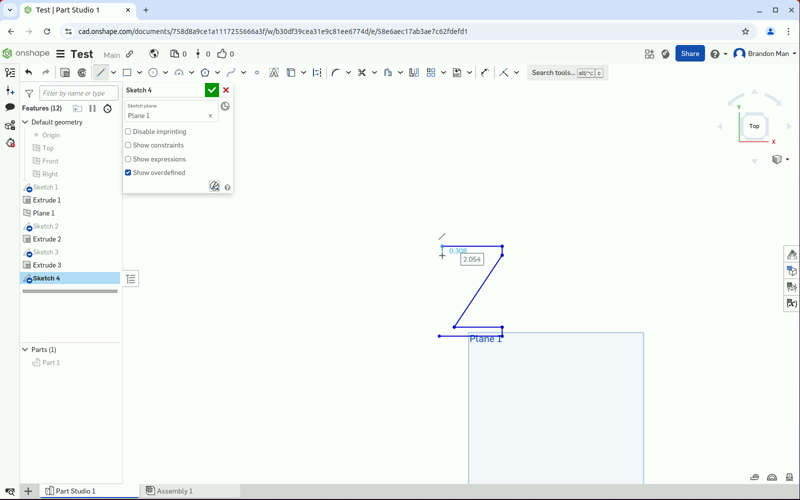
scroll(6)
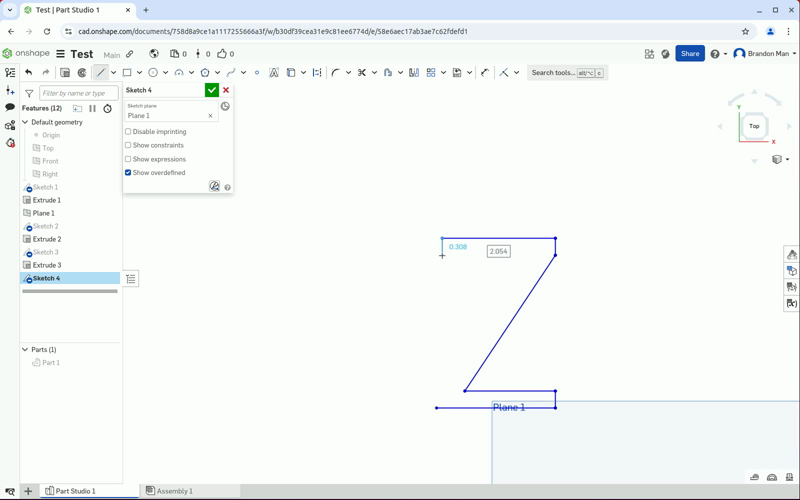
click(442, 255)
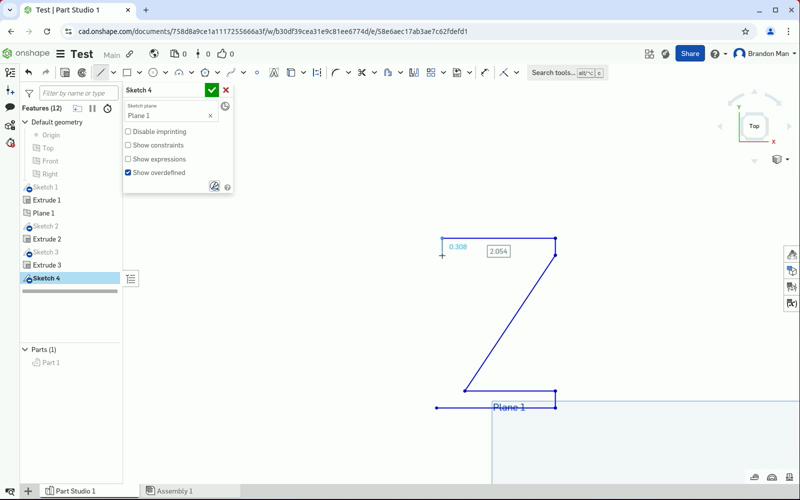
scroll(-6)
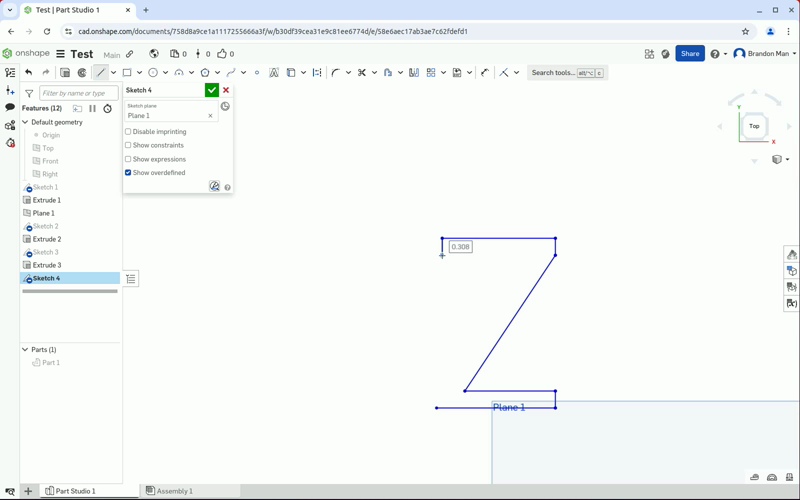
scroll(-6)
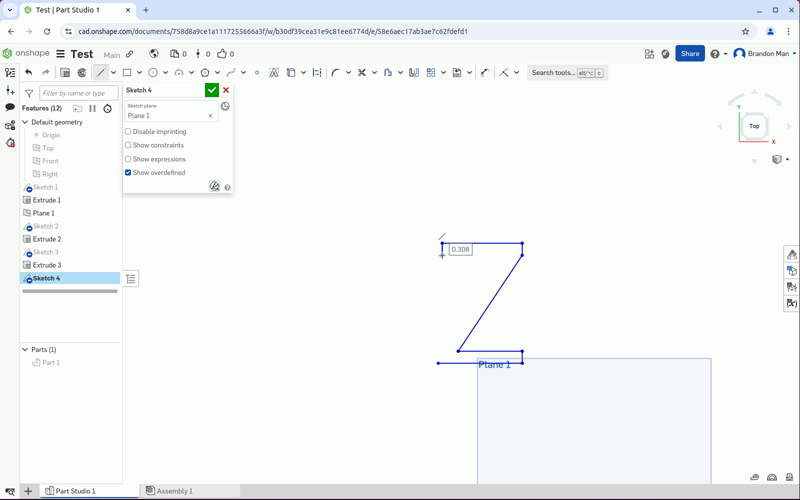
scroll(-6)
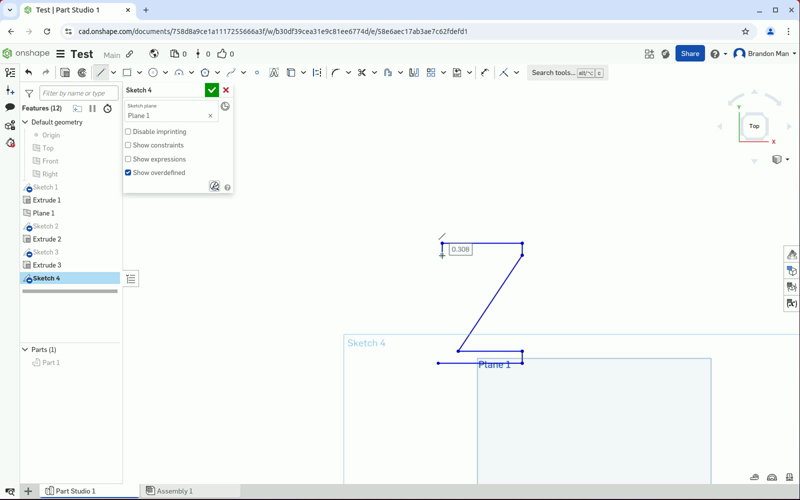
scroll(-6)
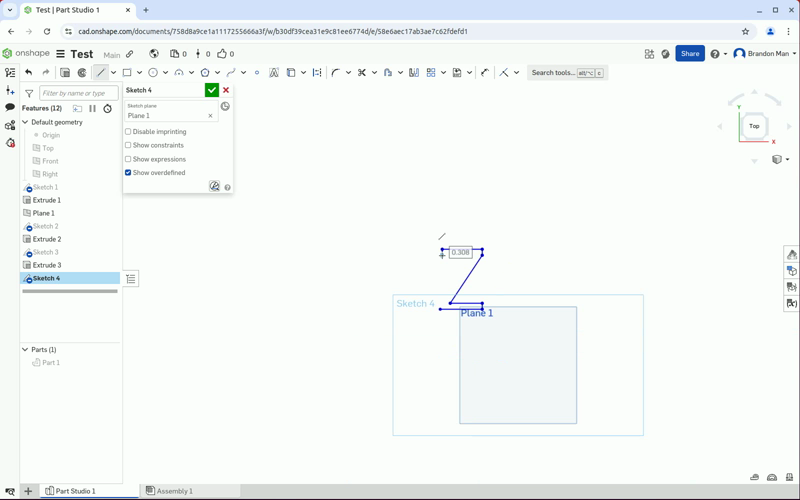
scroll(-6)
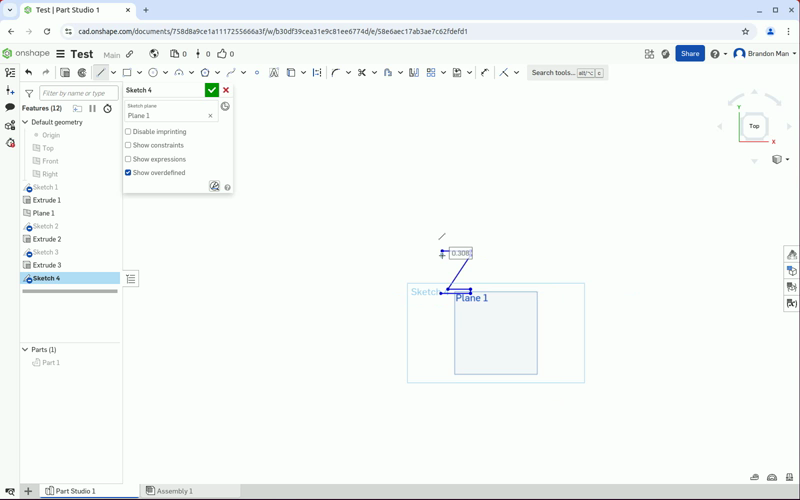
scroll(-6)
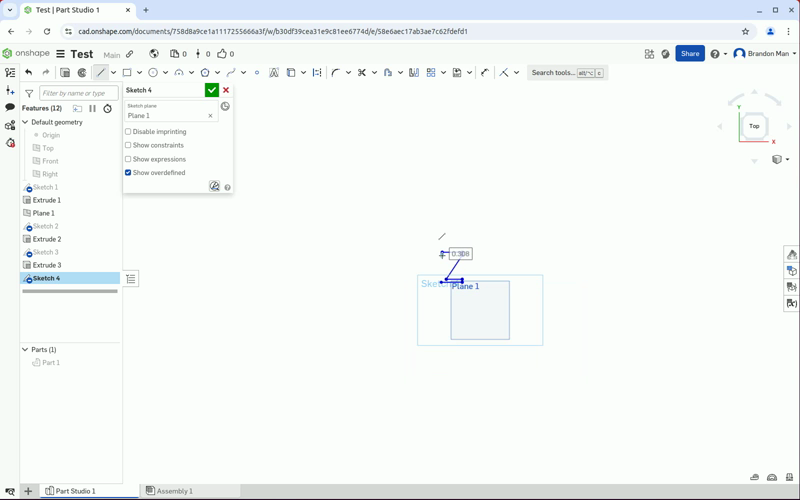
scroll(-6)
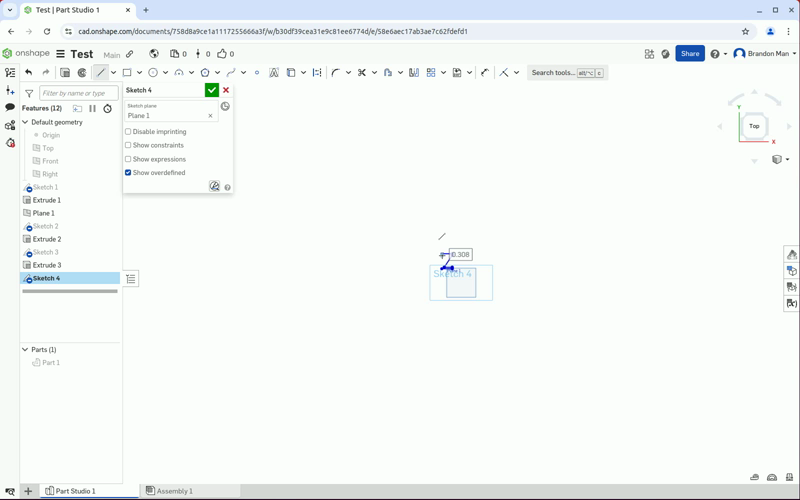
key_up(shift)
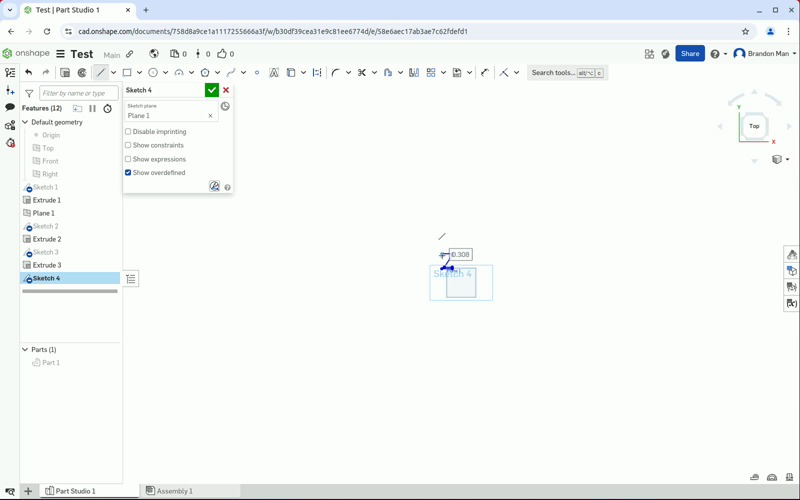
key_down(shift)
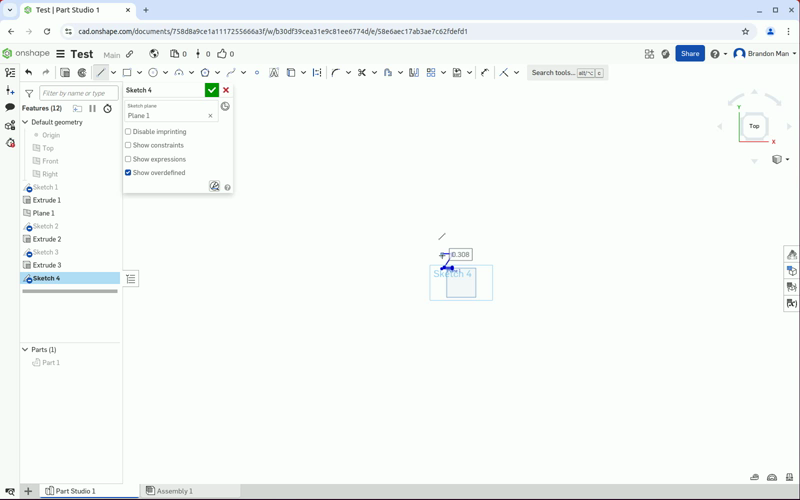
mouse_move(472, 255)
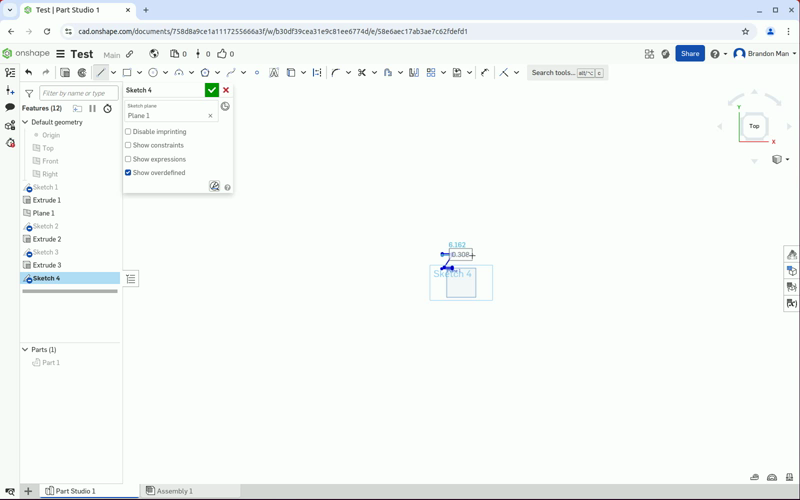
mouse_move(450, 255)
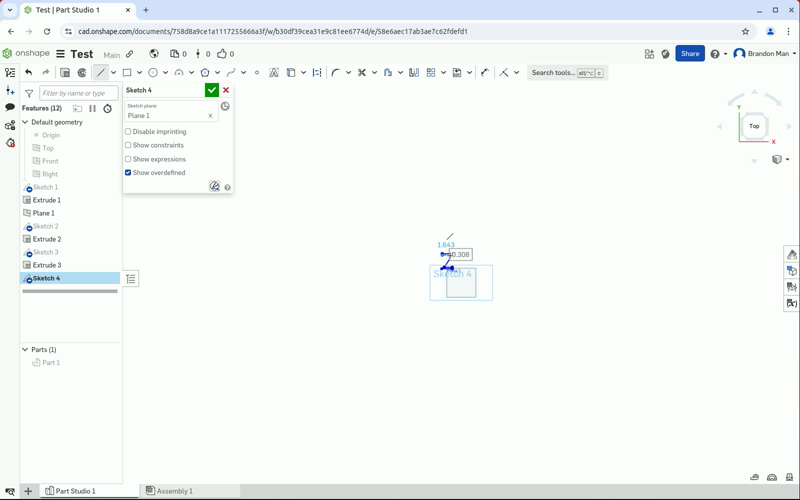
scroll(6)
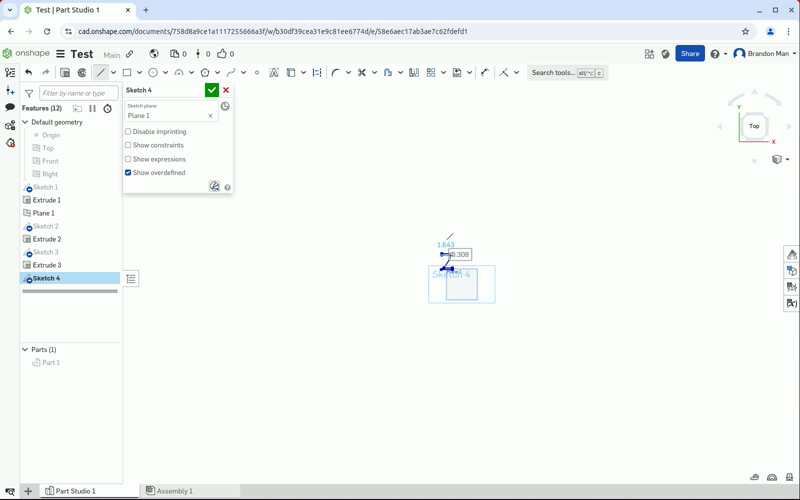
scroll(6)
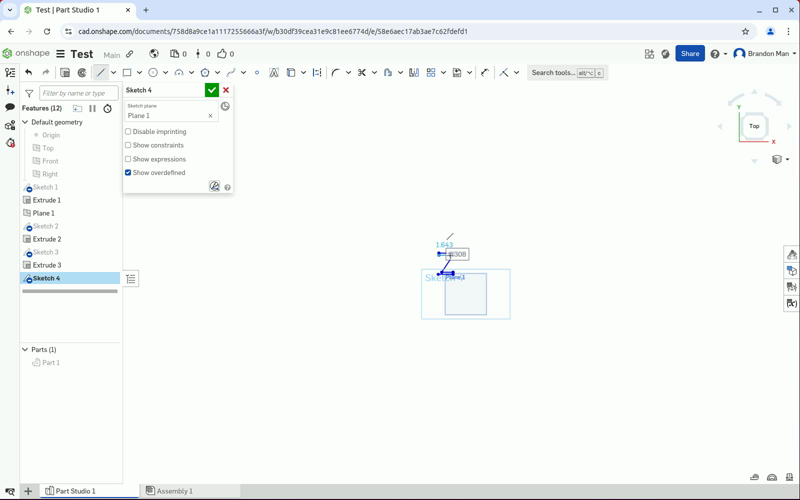
scroll(6)
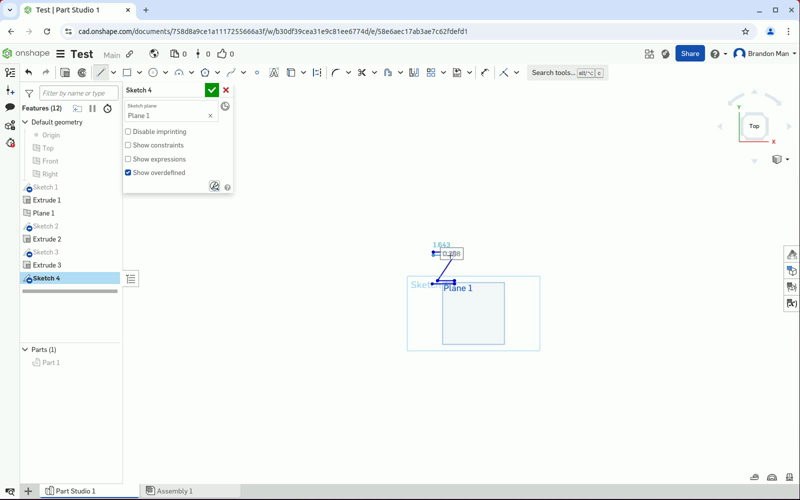
scroll(6)
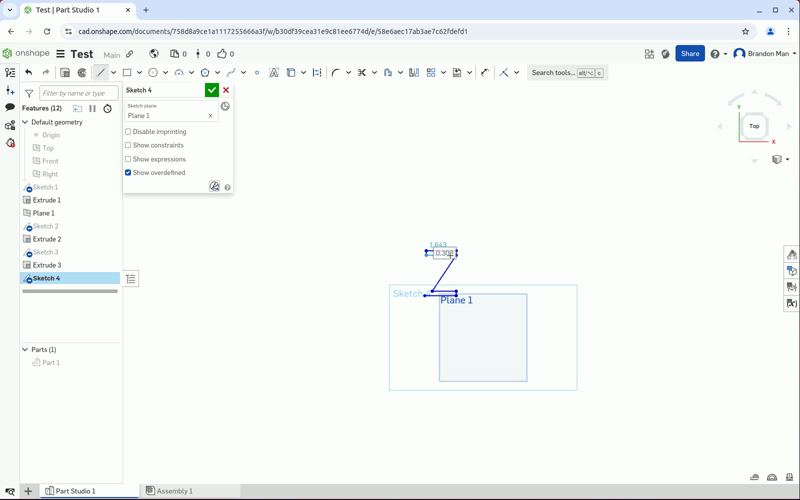
scroll(6)
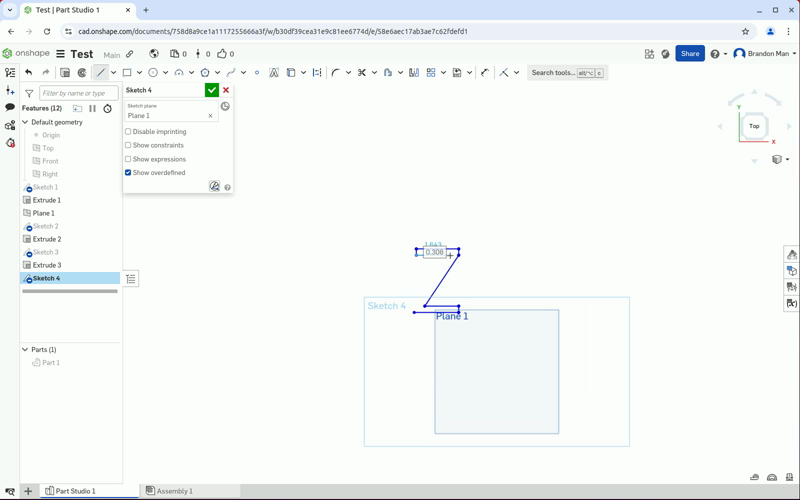
scroll(6)
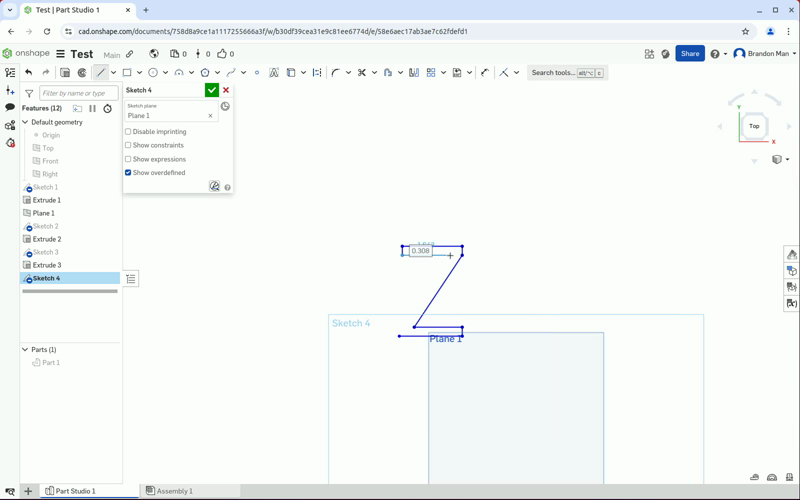
scroll(6)
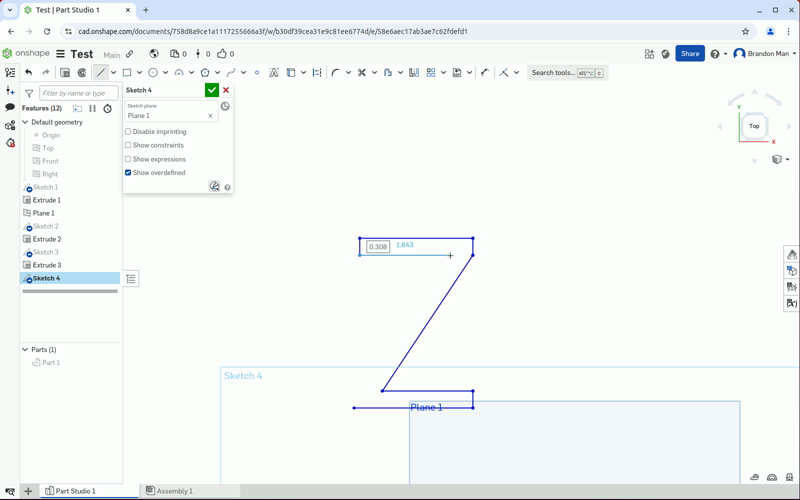
click(450, 255)
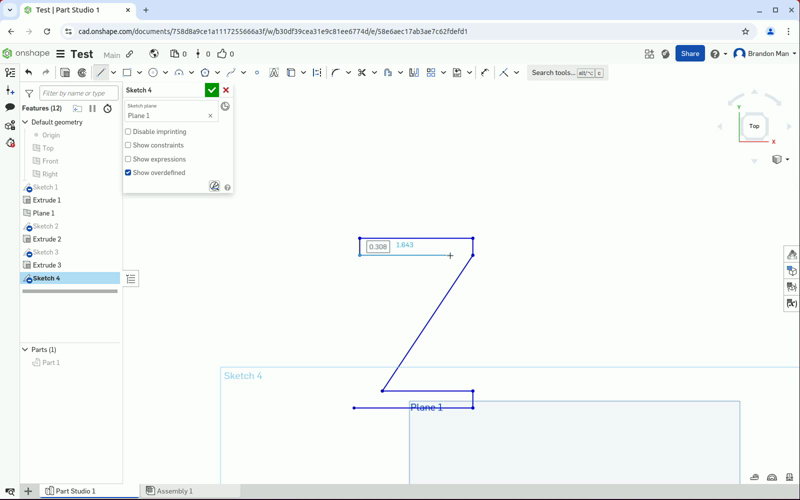
scroll(-6)
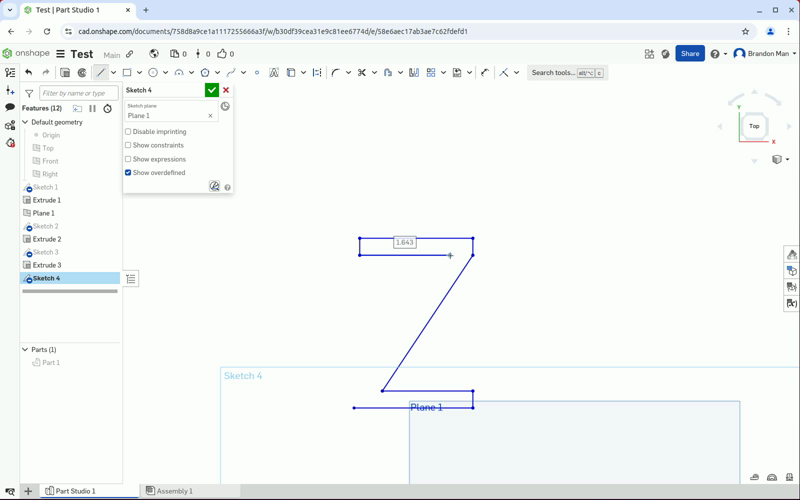
scroll(-6)
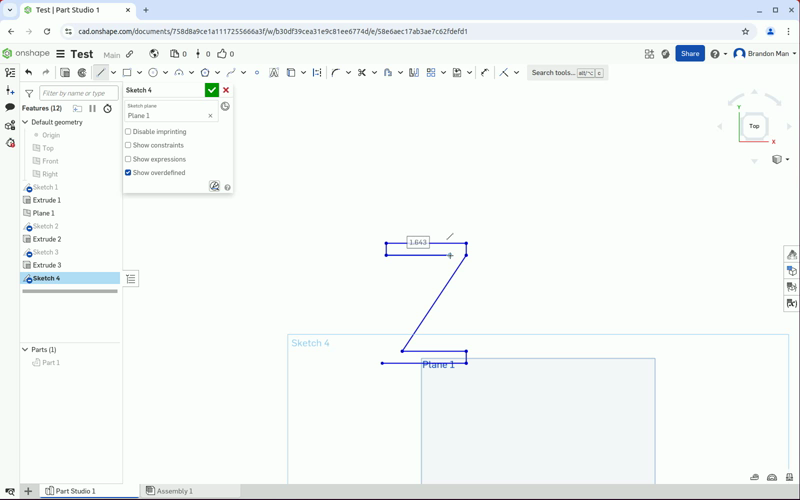
scroll(-6)
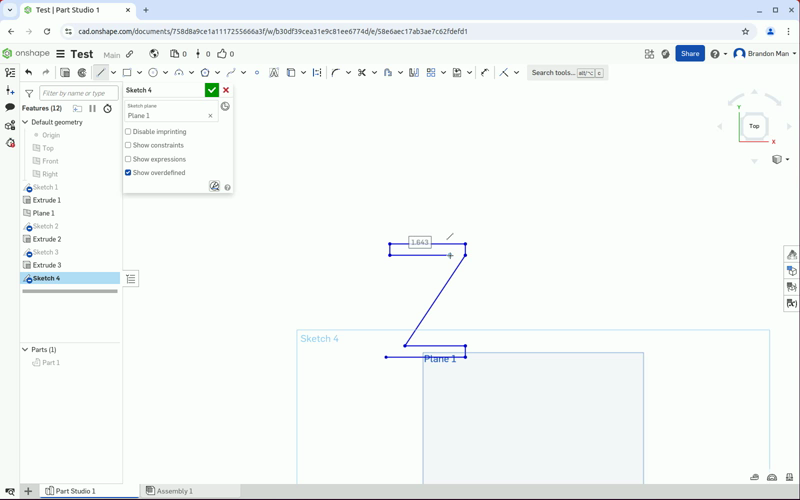
scroll(-6)
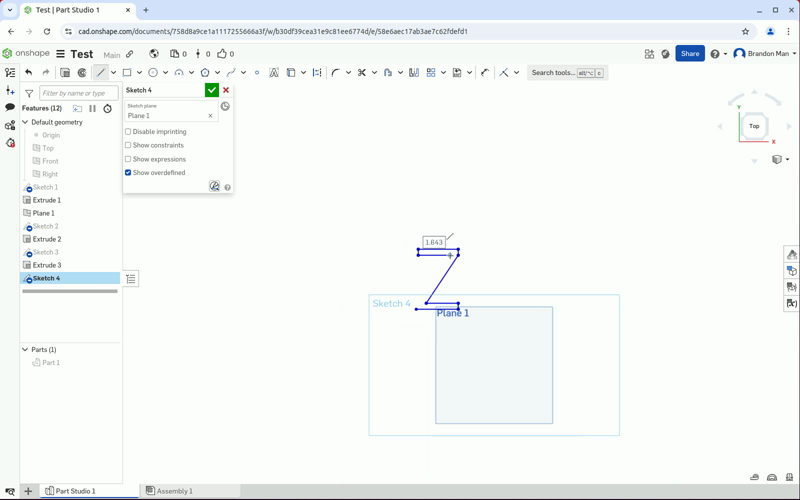
scroll(-6)
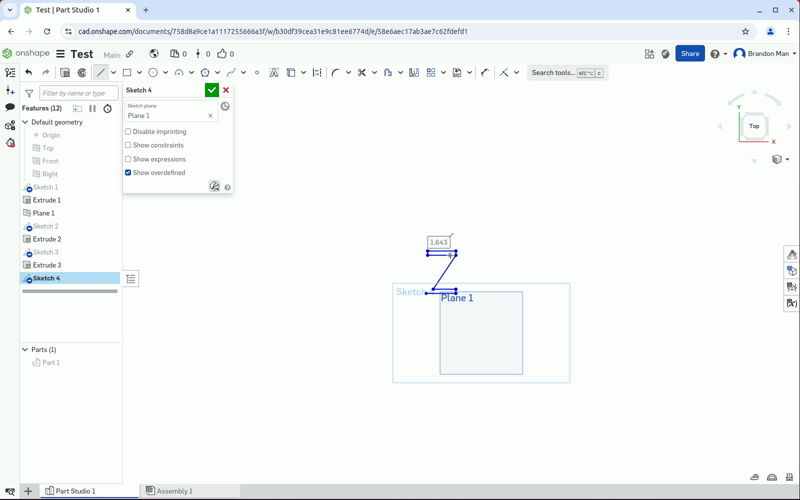
scroll(-6)
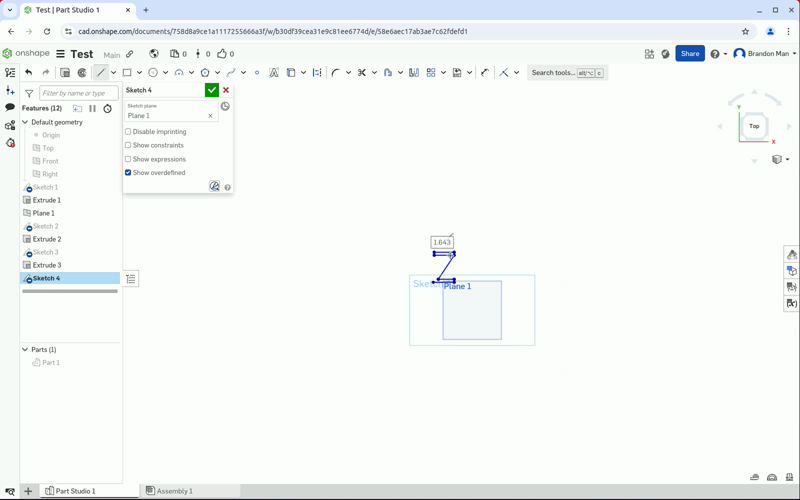
scroll(-6)
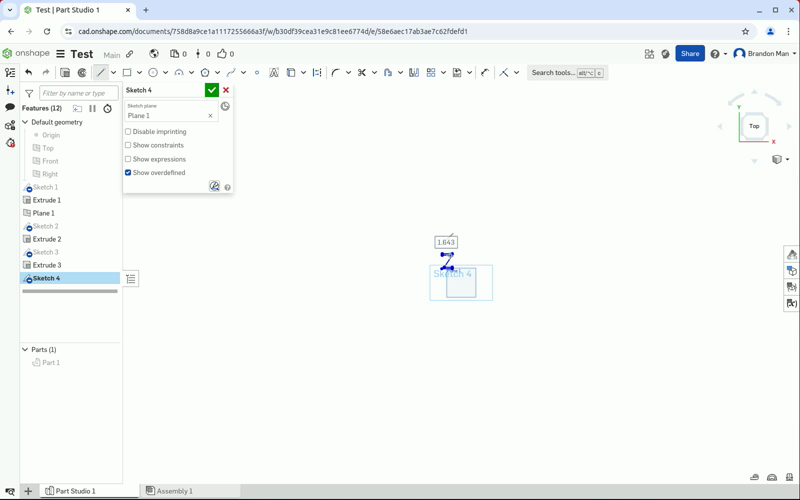
key_up(shift)
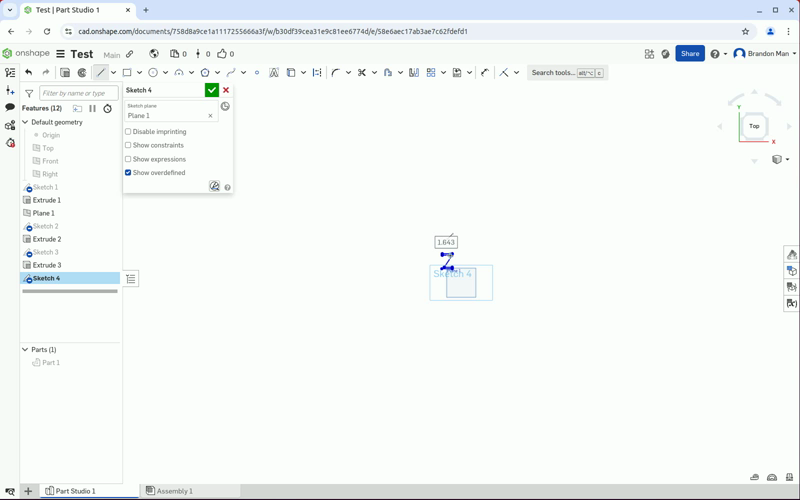
key_down(shift)
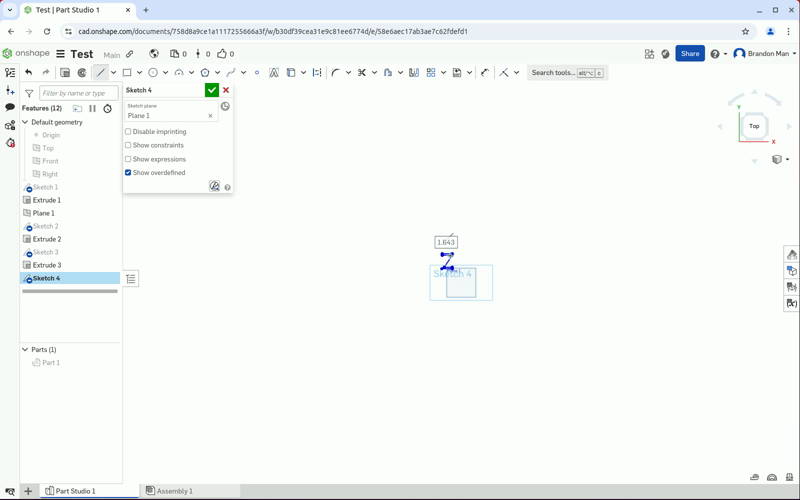
mouse_move(480, 255)
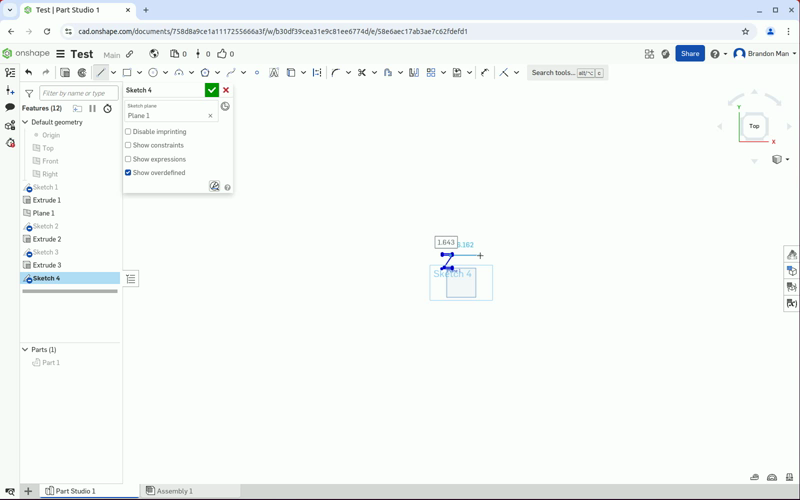
mouse_move(441, 267)
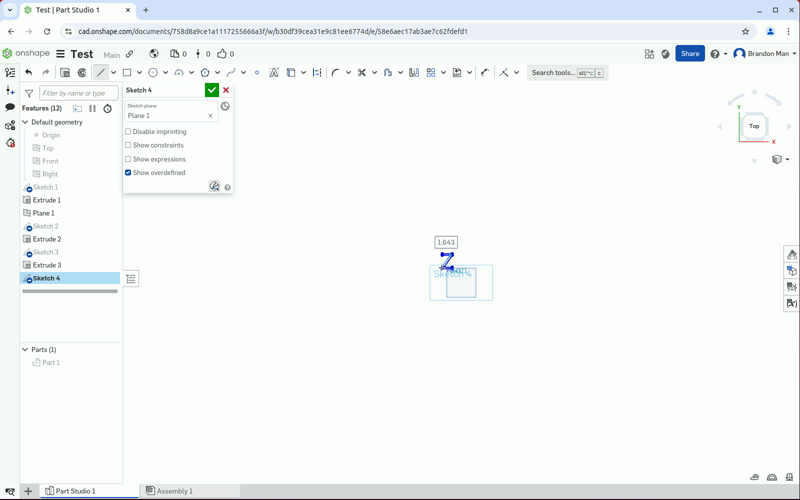
scroll(6)
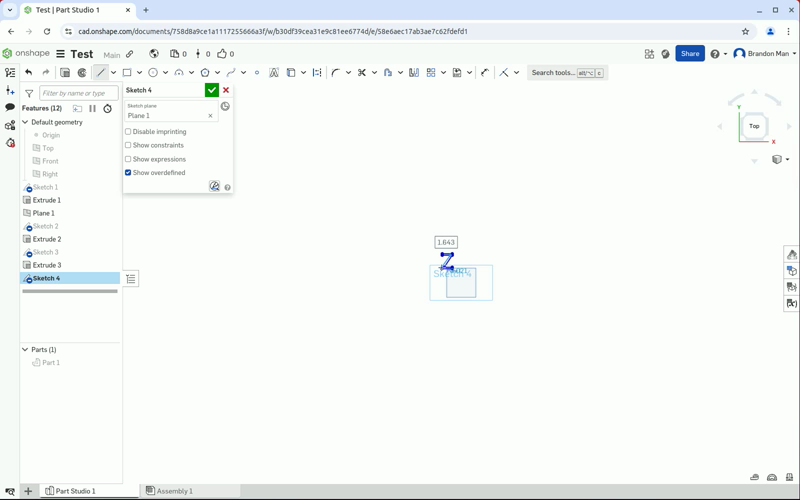
scroll(6)
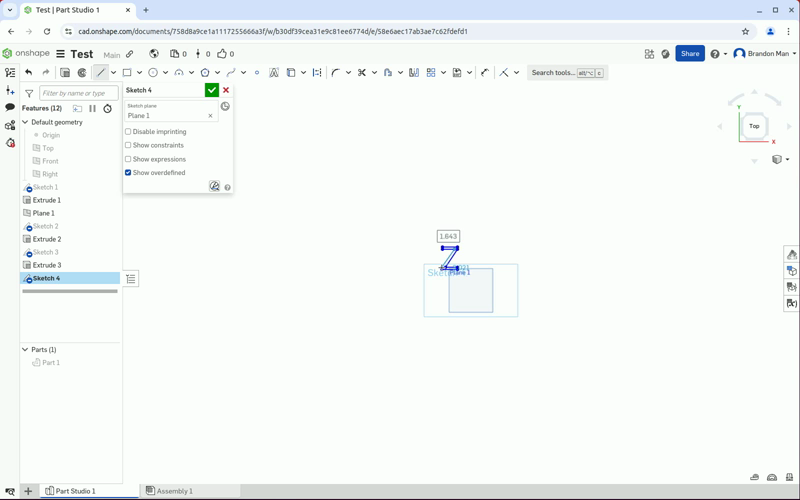
scroll(6)
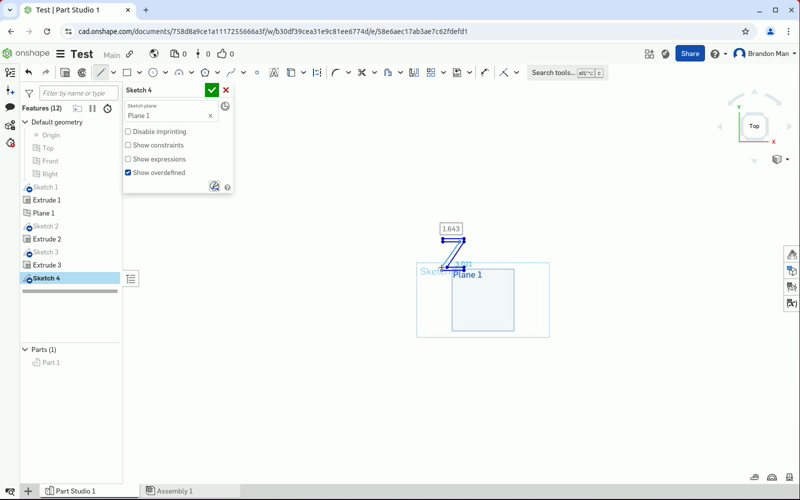
scroll(6)
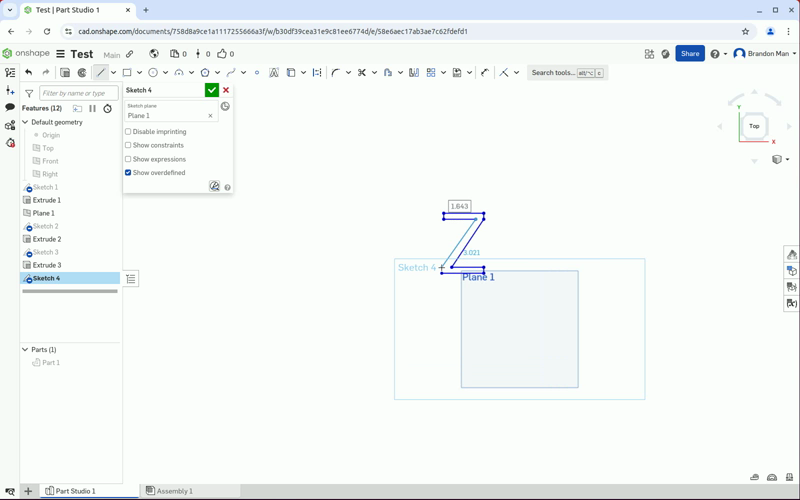
scroll(6)
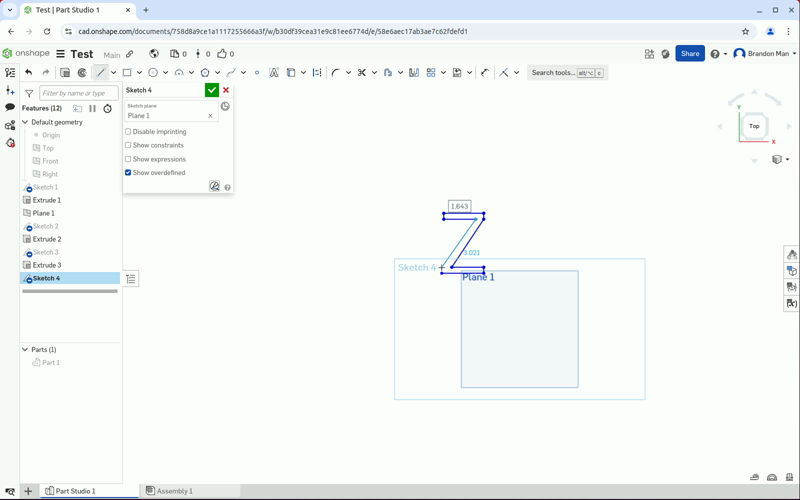
scroll(6)
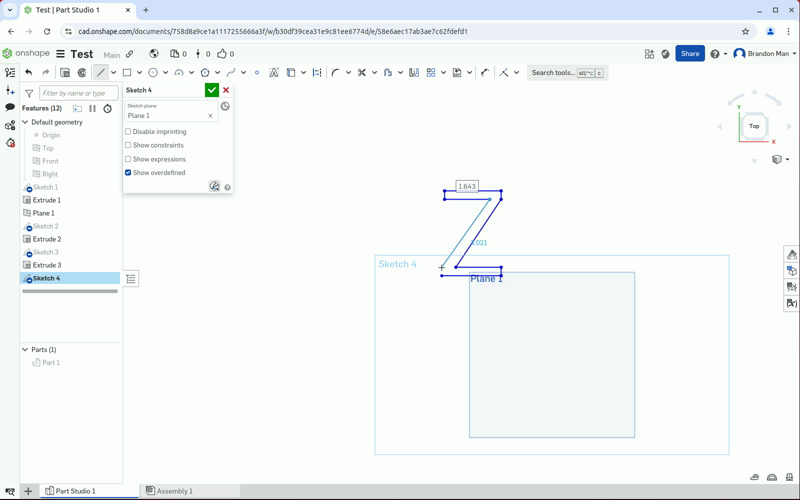
scroll(6)
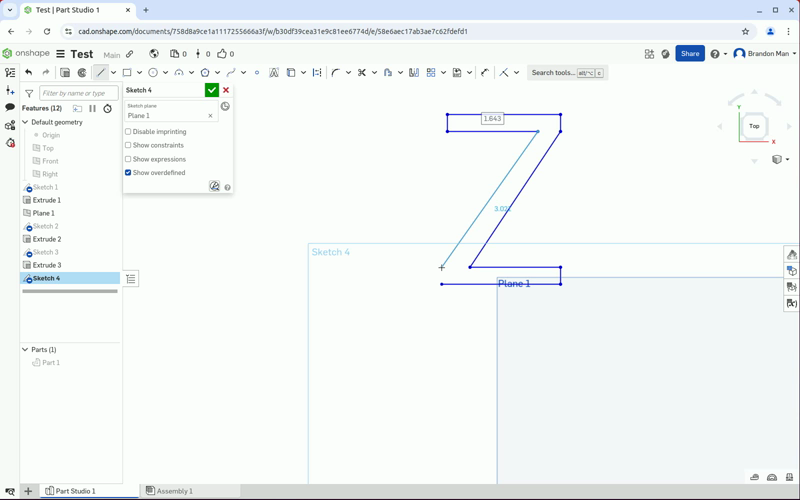
click(441, 267)
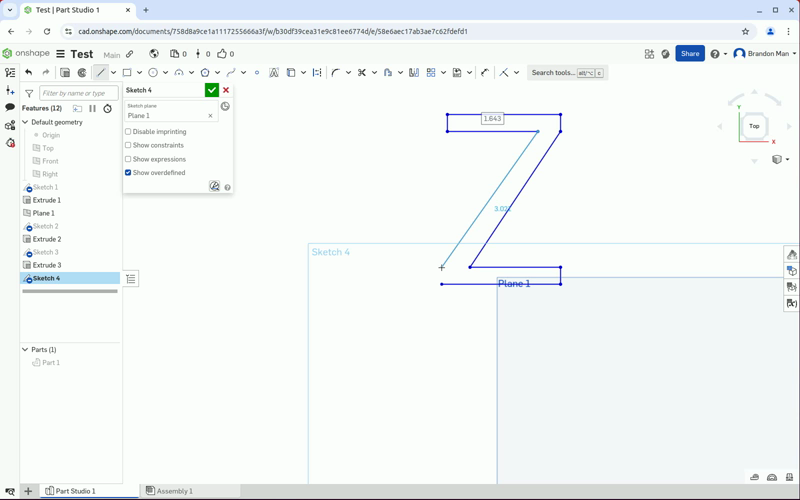
scroll(-6)
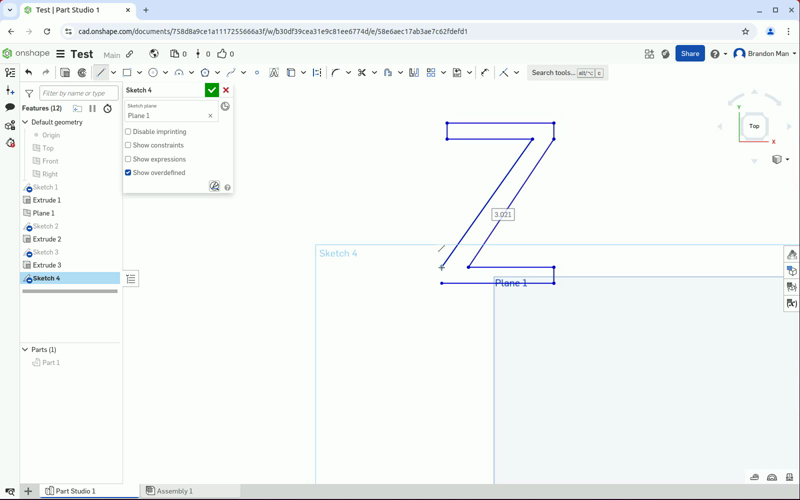
scroll(-6)
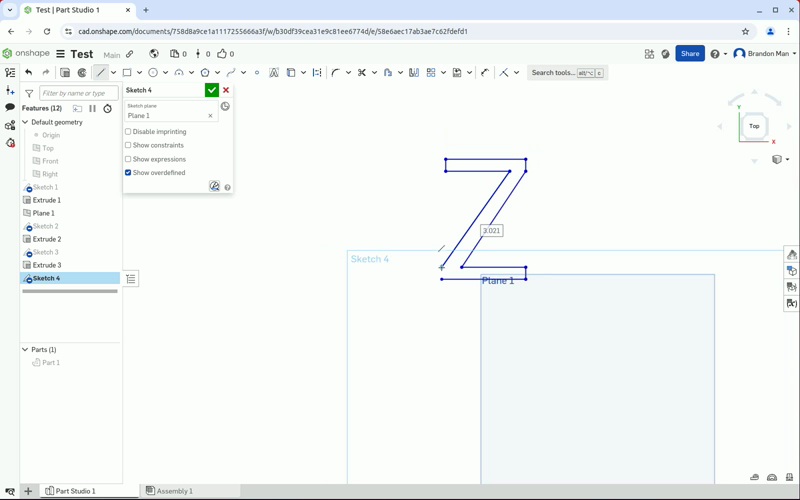
scroll(-6)
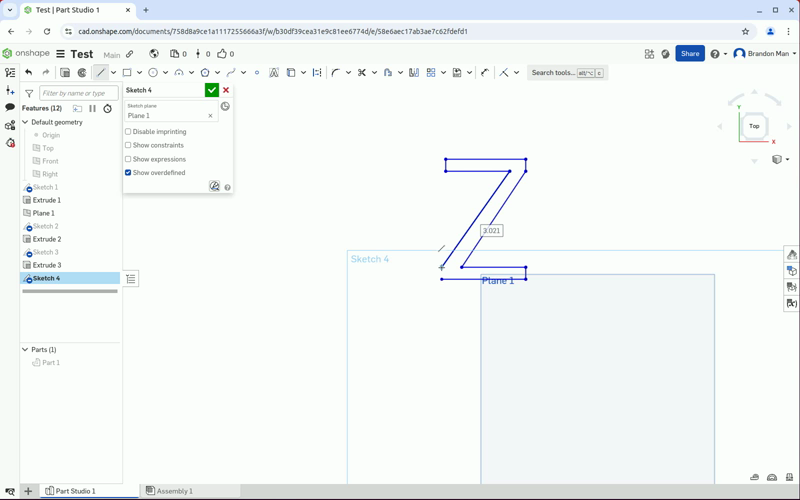
scroll(-6)
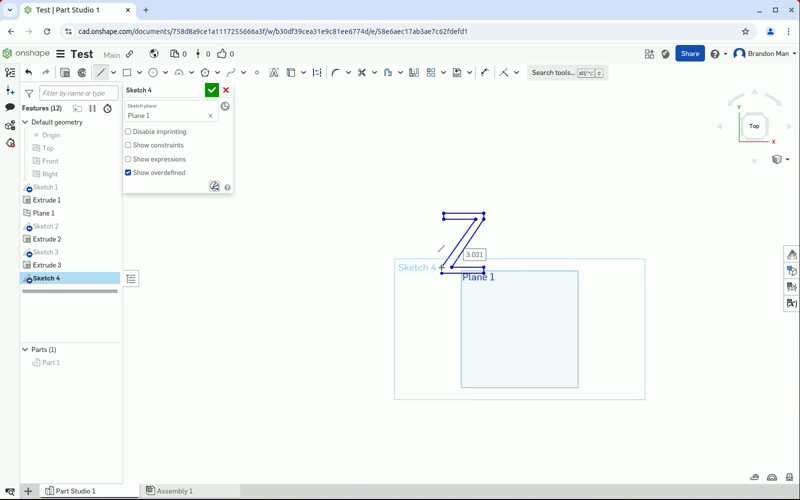
scroll(-6)
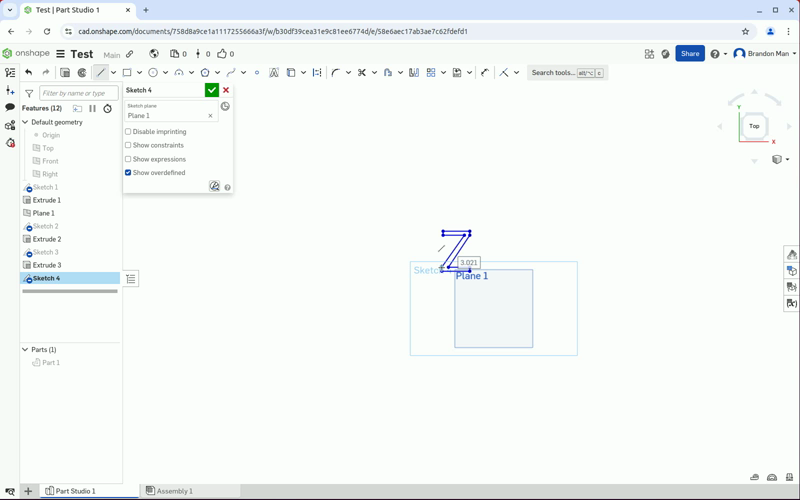
scroll(-6)
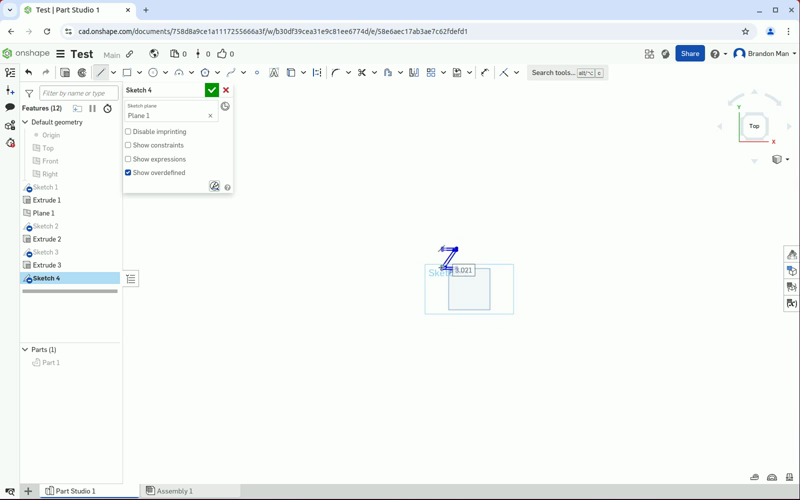
scroll(-6)
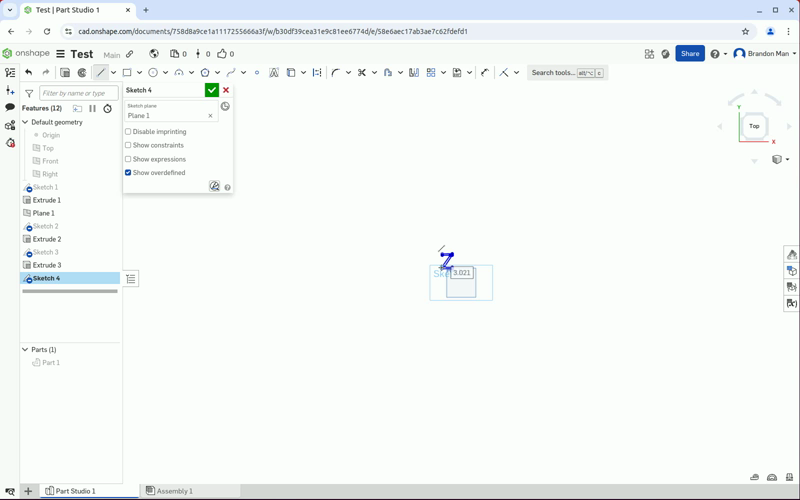
key_up(shift)
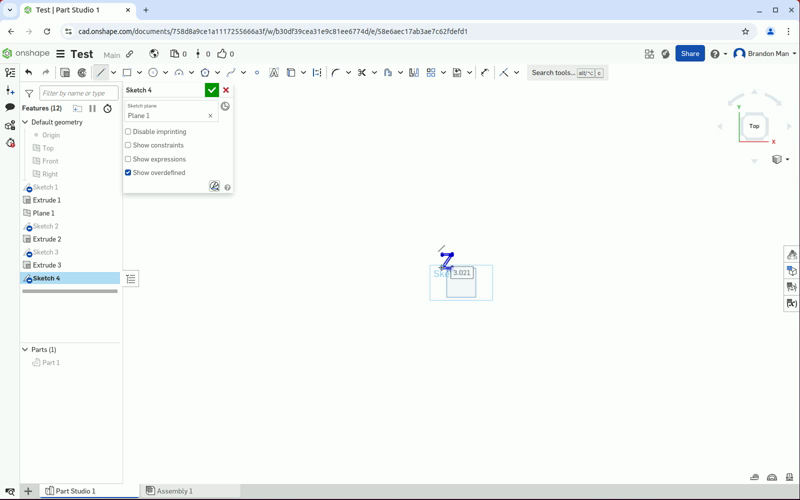
mouse_move(471, 267)
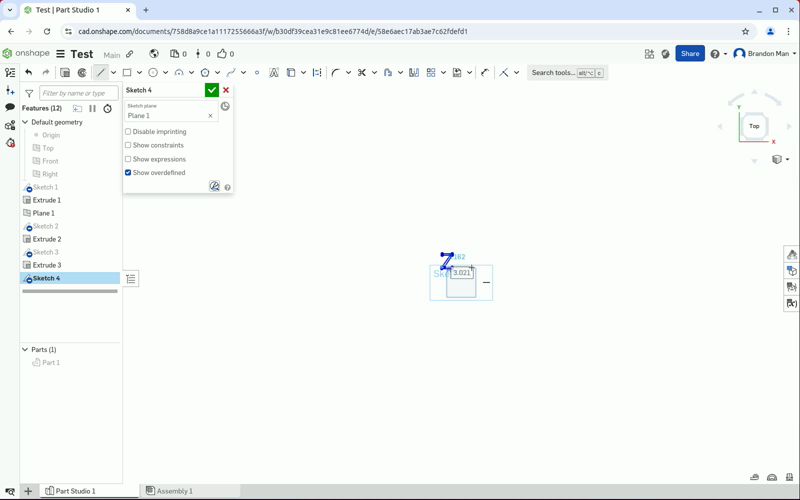
key_down(shift)
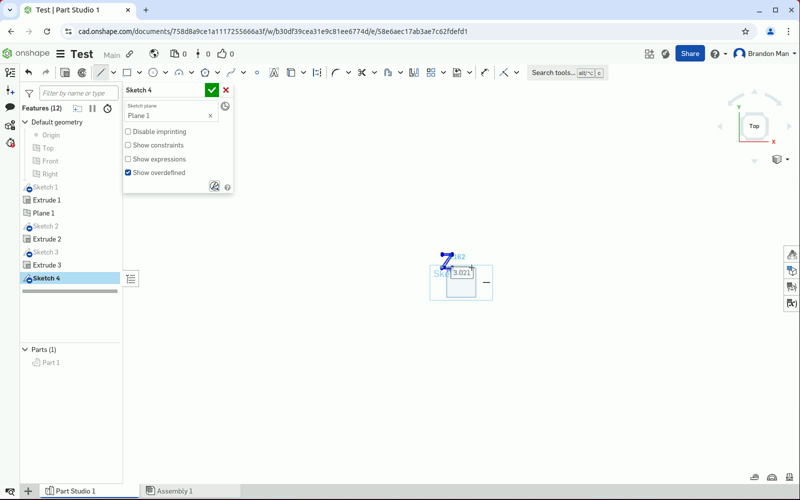
mouse_move(441, 268)
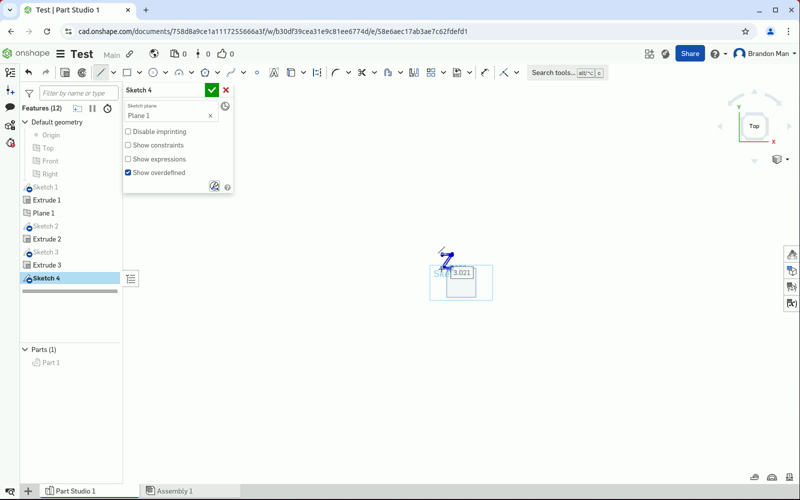
scroll(6)
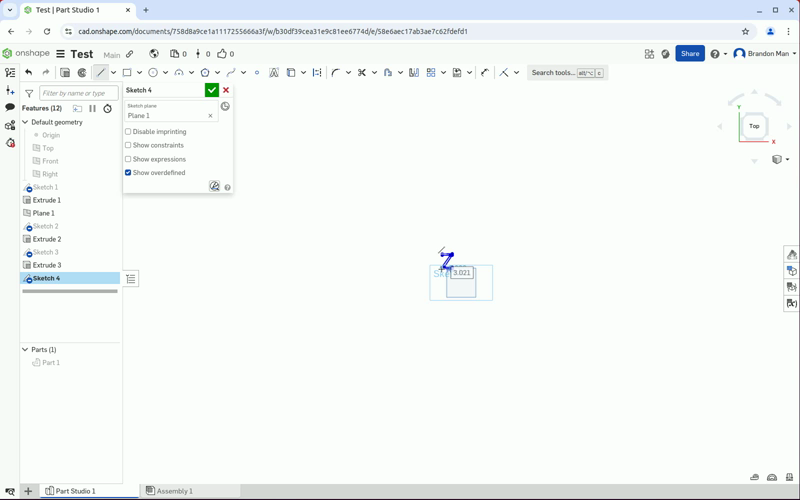
scroll(6)
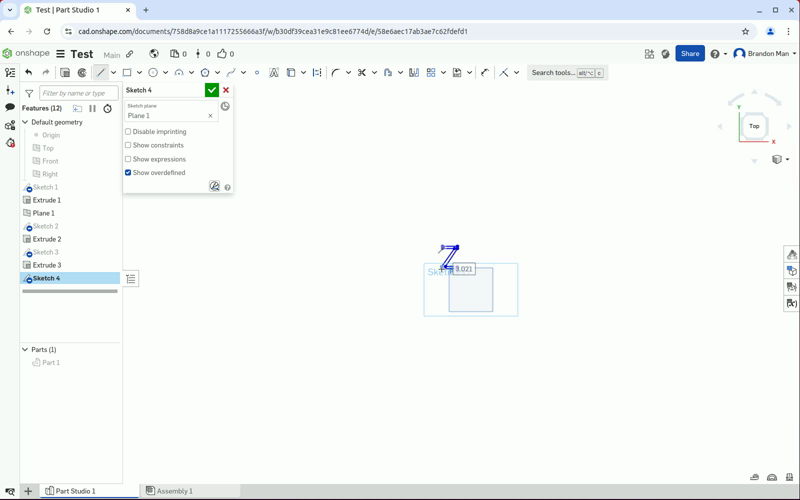
scroll(6)
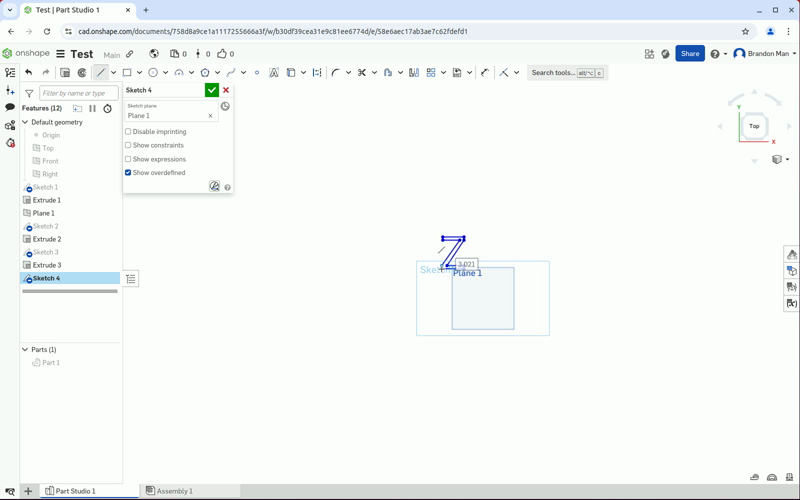
scroll(6)
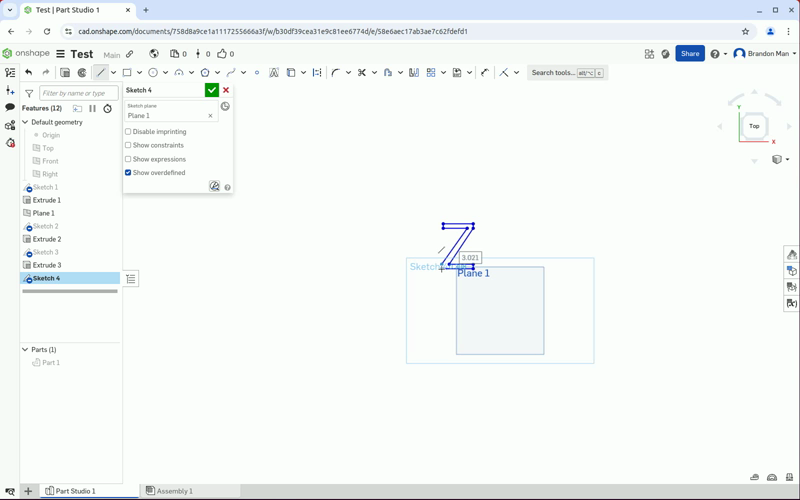
scroll(6)
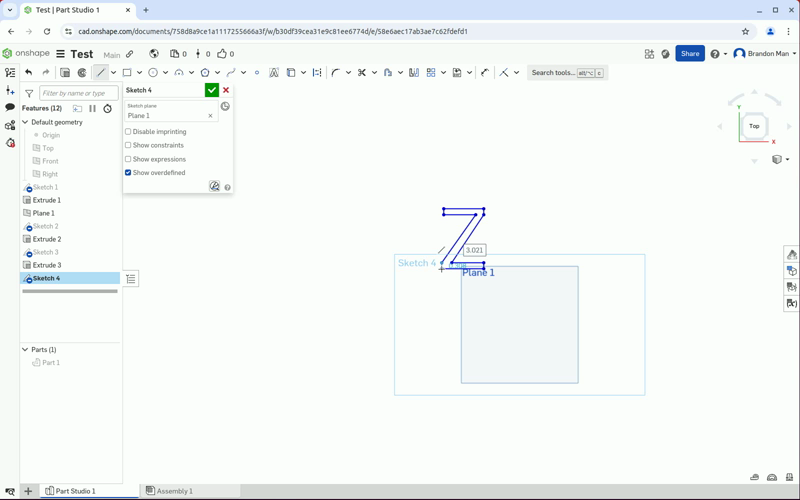
scroll(6)
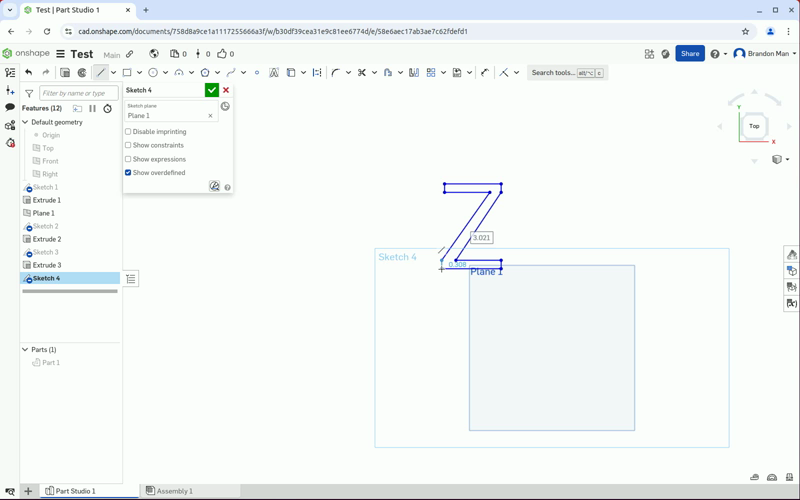
scroll(6)
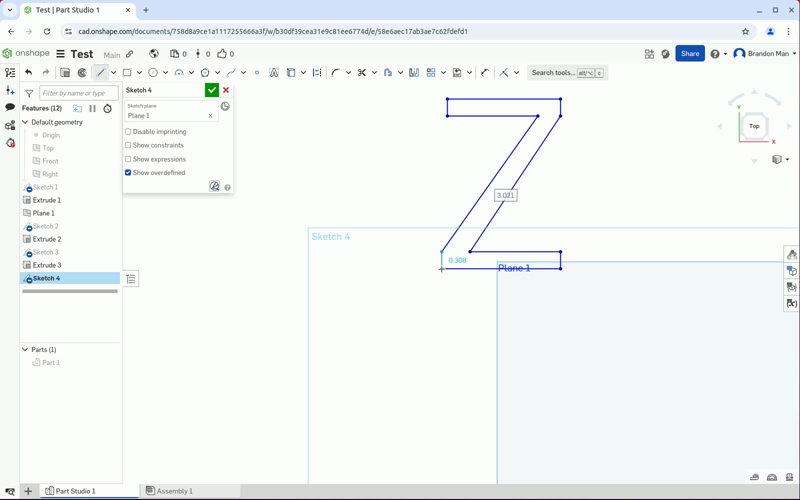
key_up(shift)
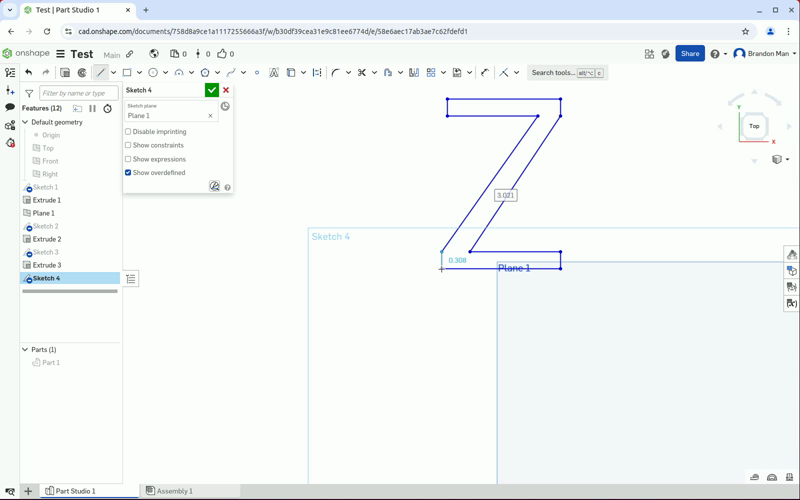
click(441, 268)
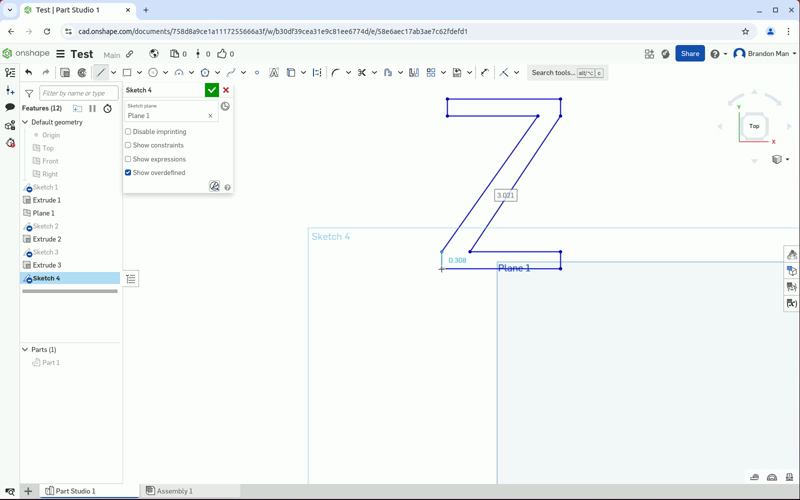
scroll(-6)
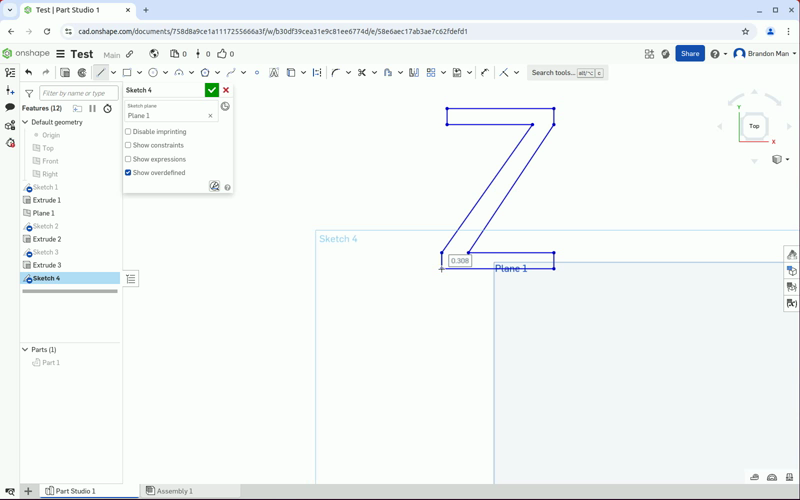
scroll(-6)
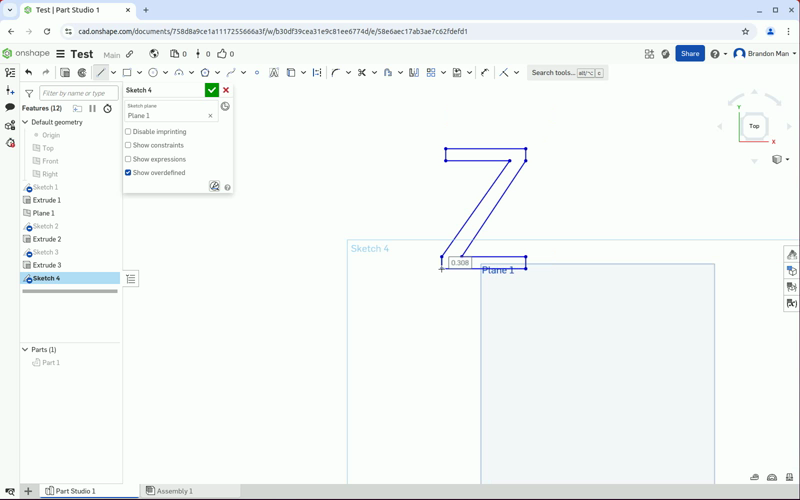
scroll(-6)
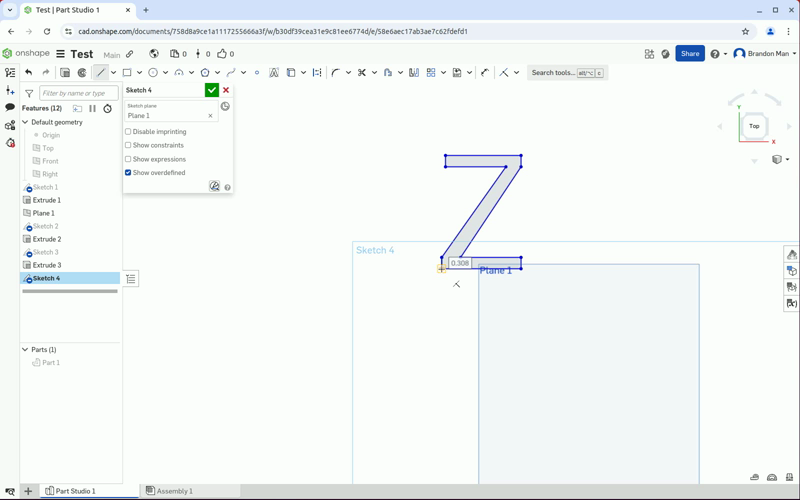
scroll(-6)
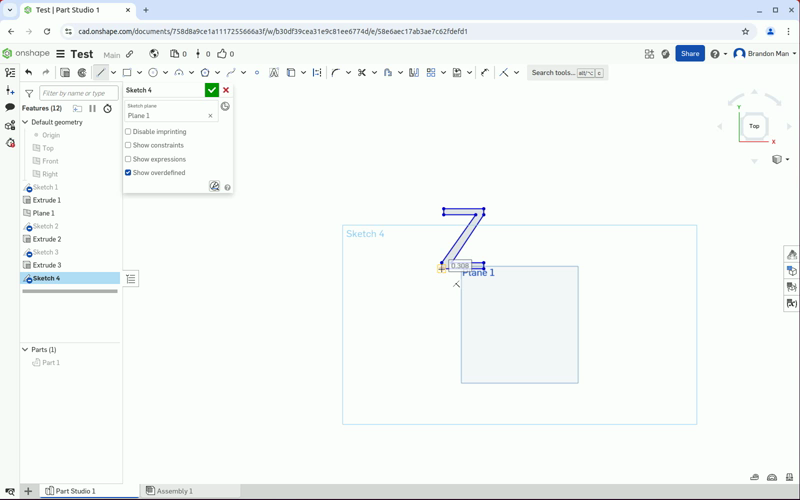
scroll(-6)
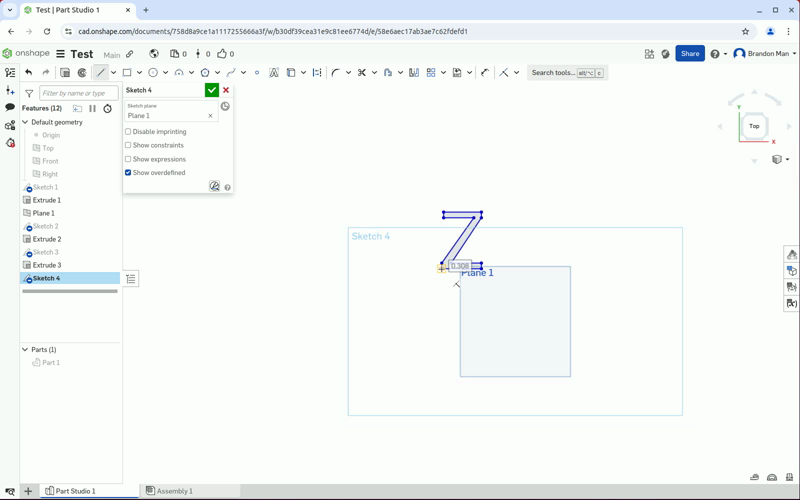
scroll(-6)
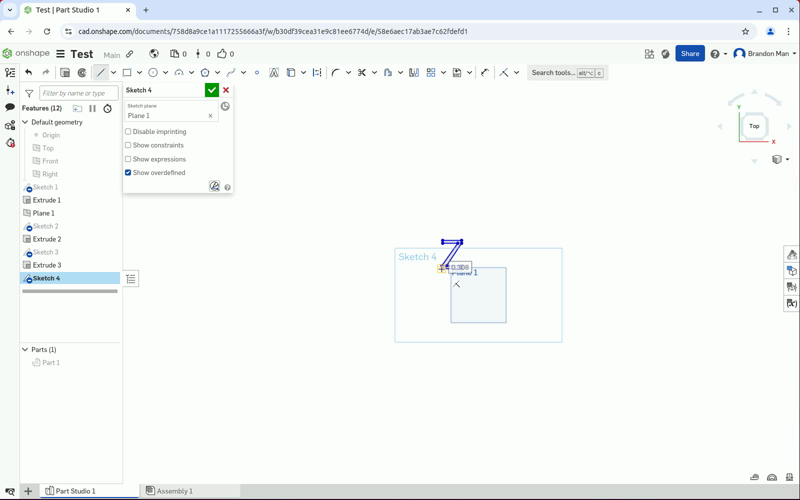
scroll(-6)
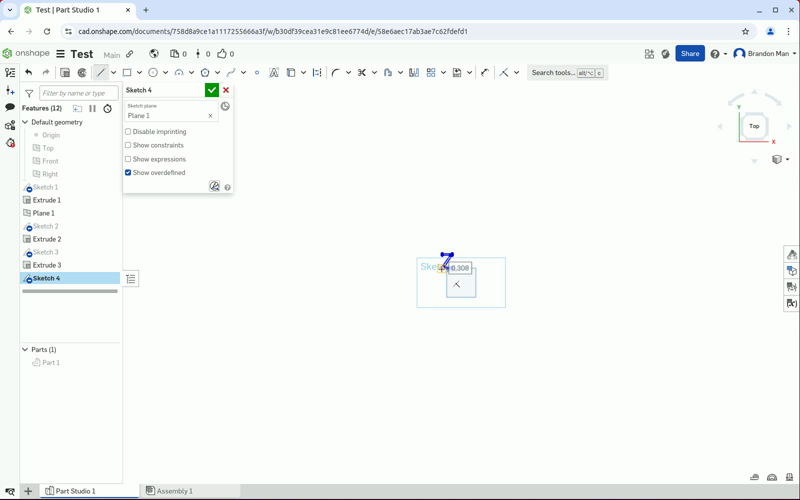
key(esc)
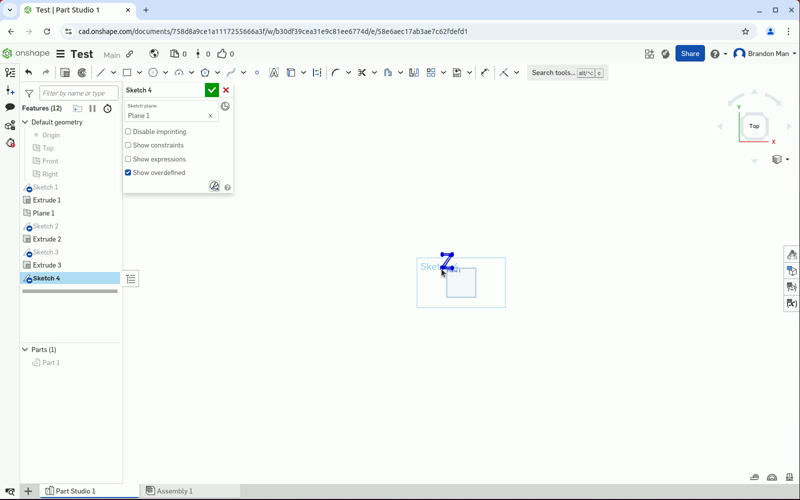
mouse_move(449, 257)
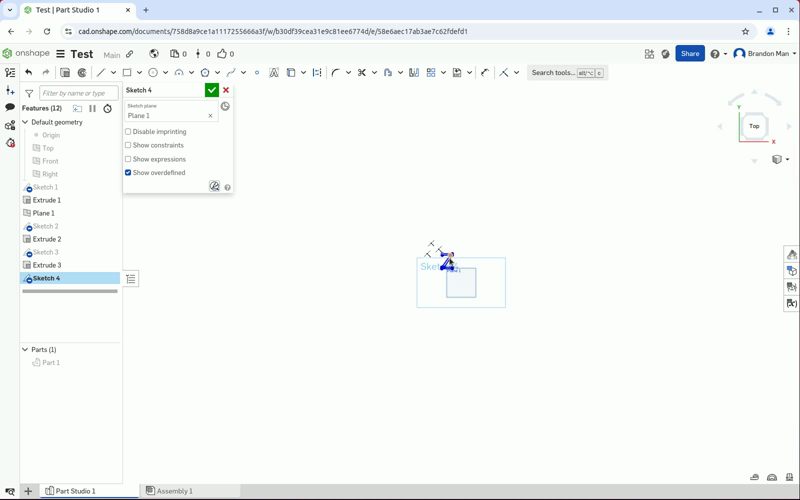
scroll(6)
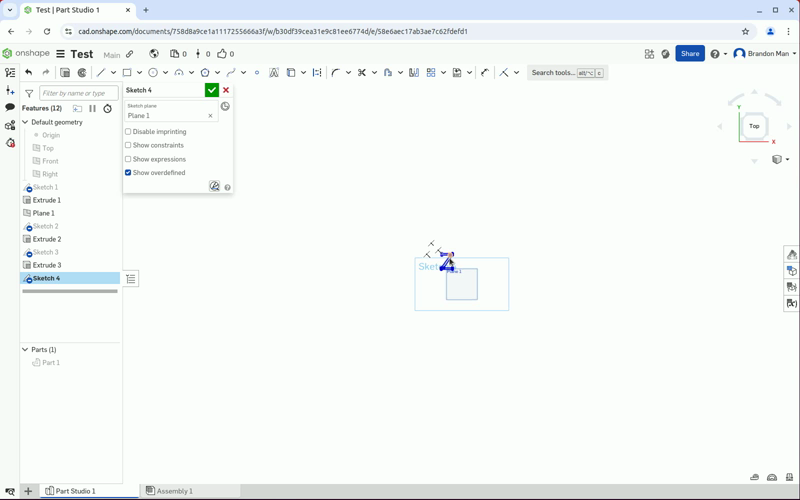
scroll(6)
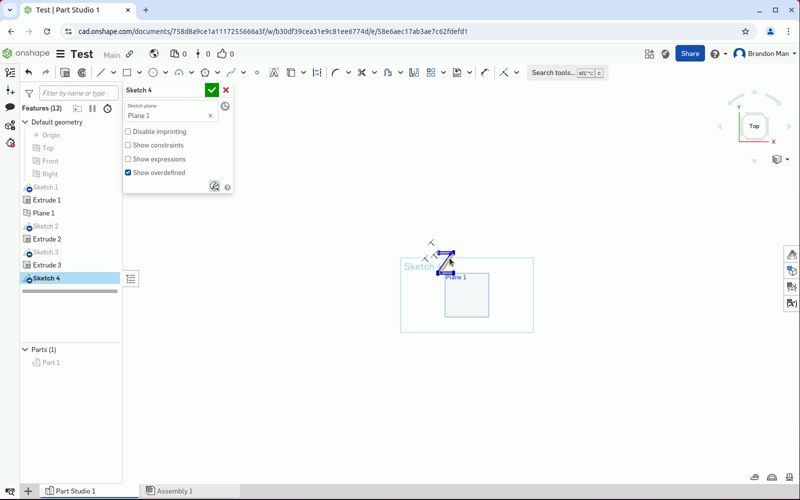
scroll(6)
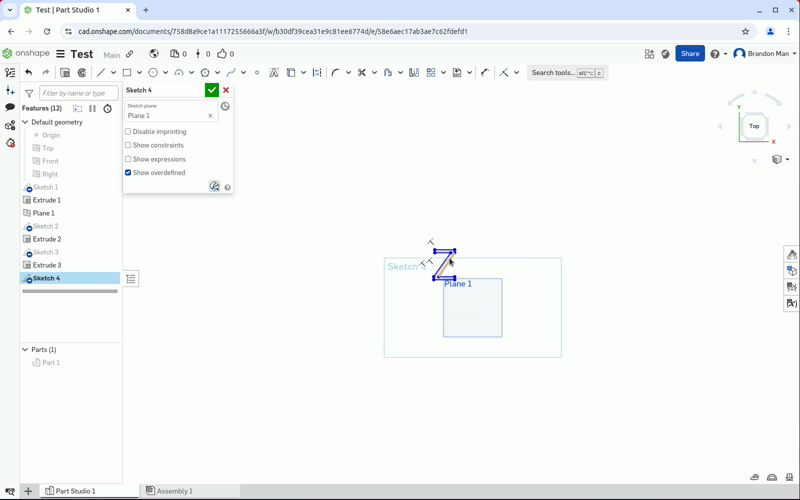
scroll(6)
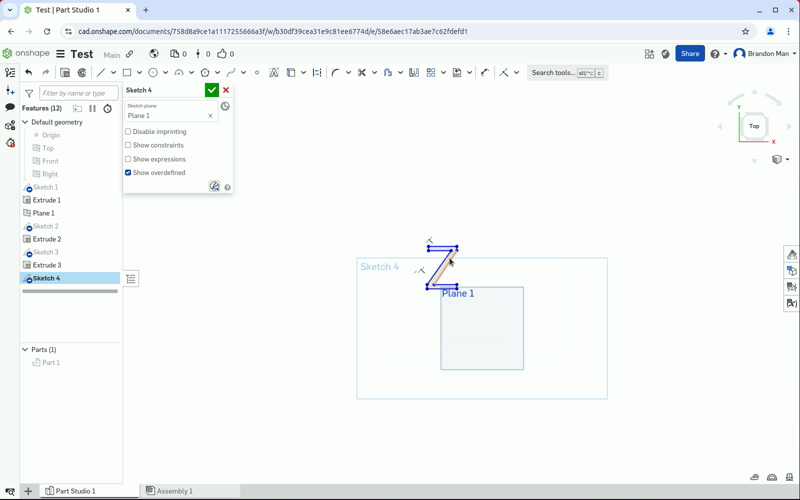
scroll(6)
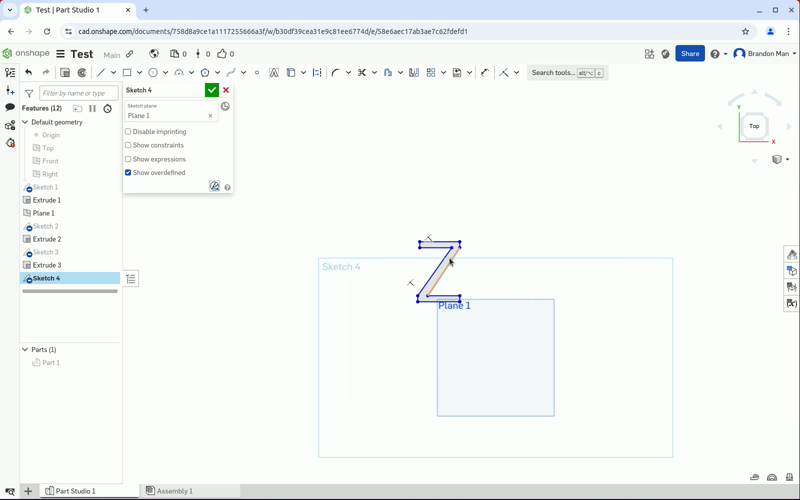
scroll(6)
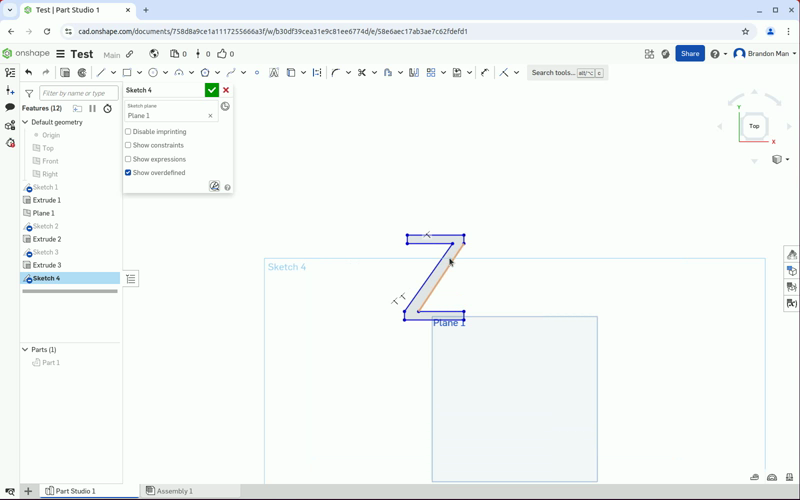
scroll(6)
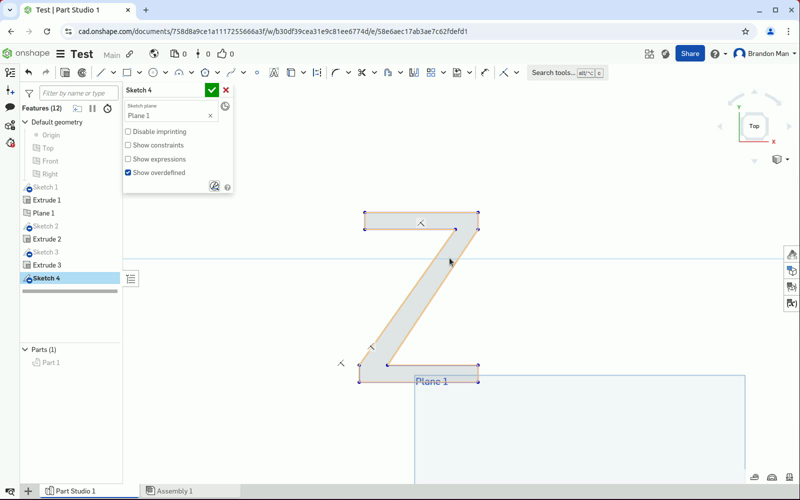
click(449, 257)
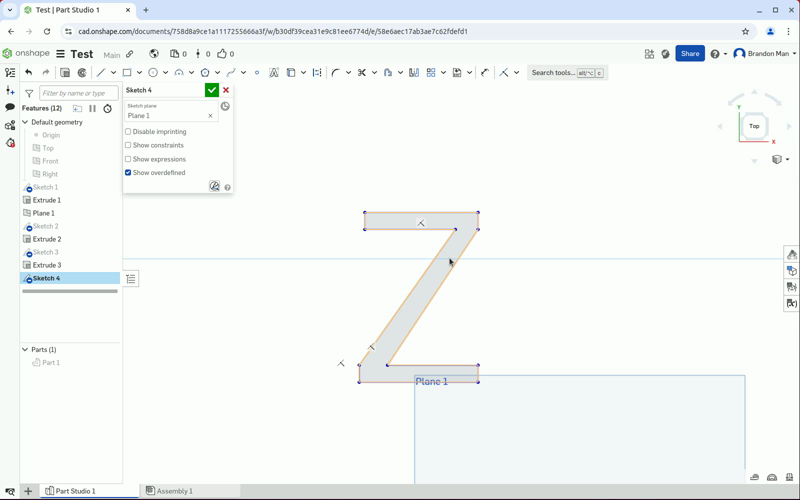
scroll(-6)
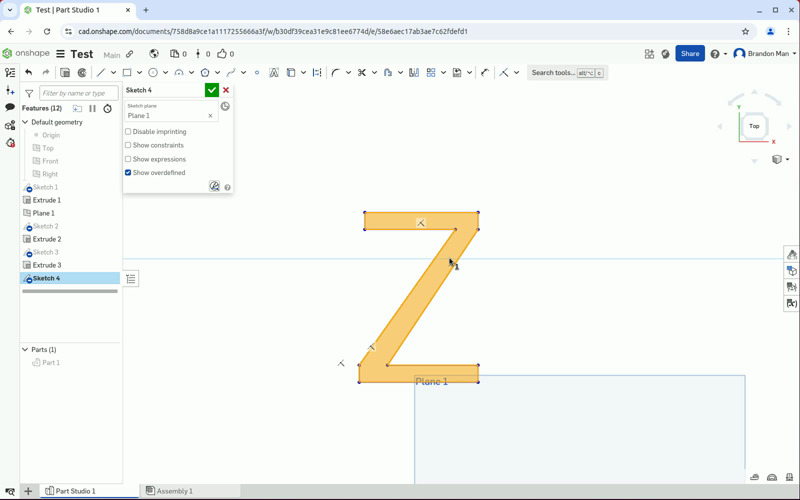
scroll(-6)
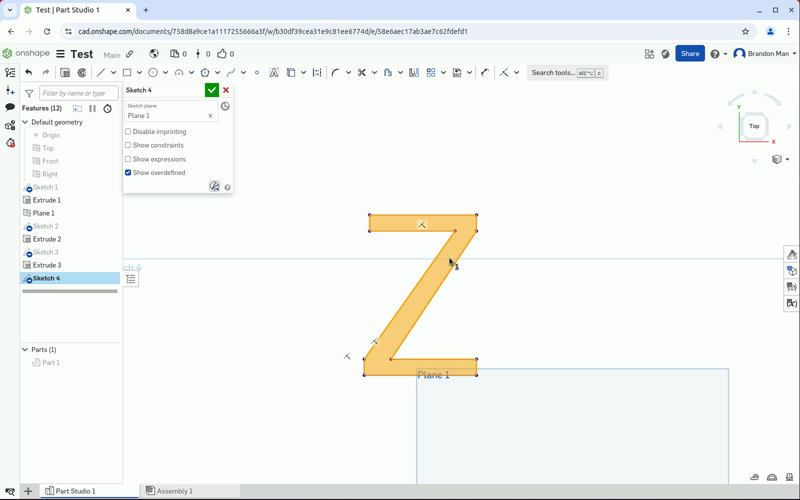
scroll(-6)
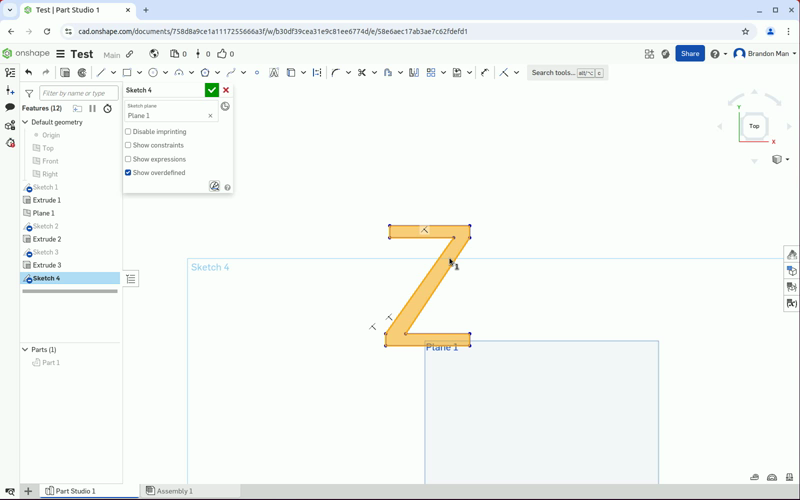
scroll(-6)
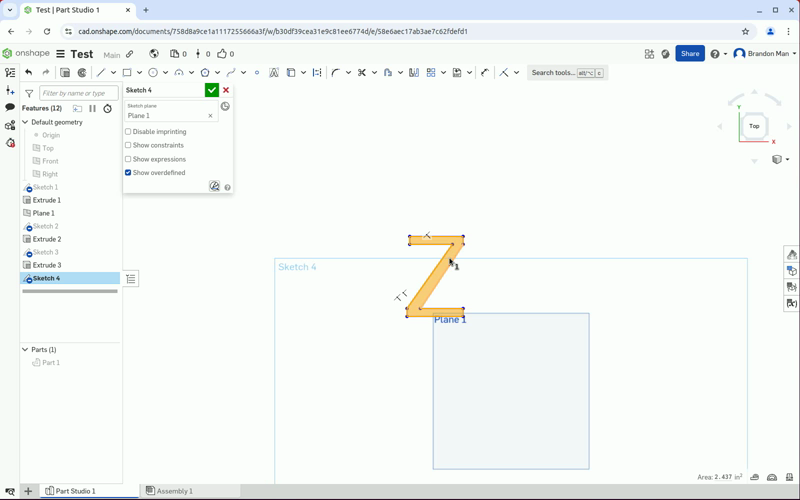
scroll(-6)
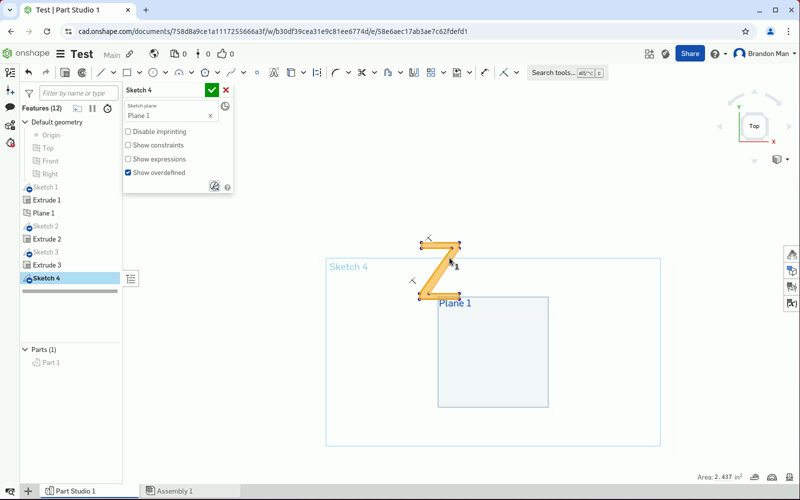
scroll(-6)
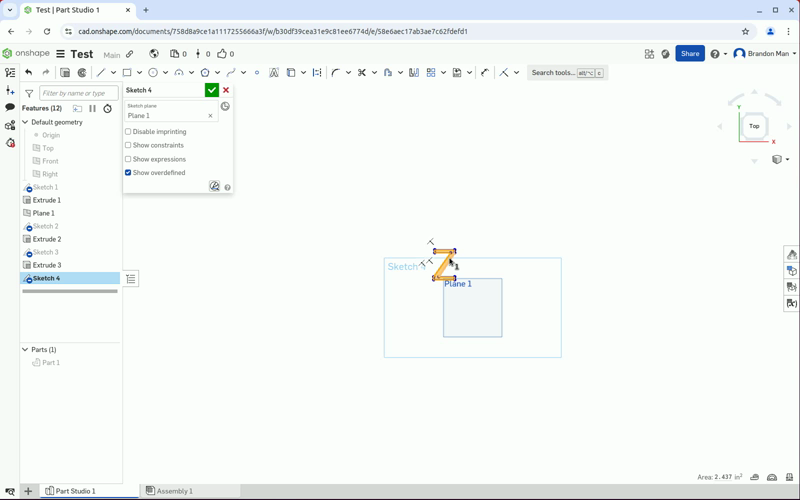
scroll(-6)
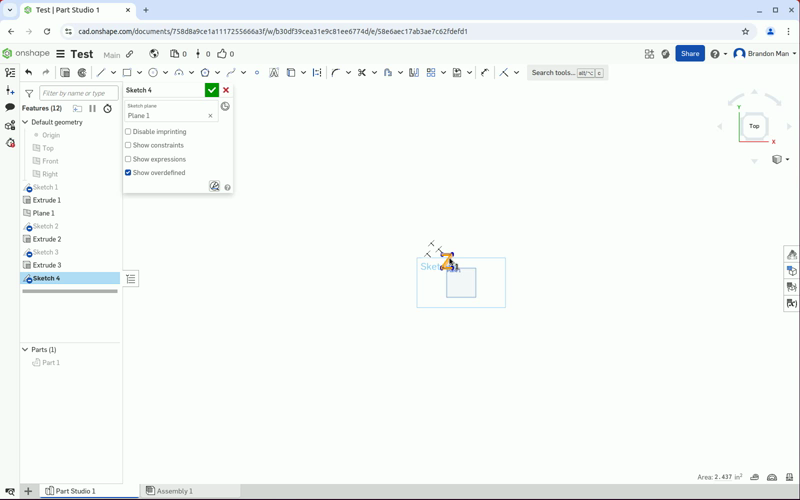
mouse_move(73, 352)
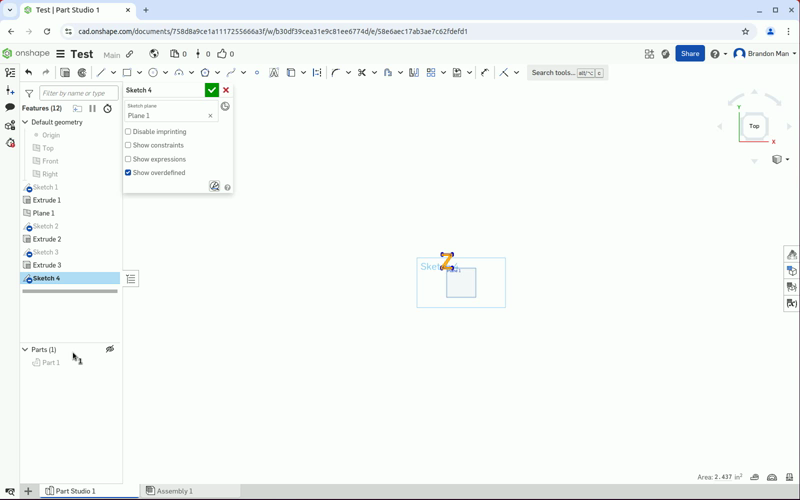
key(shift+y)
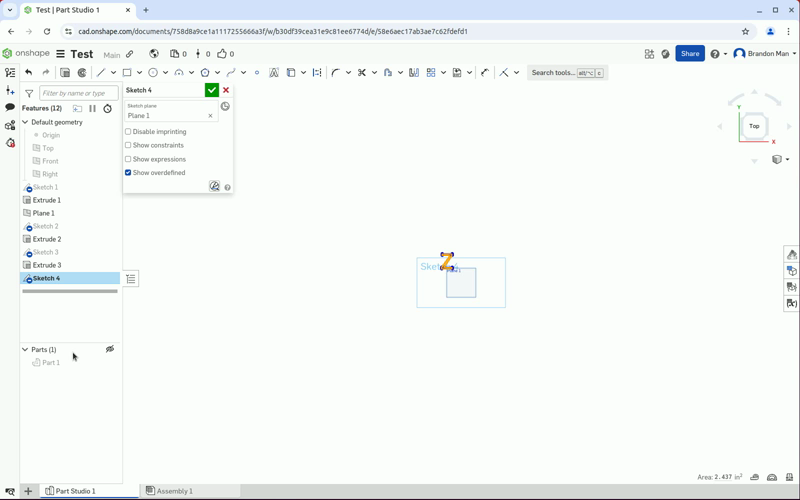
key(shift+e)
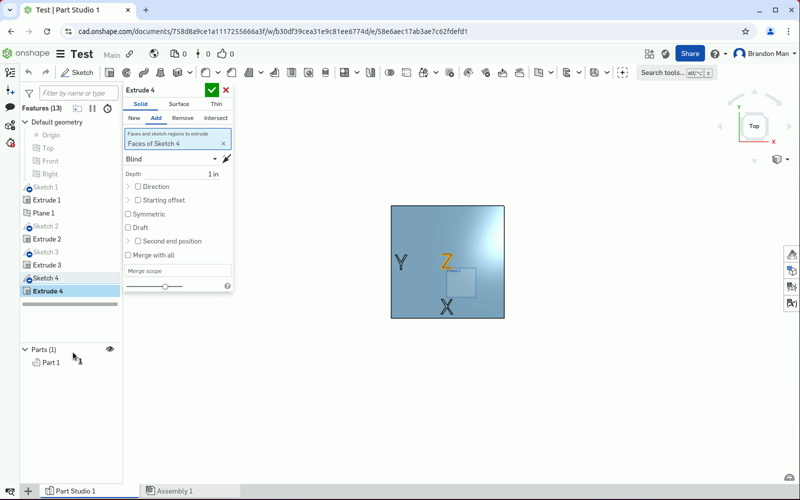
mouse_move(143, 106)
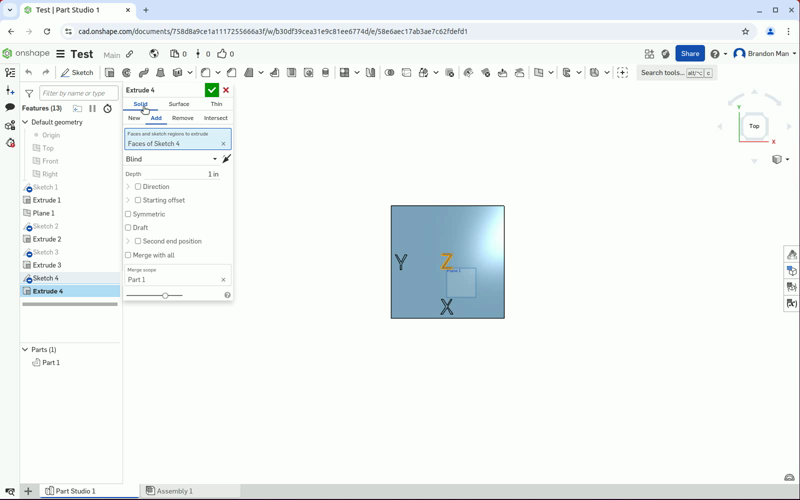
click(143, 106)
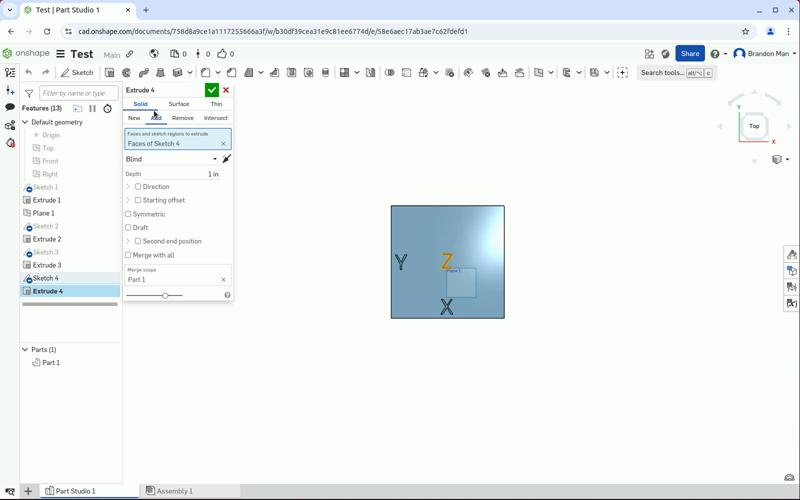
mouse_move(186, 120)
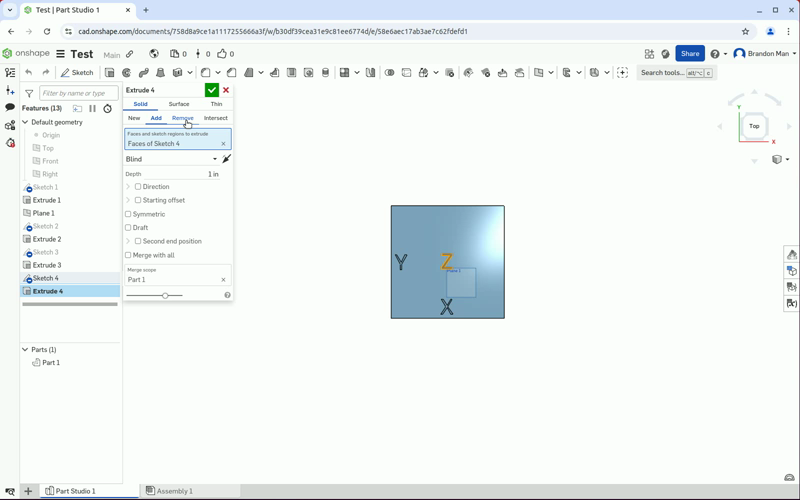
click(186, 120)
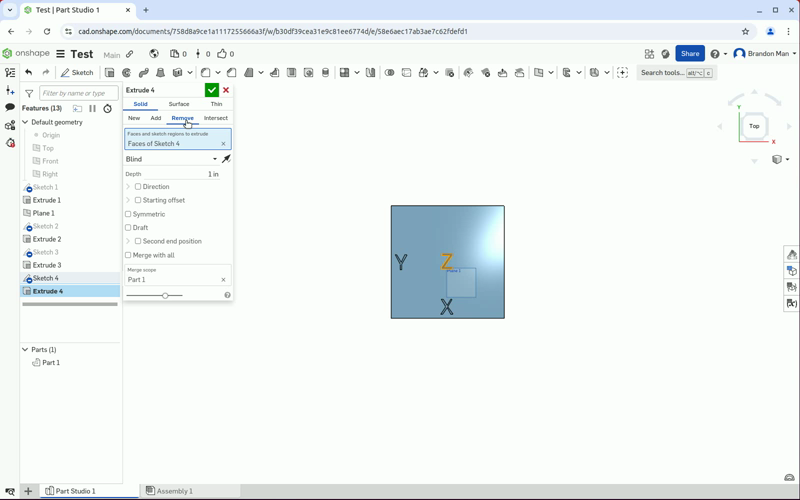
key(tab, 4)
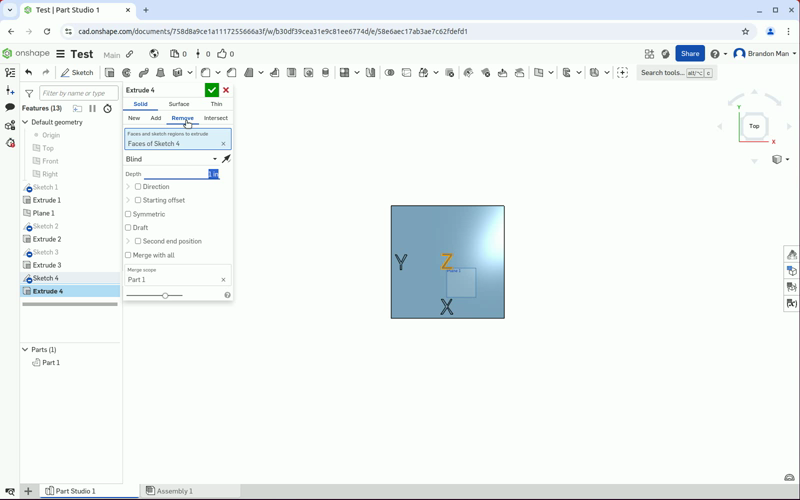
text(0.481)
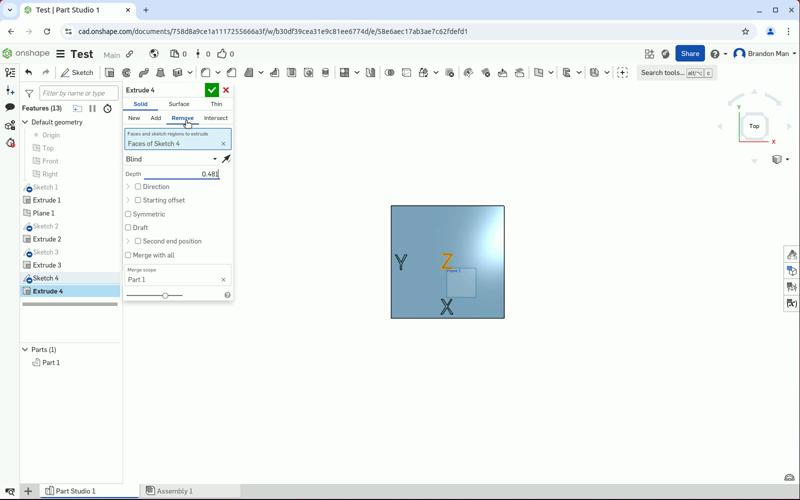
key(tab, 6)
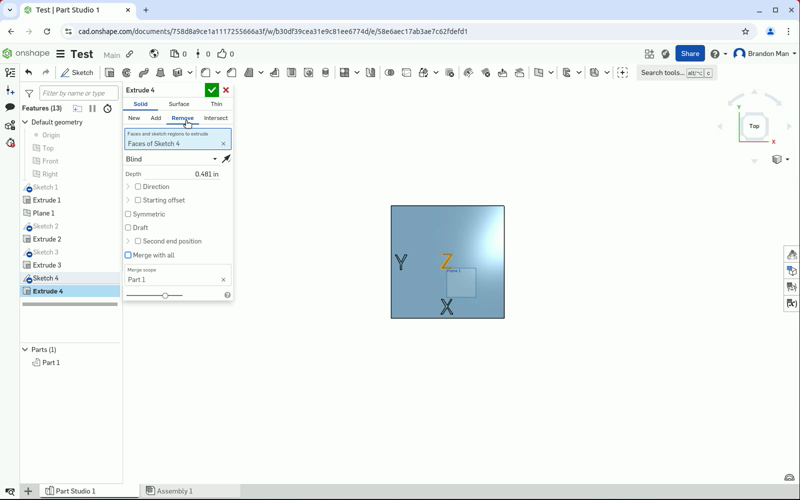
key(space)
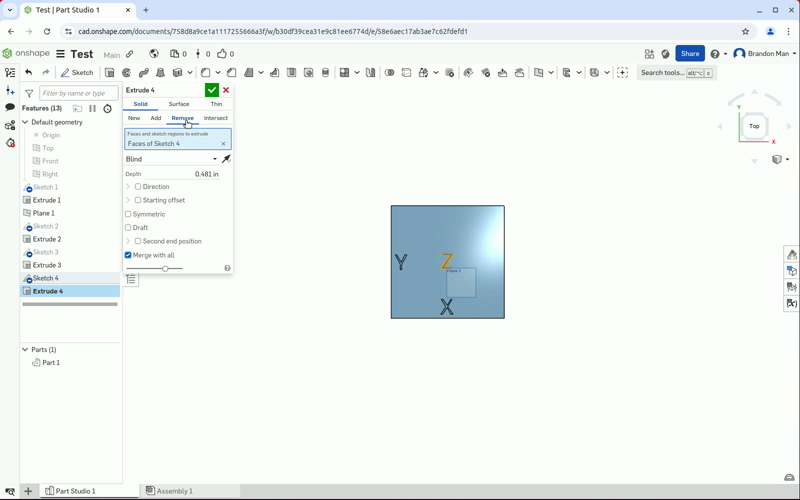
key(enter)
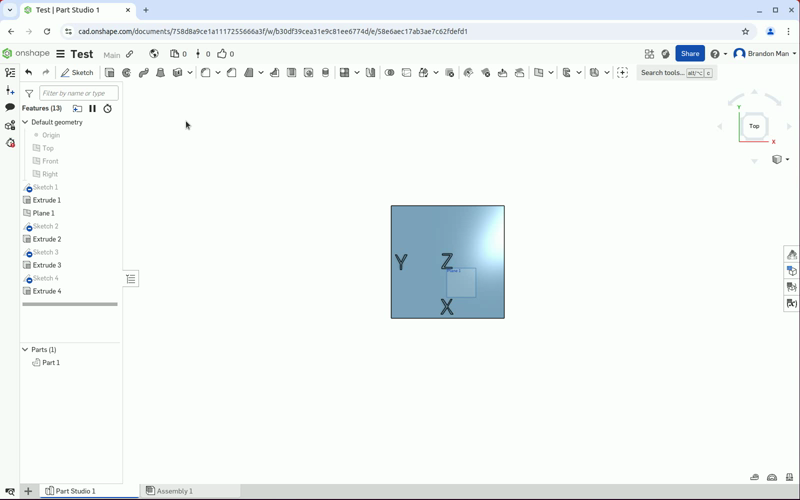
key(shift+h)
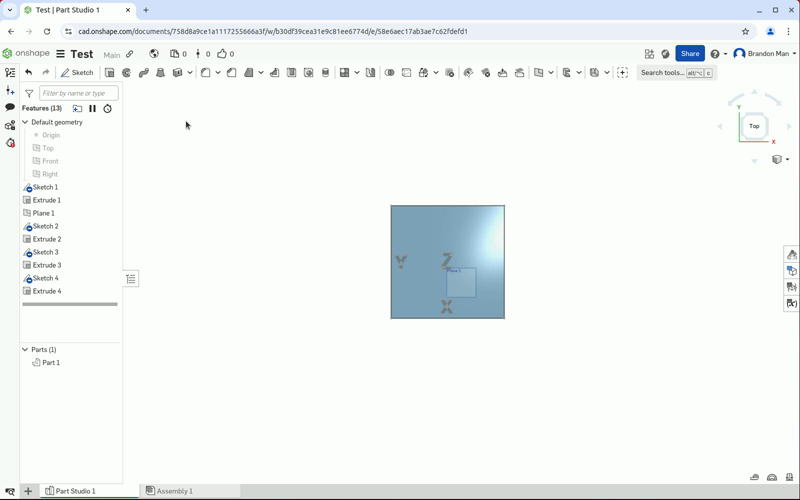
key(shift+h)
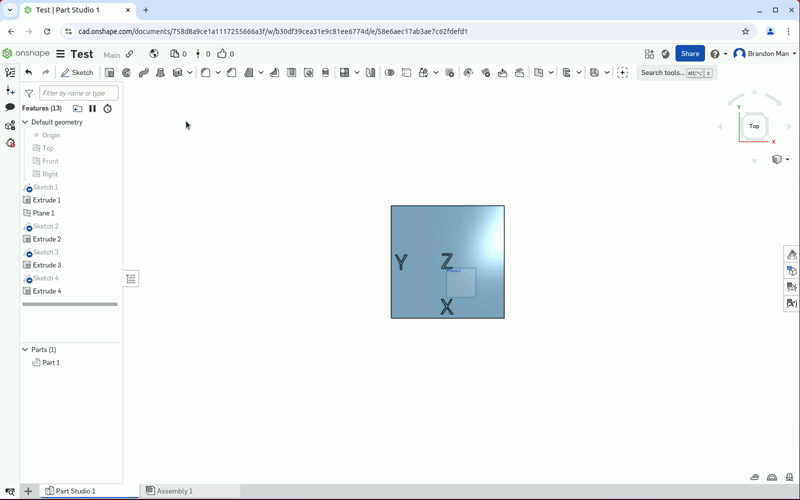
mouse_move(73, 189)
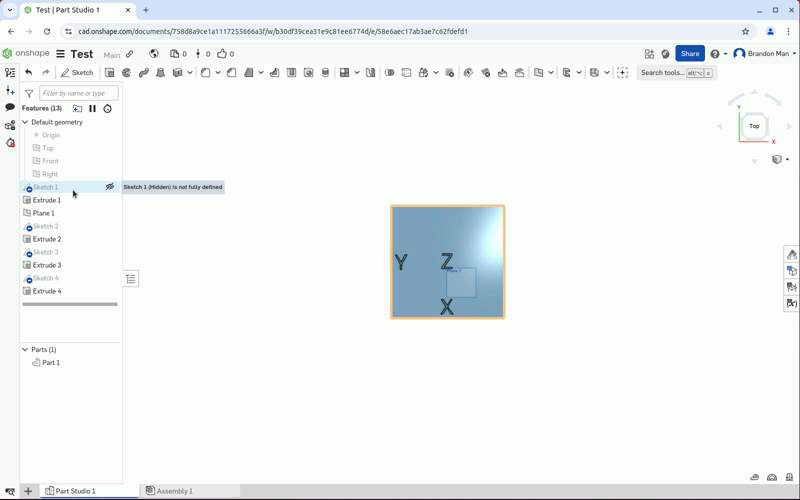
click(73, 189)
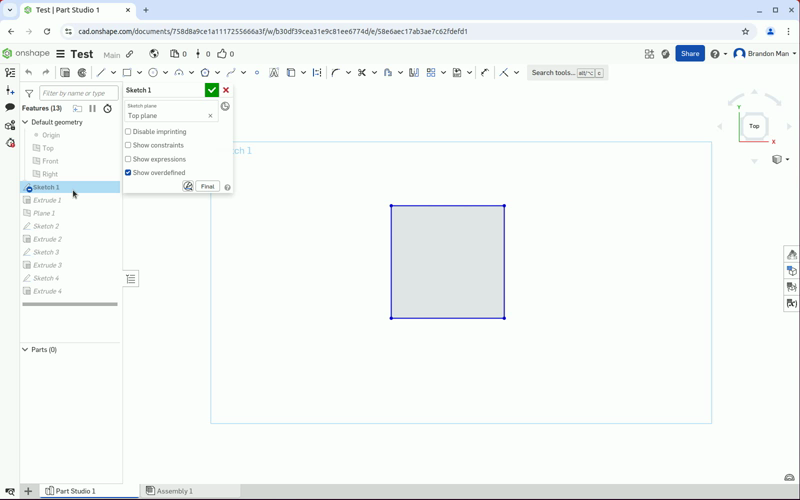
mouse_move(229, 92)
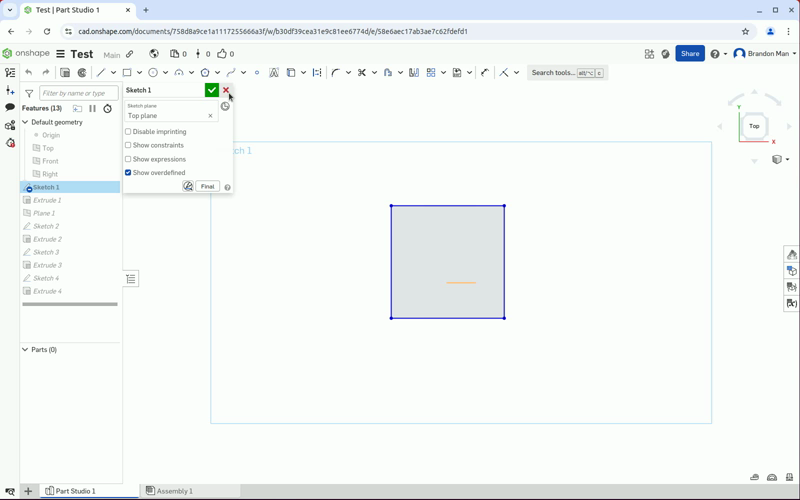
click(229, 92)
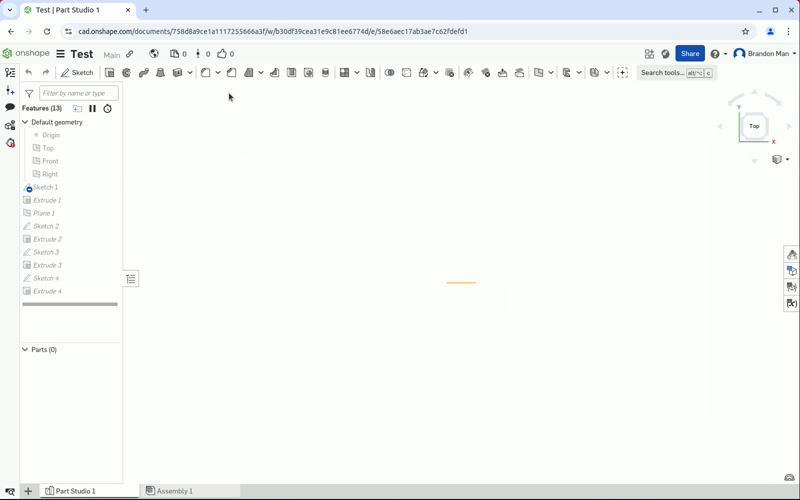
key(shift+s)
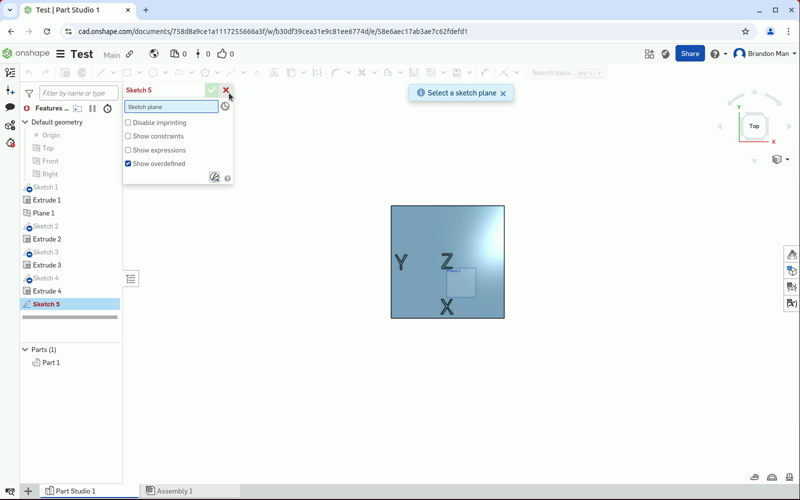
mouse_move(73, 215)
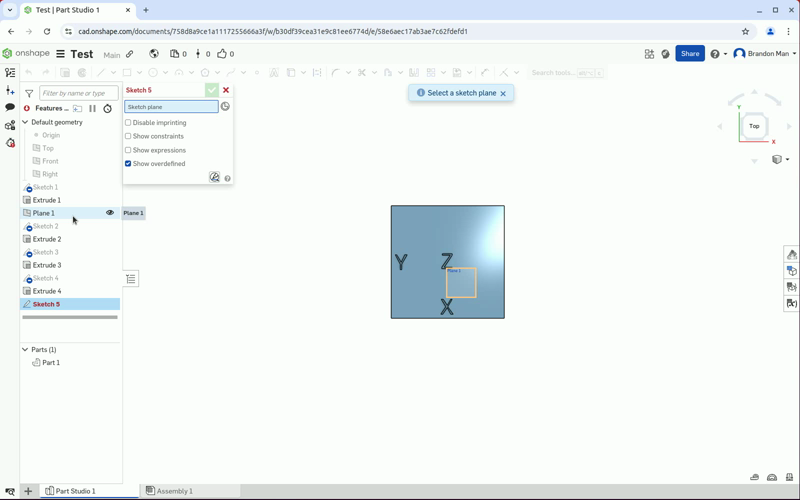
click(73, 215)
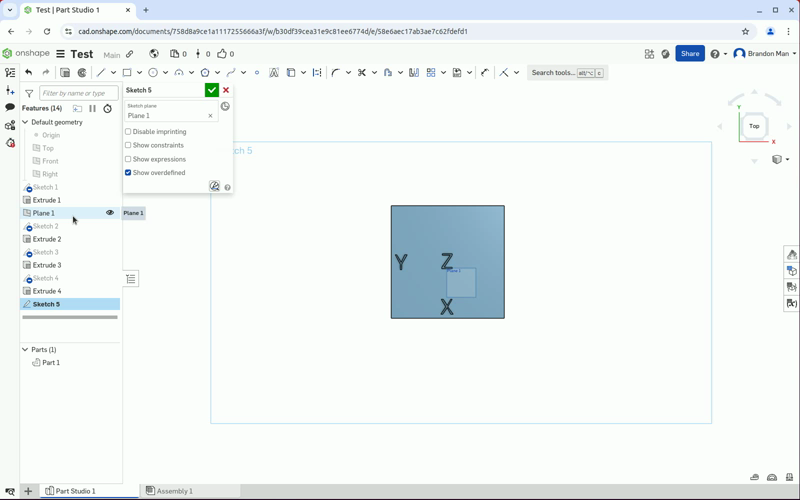
mouse_move(73, 352)
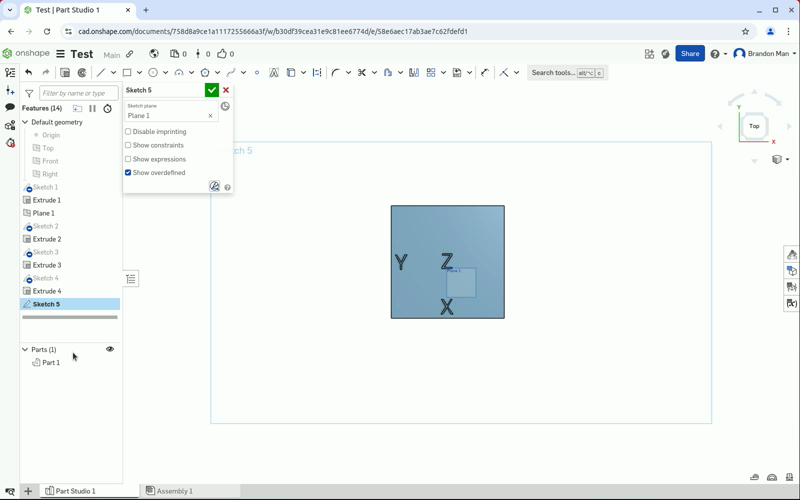
key(y)
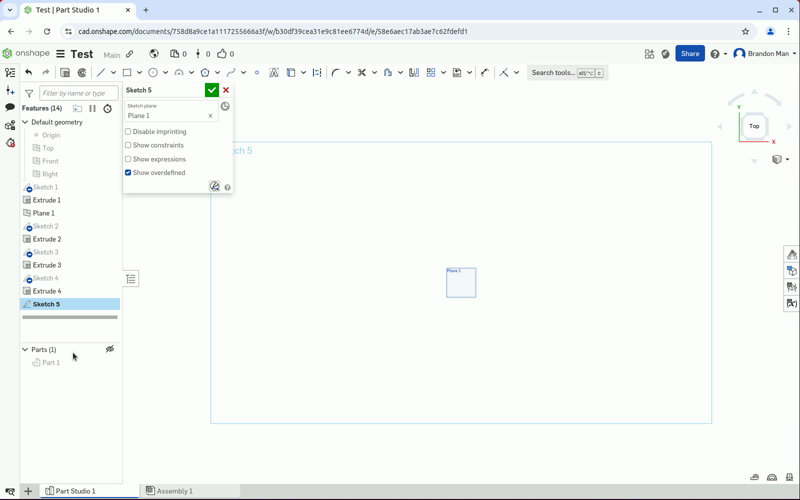
key(l)
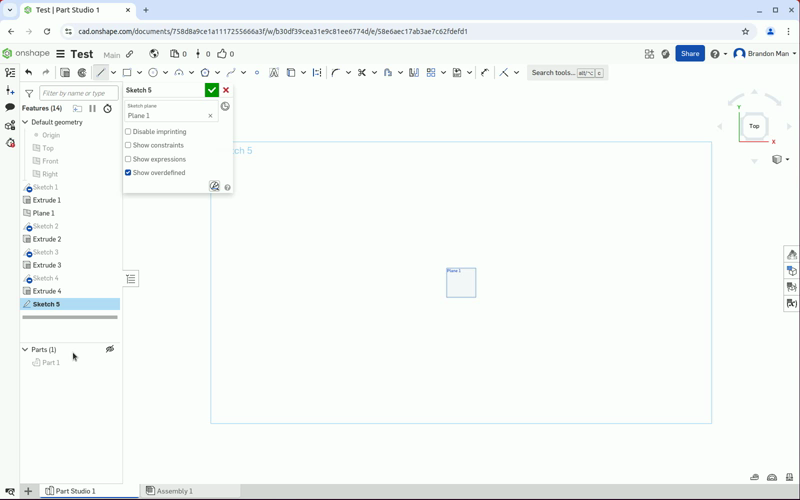
key_down(shift)
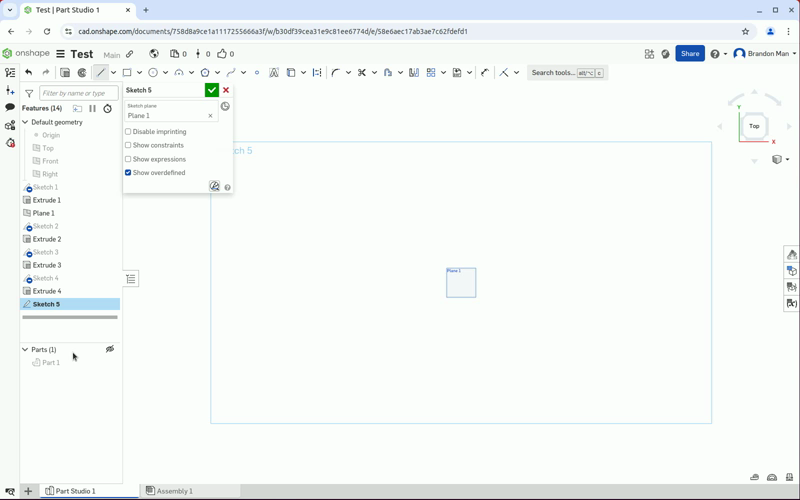
mouse_move(396, 288)
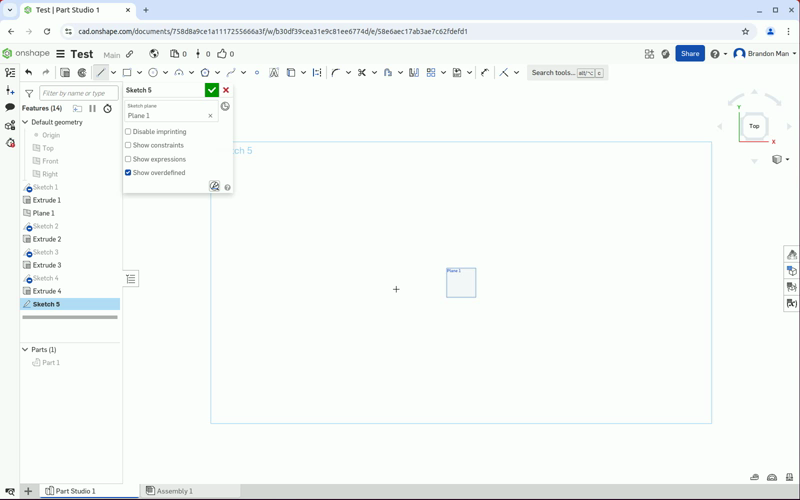
click(396, 288)
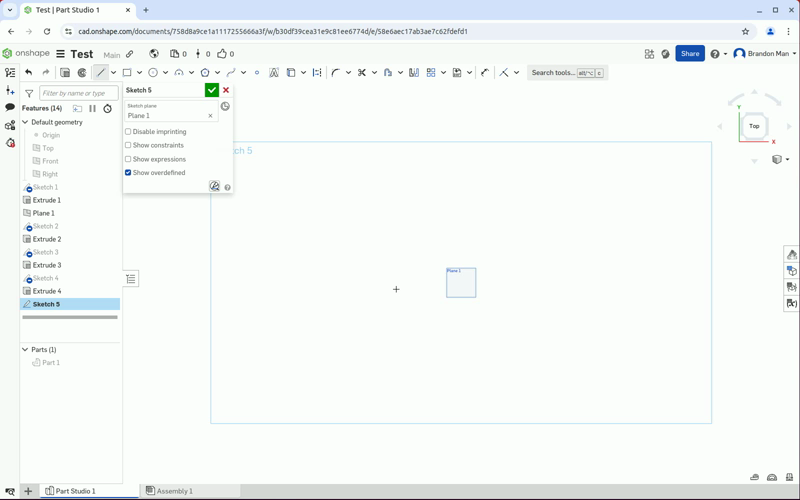
key_up(shift)
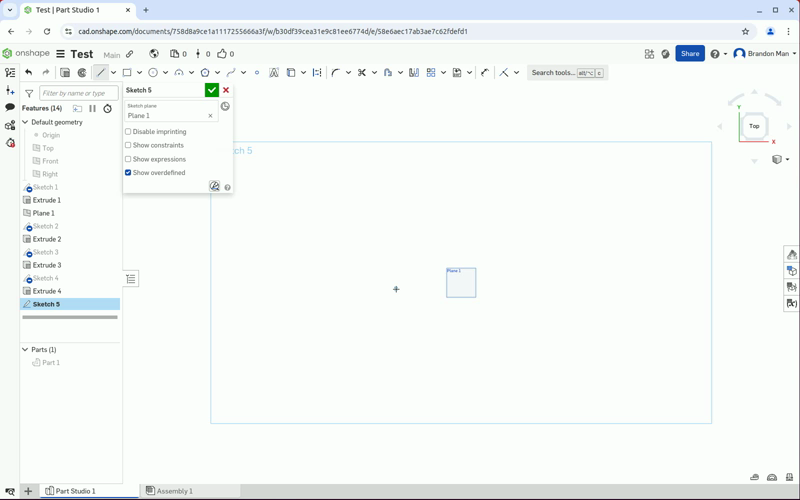
key_down(shift)
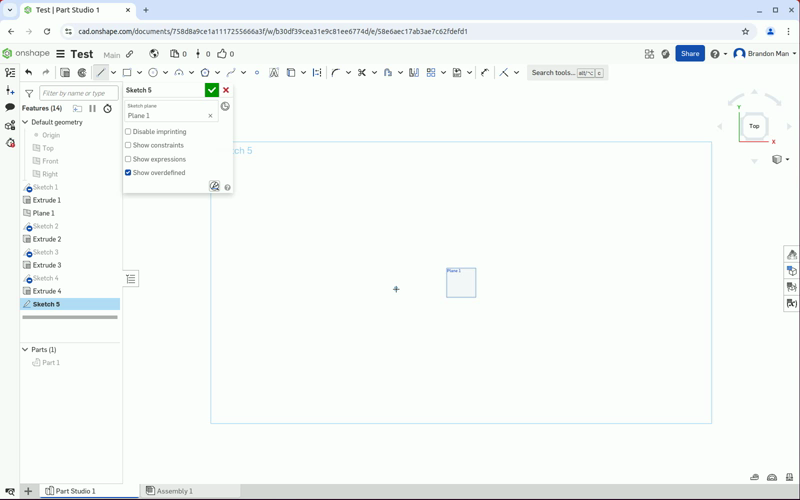
mouse_move(426, 288)
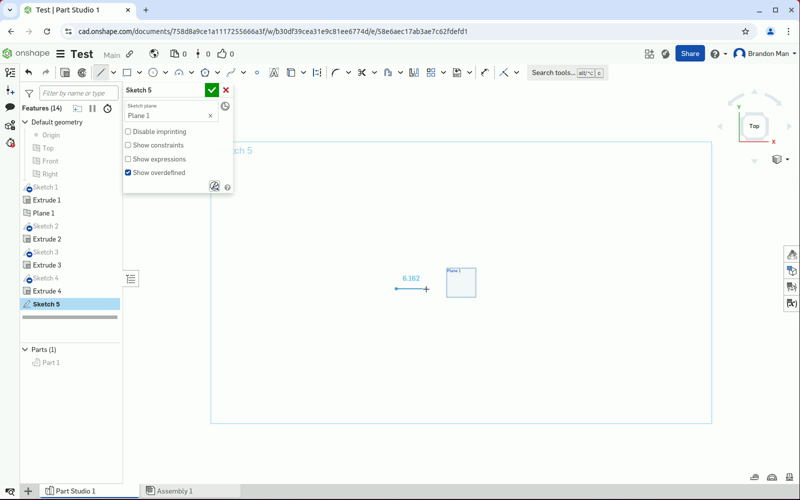
mouse_move(398, 288)
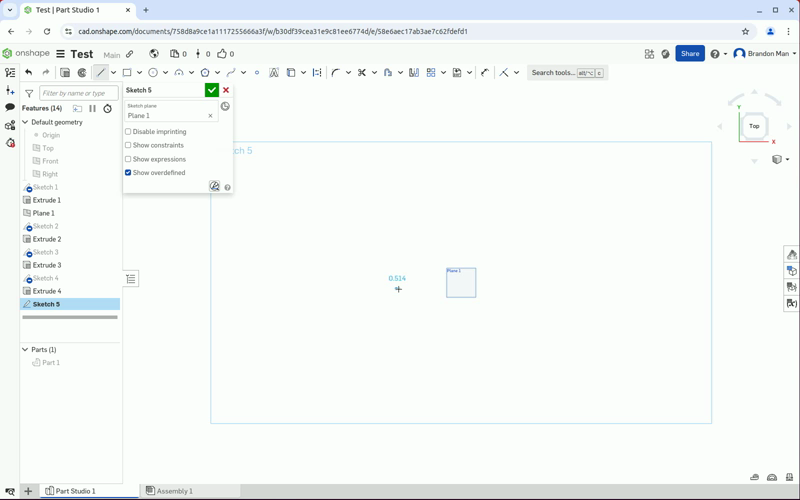
scroll(6)
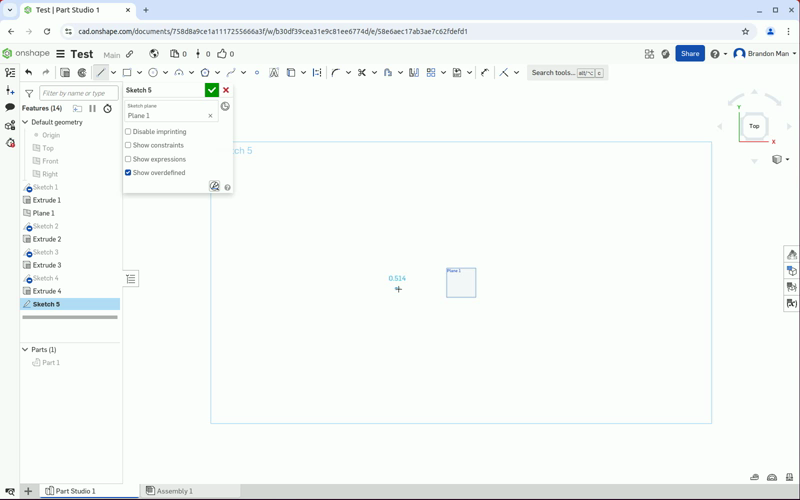
scroll(6)
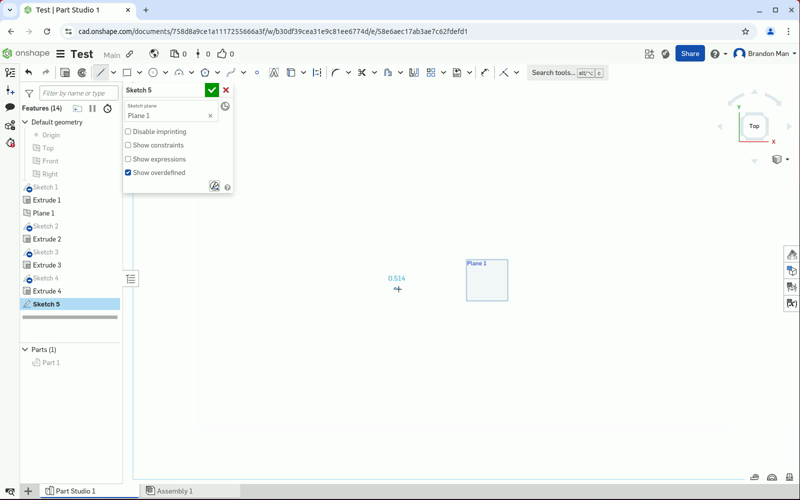
scroll(6)
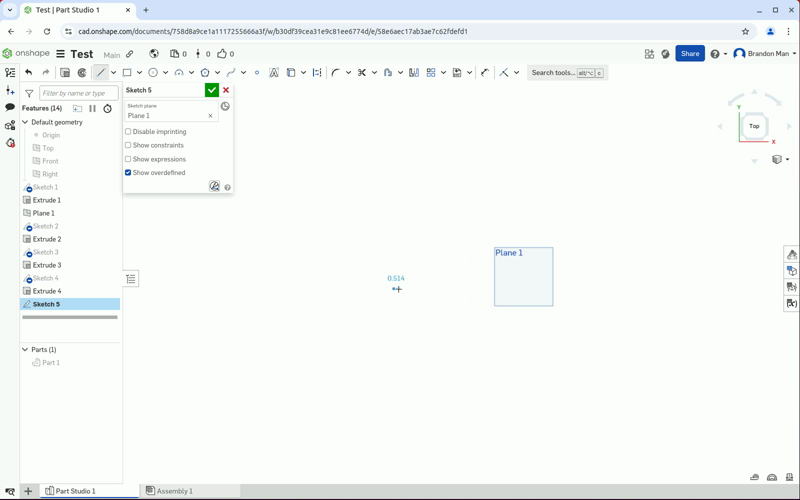
scroll(6)
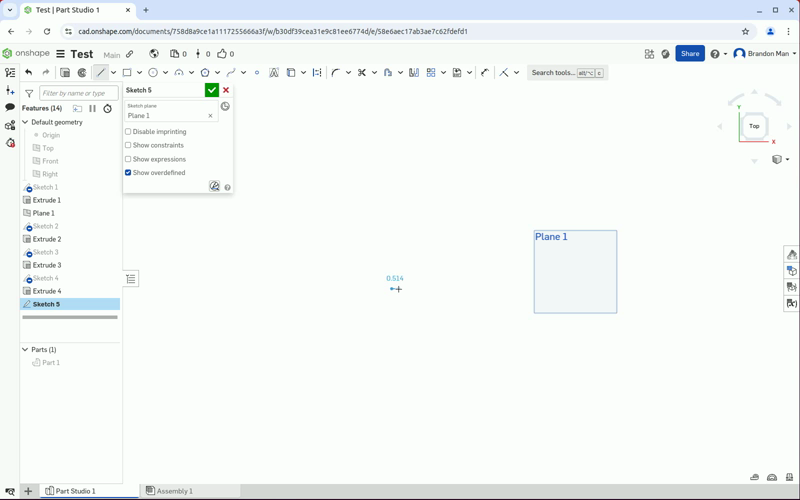
scroll(6)
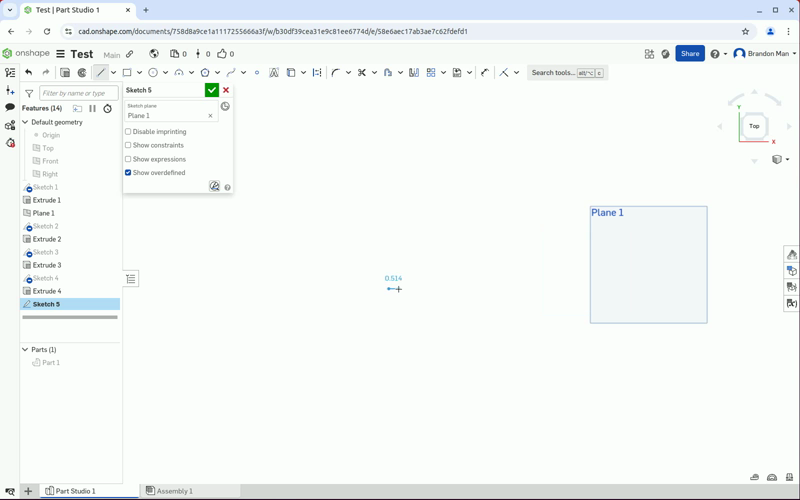
scroll(6)
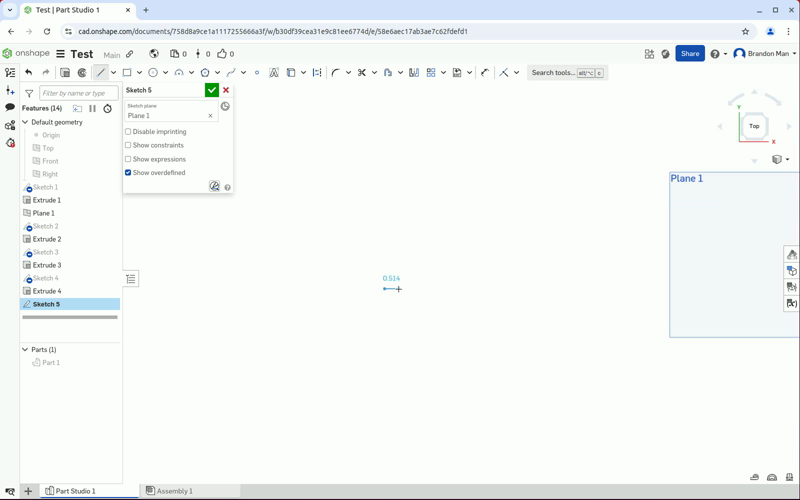
scroll(6)
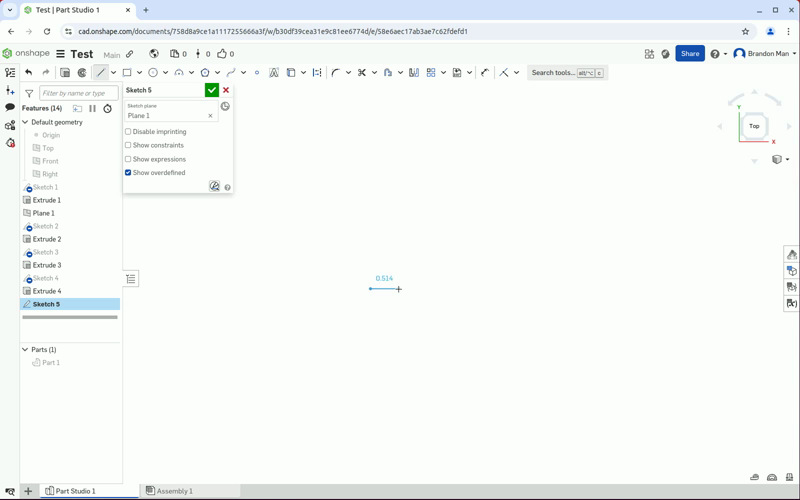
click(398, 288)
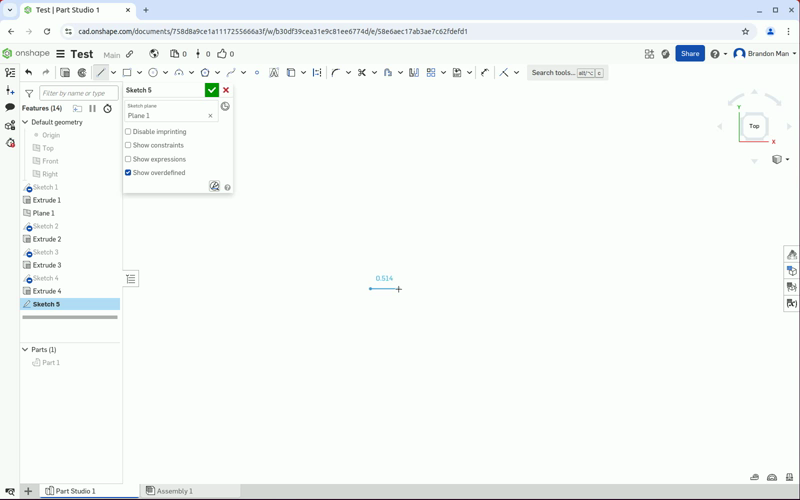
scroll(-6)
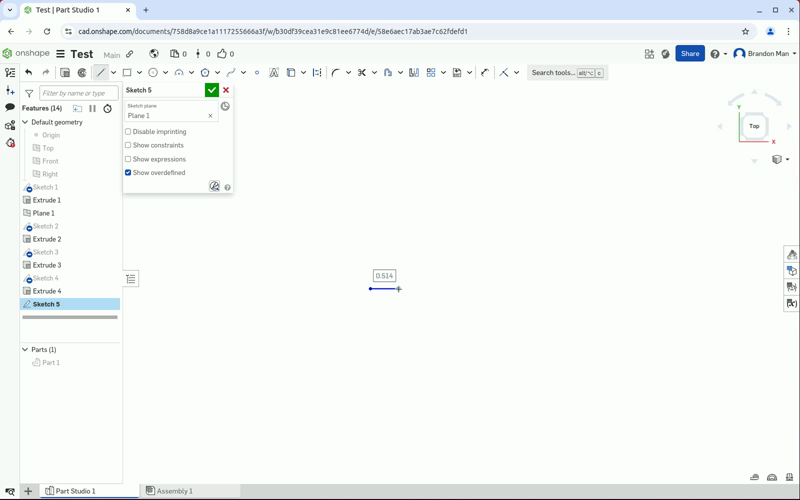
scroll(-6)
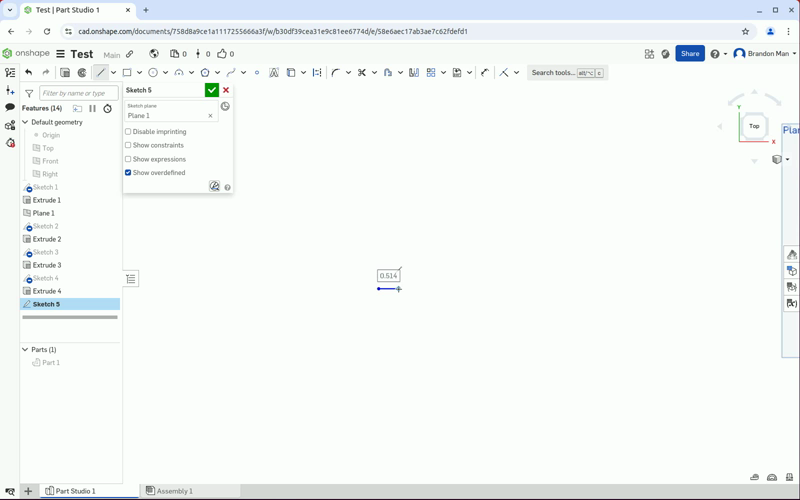
scroll(-6)
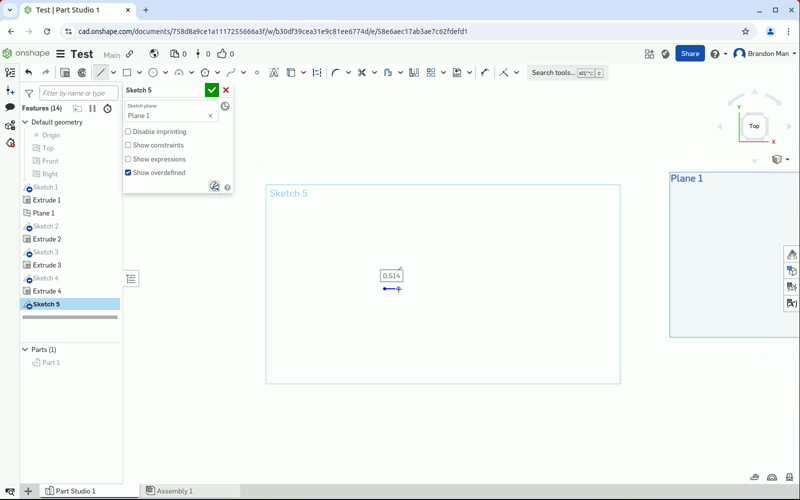
scroll(-6)
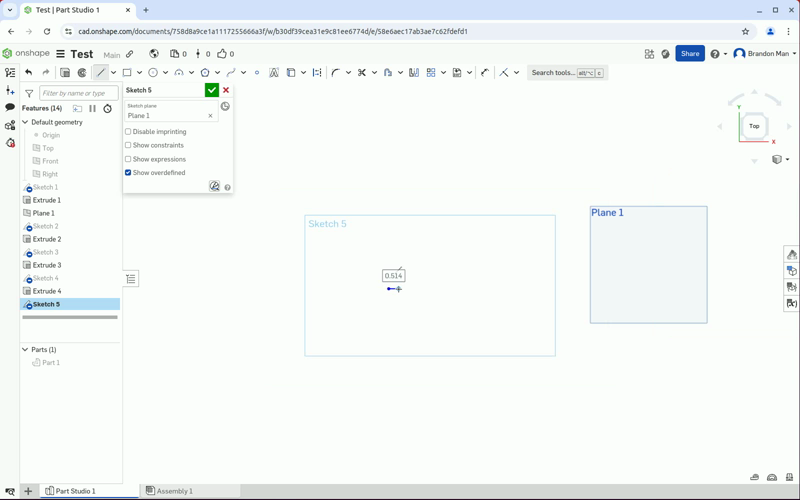
scroll(-6)
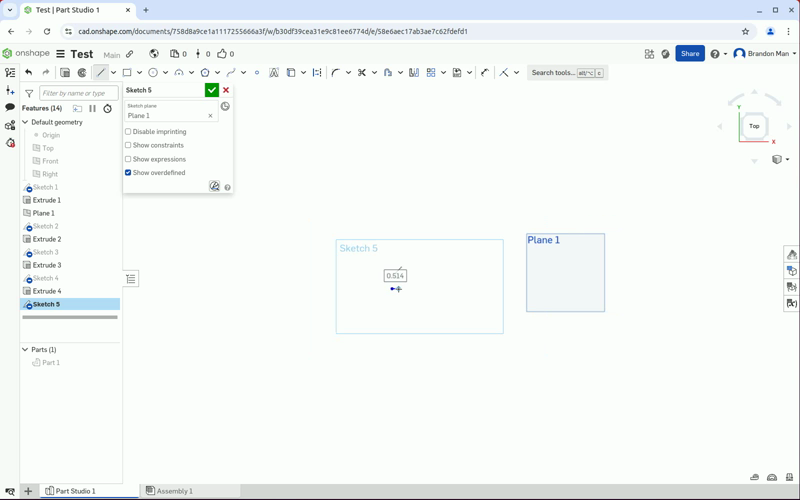
scroll(-6)
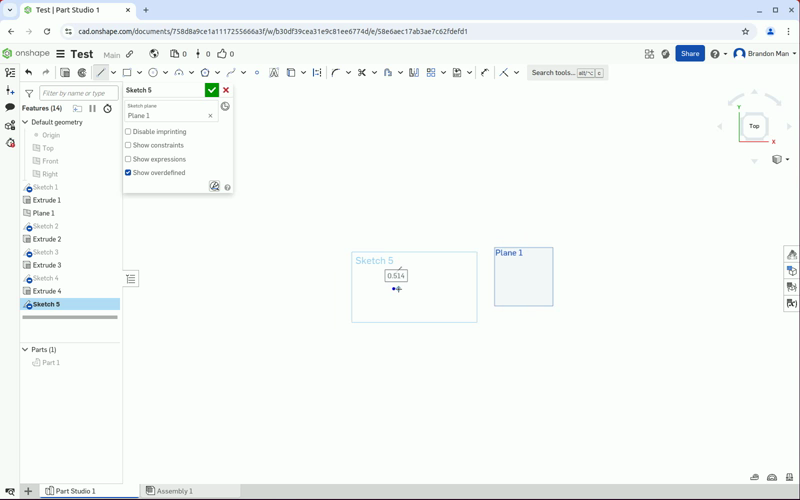
scroll(-6)
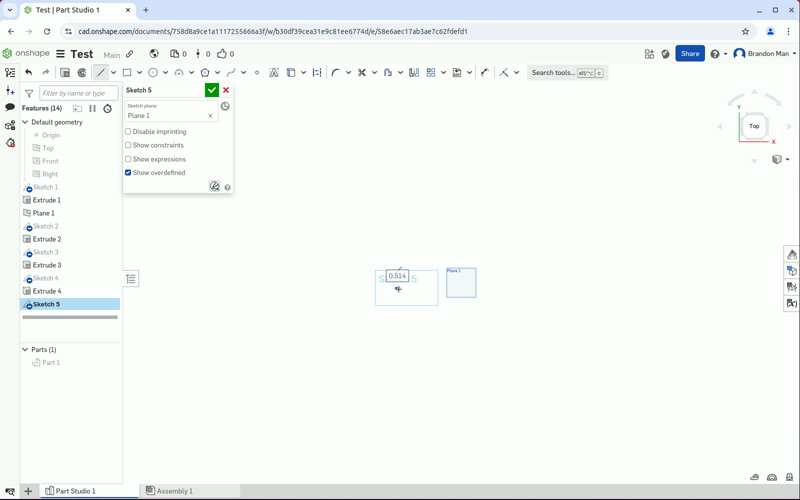
key_up(shift)
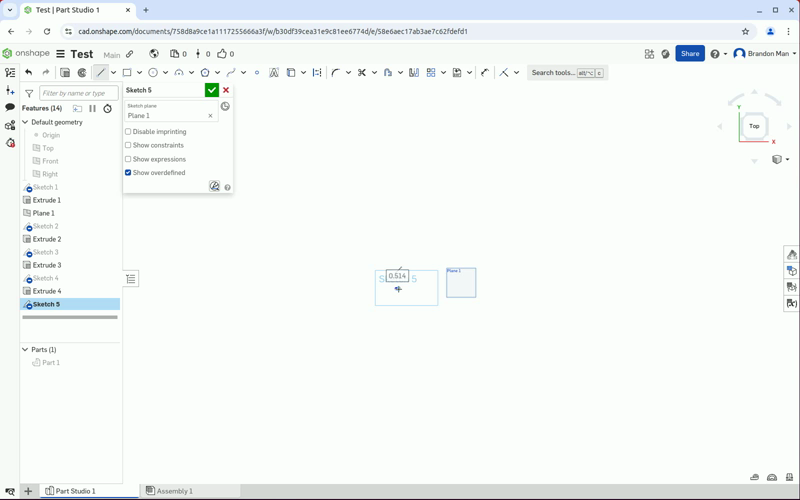
key_down(shift)
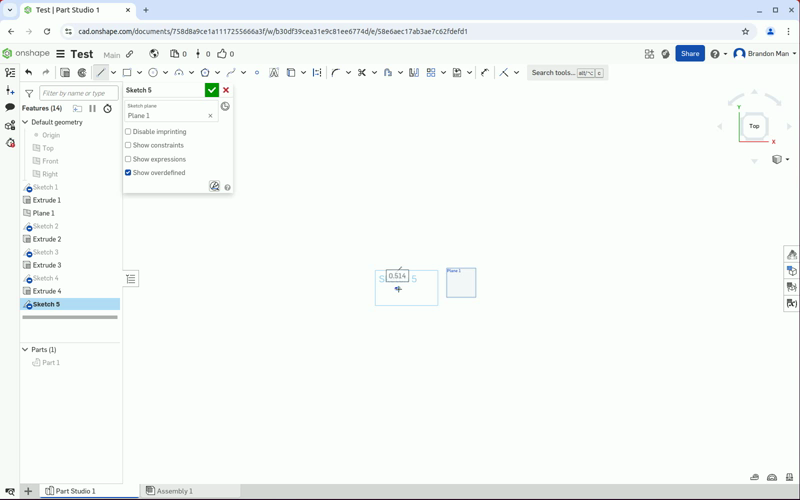
mouse_move(428, 288)
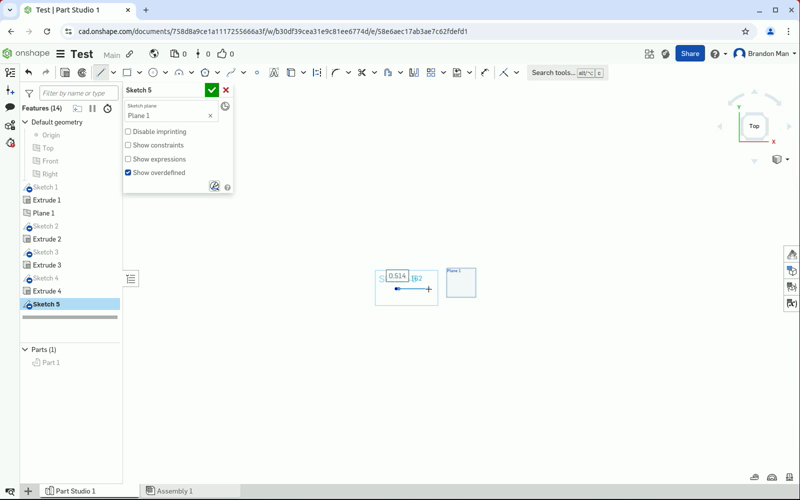
mouse_move(398, 312)
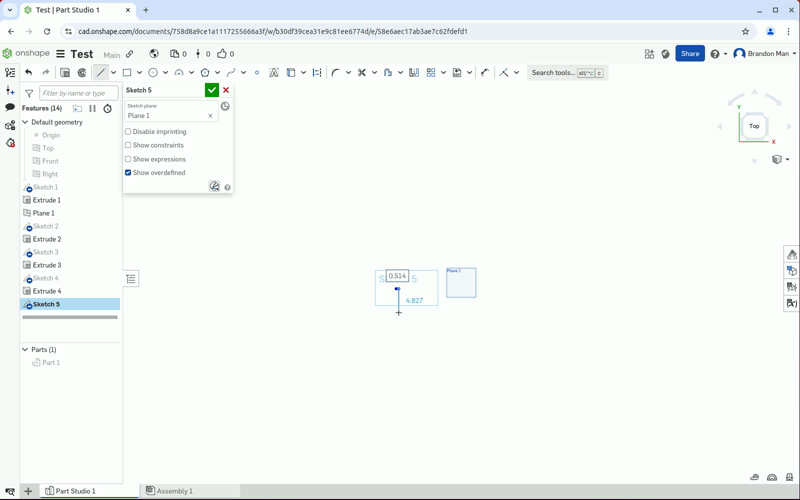
click(398, 312)
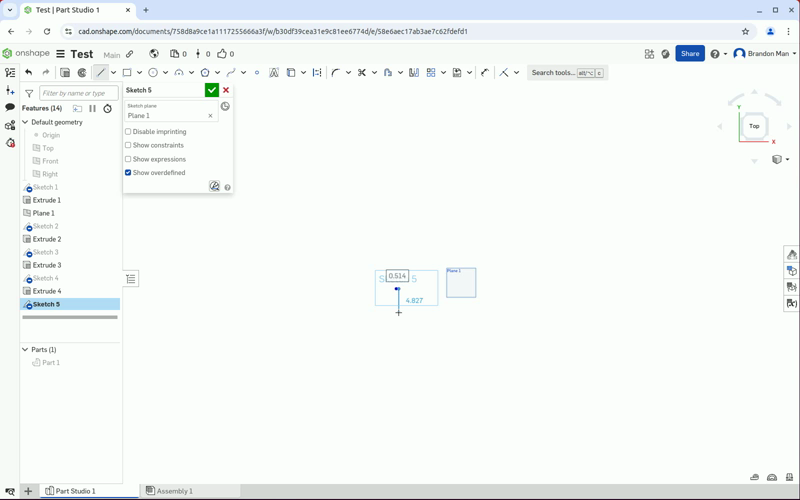
key_up(shift)
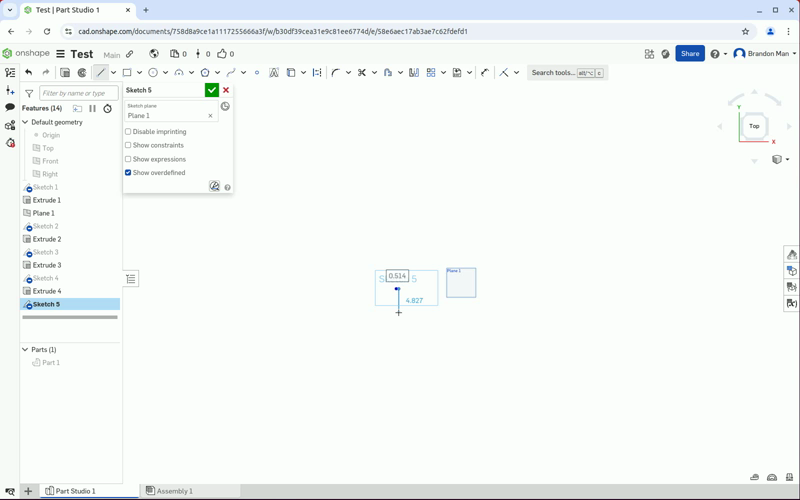
key_down(shift)
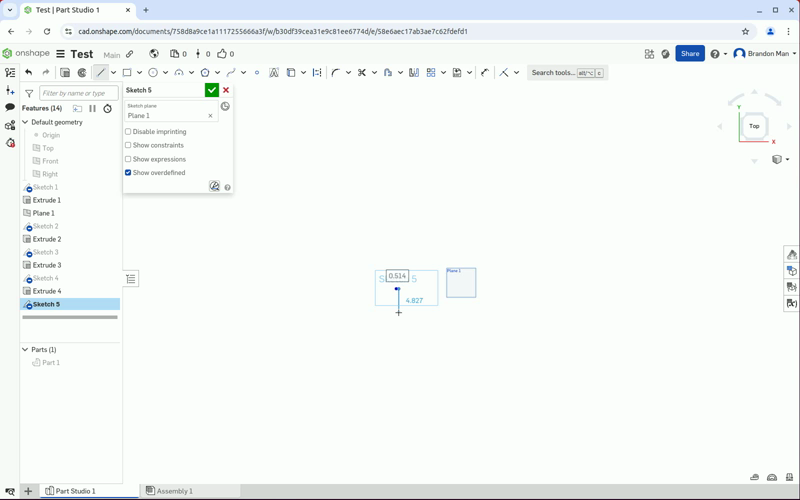
mouse_move(428, 312)
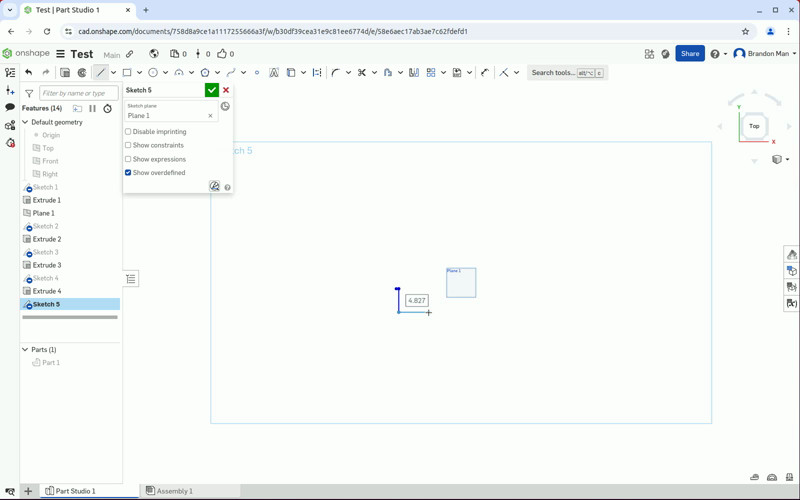
mouse_move(421, 312)
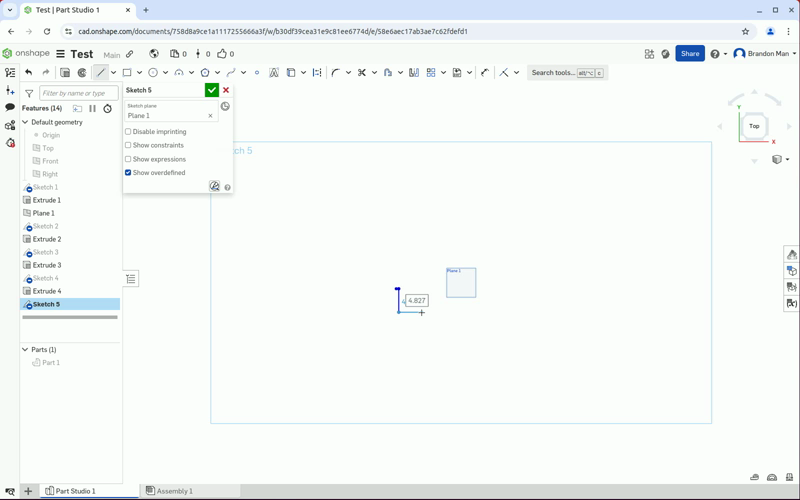
click(421, 312)
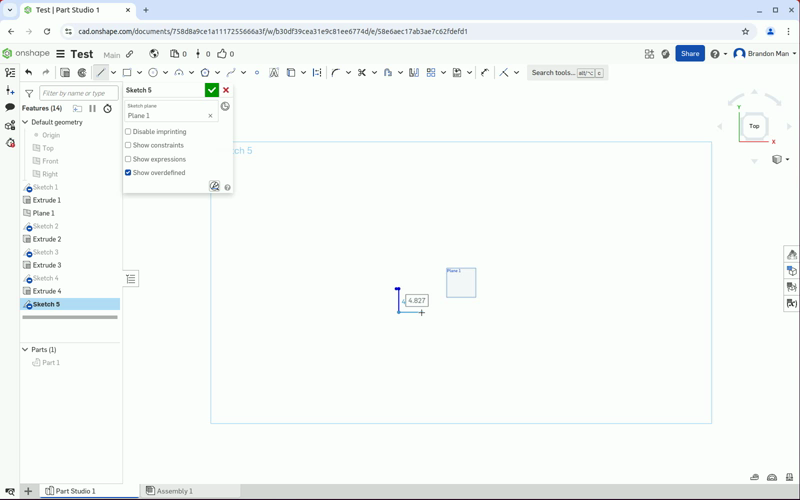
key_up(shift)
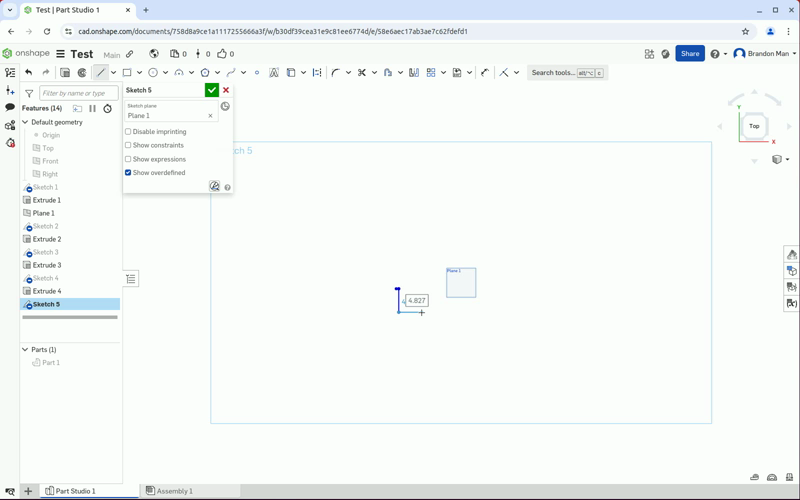
key_down(shift)
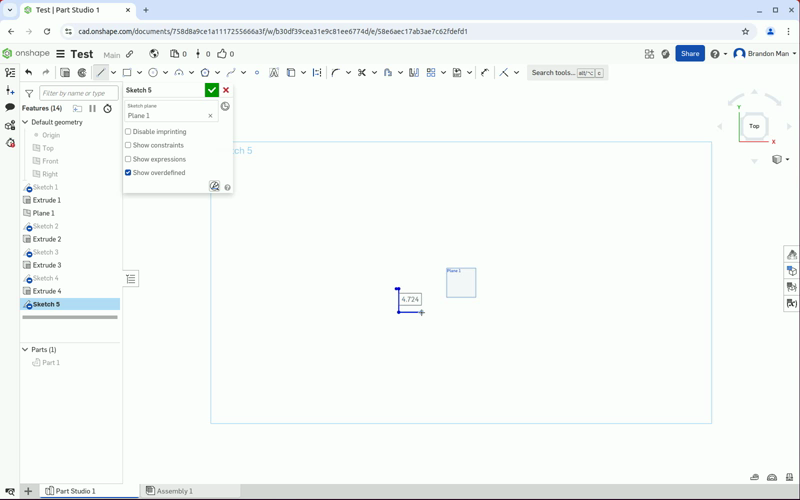
mouse_move(451, 312)
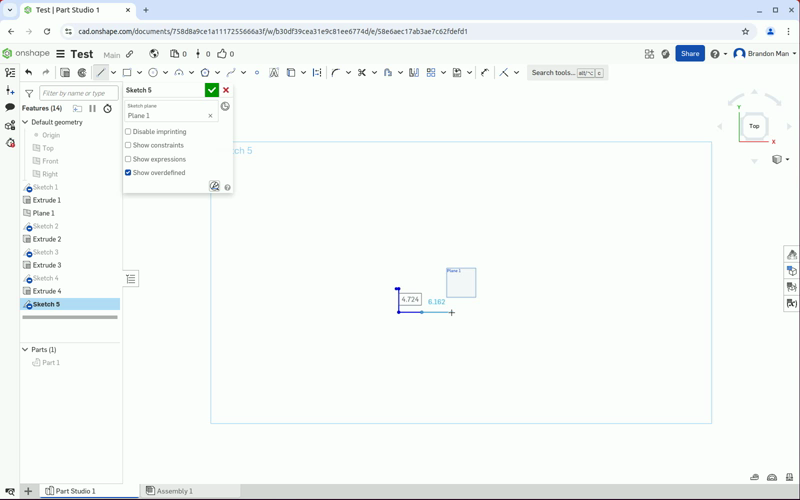
mouse_move(421, 314)
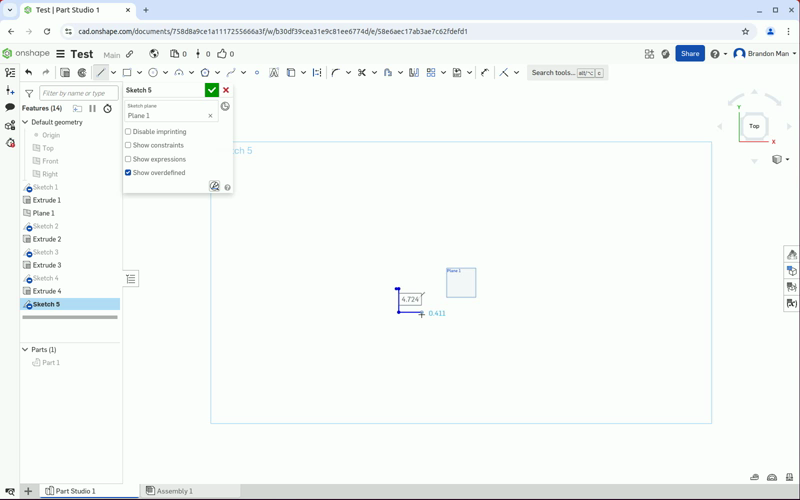
scroll(6)
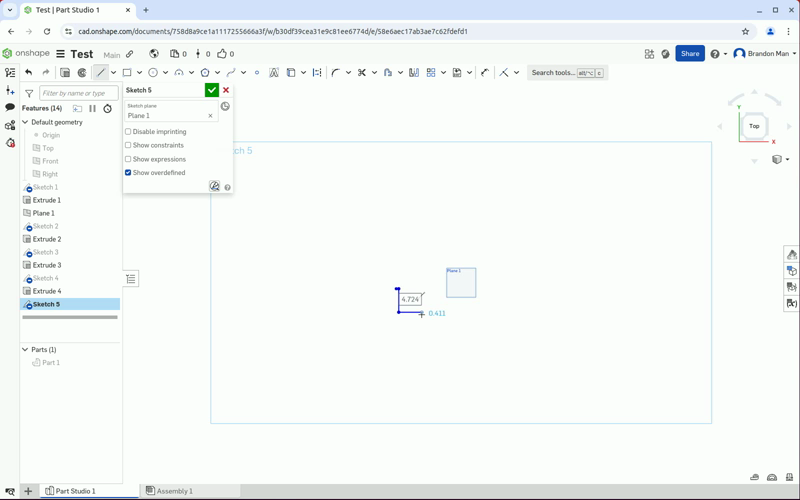
scroll(6)
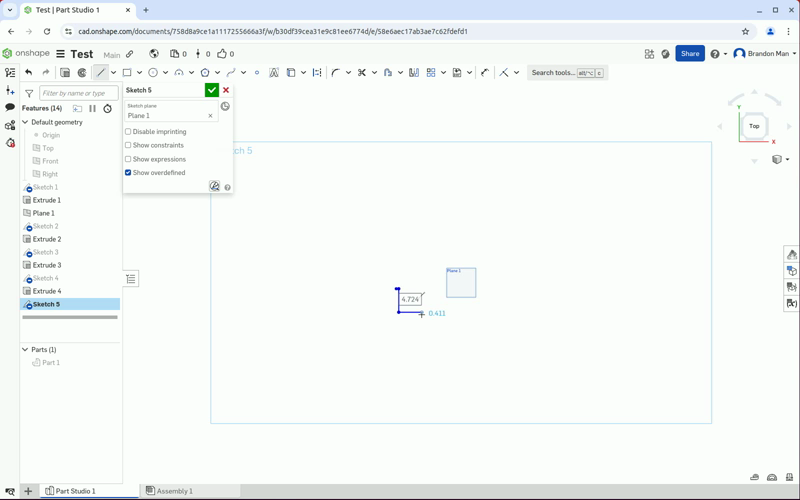
scroll(6)
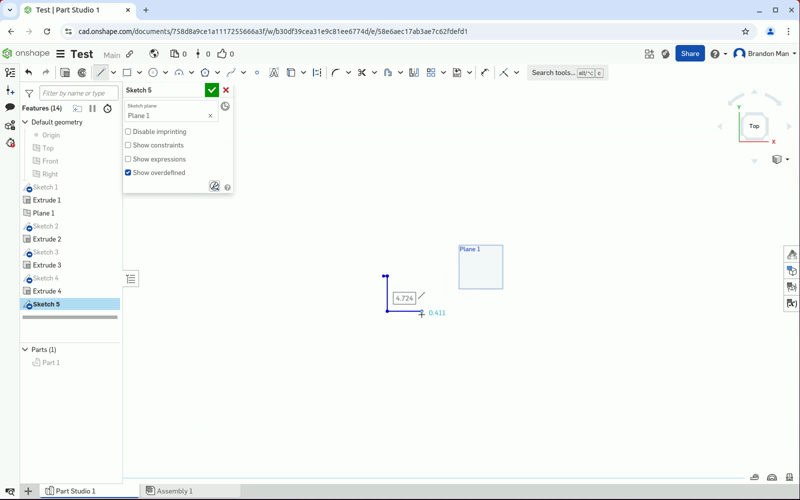
scroll(6)
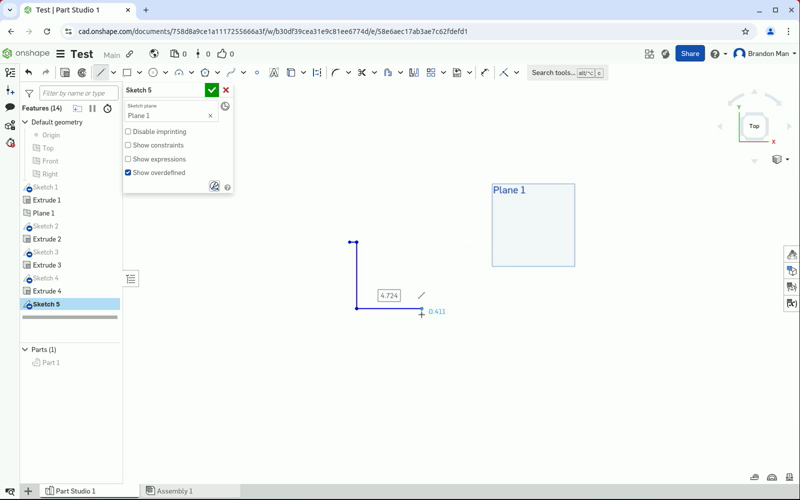
scroll(6)
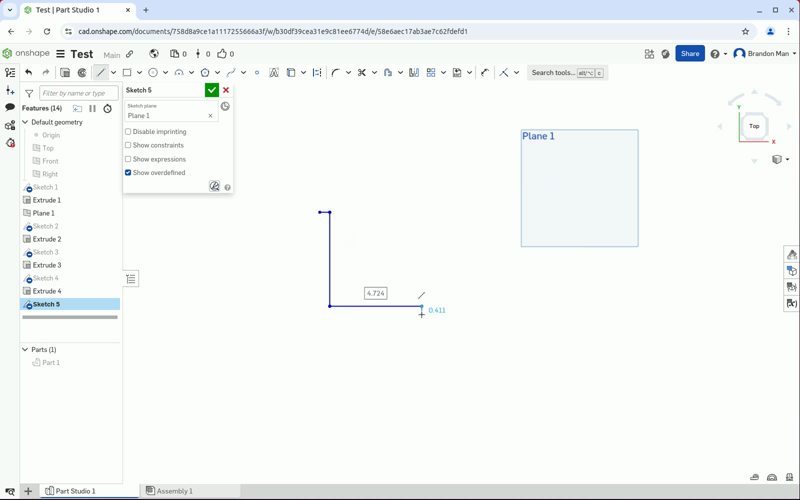
scroll(6)
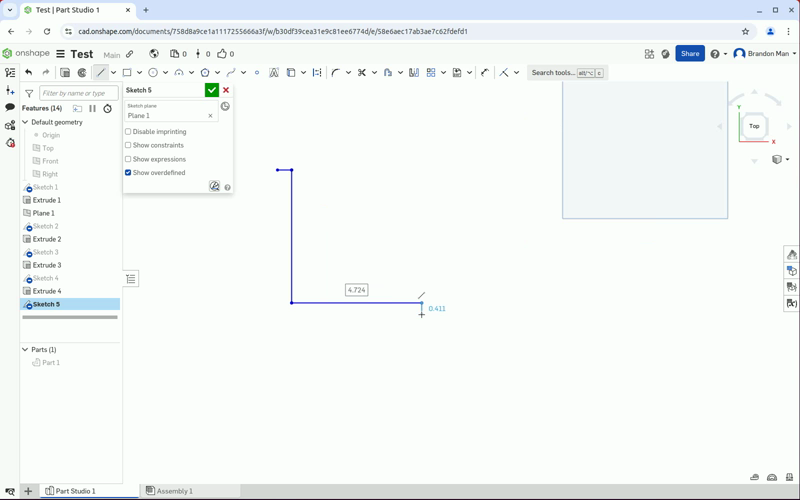
scroll(6)
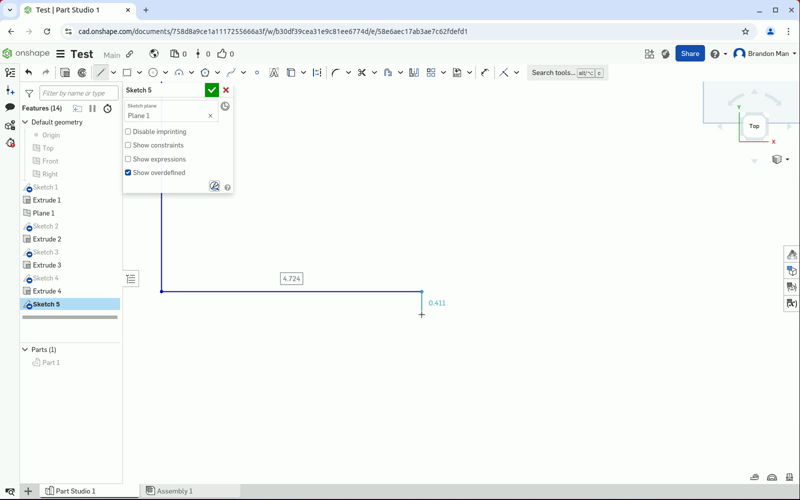
click(421, 314)
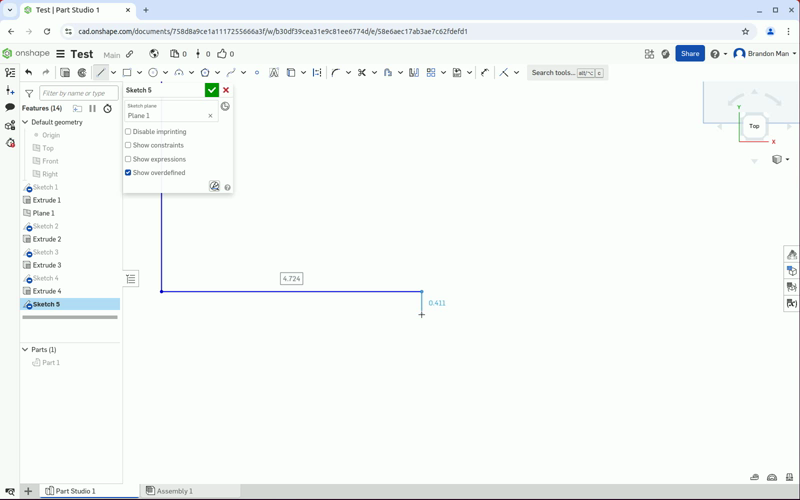
scroll(-6)
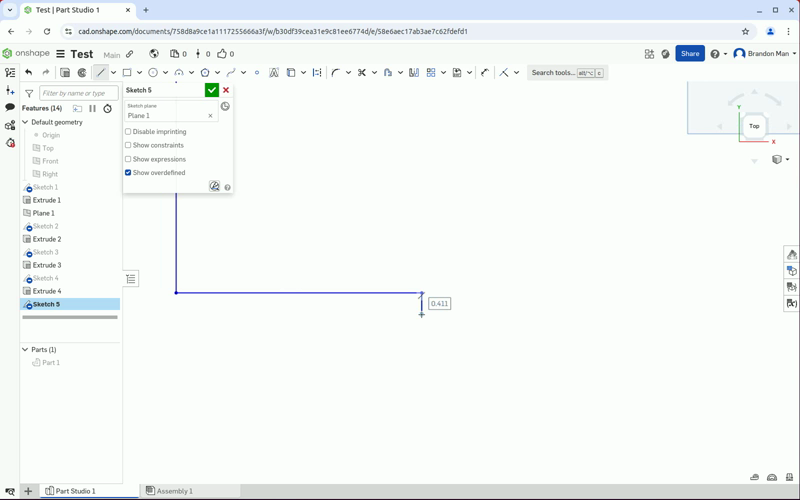
scroll(-6)
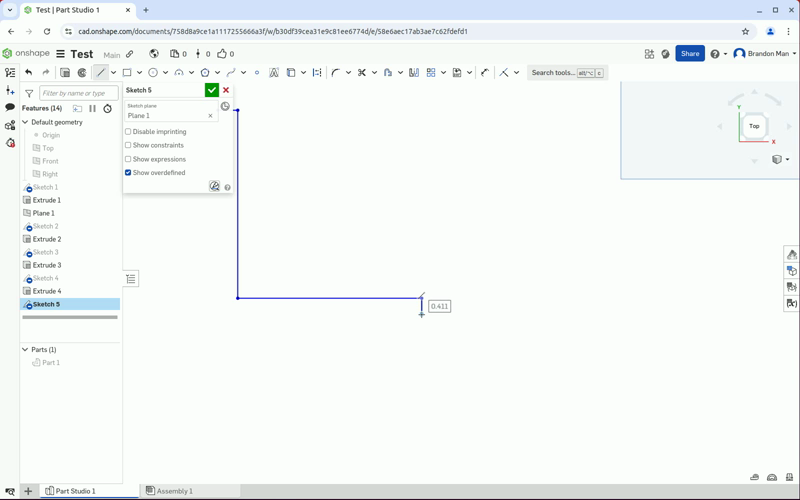
scroll(-6)
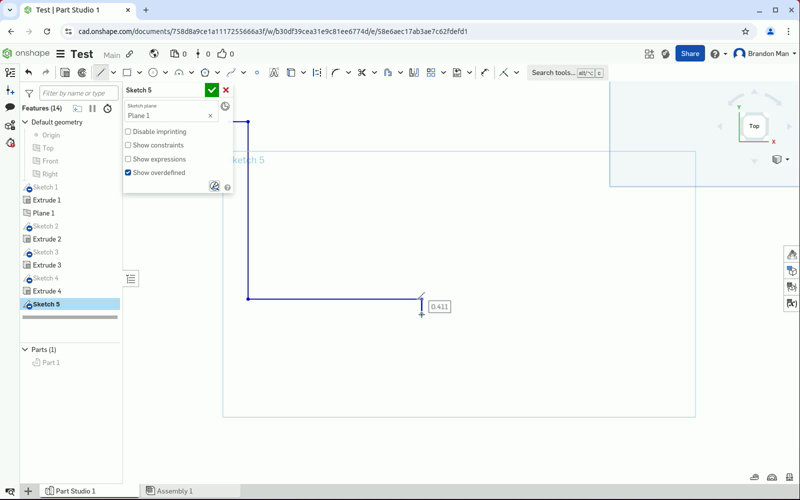
scroll(-6)
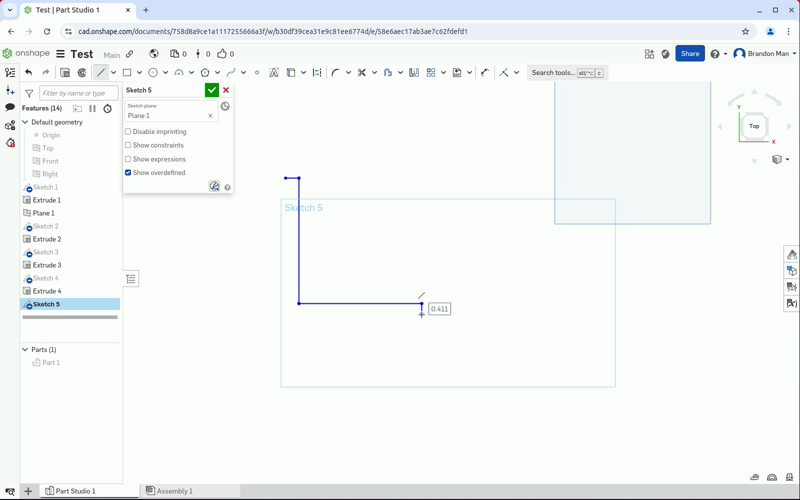
scroll(-6)
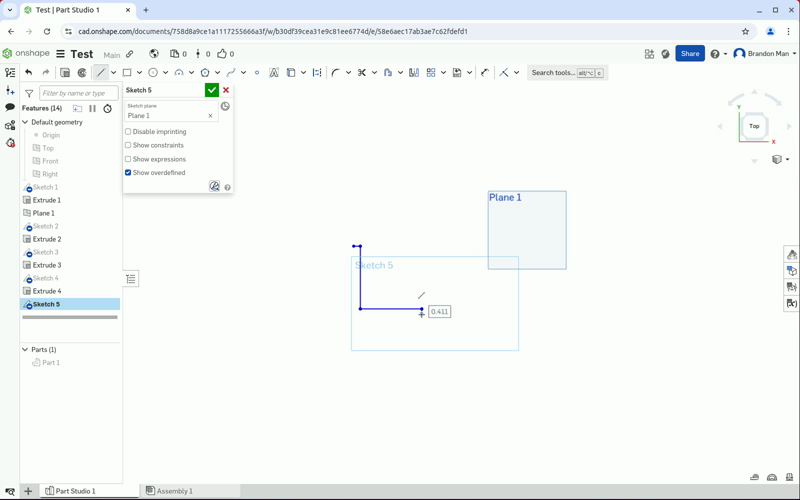
scroll(-6)
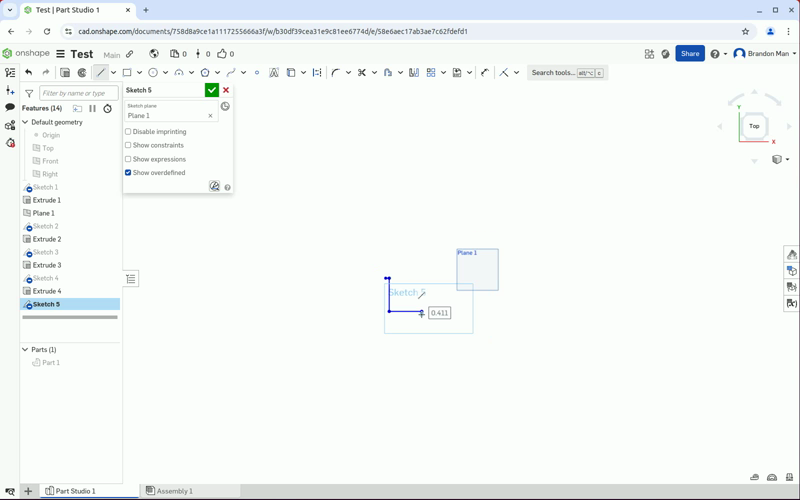
scroll(-6)
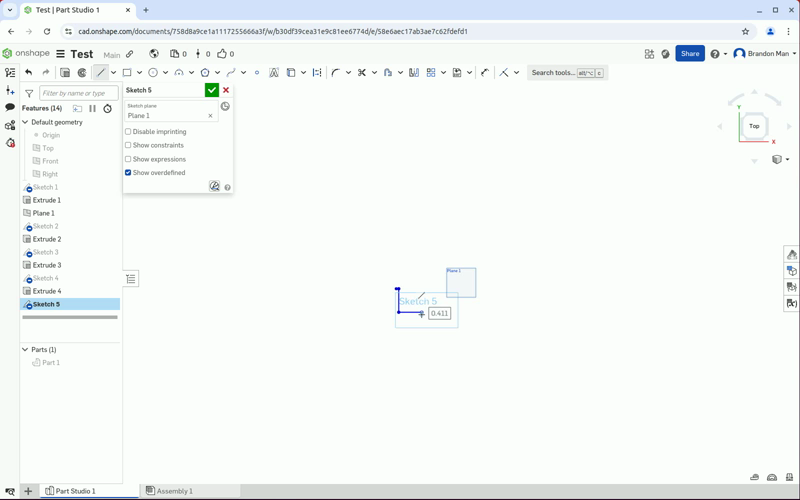
key_up(shift)
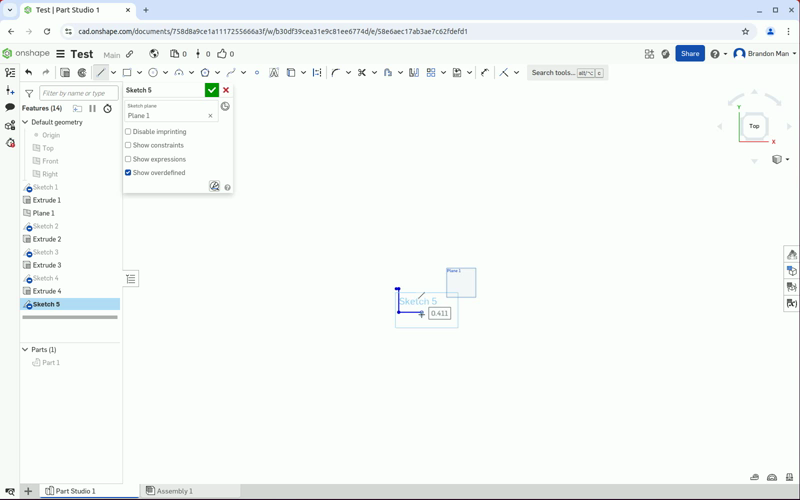
key_down(shift)
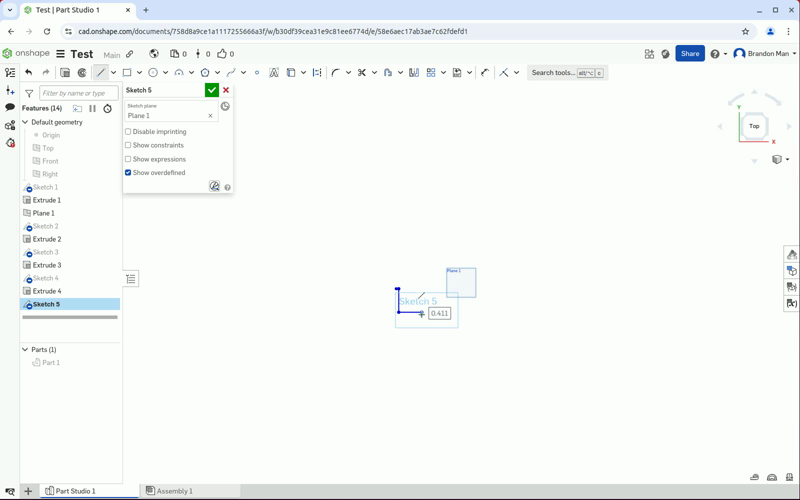
mouse_move(451, 314)
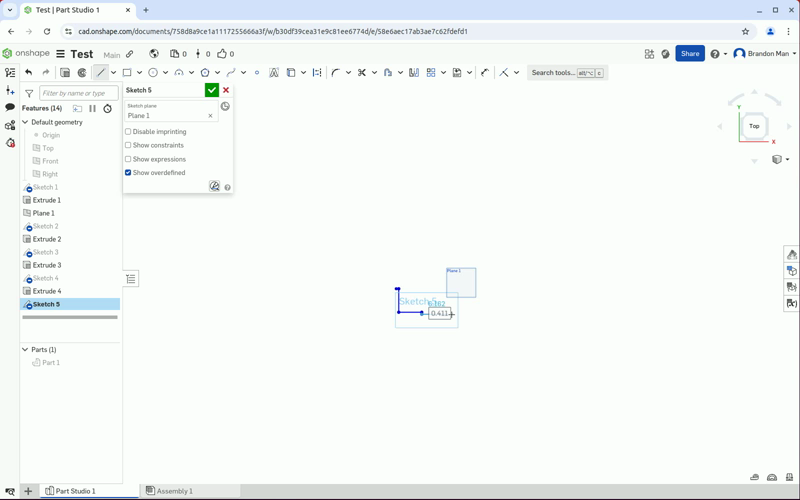
mouse_move(428, 311)
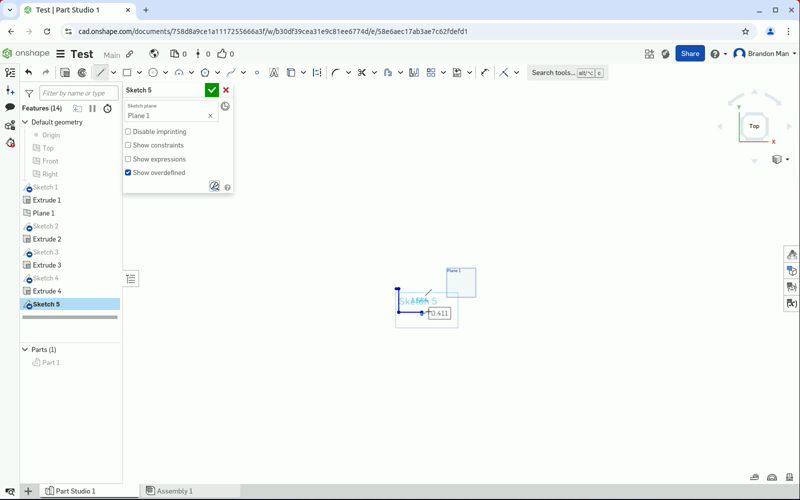
click(428, 311)
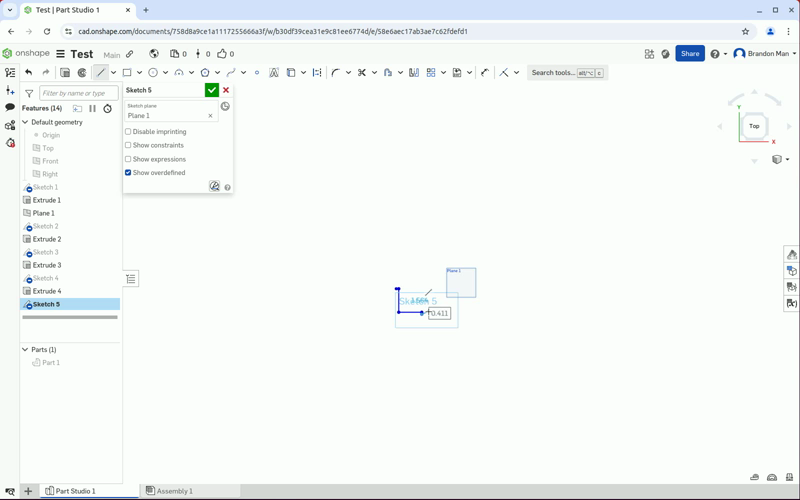
key_up(shift)
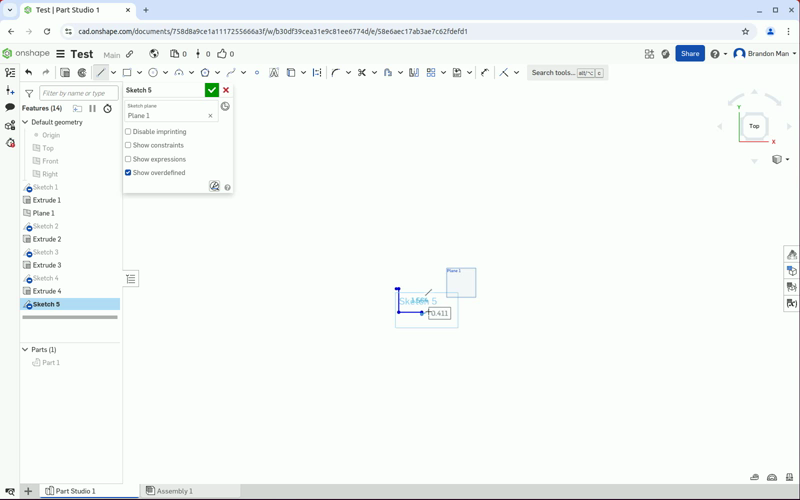
key_down(shift)
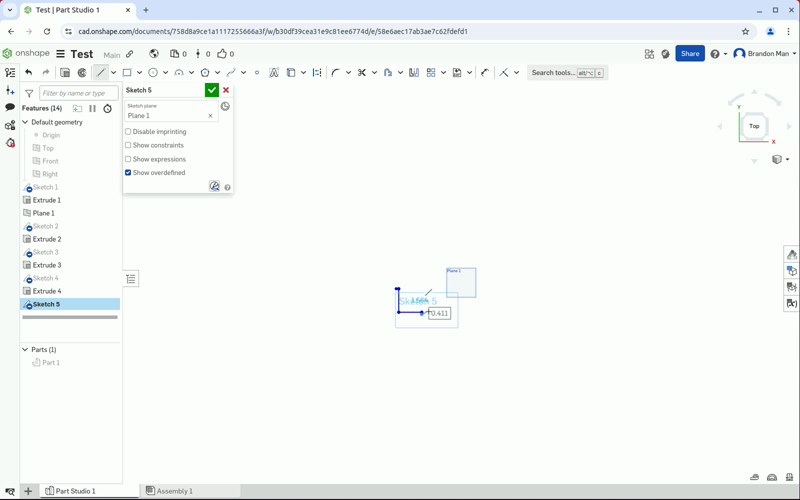
mouse_move(458, 311)
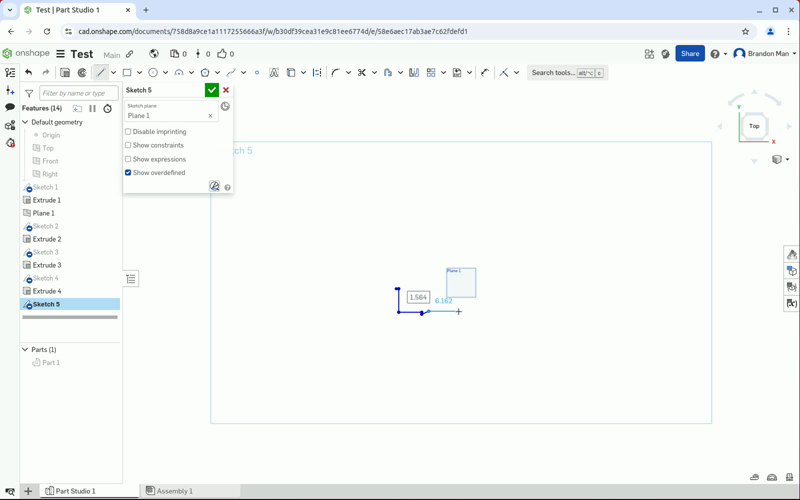
mouse_move(421, 308)
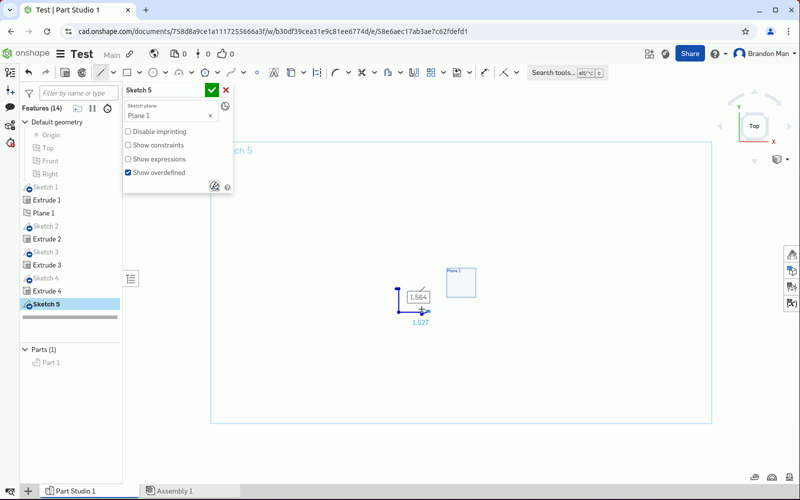
scroll(6)
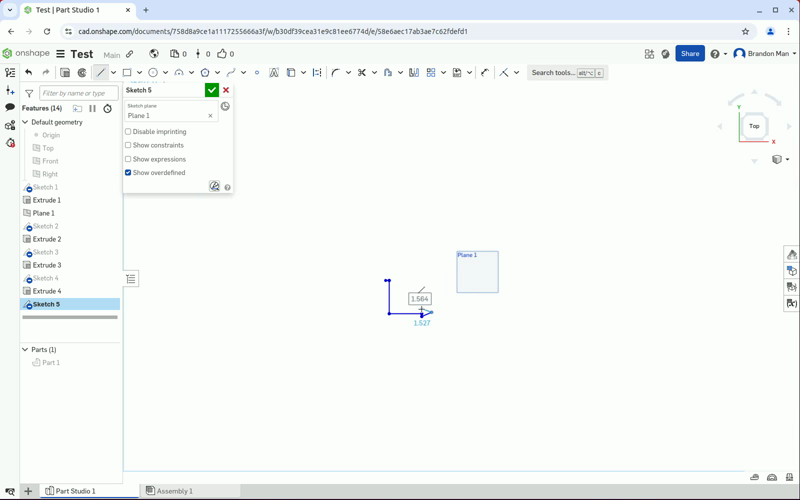
scroll(6)
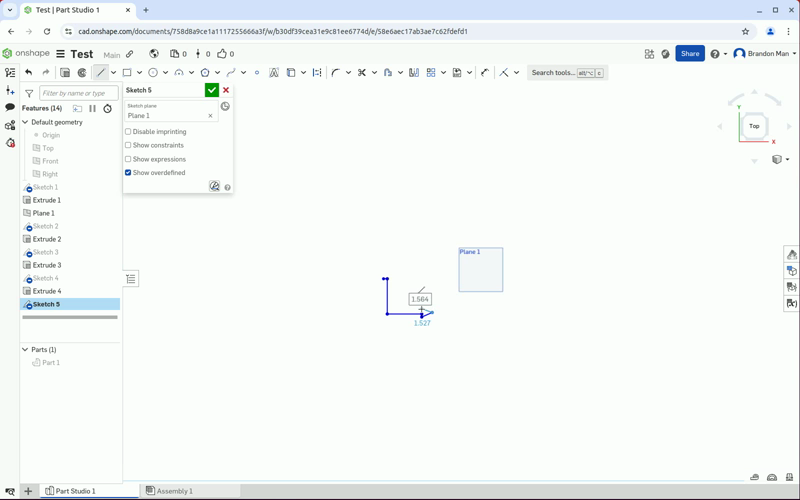
scroll(6)
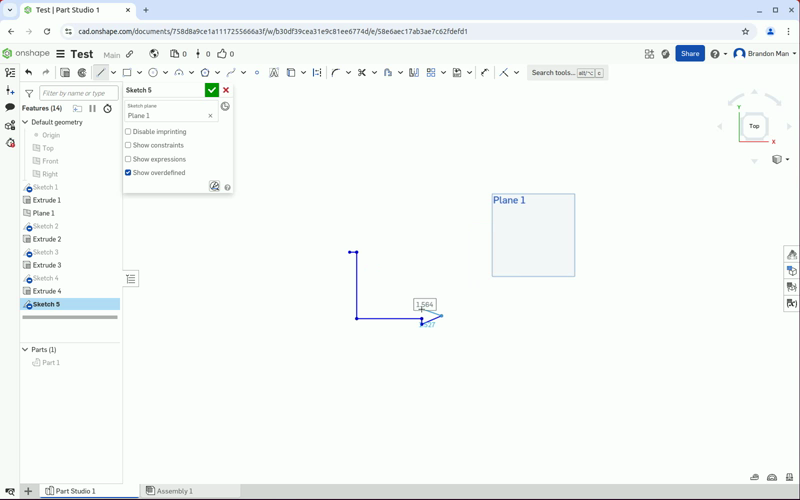
scroll(6)
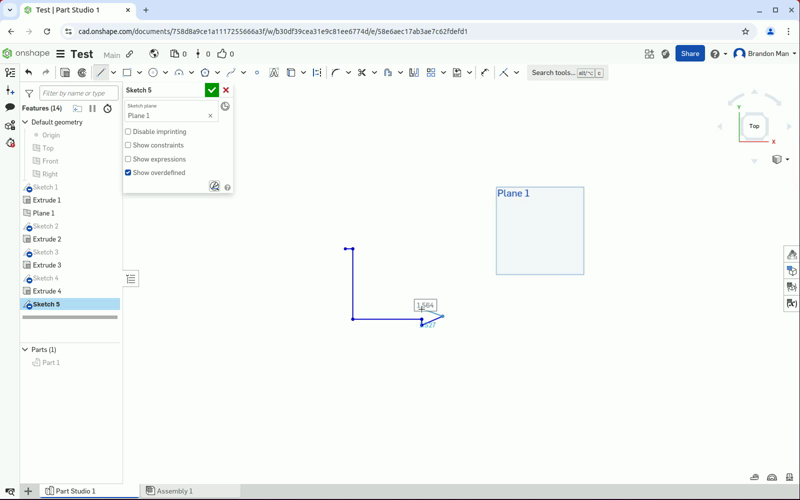
scroll(6)
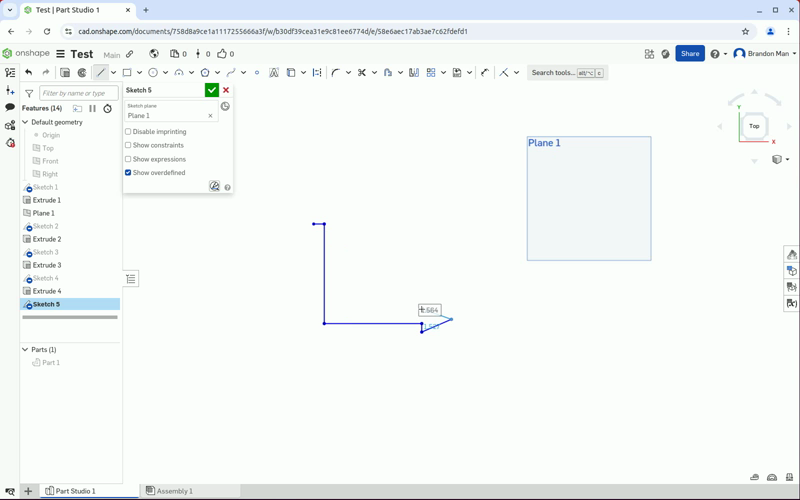
scroll(6)
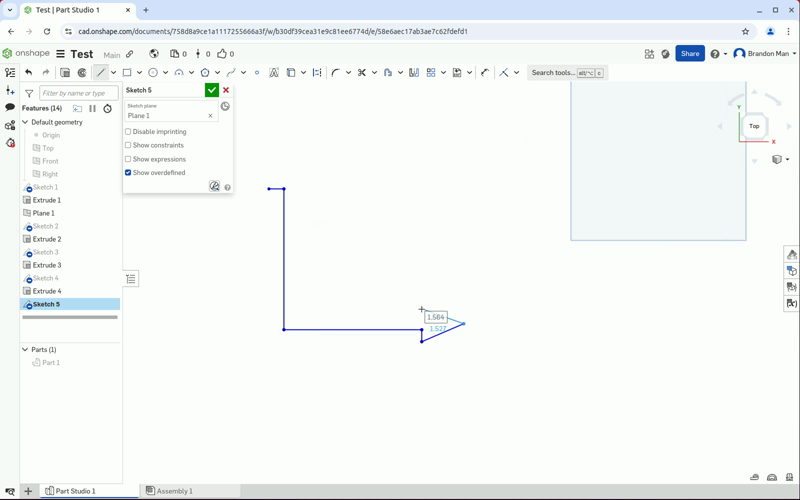
scroll(6)
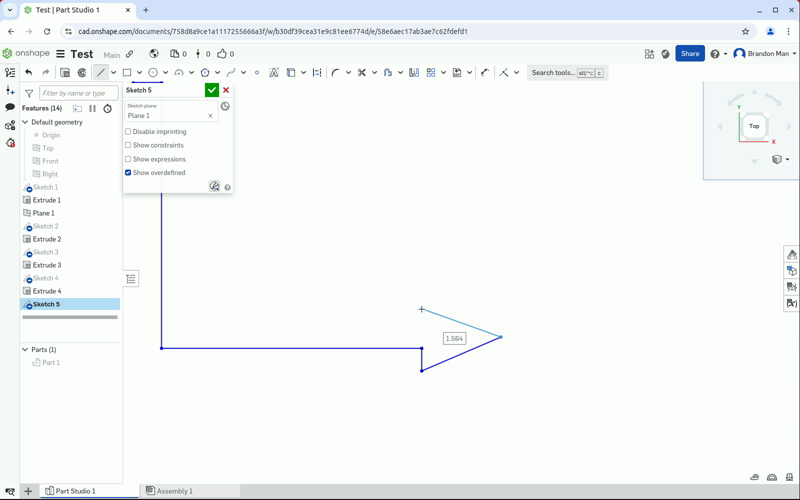
click(421, 308)
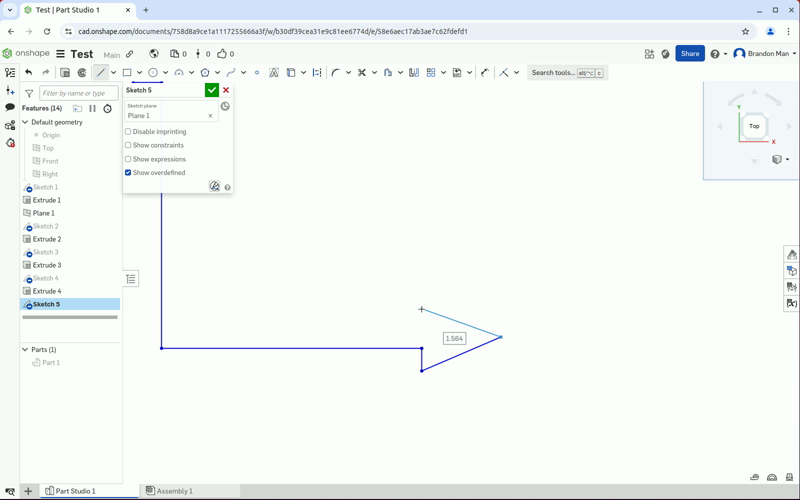
scroll(-6)
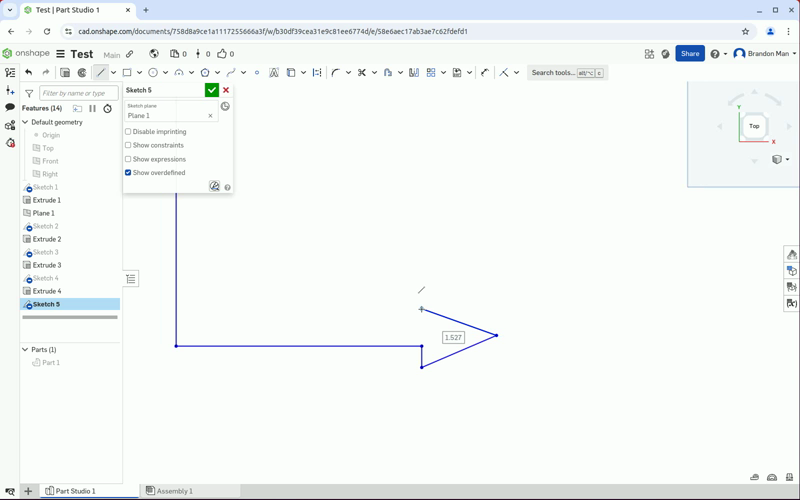
scroll(-6)
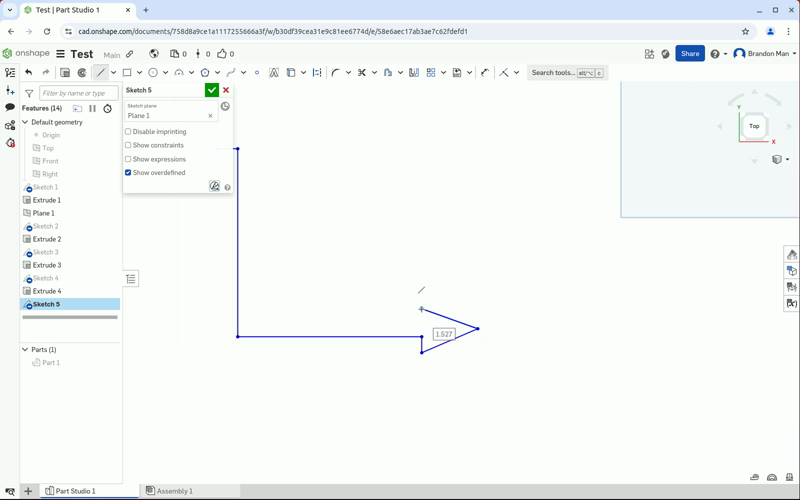
scroll(-6)
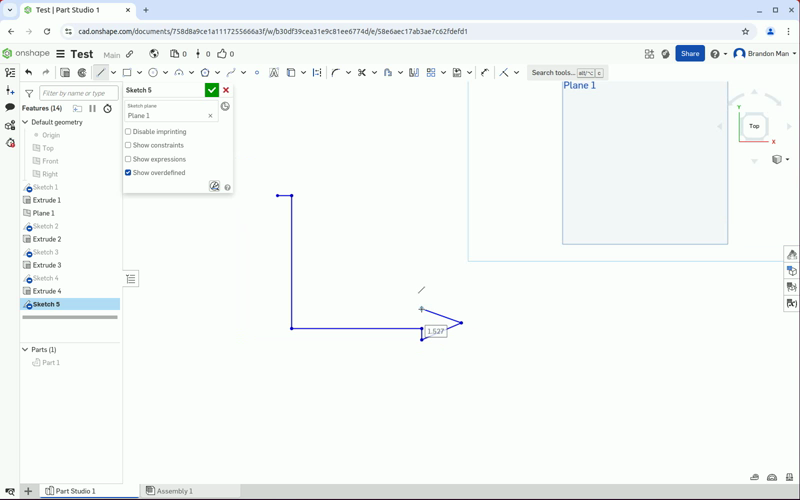
scroll(-6)
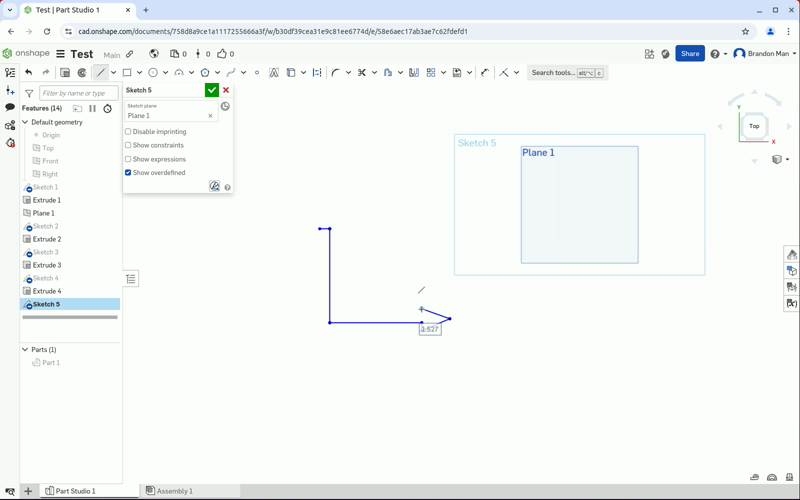
scroll(-6)
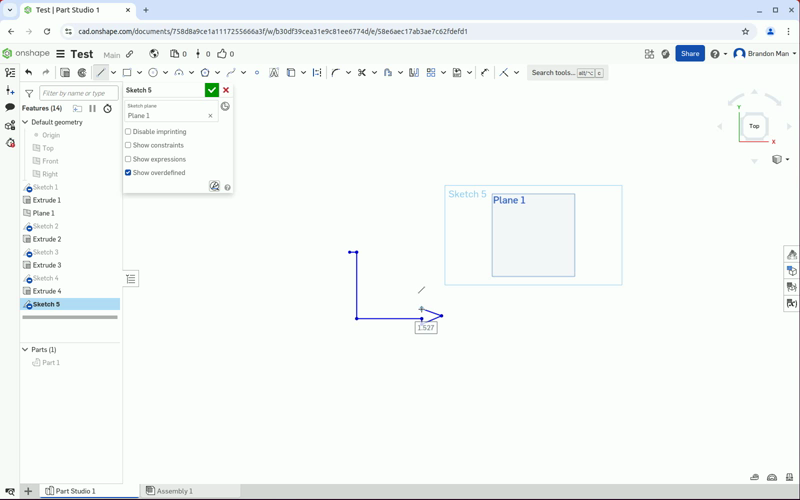
scroll(-6)
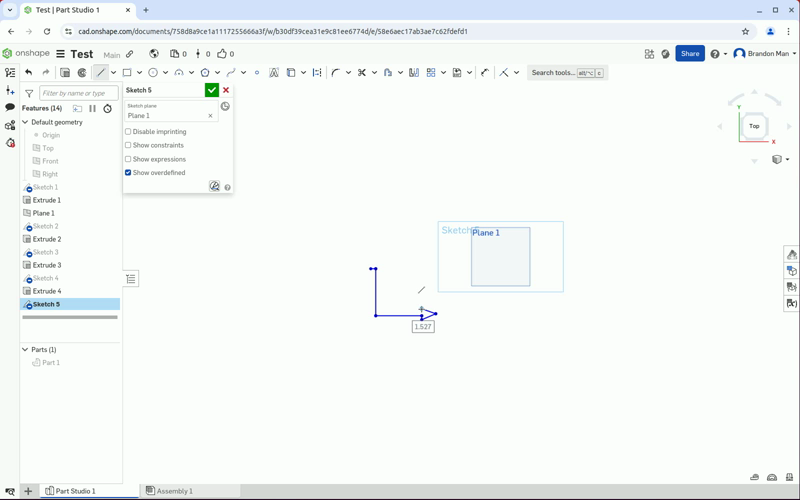
scroll(-6)
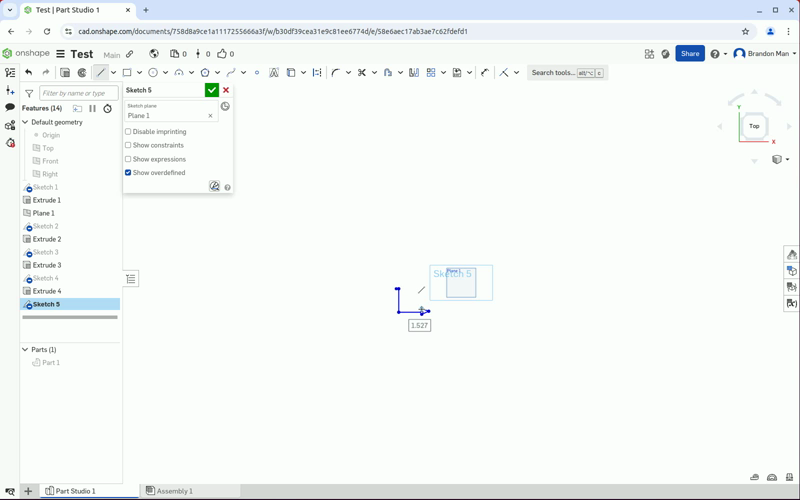
key_up(shift)
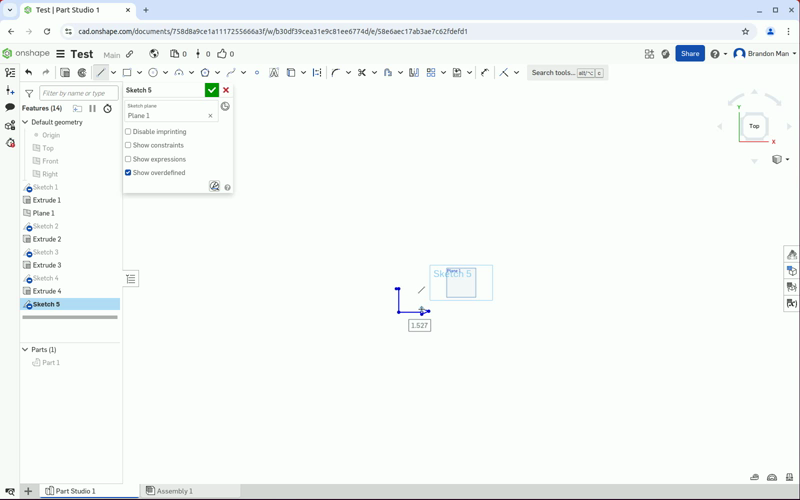
key_down(shift)
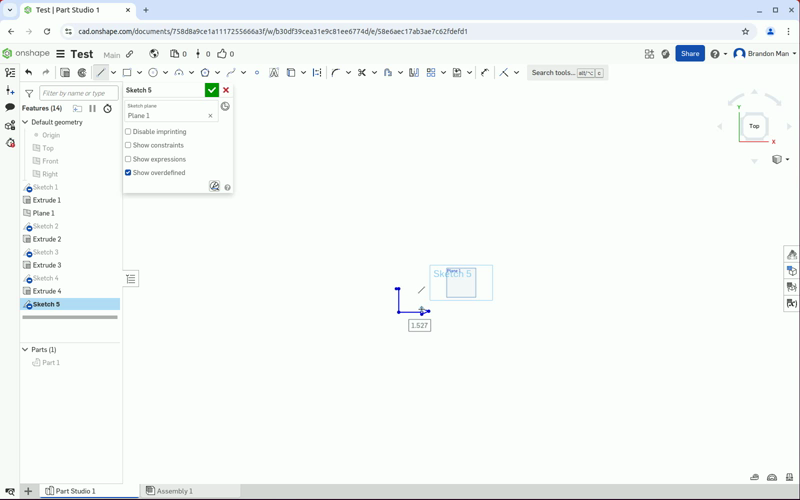
mouse_move(451, 308)
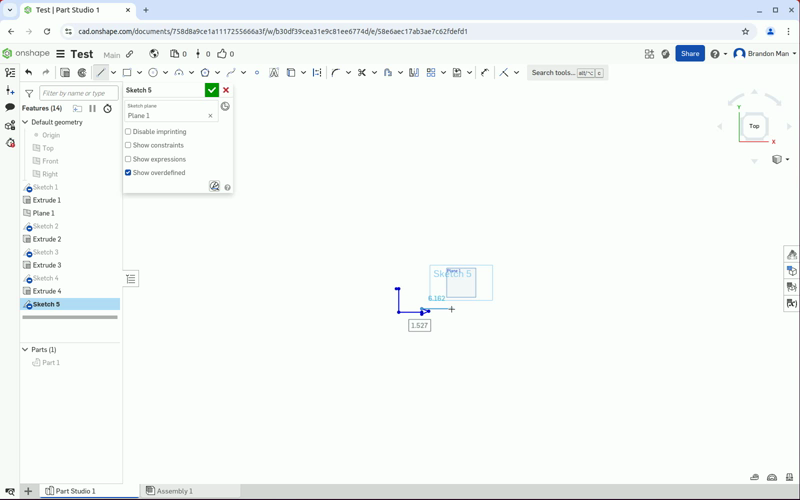
mouse_move(421, 310)
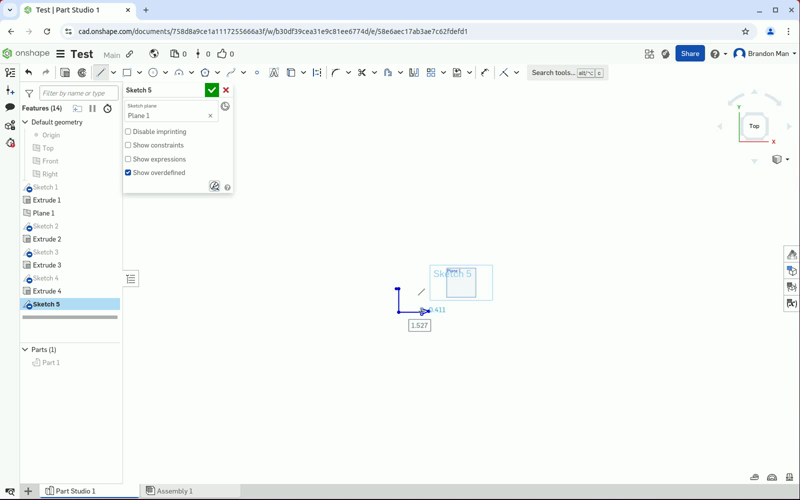
scroll(6)
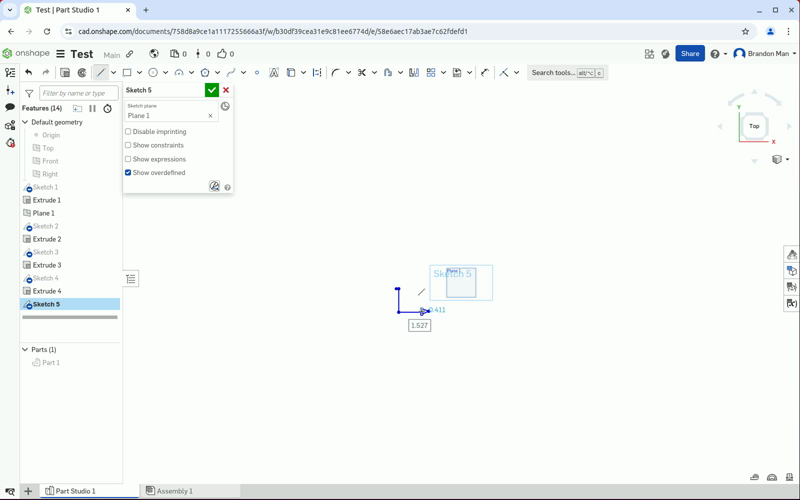
scroll(6)
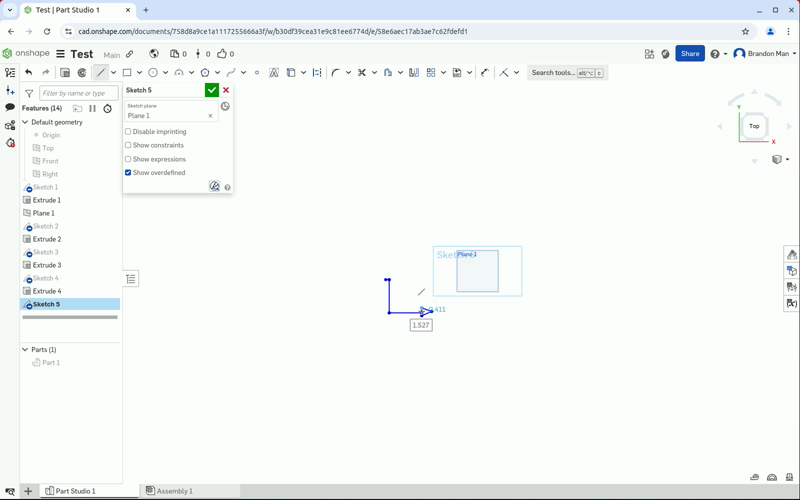
scroll(6)
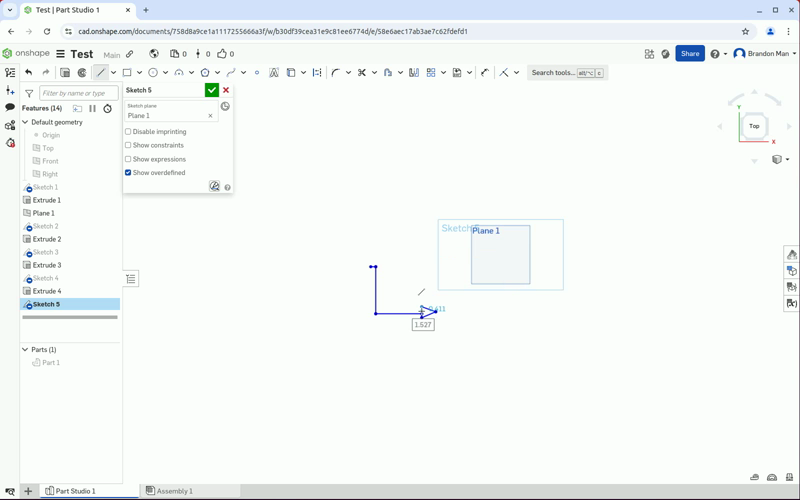
scroll(6)
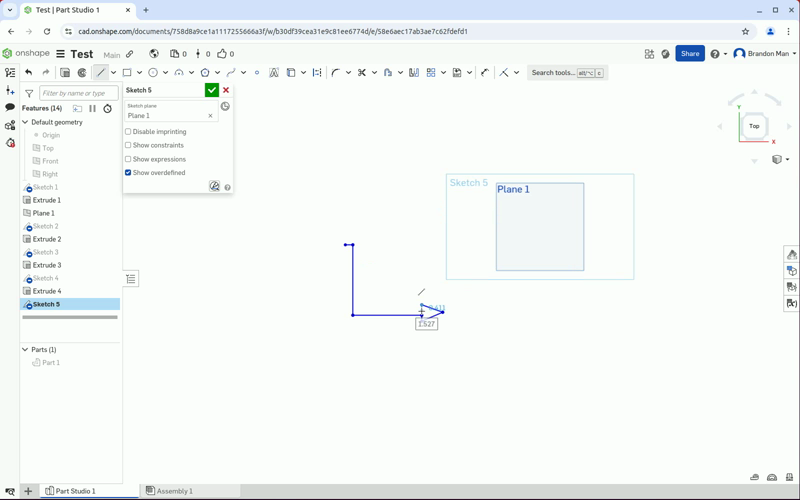
scroll(6)
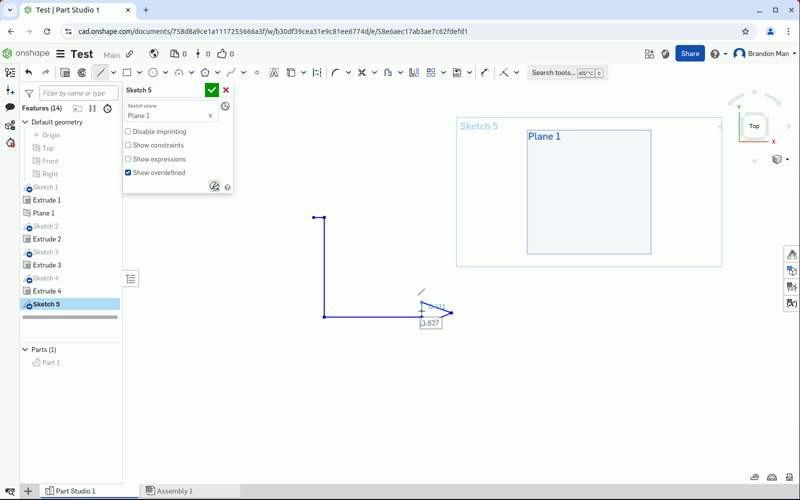
scroll(6)
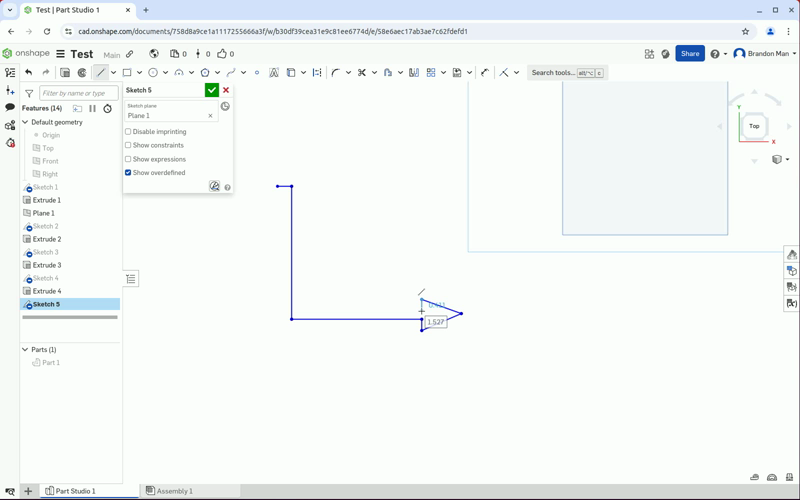
scroll(6)
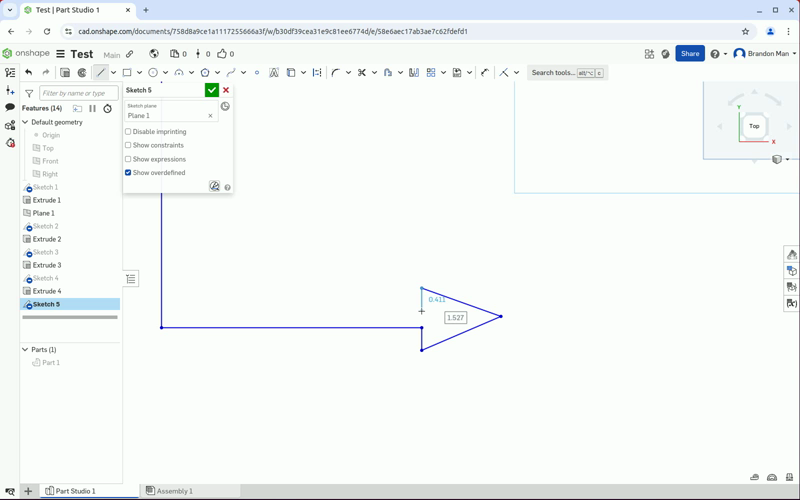
click(421, 310)
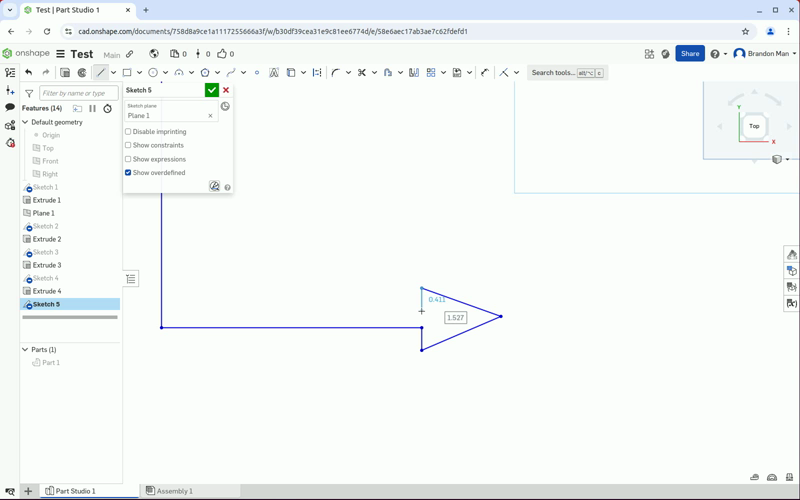
scroll(-6)
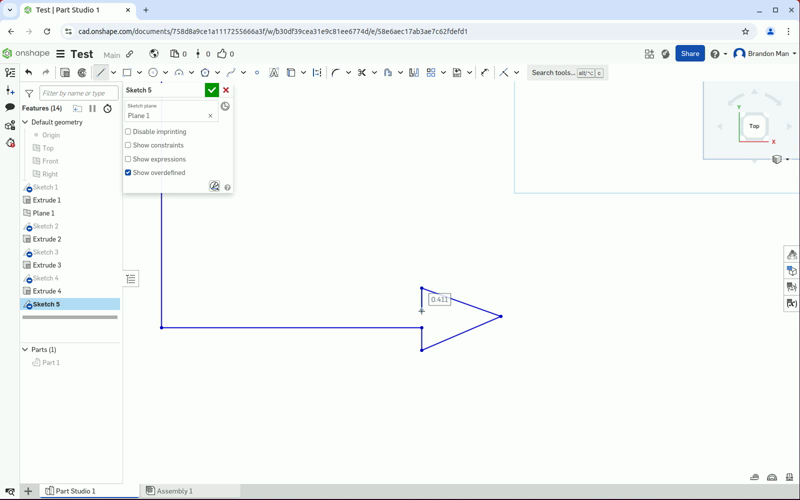
scroll(-6)
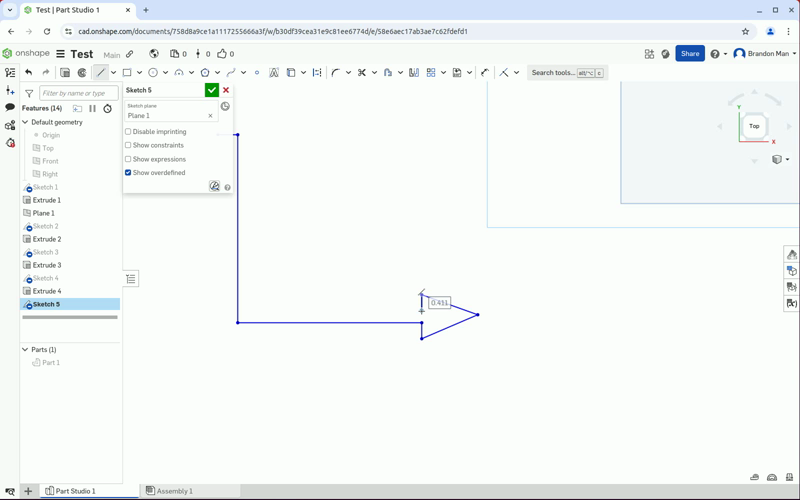
scroll(-6)
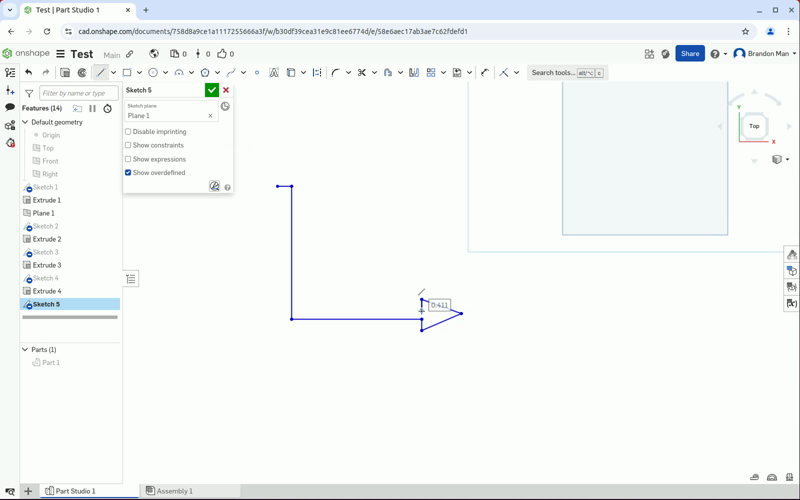
scroll(-6)
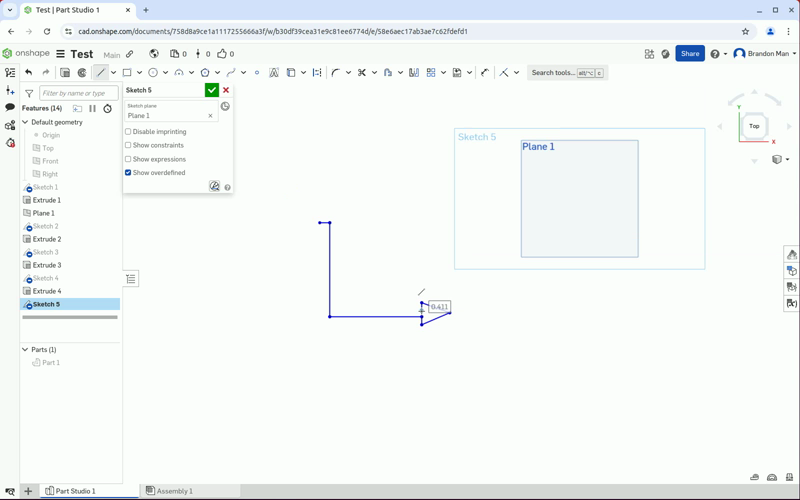
scroll(-6)
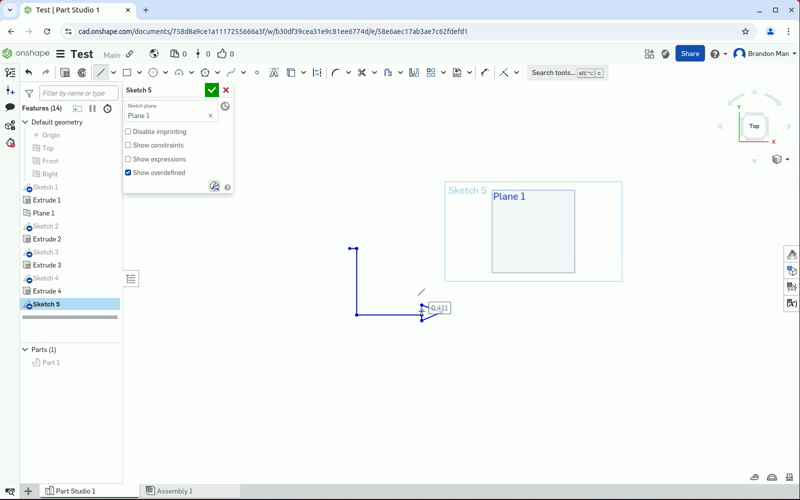
scroll(-6)
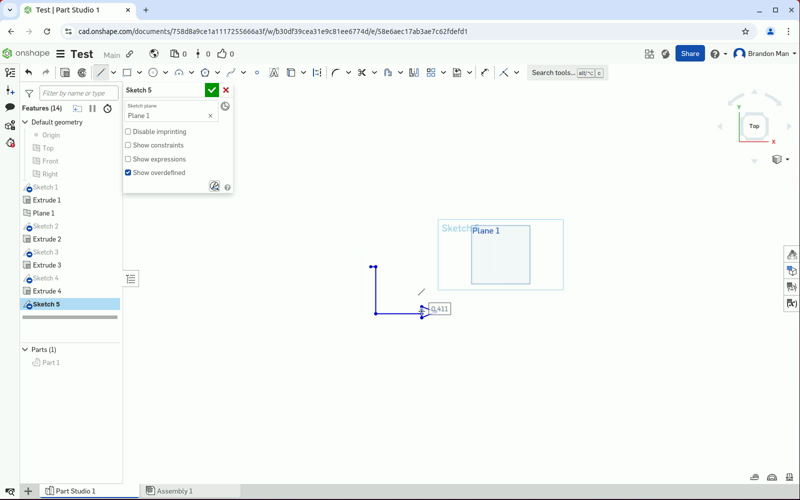
scroll(-6)
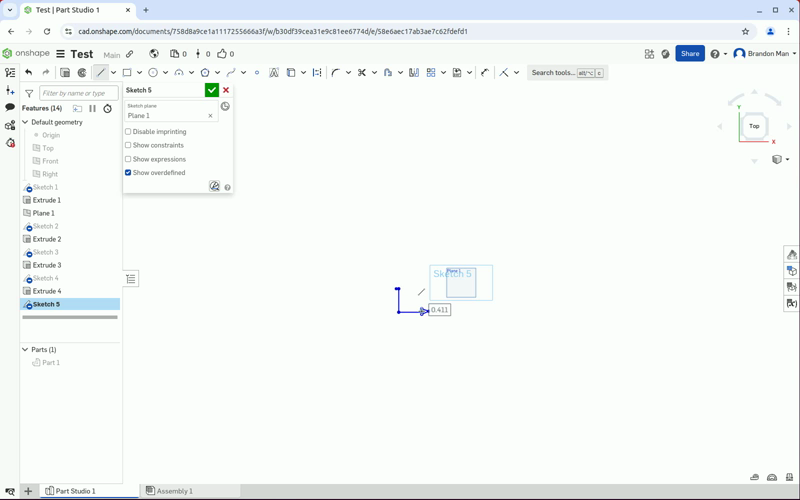
key_up(shift)
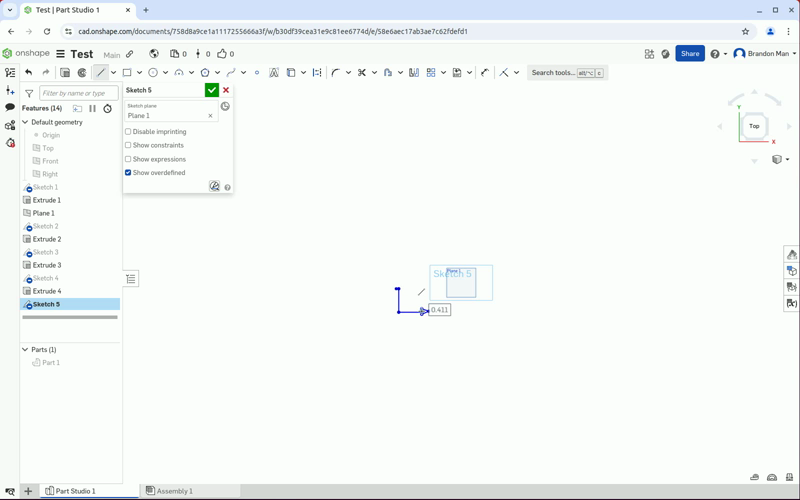
key_down(shift)
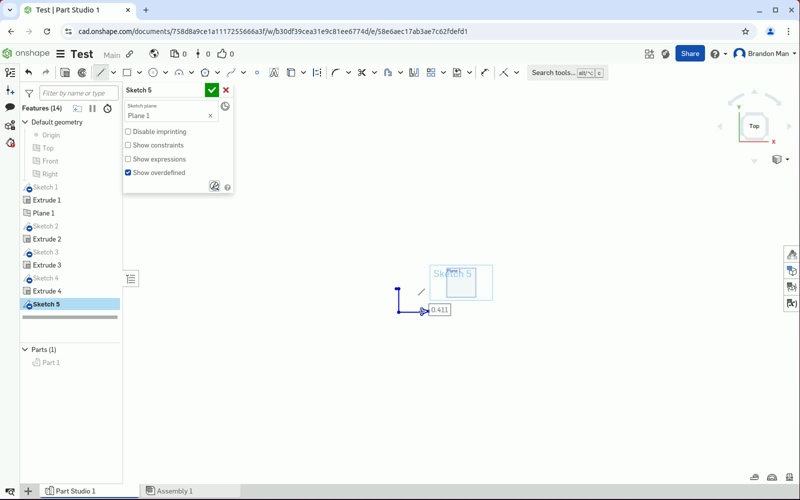
mouse_move(451, 310)
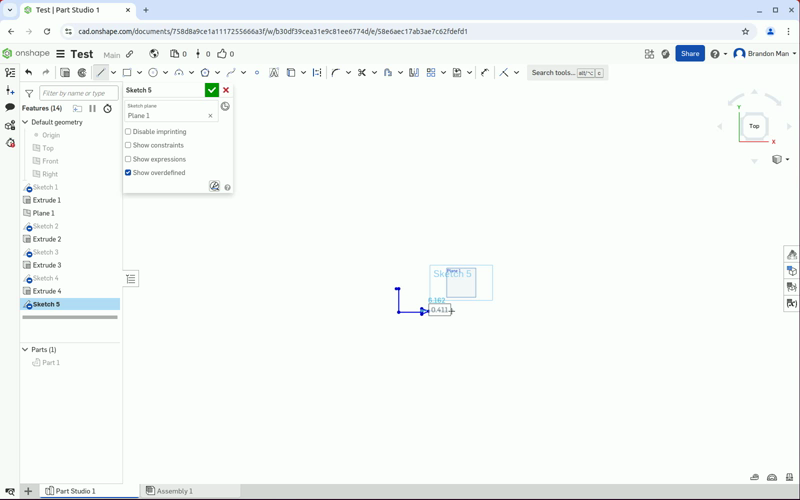
mouse_move(399, 310)
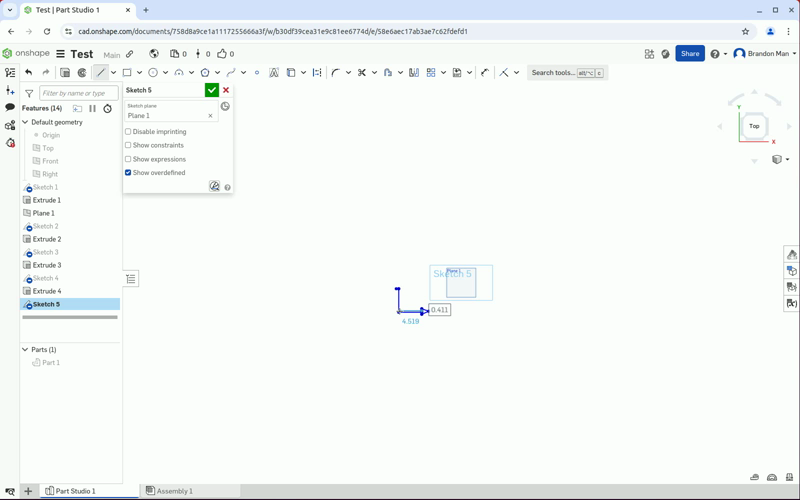
scroll(6)
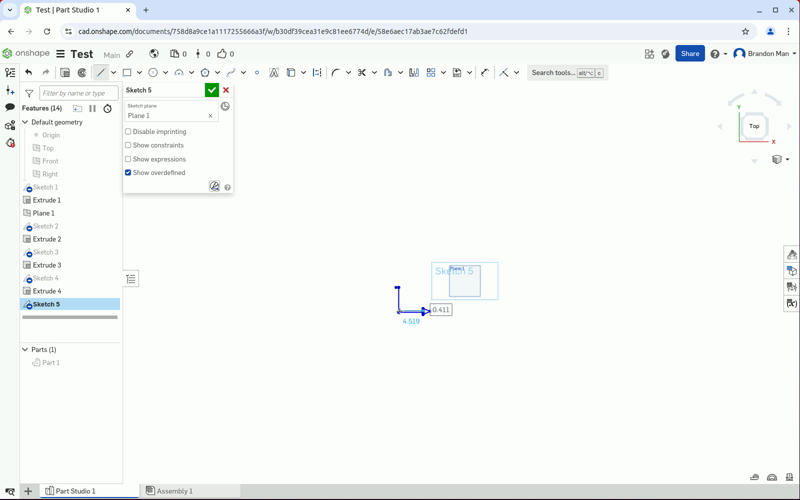
scroll(6)
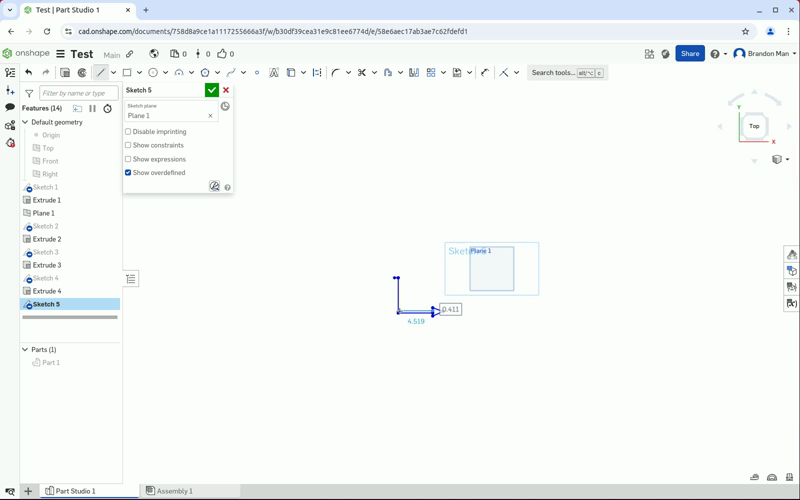
scroll(6)
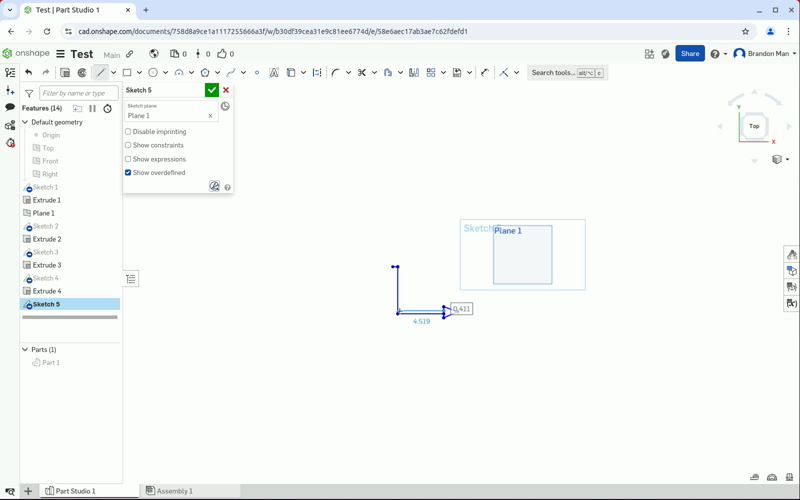
scroll(6)
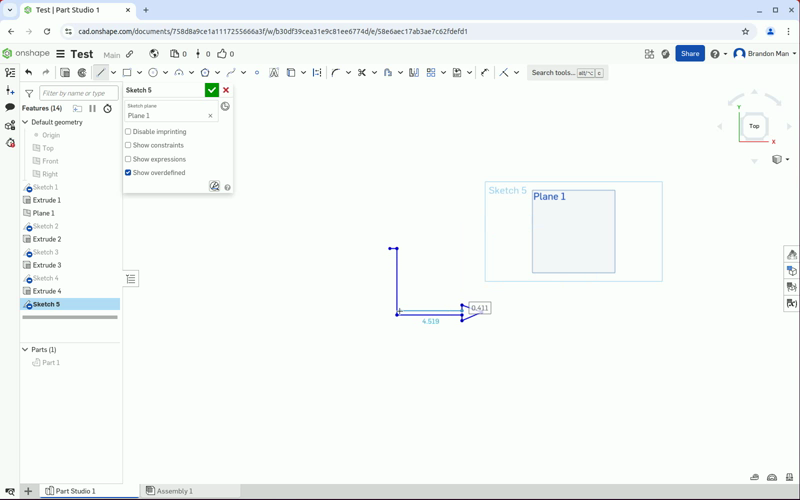
scroll(6)
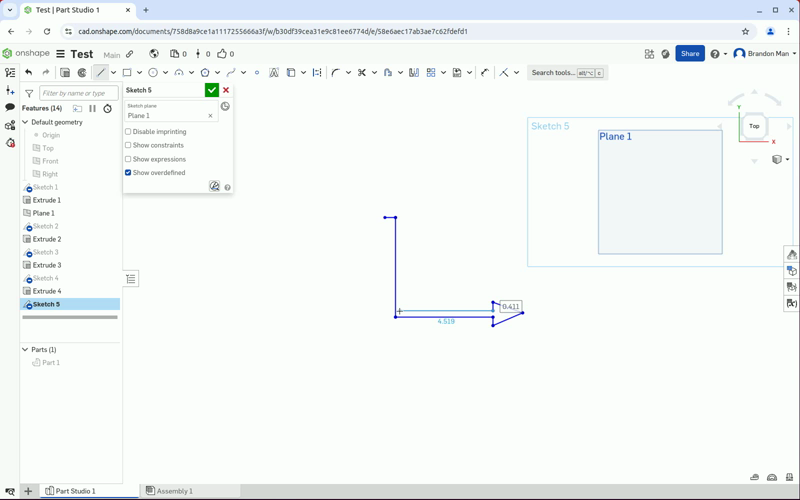
scroll(6)
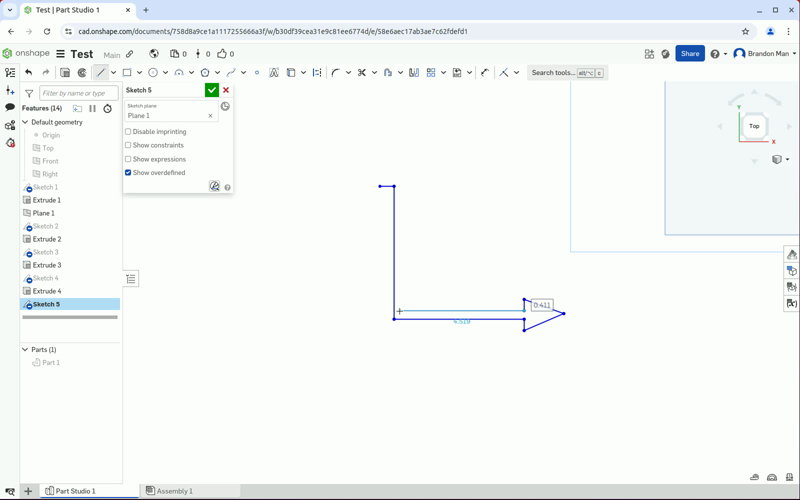
scroll(6)
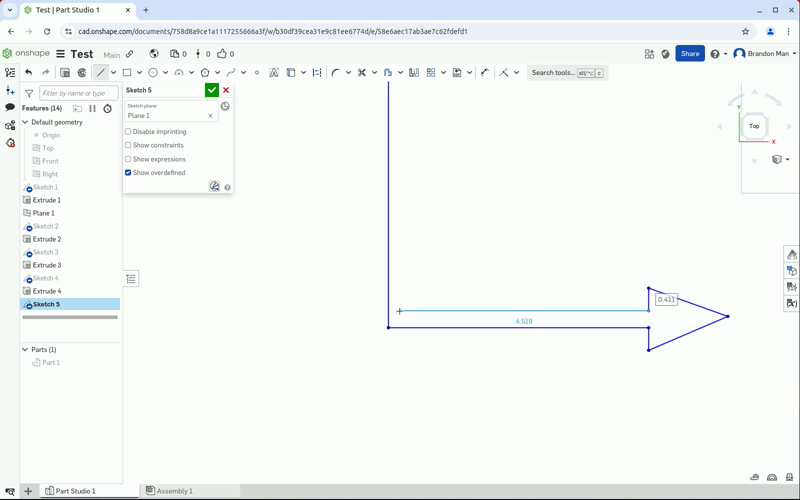
click(399, 310)
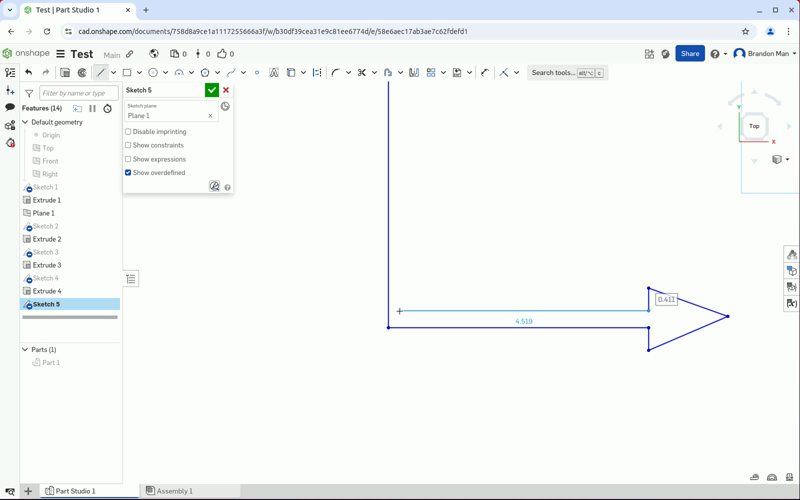
scroll(-6)
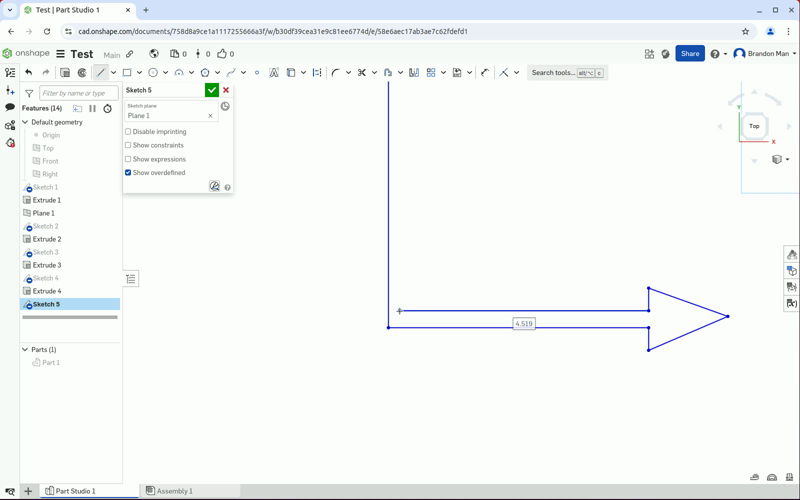
scroll(-6)
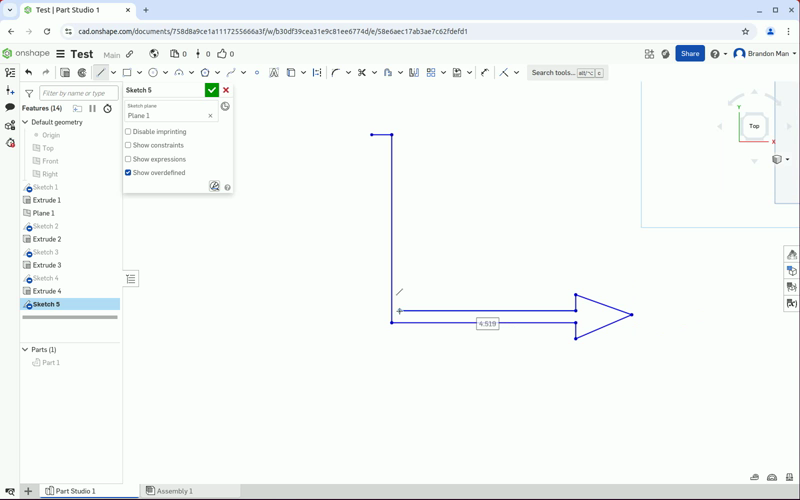
scroll(-6)
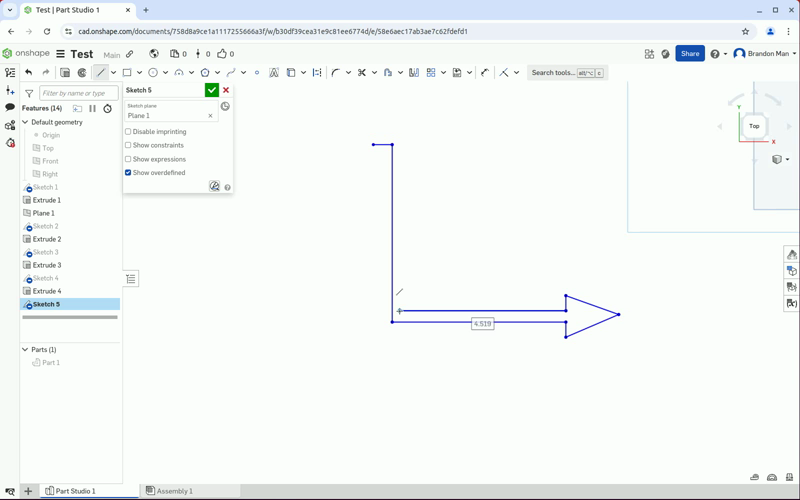
scroll(-6)
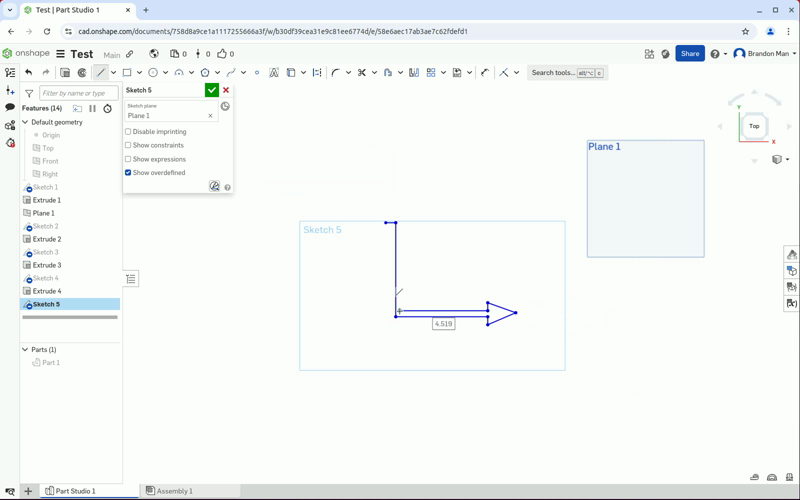
scroll(-6)
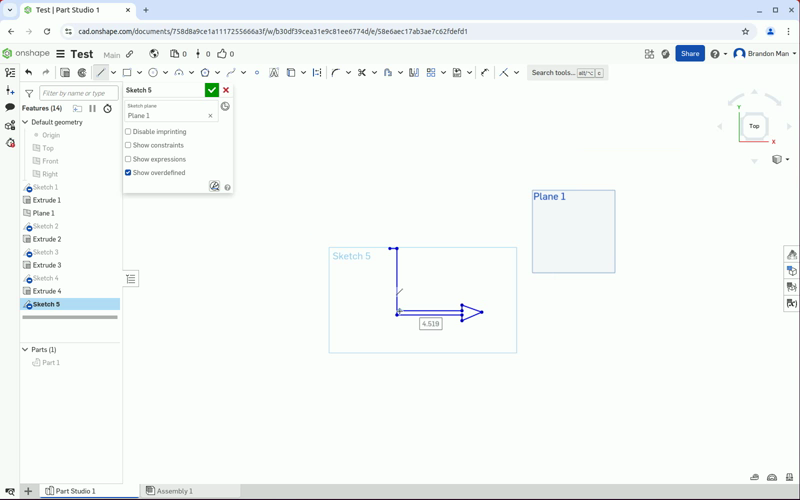
scroll(-6)
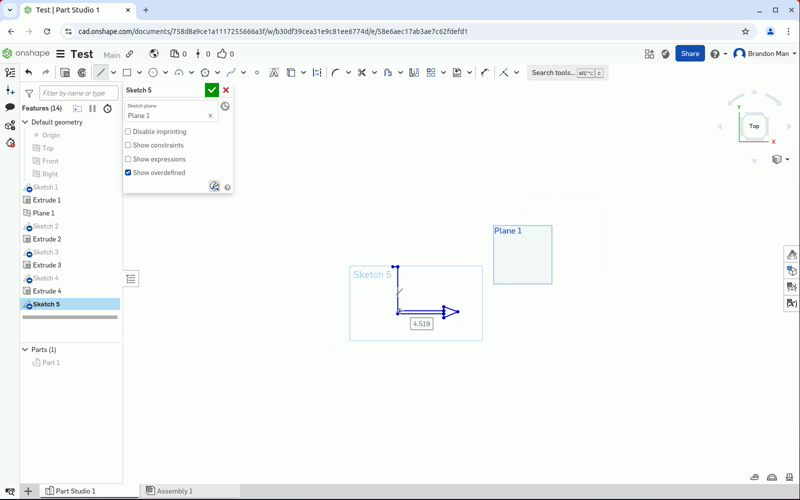
scroll(-6)
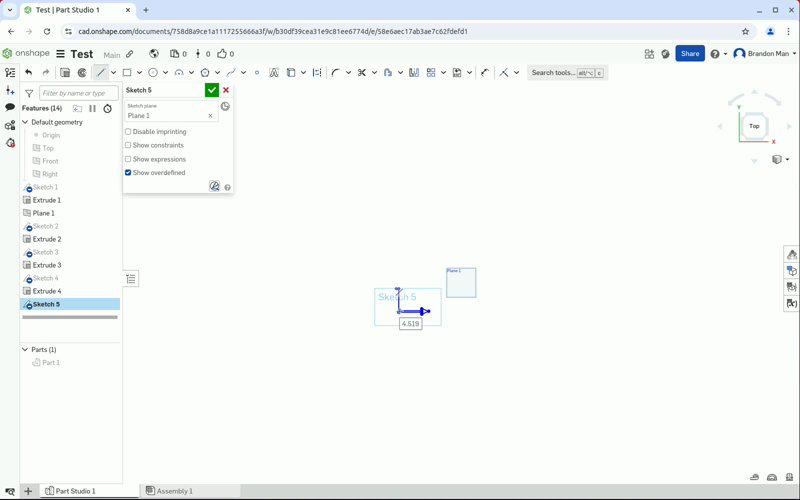
key_up(shift)
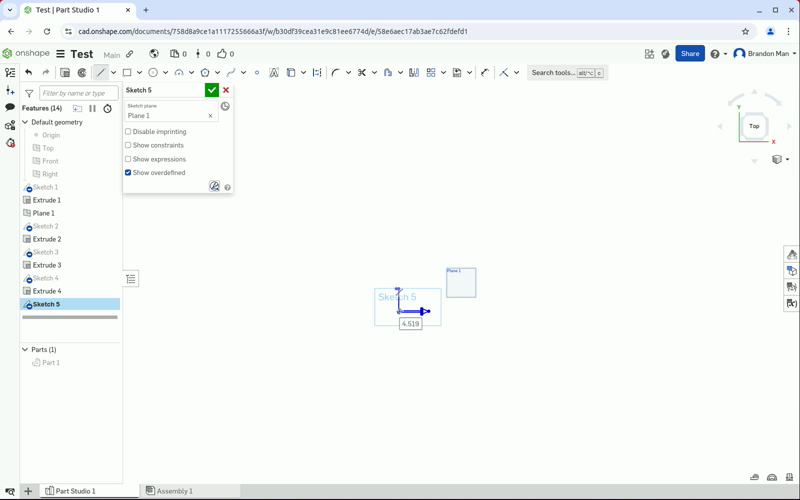
key_down(shift)
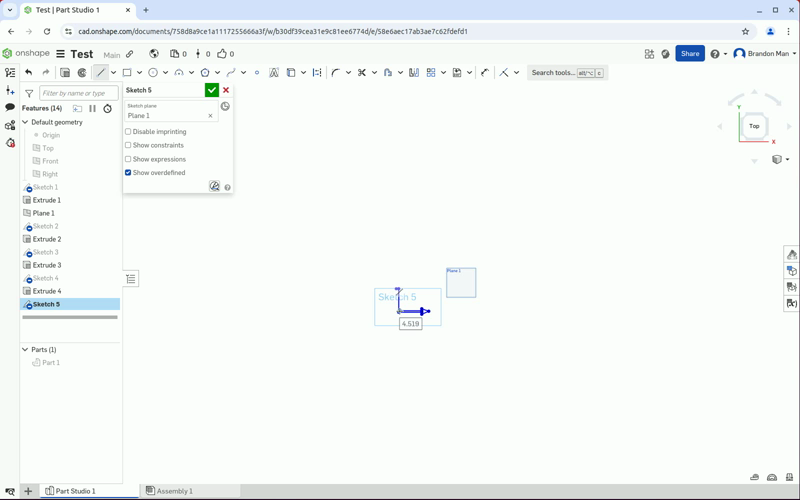
mouse_move(429, 310)
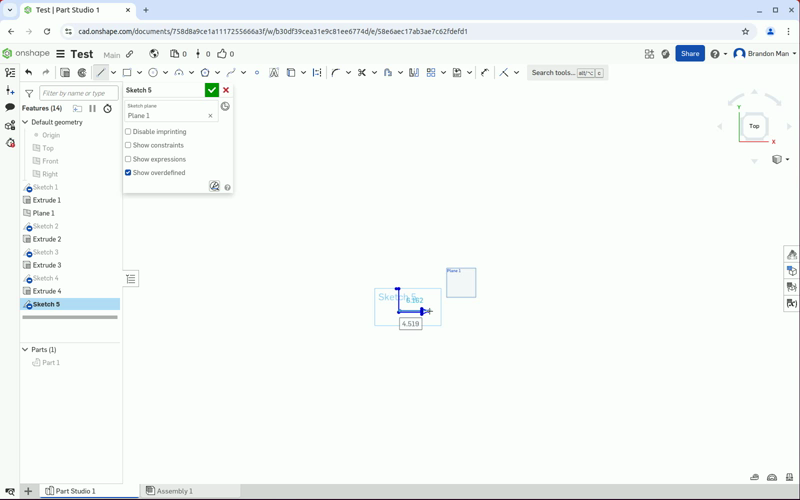
mouse_move(399, 288)
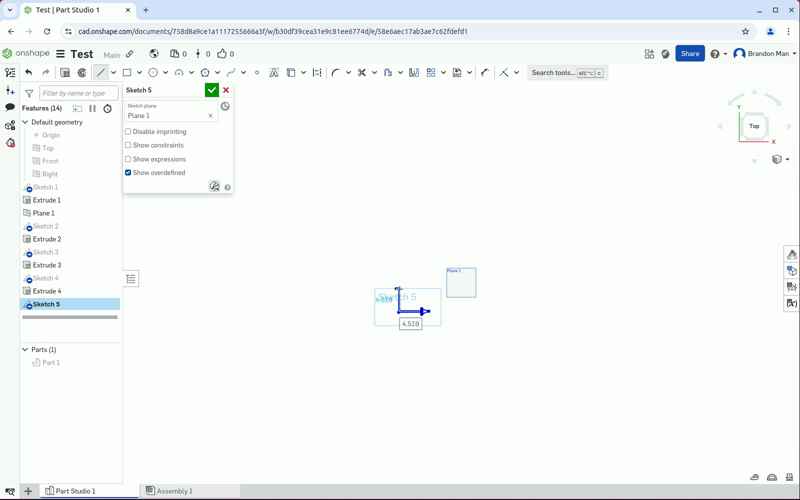
scroll(6)
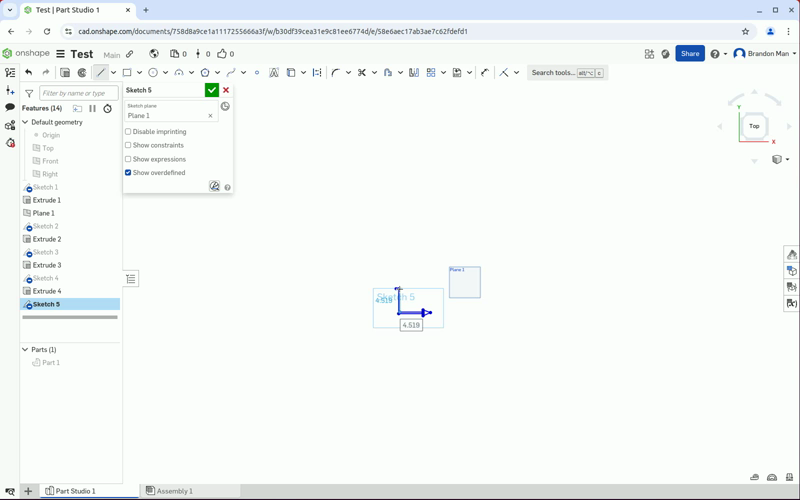
scroll(6)
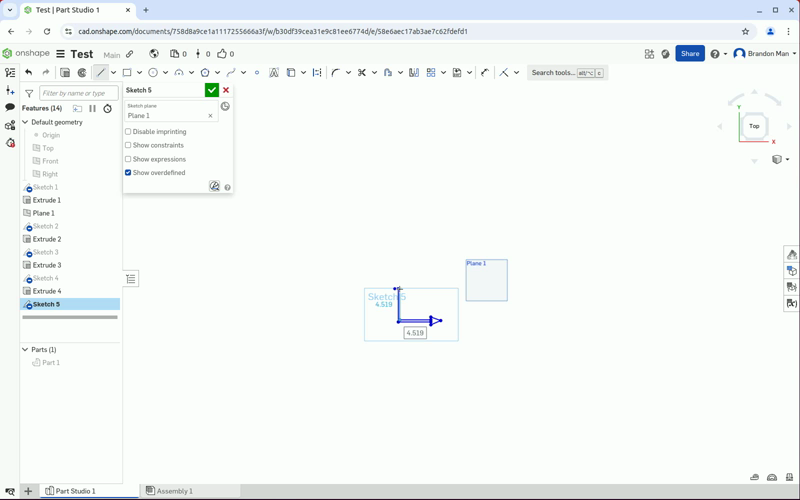
scroll(6)
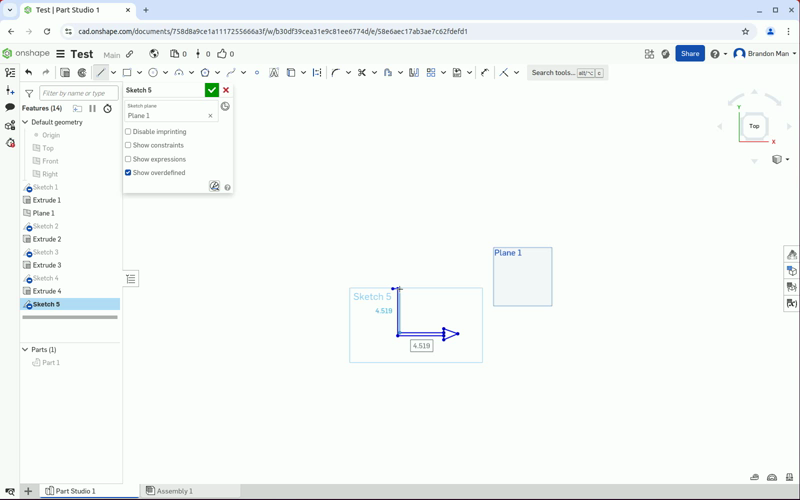
scroll(6)
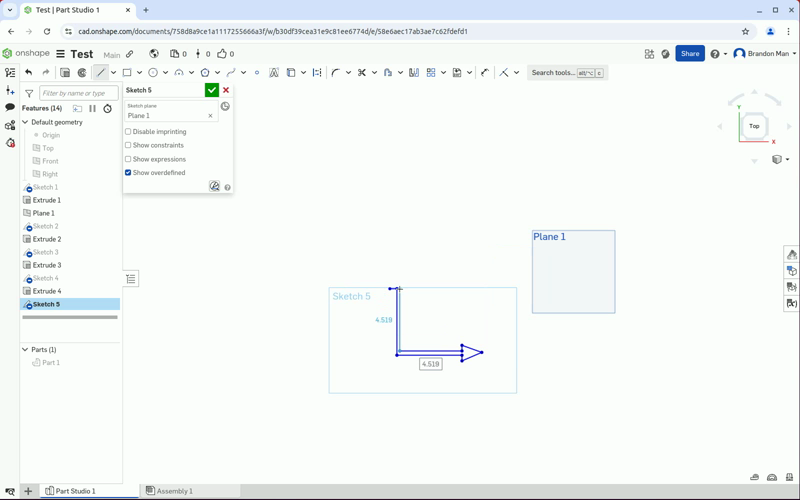
scroll(6)
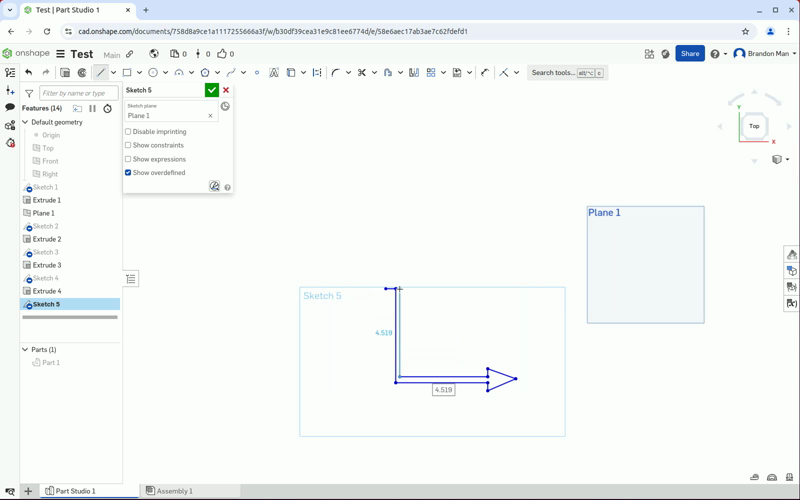
scroll(6)
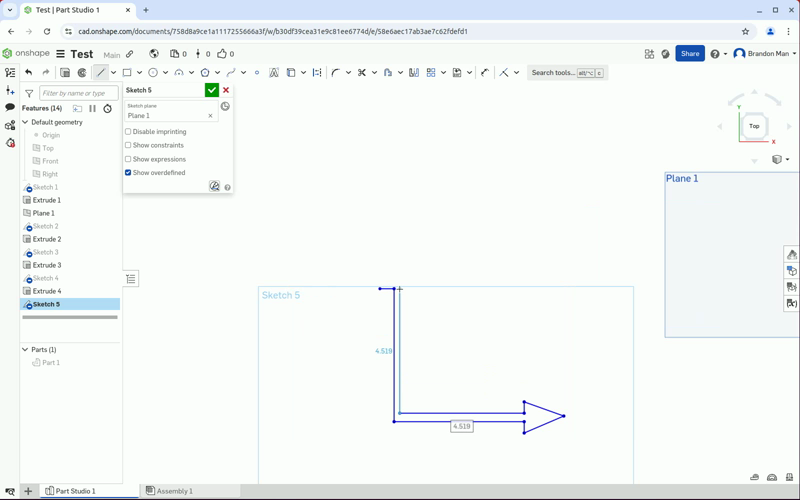
scroll(6)
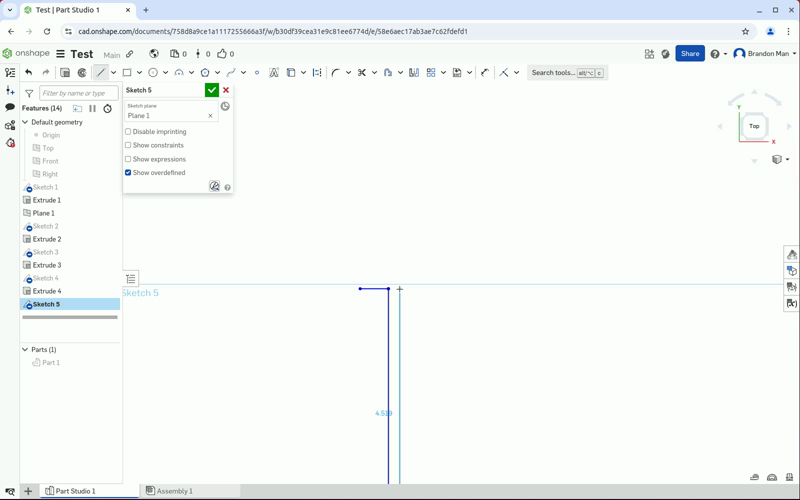
click(399, 288)
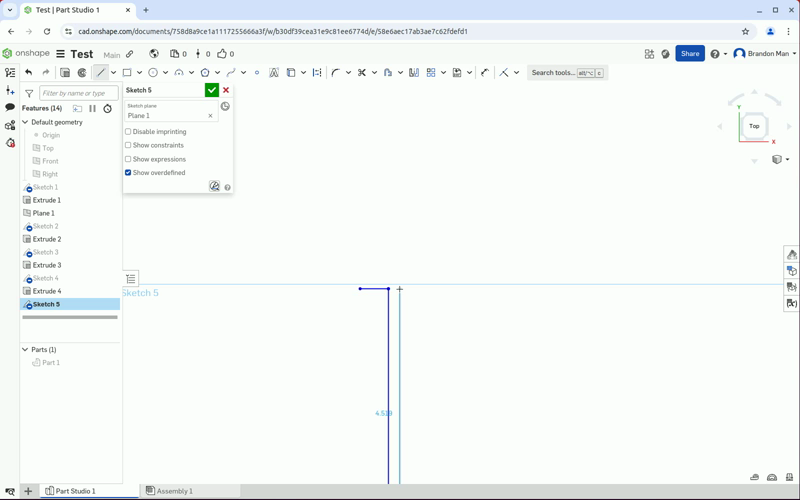
scroll(-6)
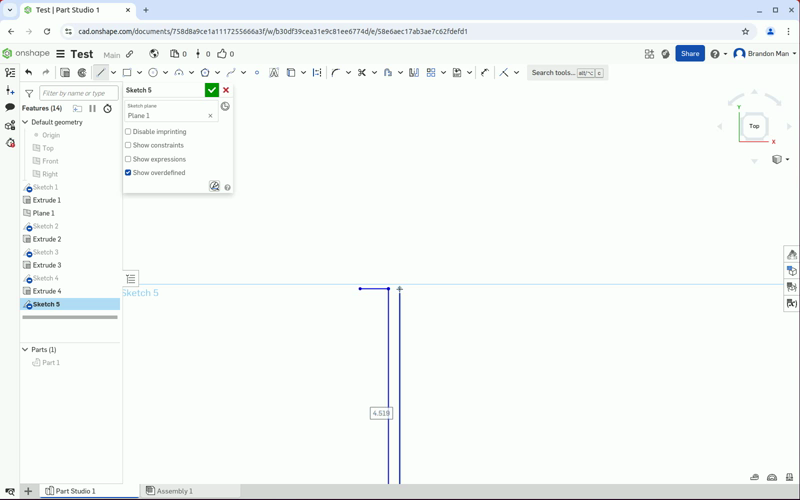
scroll(-6)
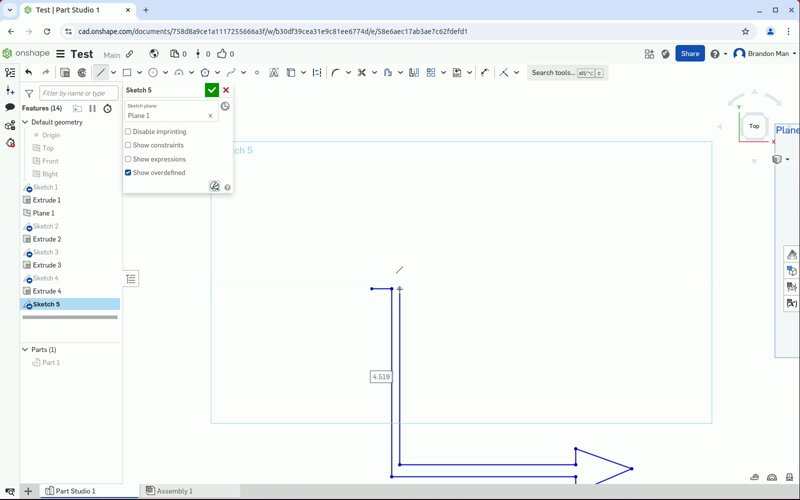
scroll(-6)
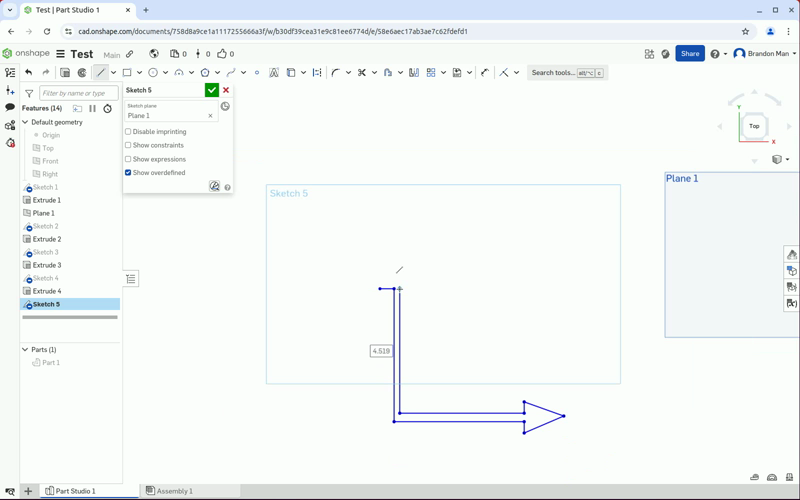
scroll(-6)
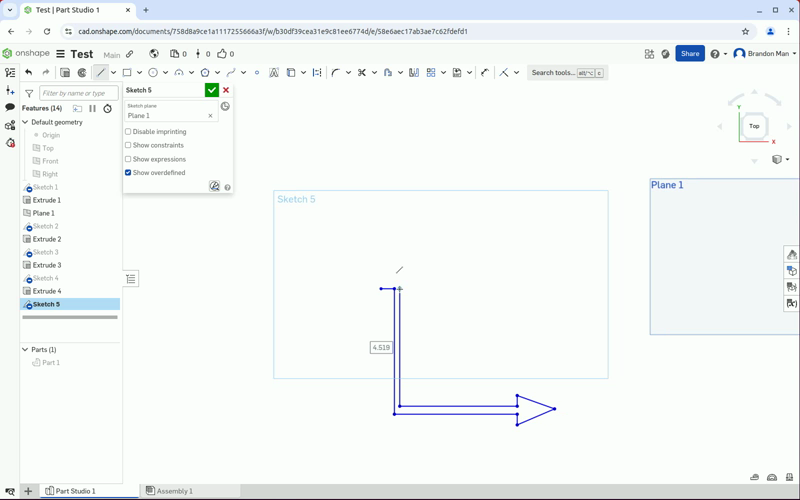
scroll(-6)
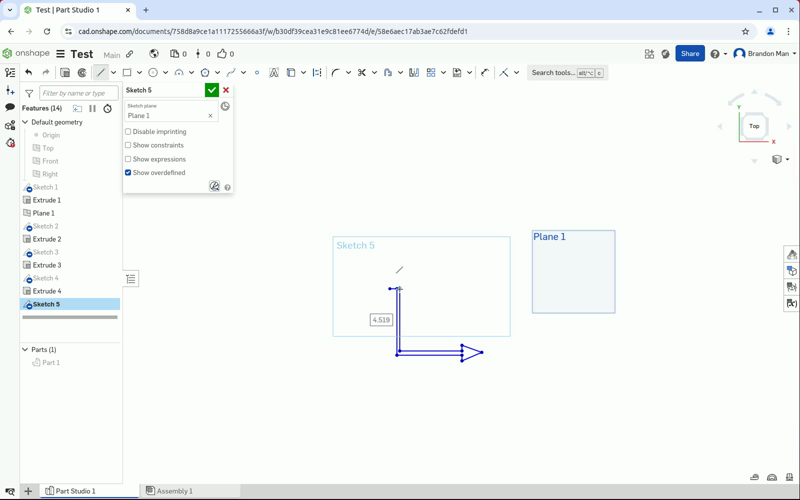
scroll(-6)
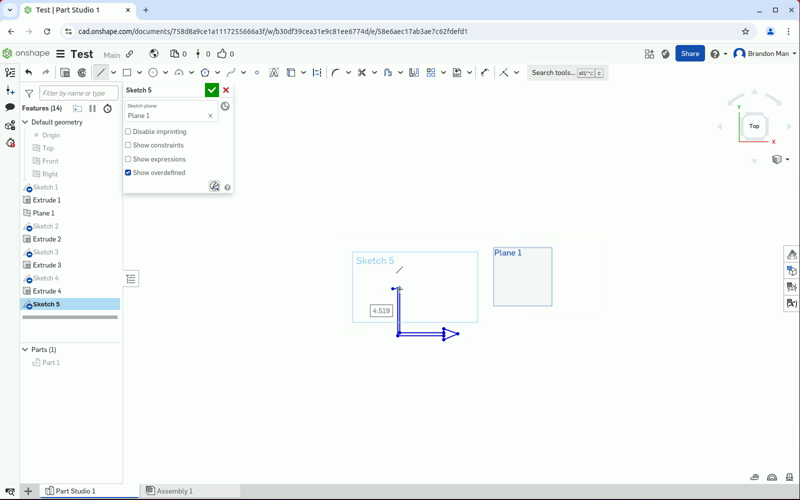
scroll(-6)
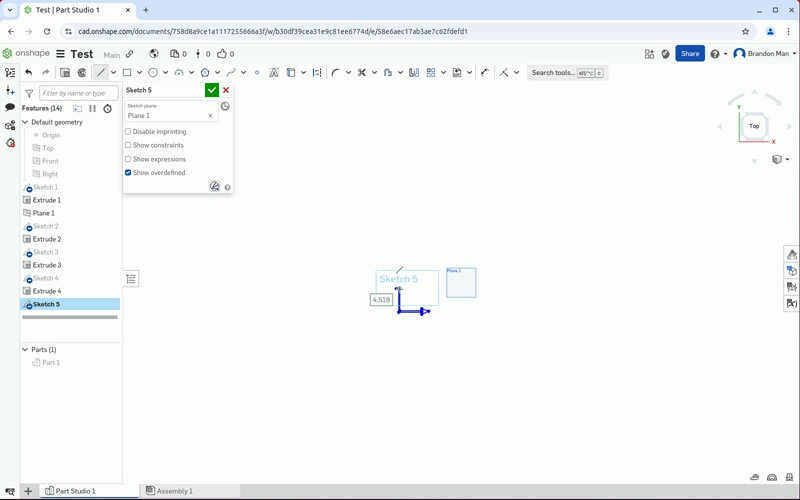
key_up(shift)
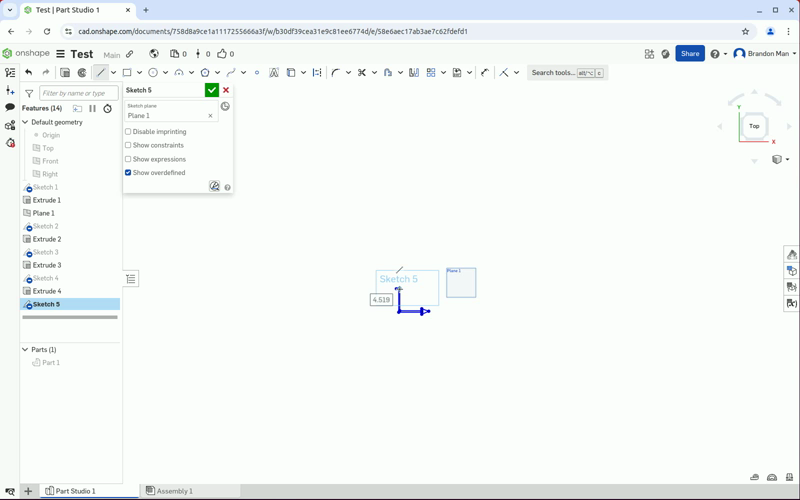
key_down(shift)
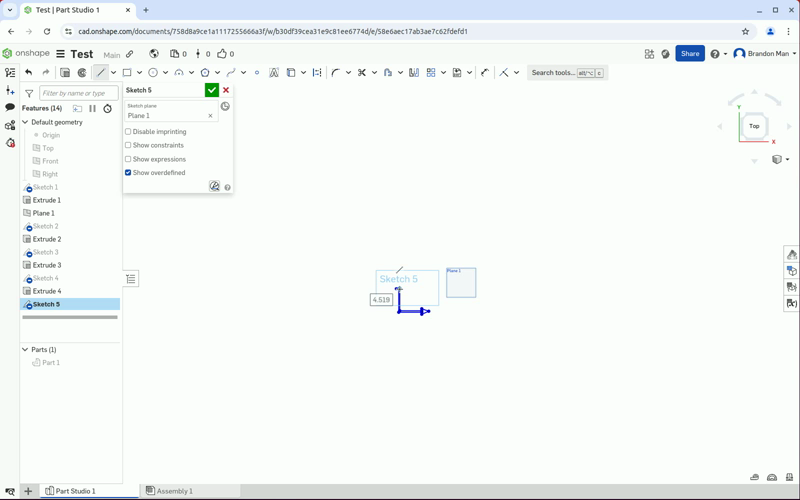
mouse_move(429, 288)
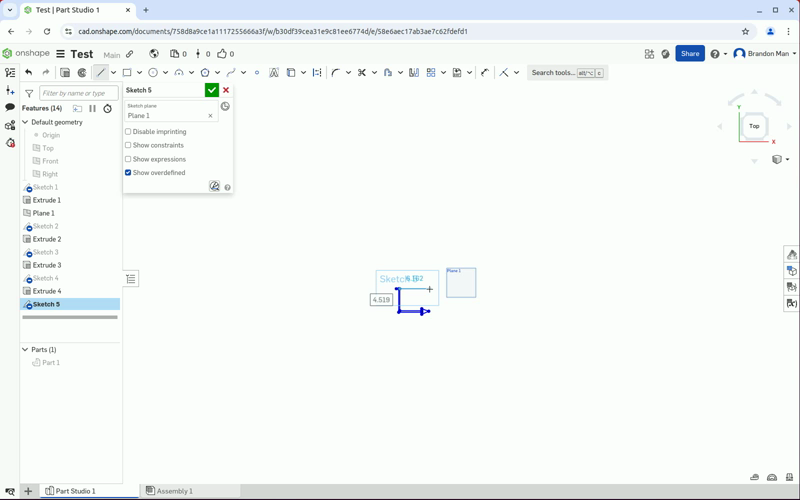
mouse_move(401, 288)
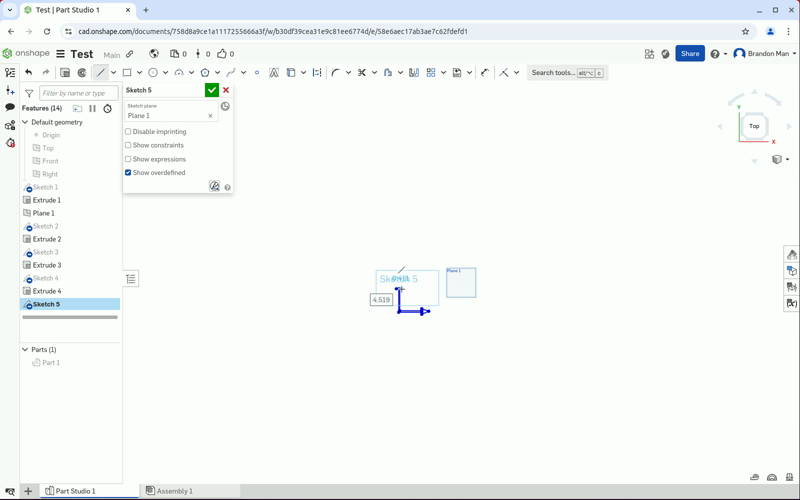
scroll(6)
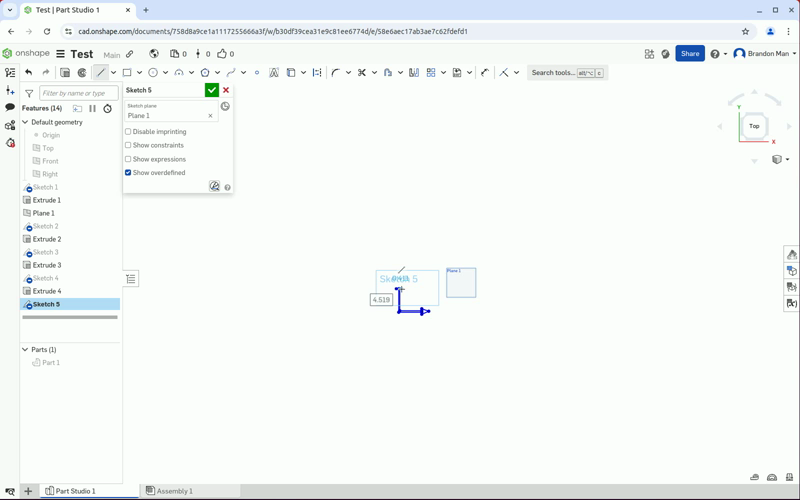
scroll(6)
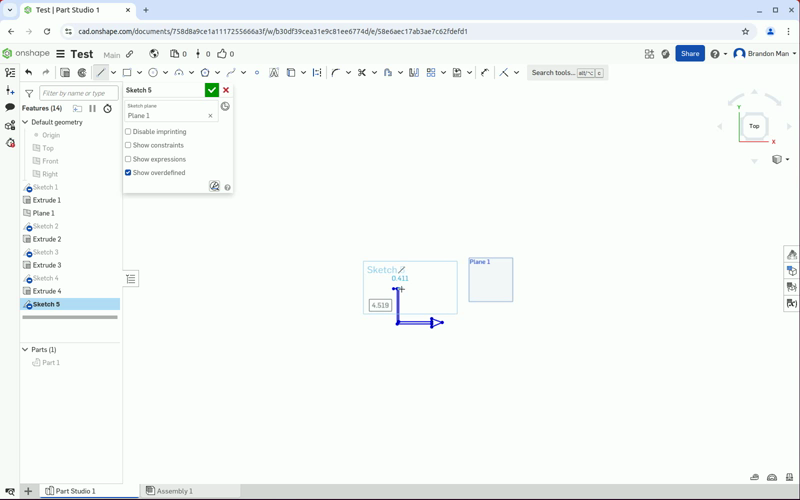
scroll(6)
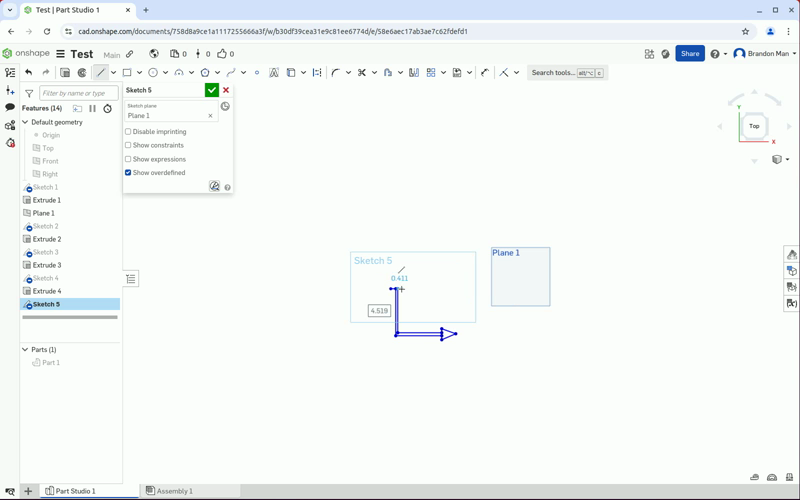
scroll(6)
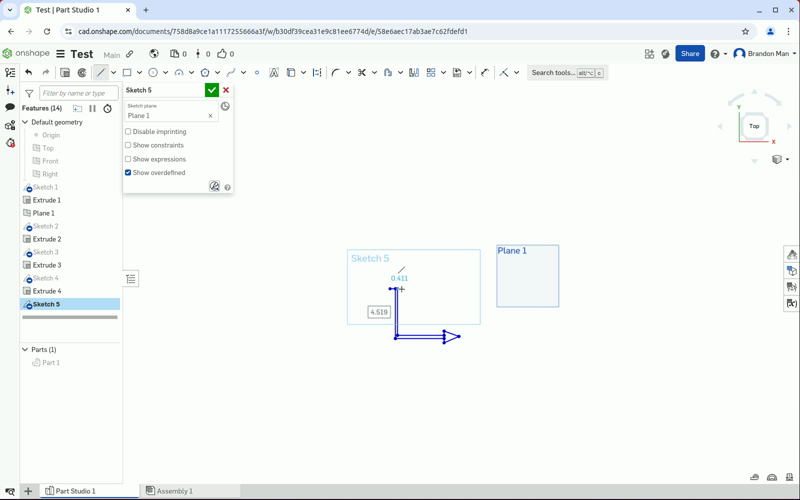
scroll(6)
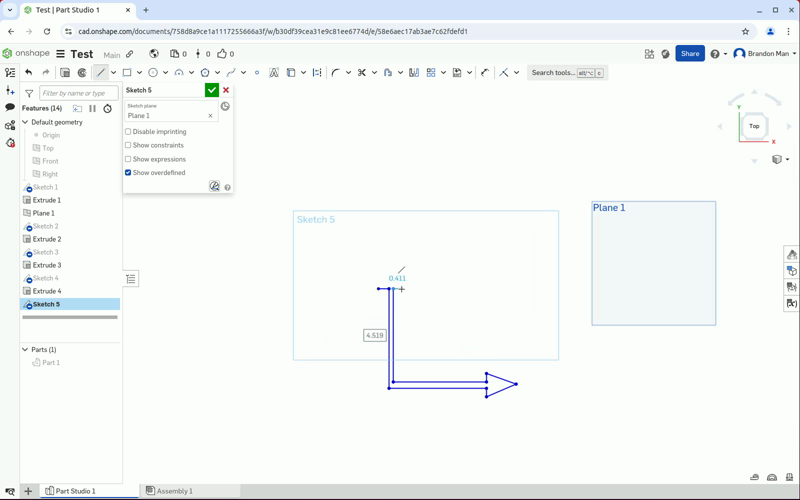
scroll(6)
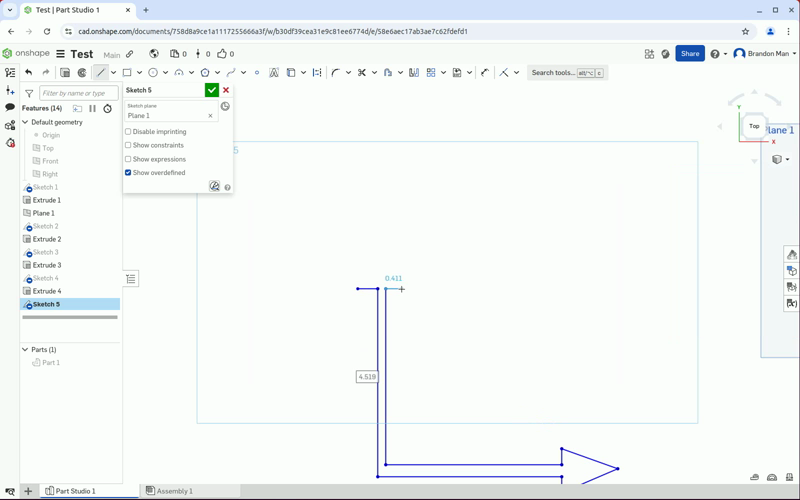
scroll(6)
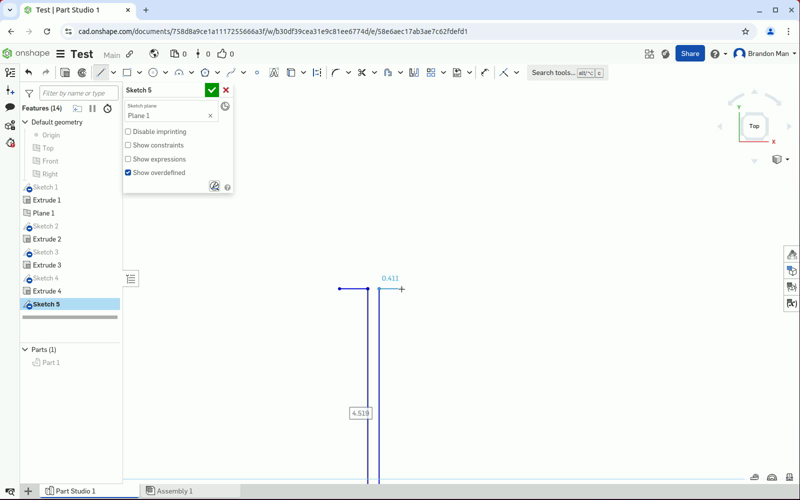
click(401, 288)
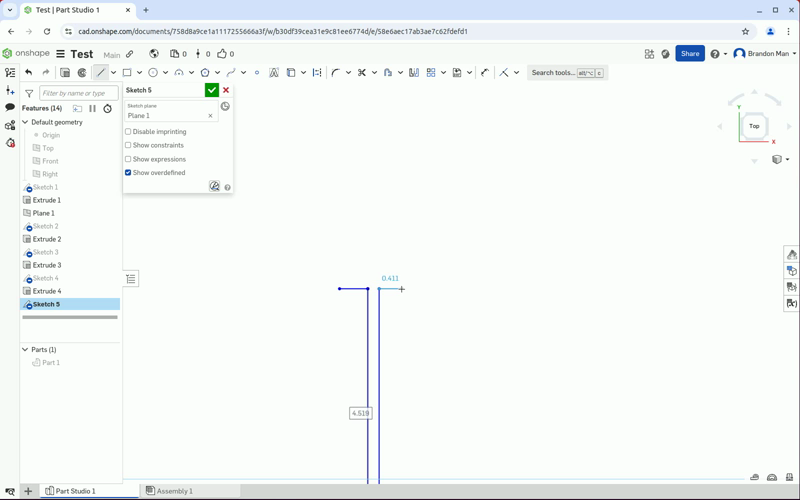
scroll(-6)
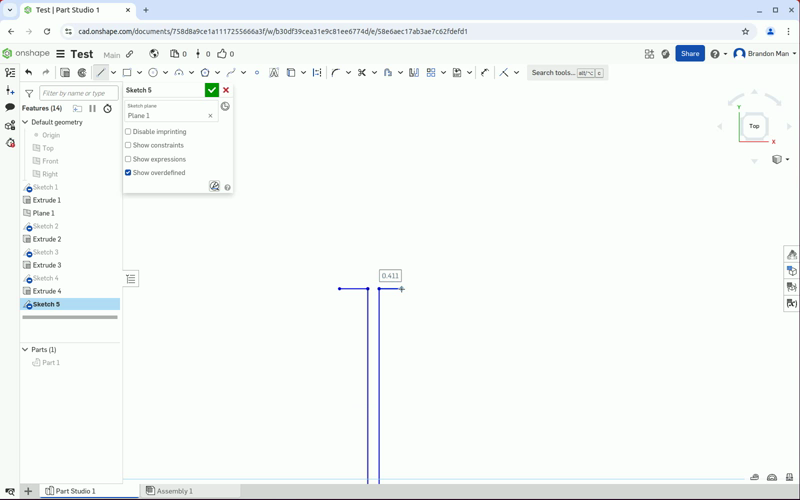
scroll(-6)
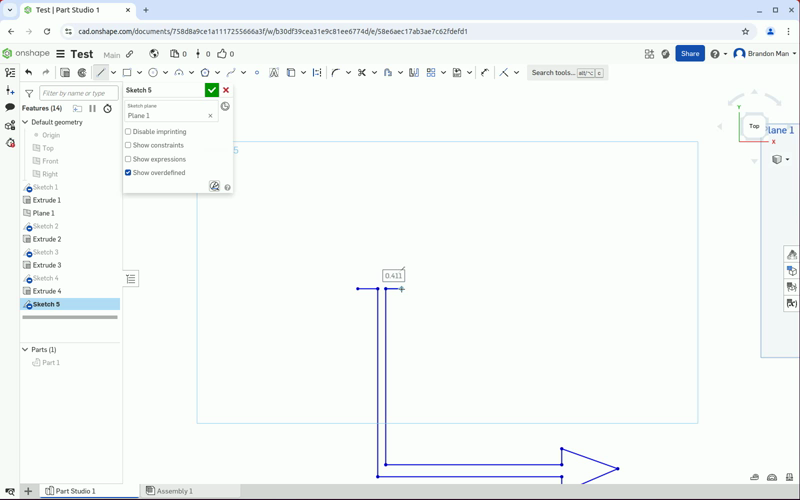
scroll(-6)
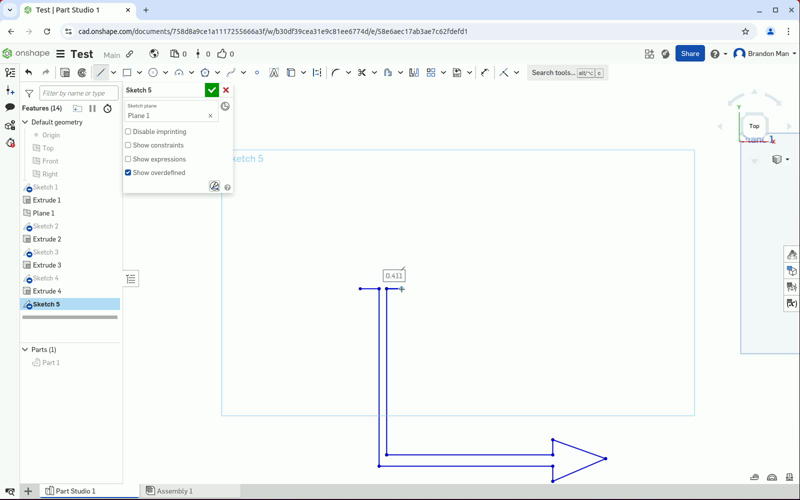
scroll(-6)
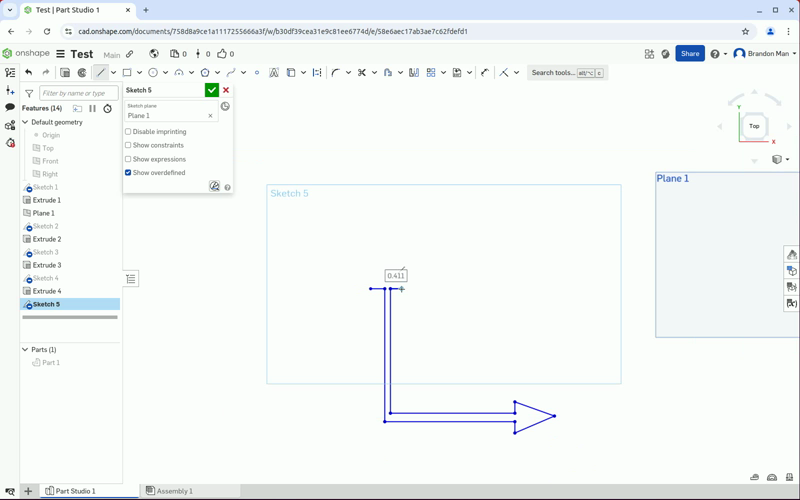
scroll(-6)
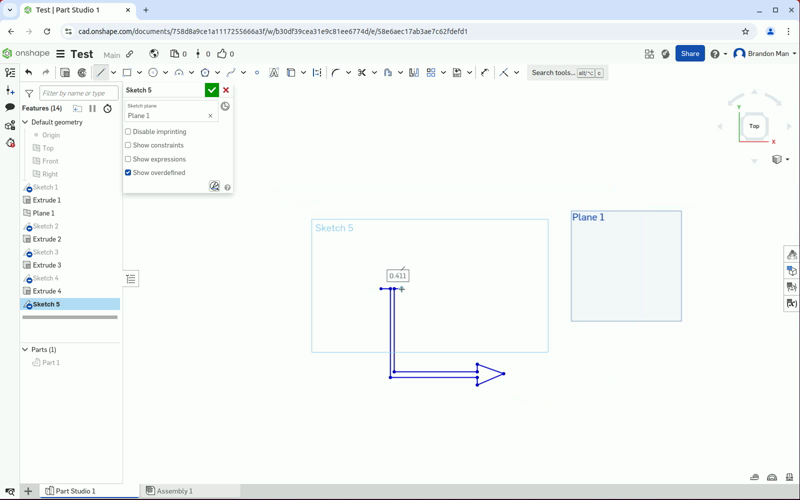
scroll(-6)
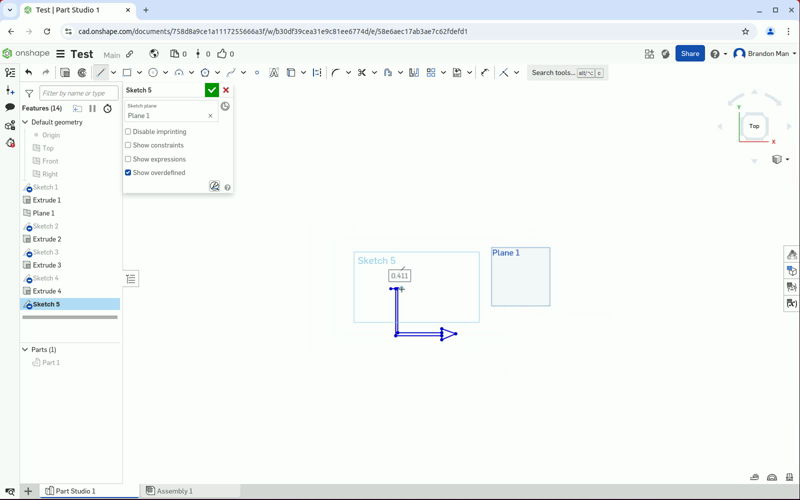
scroll(-6)
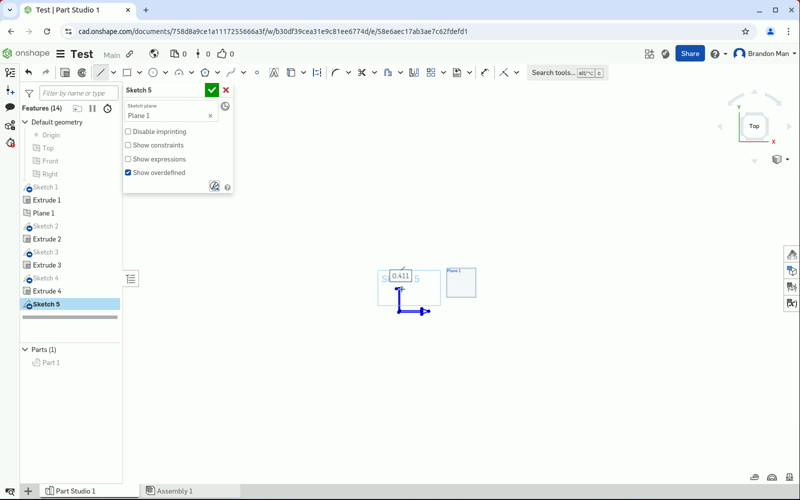
key_up(shift)
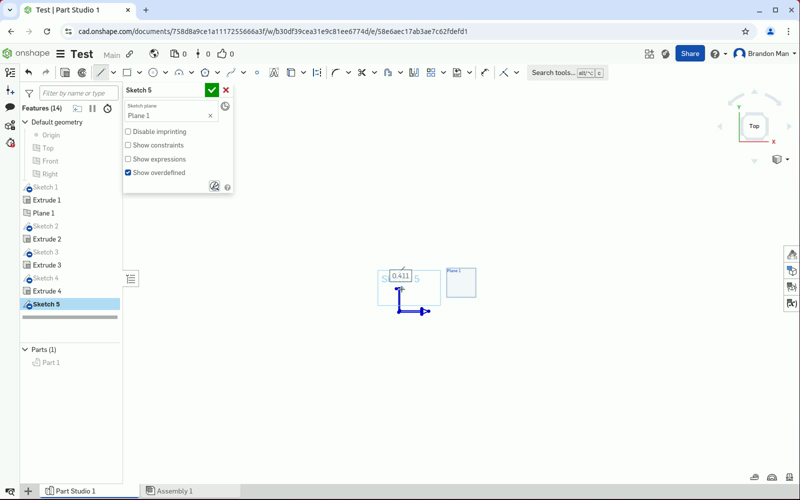
key_down(shift)
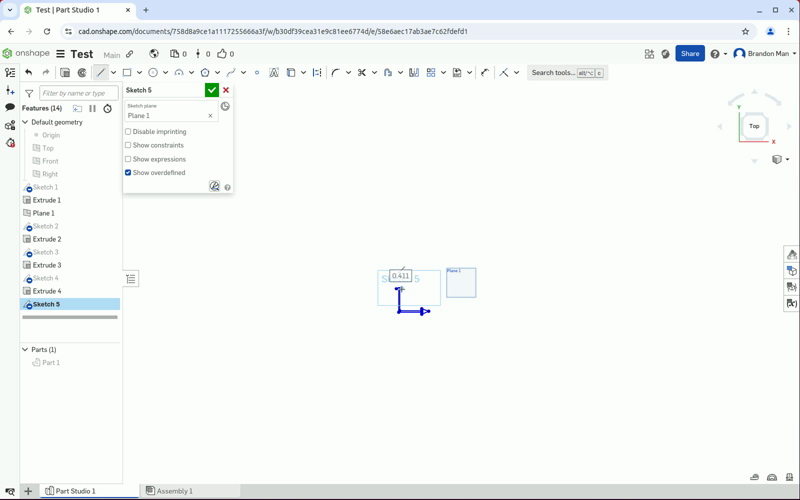
mouse_move(431, 288)
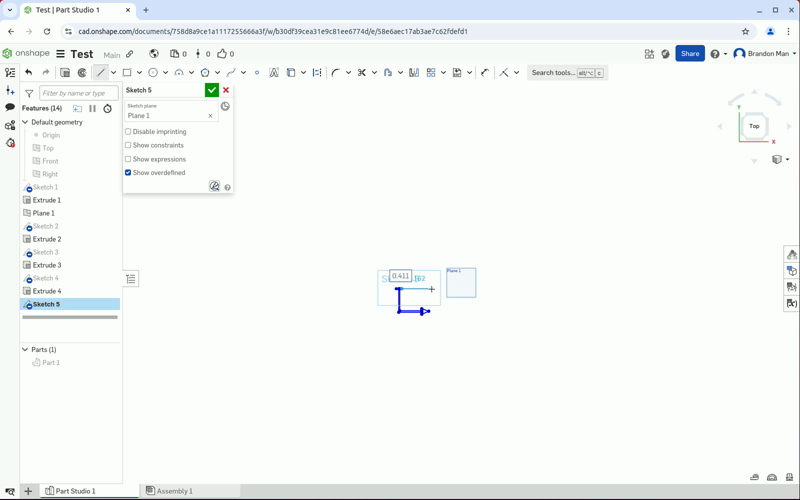
mouse_move(398, 282)
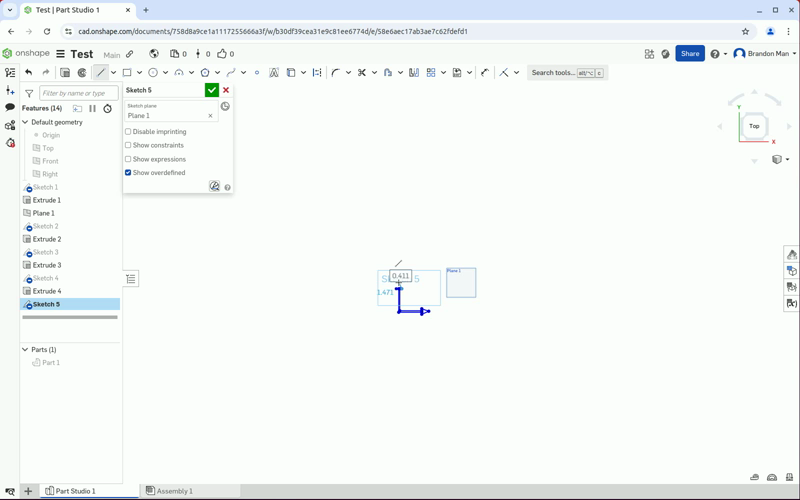
click(398, 282)
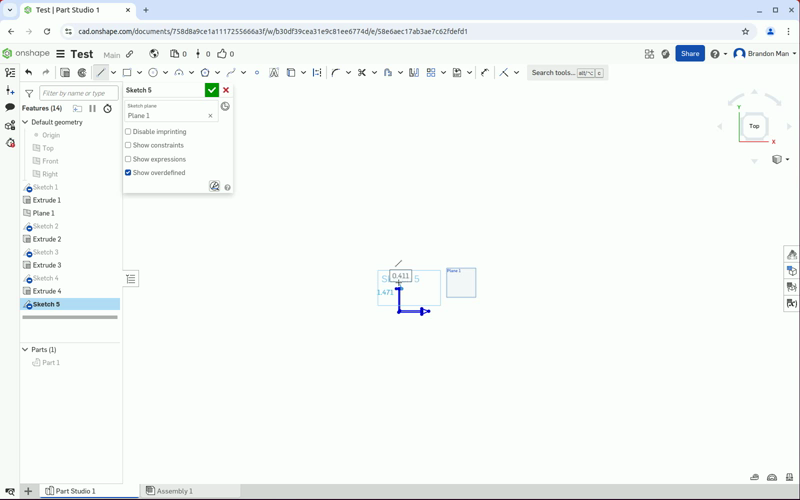
key_up(shift)
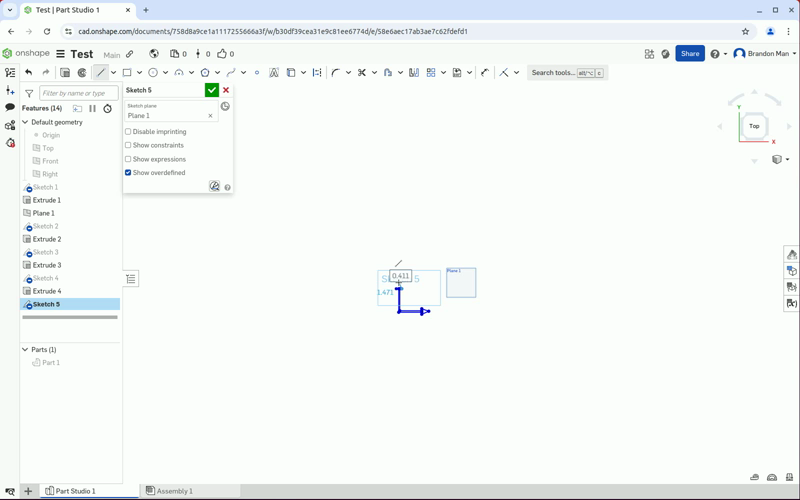
mouse_move(428, 282)
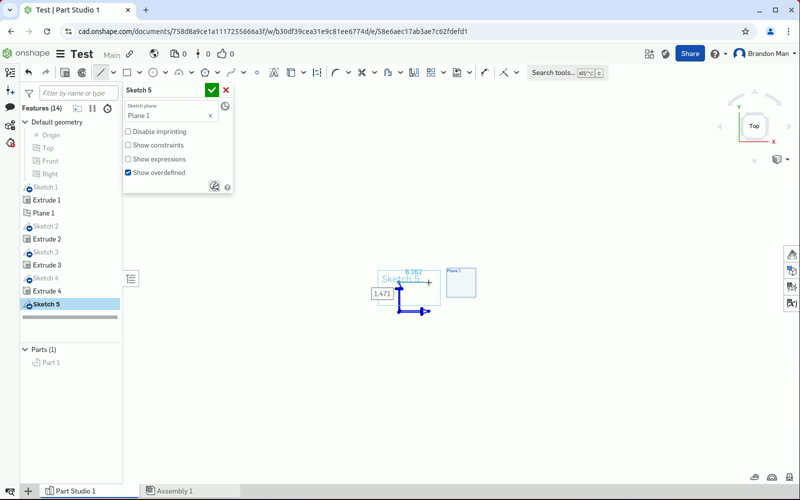
key_down(shift)
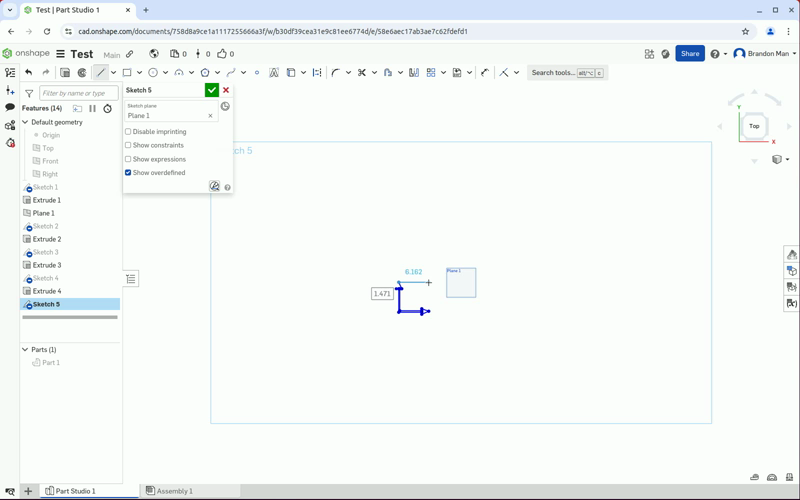
mouse_move(396, 288)
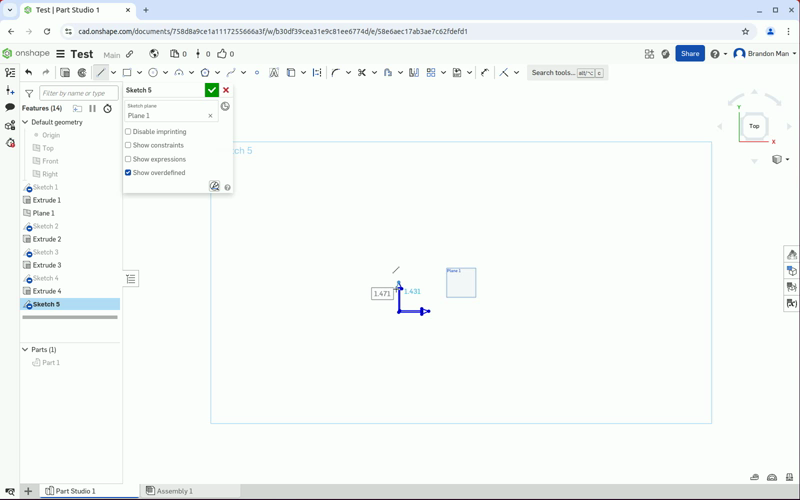
scroll(6)
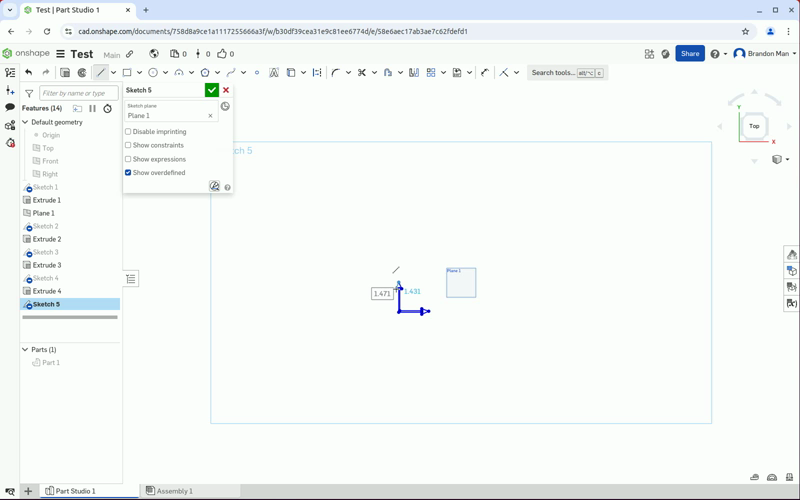
scroll(6)
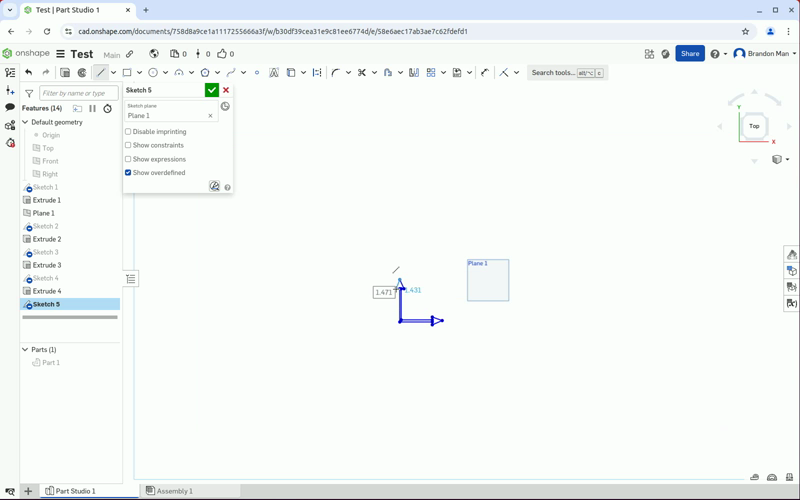
scroll(6)
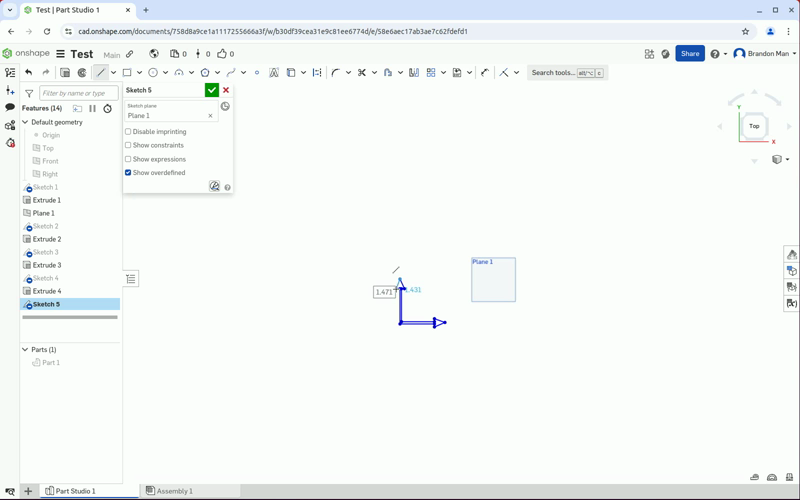
scroll(6)
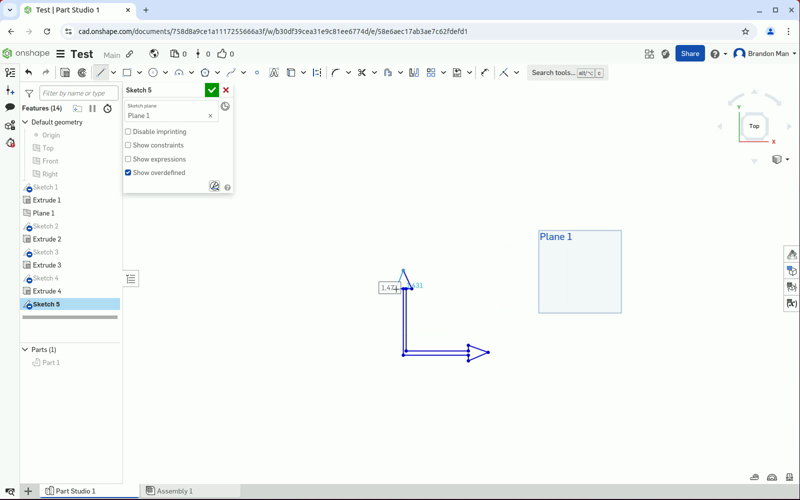
scroll(6)
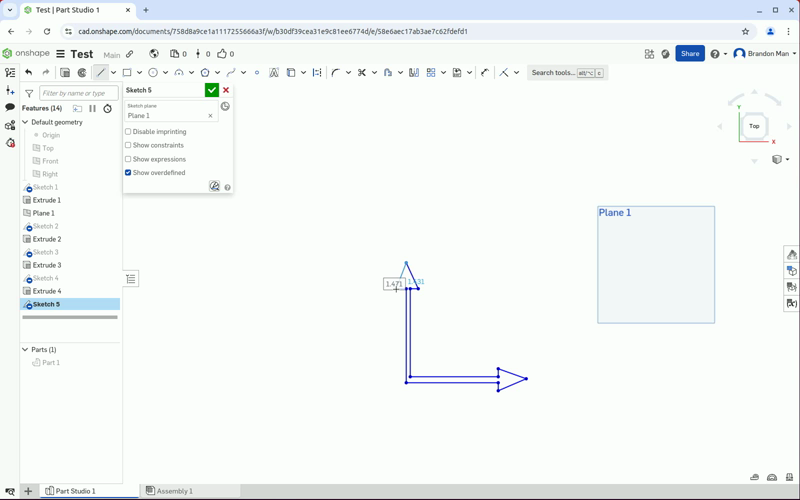
scroll(6)
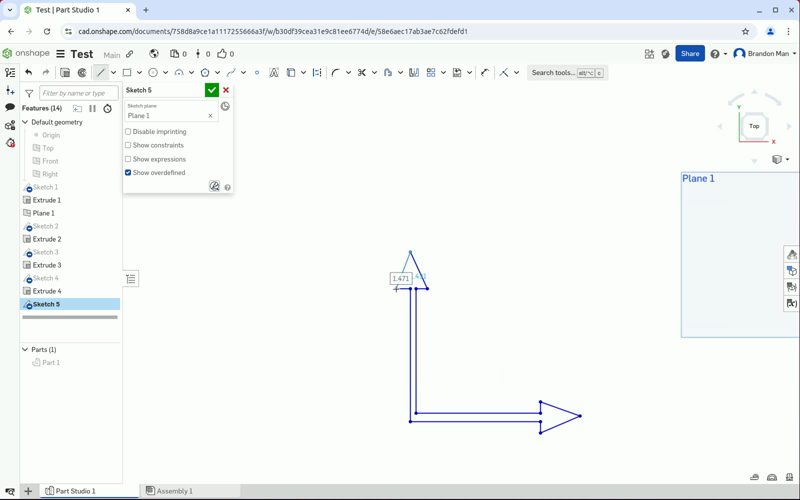
scroll(6)
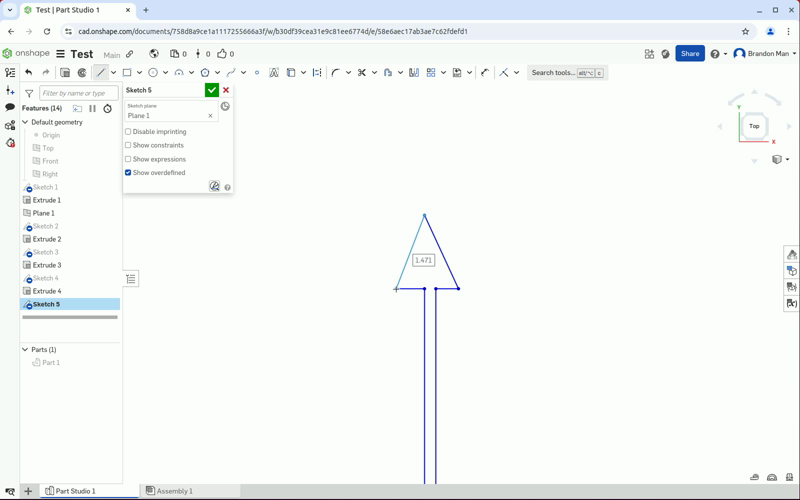
key_up(shift)
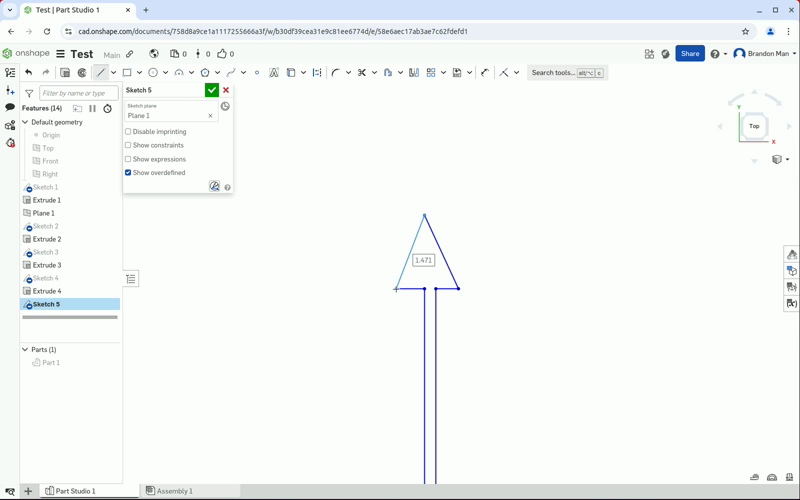
click(396, 288)
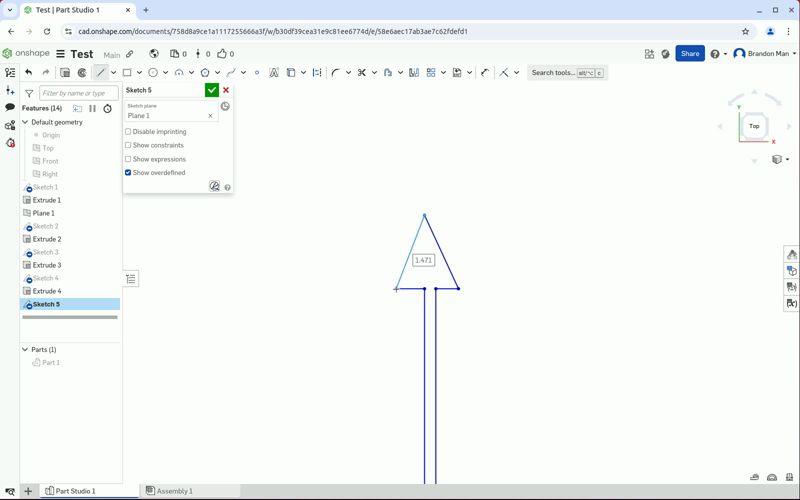
scroll(-6)
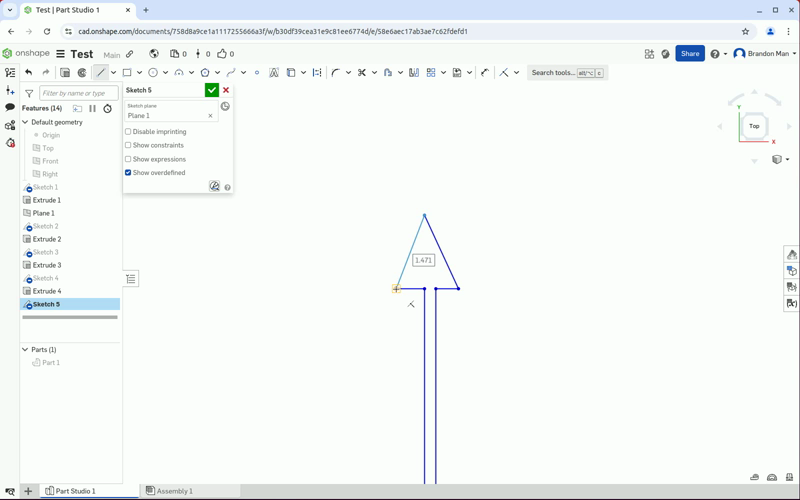
scroll(-6)
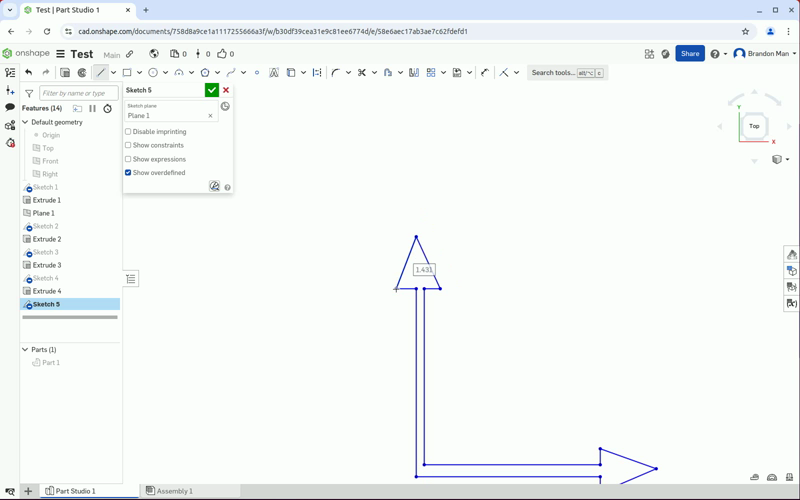
scroll(-6)
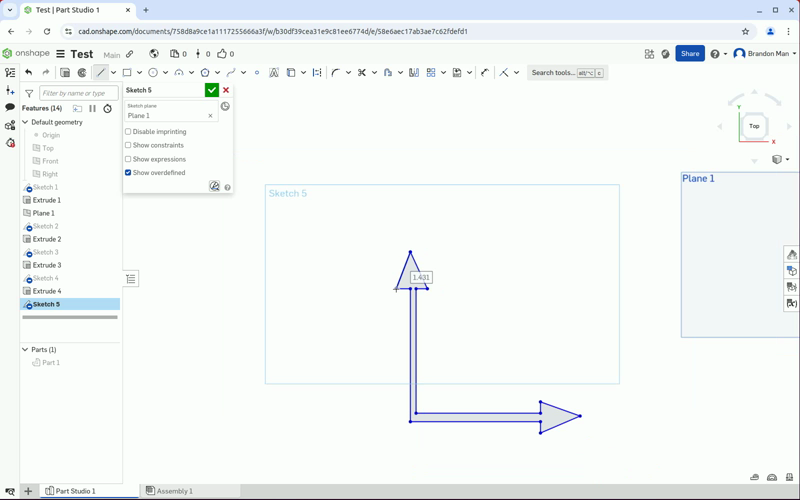
scroll(-6)
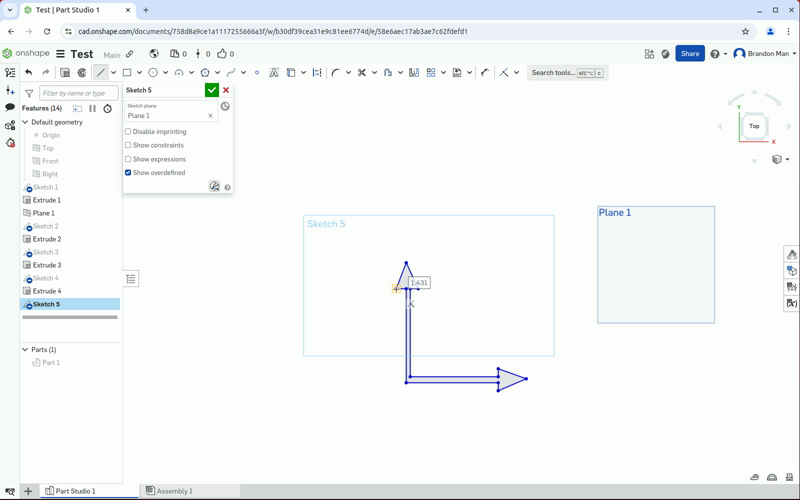
scroll(-6)
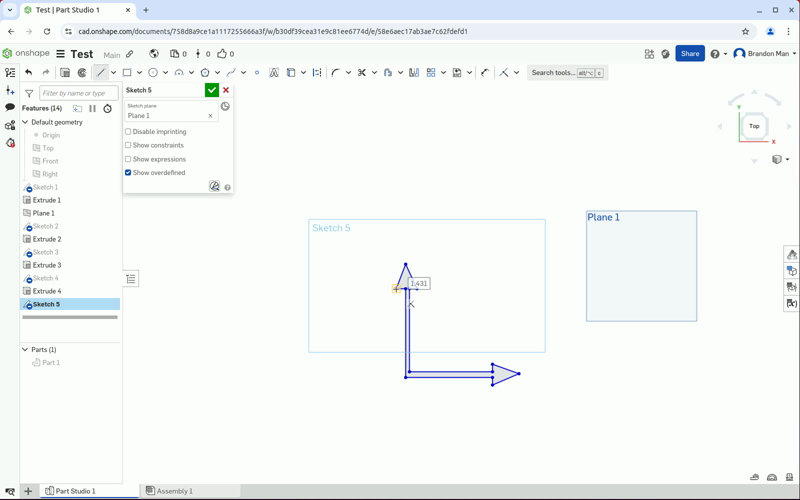
scroll(-6)
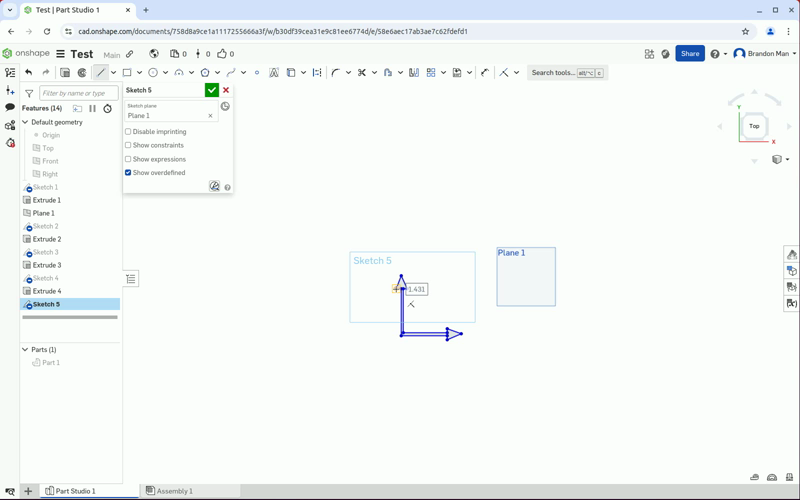
scroll(-6)
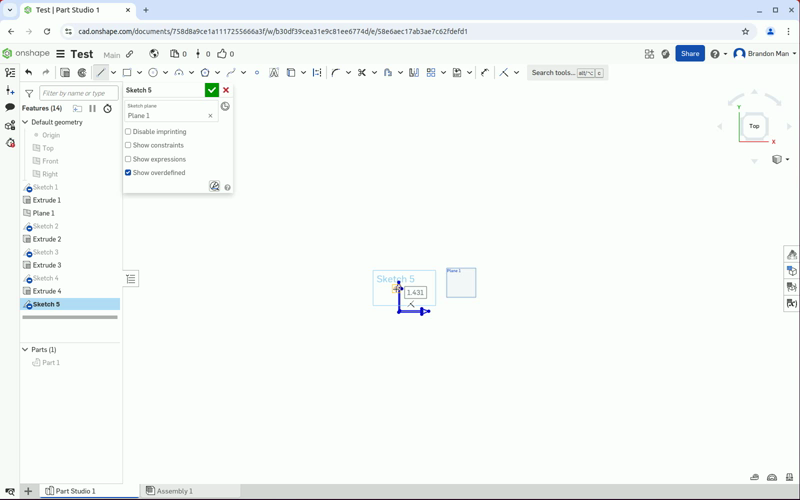
key(esc)
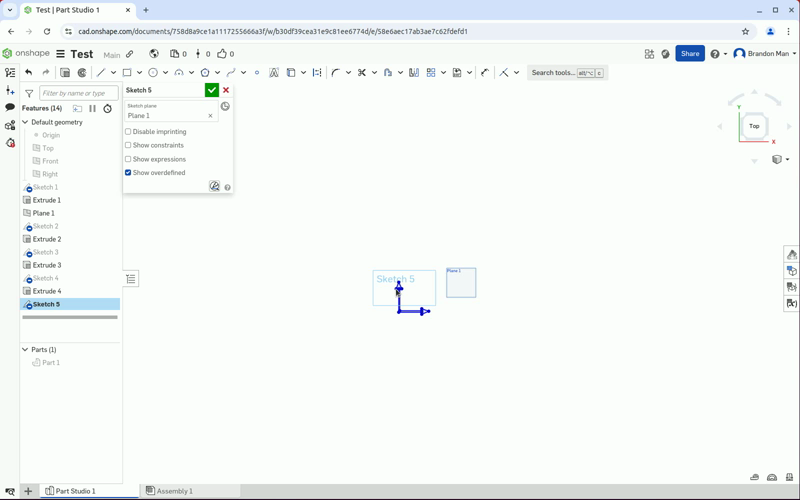
mouse_move(414, 310)
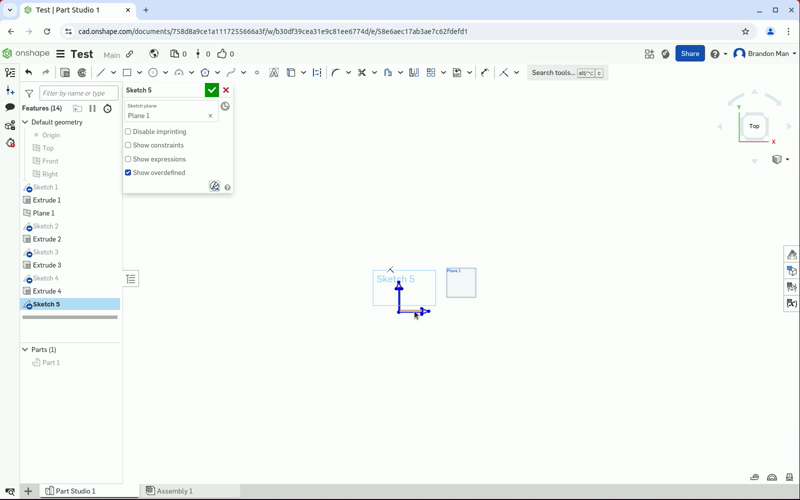
scroll(6)
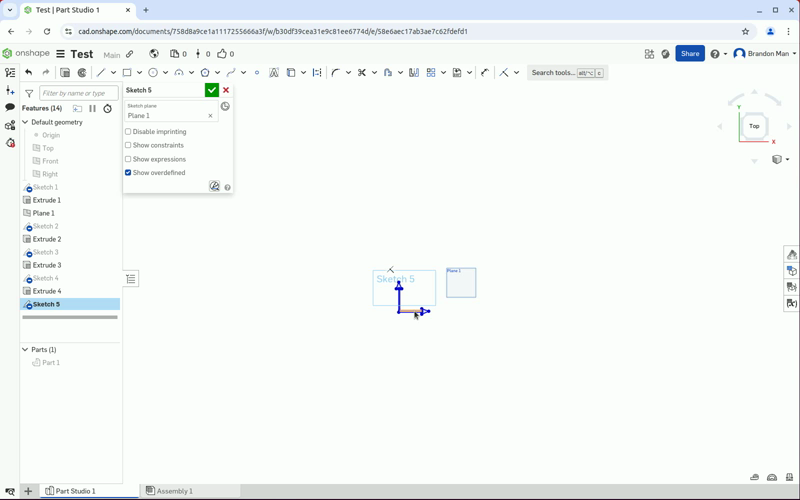
scroll(6)
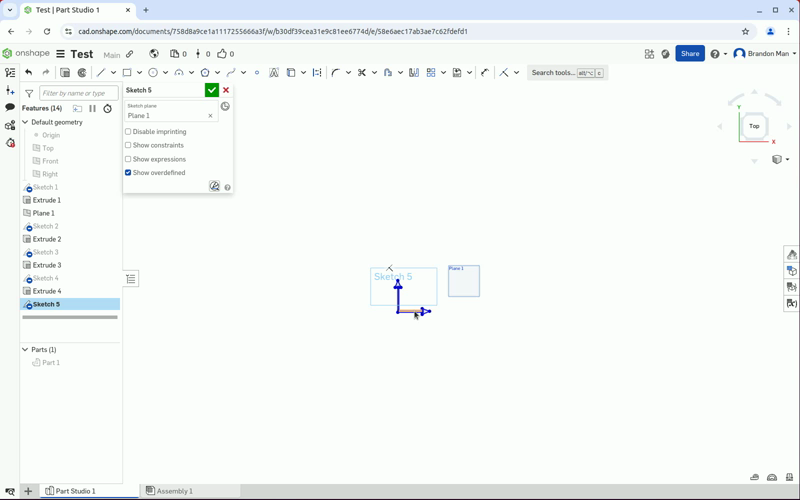
scroll(6)
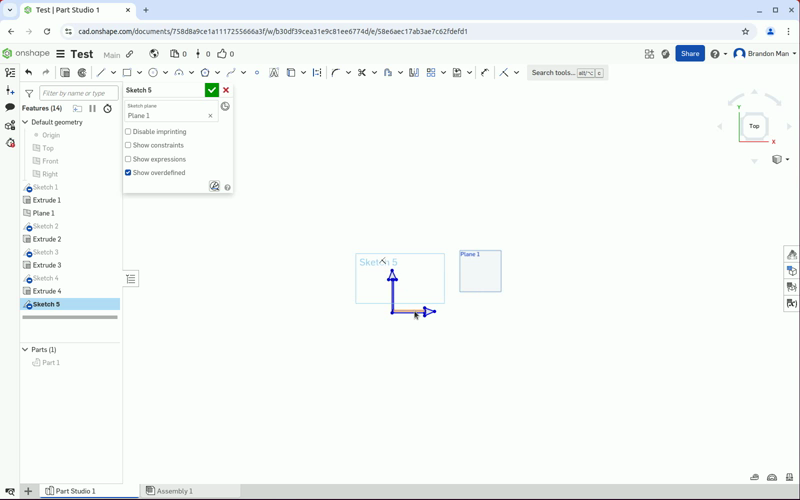
scroll(6)
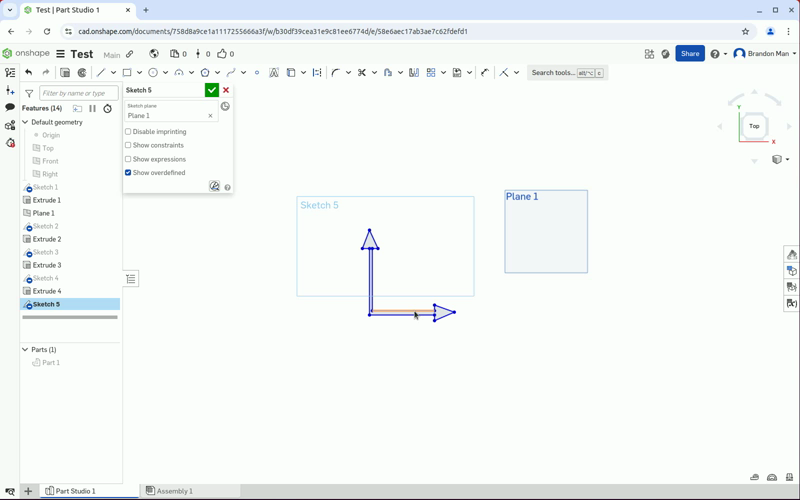
scroll(6)
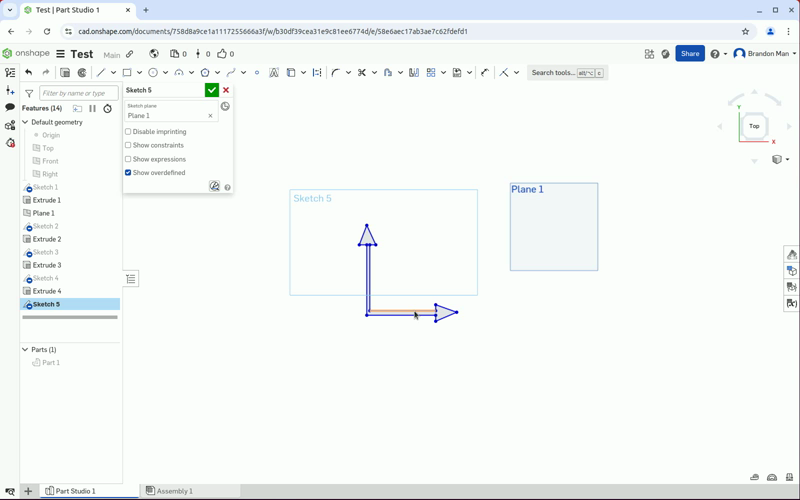
scroll(6)
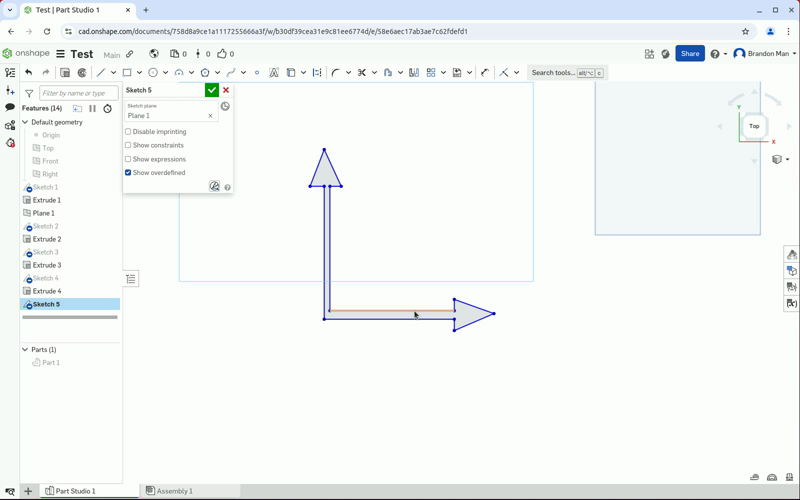
scroll(6)
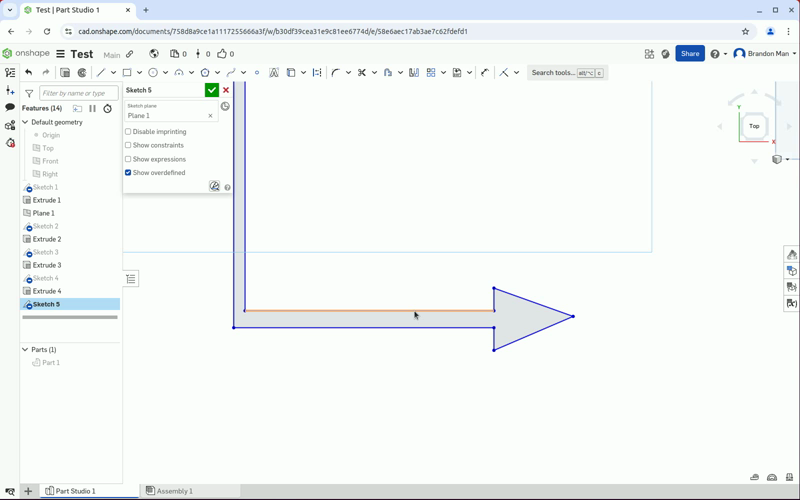
click(414, 310)
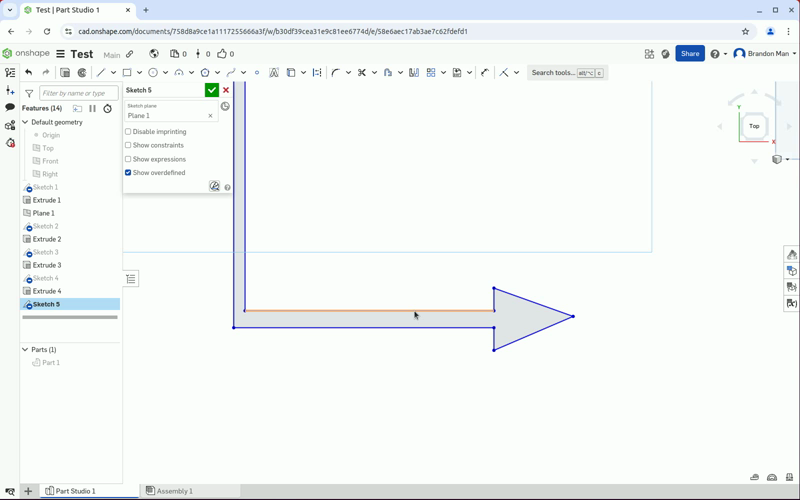
scroll(-6)
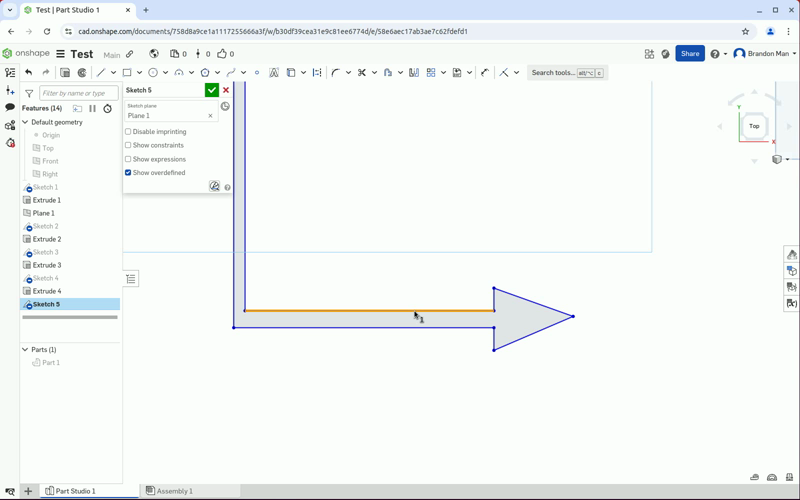
scroll(-6)
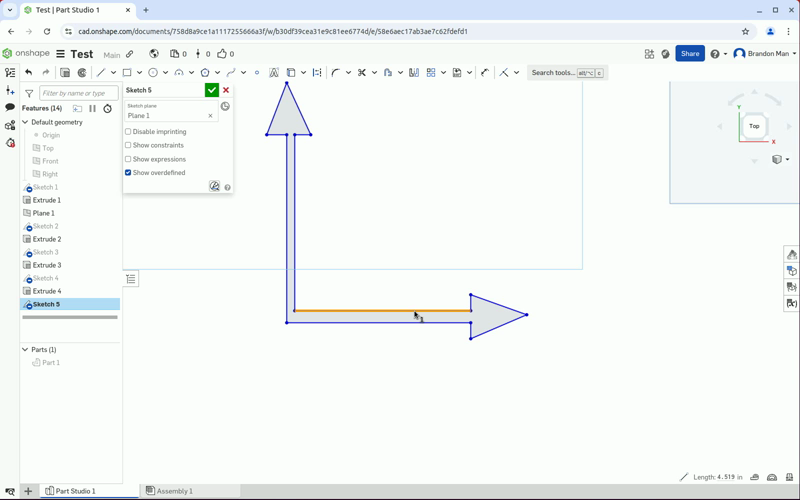
scroll(-6)
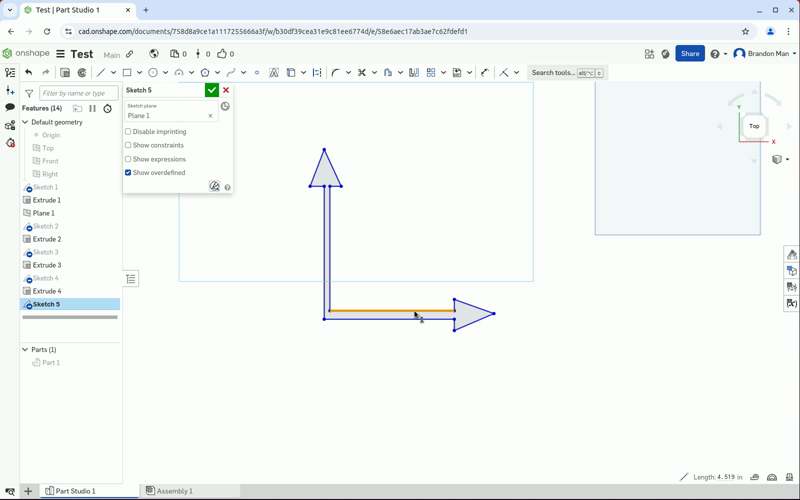
scroll(-6)
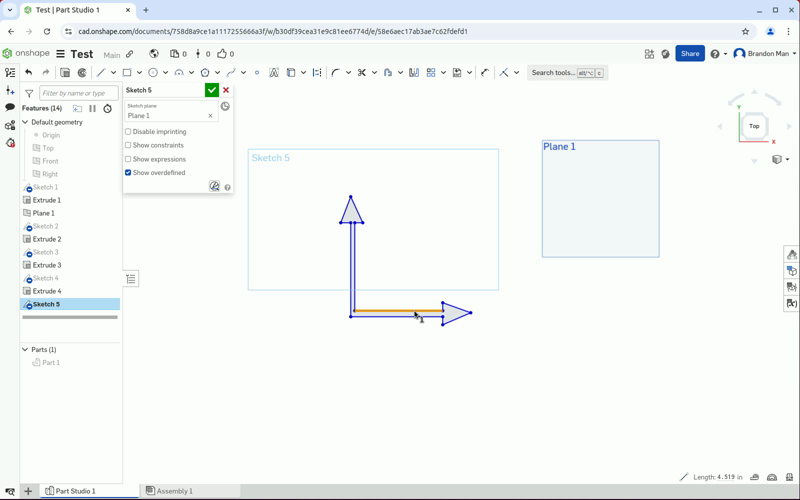
scroll(-6)
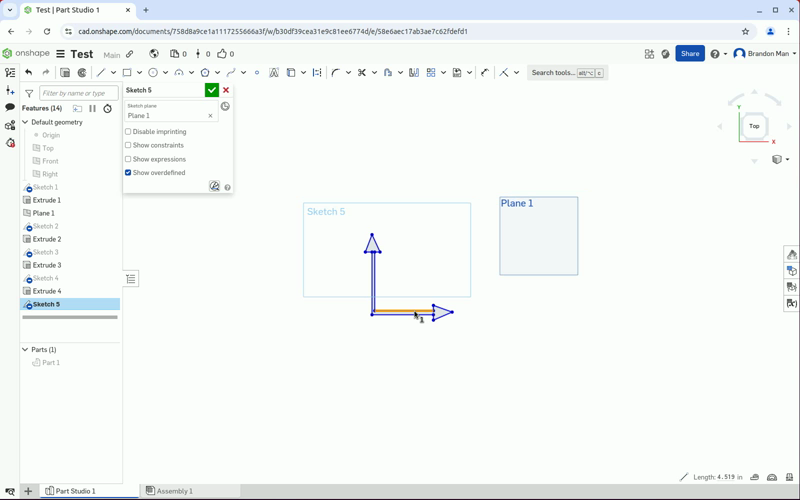
scroll(-6)
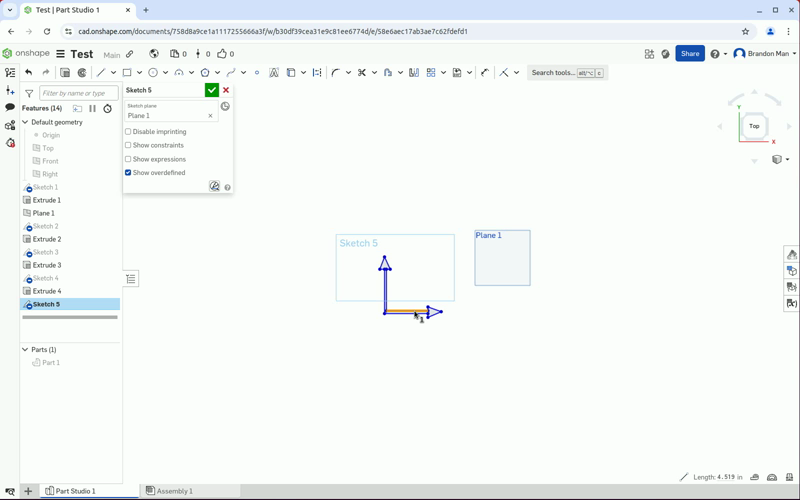
scroll(-6)
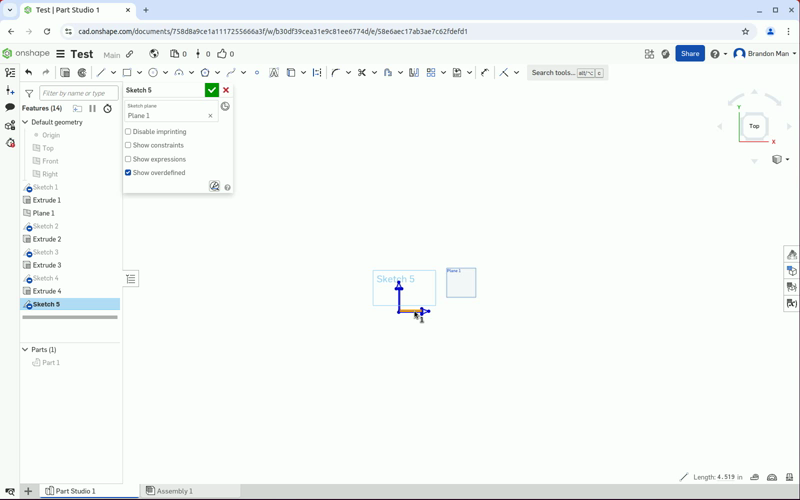
mouse_move(73, 352)
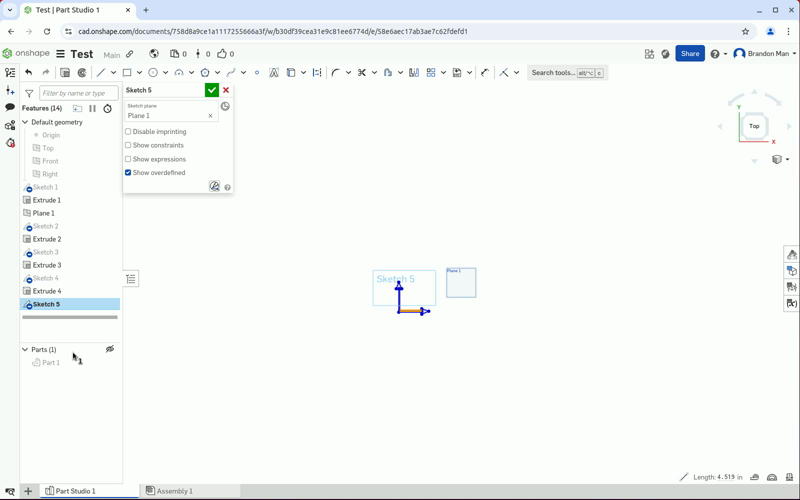
key(shift+y)
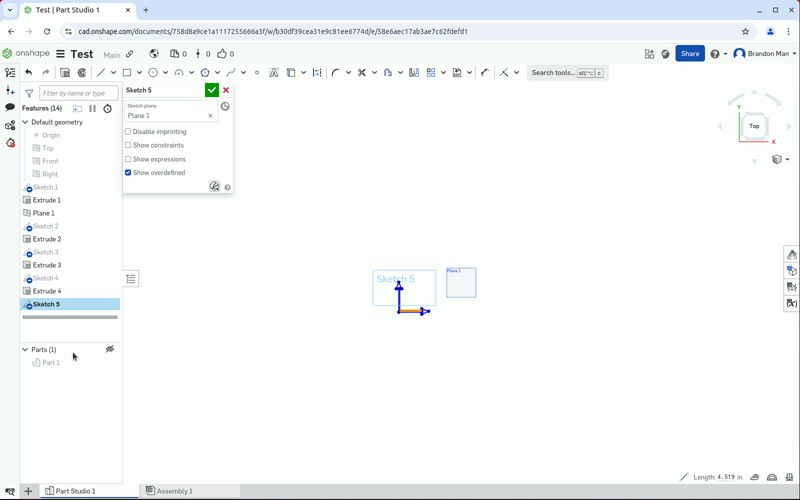
key(shift+e)
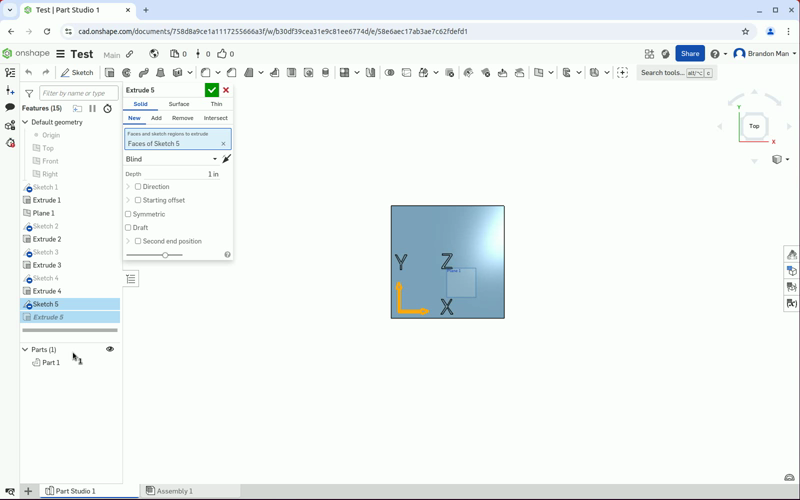
mouse_move(143, 106)
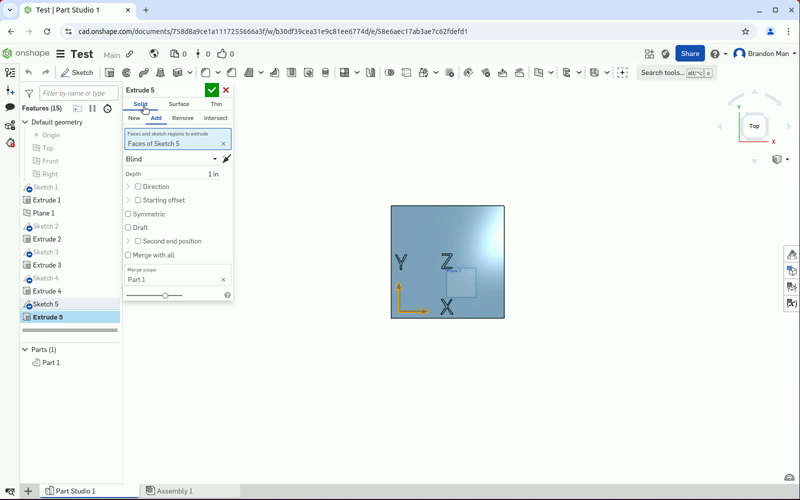
click(143, 106)
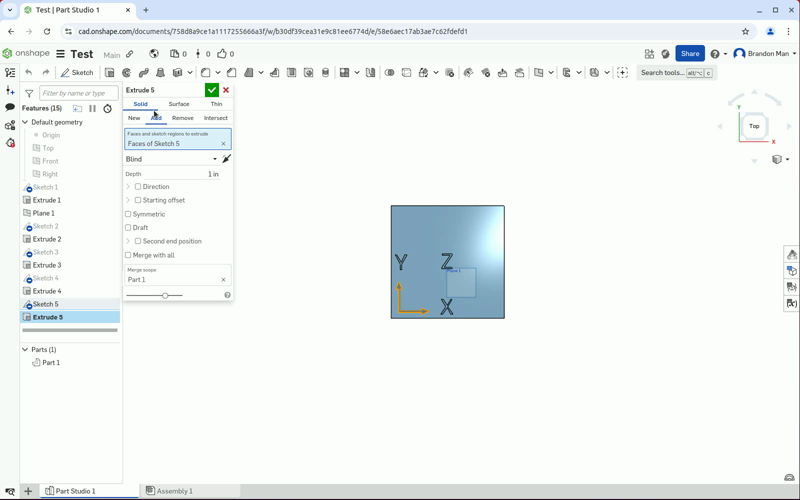
mouse_move(186, 120)
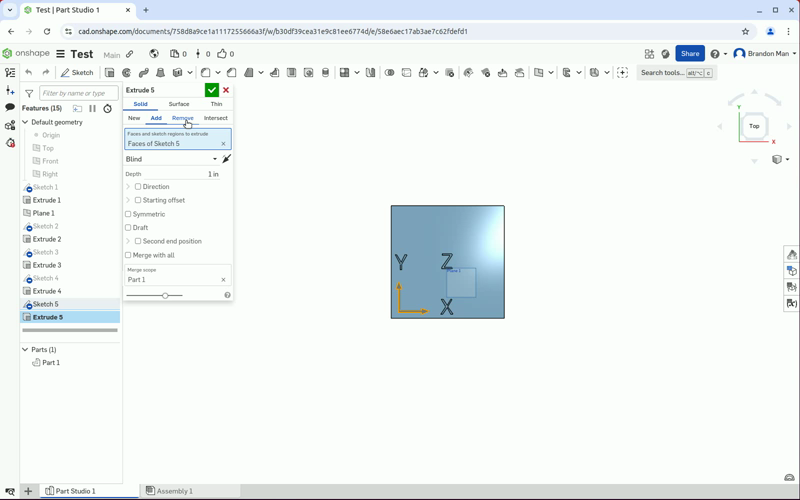
click(186, 120)
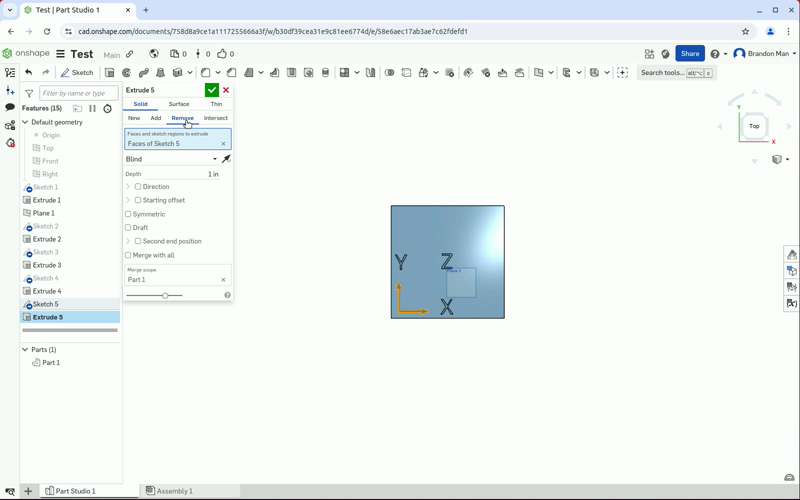
key(tab, 4)
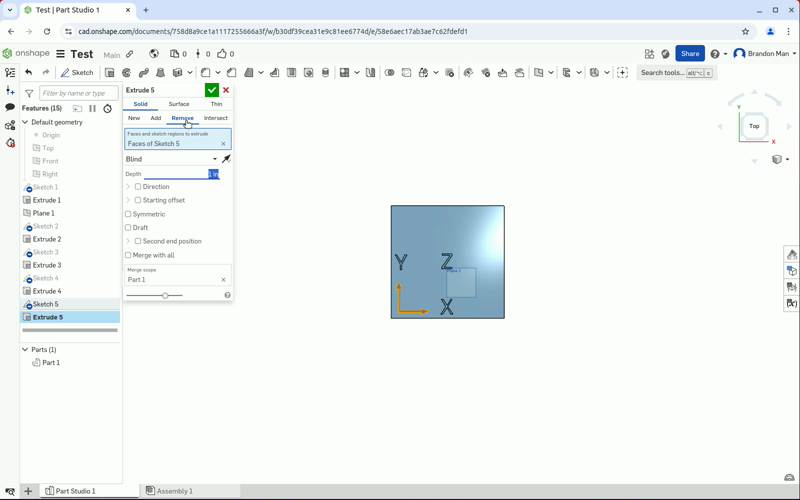
text(0.481)
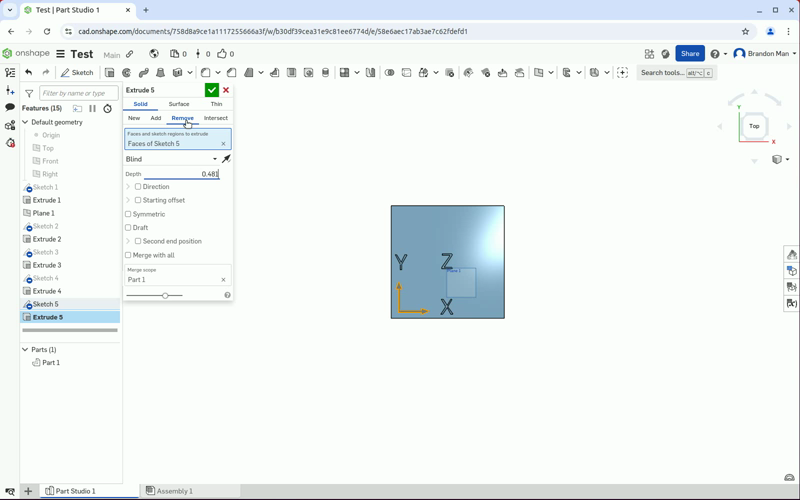
key(tab, 6)
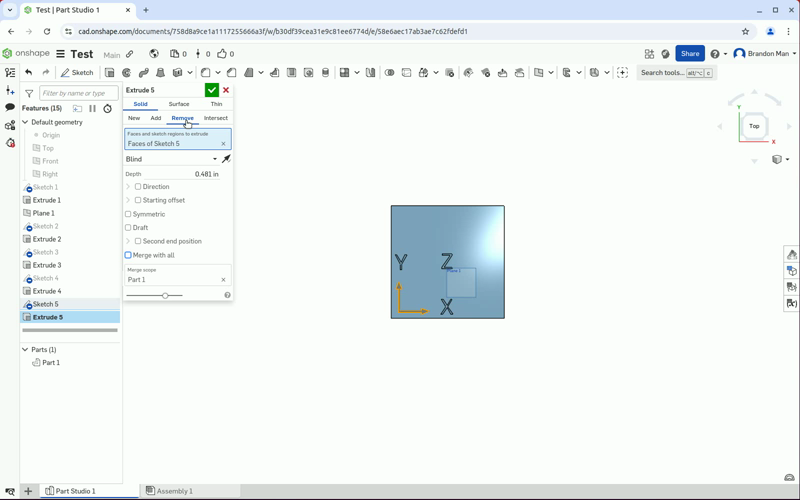
key(space)
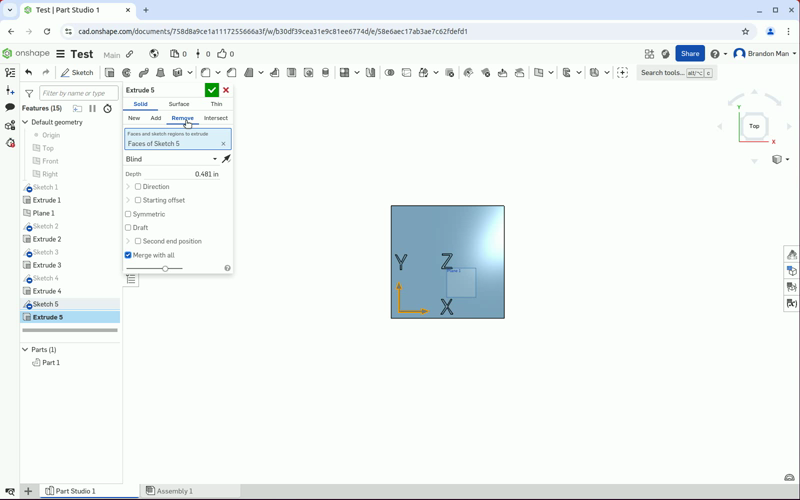
key(enter)
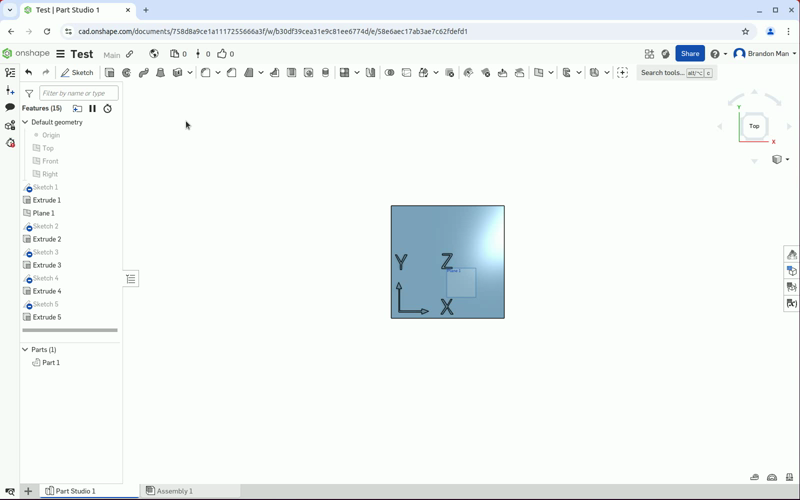
key(shift+h)
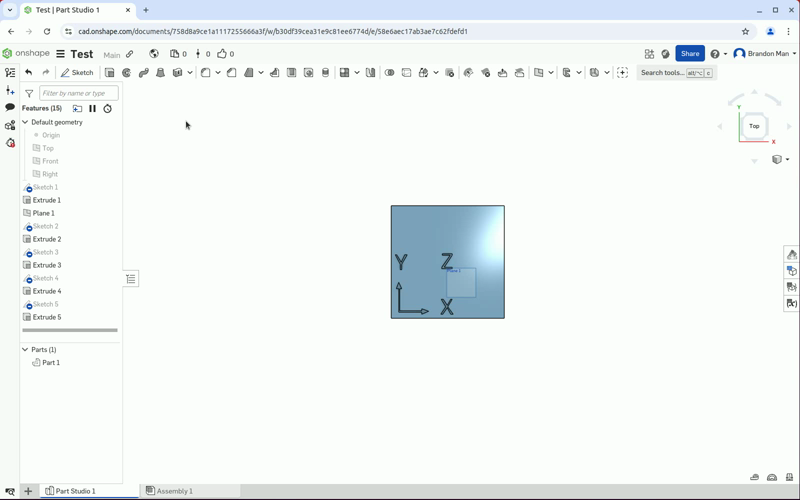
key(shift+h)
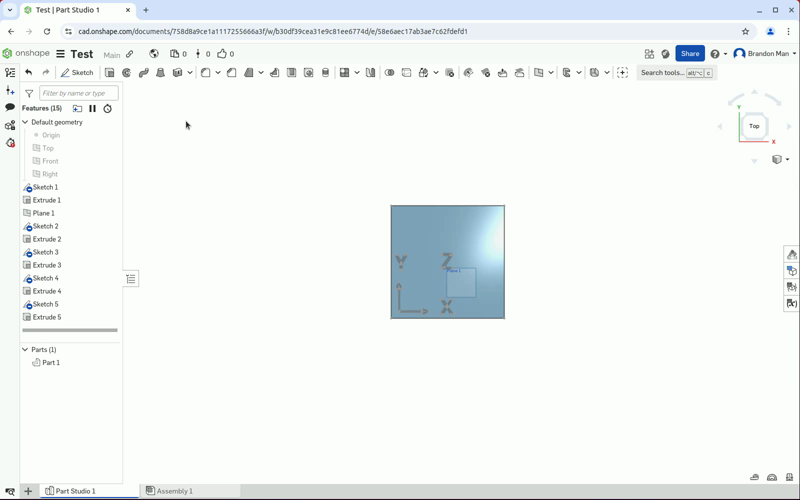
key(shift+7)
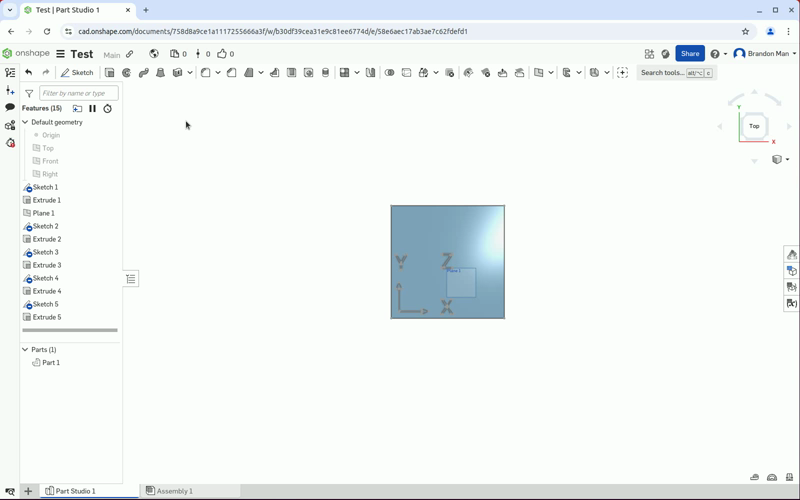
key(up, 3)
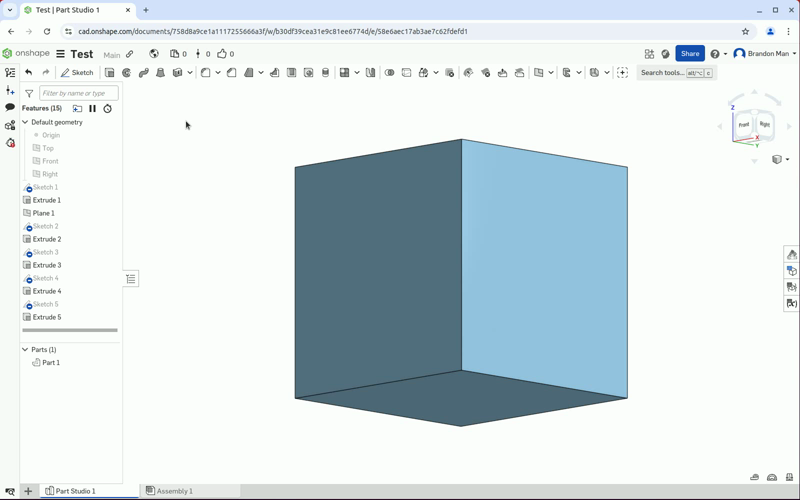
key(left, 3)
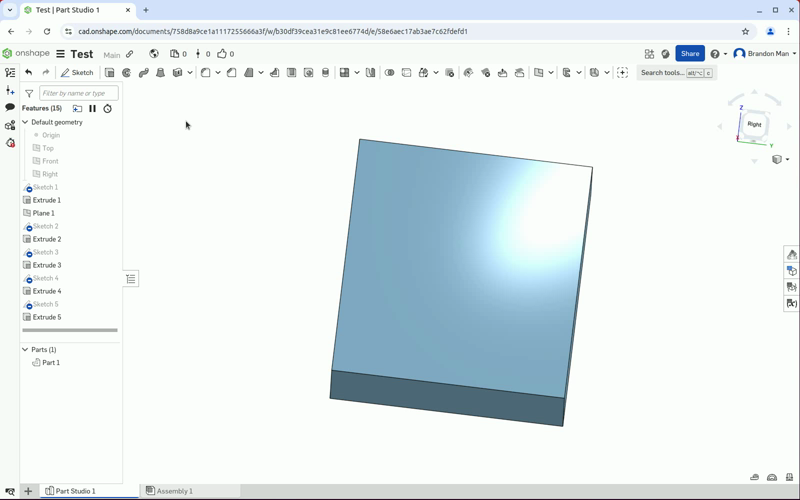
key(right, 3)
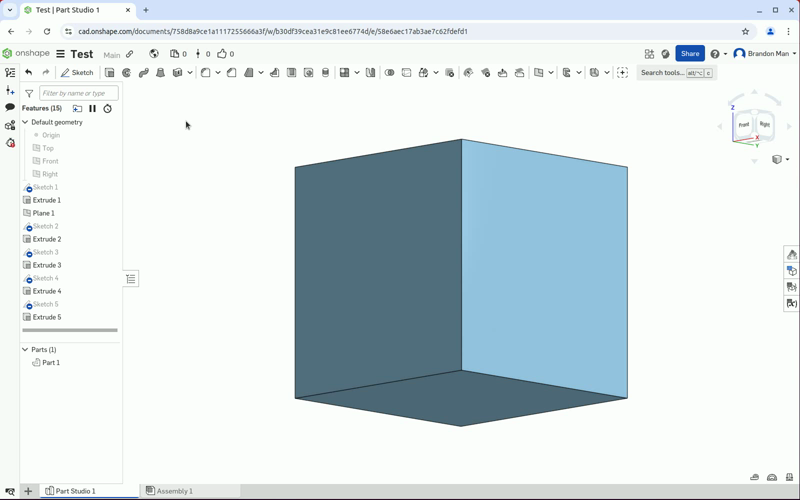
key(down, 3)
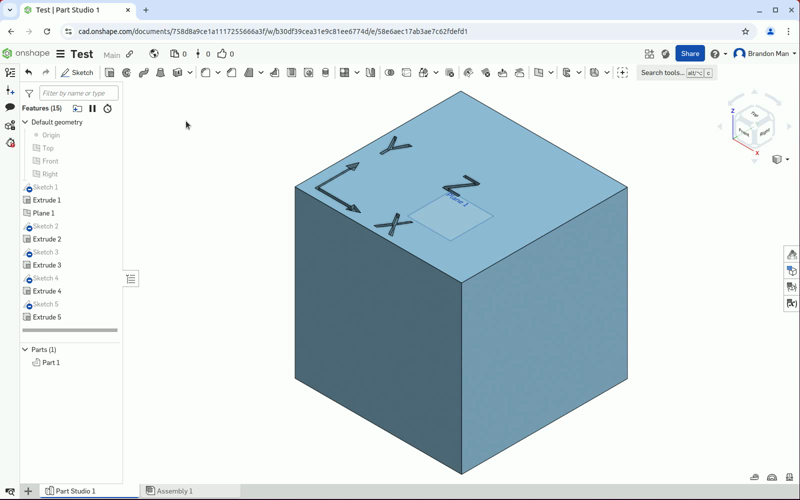
mouse_move(73, 189)
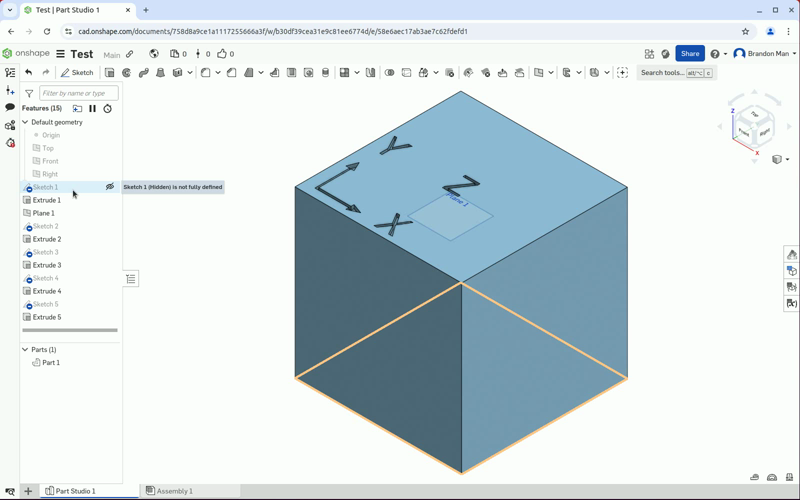
click(73, 189)